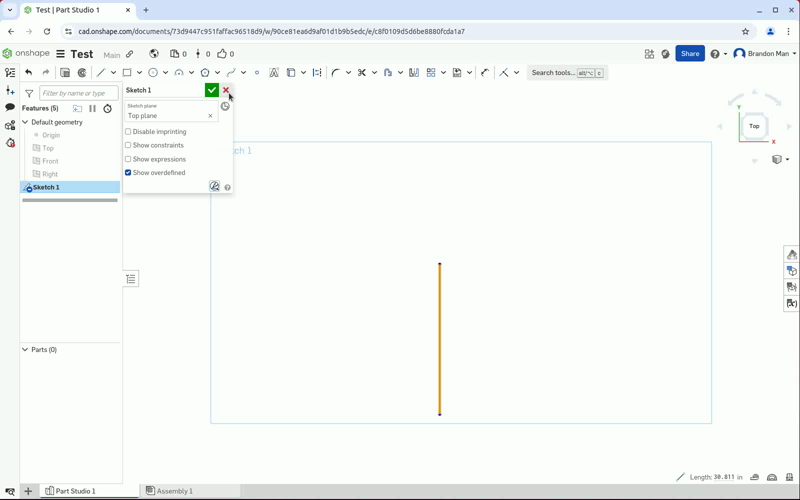
key(shift+h)
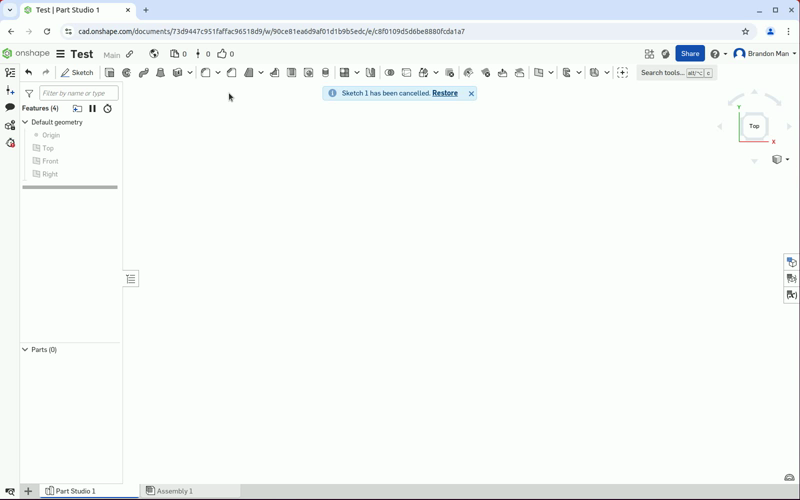
mouse_move(73, 352)
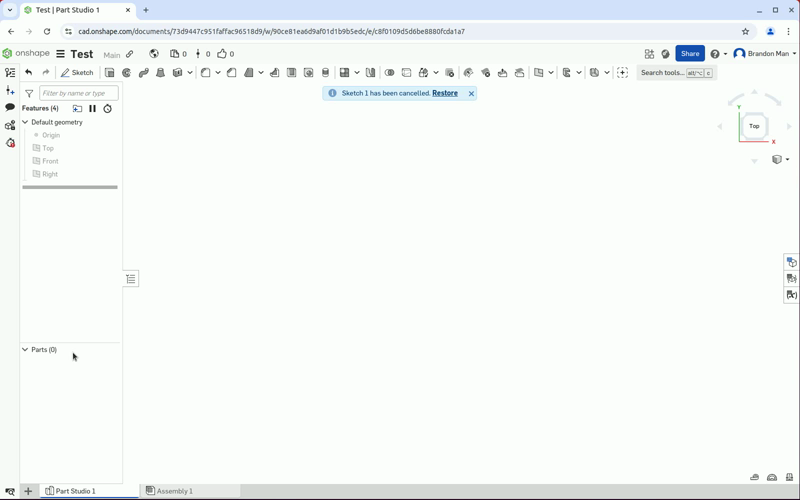
key(y)
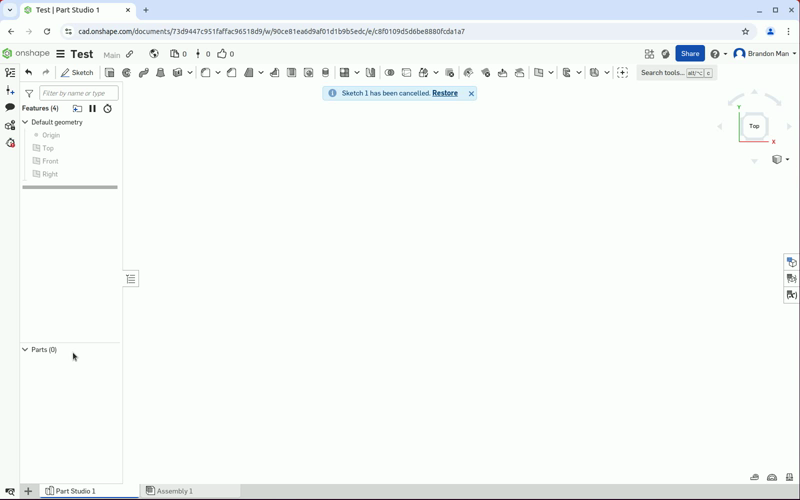
key(shift+p)
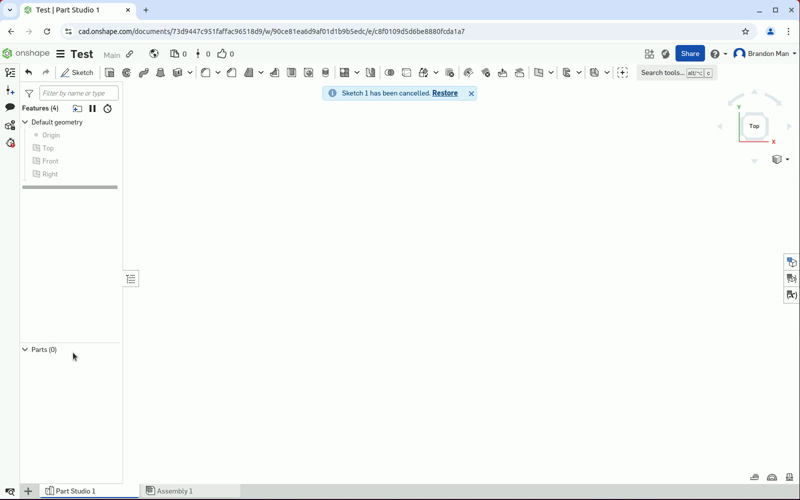
key(space)
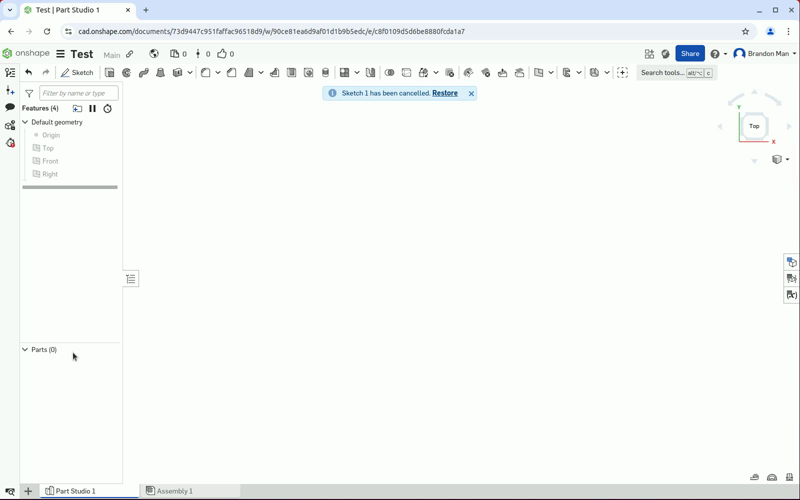
key_down(shift)
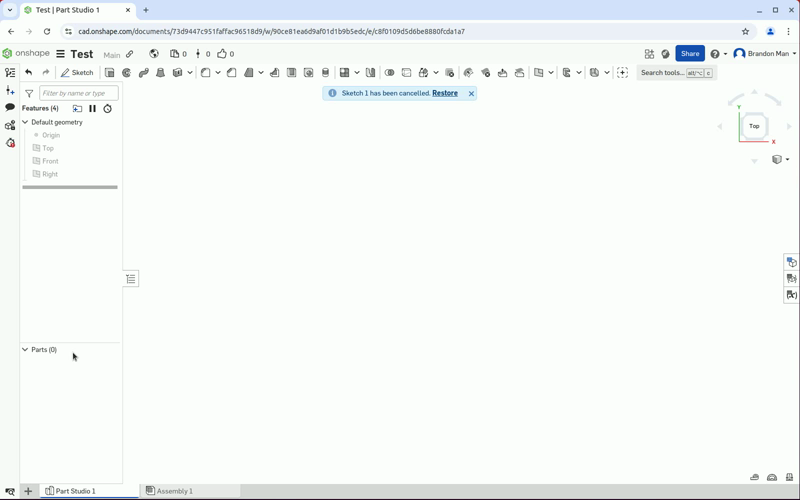
key(up)
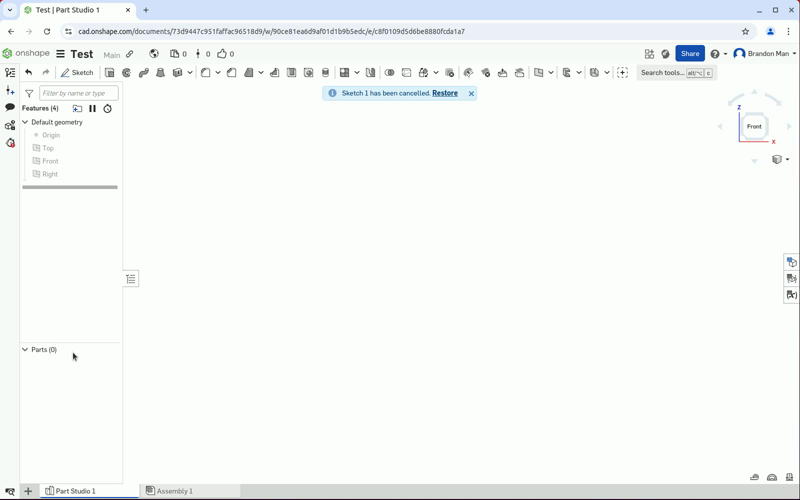
key_up(shift)
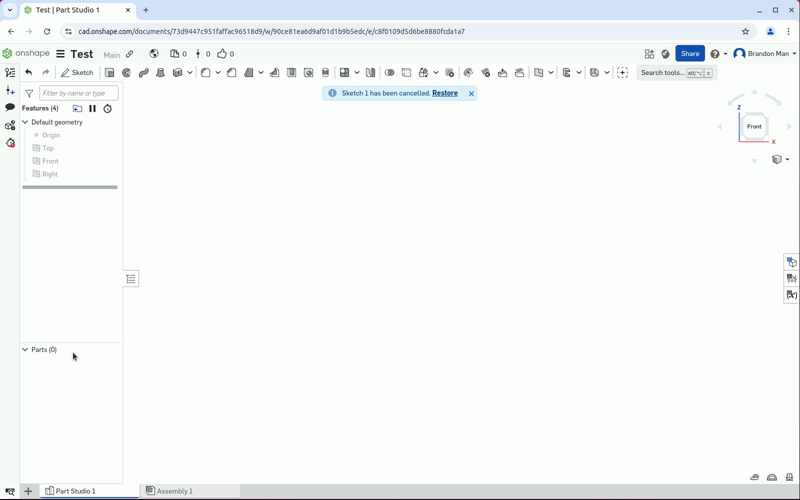
mouse_move(73, 352)
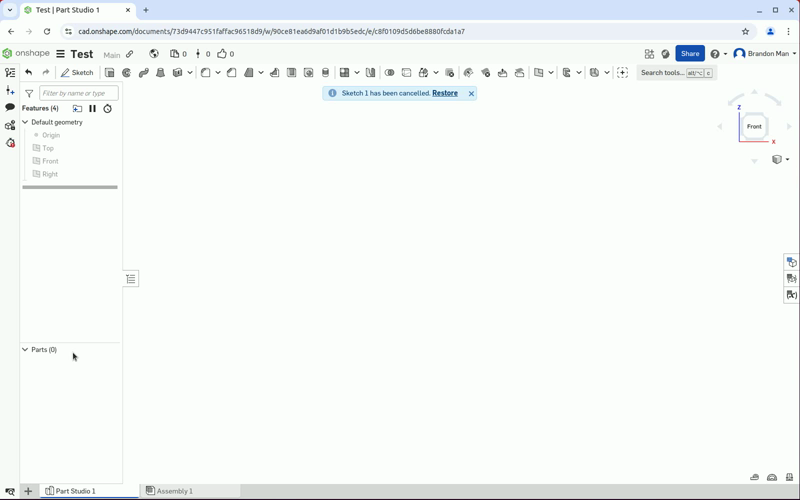
key(shift+y)
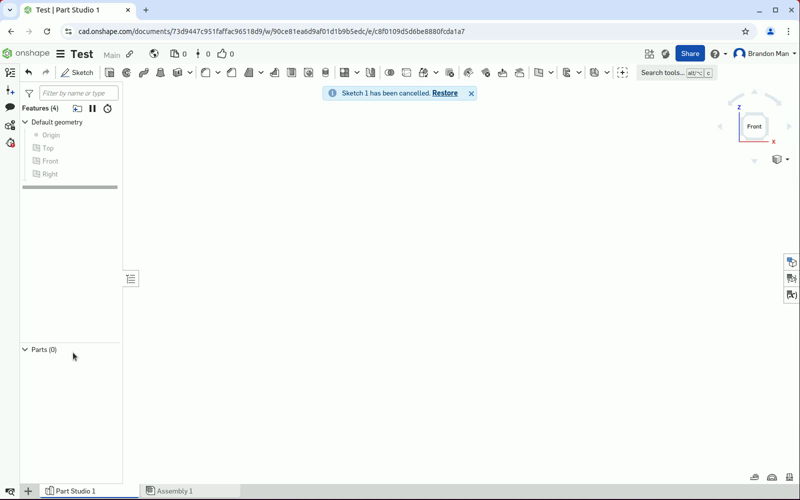
key(shift+s)
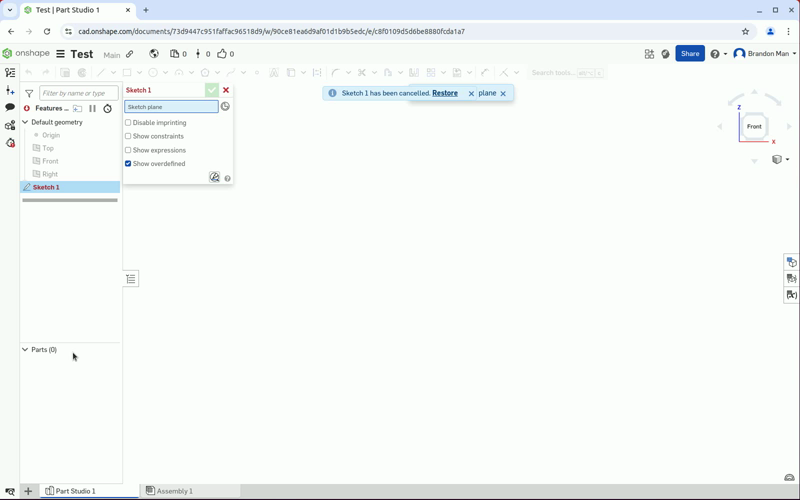
mouse_move(73, 163)
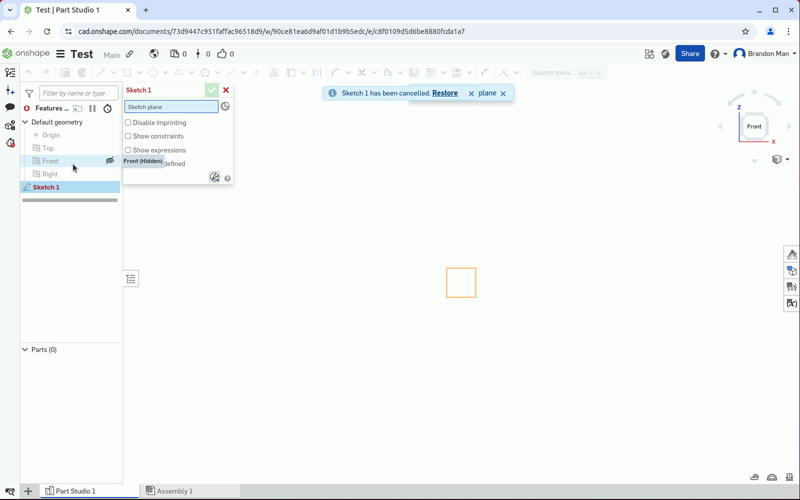
click(73, 163)
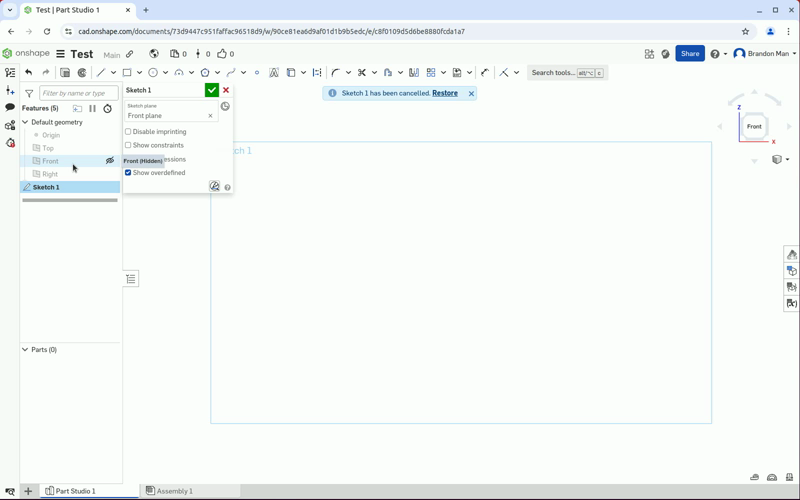
mouse_move(73, 352)
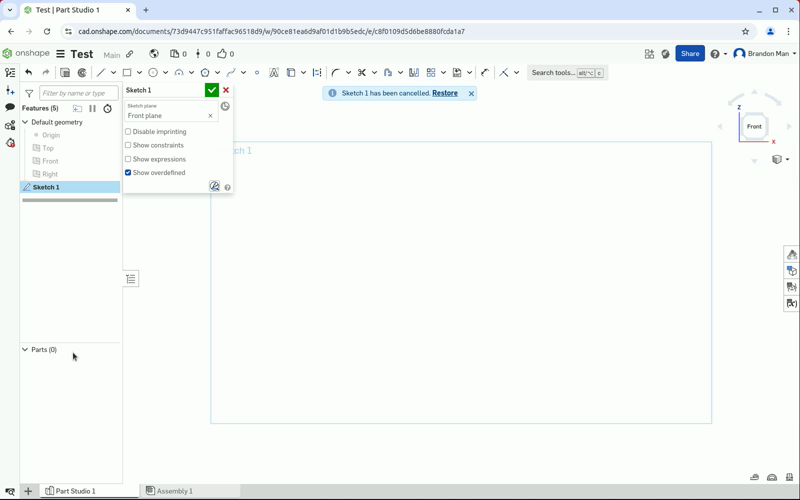
key(y)
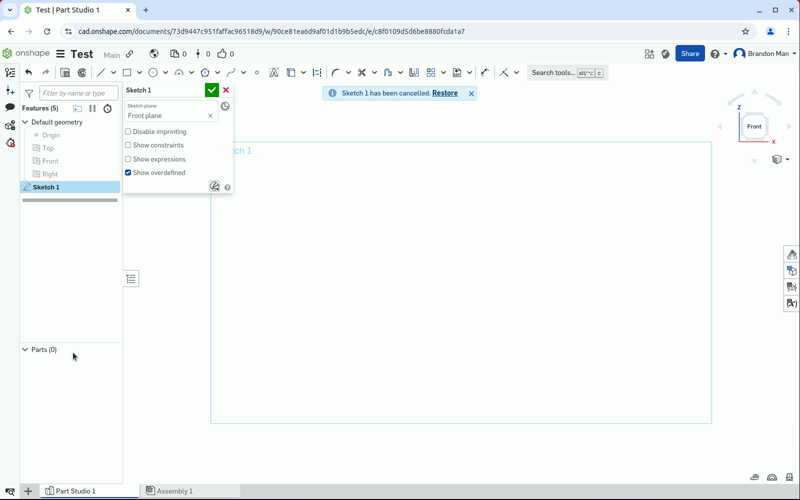
key(l)
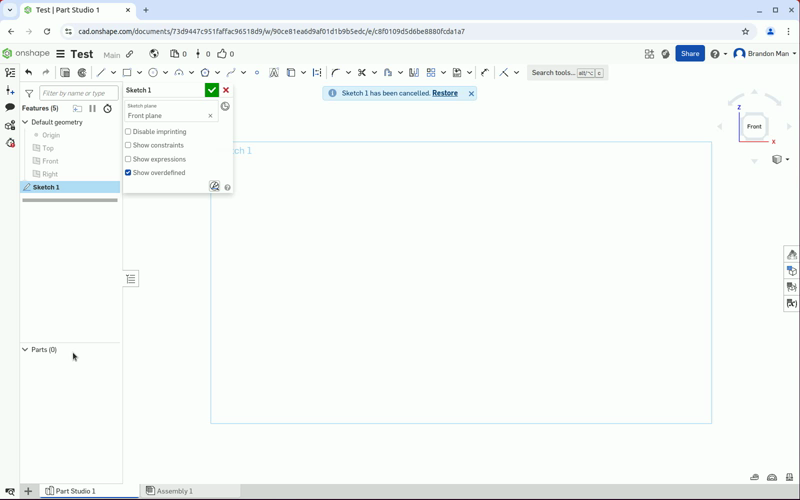
key_down(shift)
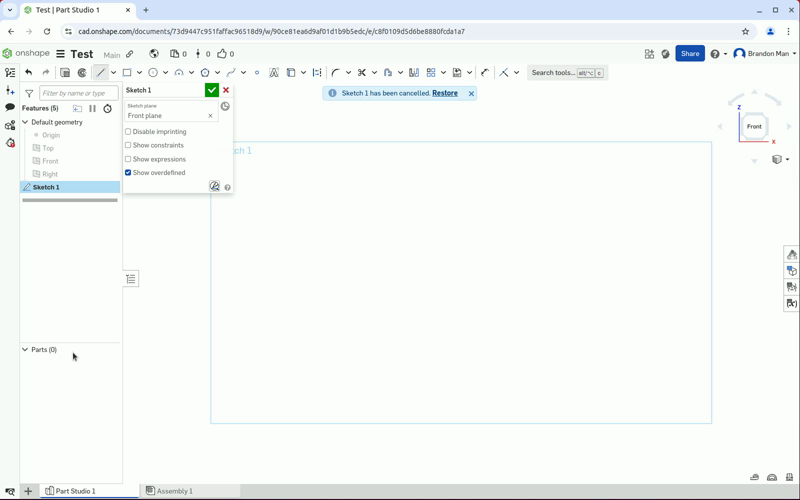
mouse_move(424, 285)
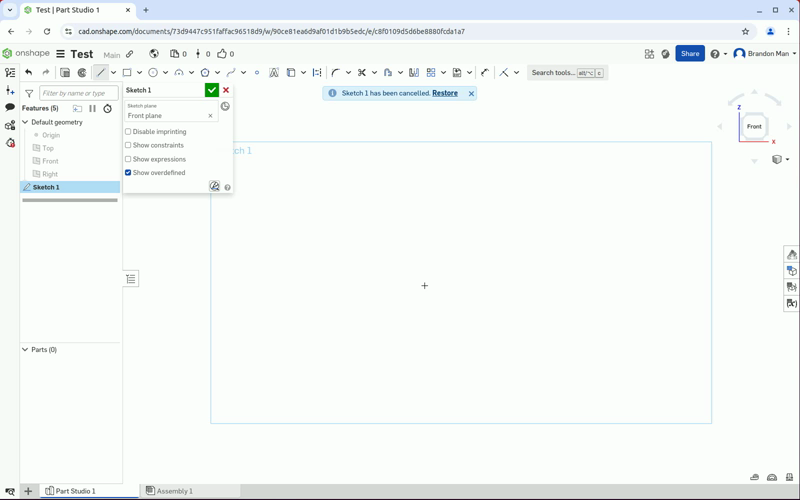
click(424, 285)
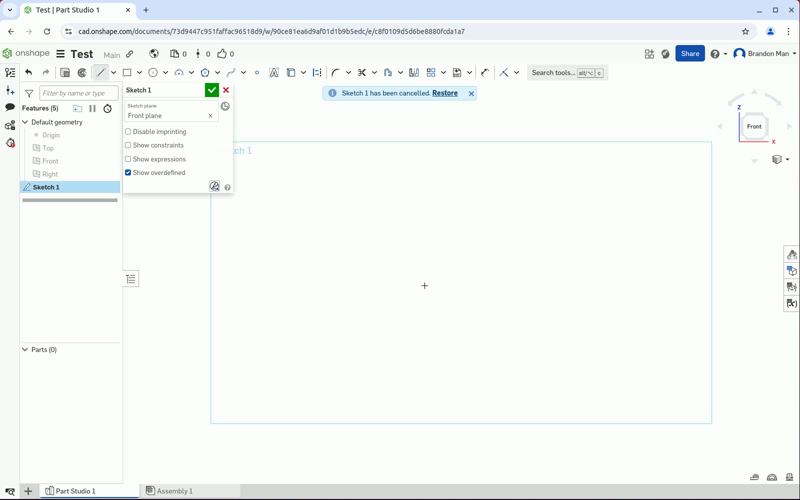
key_up(shift)
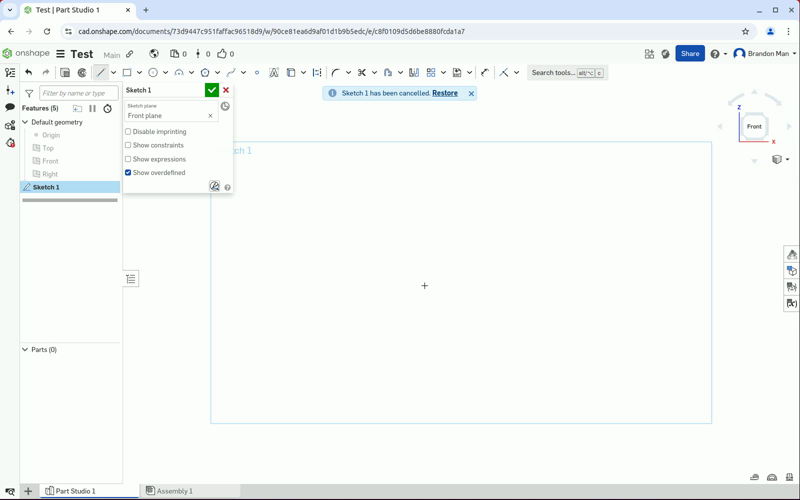
key_down(shift)
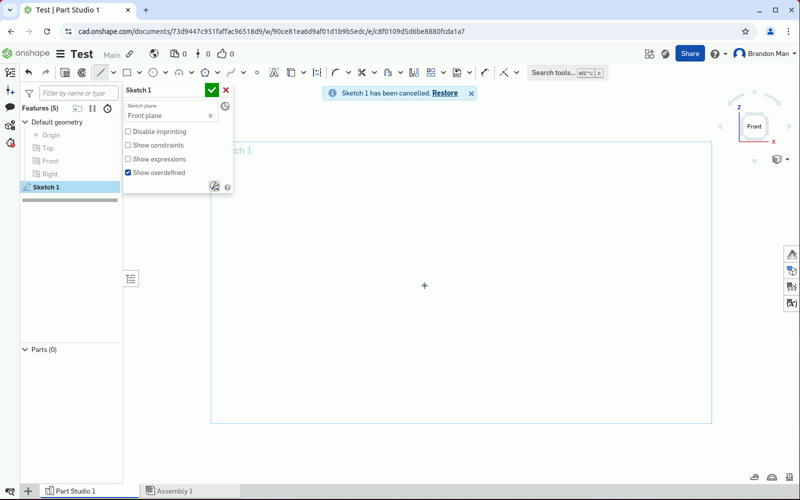
mouse_move(454, 285)
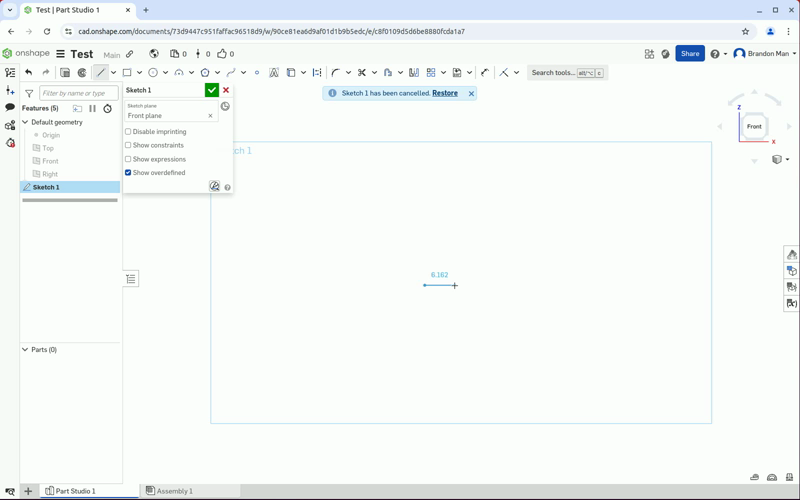
mouse_move(424, 273)
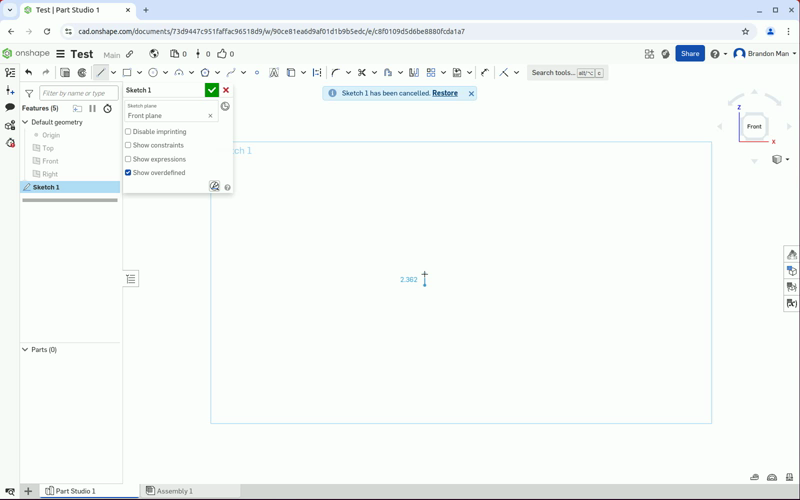
click(424, 273)
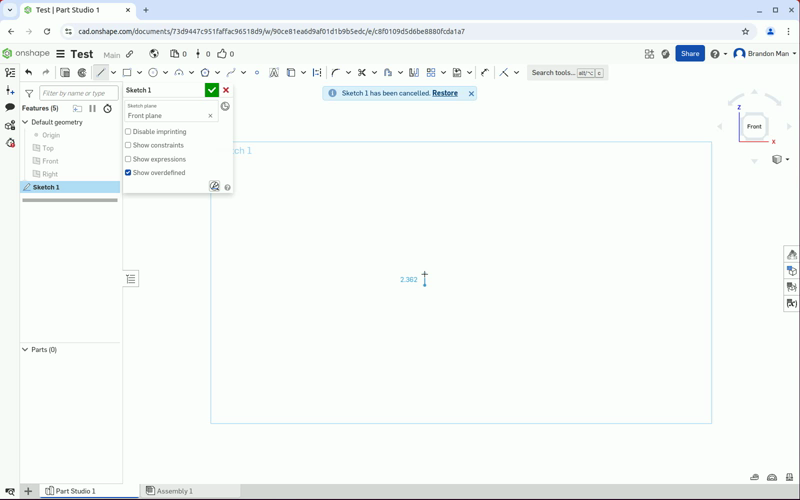
key_up(shift)
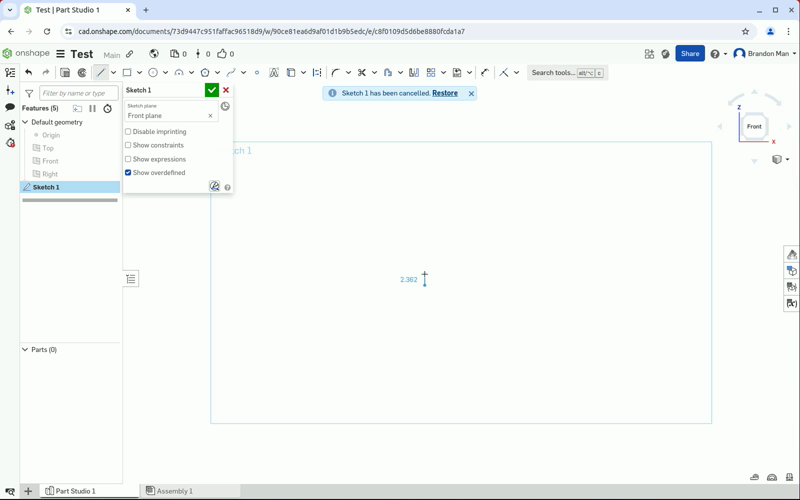
key_down(shift)
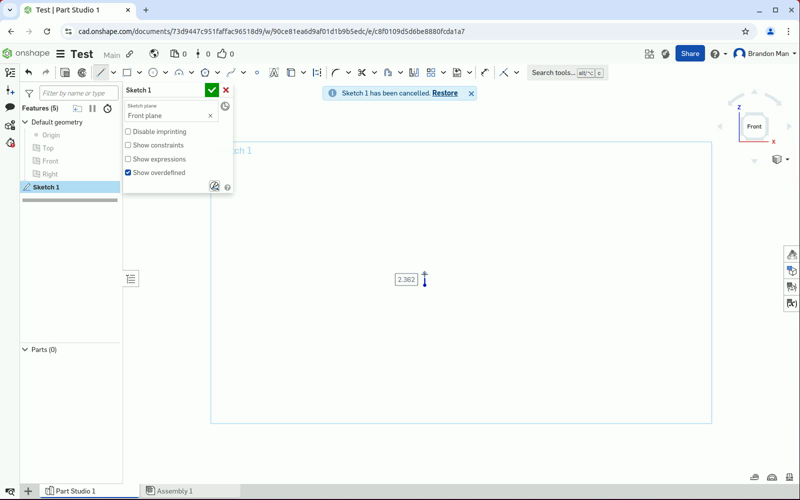
mouse_move(533, 273)
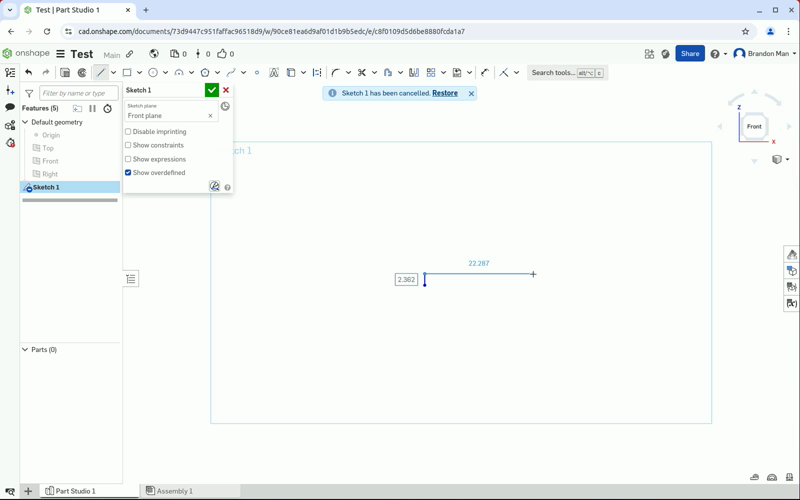
click(533, 273)
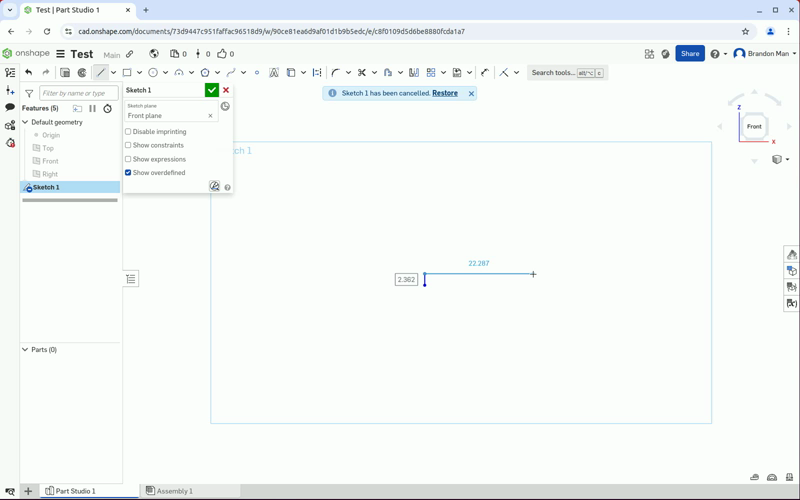
key_up(shift)
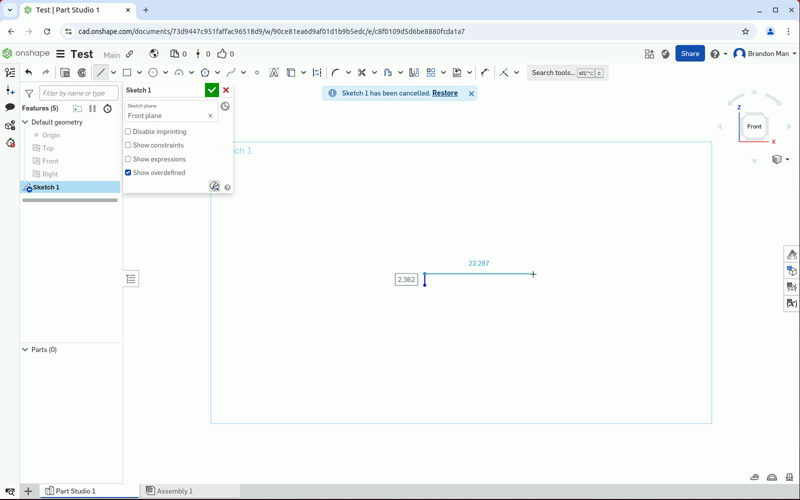
key_down(shift)
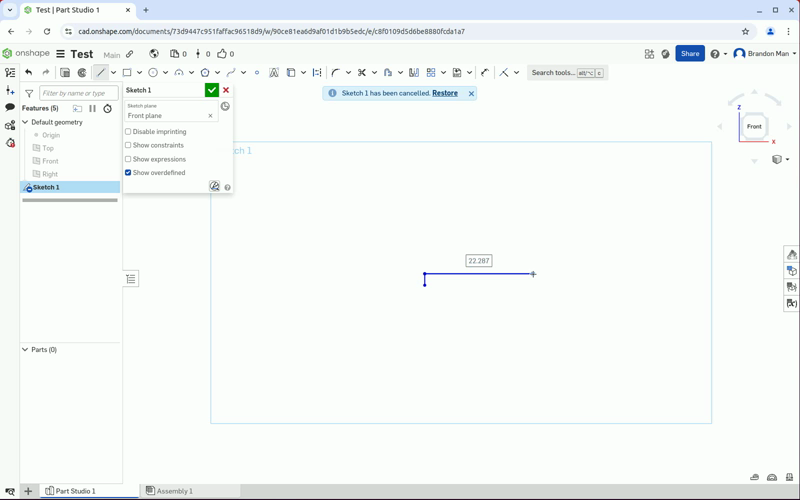
mouse_move(563, 273)
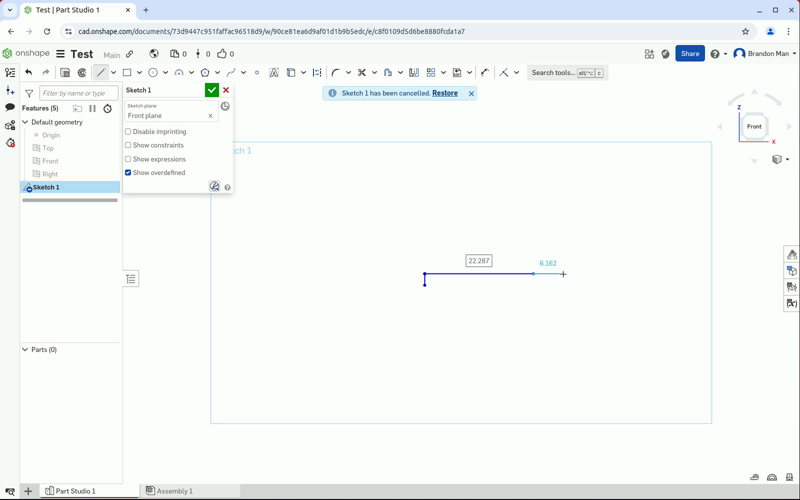
mouse_move(533, 263)
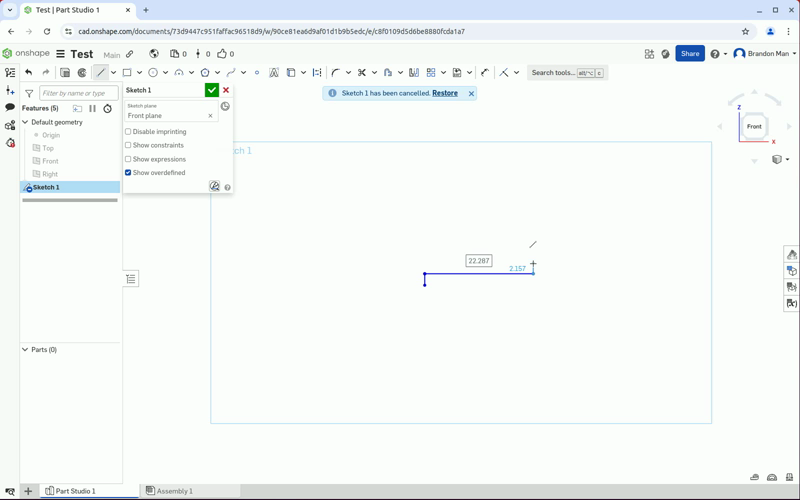
click(533, 263)
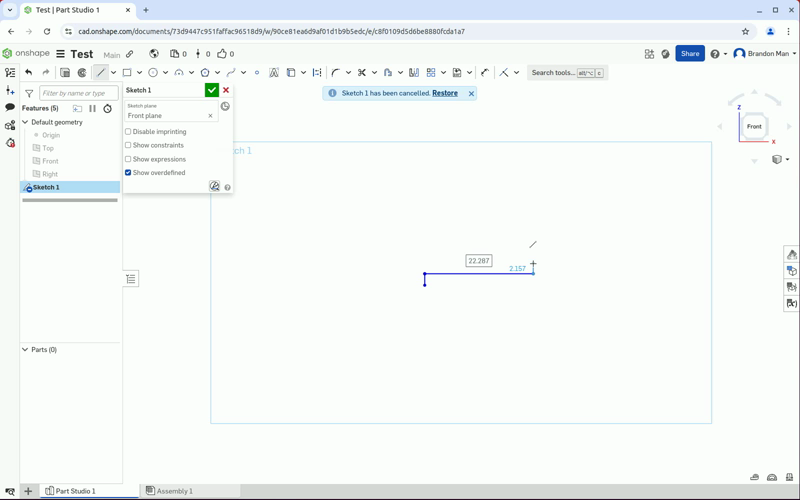
key_up(shift)
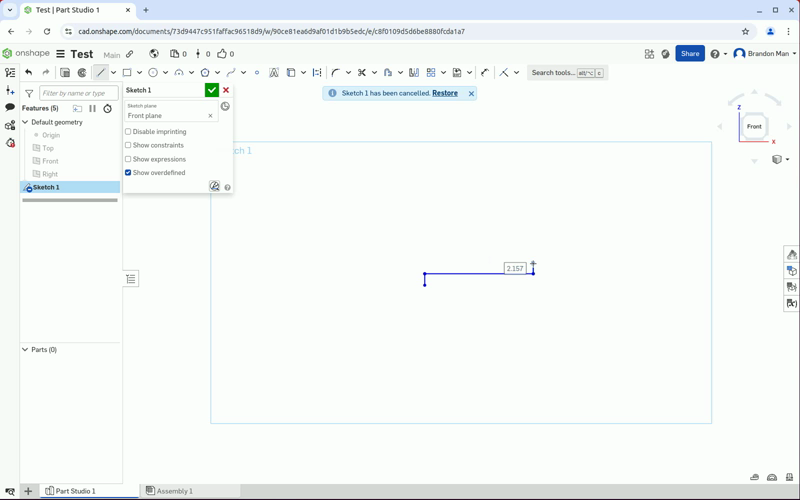
key_down(shift)
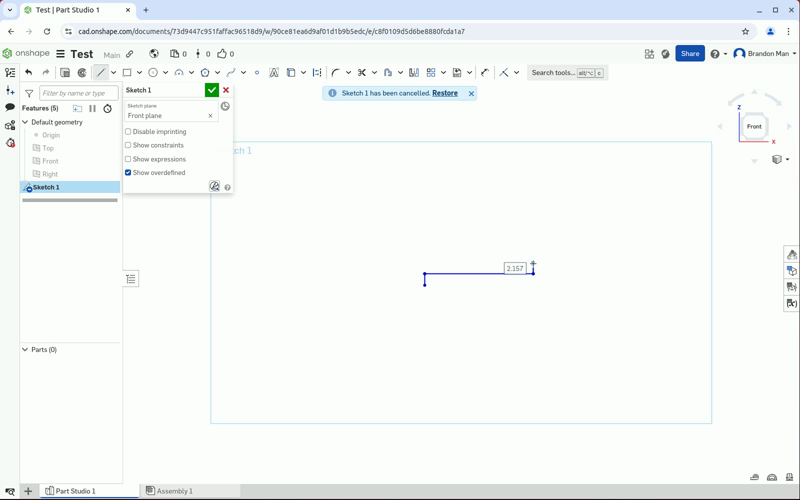
mouse_move(424, 263)
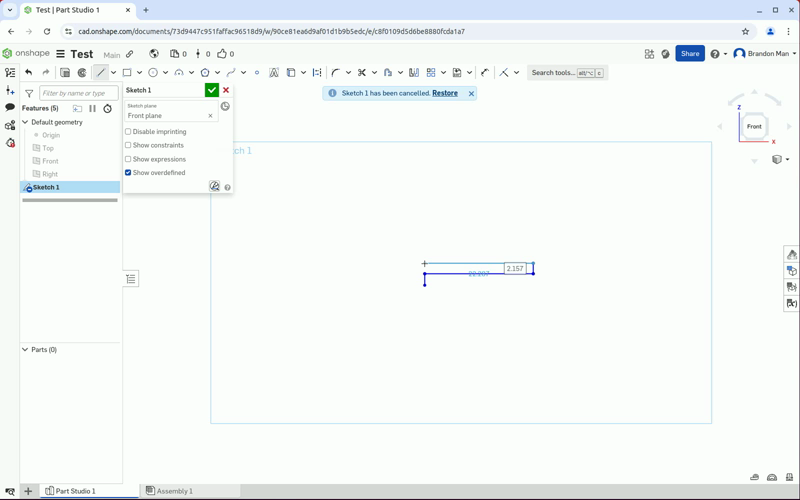
click(424, 263)
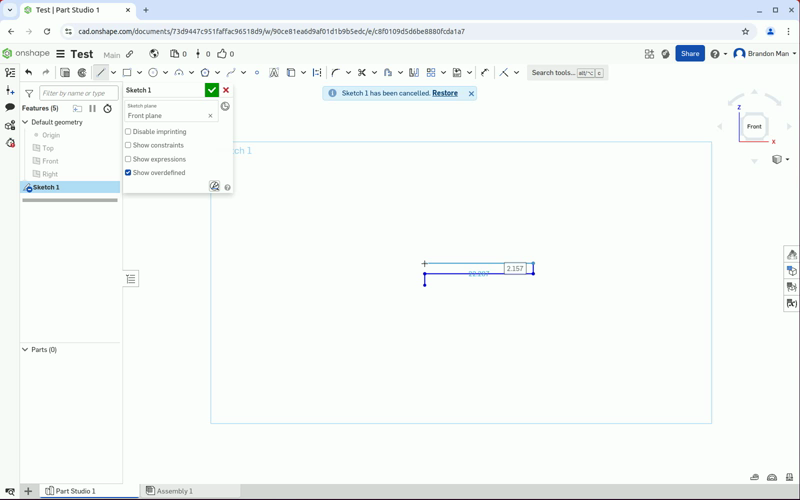
key_up(shift)
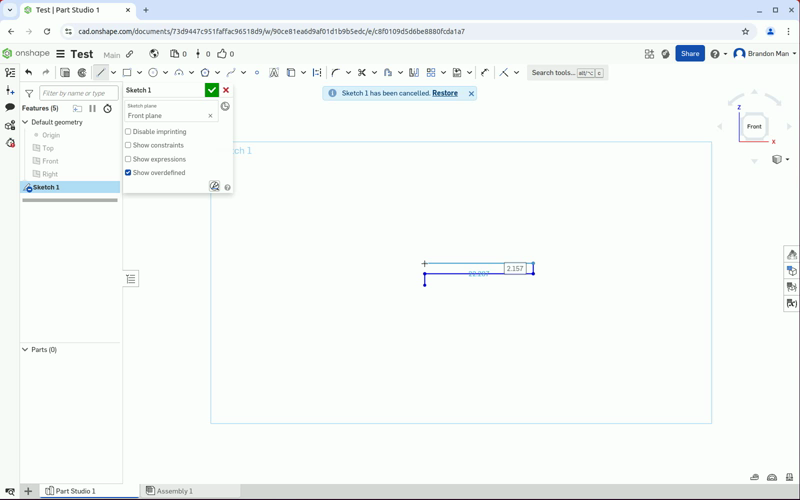
key_down(shift)
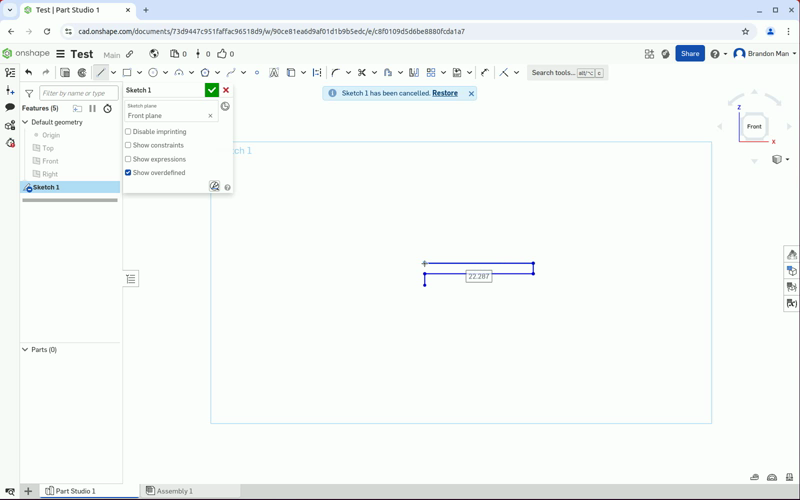
mouse_move(454, 263)
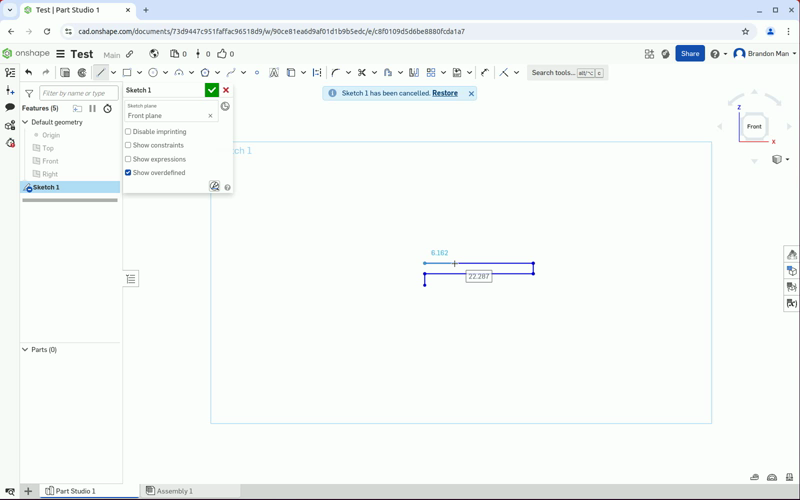
mouse_move(424, 253)
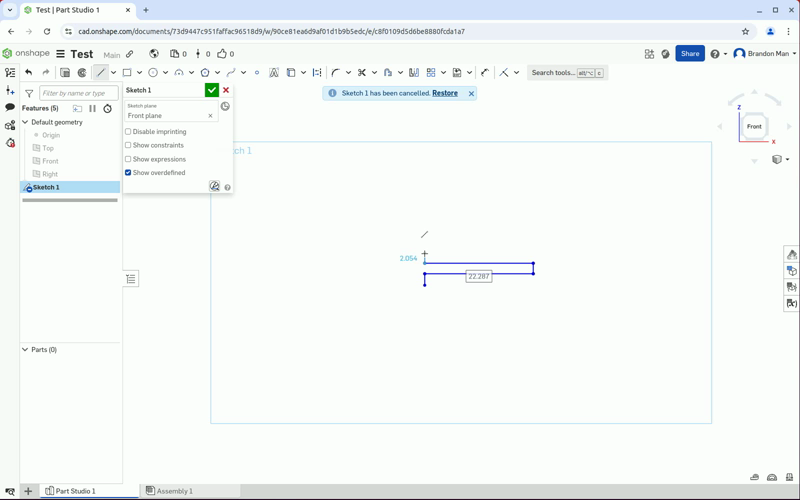
click(424, 253)
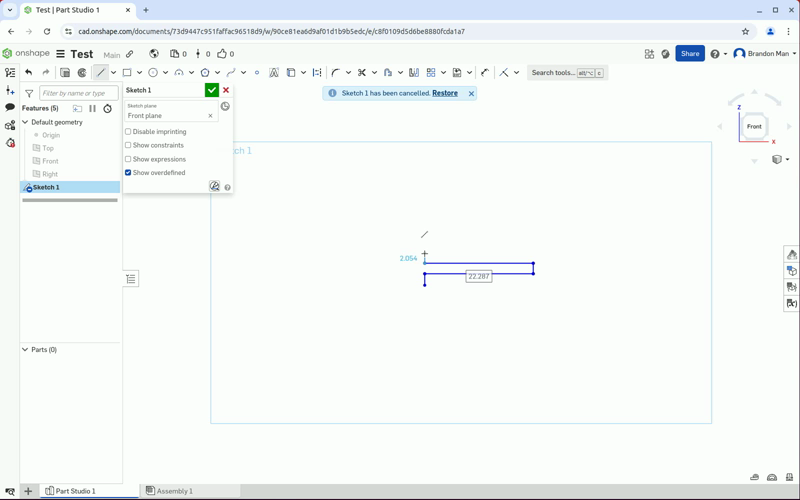
key_up(shift)
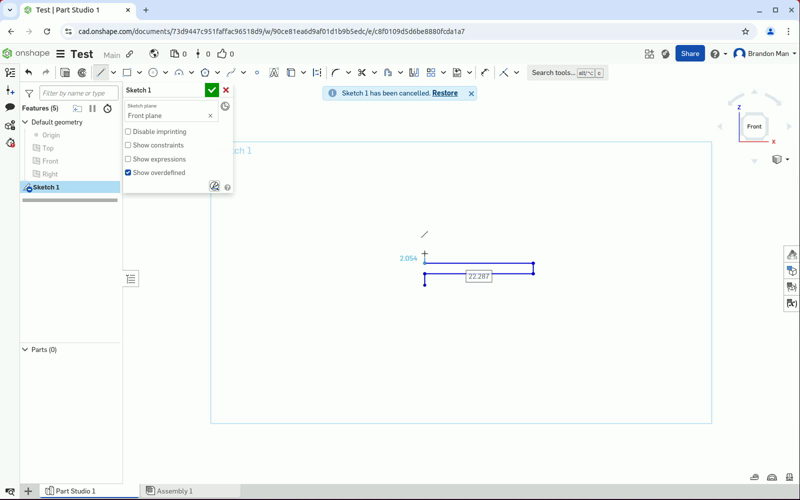
key(esc)
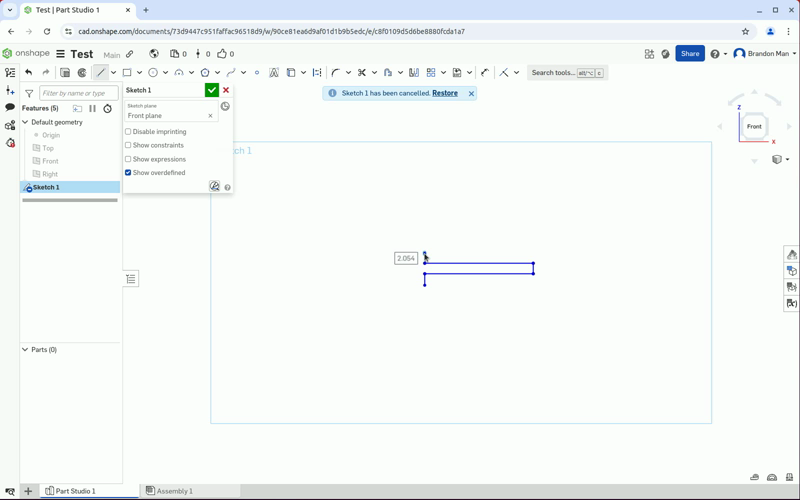
key(a)
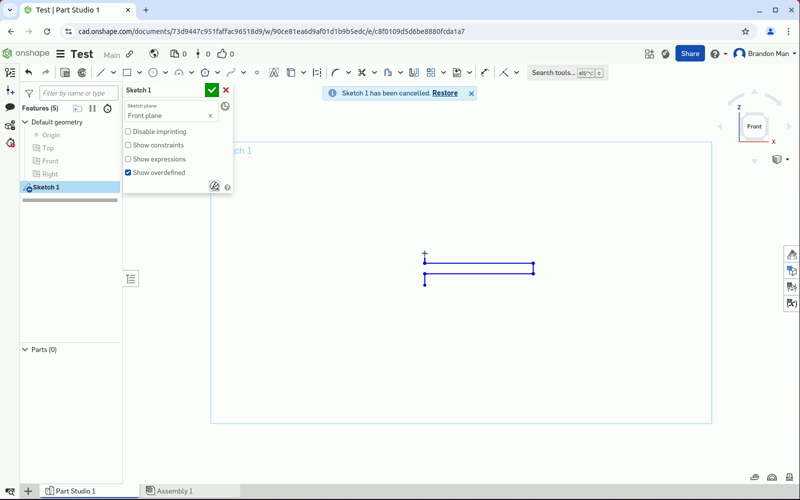
mouse_move(424, 253)
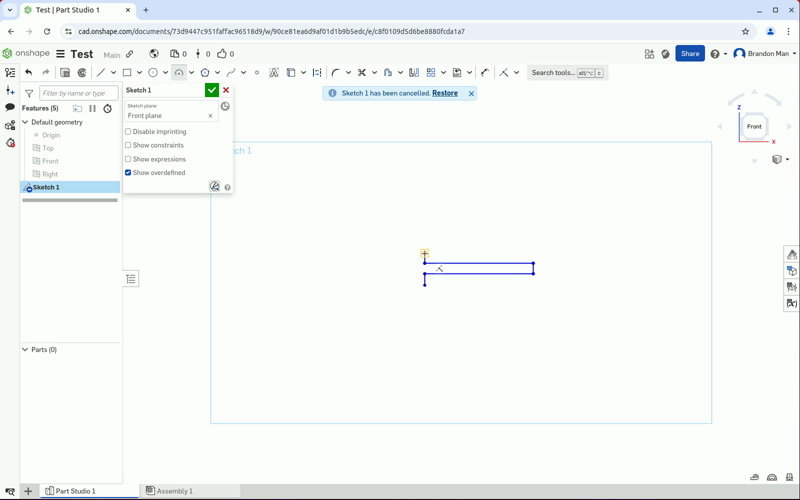
click(424, 253)
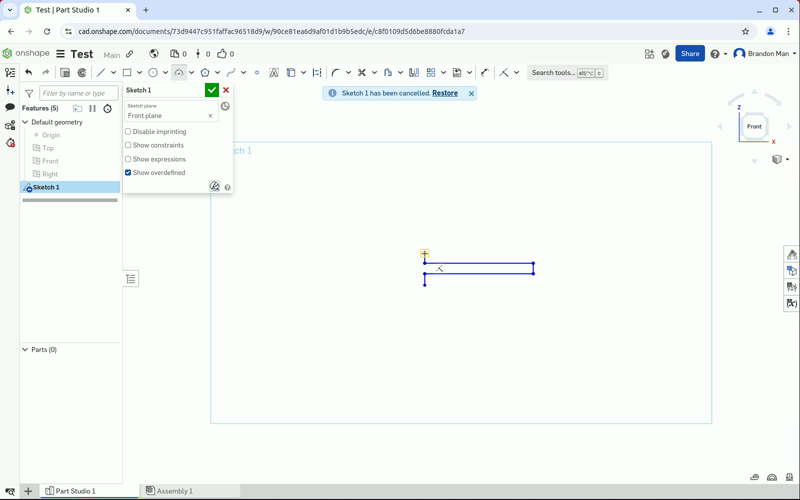
mouse_move(424, 285)
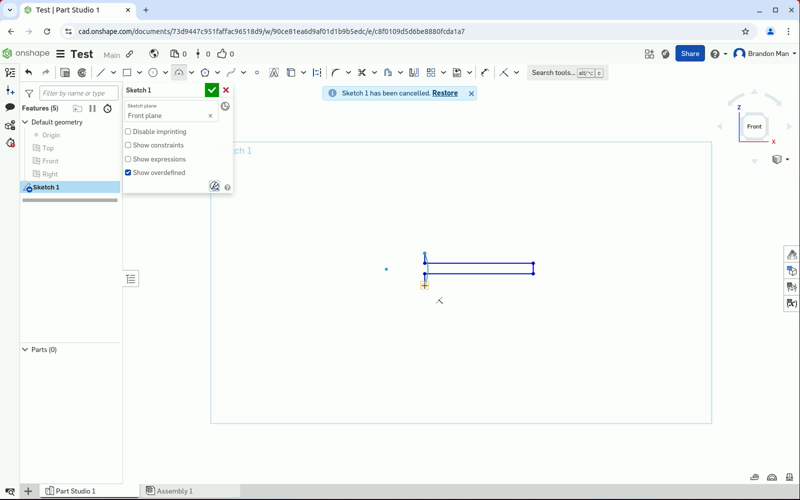
click(424, 285)
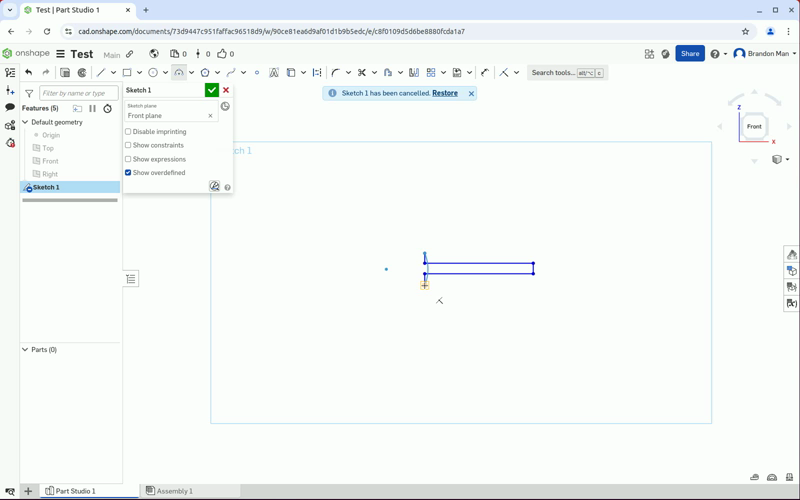
key_down(shift)
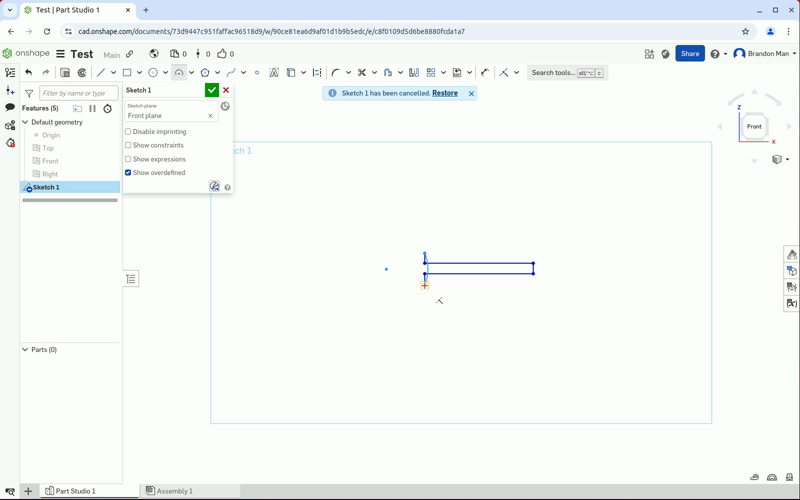
mouse_move(413, 269)
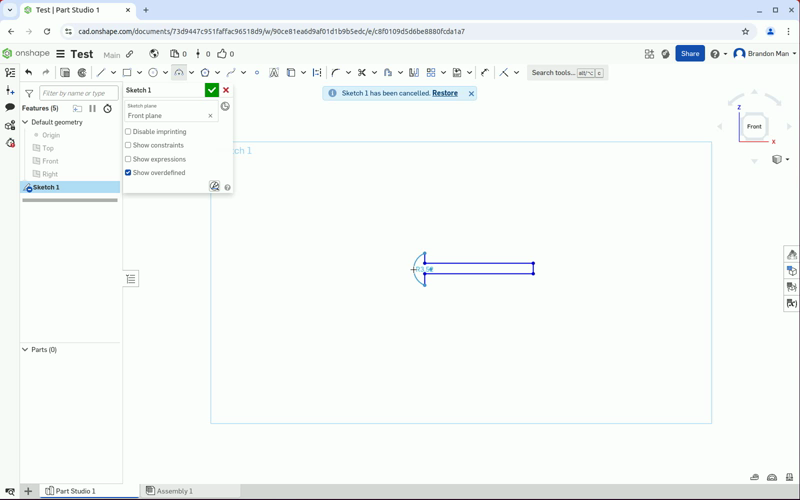
click(413, 269)
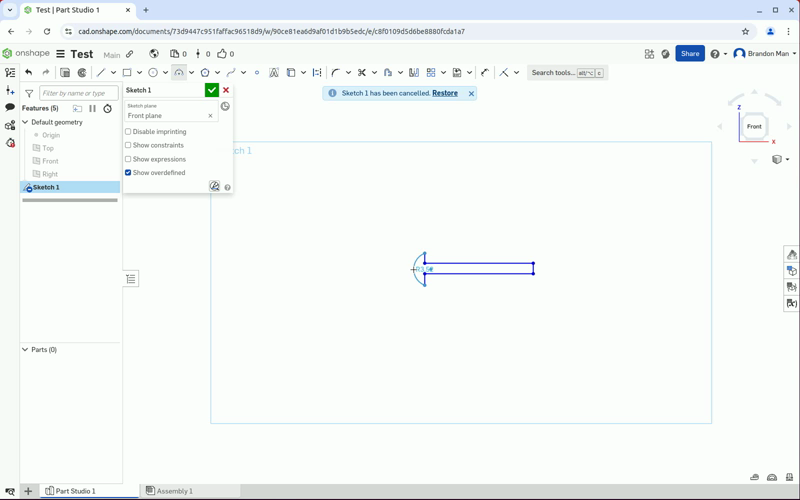
key_up(shift)
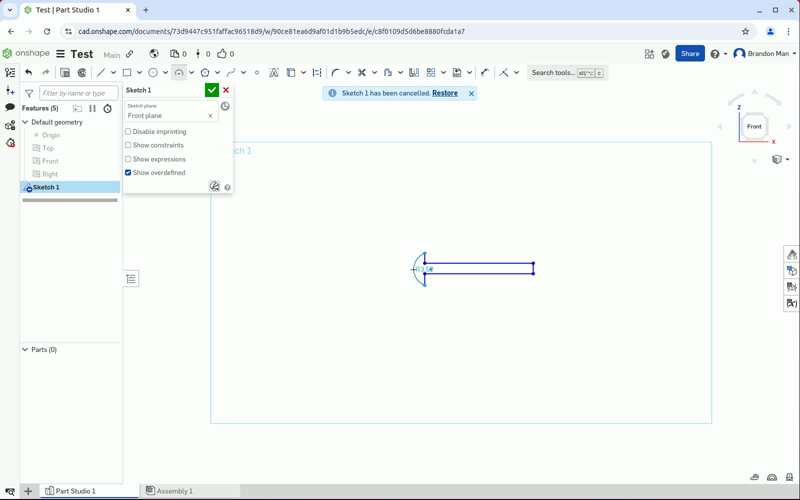
key(esc)
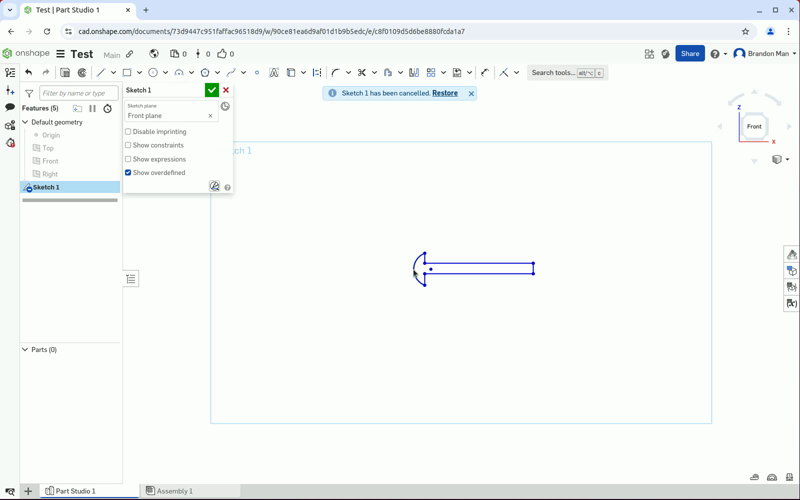
key(c)
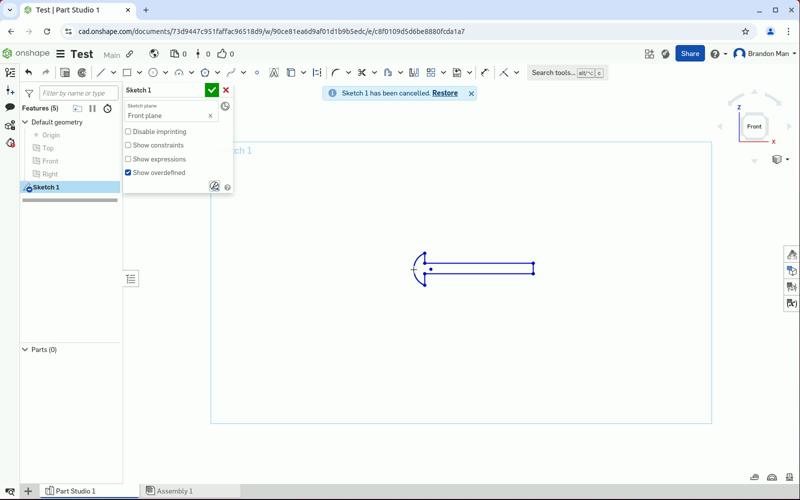
key_down(shift)
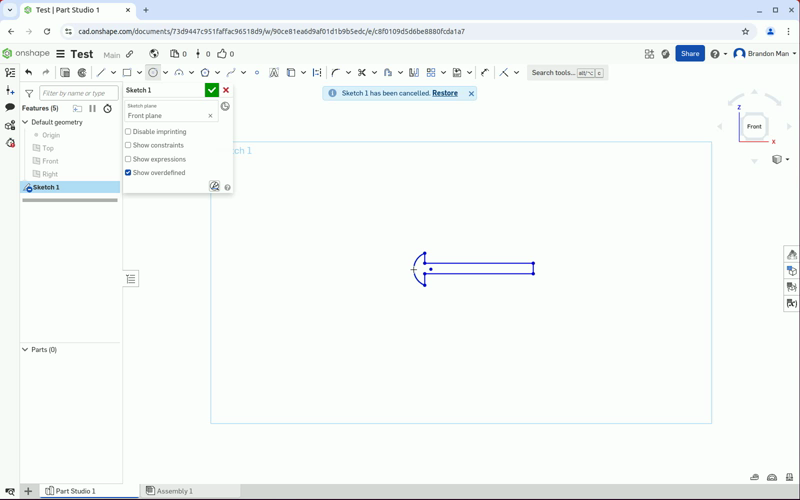
mouse_move(492, 269)
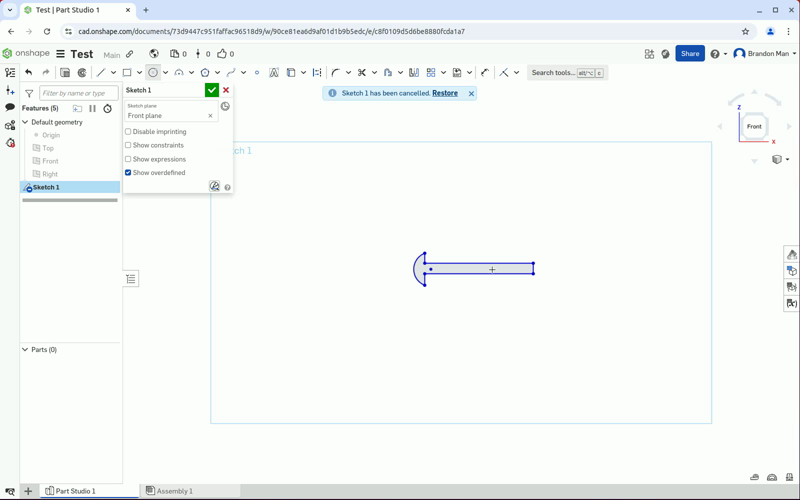
click(492, 269)
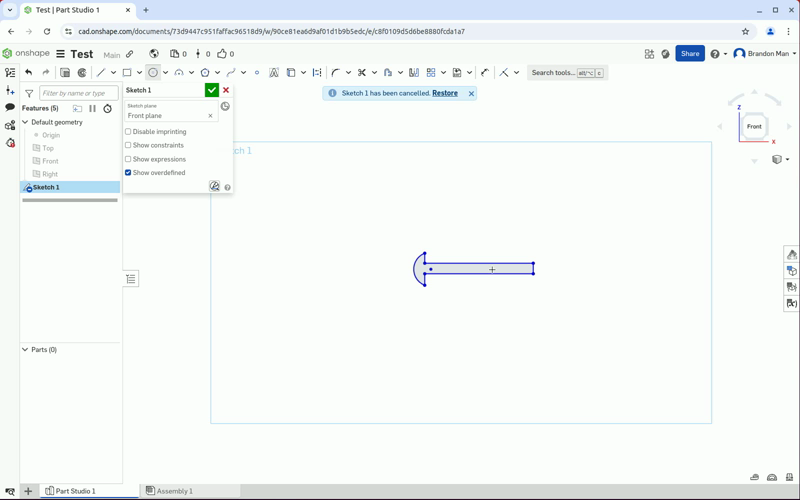
key_up(shift)
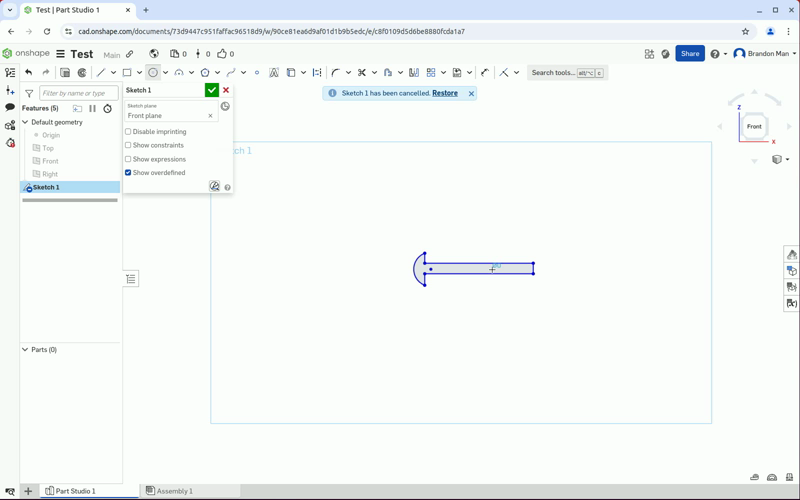
mouse_move(494, 269)
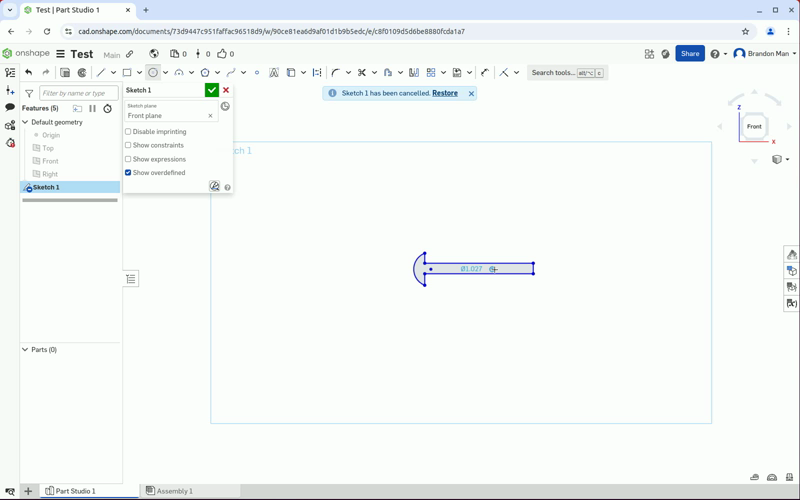
scroll(6)
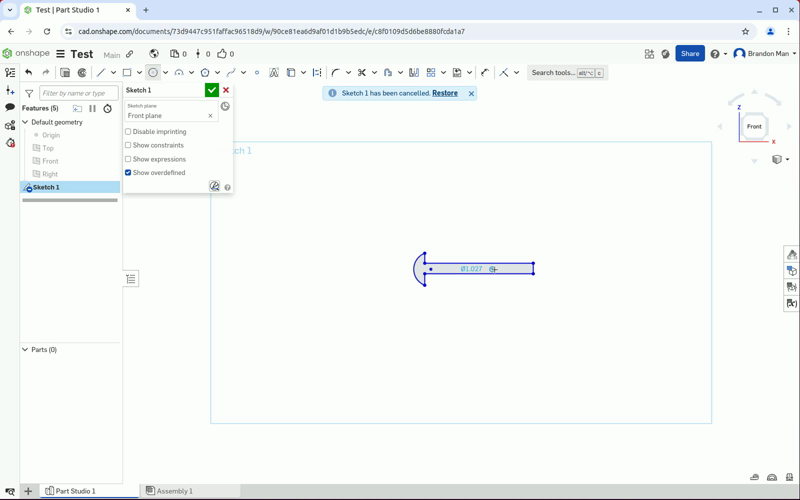
scroll(6)
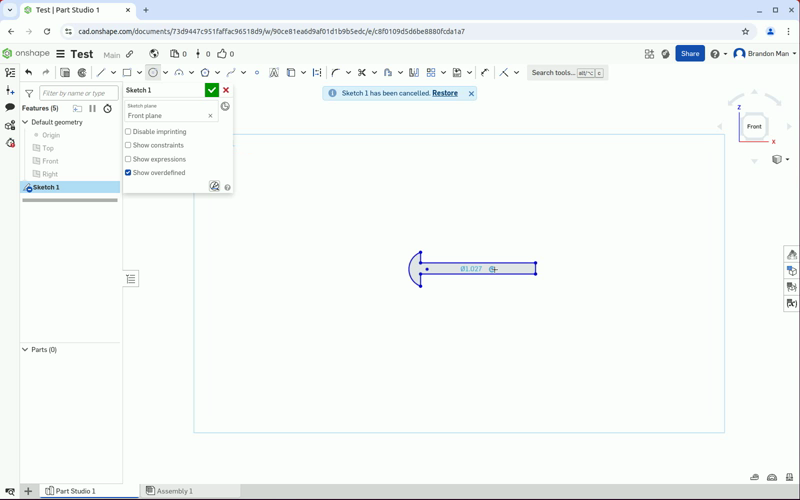
scroll(6)
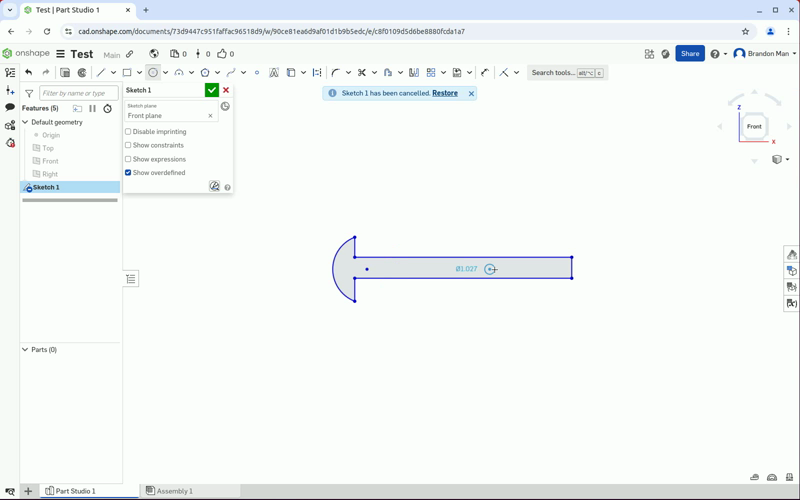
scroll(6)
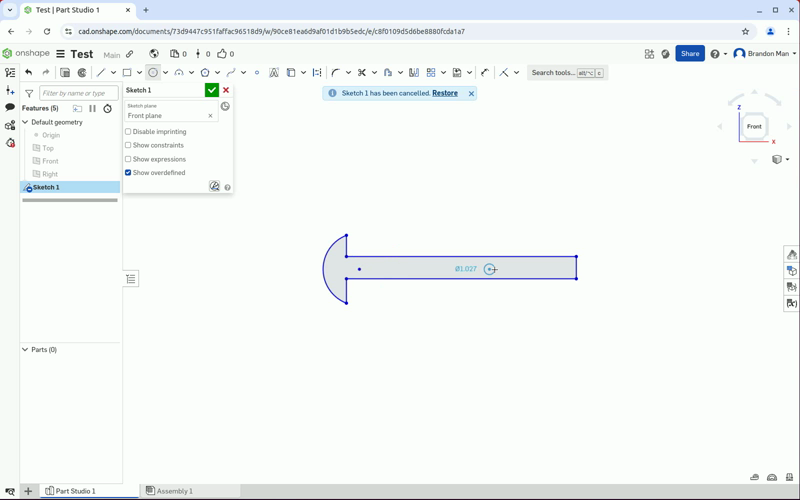
scroll(6)
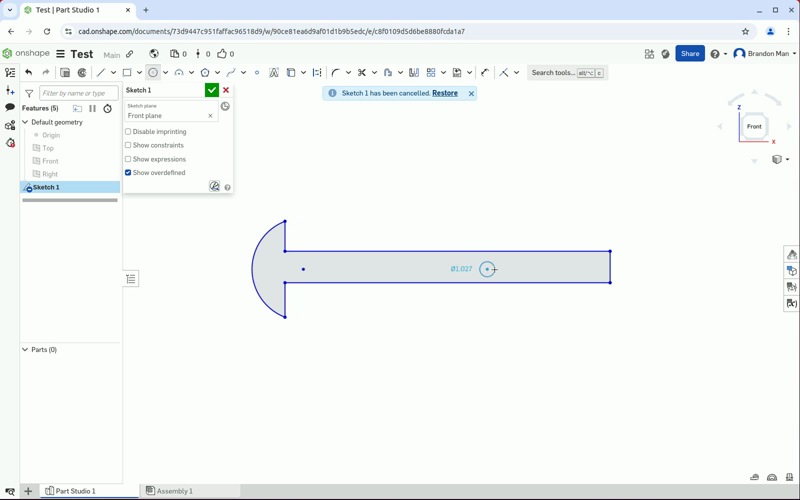
scroll(6)
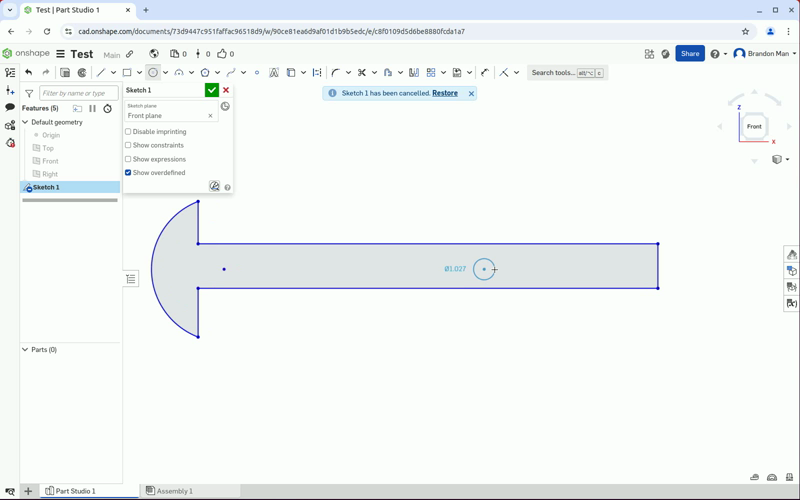
scroll(6)
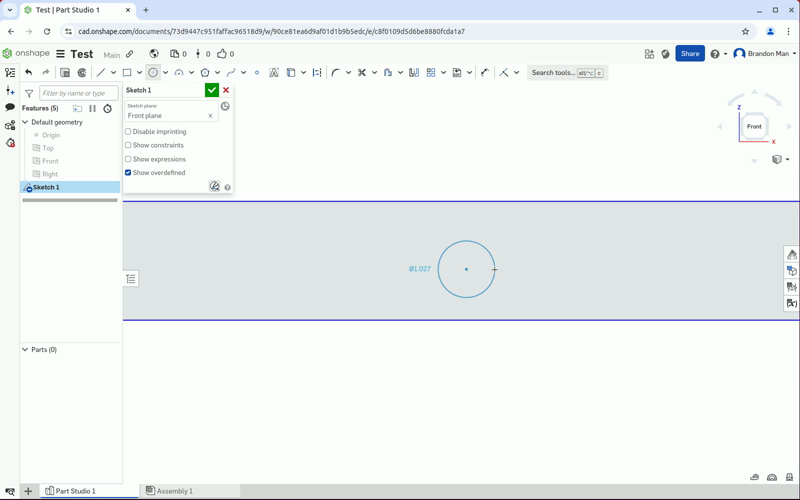
click(494, 269)
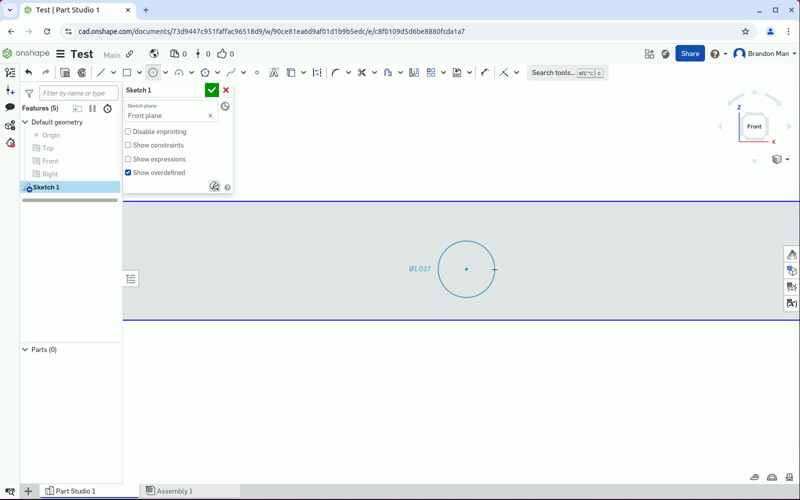
scroll(-6)
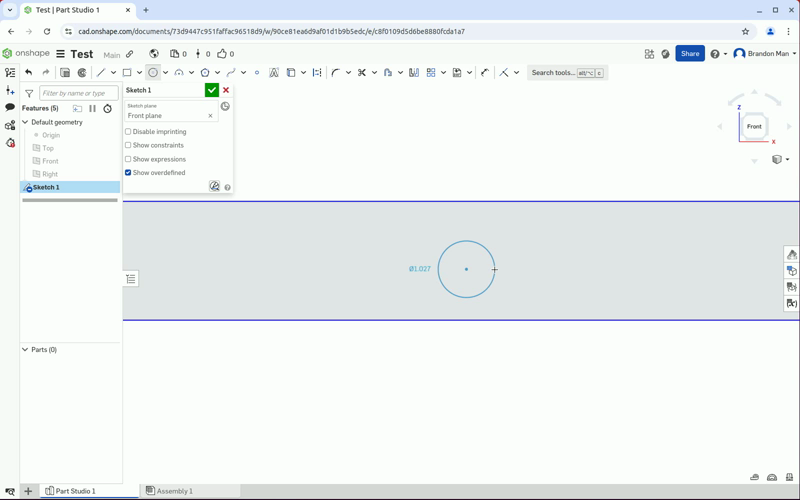
scroll(-6)
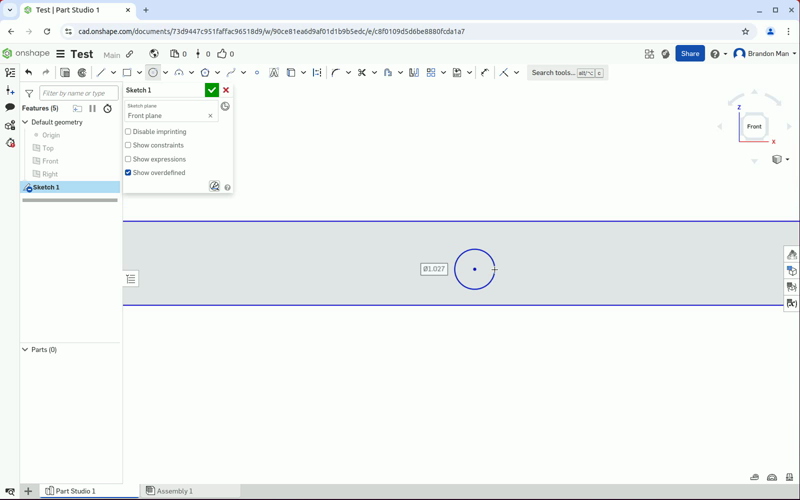
scroll(-6)
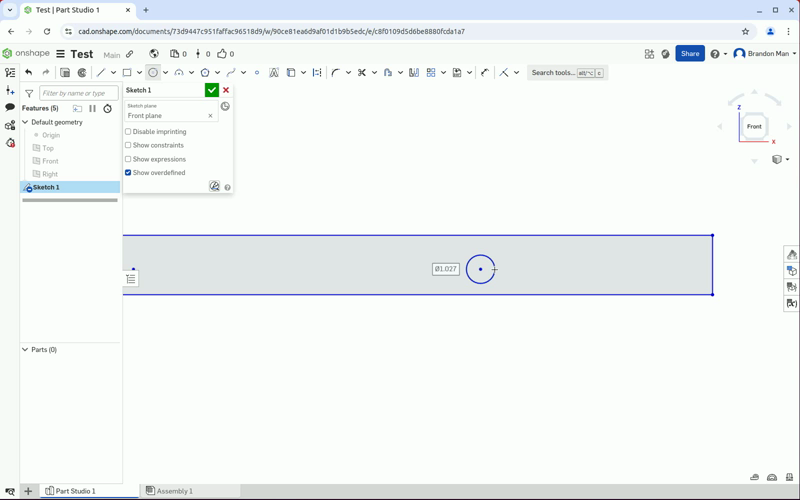
scroll(-6)
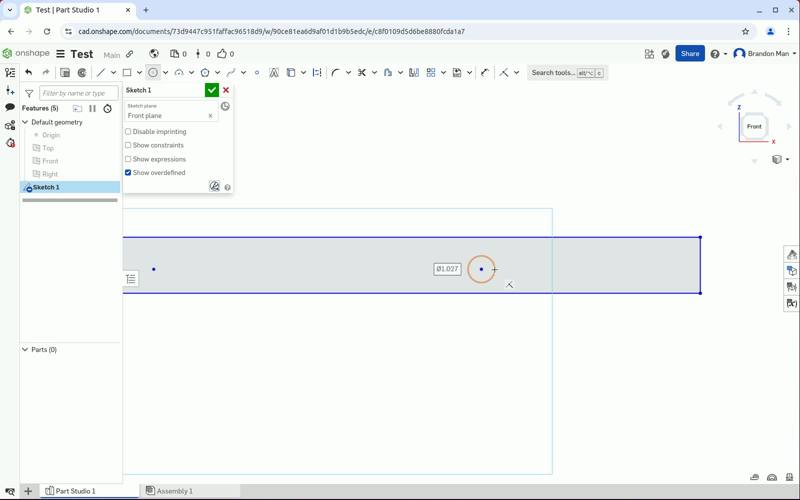
scroll(-6)
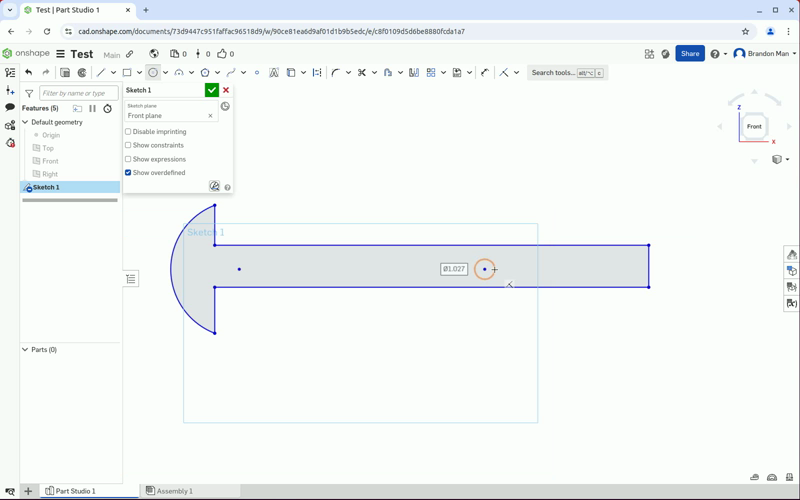
scroll(-6)
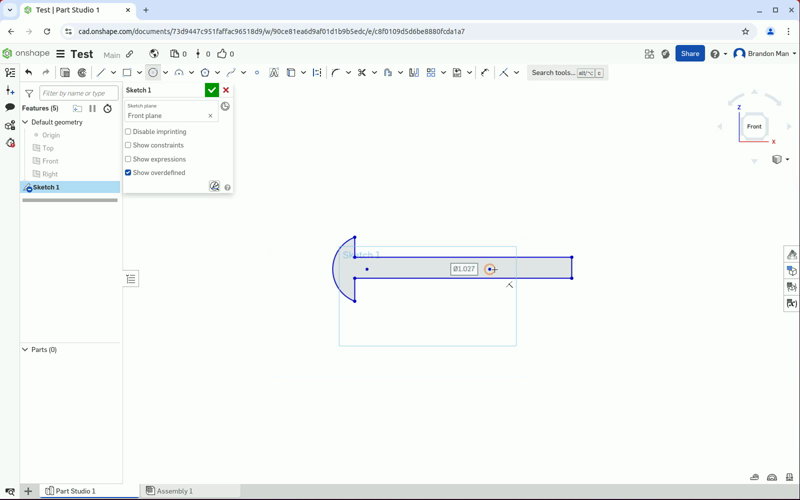
scroll(-6)
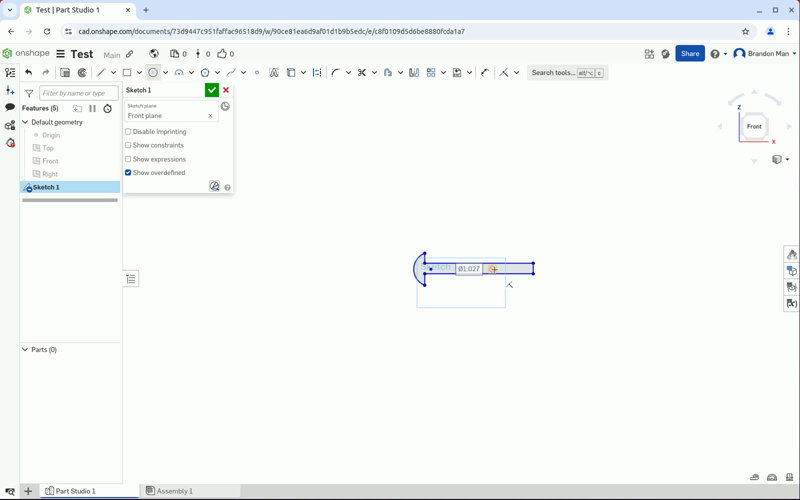
key(esc)
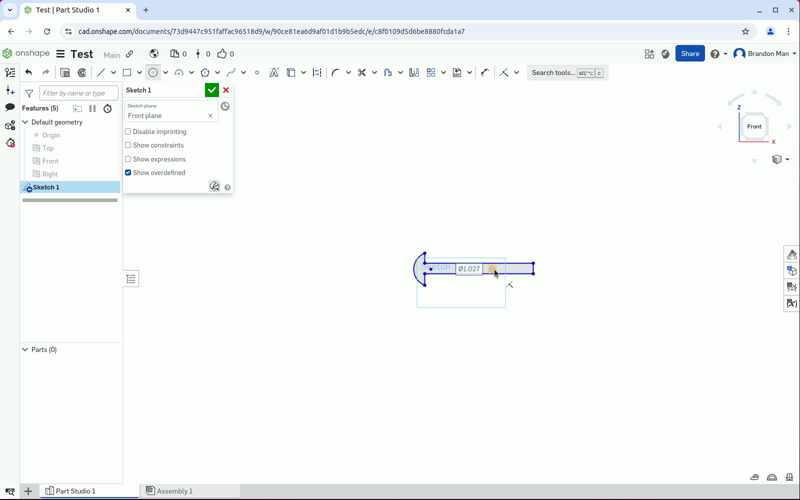
key(c)
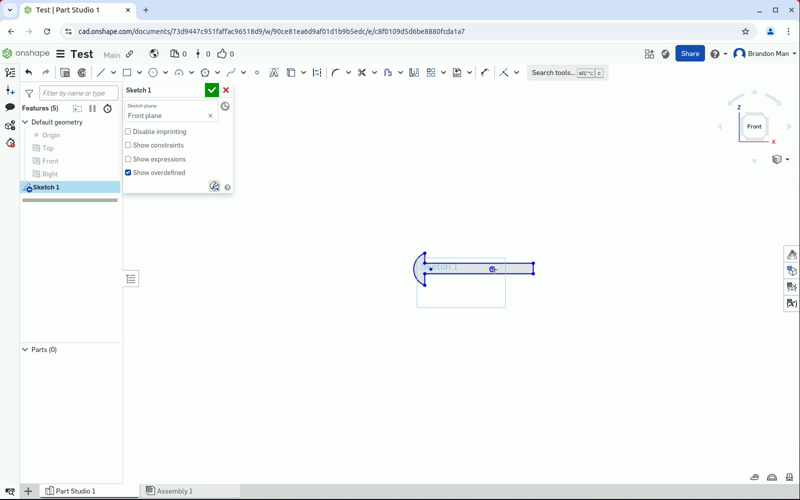
key_down(shift)
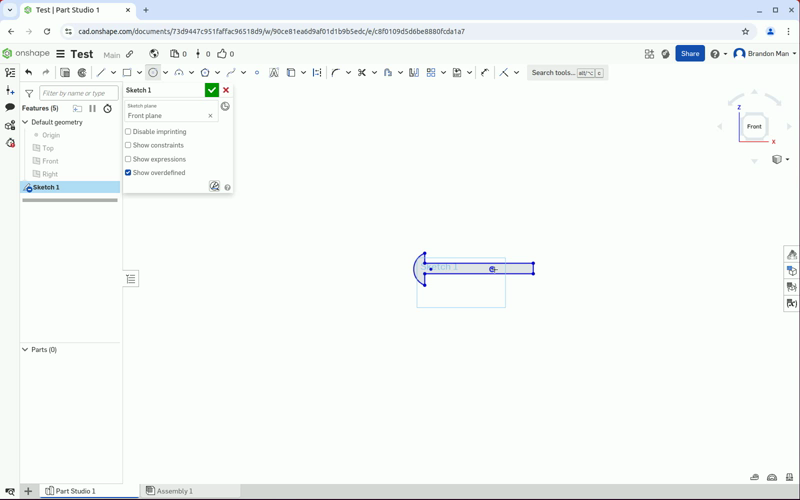
mouse_move(526, 269)
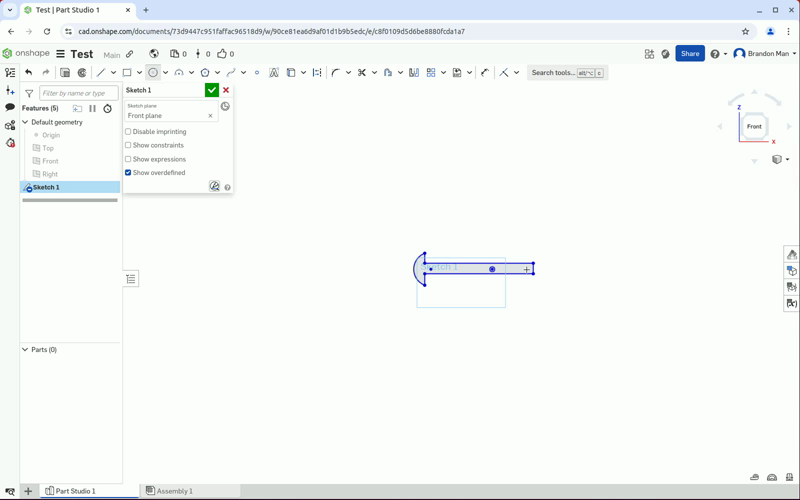
click(526, 269)
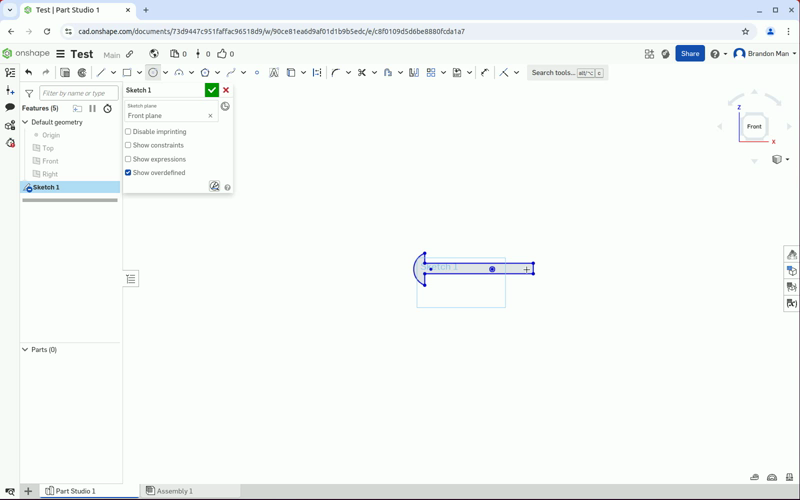
key_up(shift)
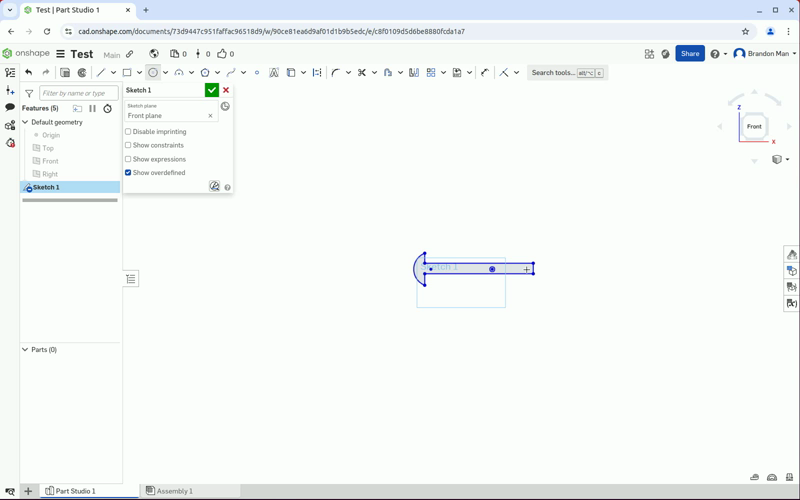
mouse_move(528, 269)
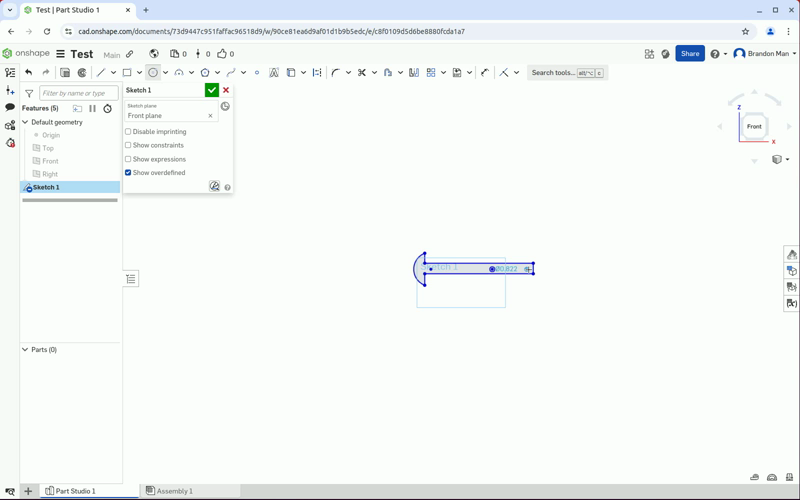
scroll(6)
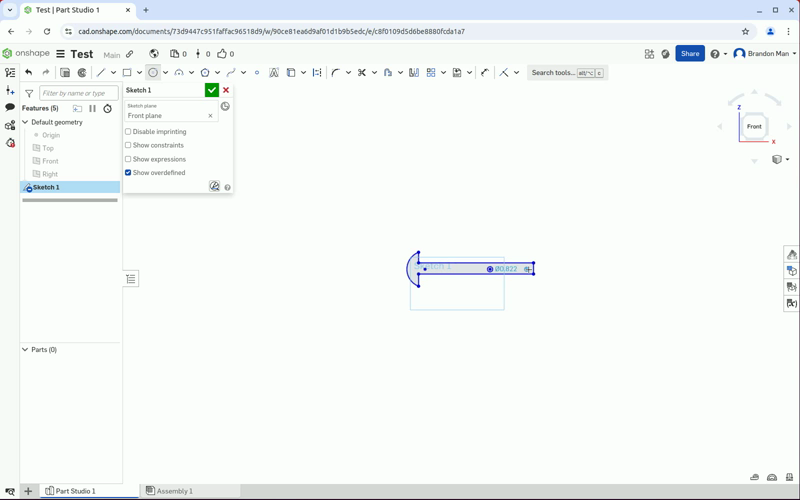
scroll(6)
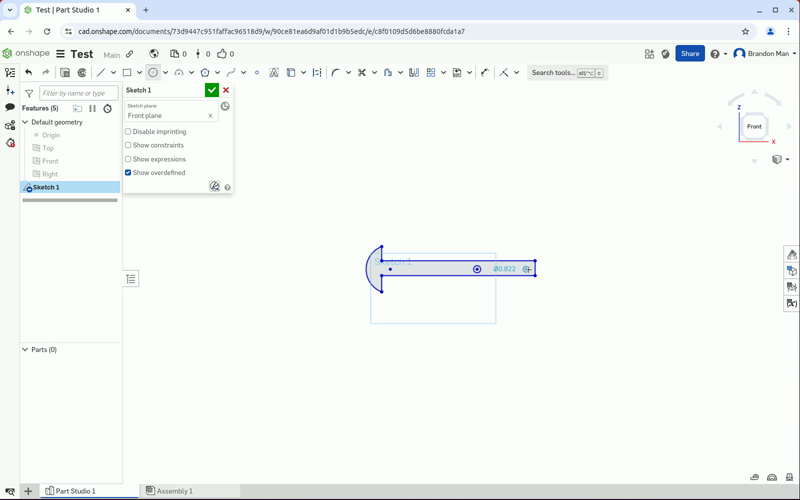
scroll(6)
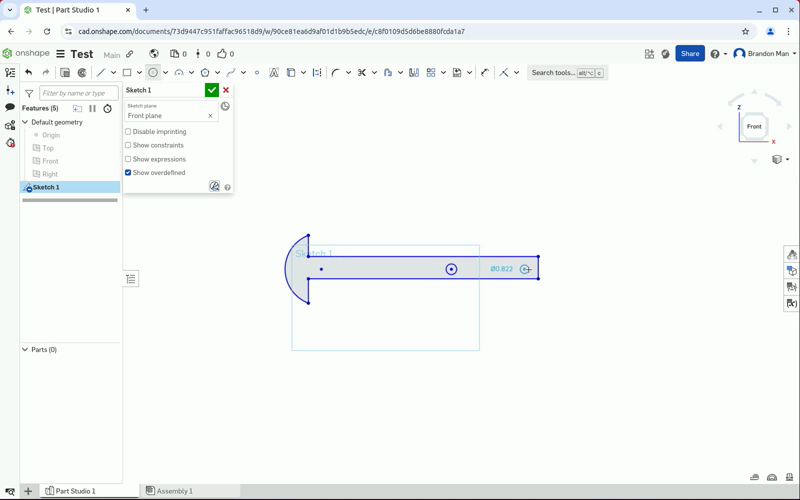
scroll(6)
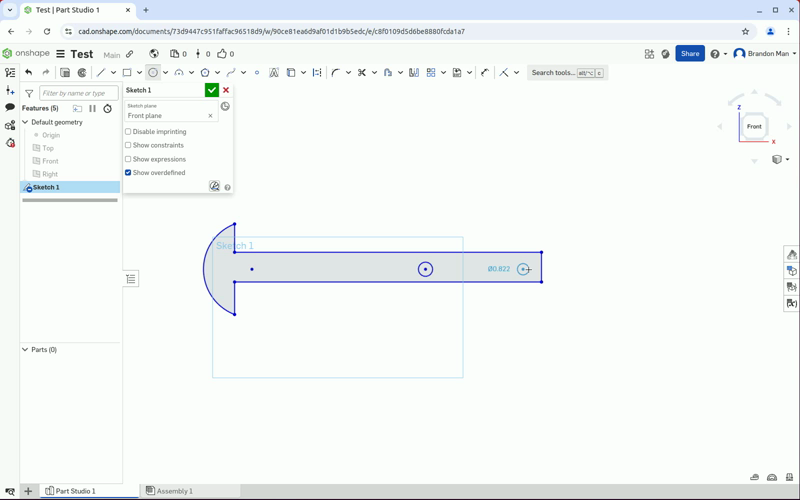
scroll(6)
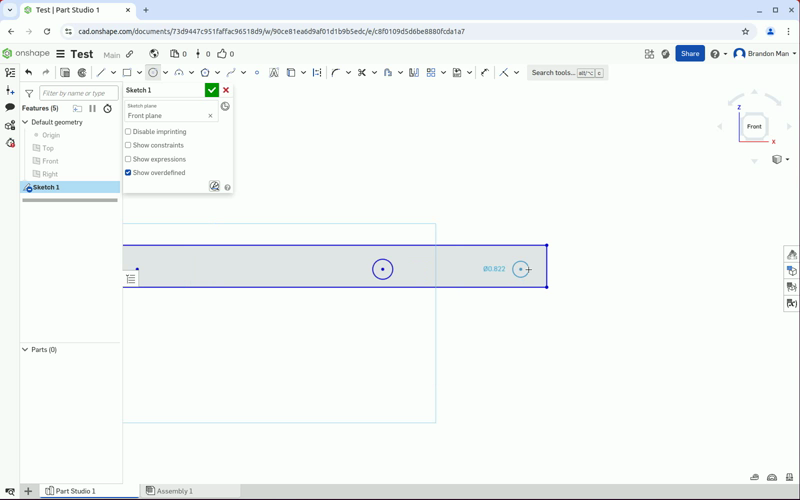
scroll(6)
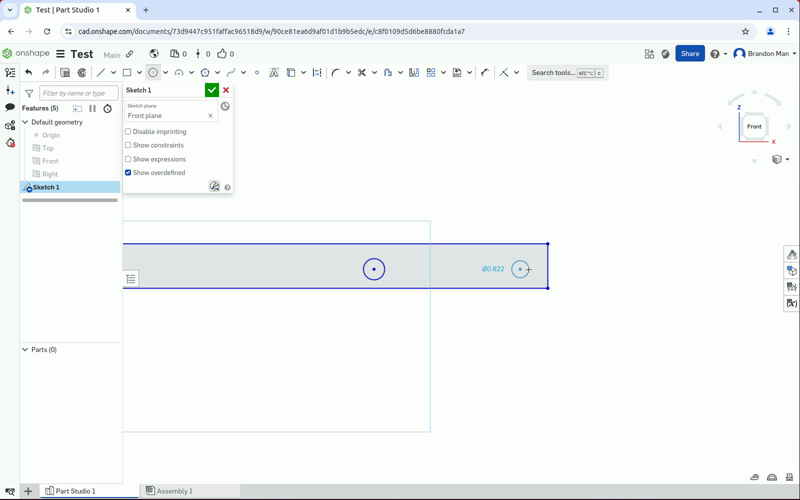
scroll(6)
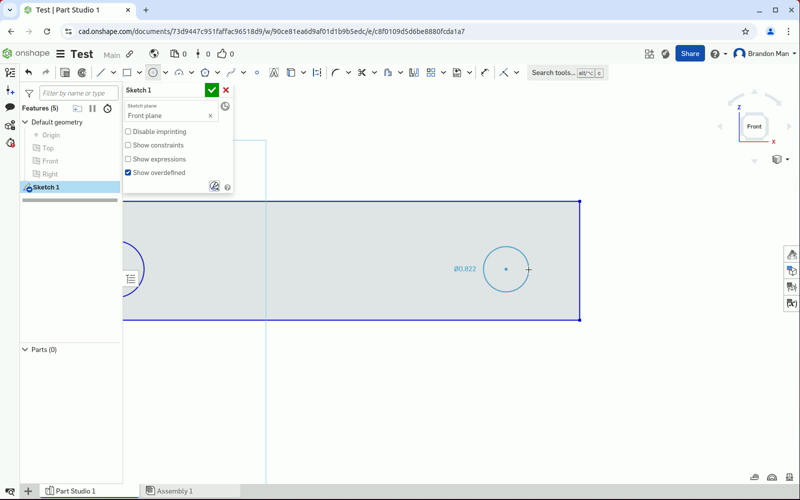
click(528, 269)
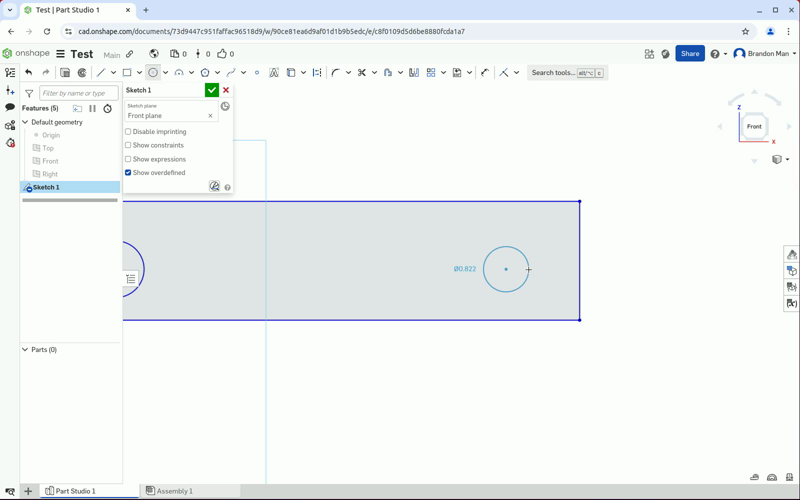
scroll(-6)
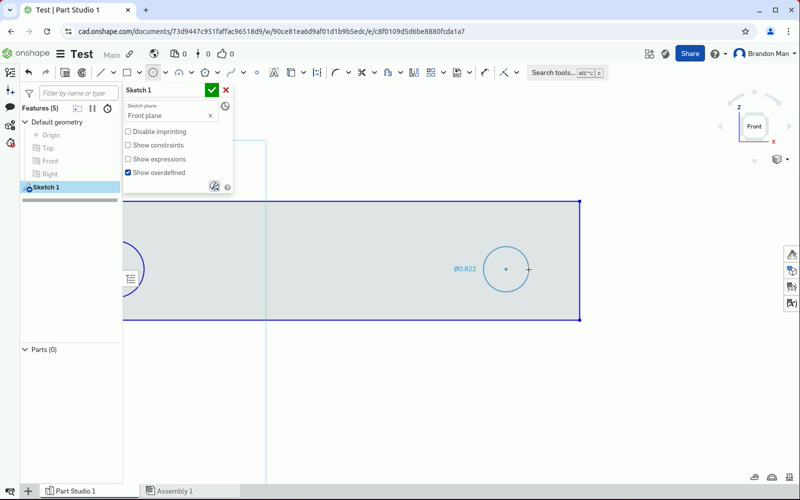
scroll(-6)
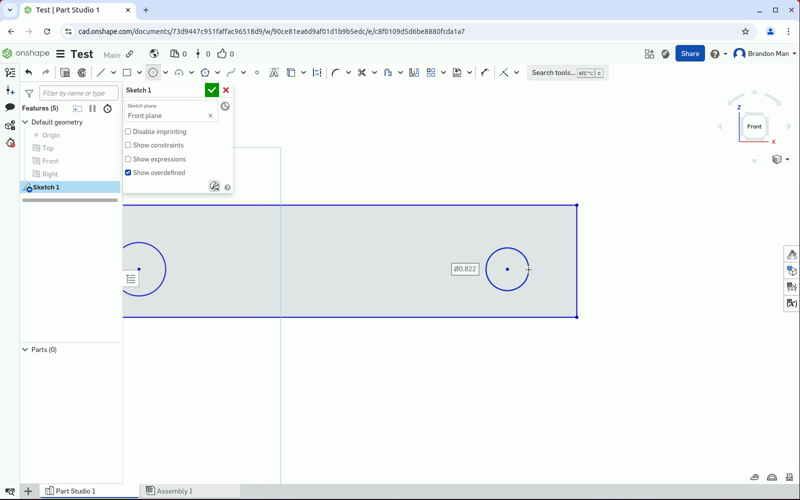
scroll(-6)
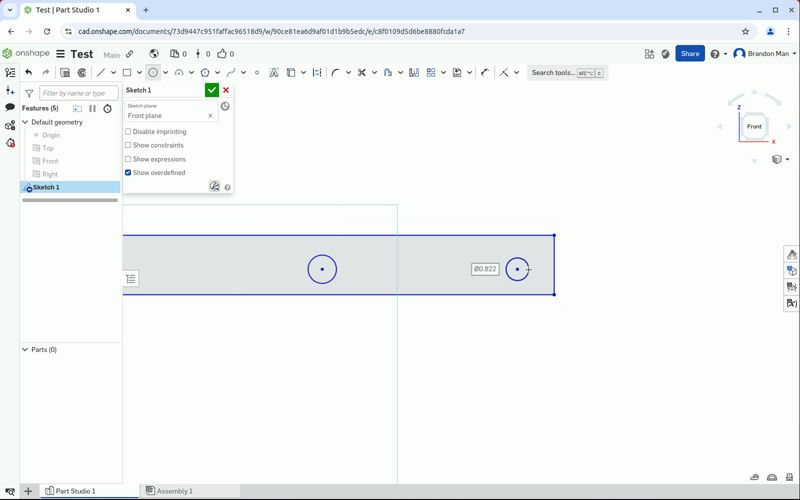
scroll(-6)
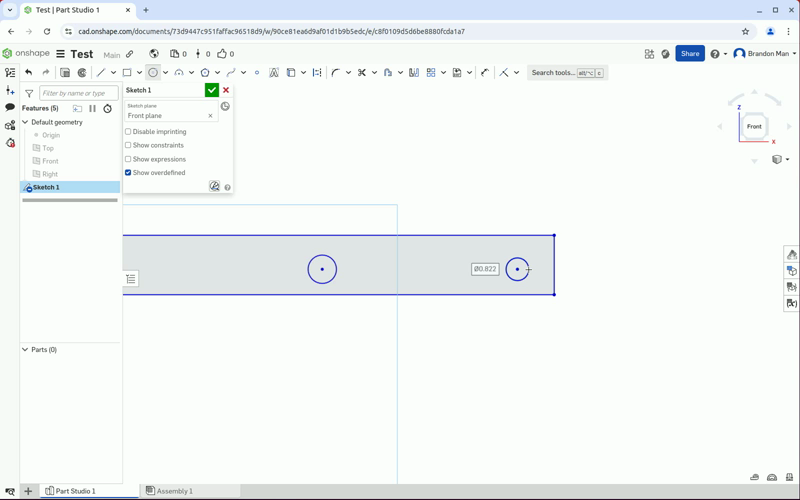
scroll(-6)
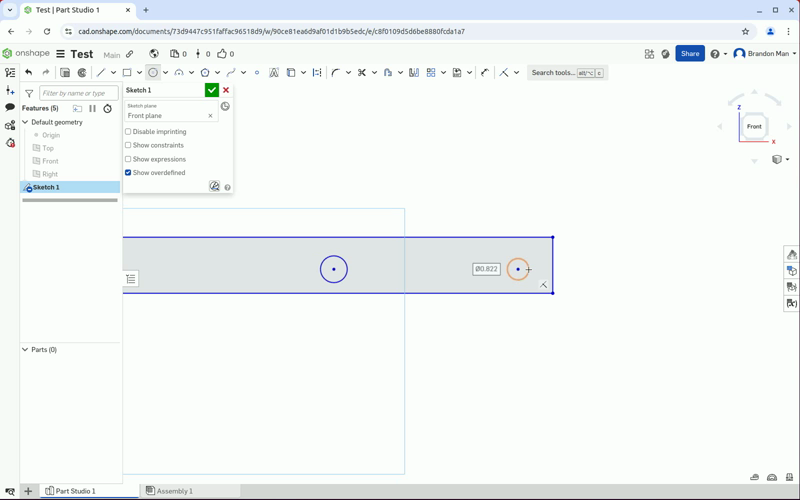
scroll(-6)
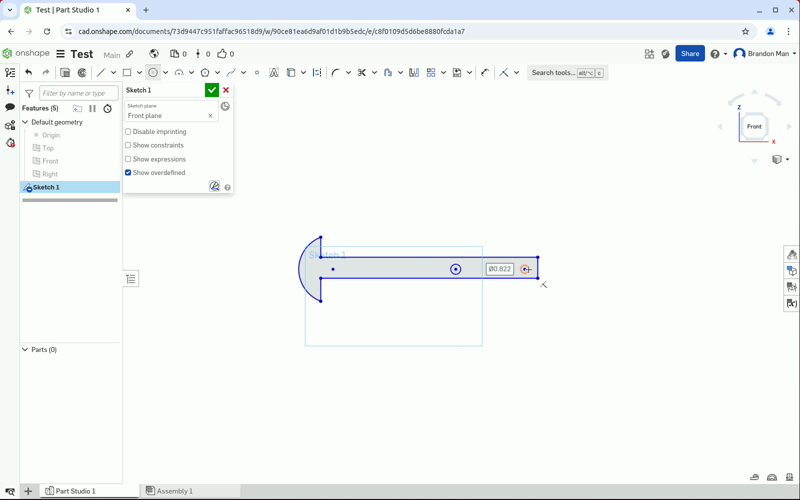
scroll(-6)
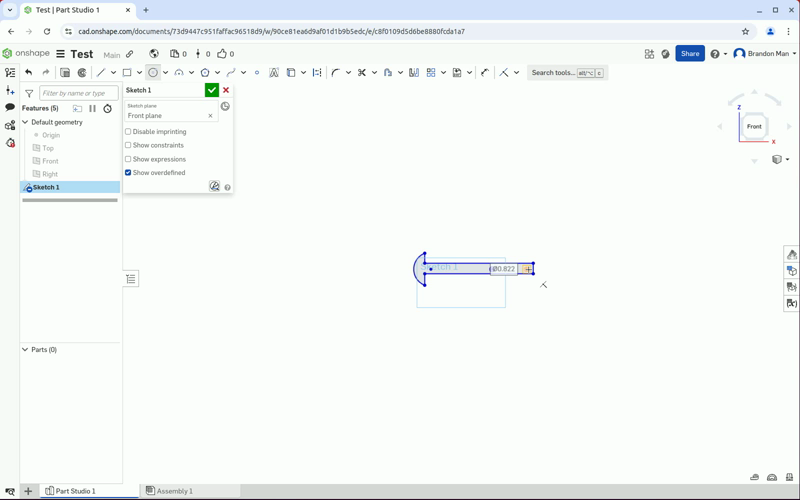
key(esc)
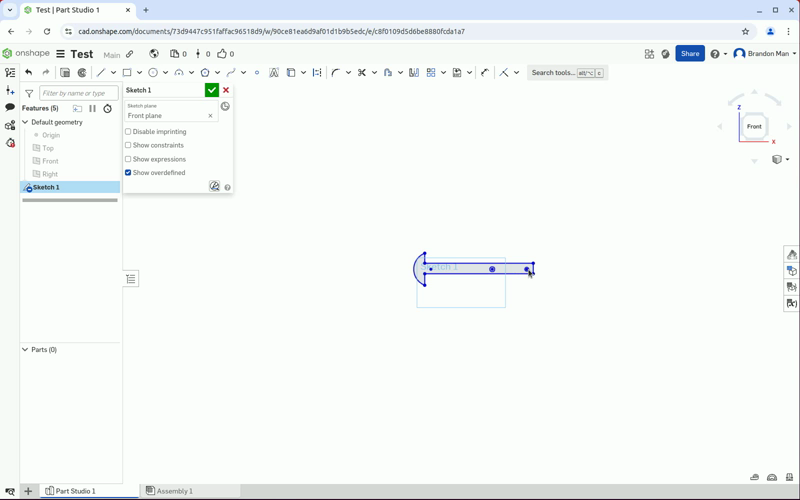
mouse_move(521, 272)
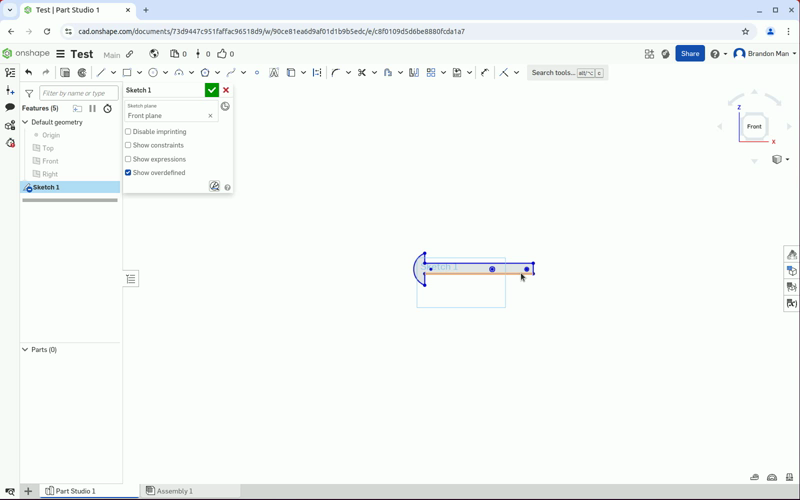
scroll(6)
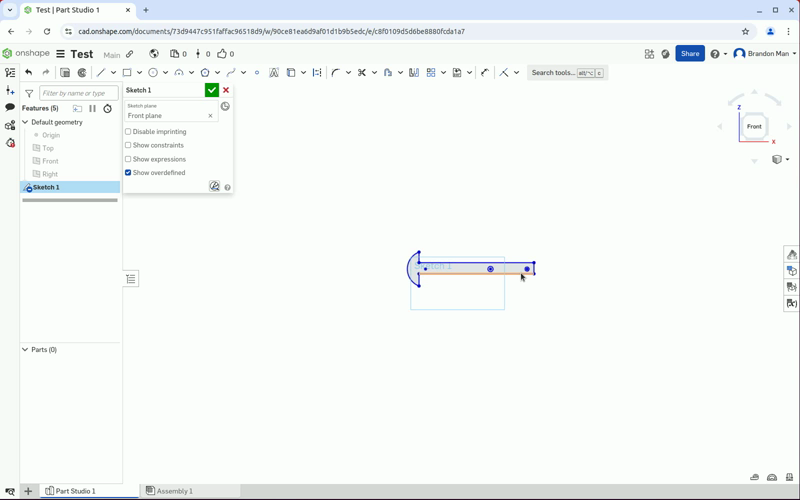
scroll(6)
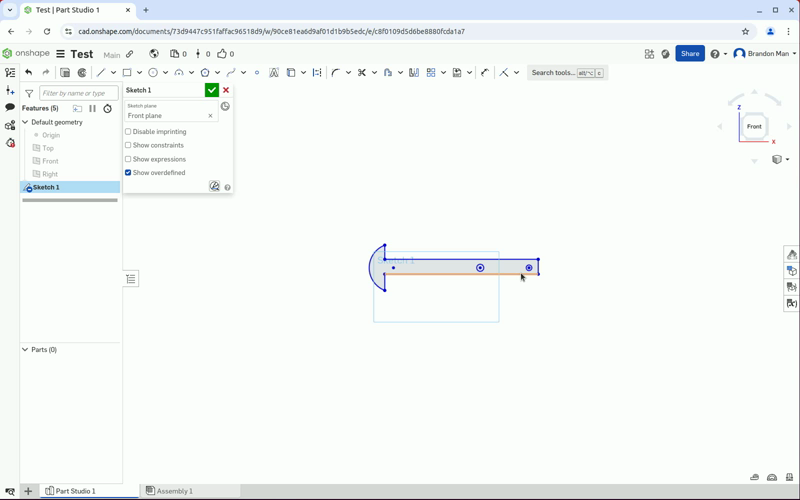
scroll(6)
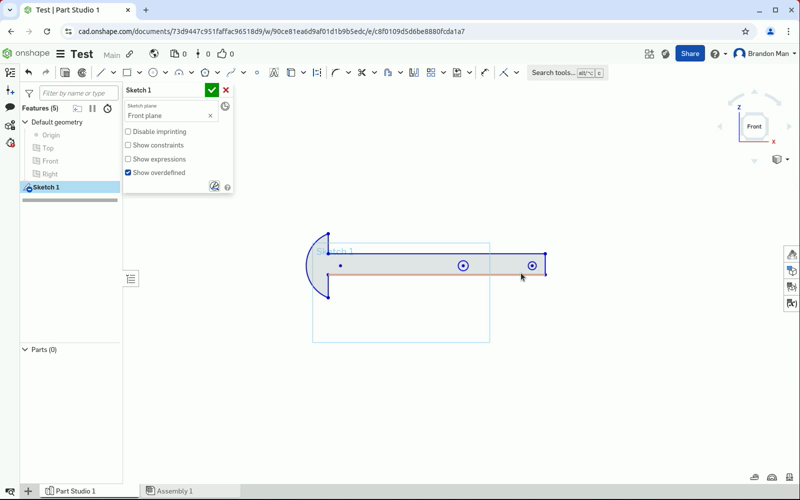
scroll(6)
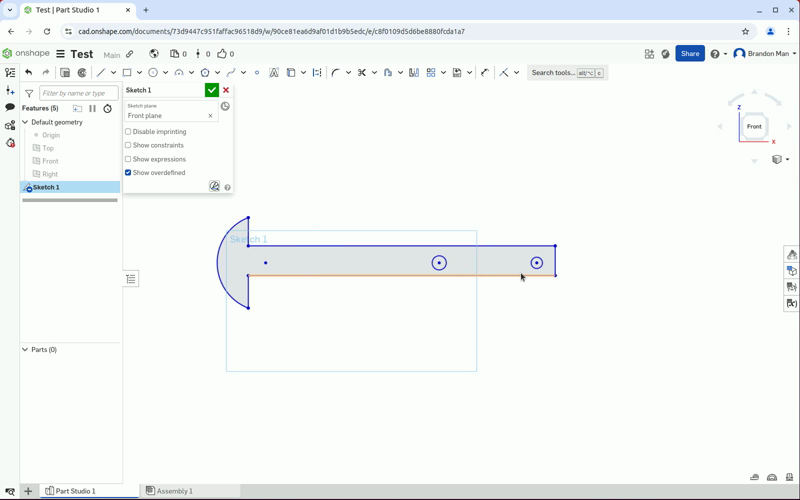
scroll(6)
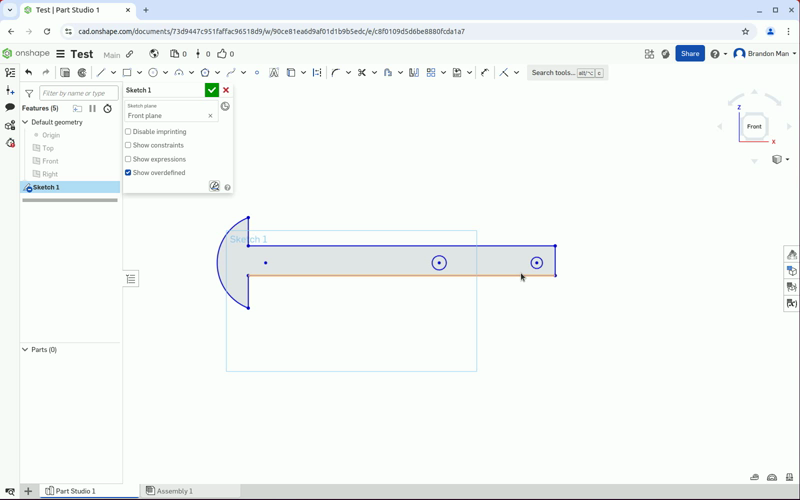
scroll(6)
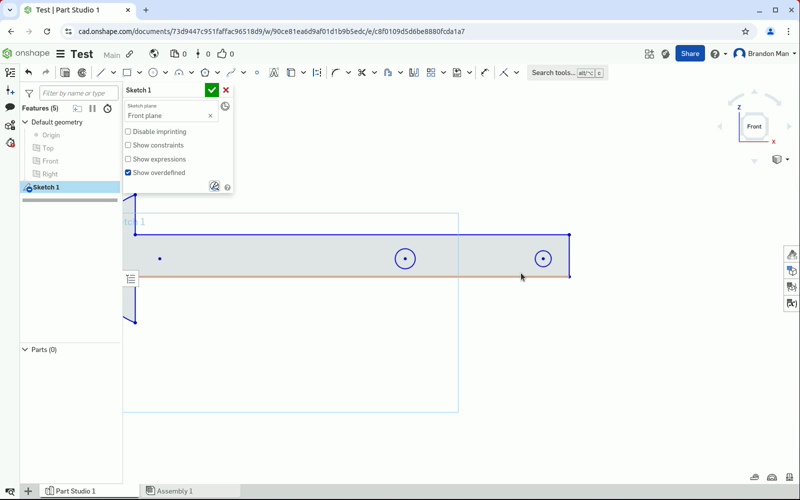
scroll(6)
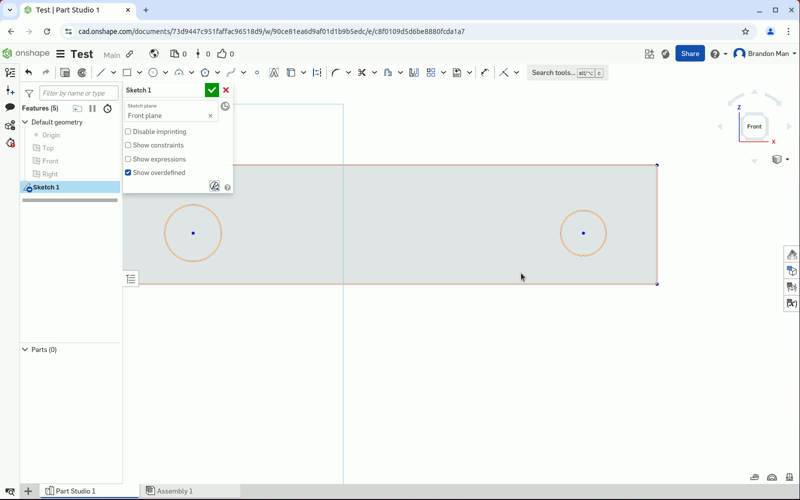
click(521, 272)
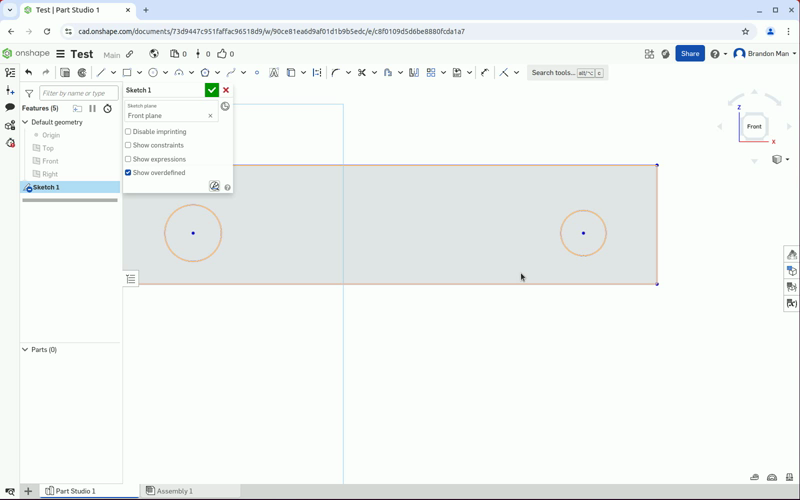
scroll(-6)
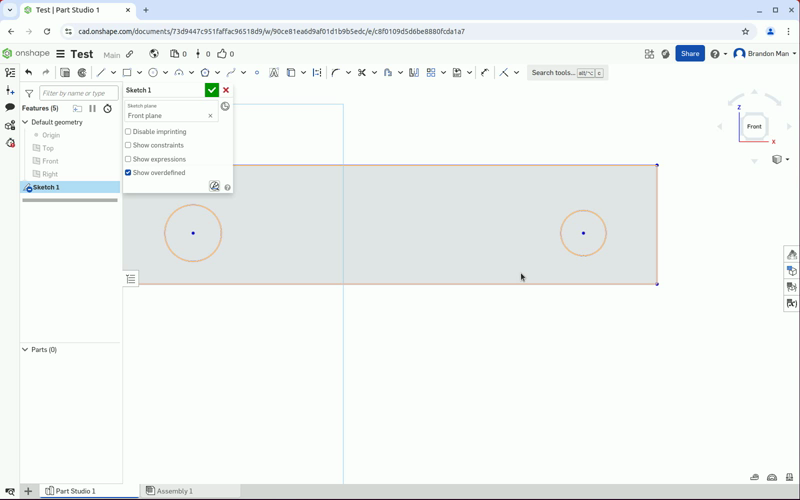
scroll(-6)
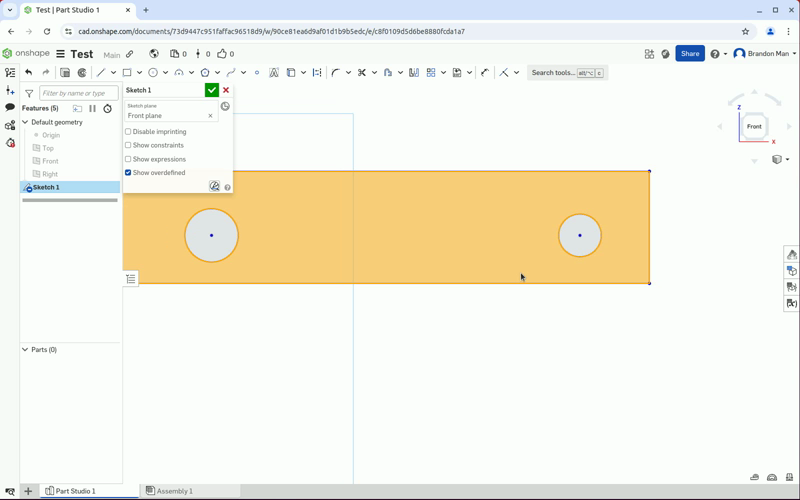
scroll(-6)
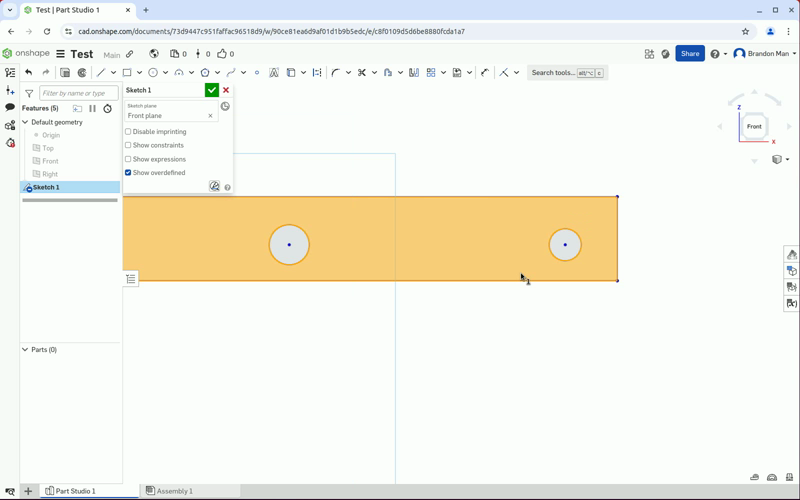
scroll(-6)
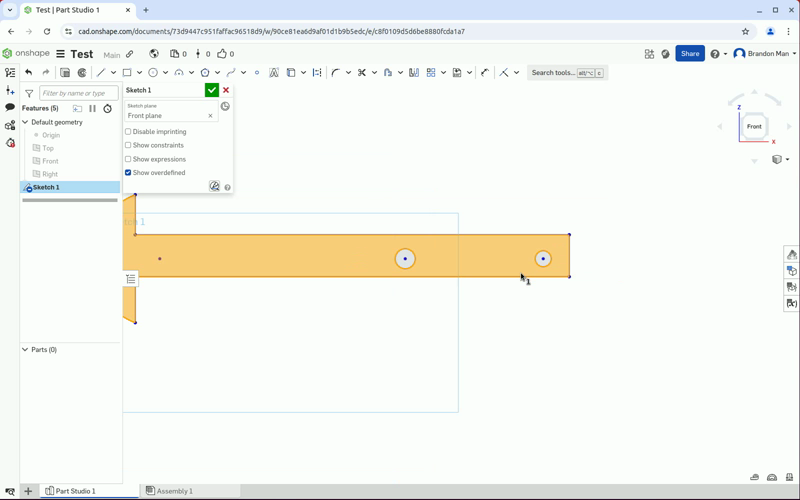
scroll(-6)
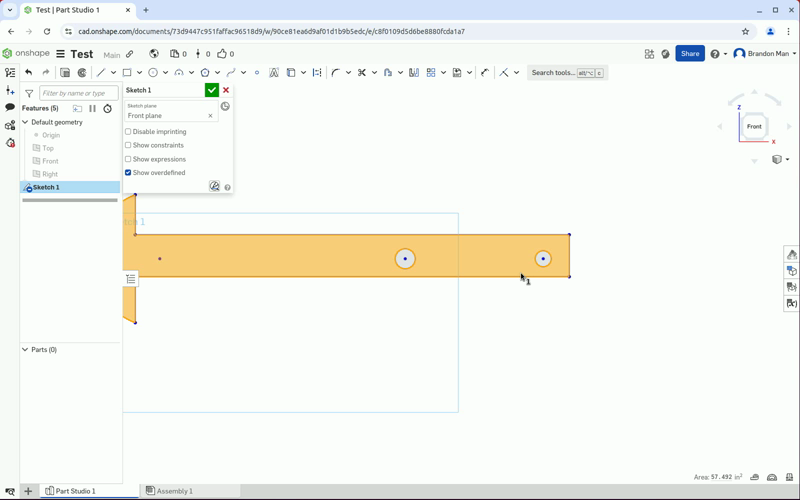
scroll(-6)
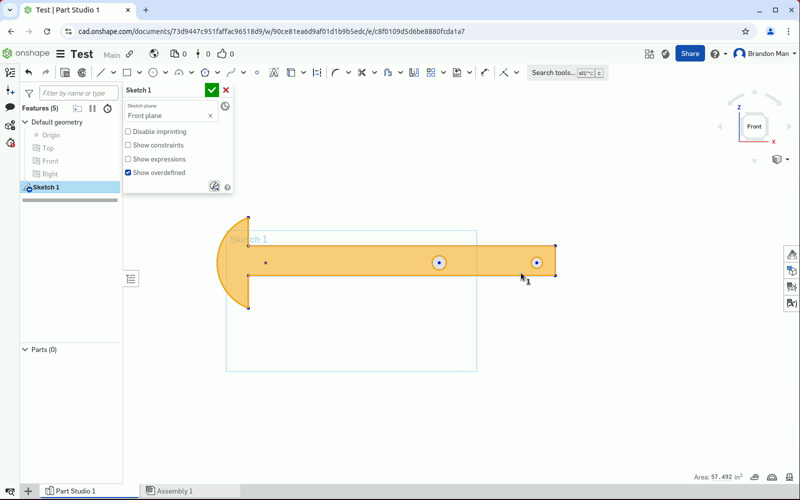
scroll(-6)
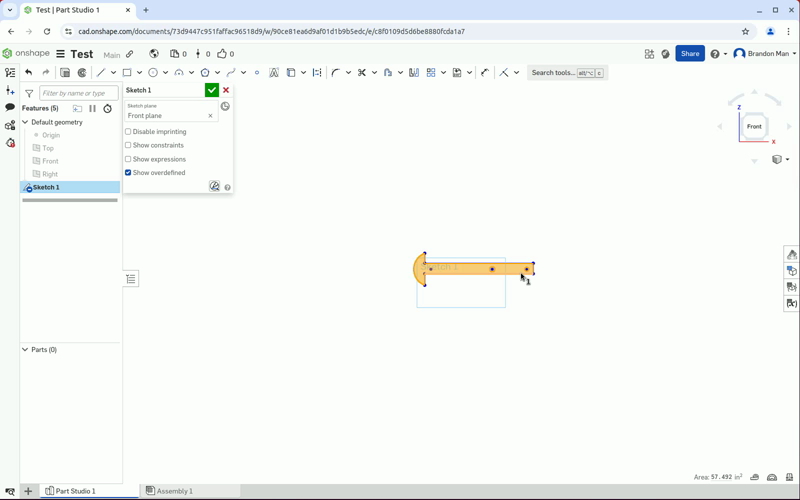
mouse_move(73, 352)
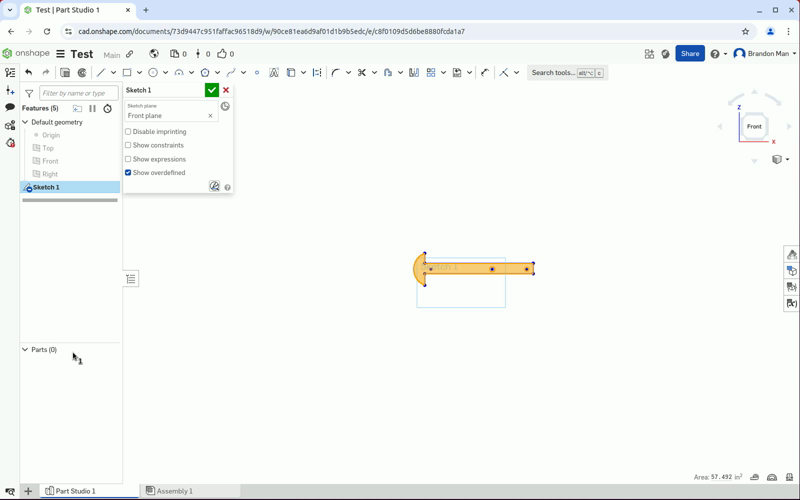
key(shift+y)
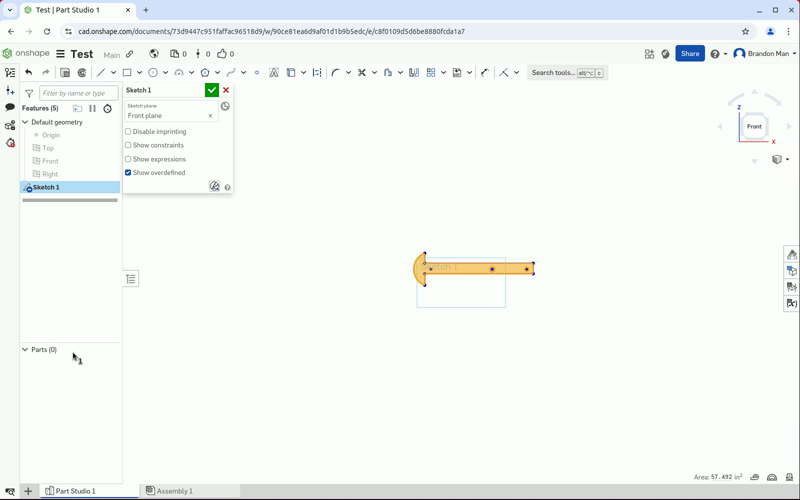
key(shift+e)
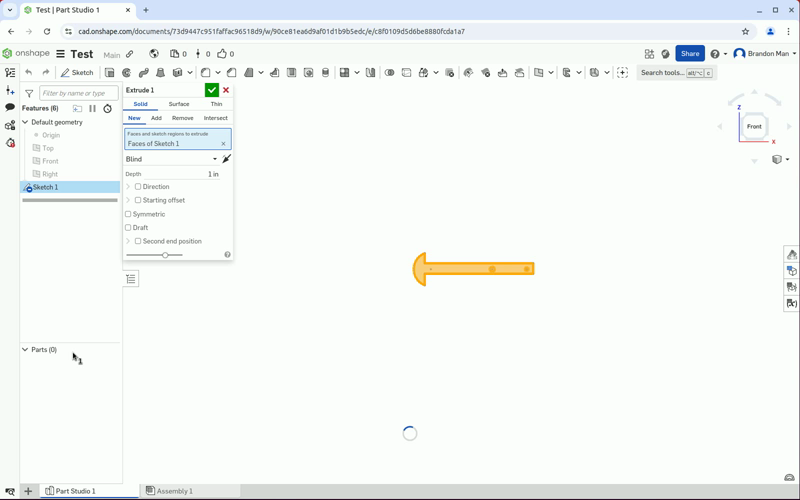
mouse_move(143, 106)
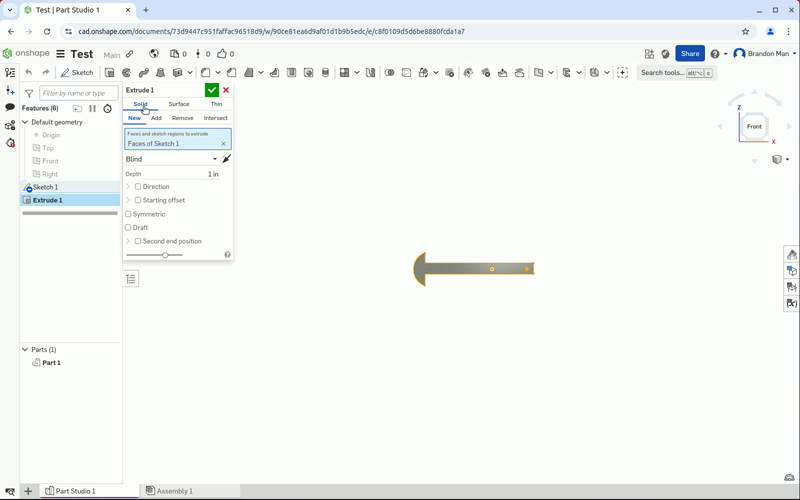
click(143, 106)
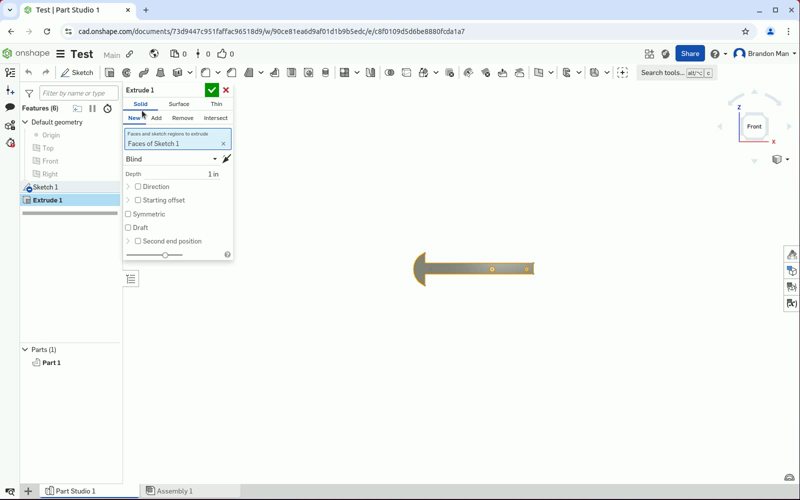
mouse_move(137, 120)
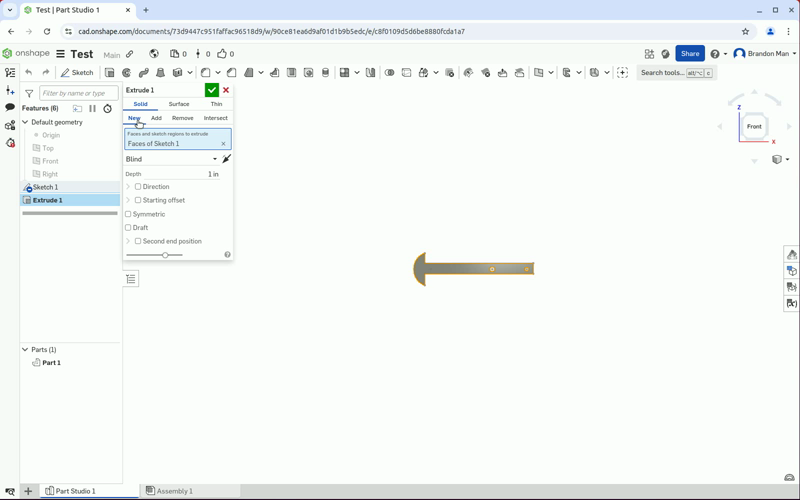
click(137, 120)
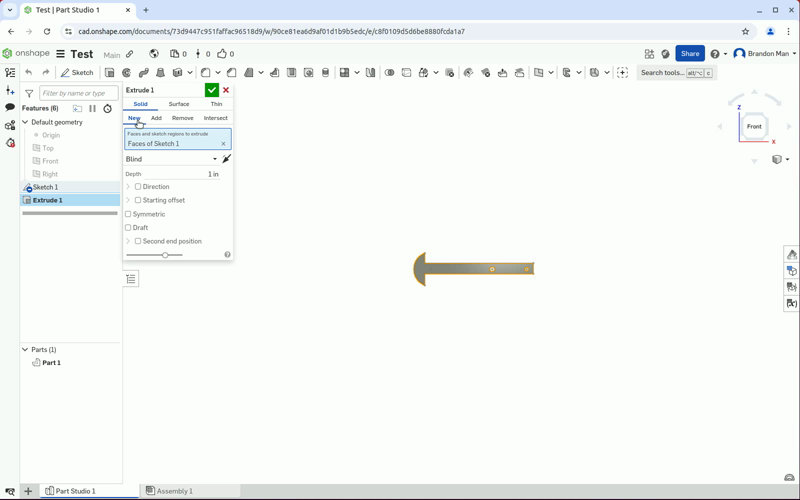
key(tab, 4)
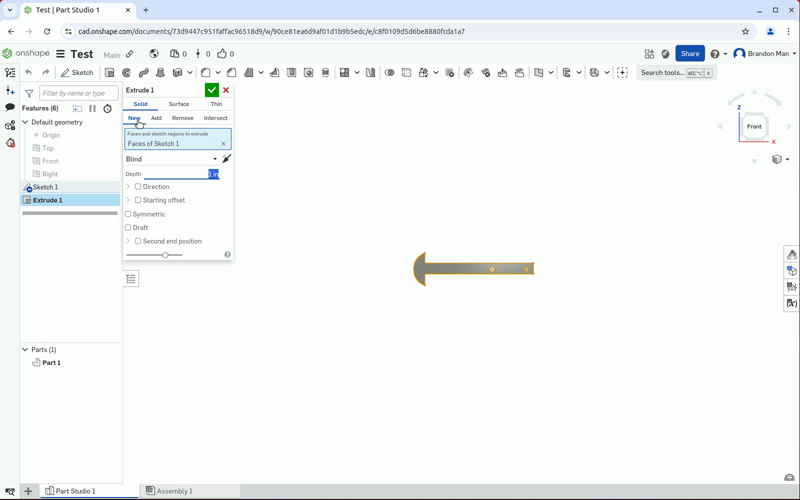
text(1.204)
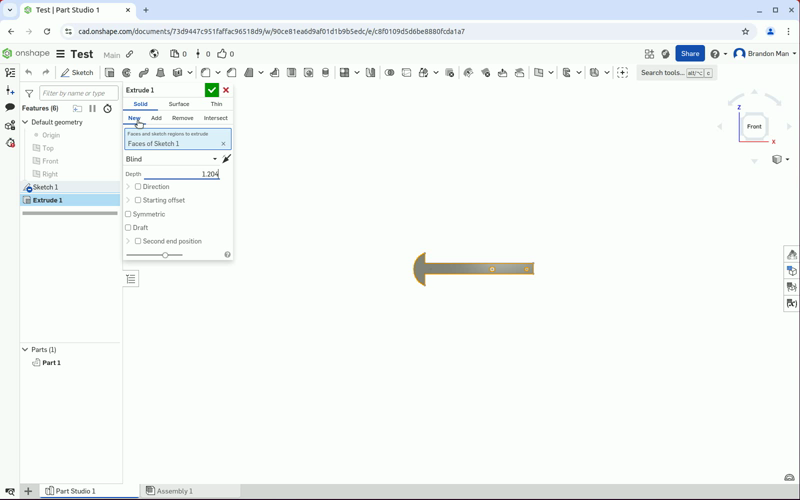
key(enter)
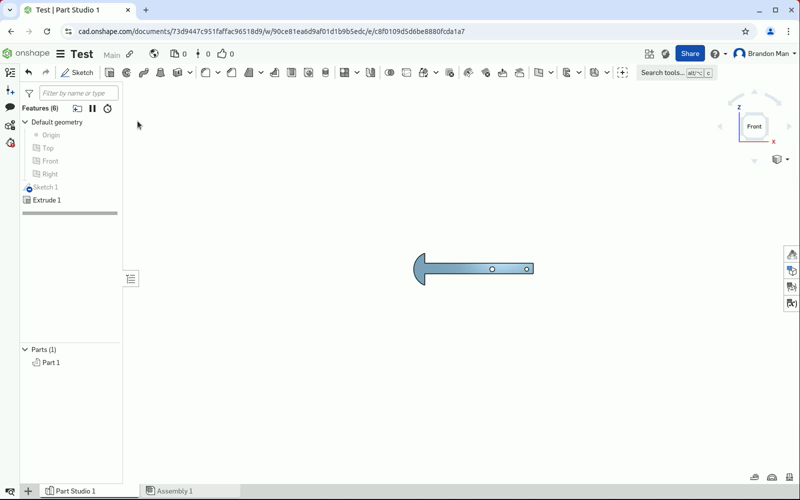
key(shift+h)
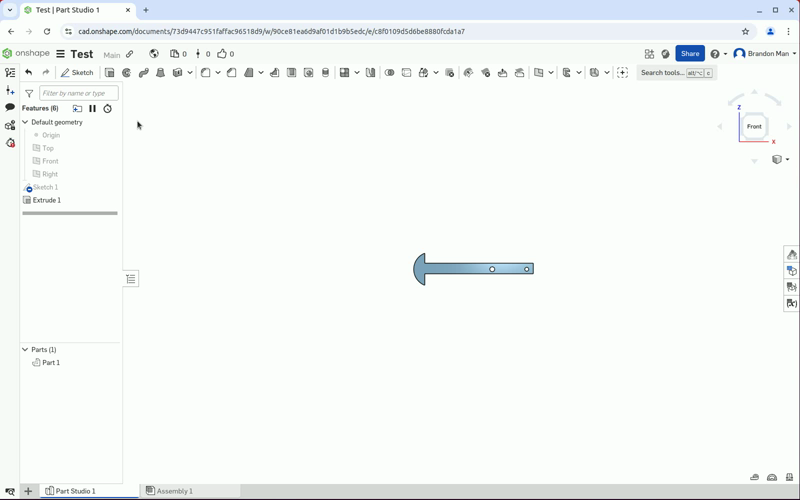
key(shift+h)
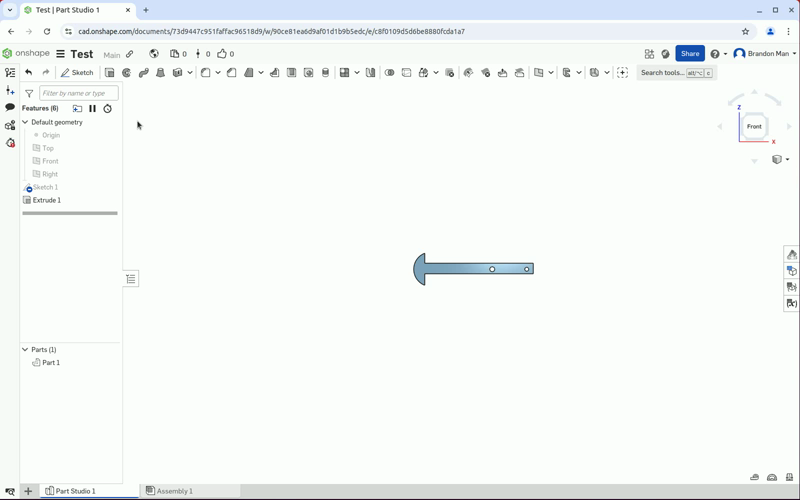
mouse_move(73, 189)
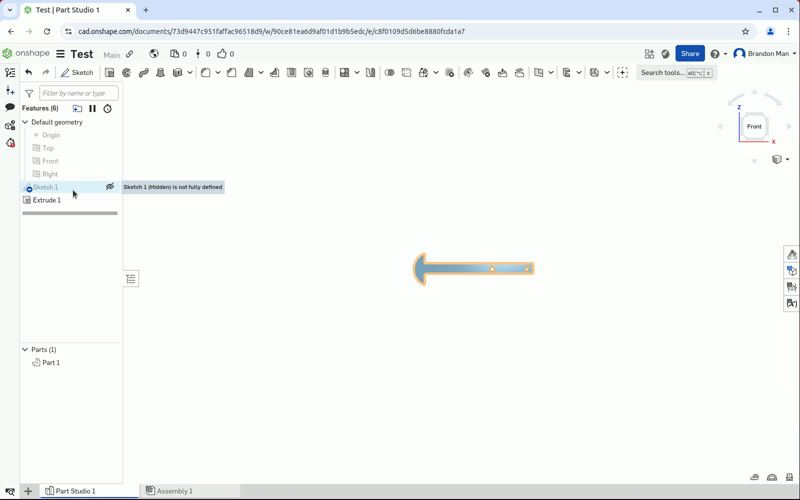
click(73, 189)
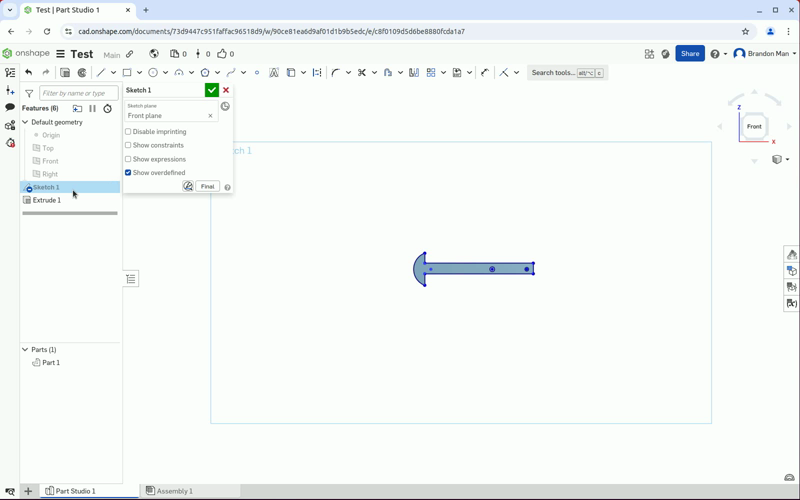
mouse_move(229, 92)
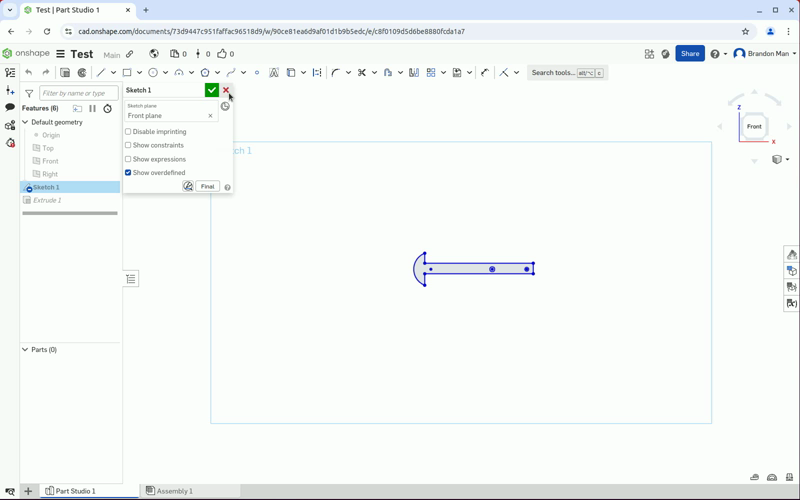
click(229, 92)
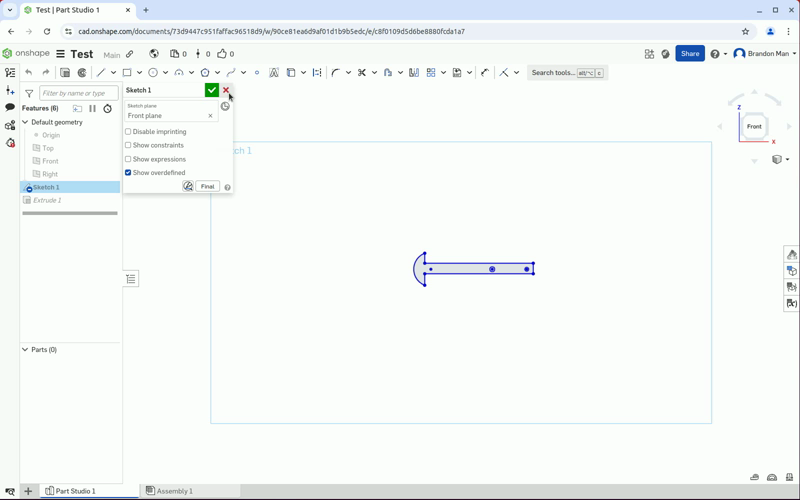
key(shift+s)
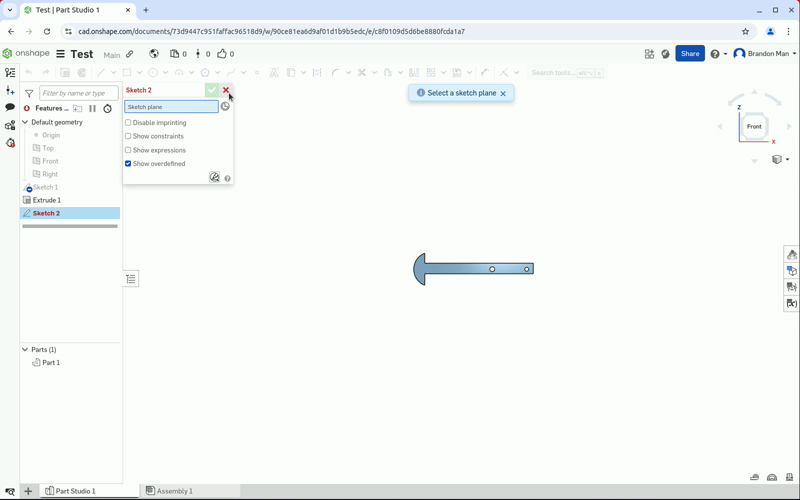
mouse_move(73, 163)
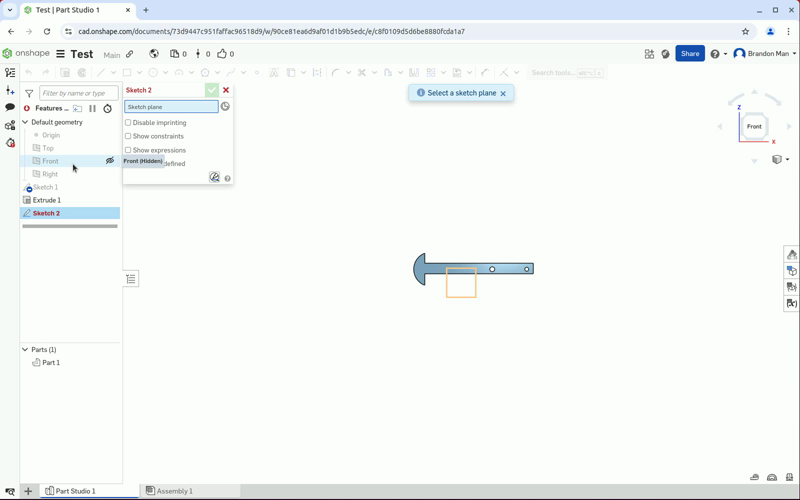
click(73, 163)
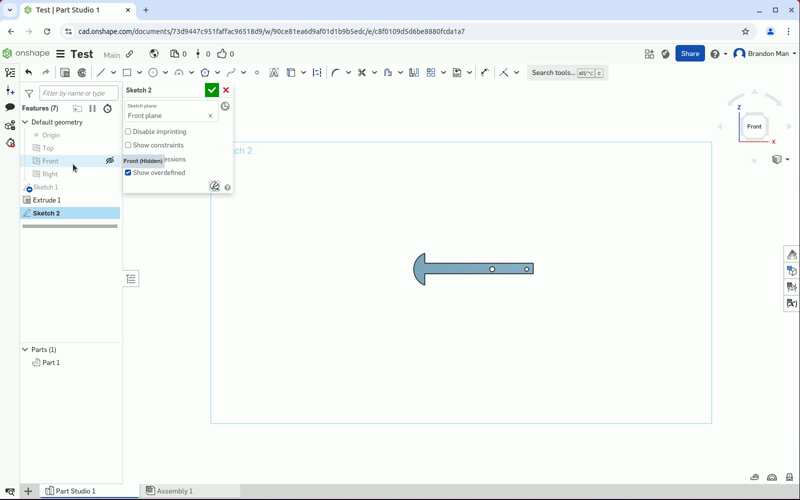
mouse_move(73, 352)
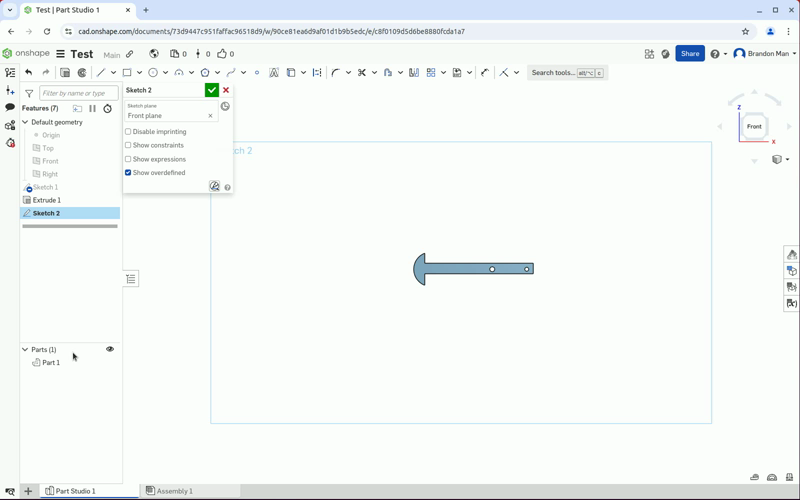
key(y)
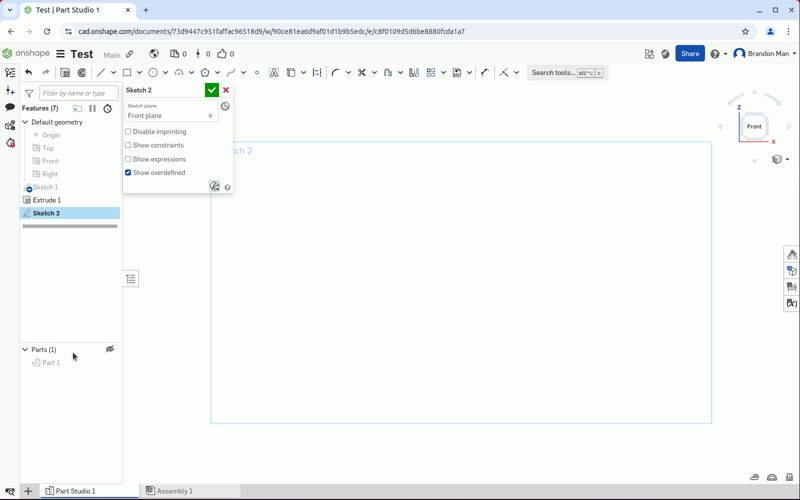
key(l)
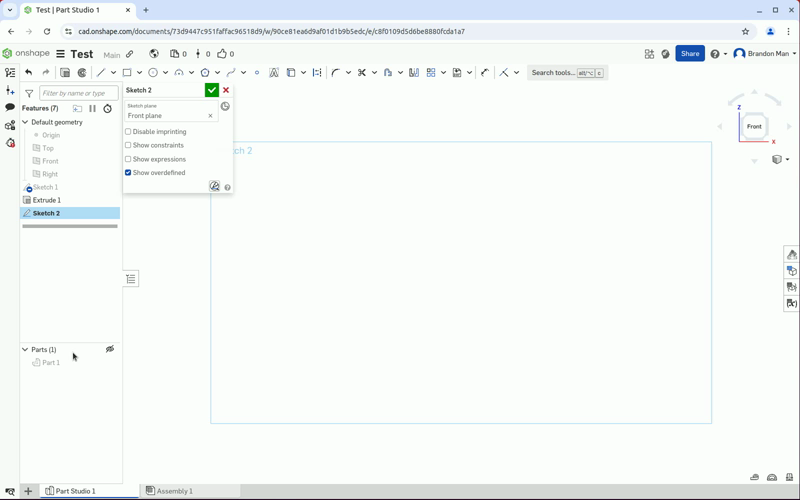
key_down(shift)
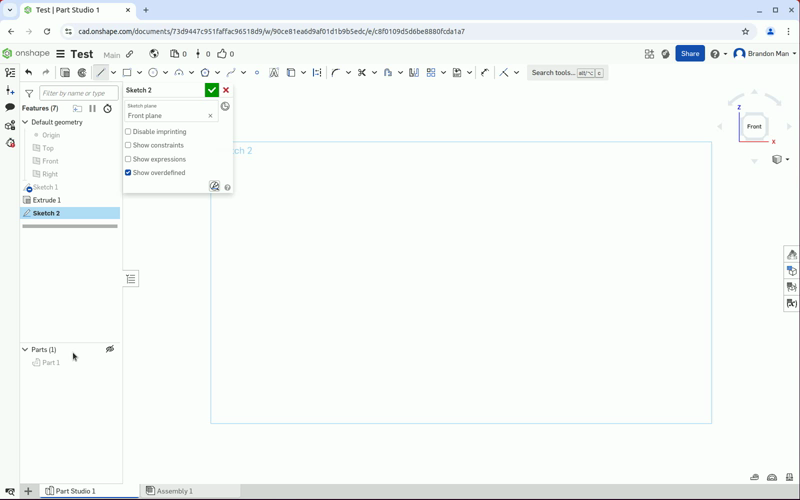
mouse_move(429, 332)
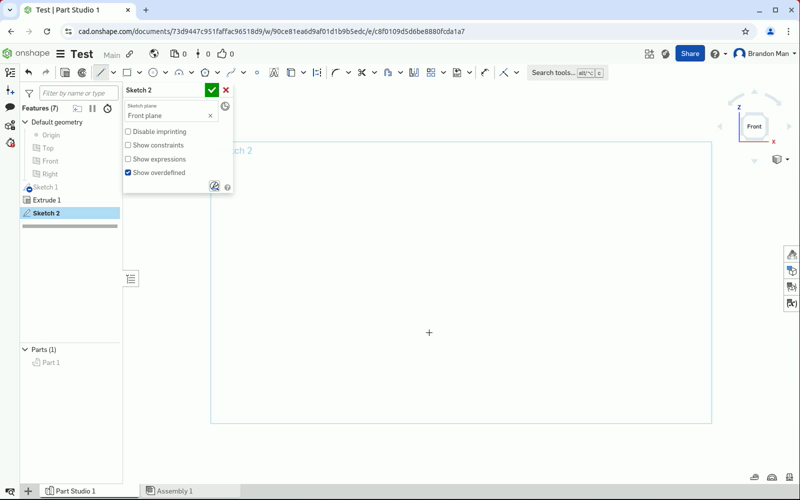
click(429, 332)
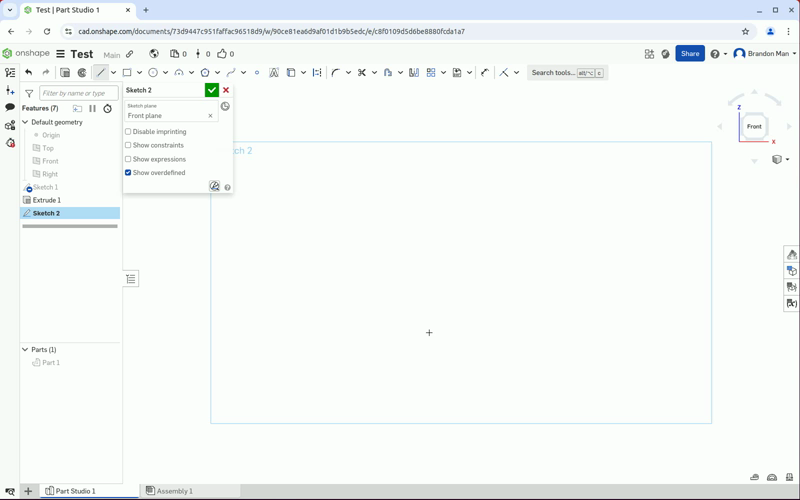
key_up(shift)
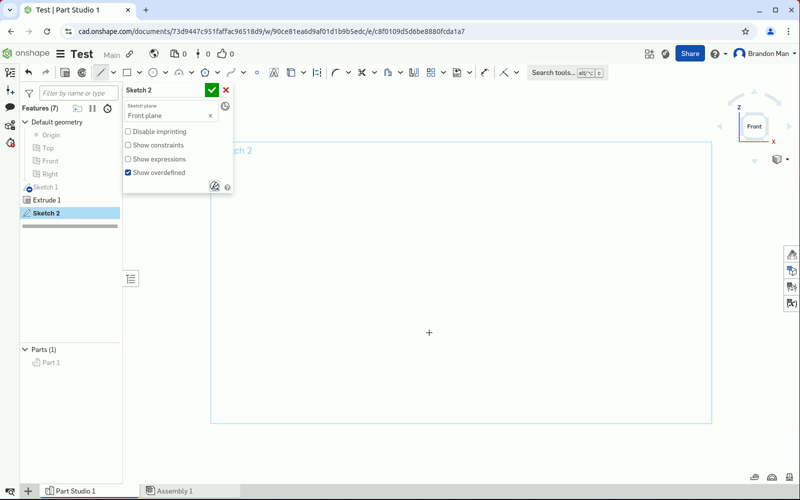
key_down(shift)
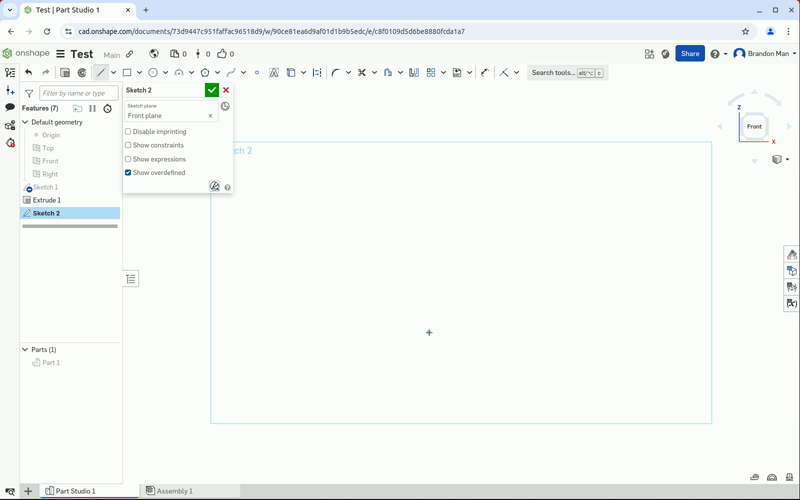
mouse_move(459, 332)
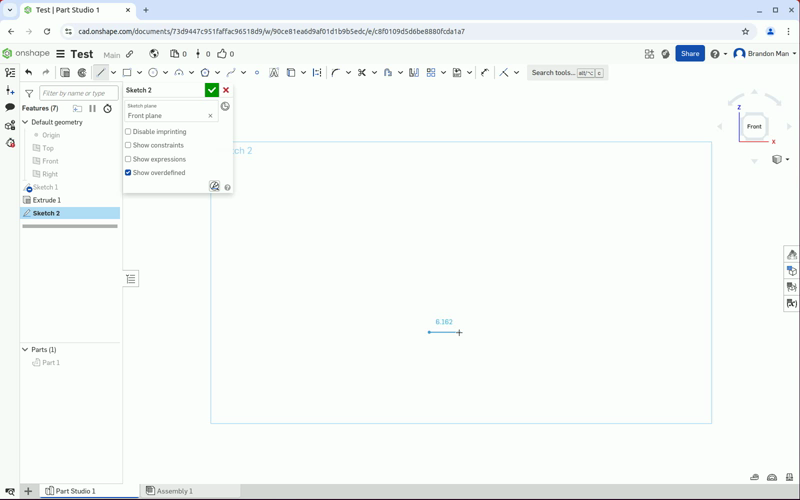
mouse_move(434, 332)
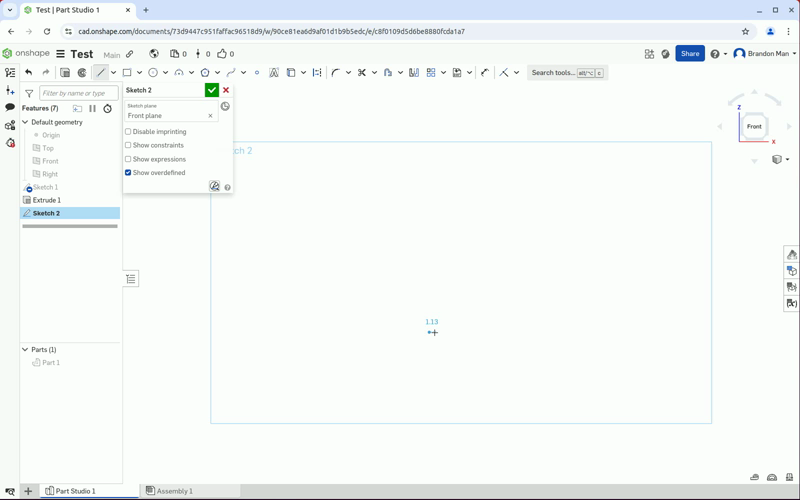
scroll(6)
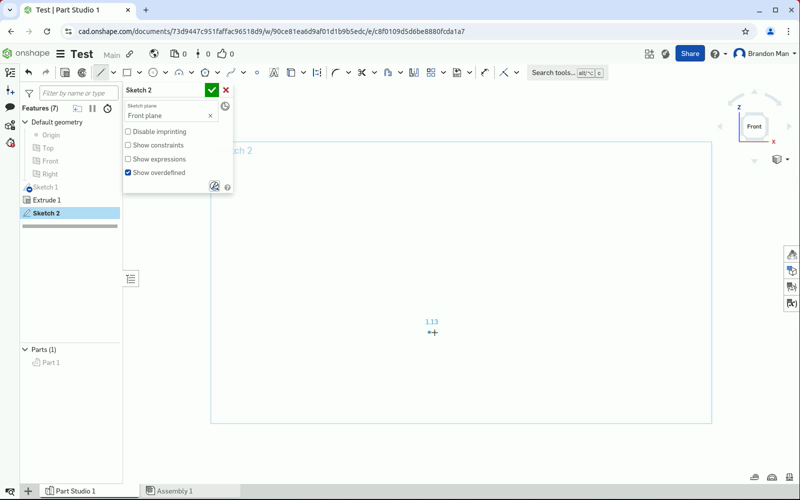
scroll(6)
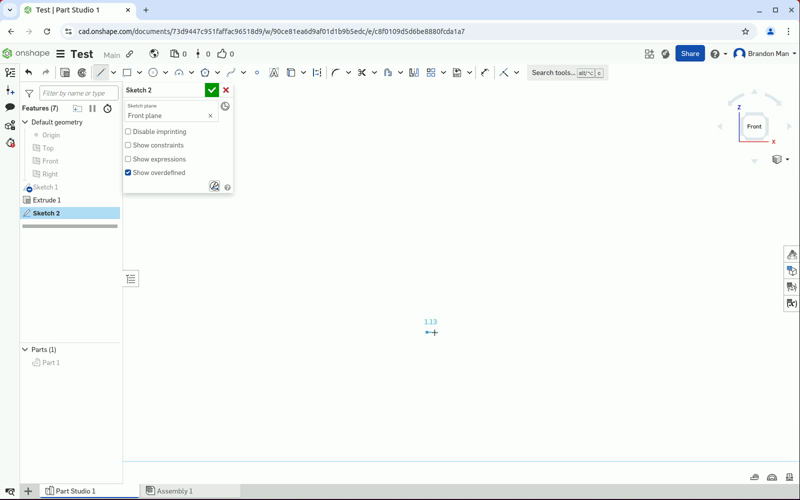
scroll(6)
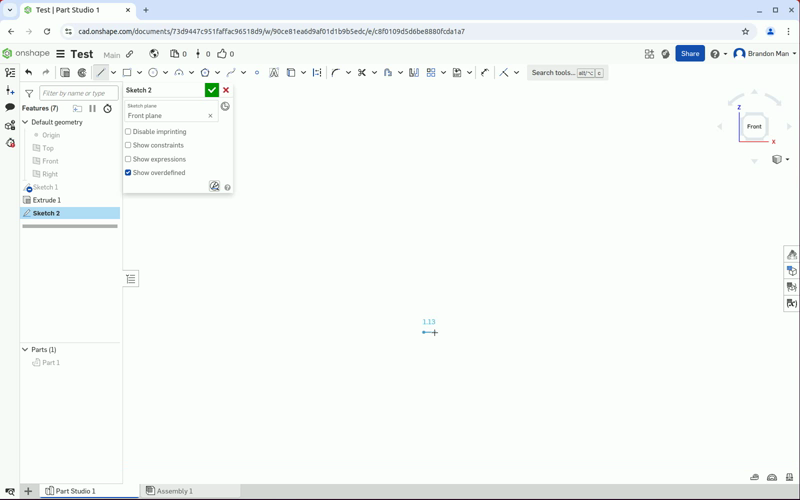
scroll(6)
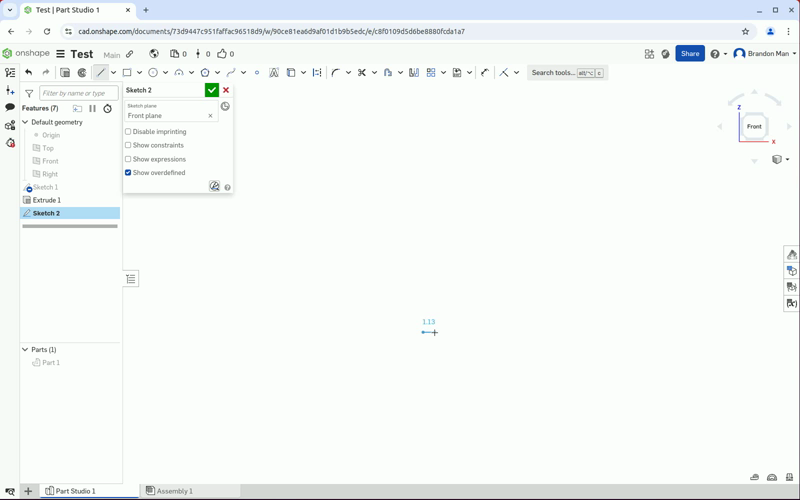
scroll(6)
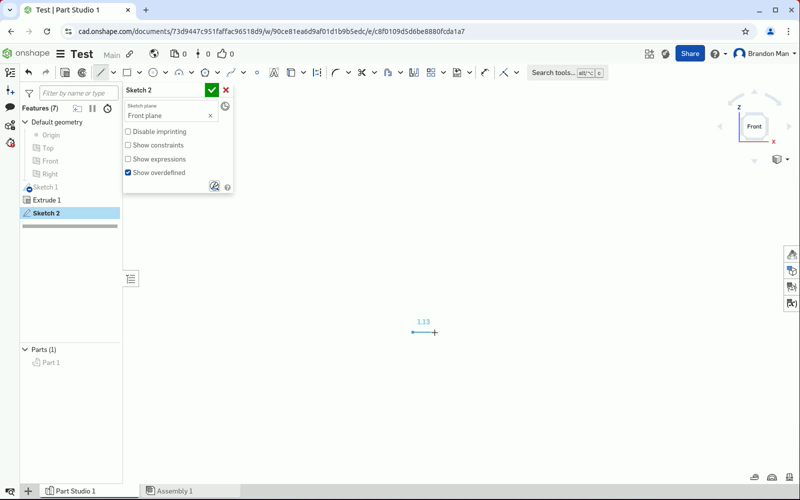
scroll(6)
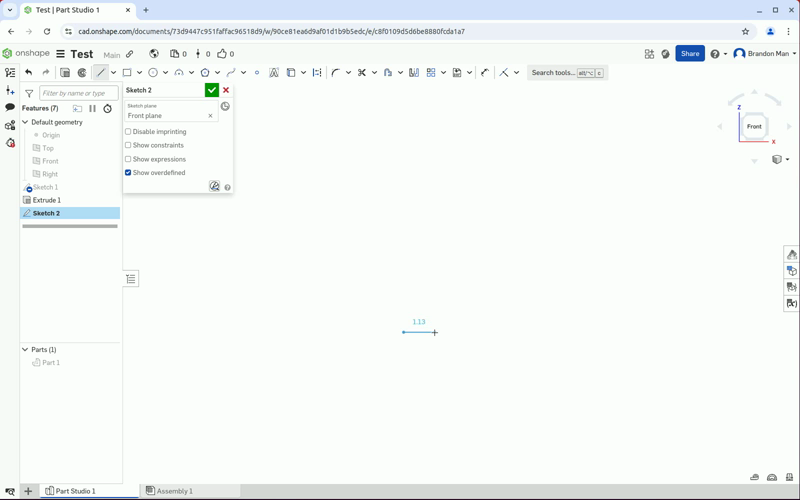
scroll(6)
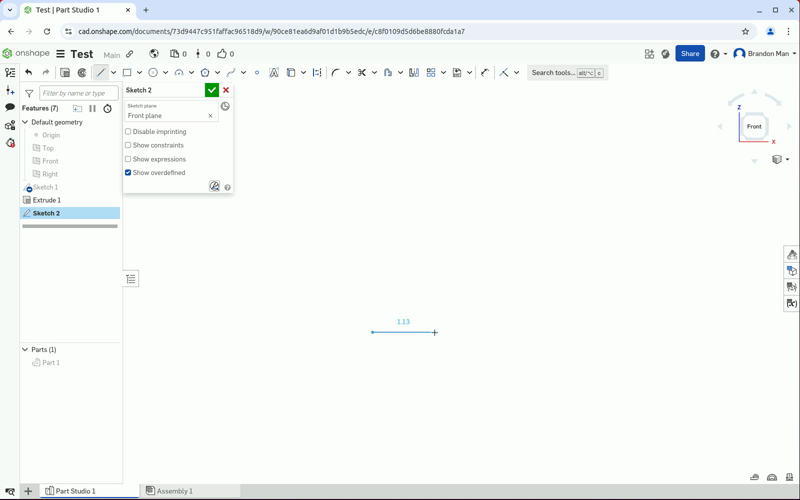
click(434, 332)
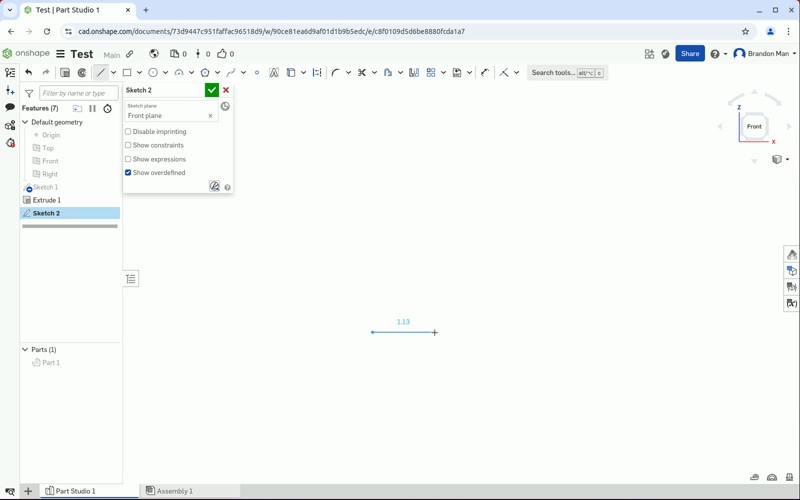
scroll(-6)
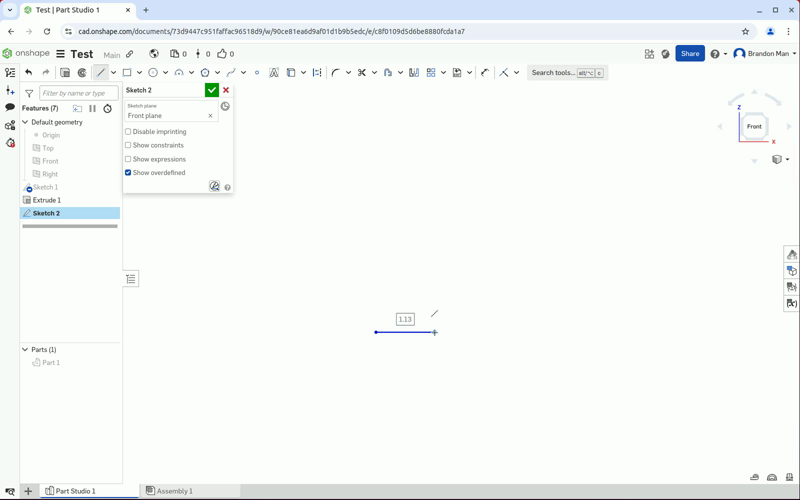
scroll(-6)
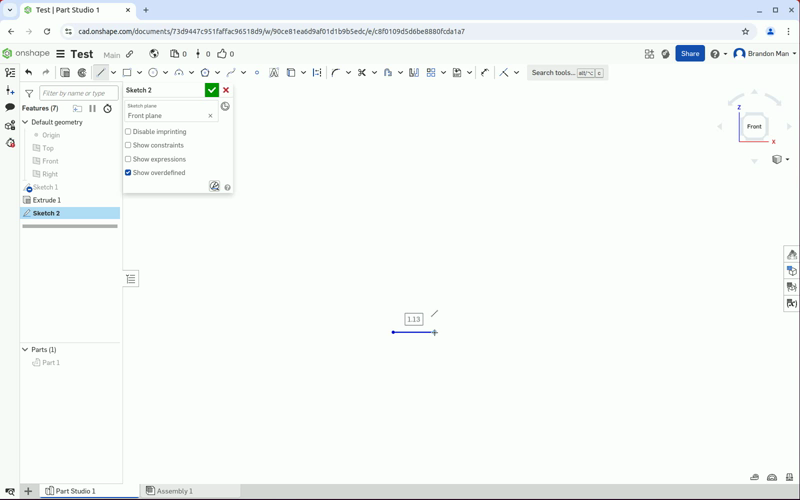
scroll(-6)
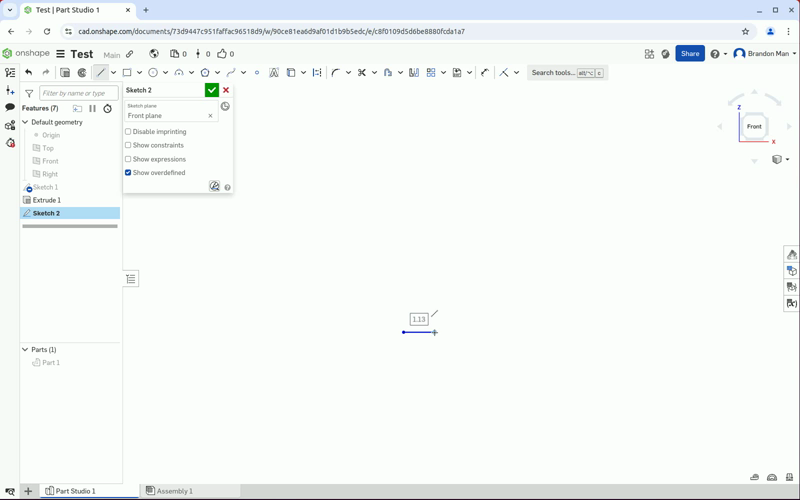
scroll(-6)
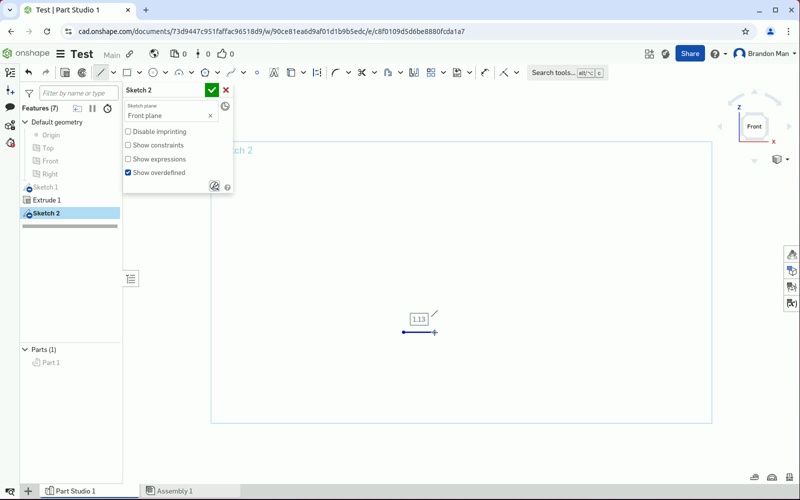
scroll(-6)
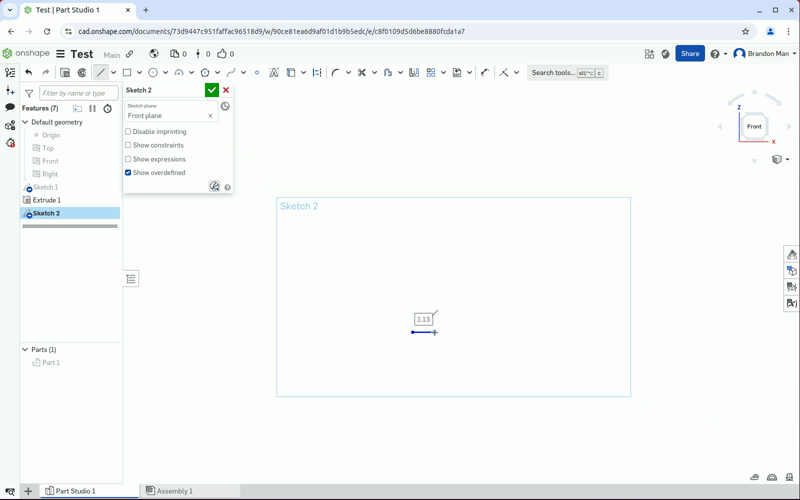
scroll(-6)
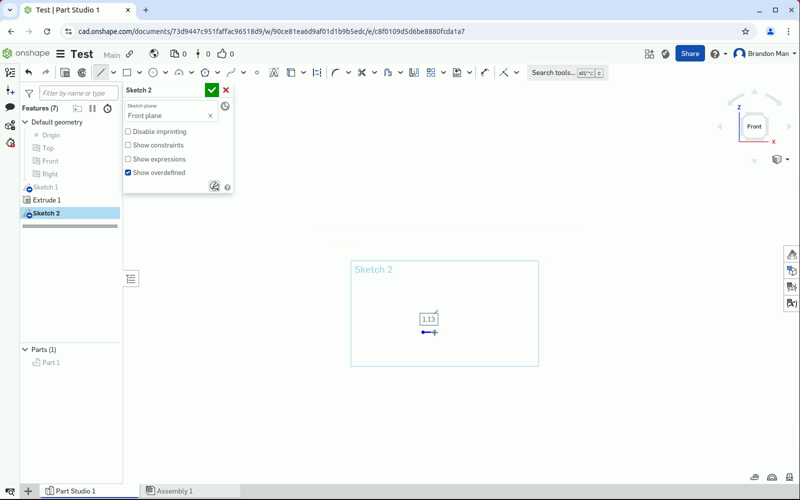
scroll(-6)
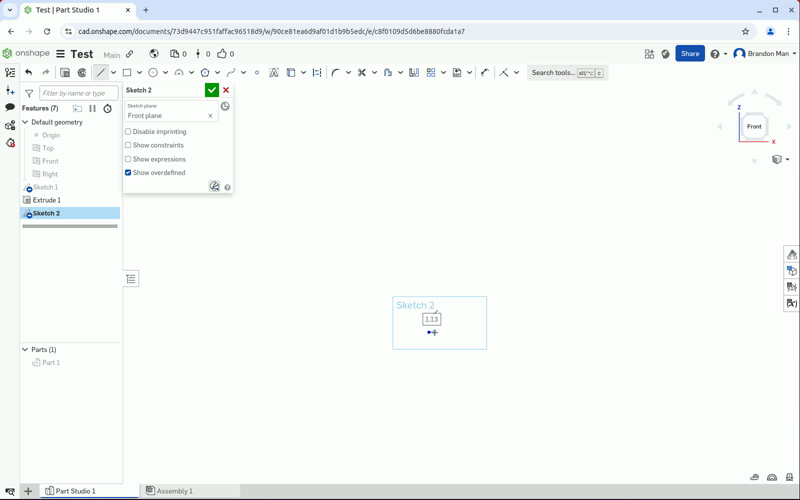
key_up(shift)
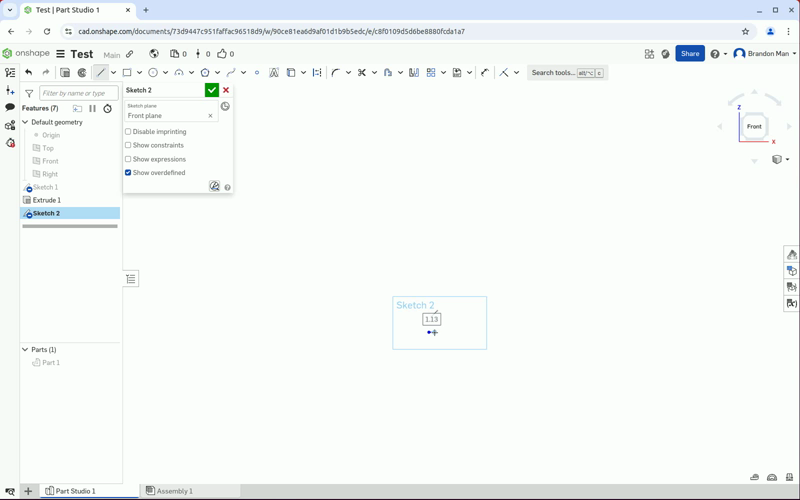
key_down(shift)
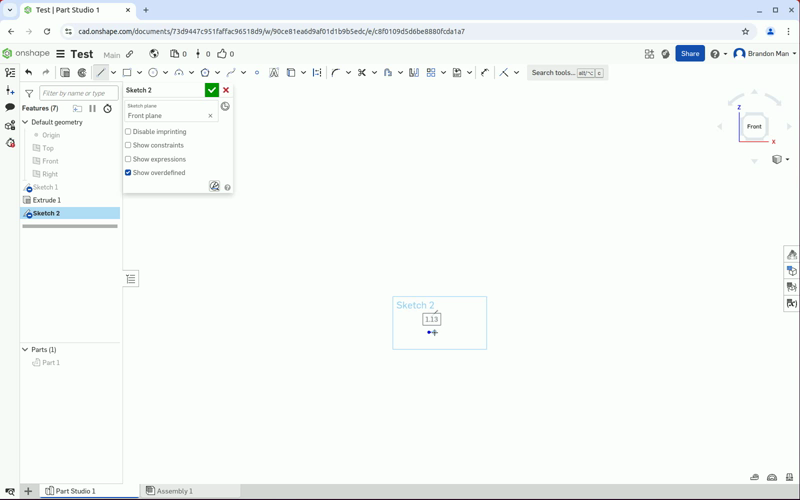
mouse_move(464, 332)
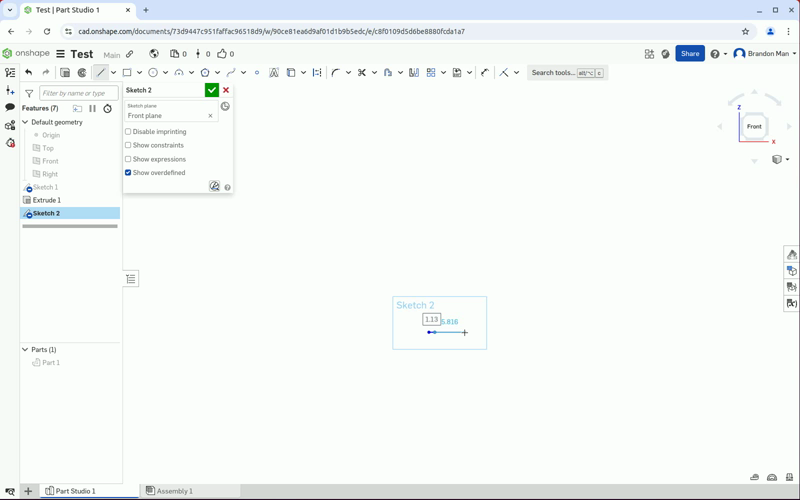
mouse_move(447, 287)
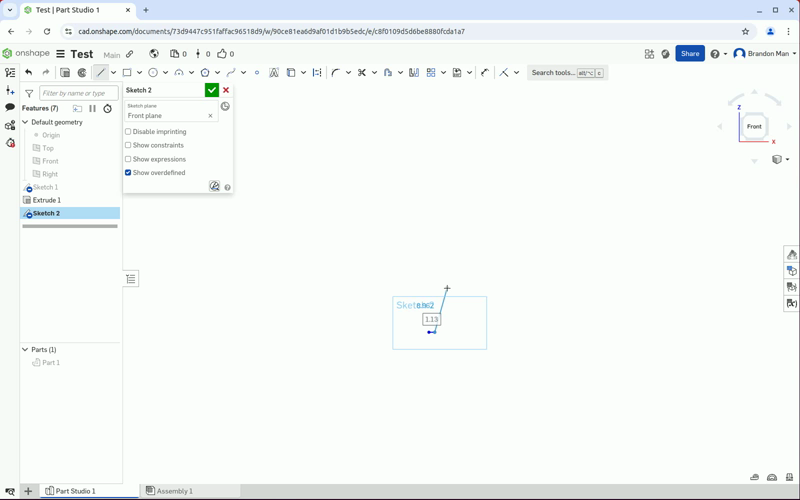
click(447, 287)
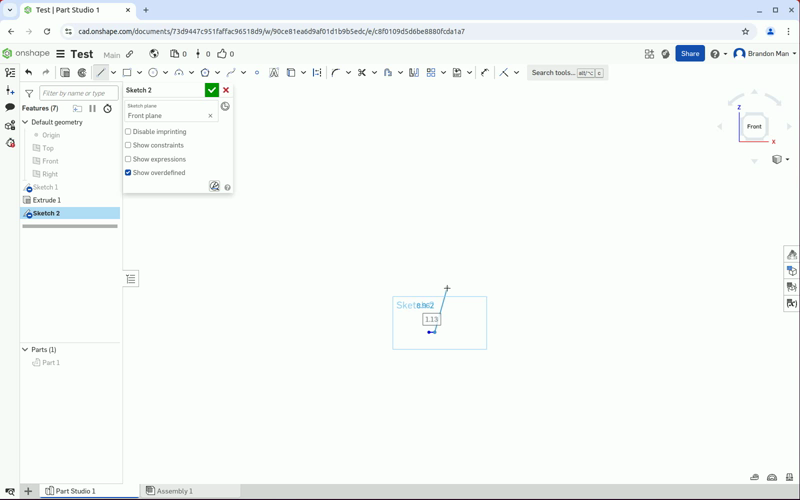
key_up(shift)
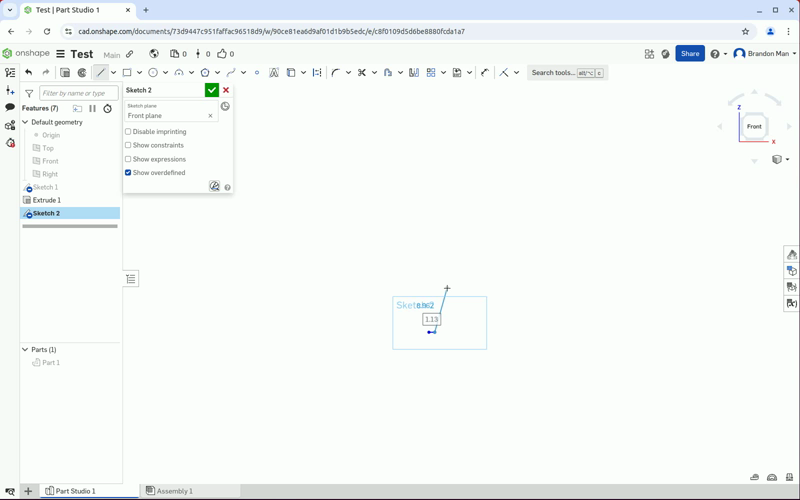
key_down(shift)
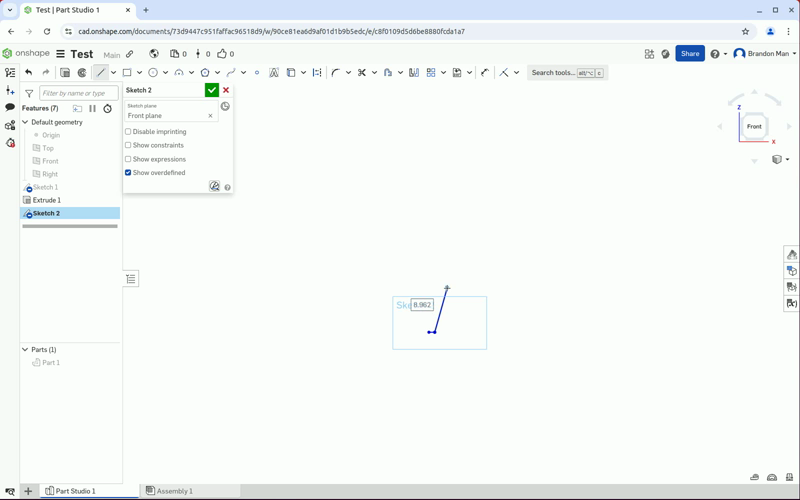
mouse_move(477, 287)
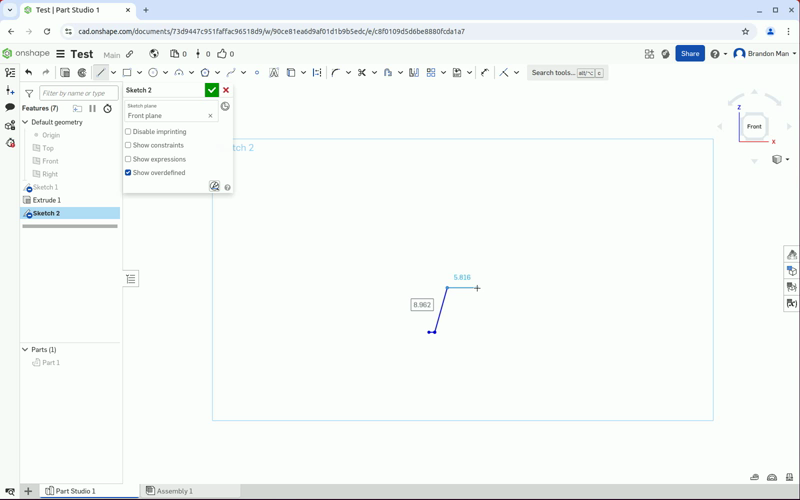
mouse_move(450, 287)
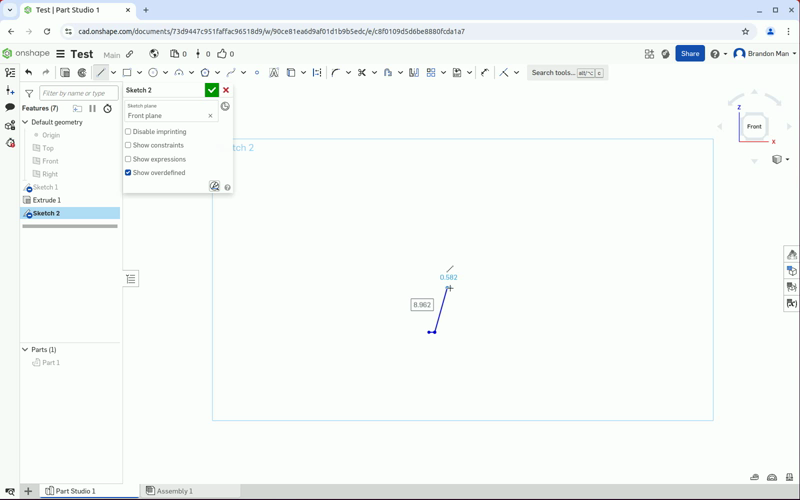
scroll(6)
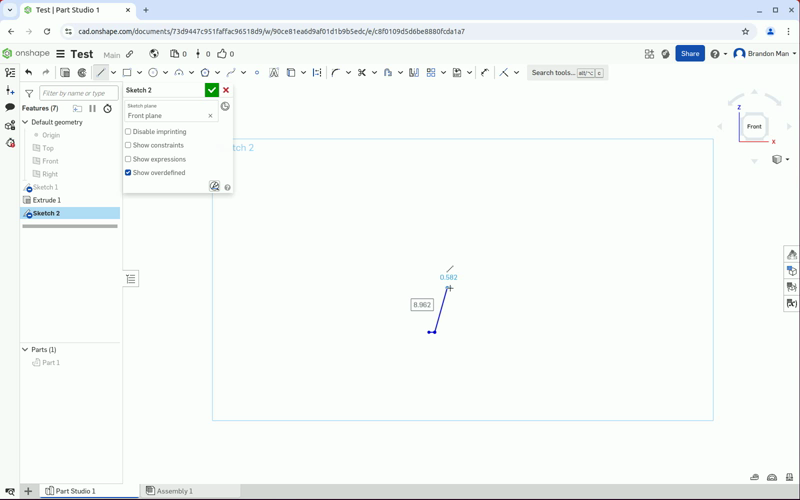
scroll(6)
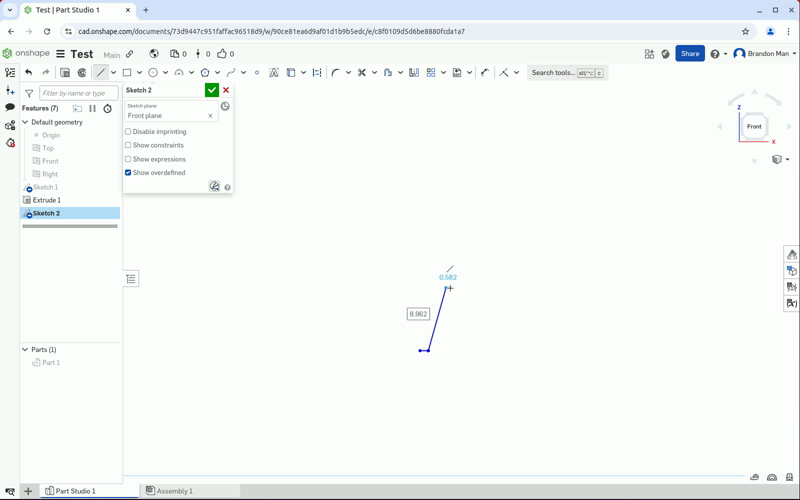
scroll(6)
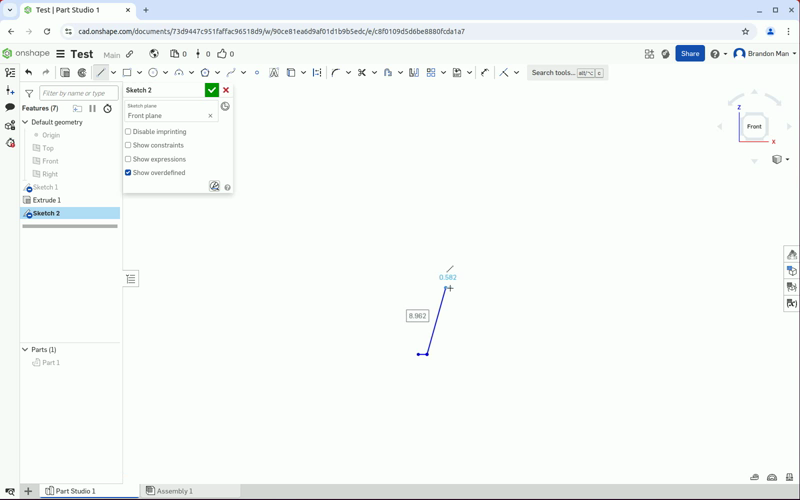
scroll(6)
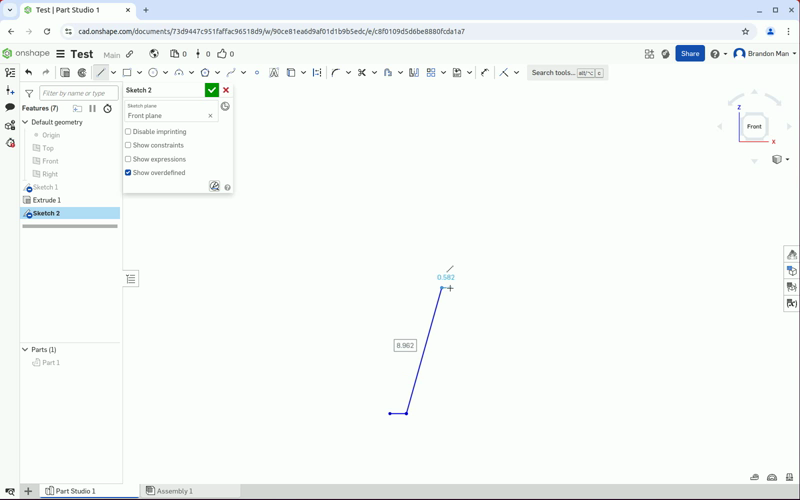
scroll(6)
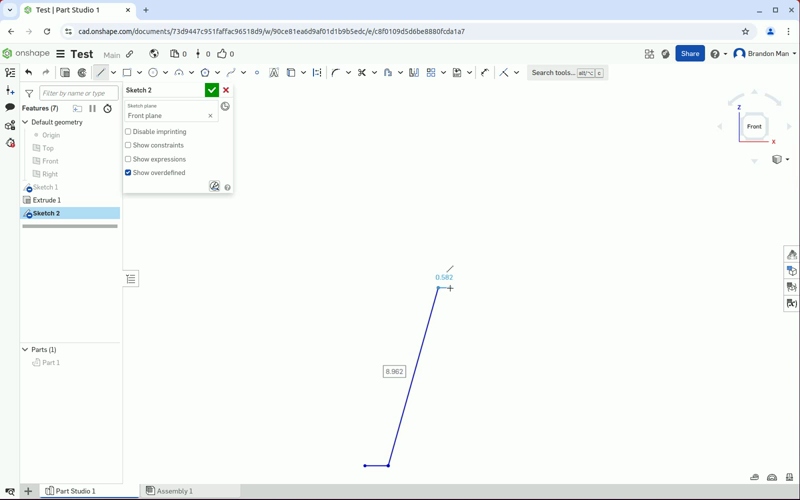
scroll(6)
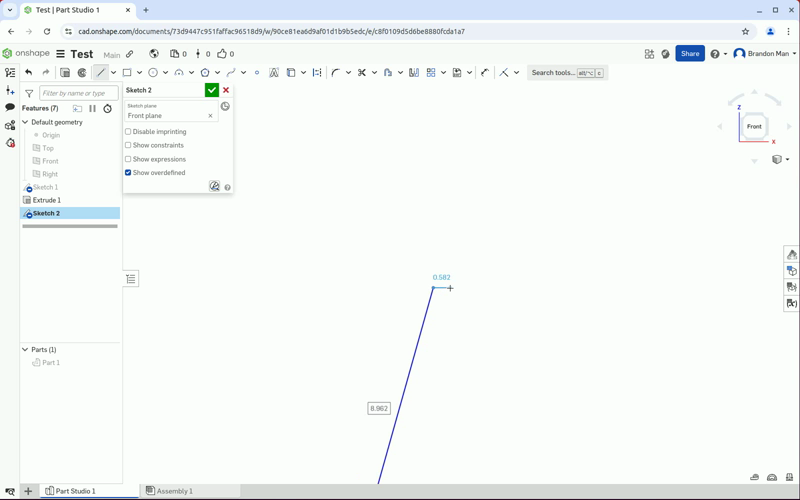
scroll(6)
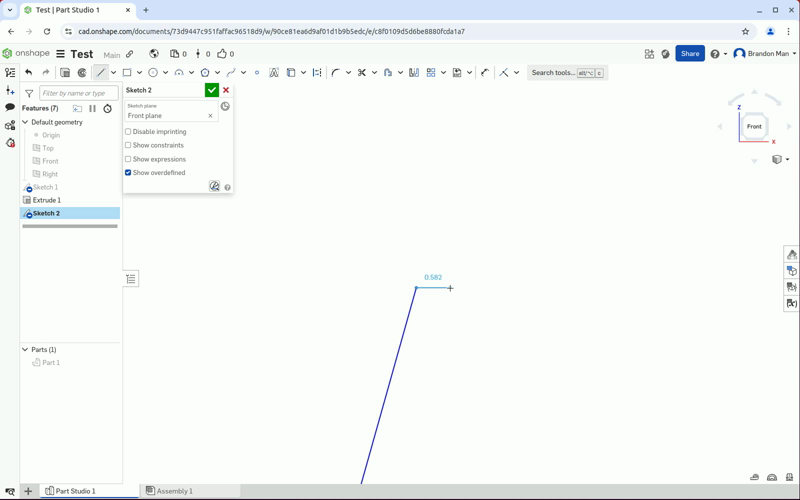
click(450, 287)
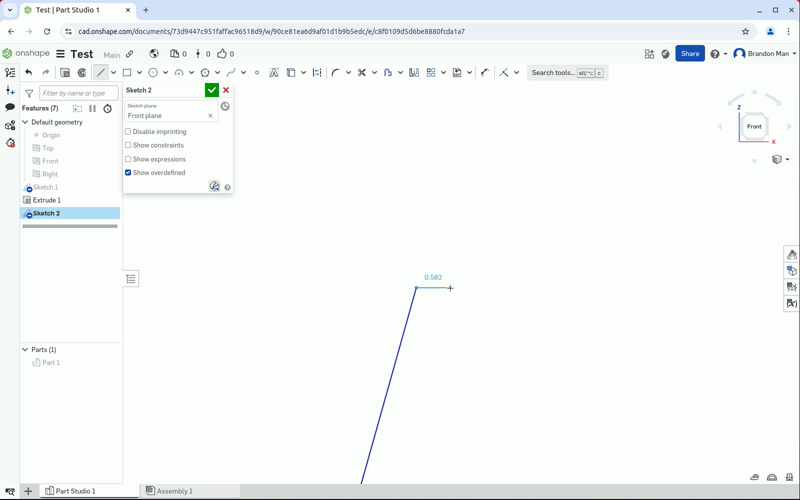
scroll(-6)
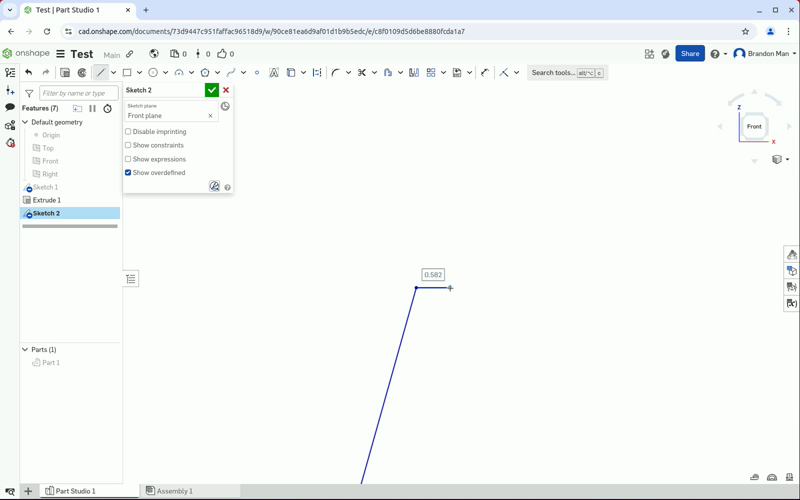
scroll(-6)
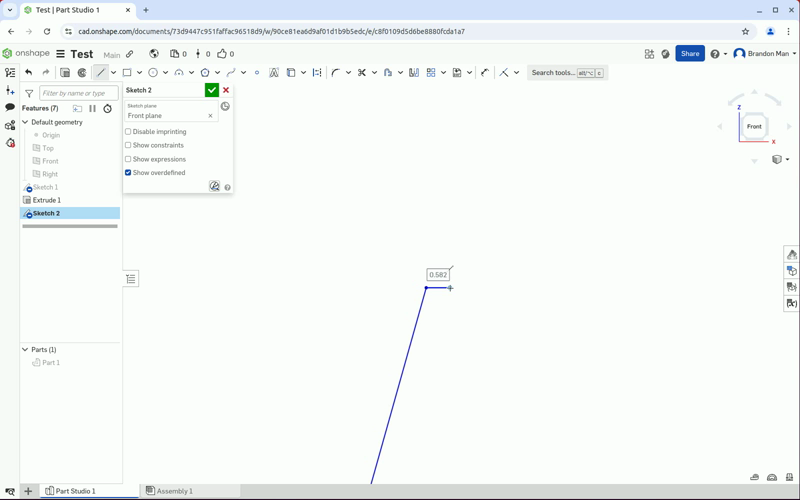
scroll(-6)
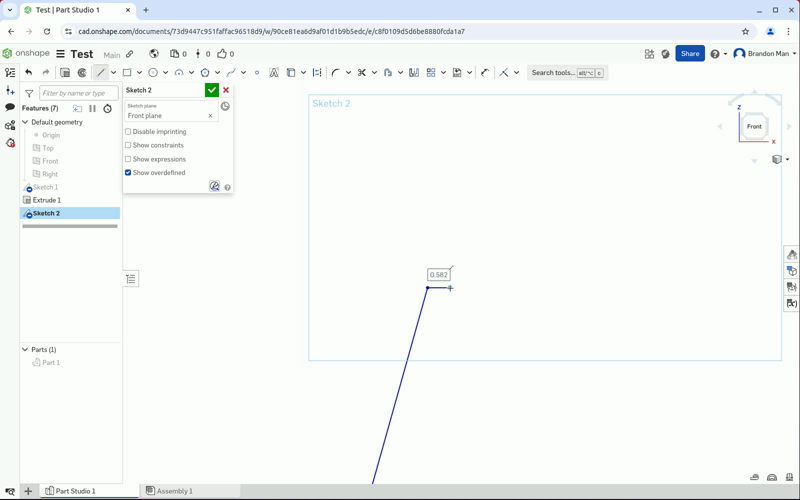
scroll(-6)
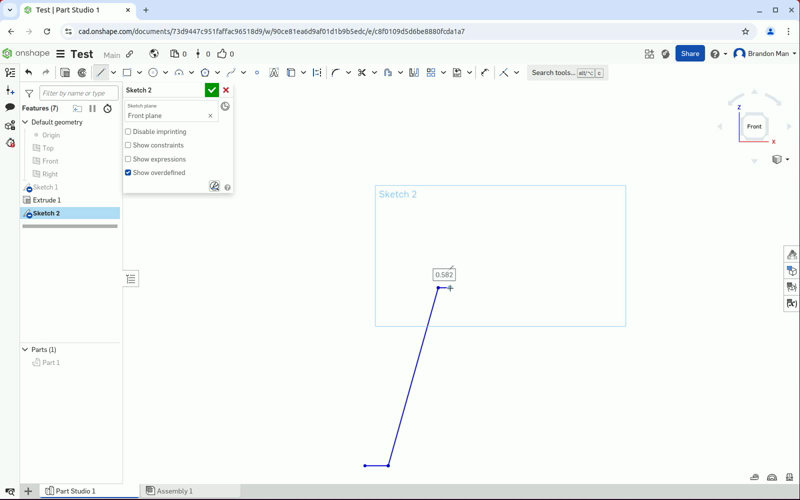
scroll(-6)
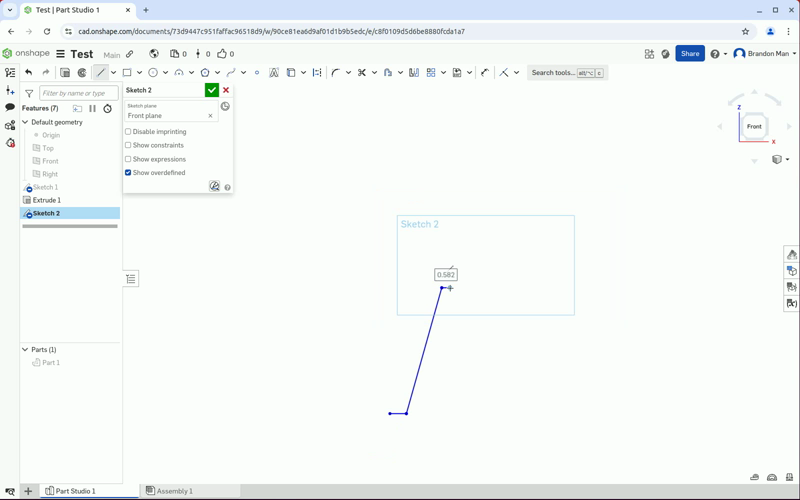
scroll(-6)
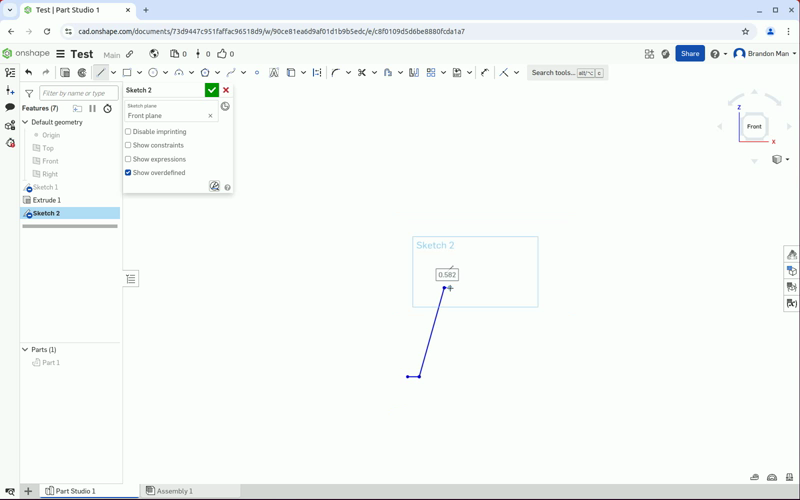
scroll(-6)
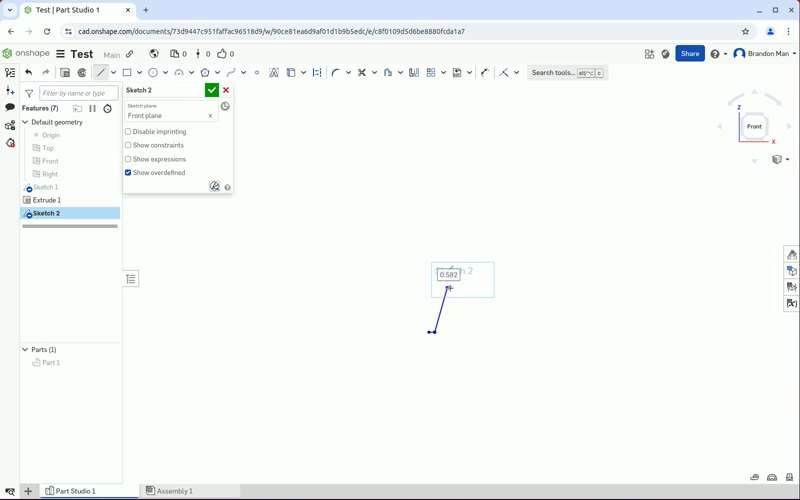
key_up(shift)
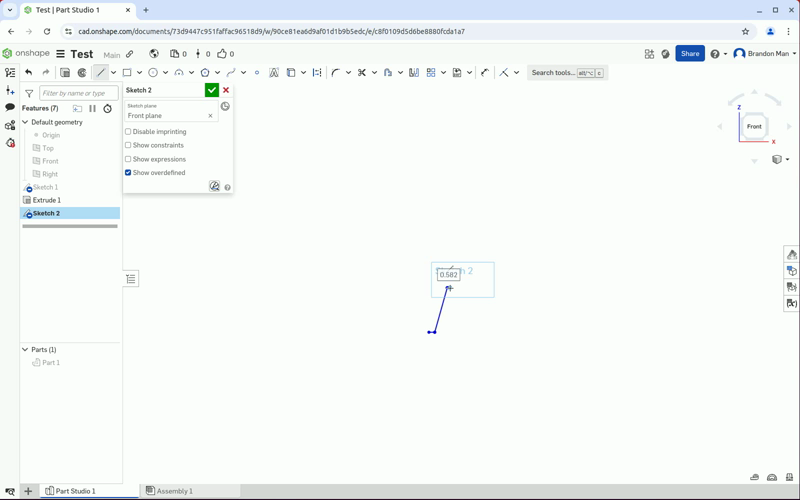
key_down(shift)
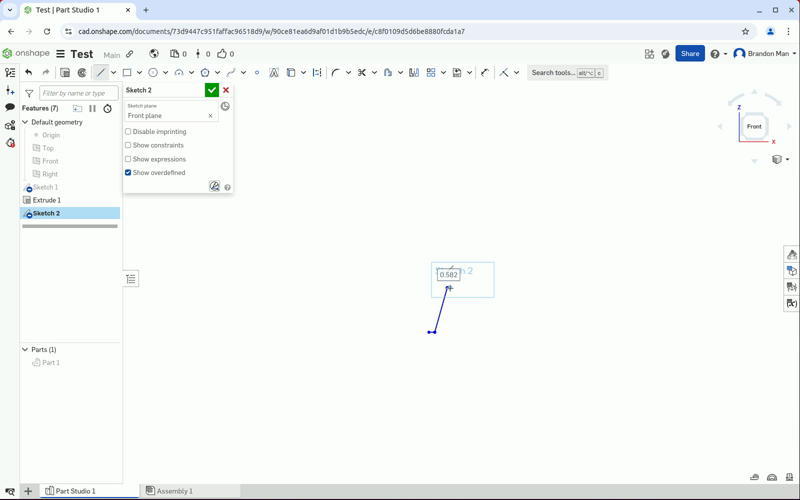
mouse_move(480, 287)
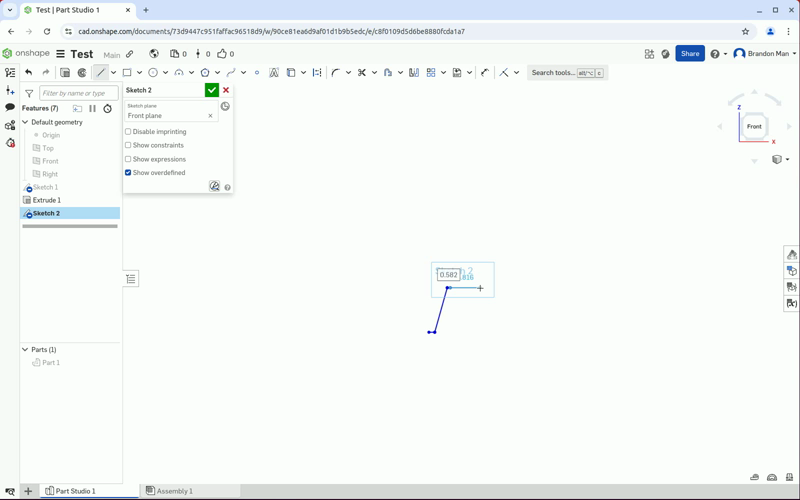
mouse_move(462, 332)
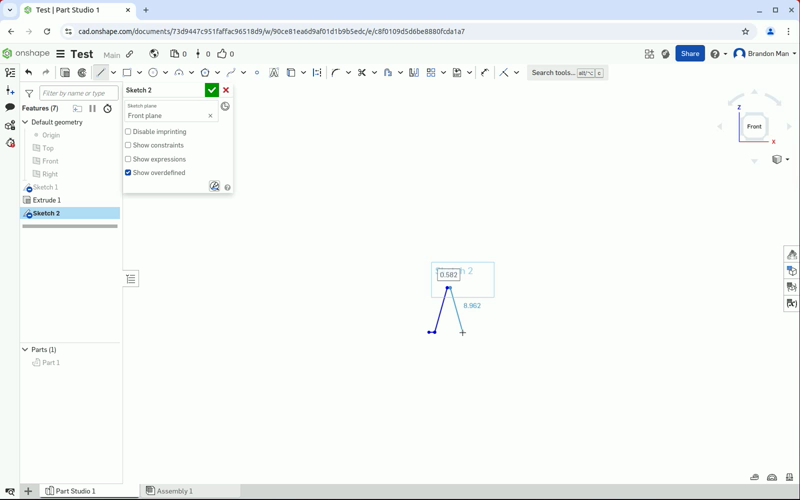
click(462, 332)
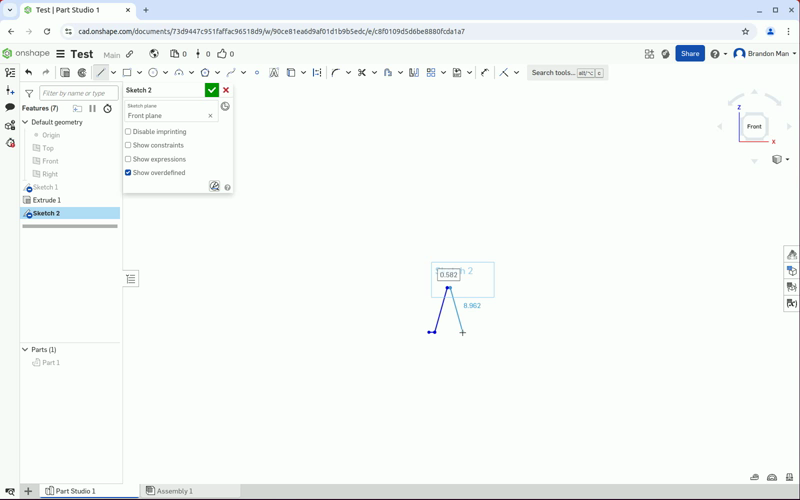
key_up(shift)
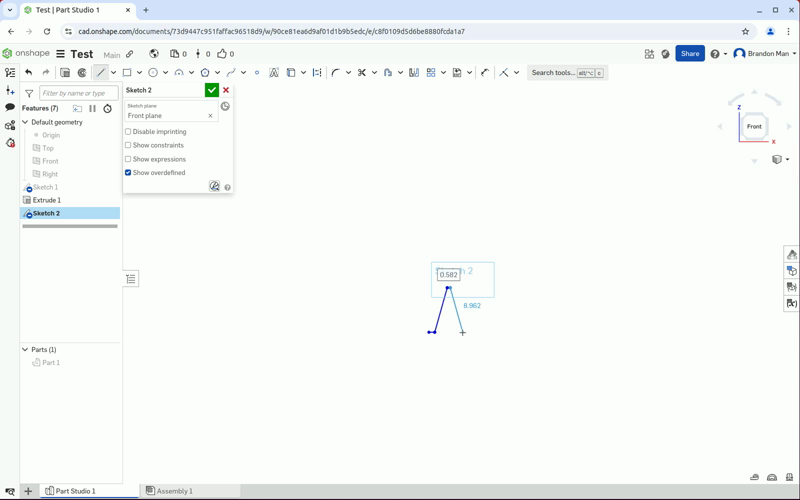
key_down(shift)
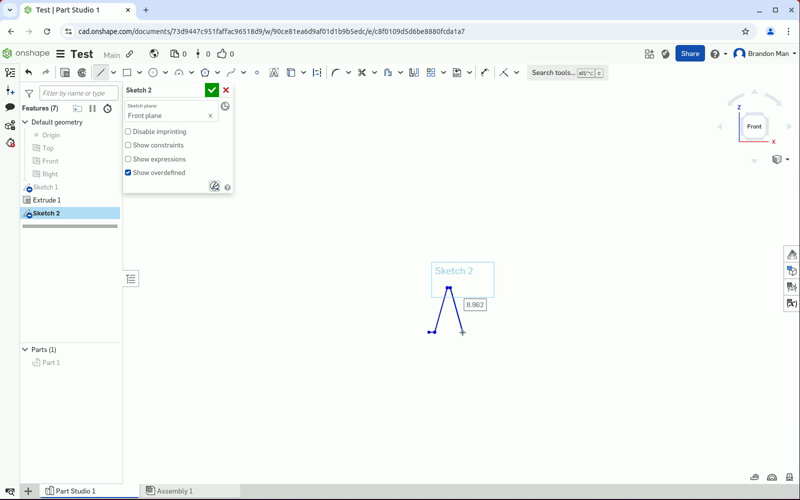
mouse_move(492, 332)
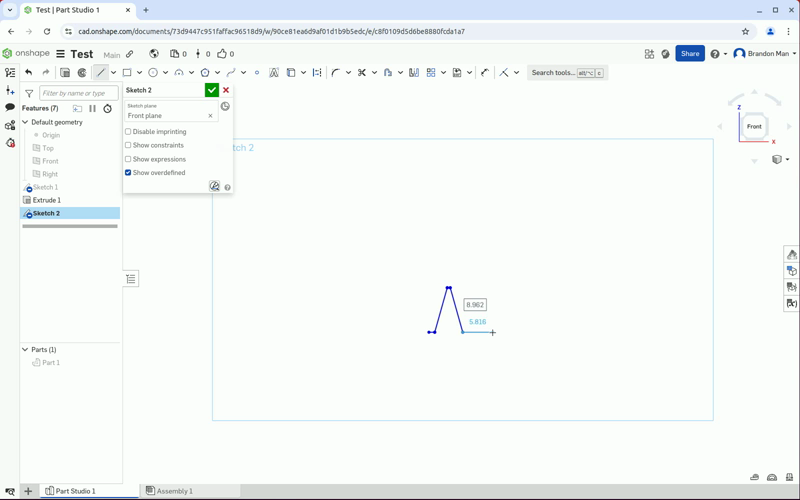
mouse_move(467, 332)
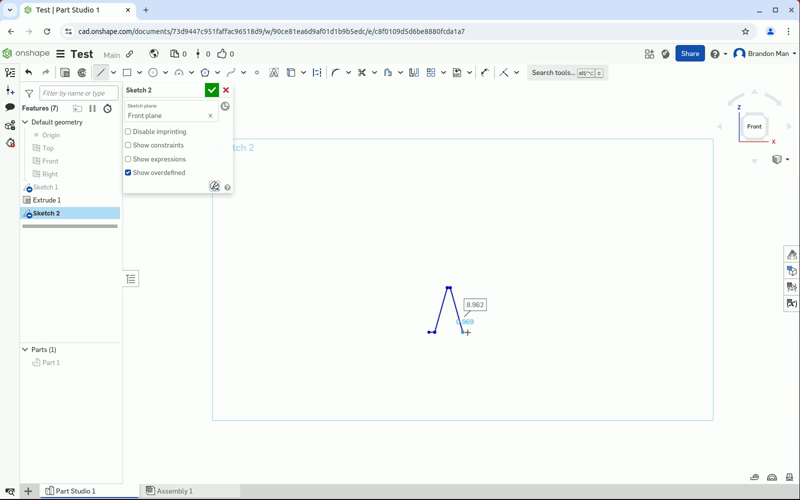
scroll(6)
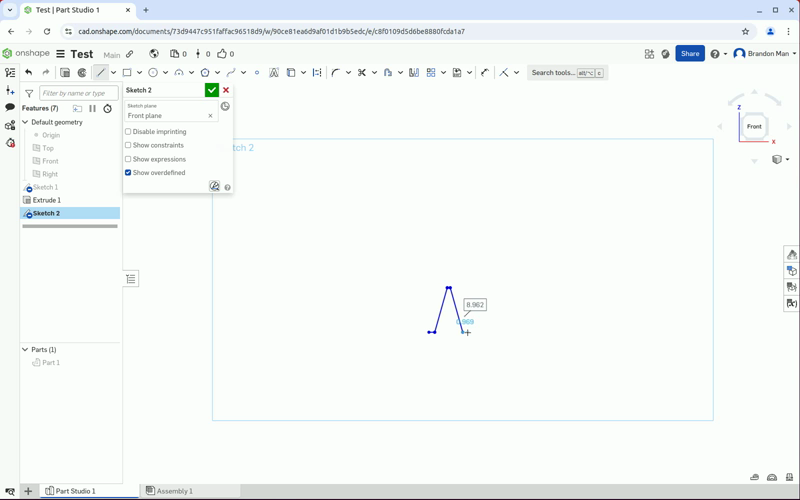
scroll(6)
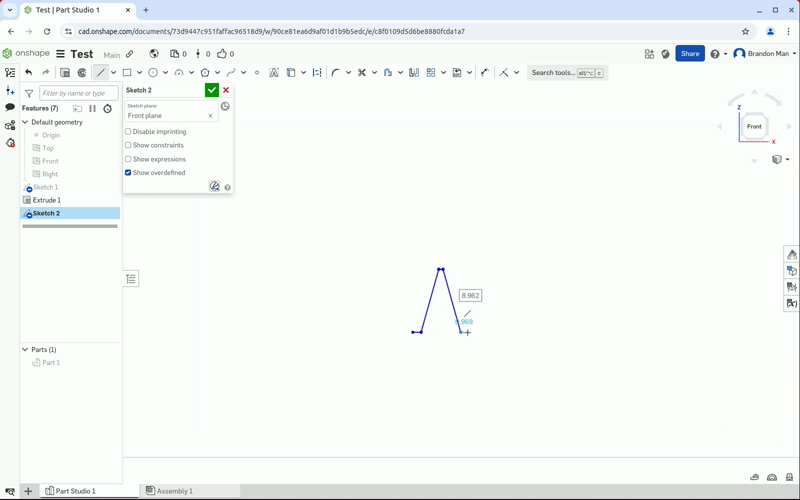
scroll(6)
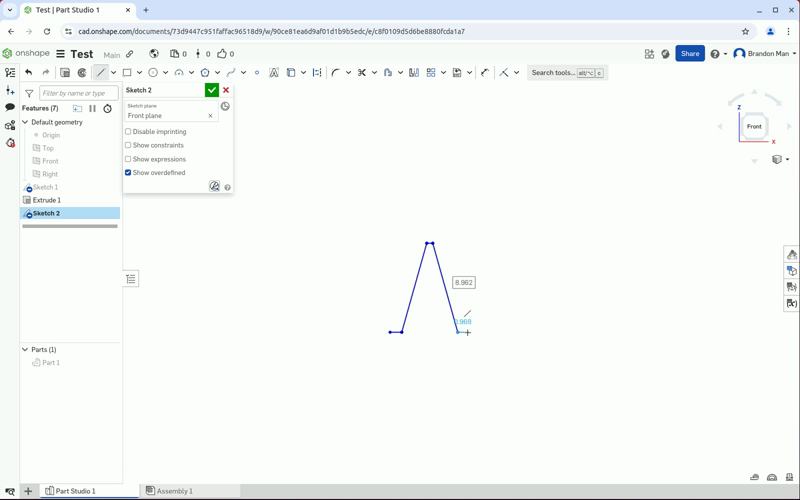
scroll(6)
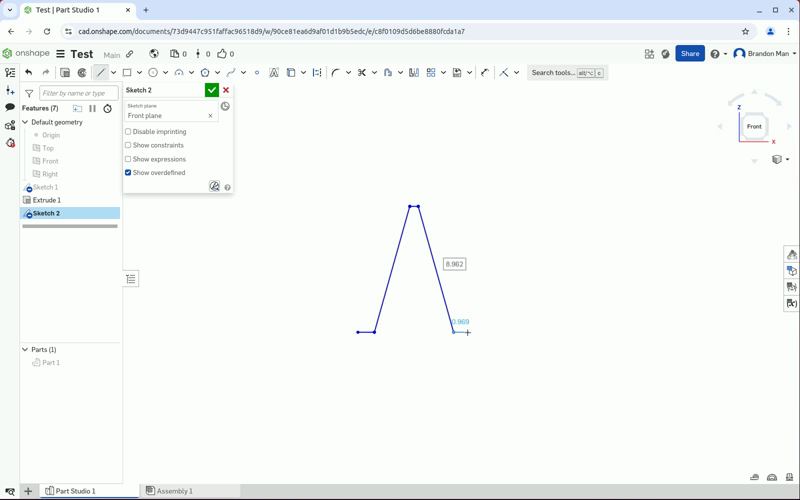
scroll(6)
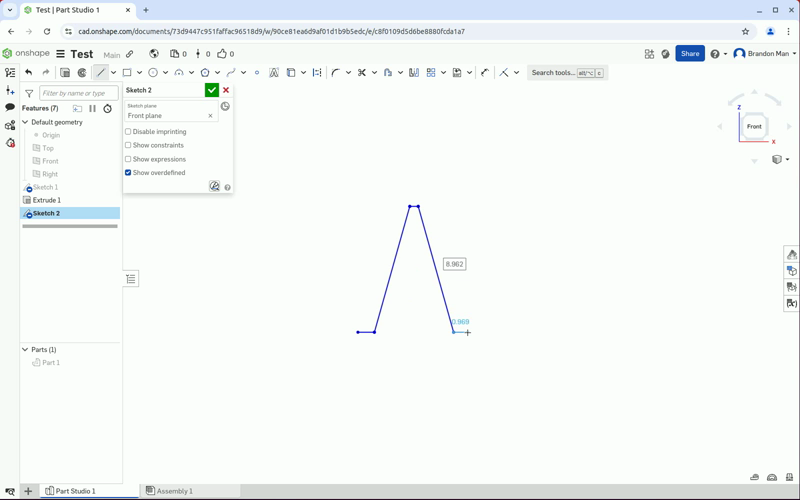
scroll(6)
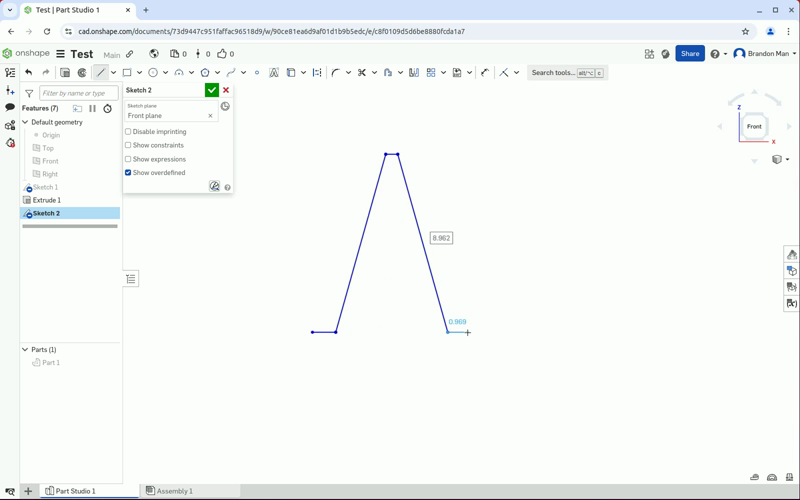
scroll(6)
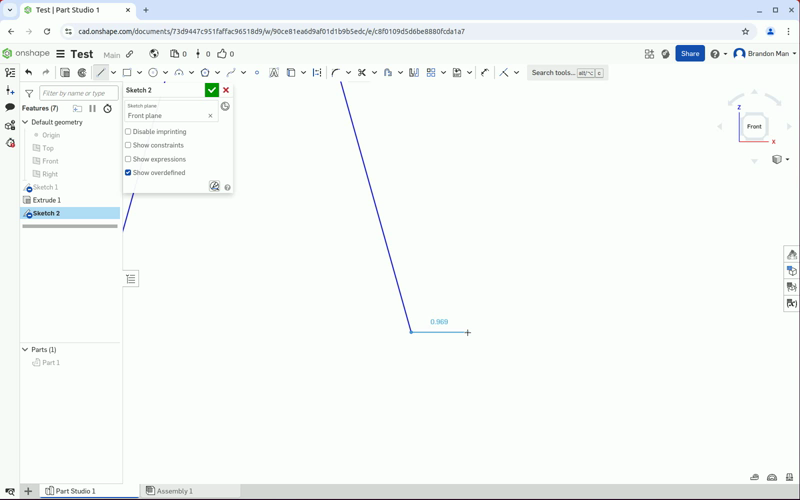
click(467, 332)
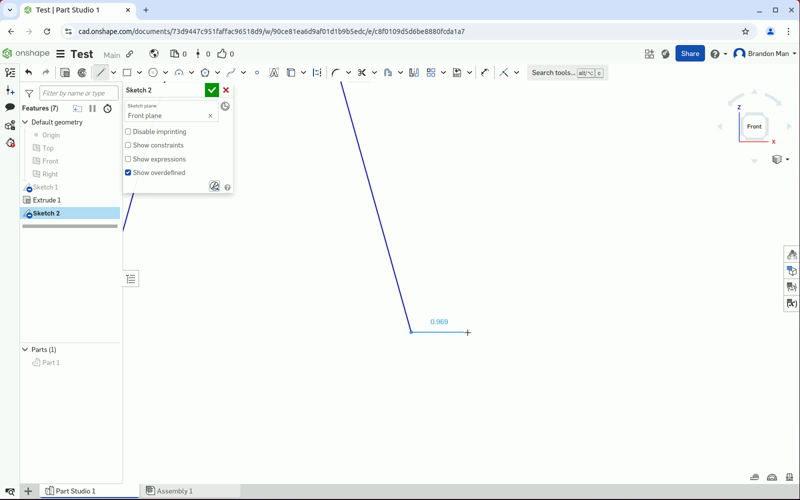
scroll(-6)
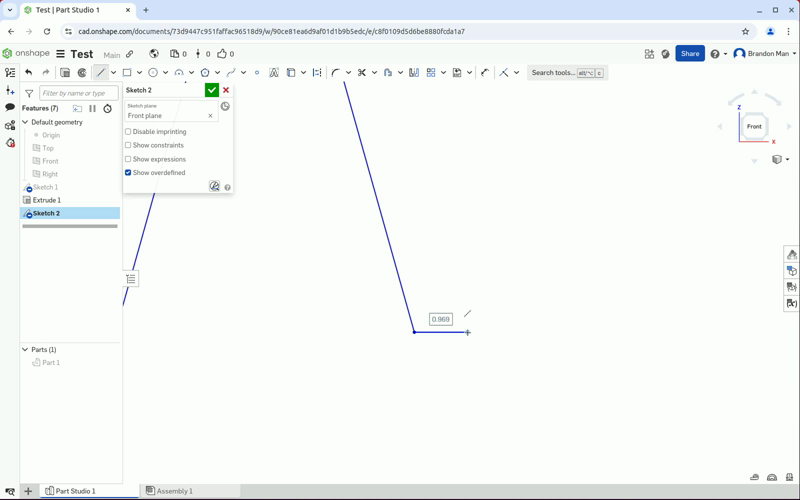
scroll(-6)
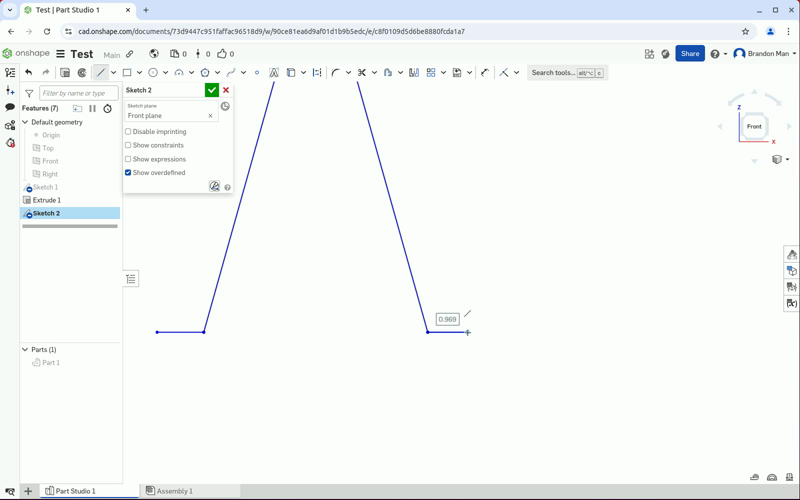
scroll(-6)
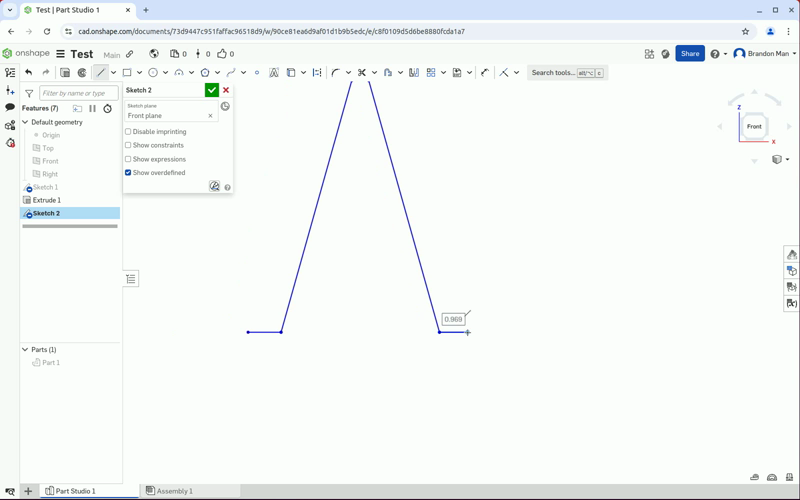
scroll(-6)
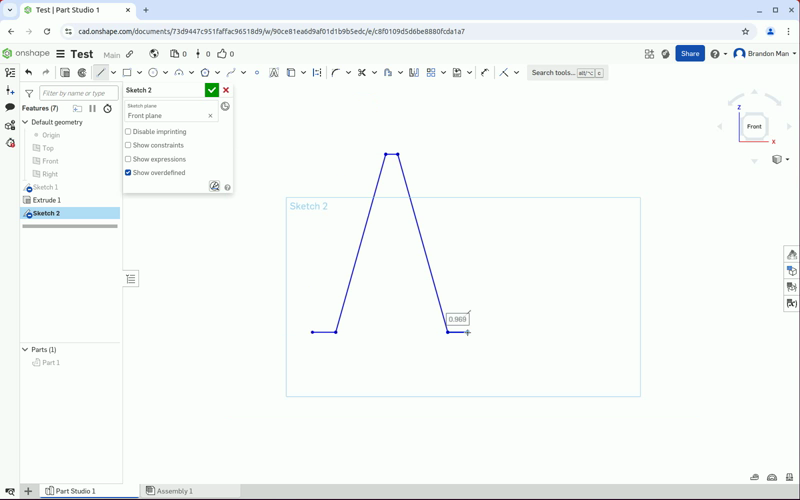
scroll(-6)
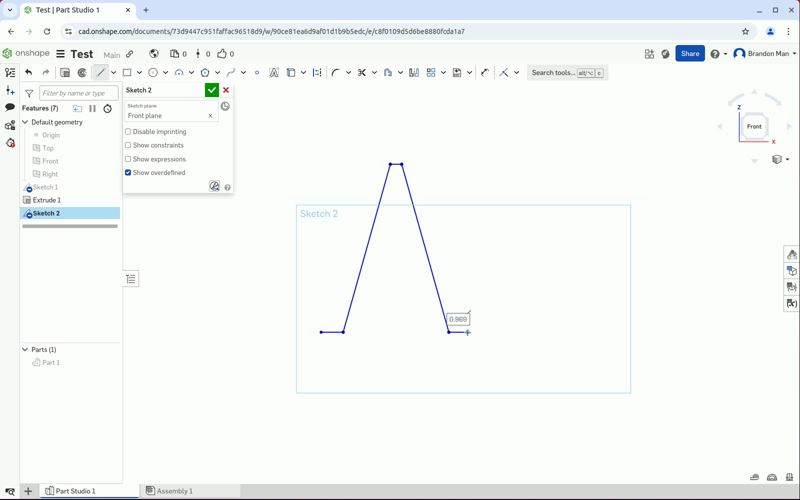
scroll(-6)
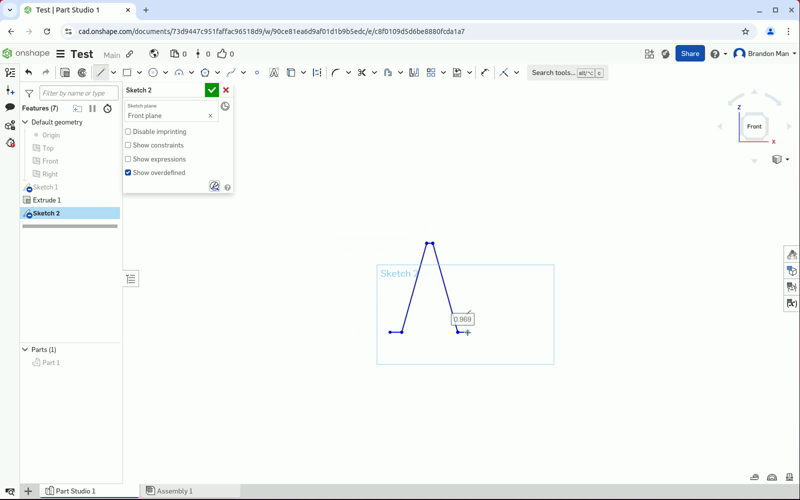
scroll(-6)
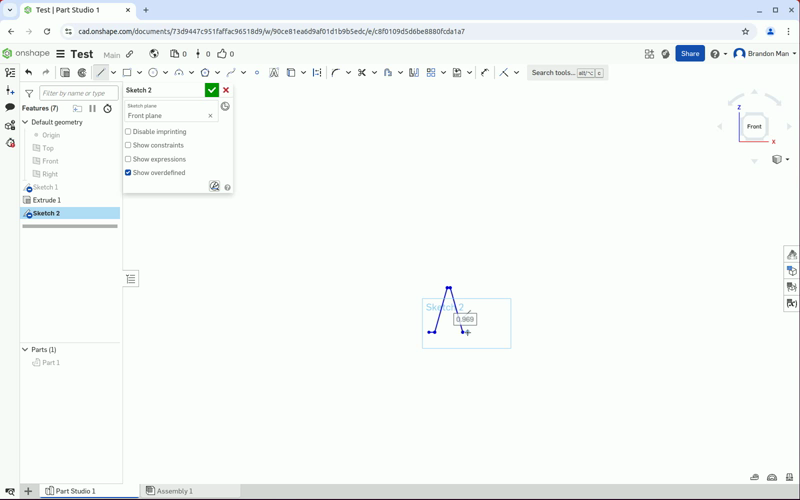
key_up(shift)
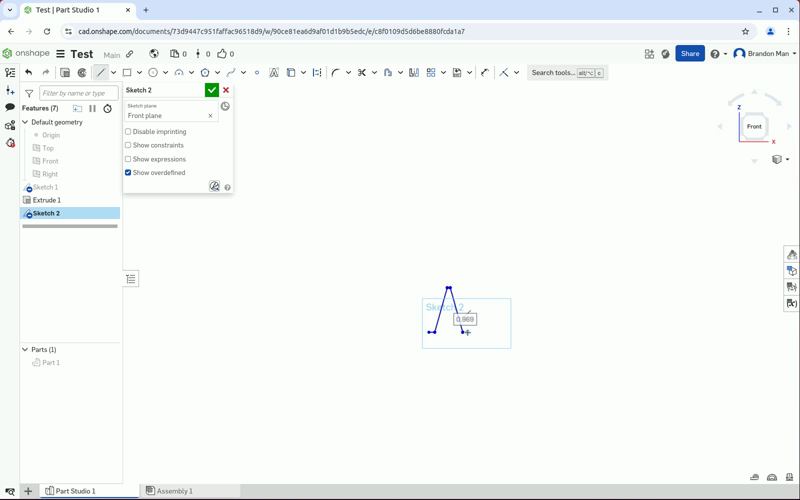
key_down(shift)
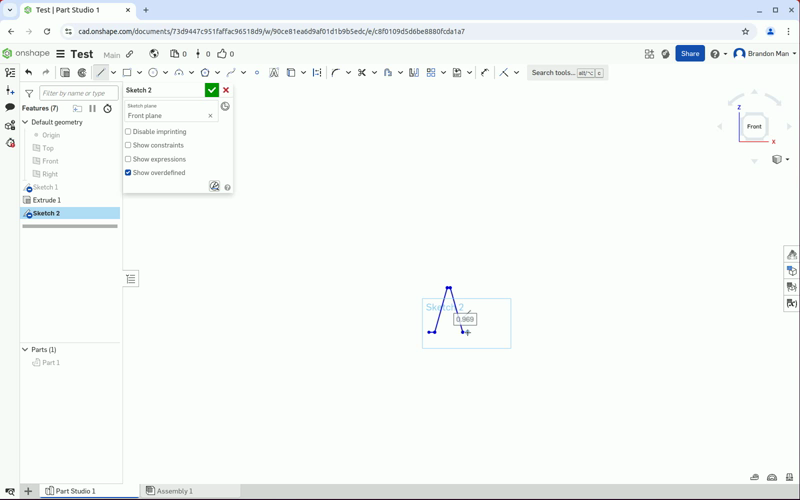
mouse_move(497, 332)
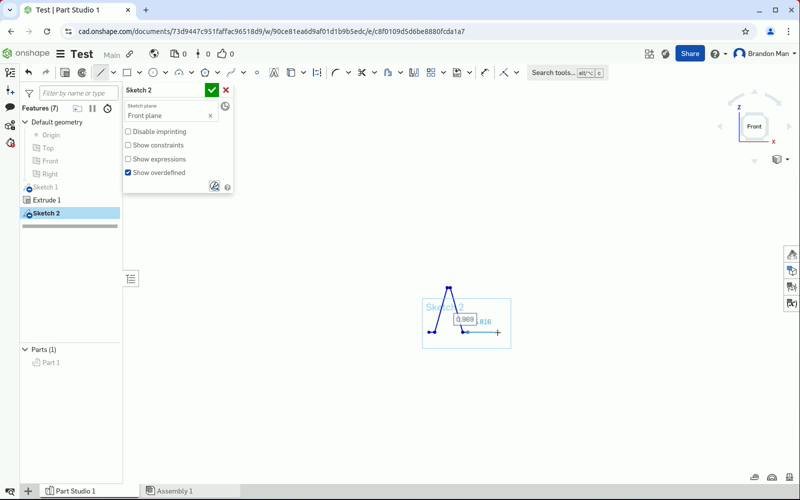
mouse_move(454, 276)
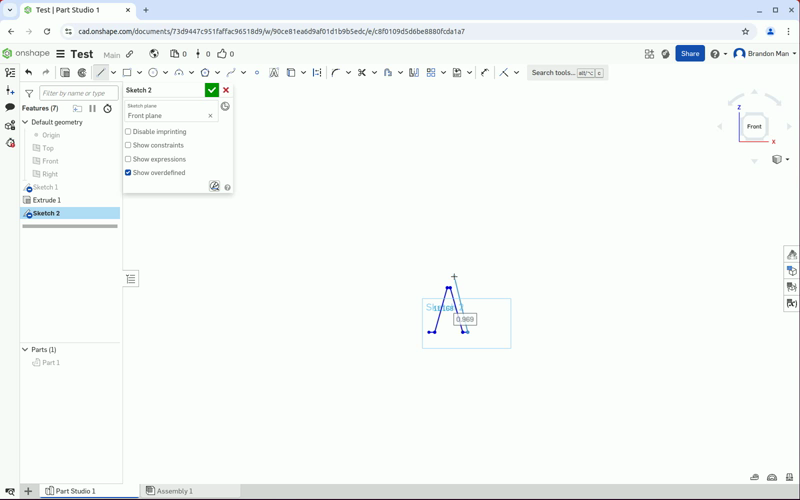
click(454, 276)
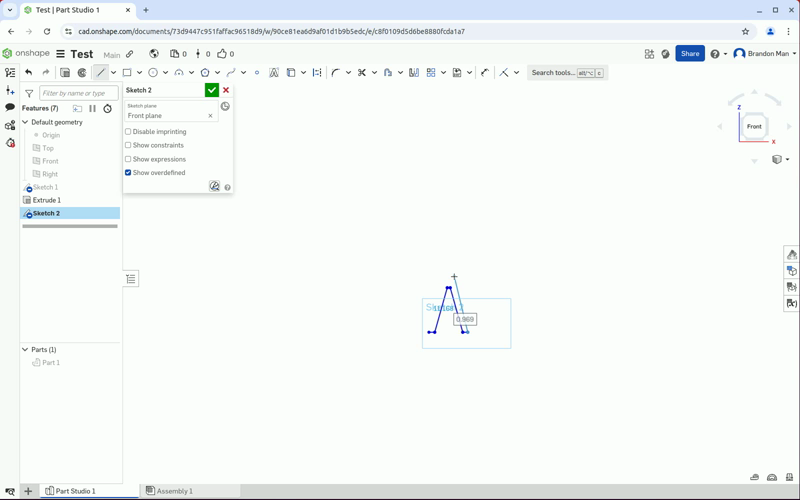
key_up(shift)
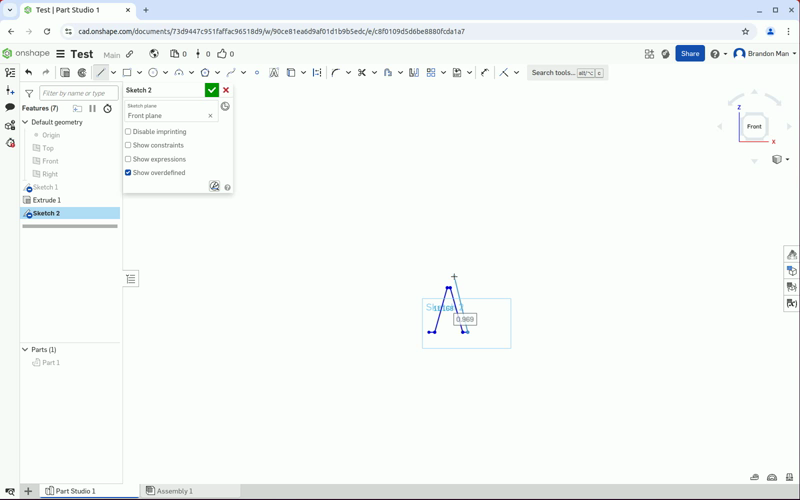
key_down(shift)
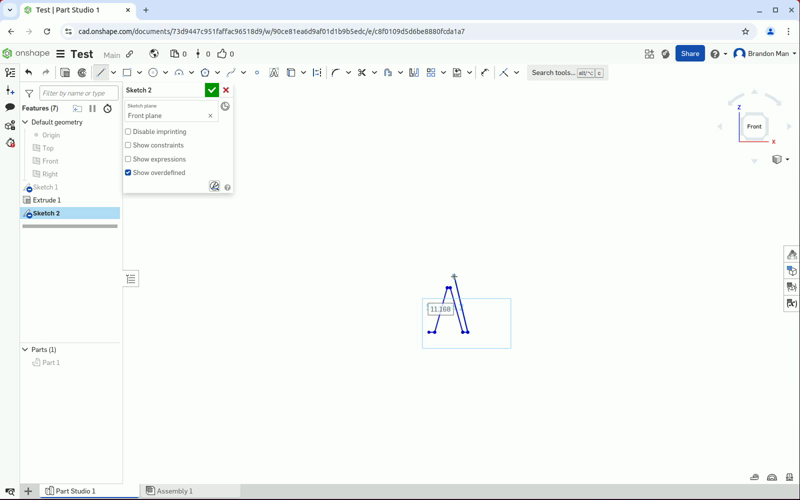
mouse_move(484, 276)
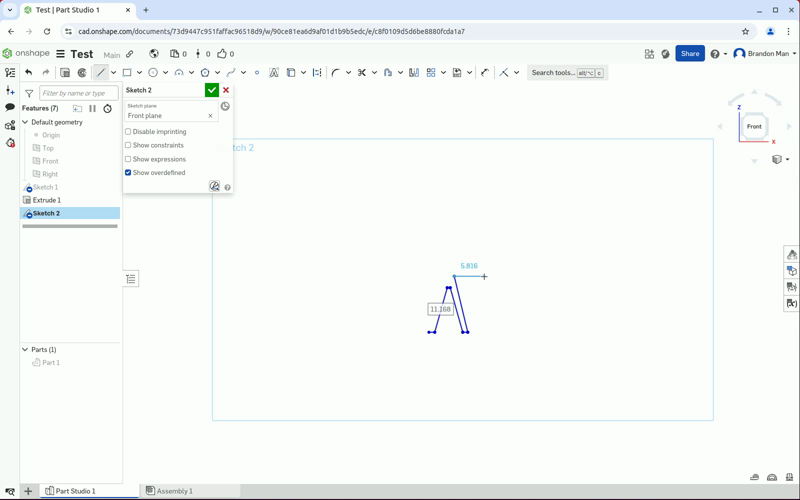
mouse_move(448, 276)
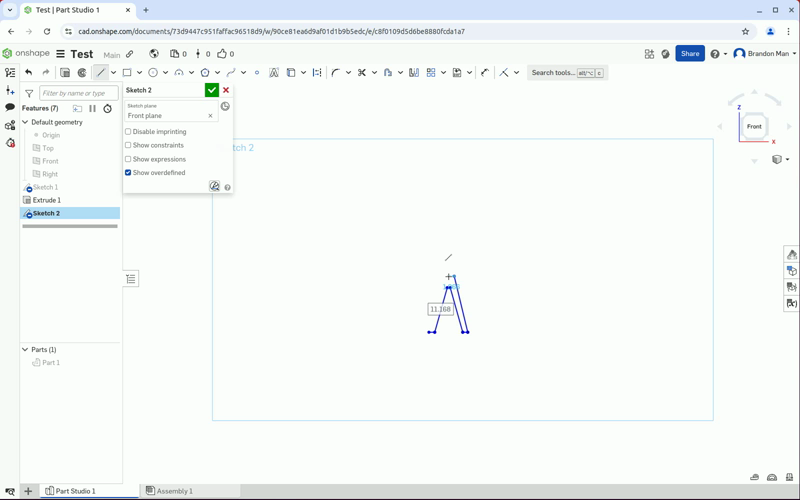
scroll(6)
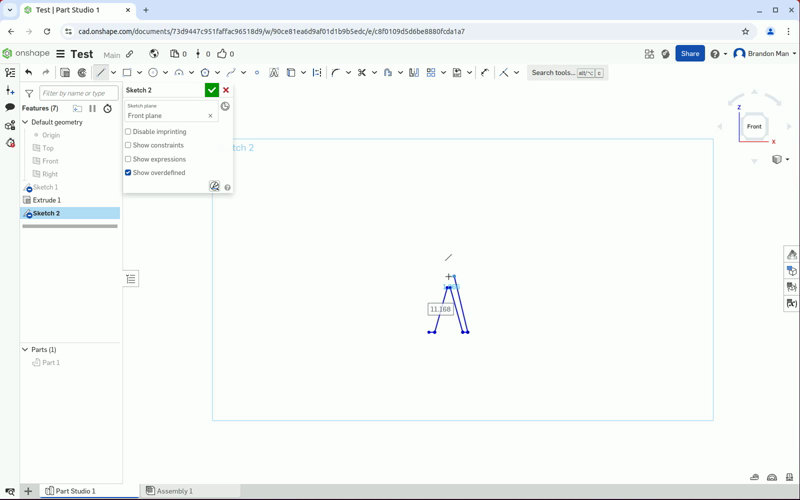
scroll(6)
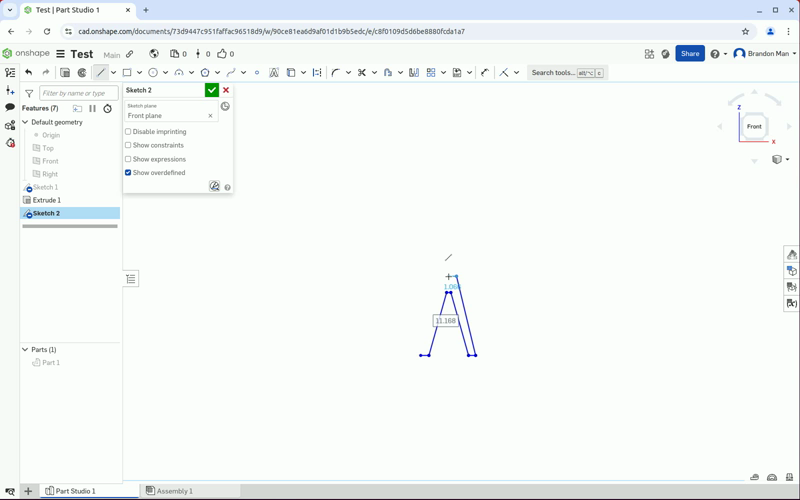
scroll(6)
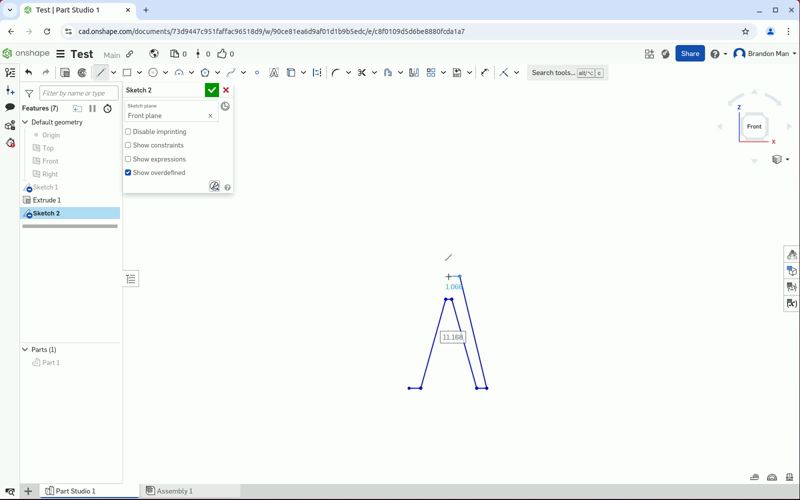
scroll(6)
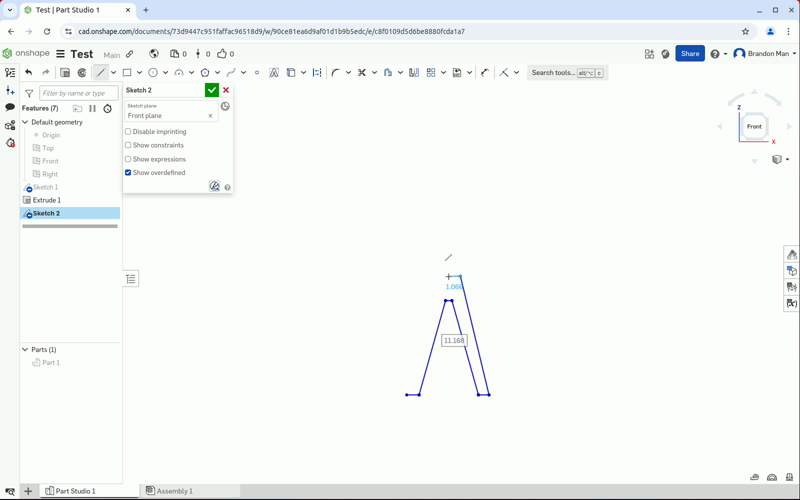
scroll(6)
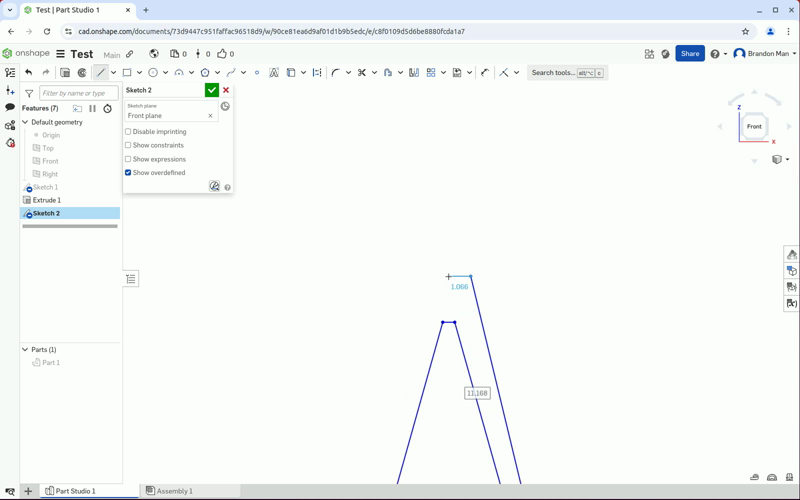
scroll(6)
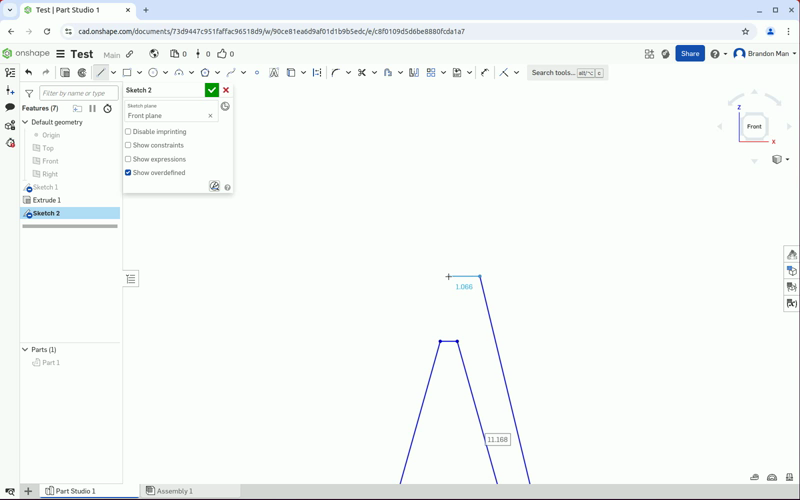
scroll(6)
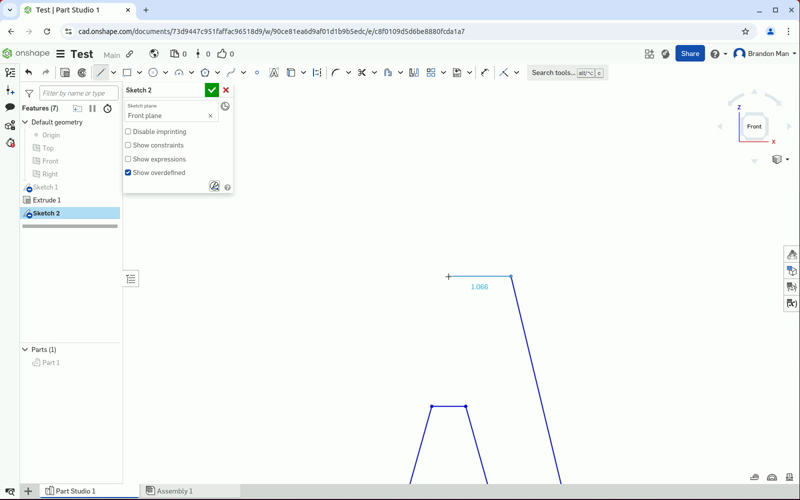
click(448, 276)
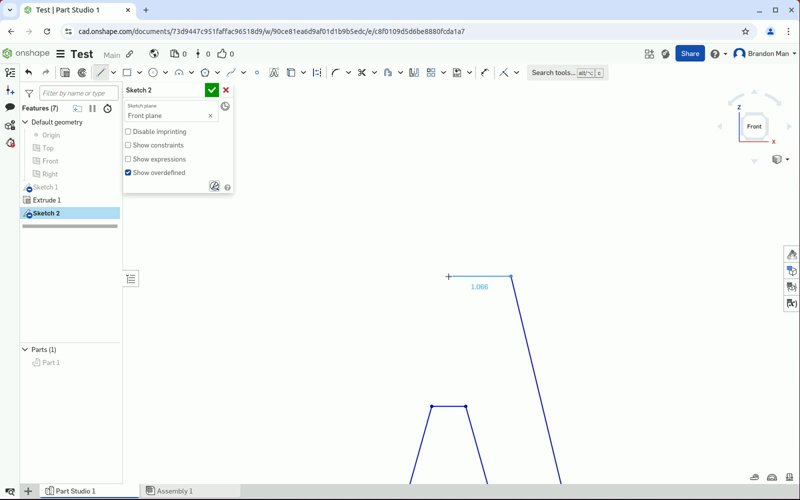
scroll(-6)
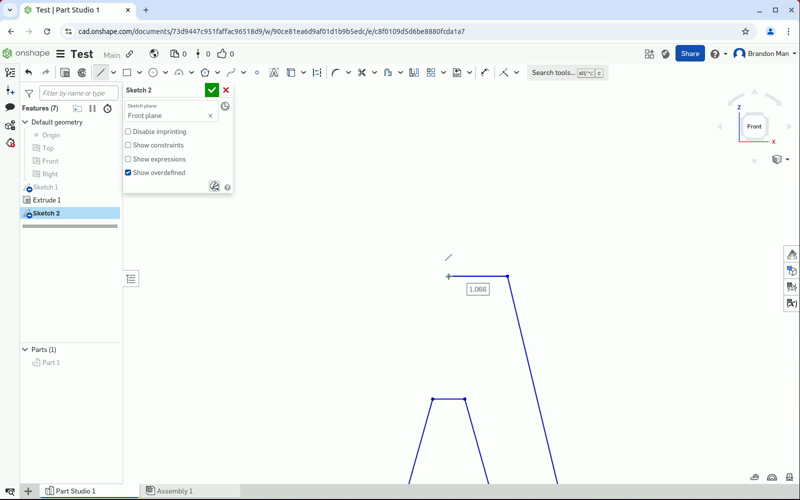
scroll(-6)
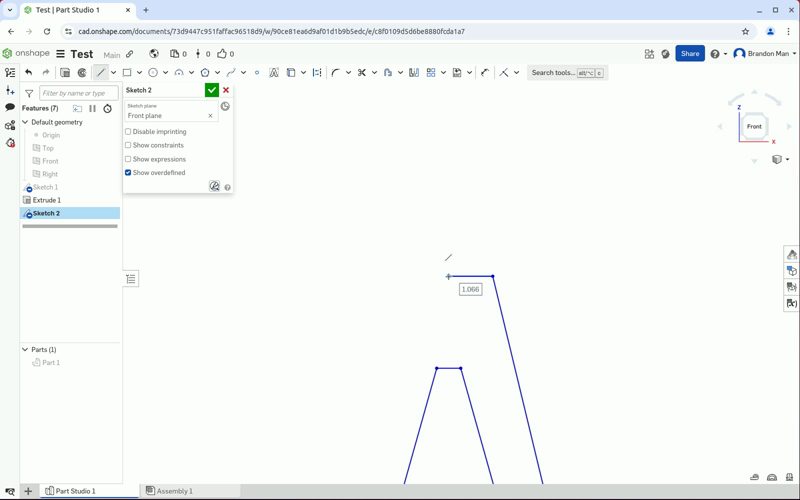
scroll(-6)
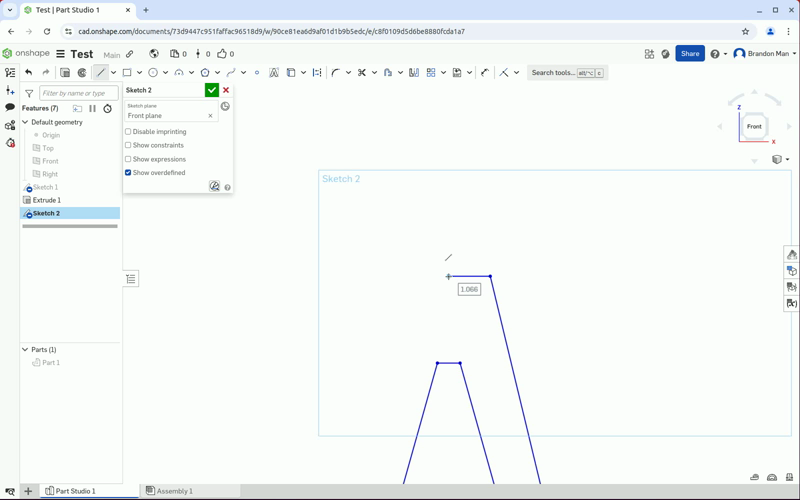
scroll(-6)
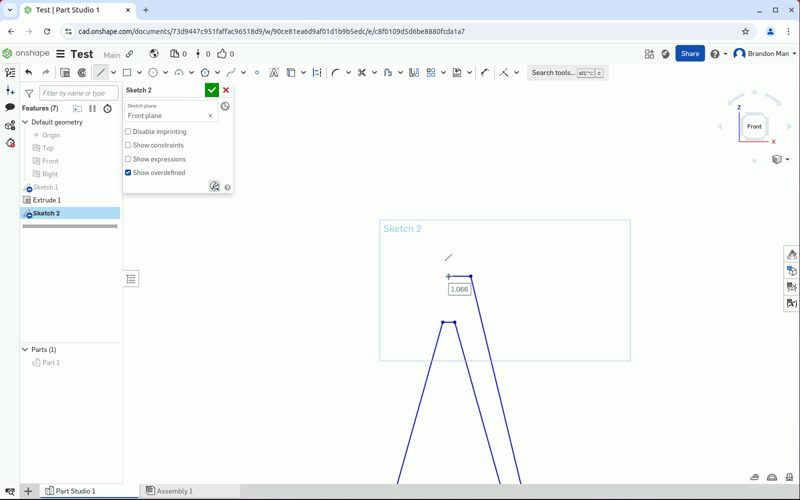
scroll(-6)
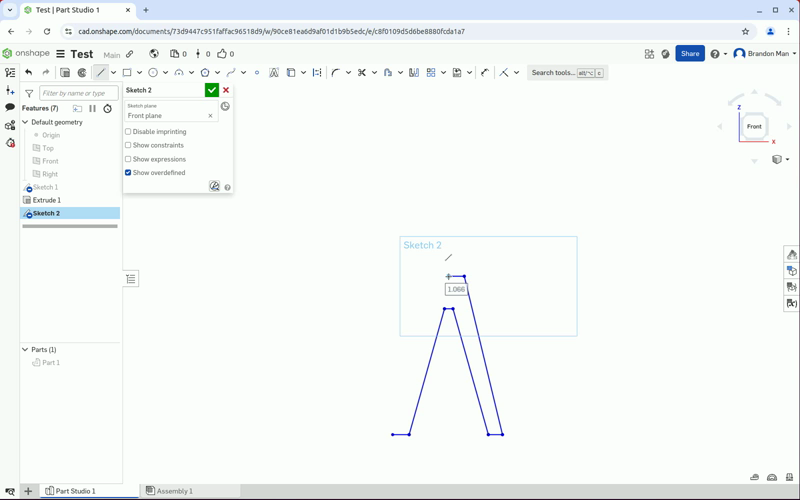
scroll(-6)
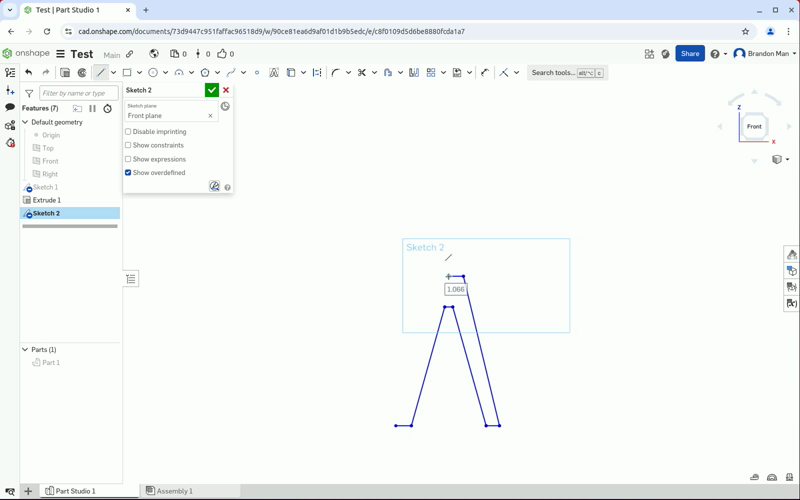
scroll(-6)
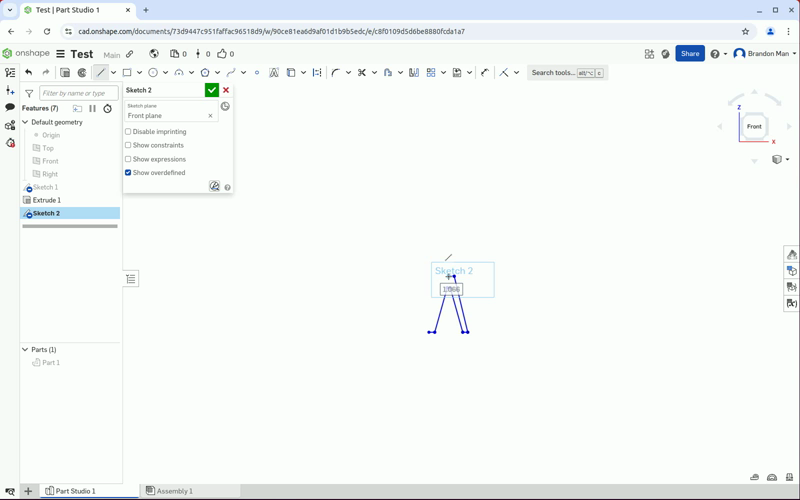
key_up(shift)
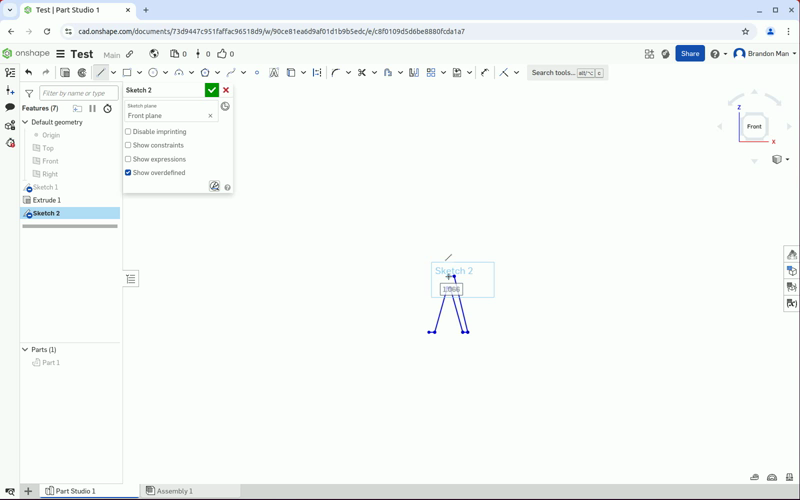
key_down(shift)
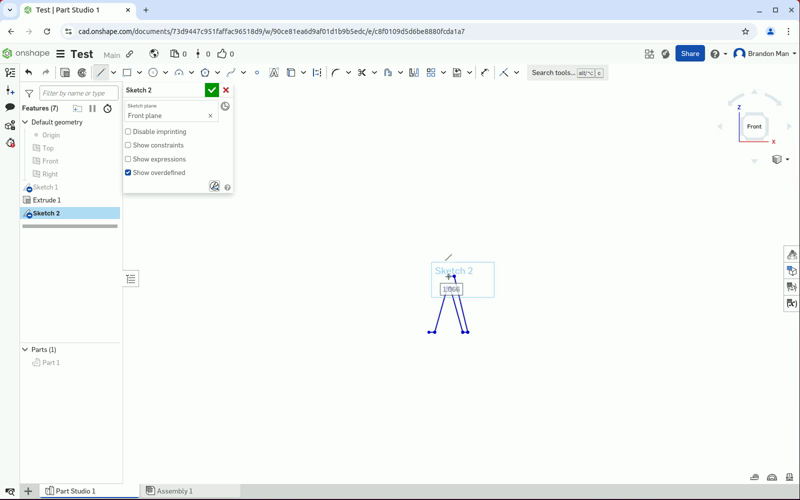
mouse_move(478, 276)
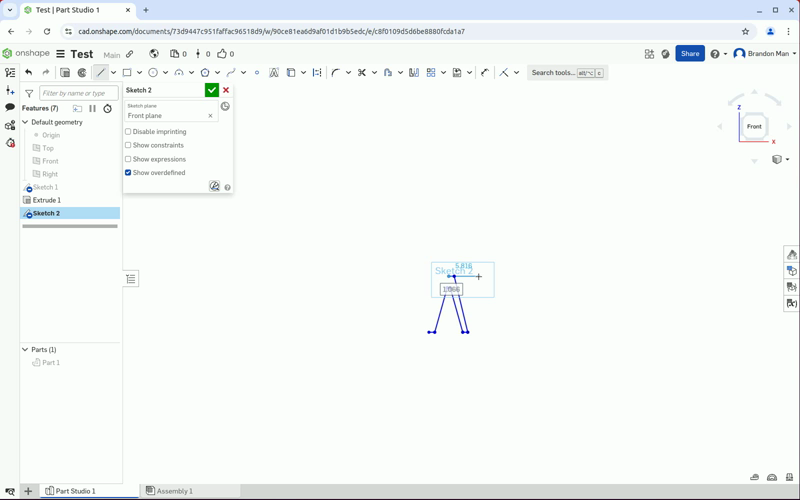
mouse_move(443, 276)
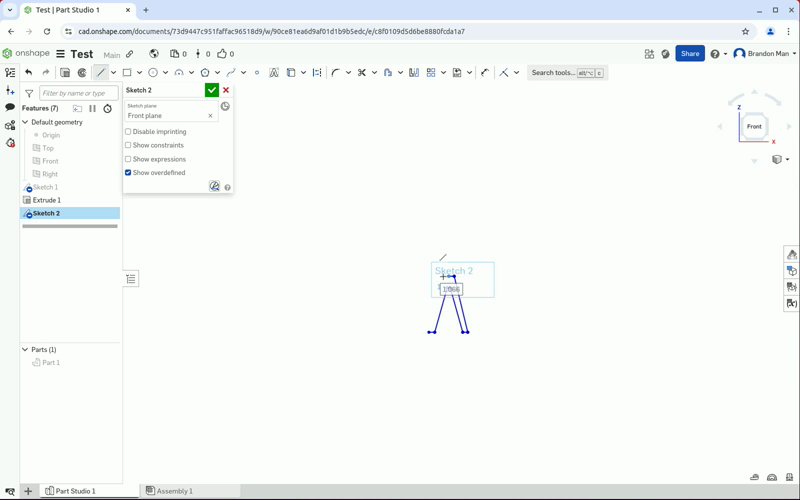
scroll(6)
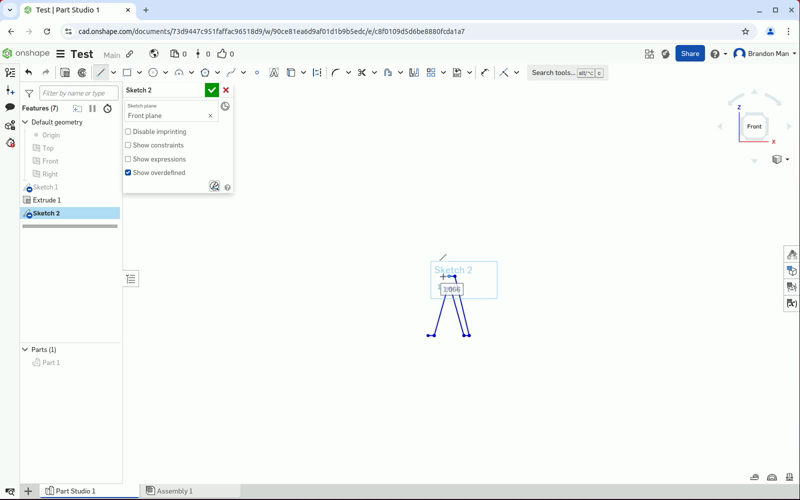
scroll(6)
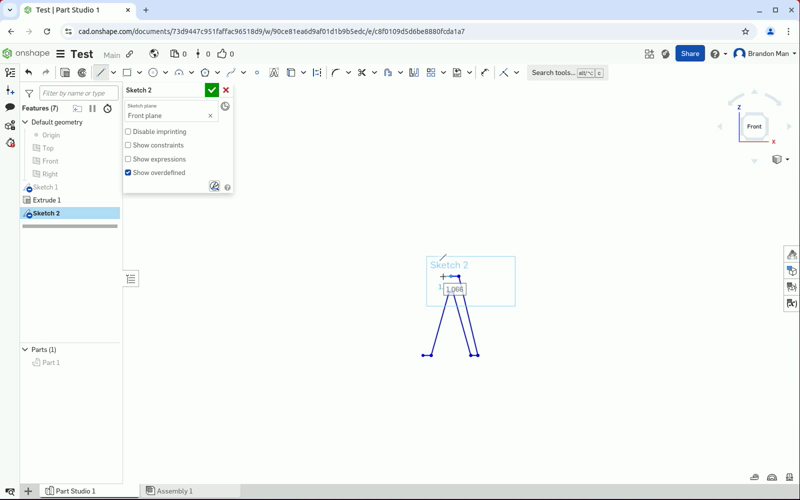
scroll(6)
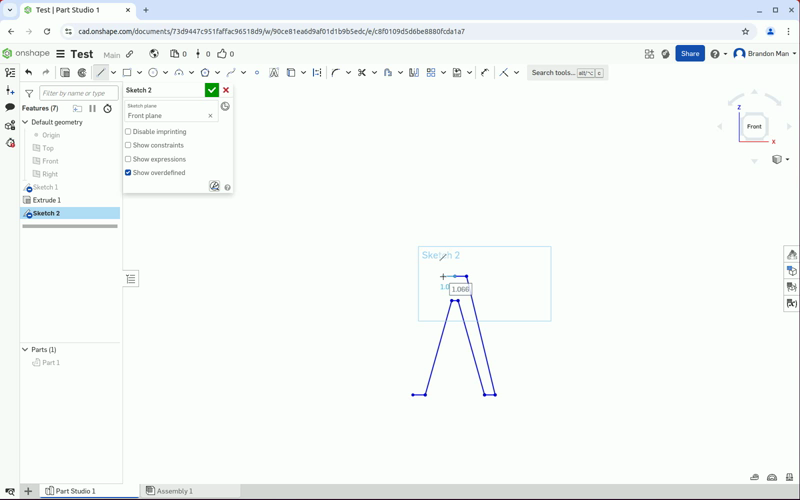
scroll(6)
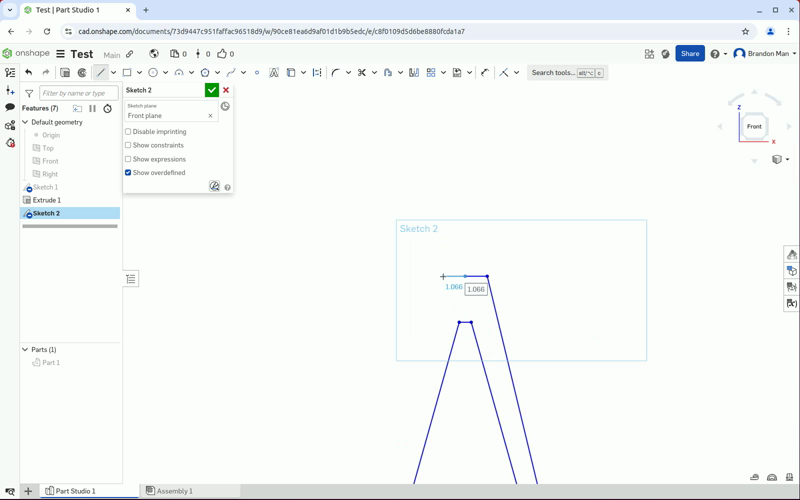
scroll(6)
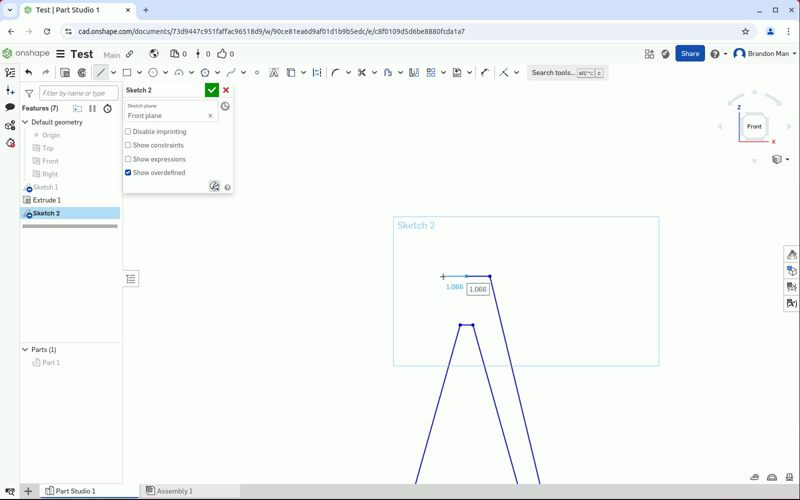
scroll(6)
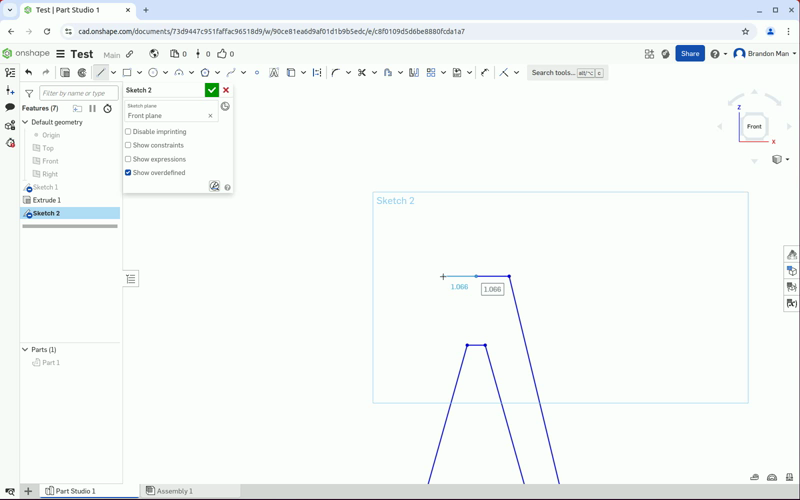
scroll(6)
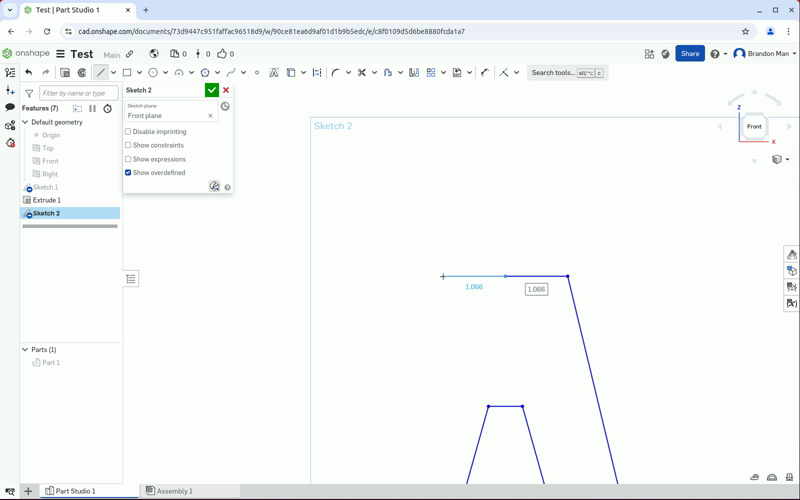
click(443, 276)
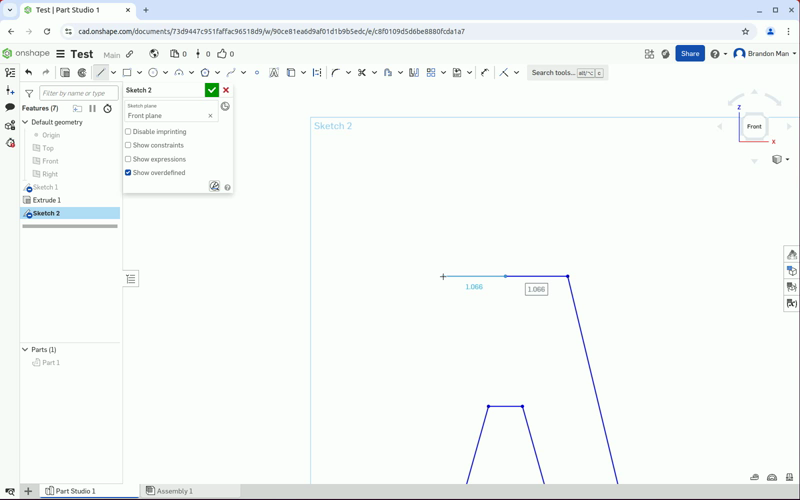
scroll(-6)
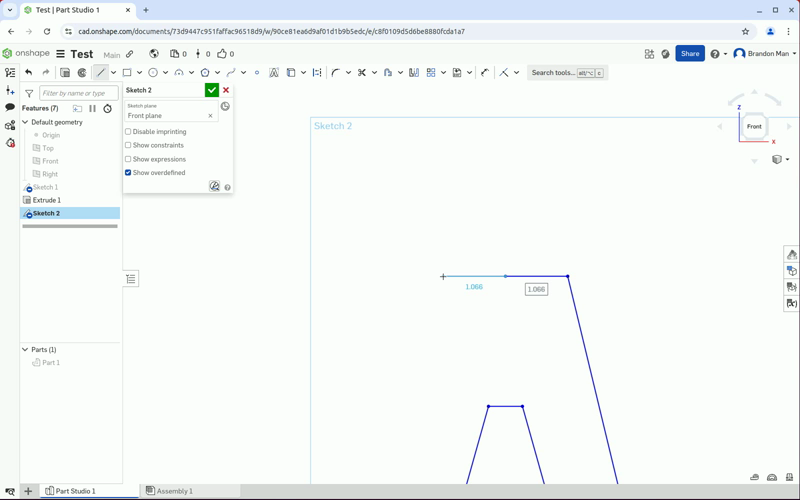
scroll(-6)
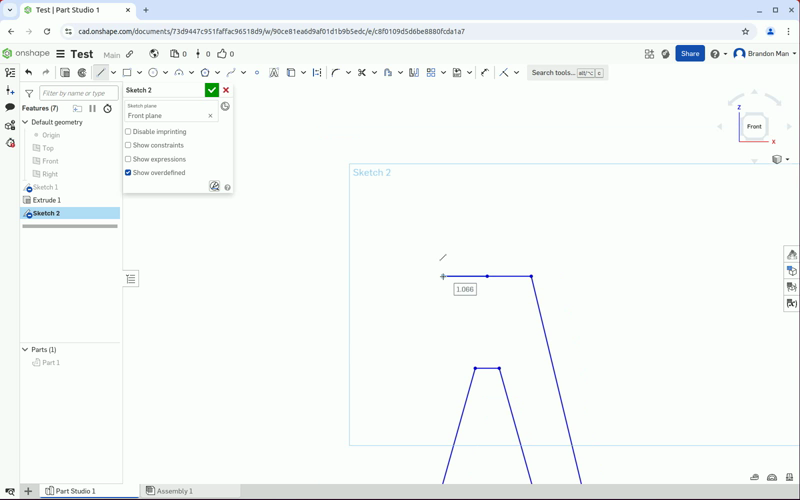
scroll(-6)
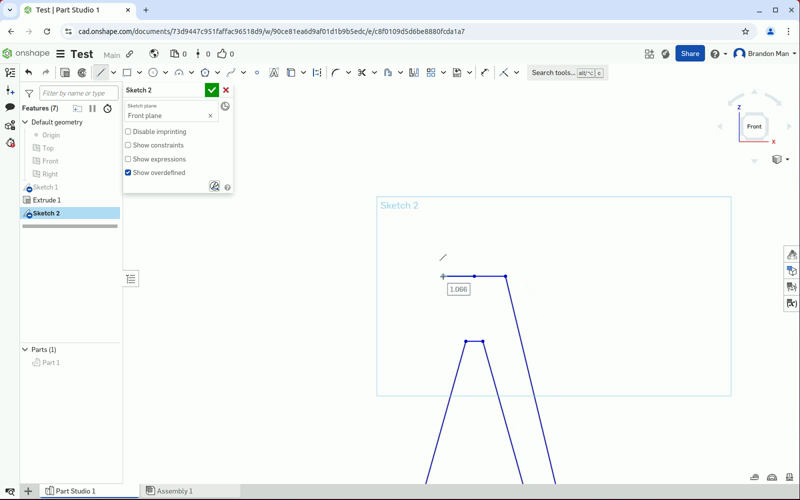
scroll(-6)
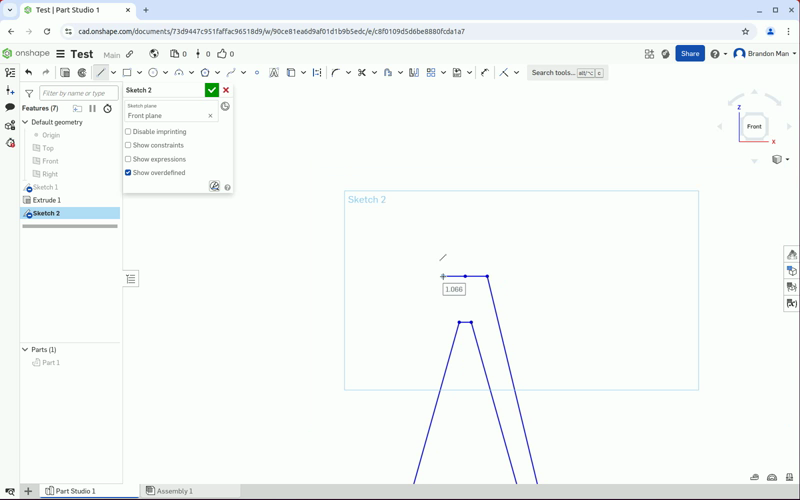
scroll(-6)
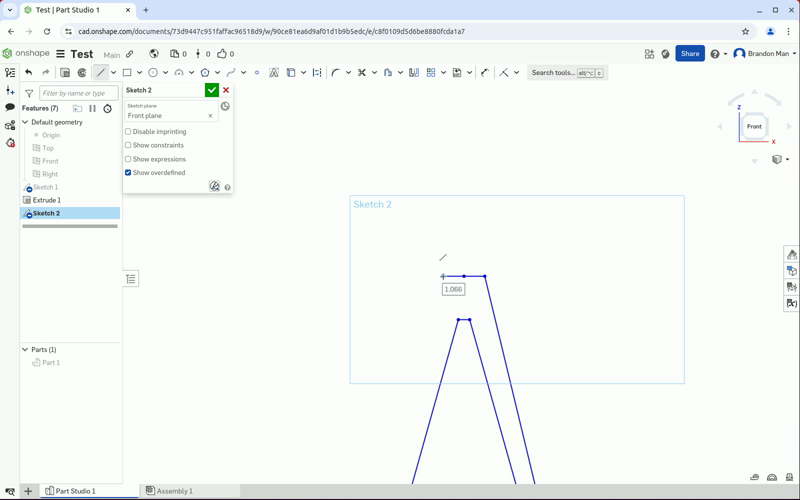
scroll(-6)
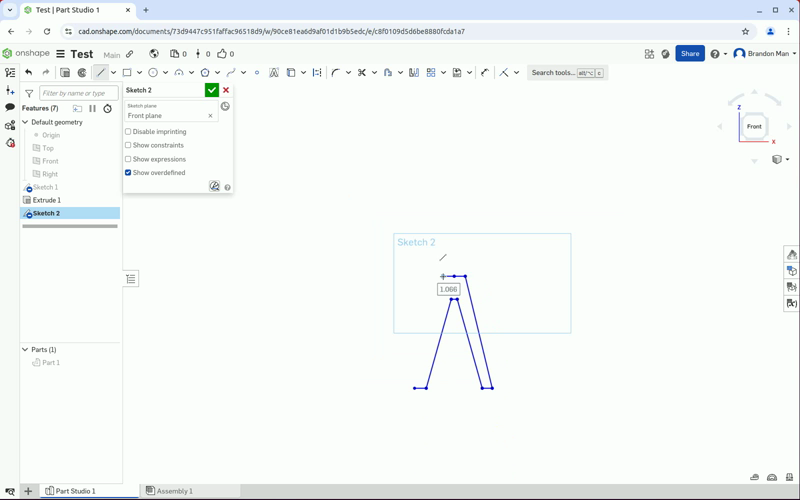
scroll(-6)
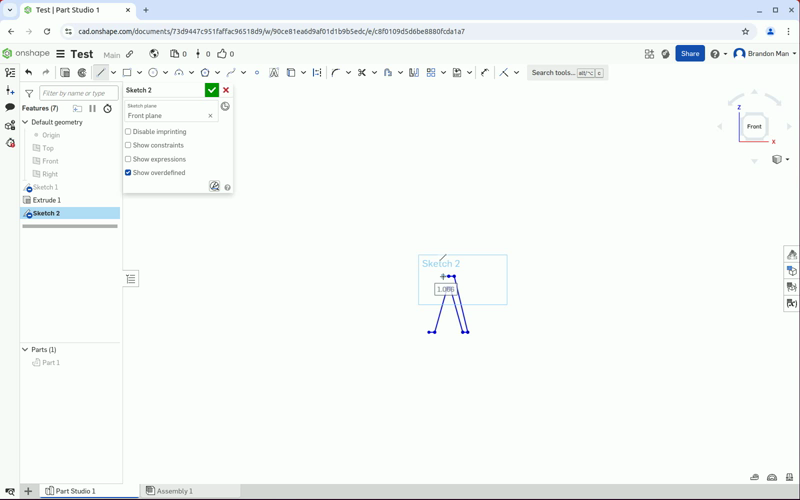
key_up(shift)
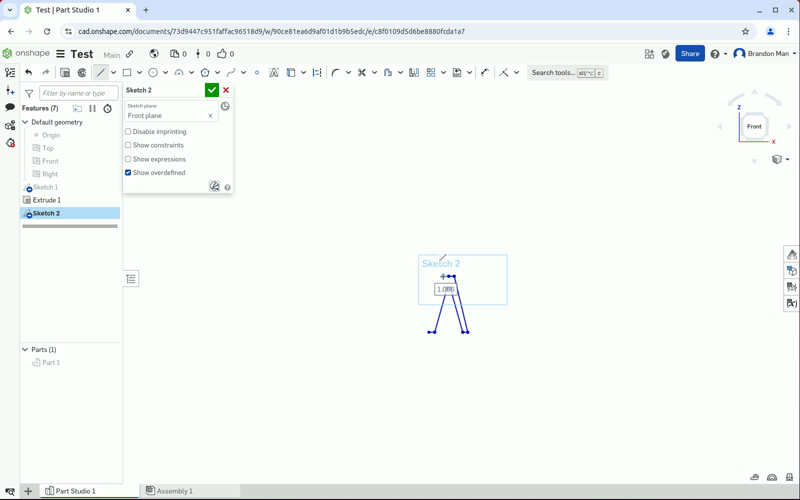
mouse_move(473, 276)
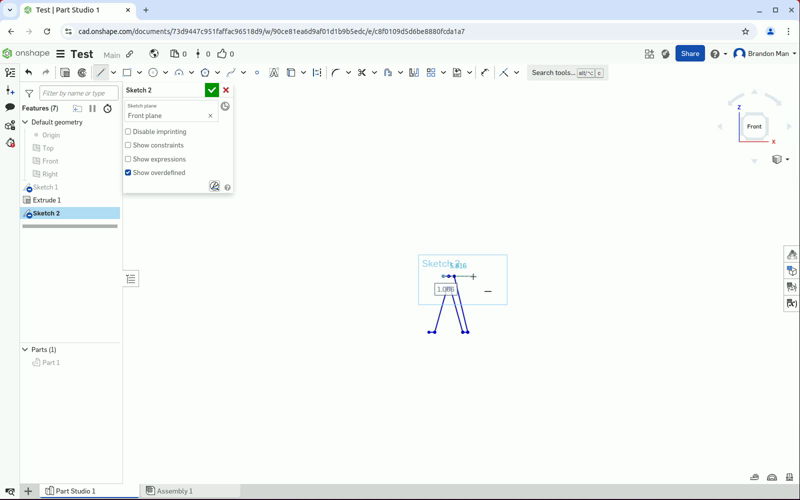
key_down(shift)
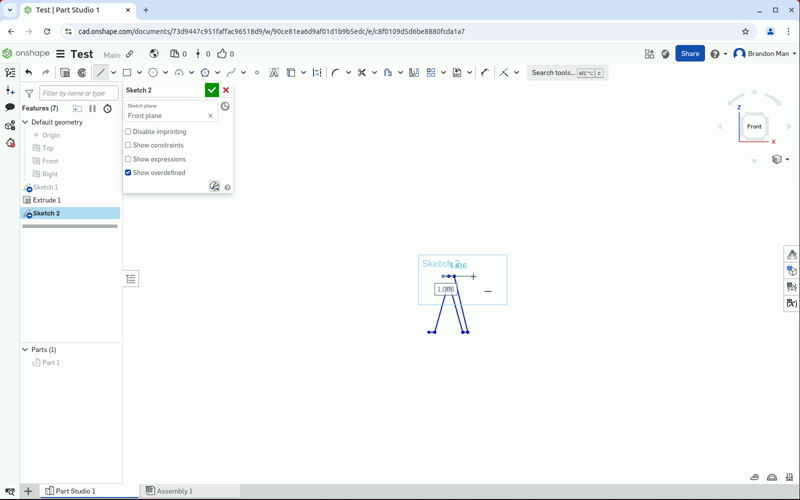
mouse_move(429, 332)
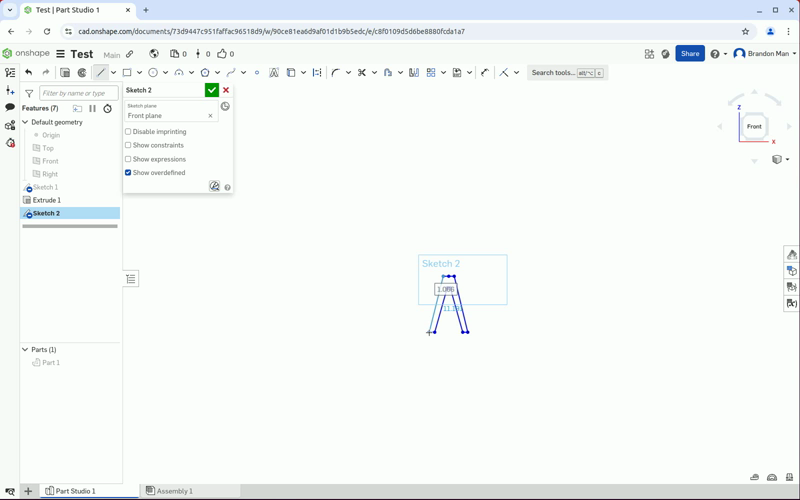
key_up(shift)
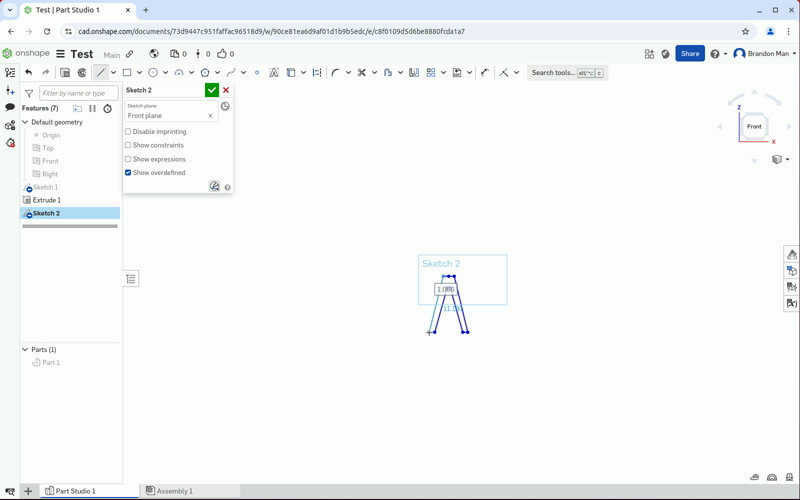
click(429, 332)
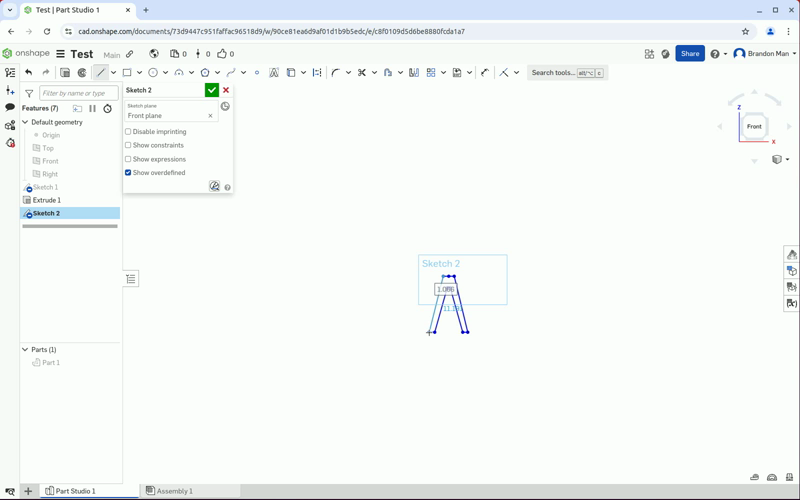
key(esc)
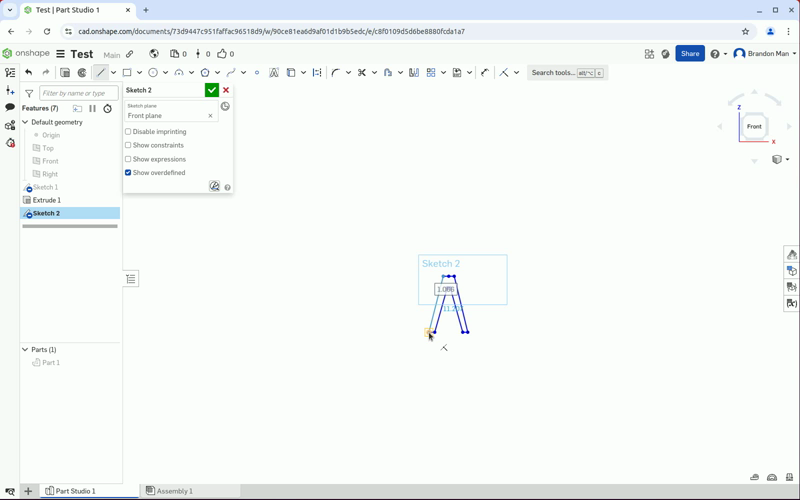
key(c)
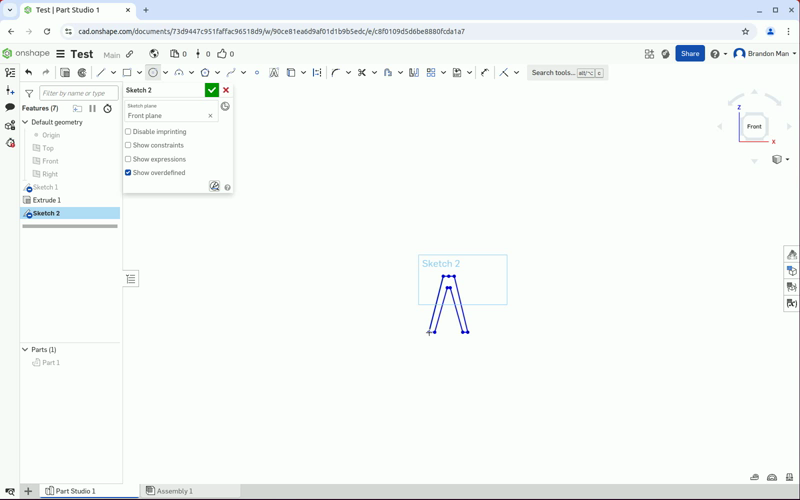
key_down(shift)
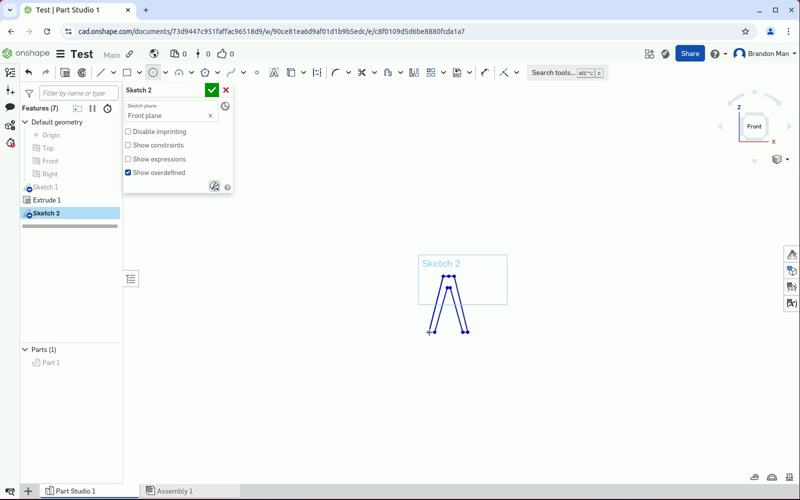
mouse_move(448, 281)
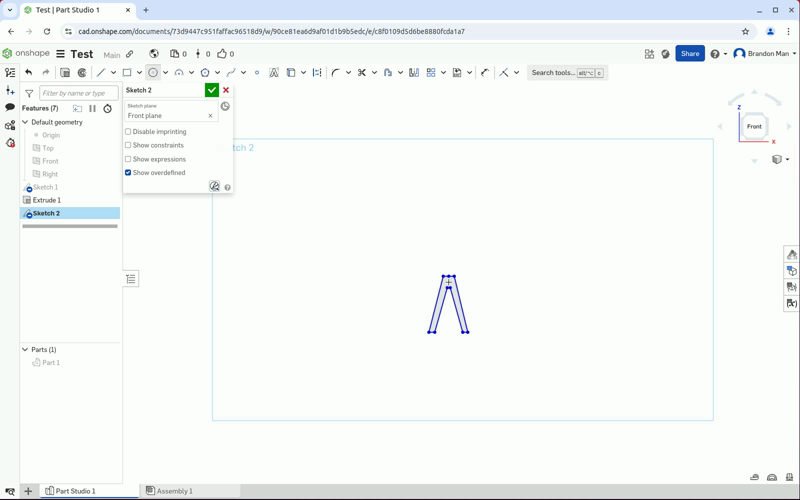
click(448, 281)
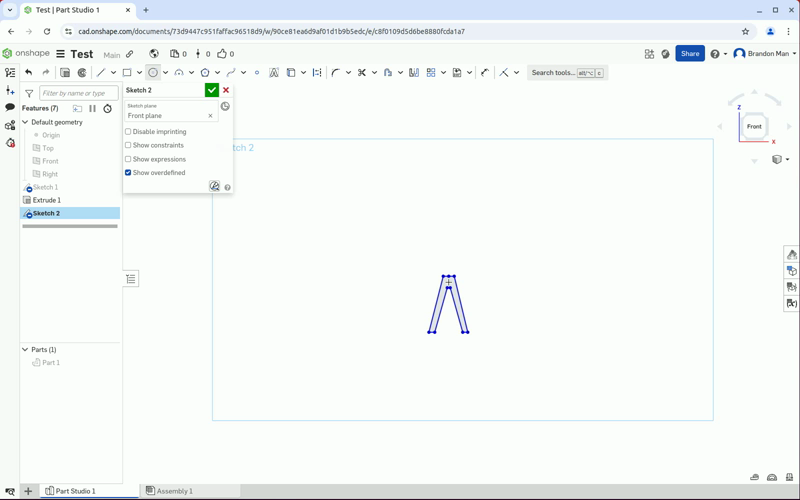
key_up(shift)
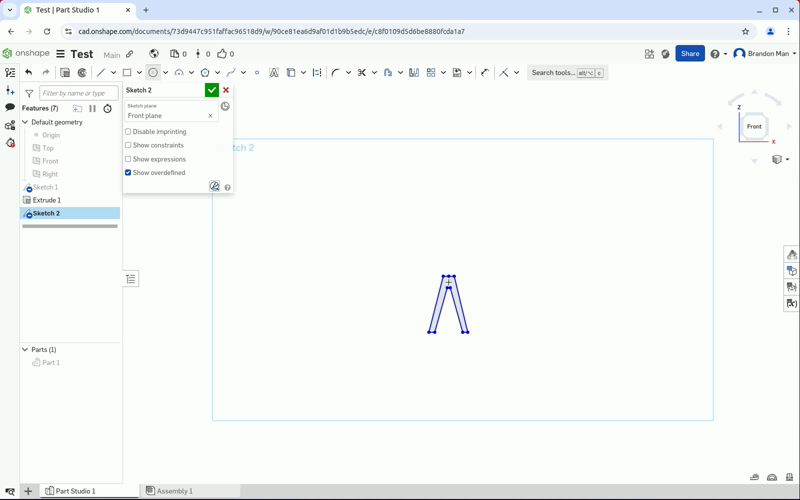
mouse_move(450, 281)
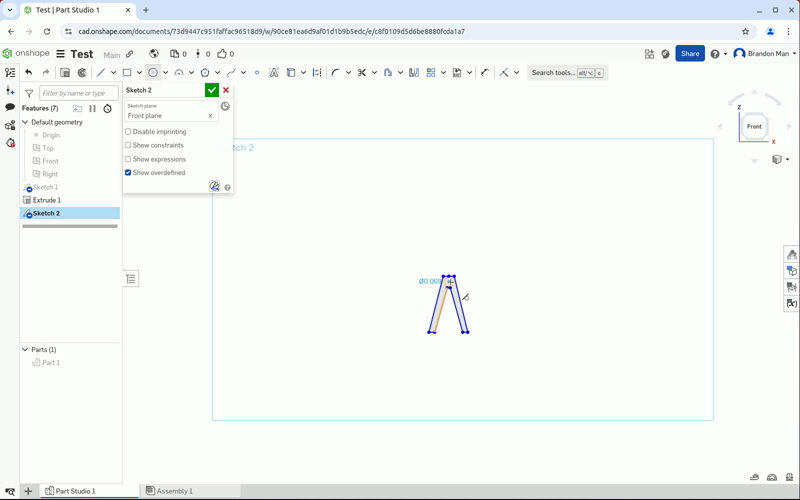
scroll(6)
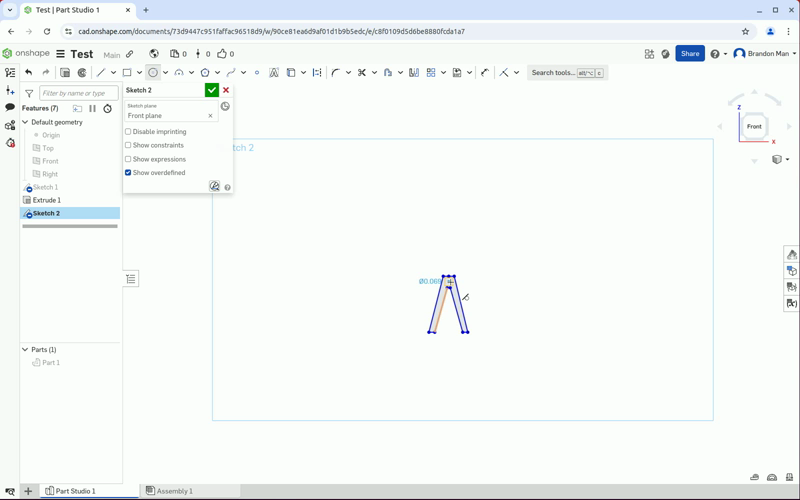
scroll(6)
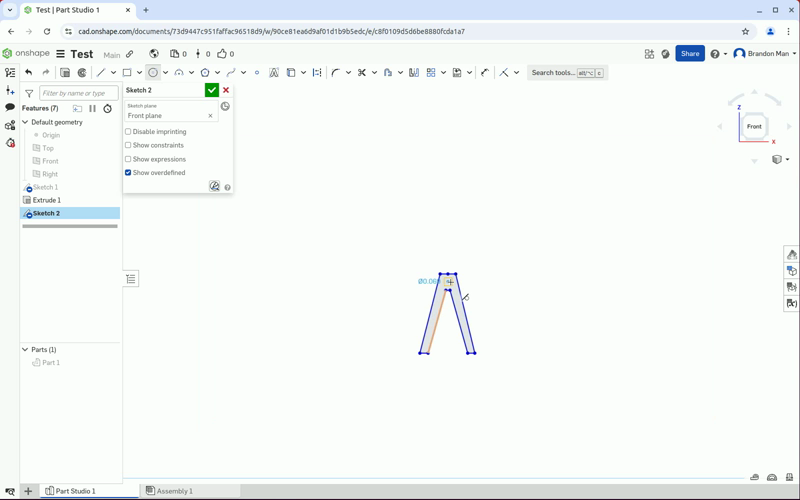
scroll(6)
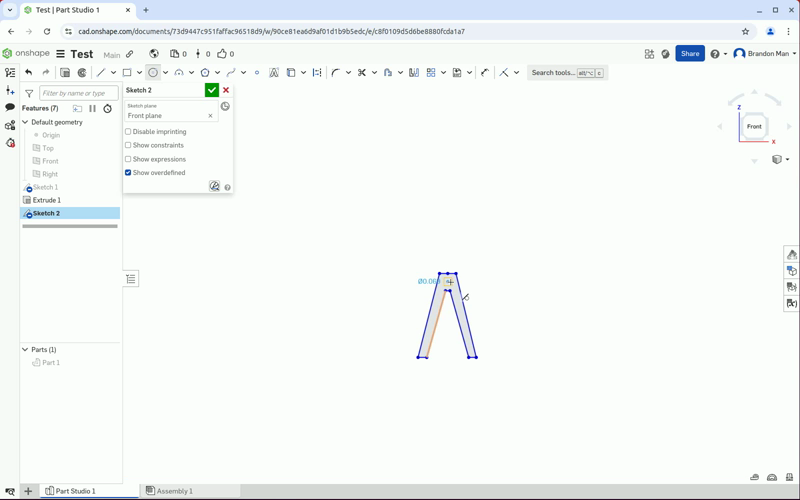
scroll(6)
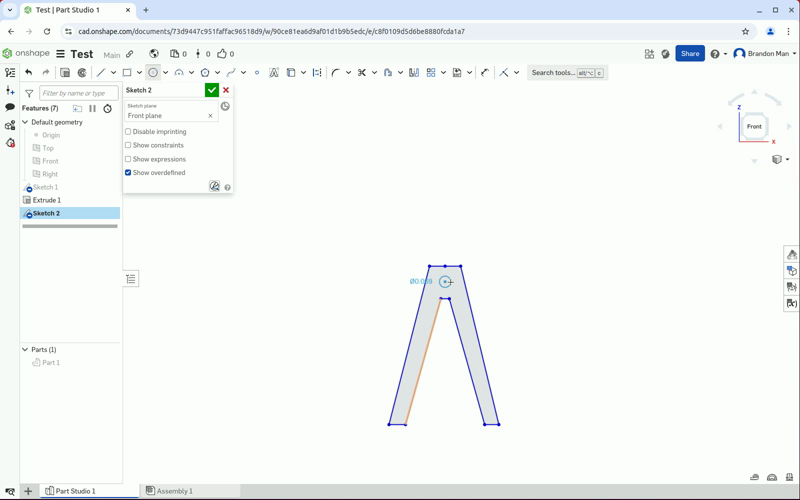
scroll(6)
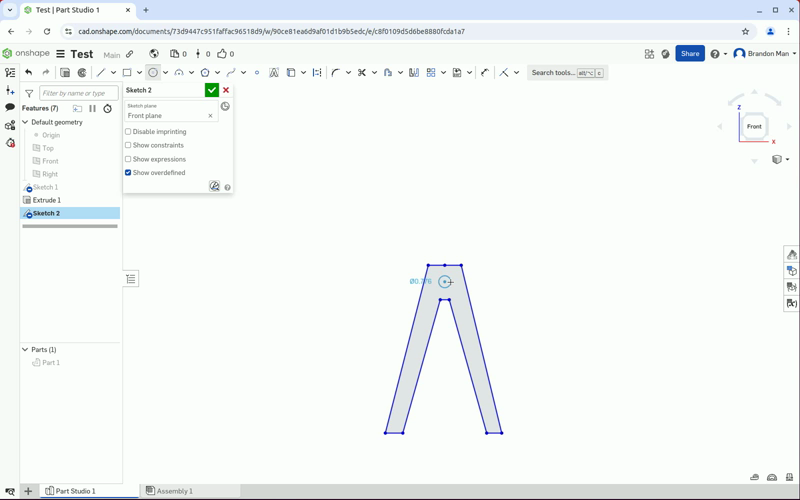
scroll(6)
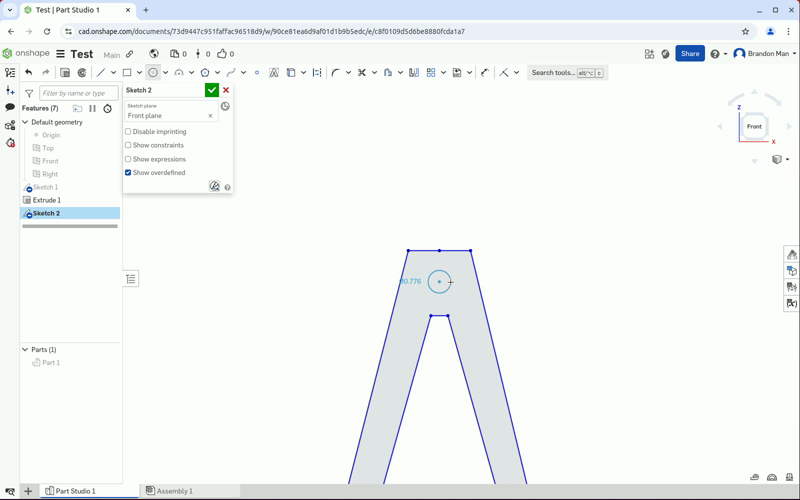
scroll(6)
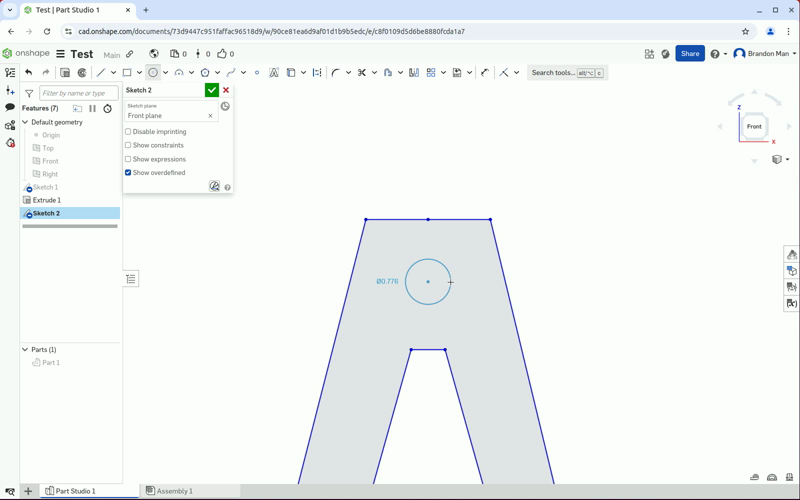
click(450, 281)
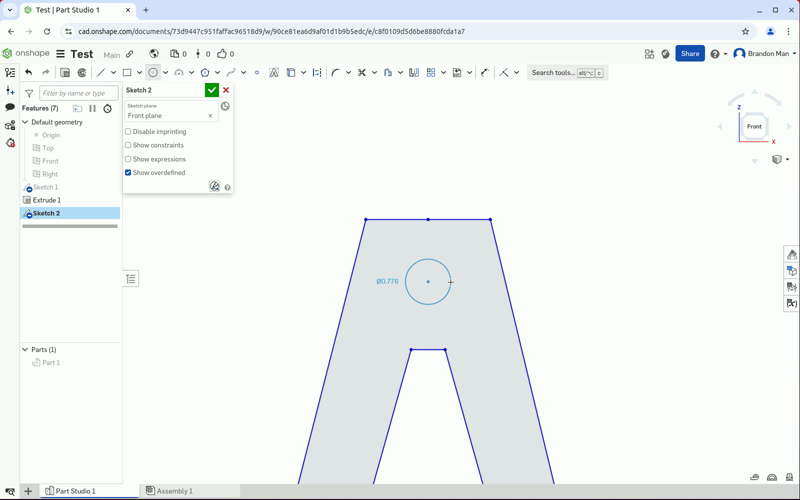
scroll(-6)
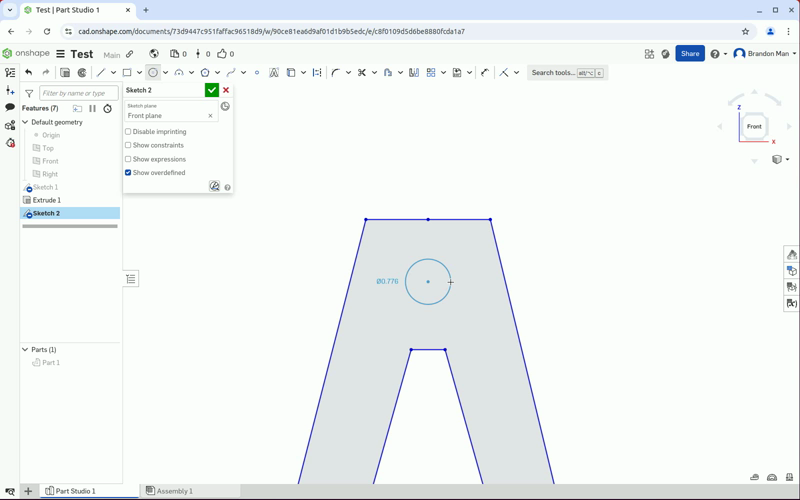
scroll(-6)
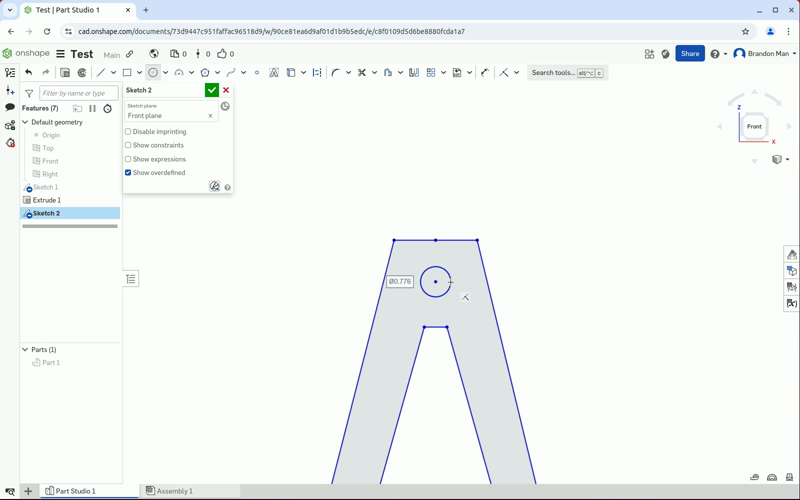
scroll(-6)
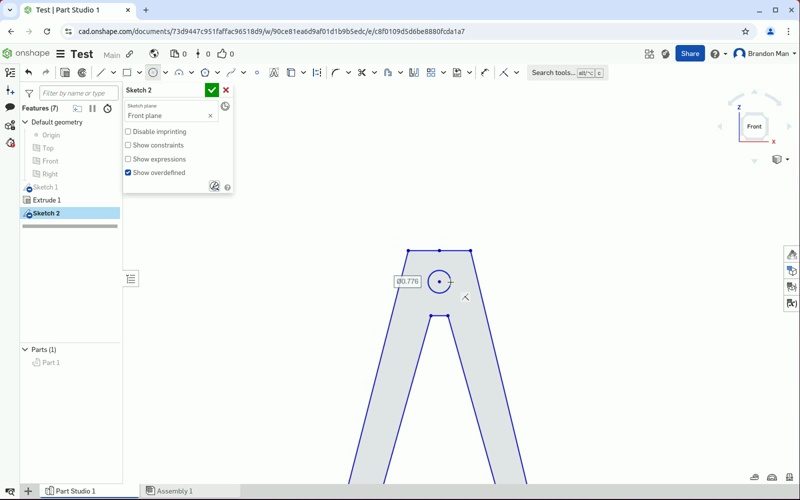
scroll(-6)
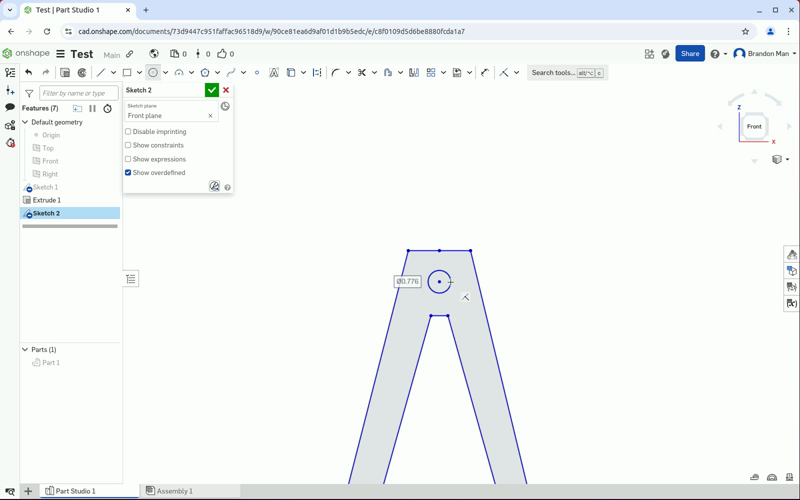
scroll(-6)
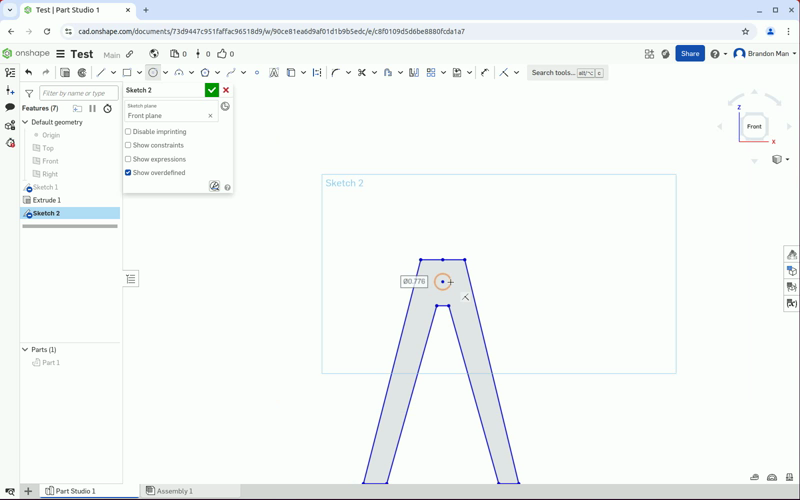
scroll(-6)
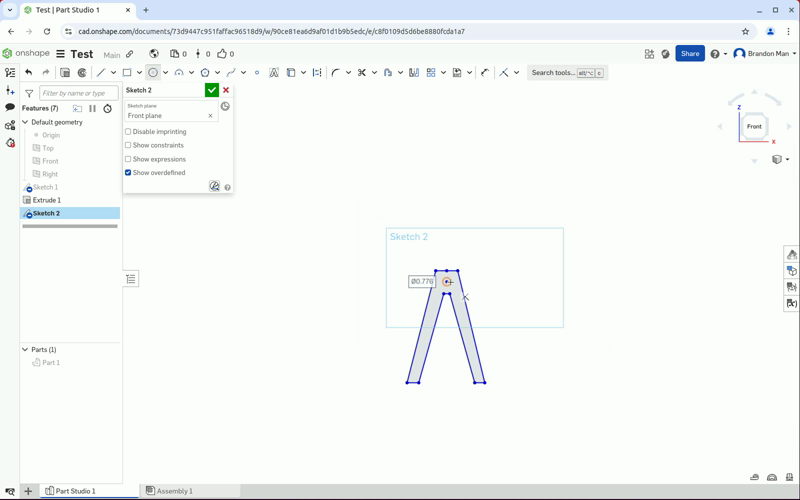
scroll(-6)
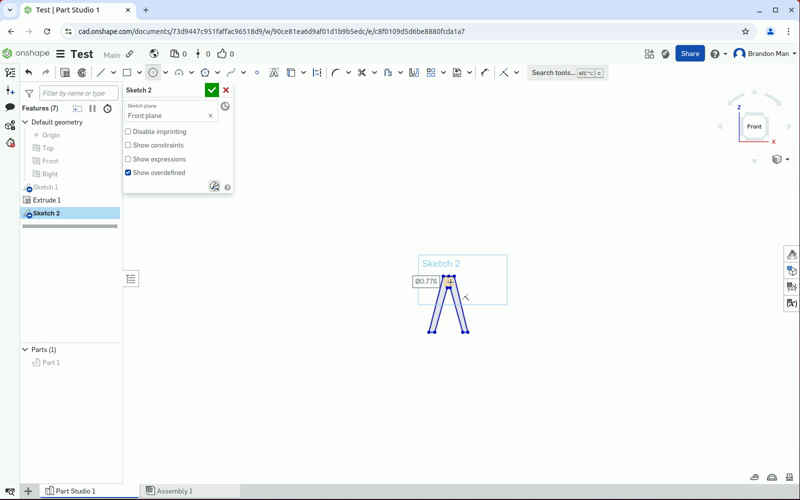
key(esc)
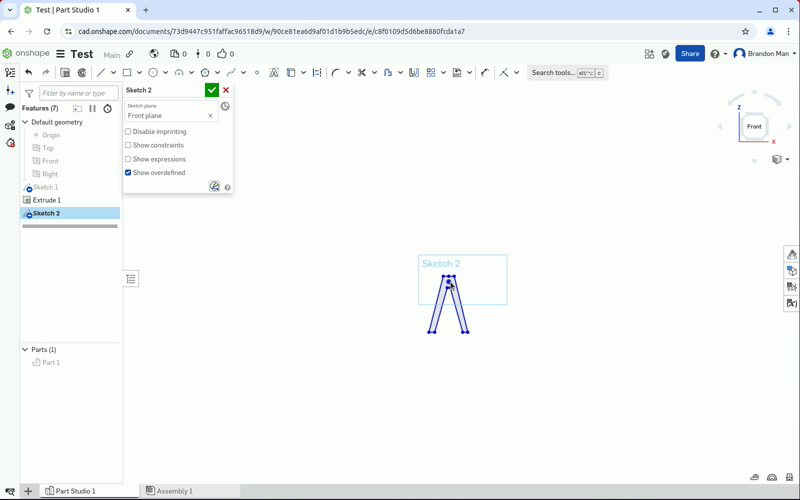
mouse_move(443, 295)
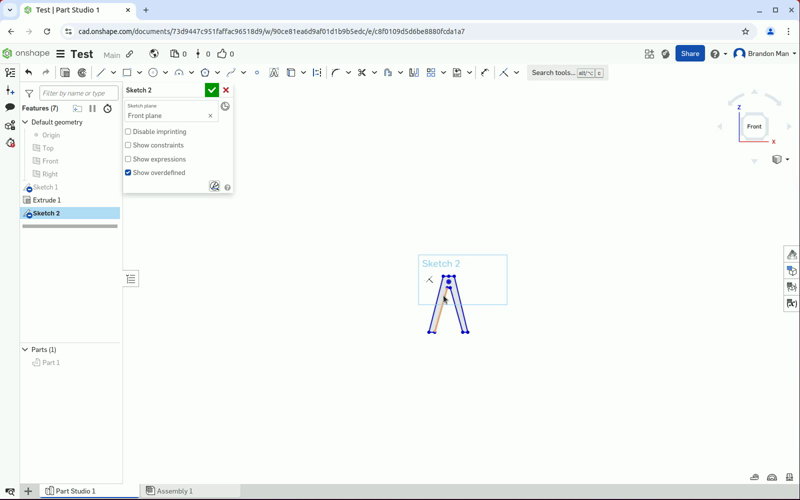
scroll(6)
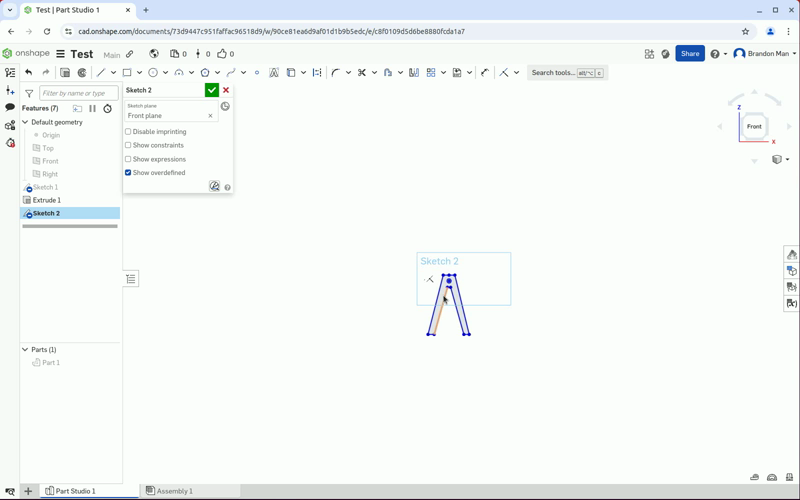
scroll(6)
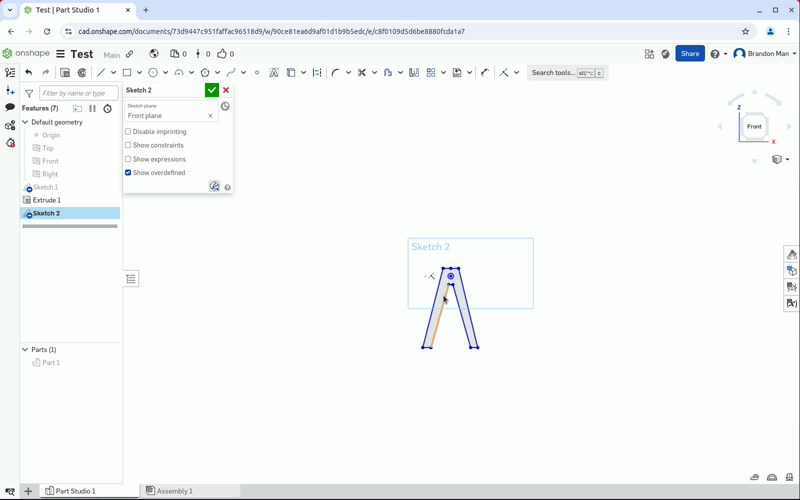
scroll(6)
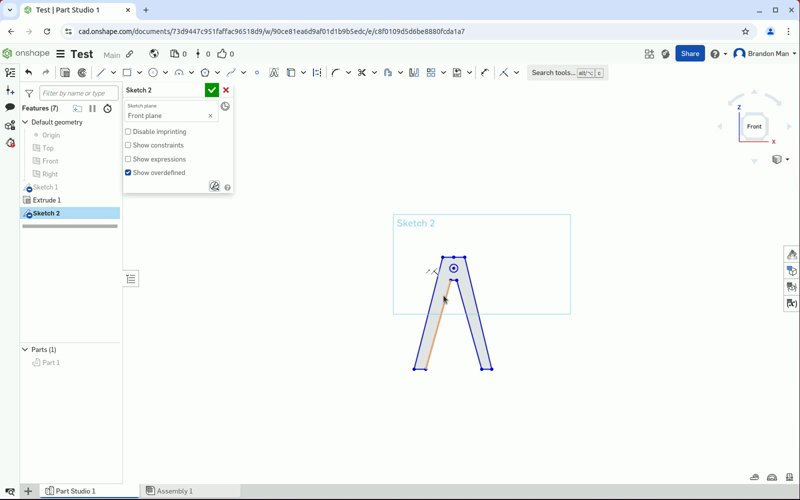
scroll(6)
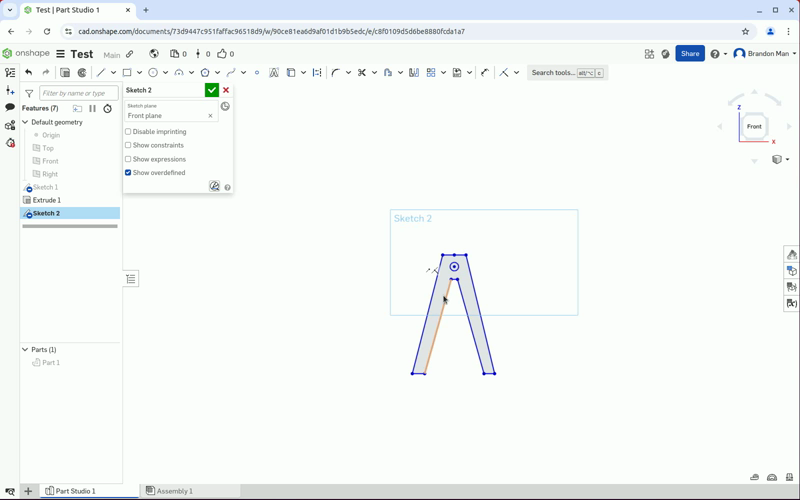
scroll(6)
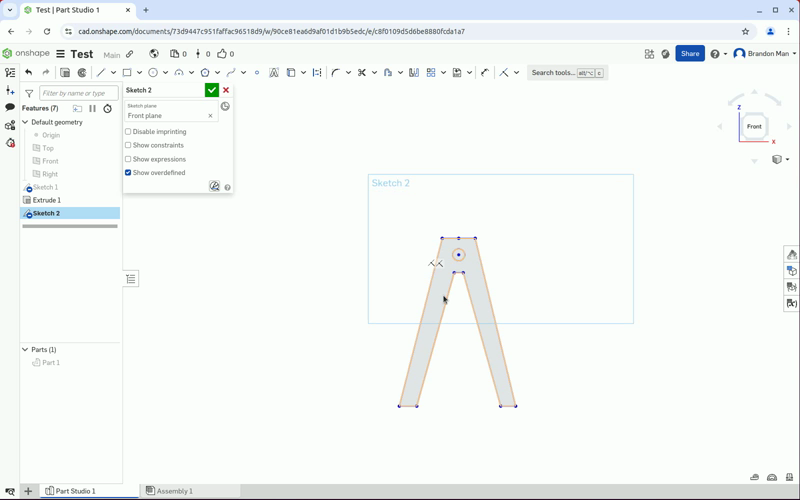
scroll(6)
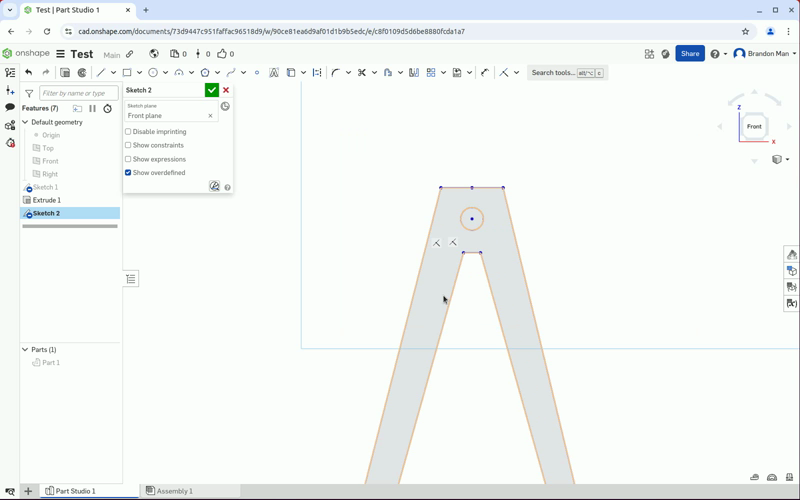
scroll(6)
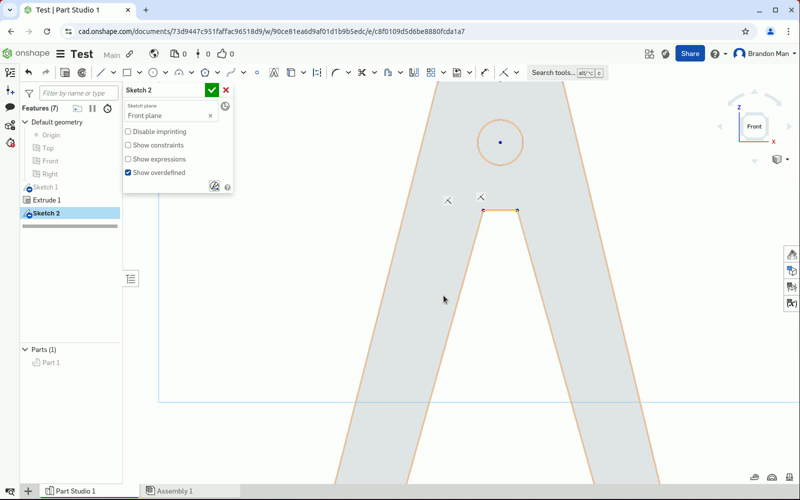
click(443, 295)
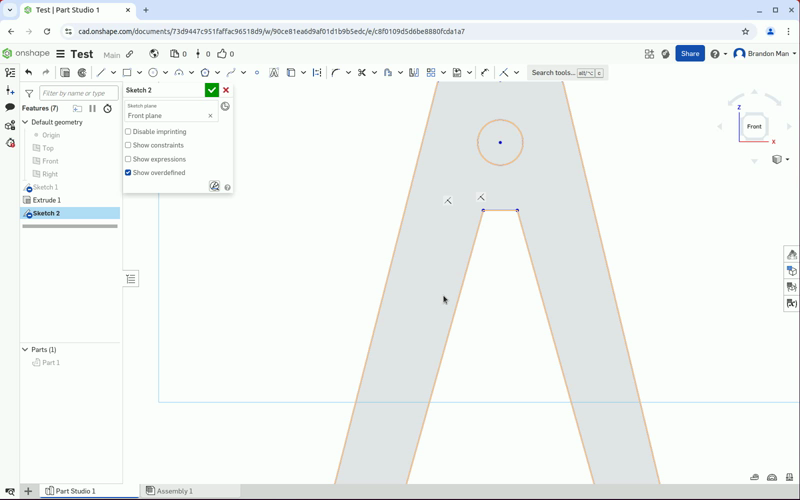
scroll(-6)
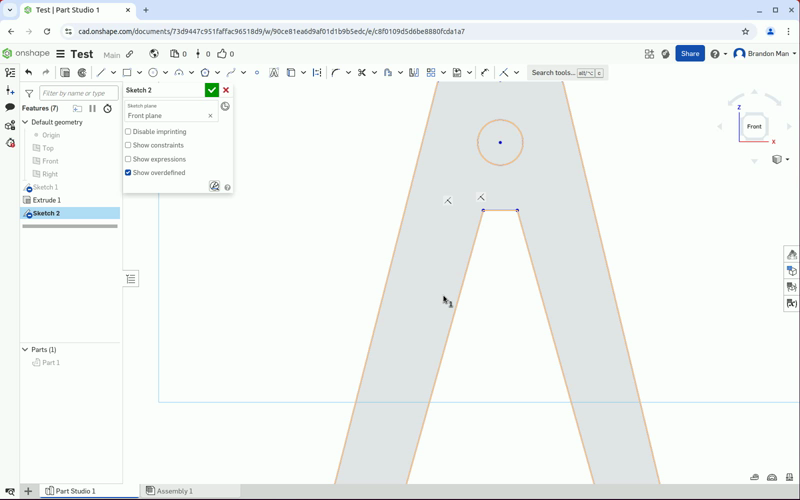
scroll(-6)
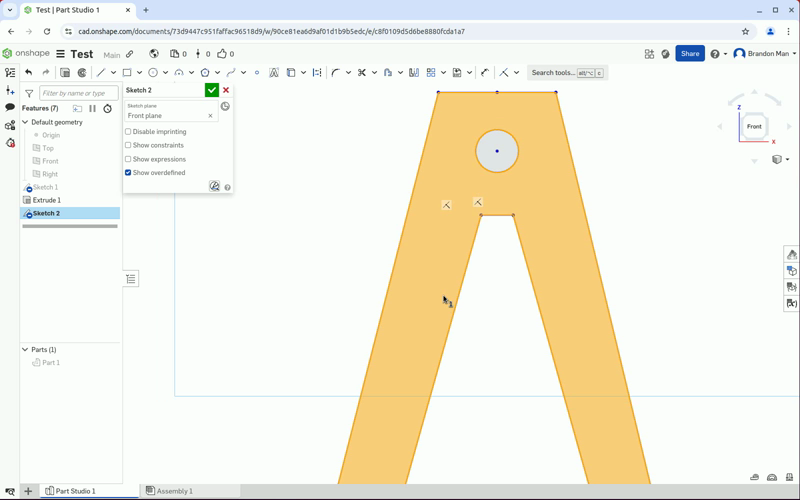
scroll(-6)
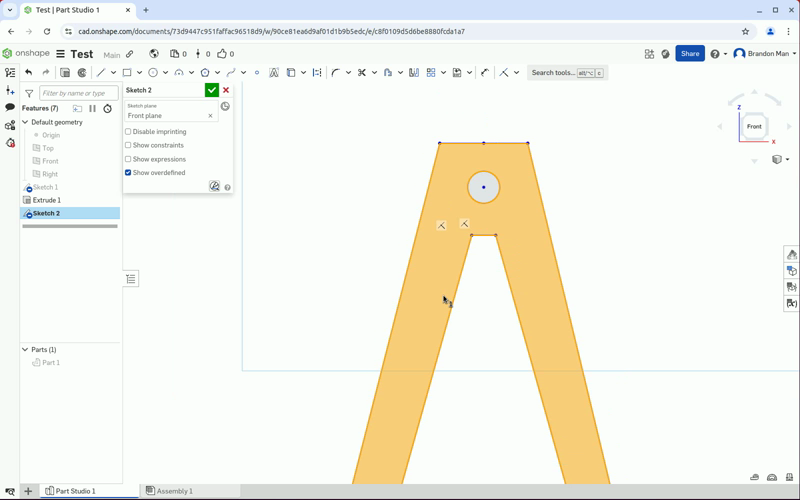
scroll(-6)
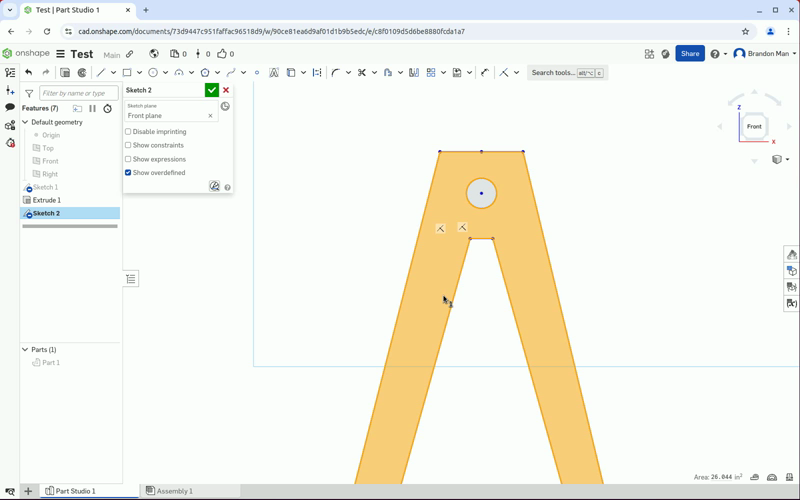
scroll(-6)
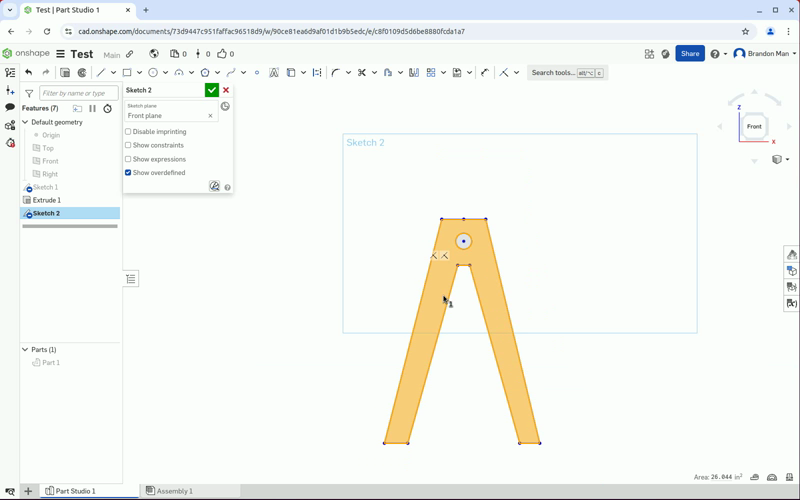
scroll(-6)
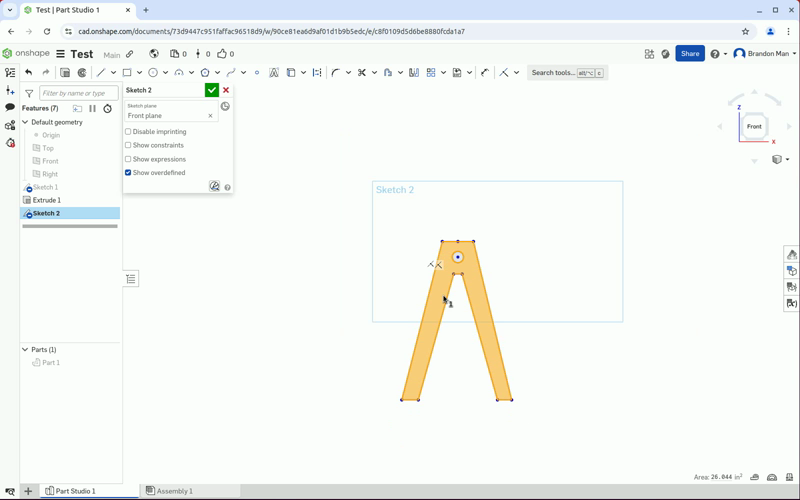
scroll(-6)
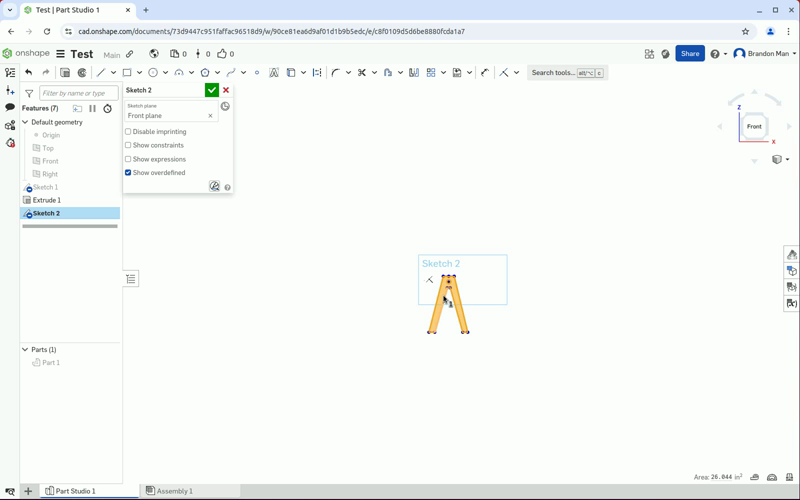
mouse_move(73, 352)
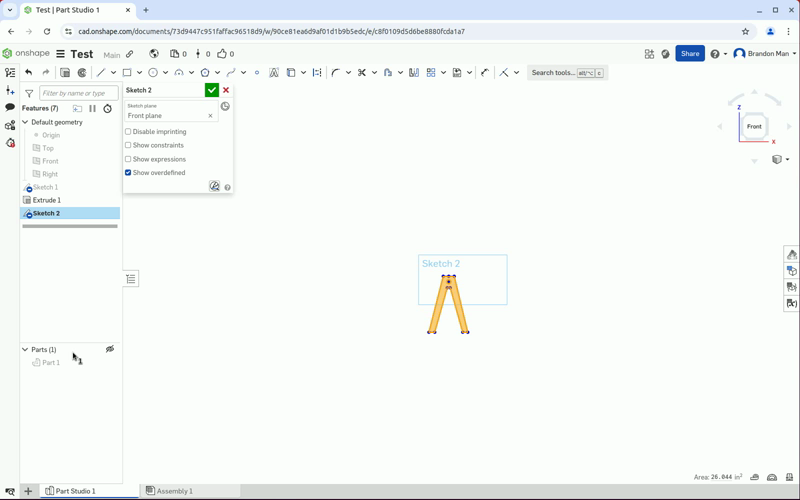
key(shift+y)
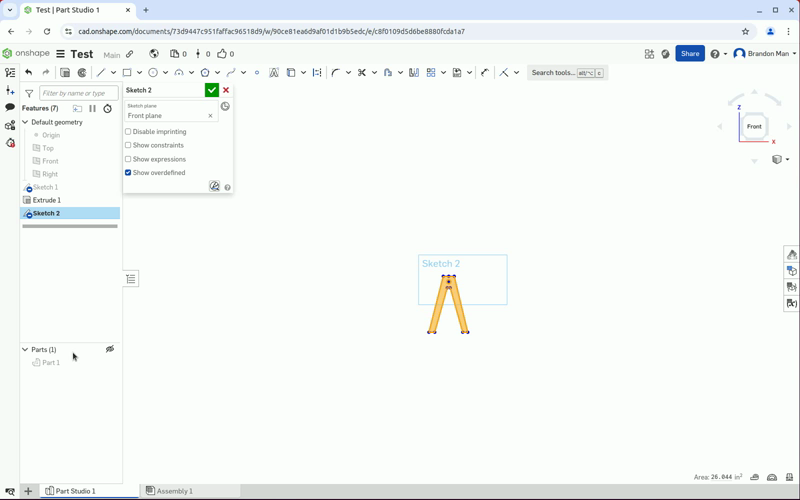
key(shift+e)
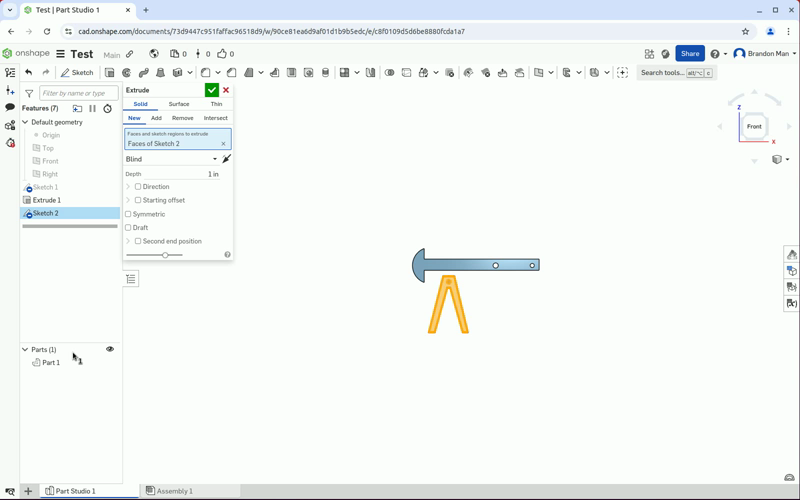
mouse_move(143, 106)
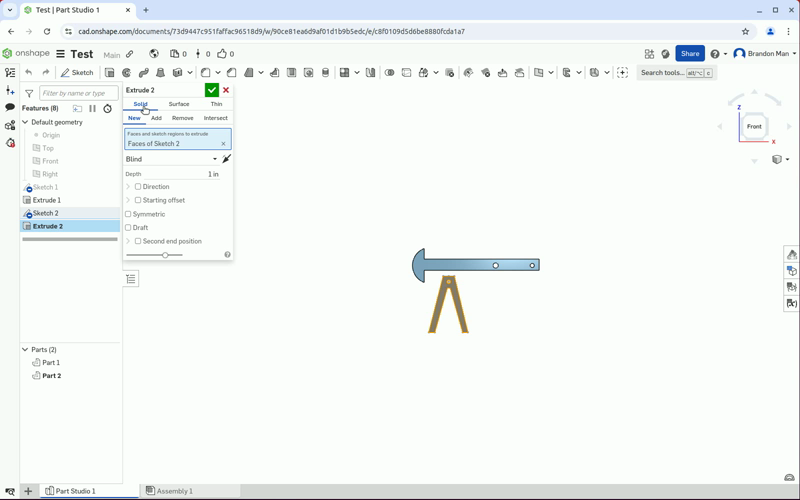
click(143, 106)
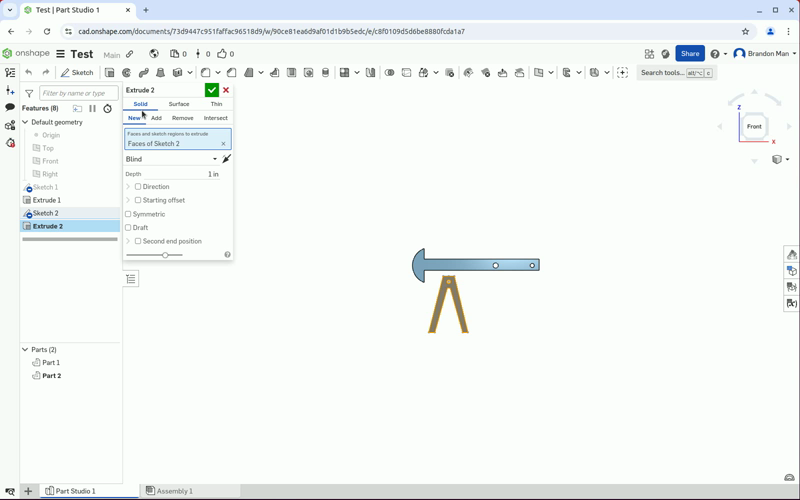
mouse_move(137, 120)
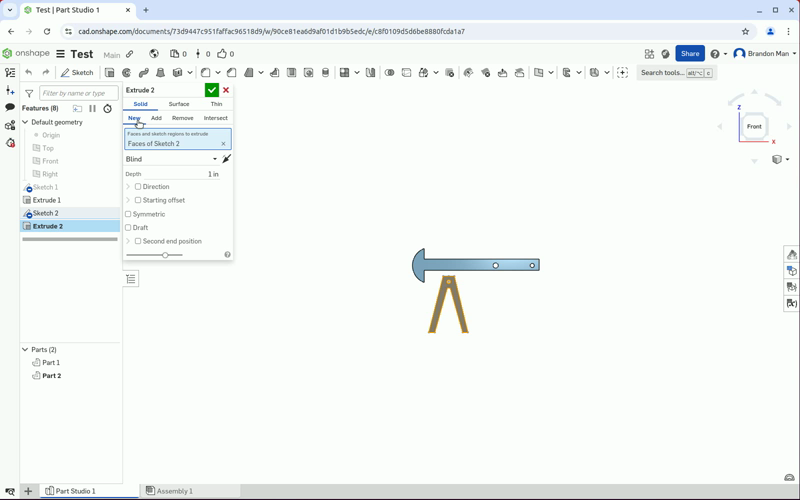
click(137, 120)
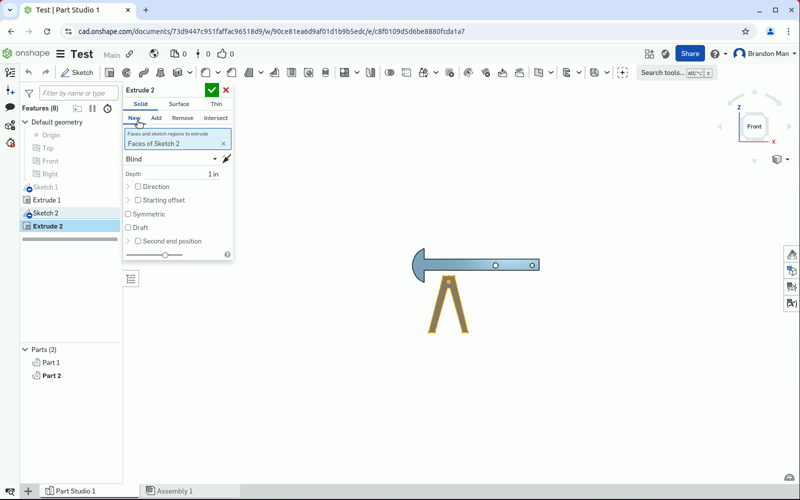
key(tab, 4)
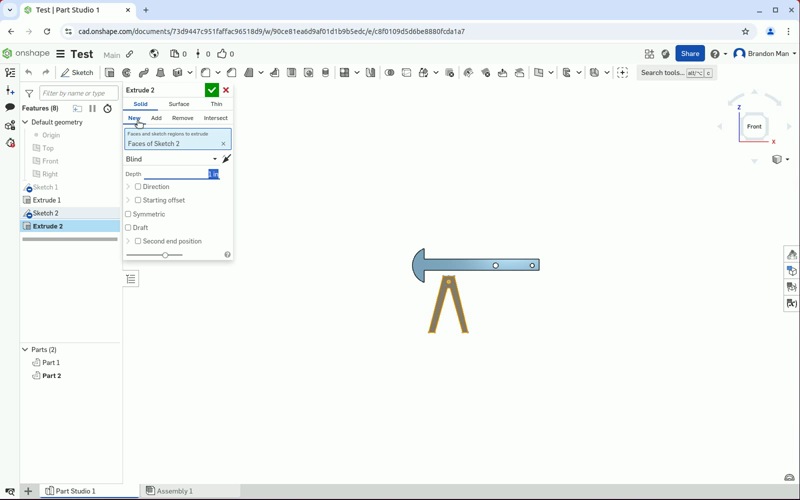
text(0.481)
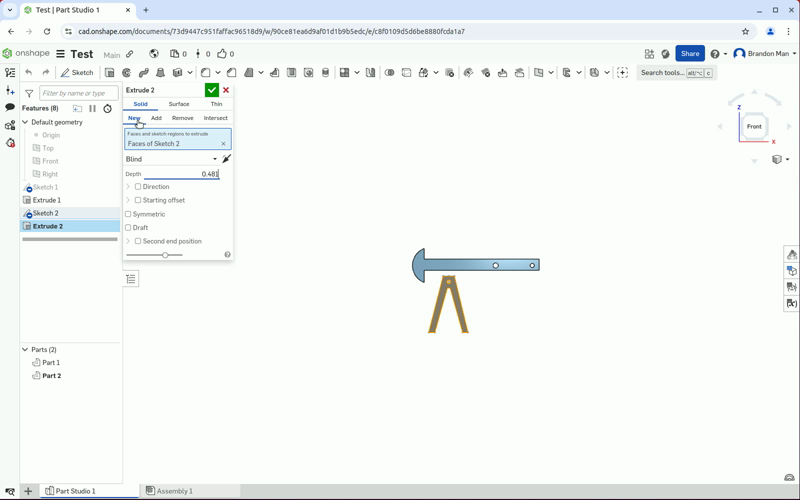
key(enter)
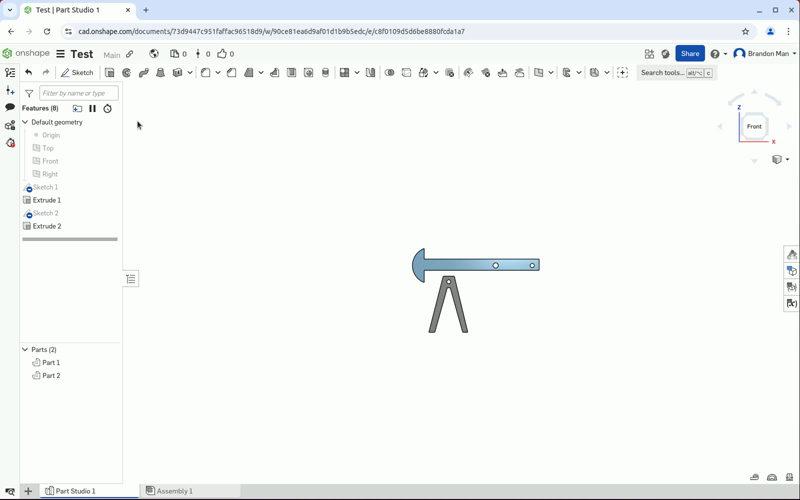
key(shift+h)
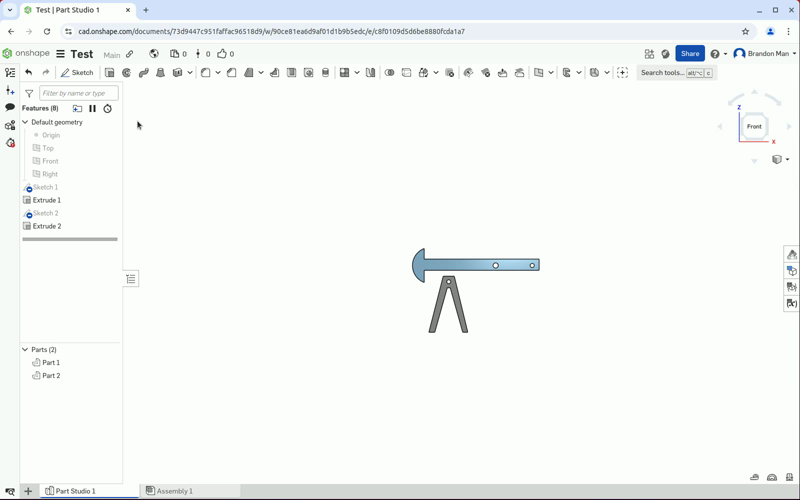
key(shift+h)
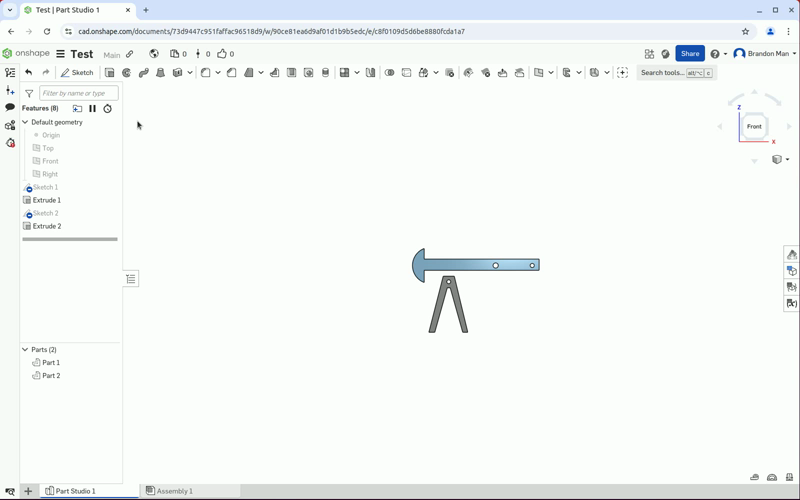
mouse_move(73, 189)
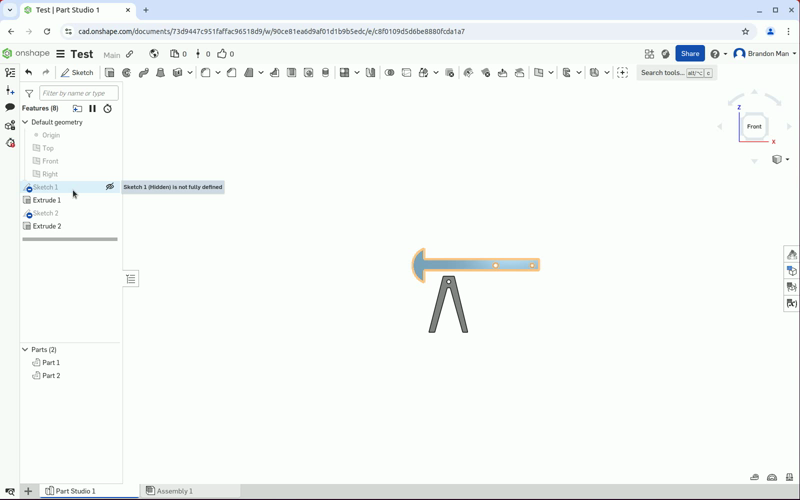
click(73, 189)
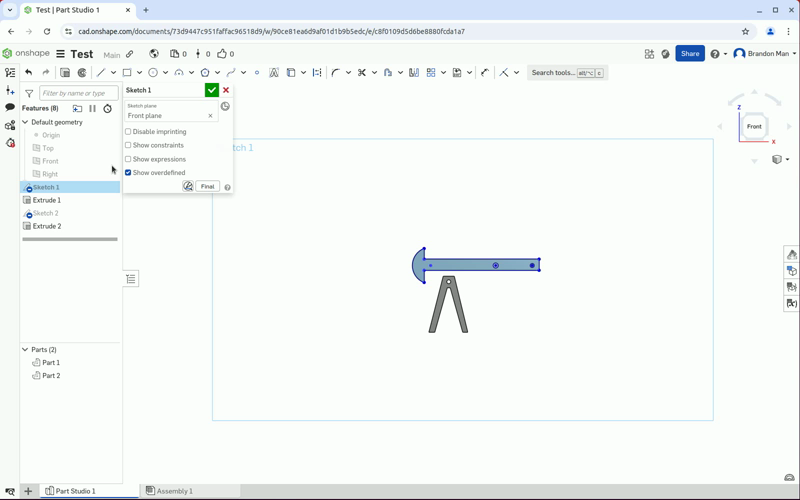
mouse_move(229, 92)
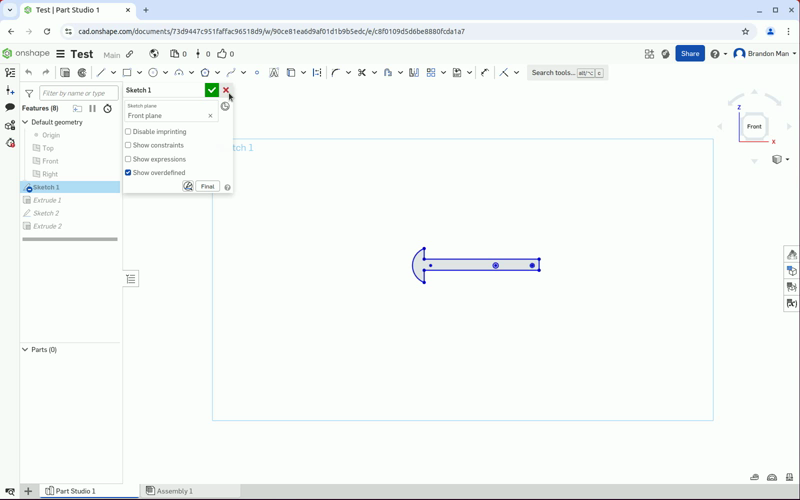
click(229, 92)
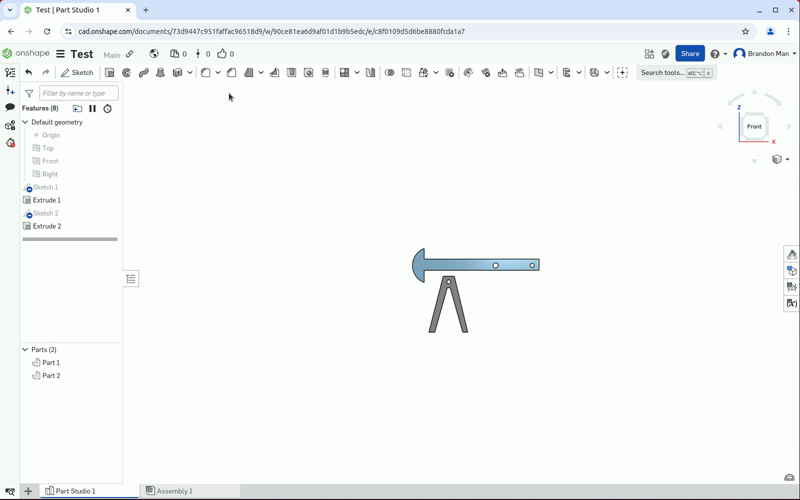
mouse_move(541, 75)
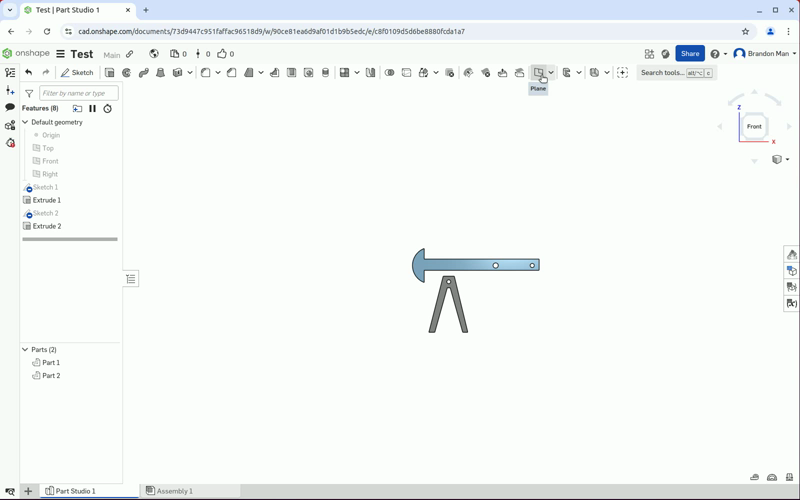
click(541, 75)
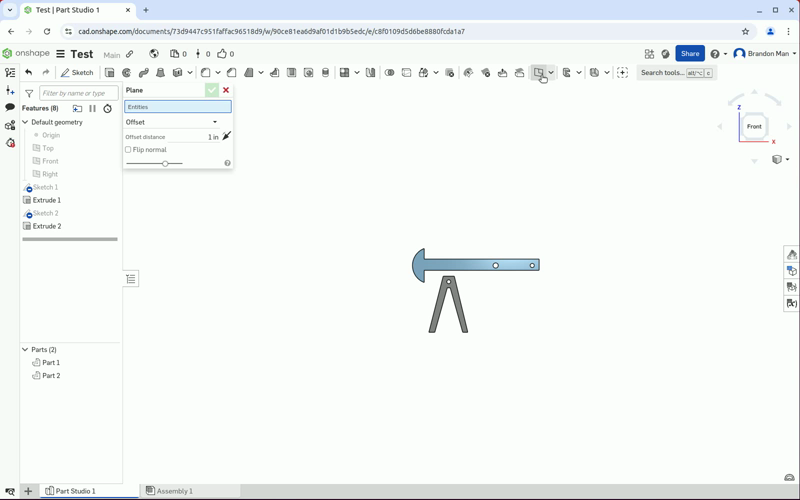
mouse_move(73, 163)
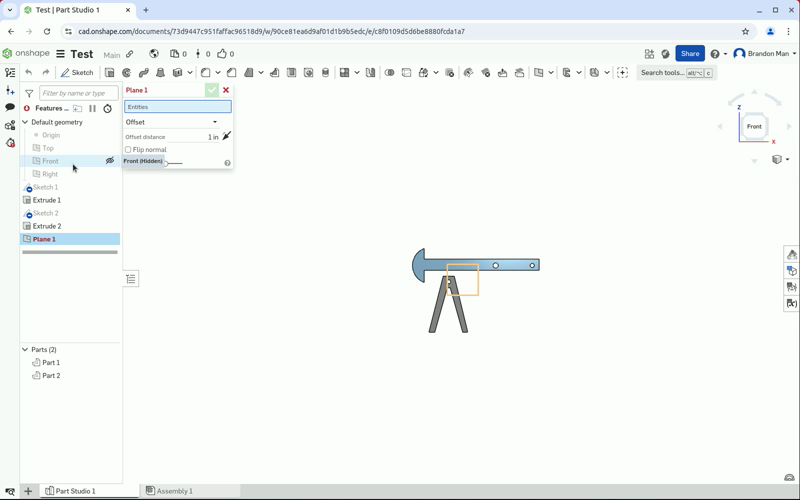
click(73, 163)
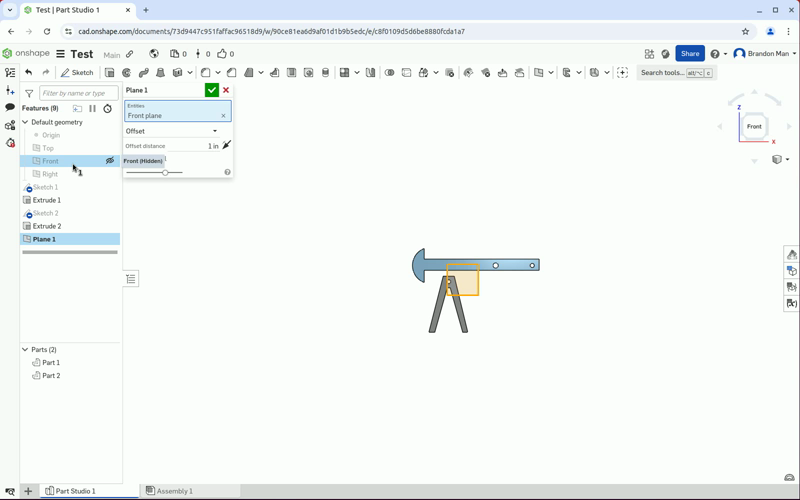
key(tab, 2)
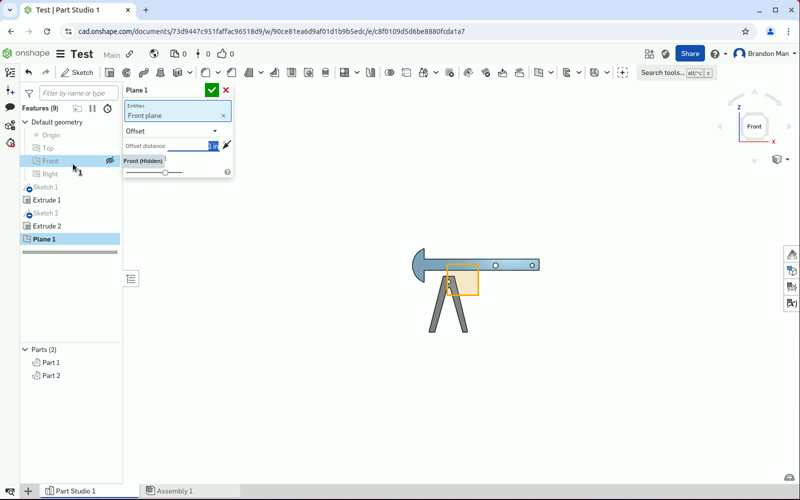
text(0.493)
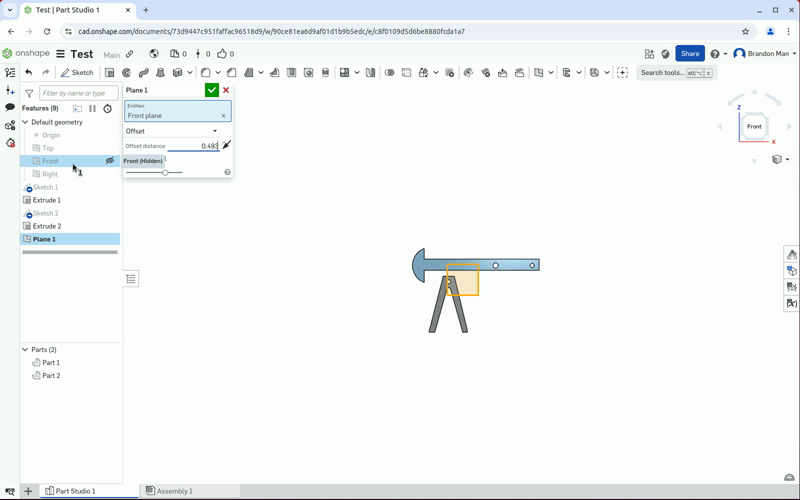
key(enter, 2)
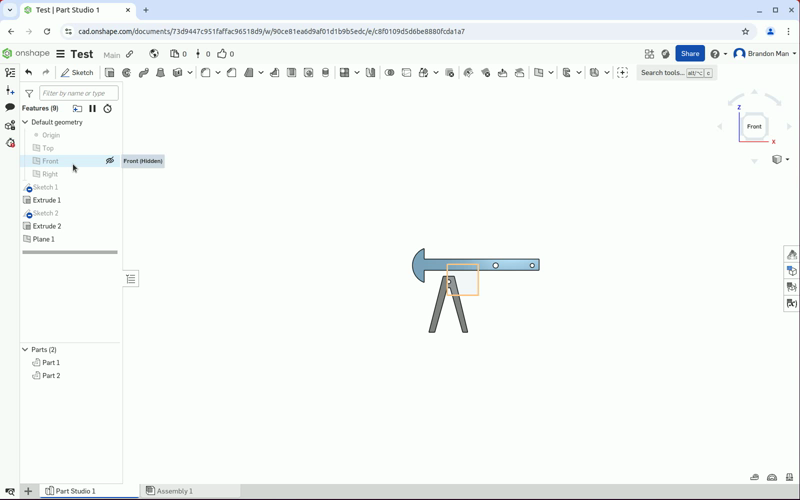
key(shift+s)
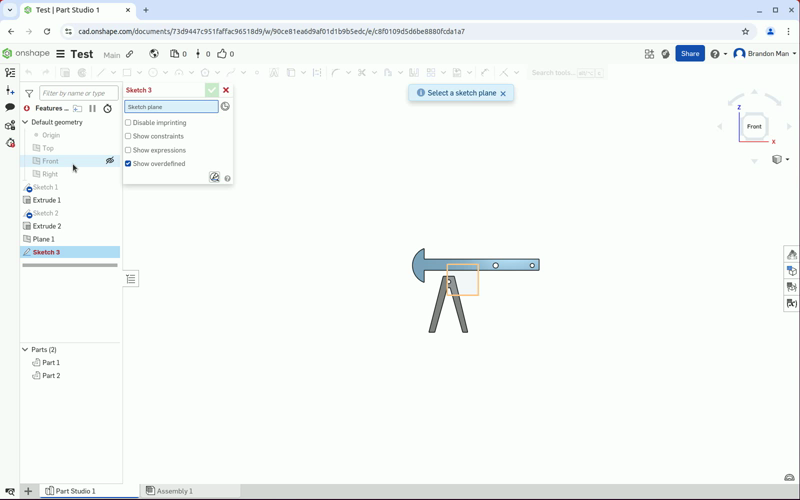
mouse_move(73, 241)
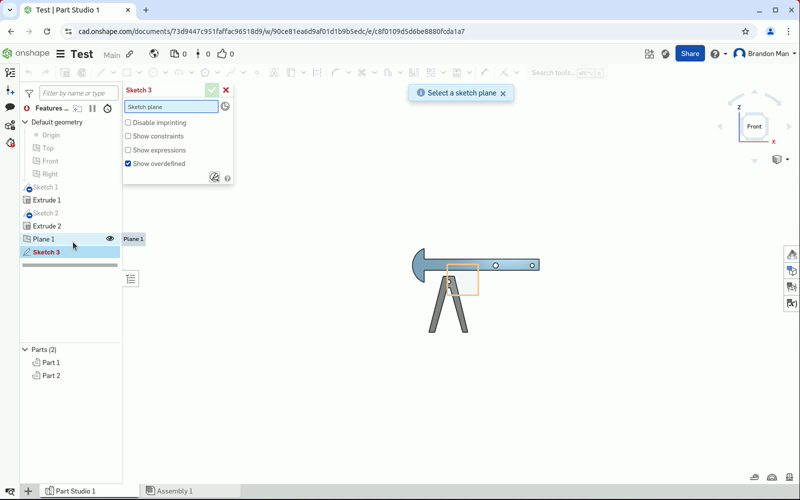
click(73, 241)
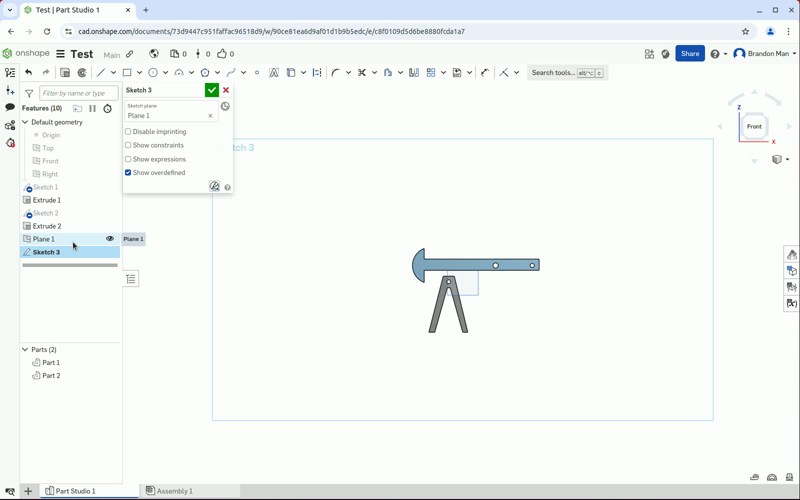
mouse_move(73, 352)
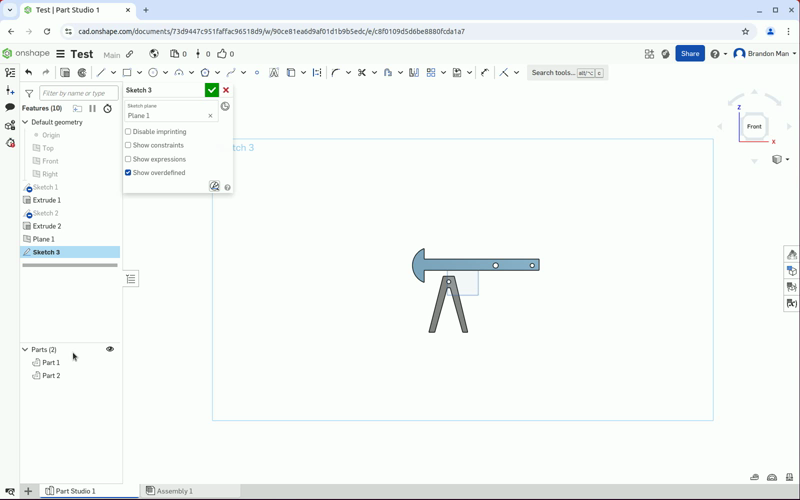
key(y)
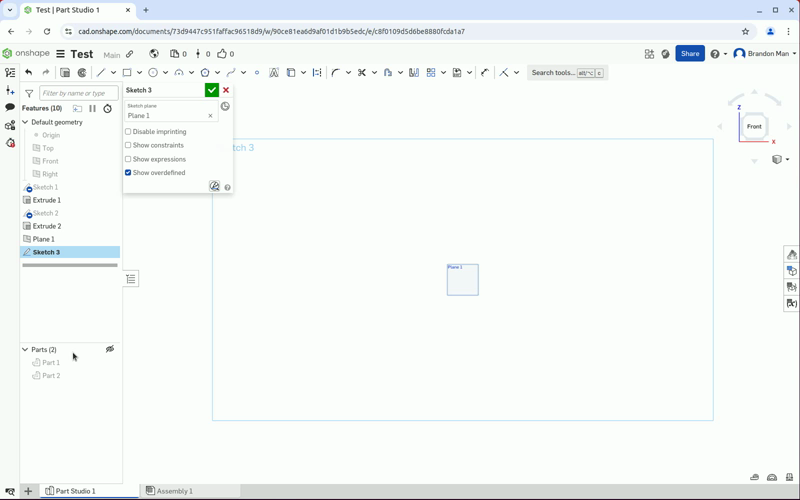
key(l)
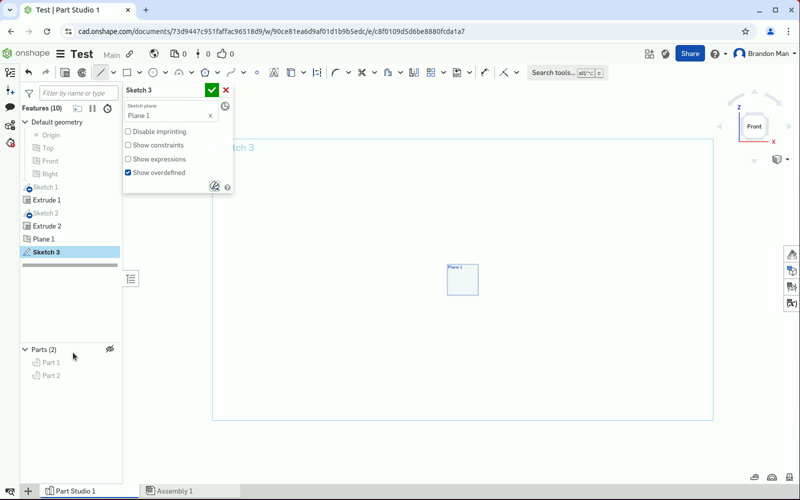
key_down(shift)
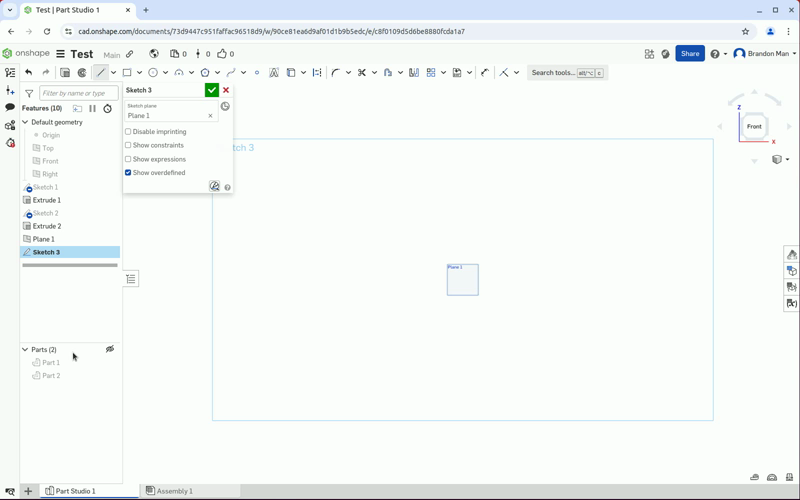
mouse_move(451, 293)
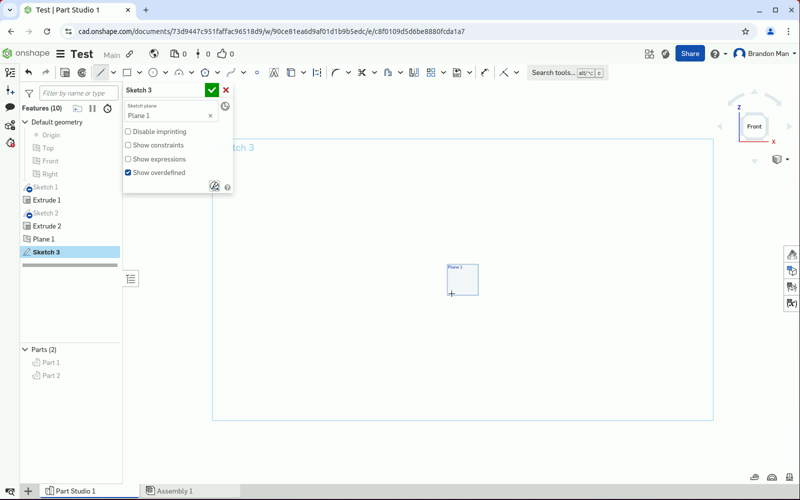
click(451, 293)
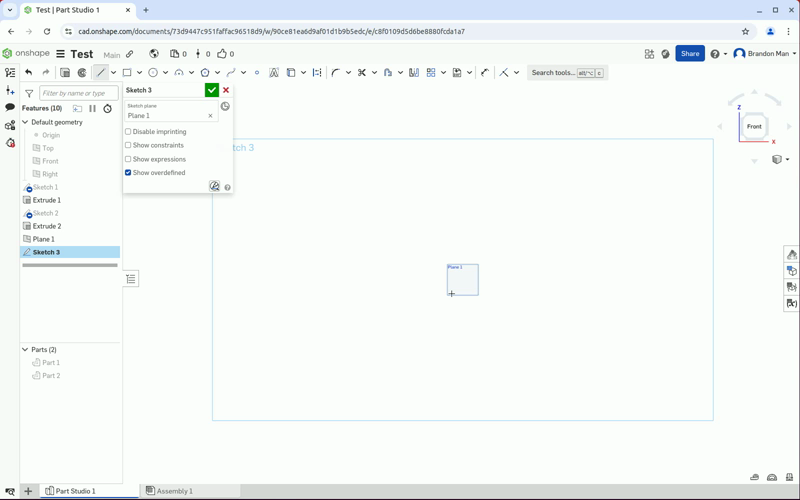
key_up(shift)
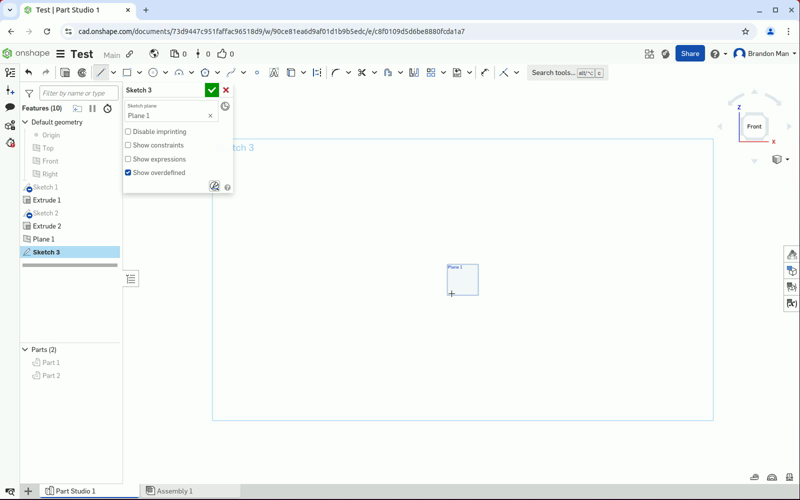
key_down(shift)
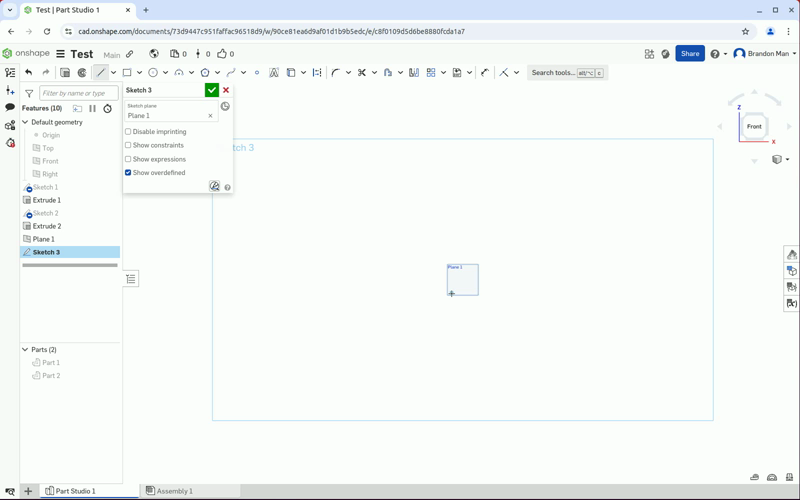
mouse_move(481, 293)
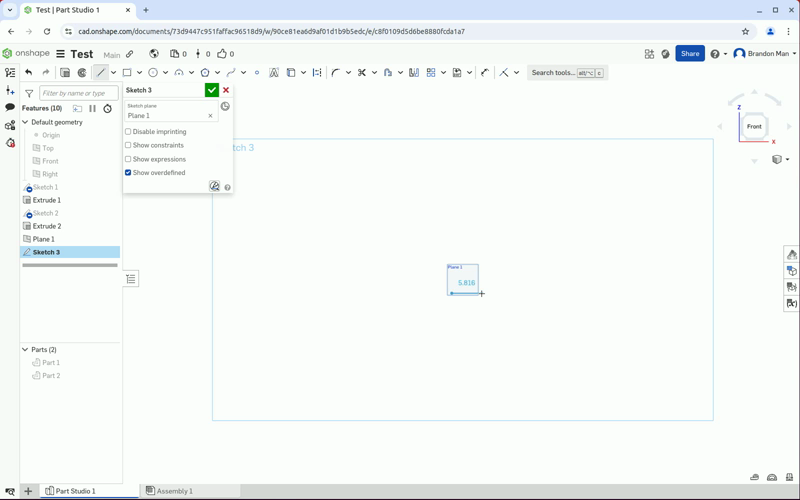
mouse_move(452, 296)
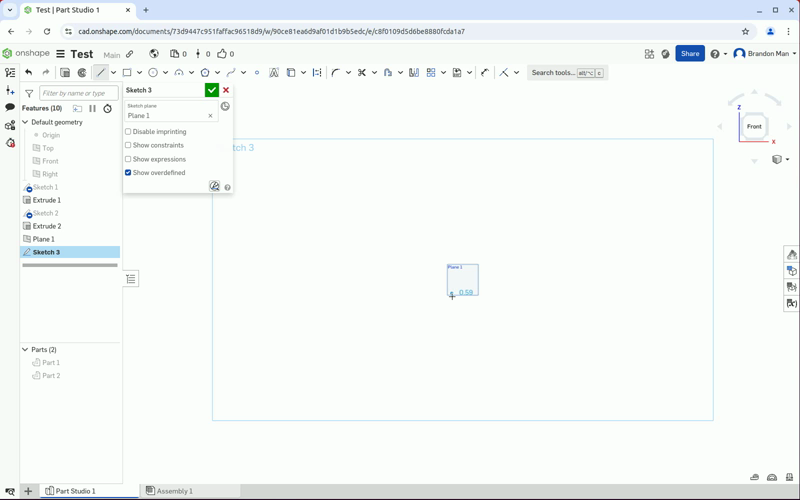
scroll(6)
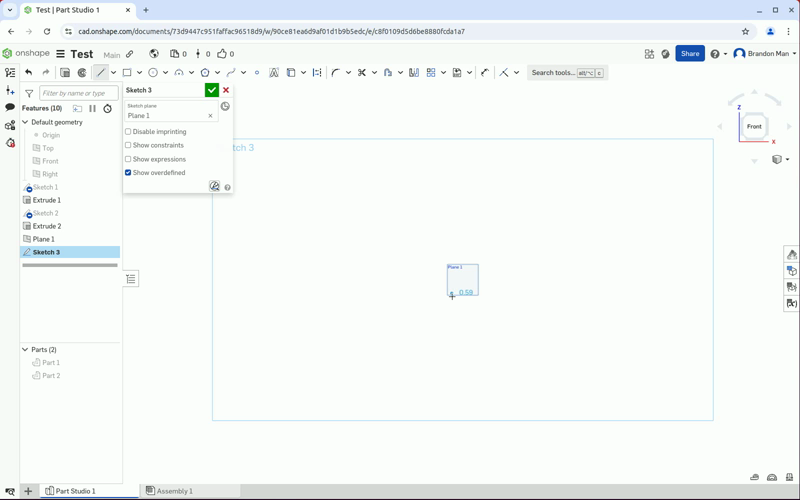
scroll(6)
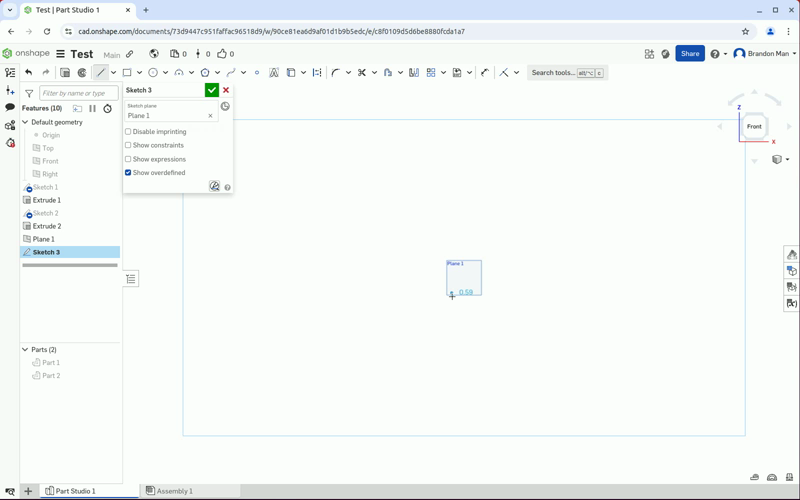
scroll(6)
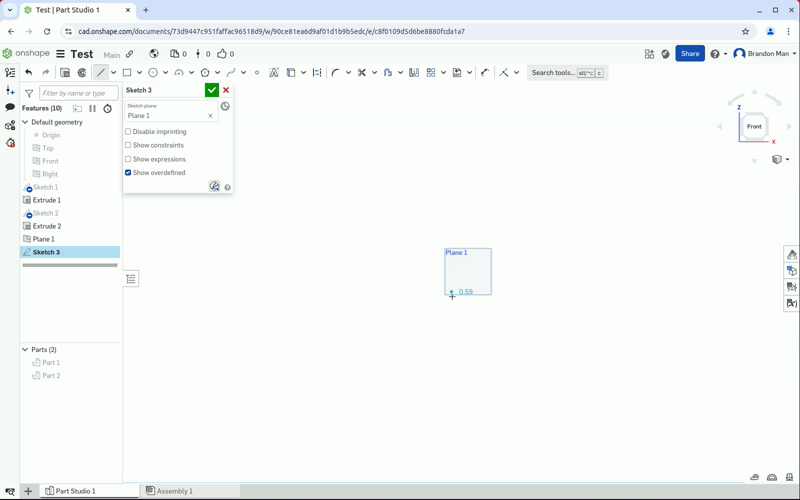
scroll(6)
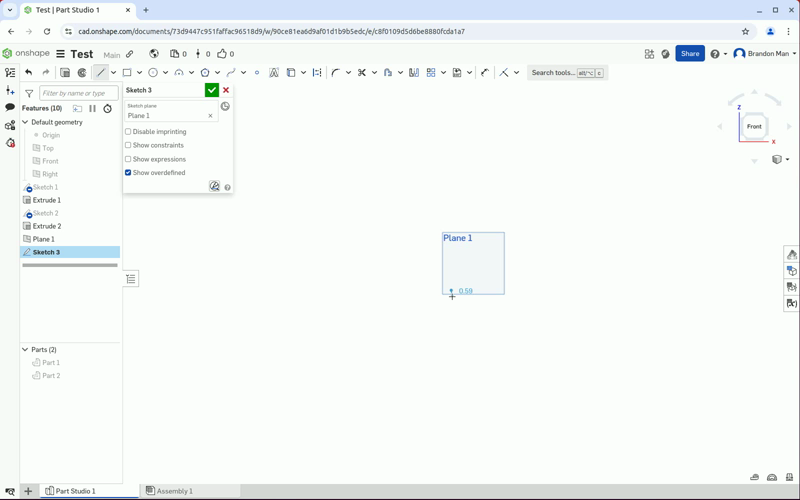
scroll(6)
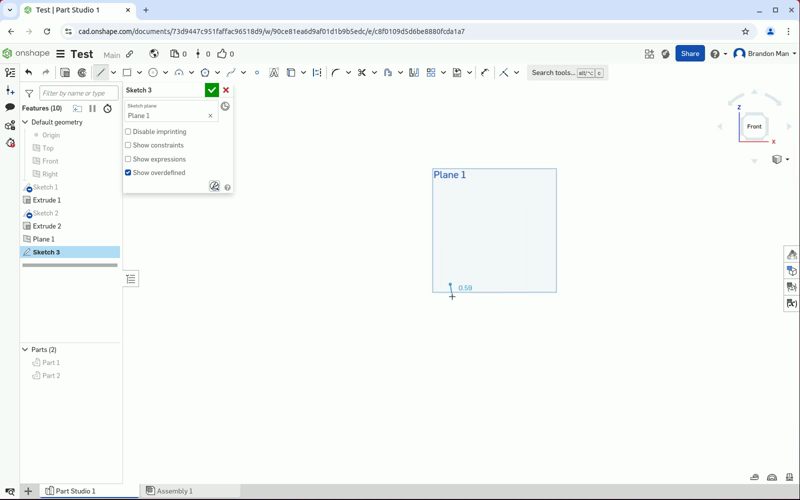
scroll(6)
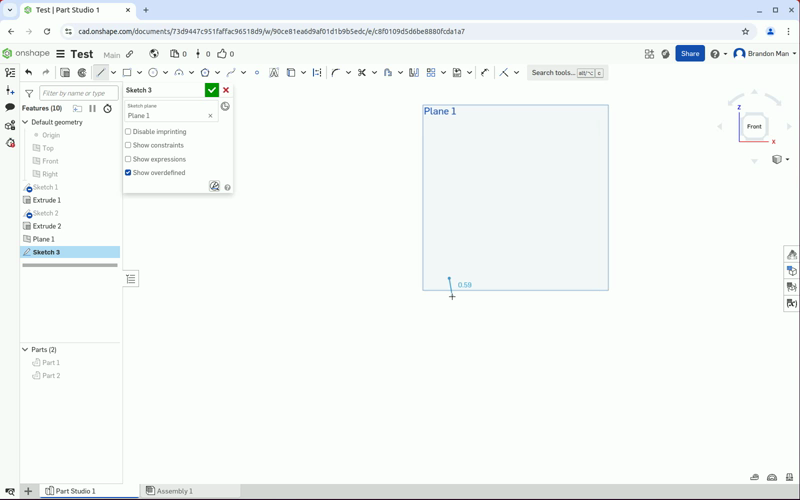
scroll(6)
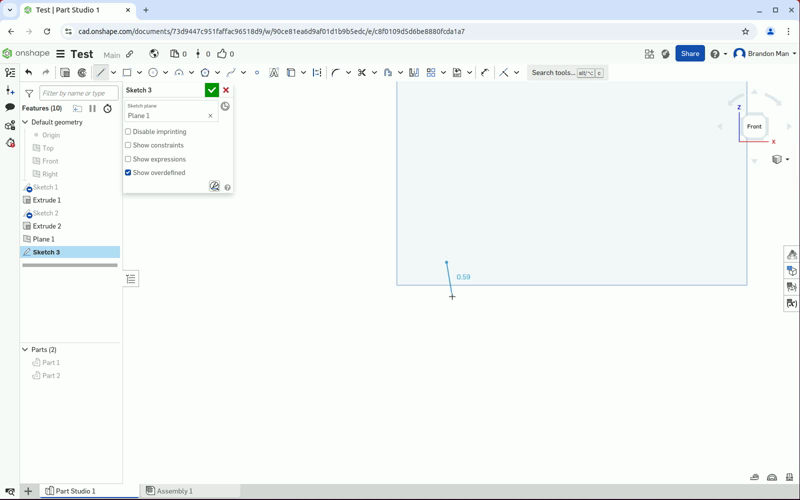
click(452, 296)
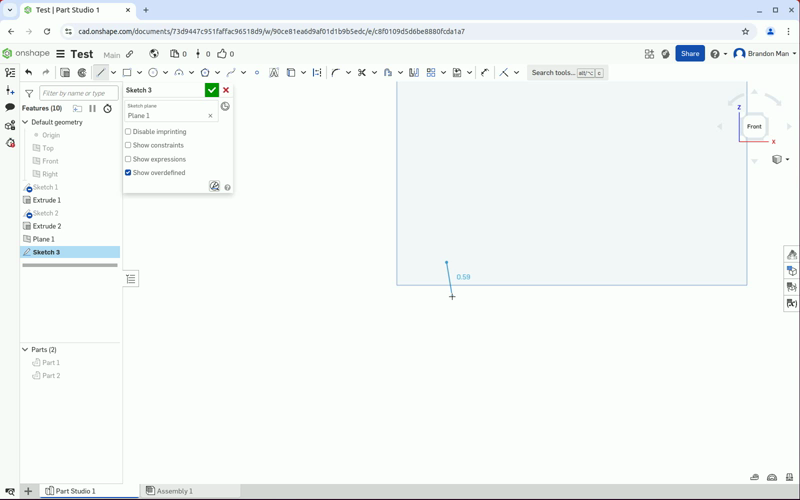
scroll(-6)
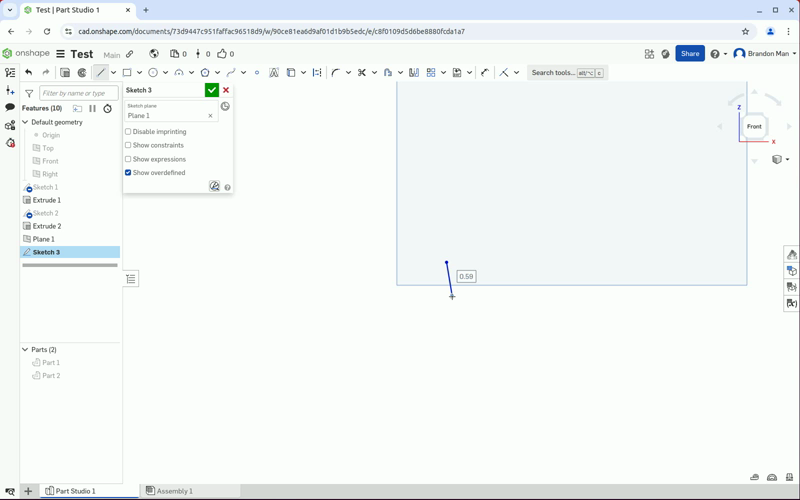
scroll(-6)
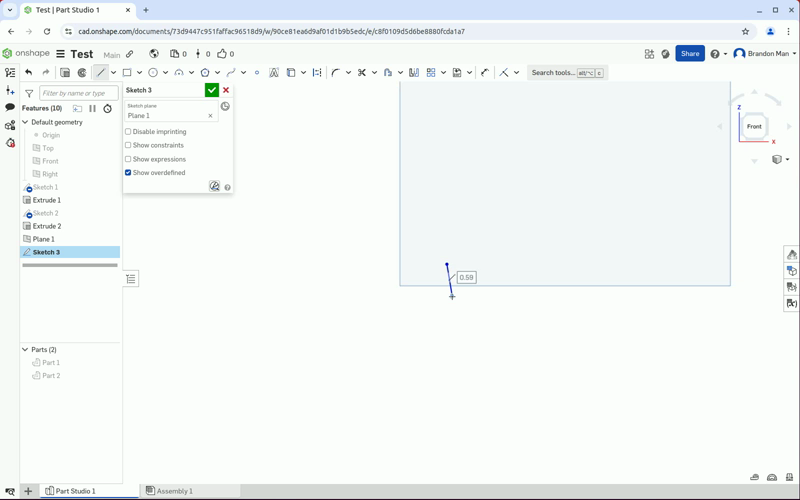
scroll(-6)
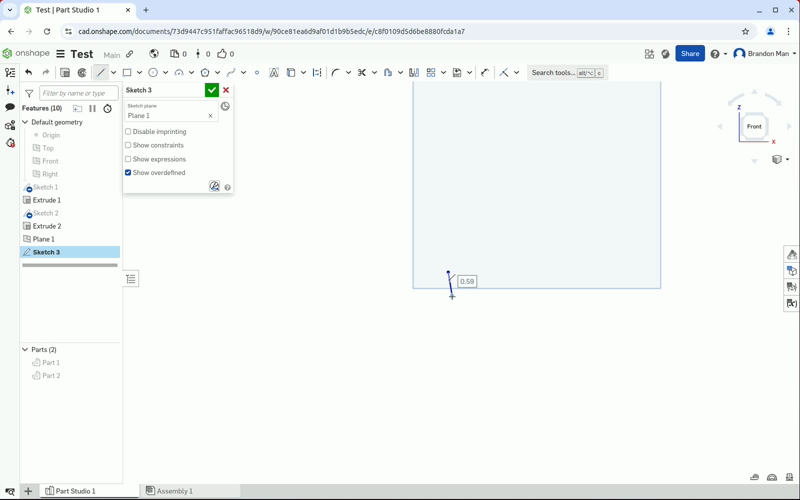
scroll(-6)
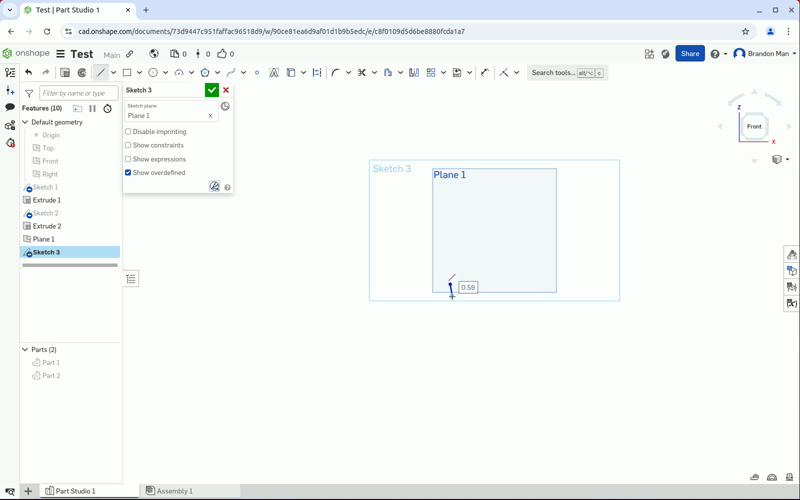
scroll(-6)
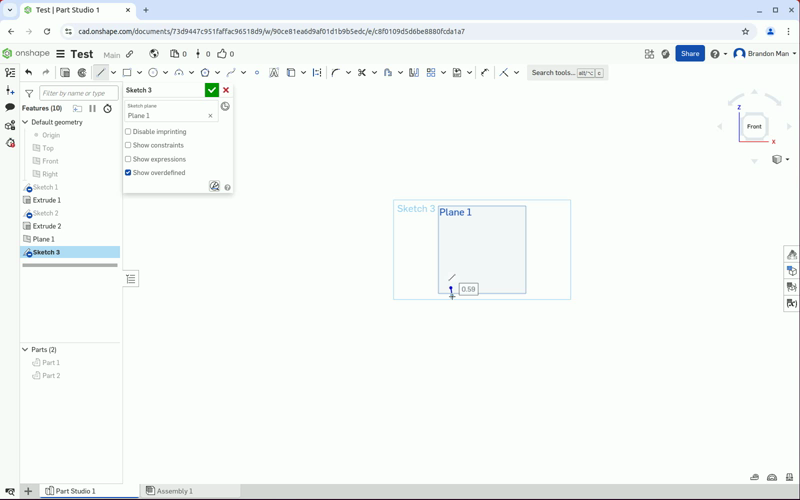
scroll(-6)
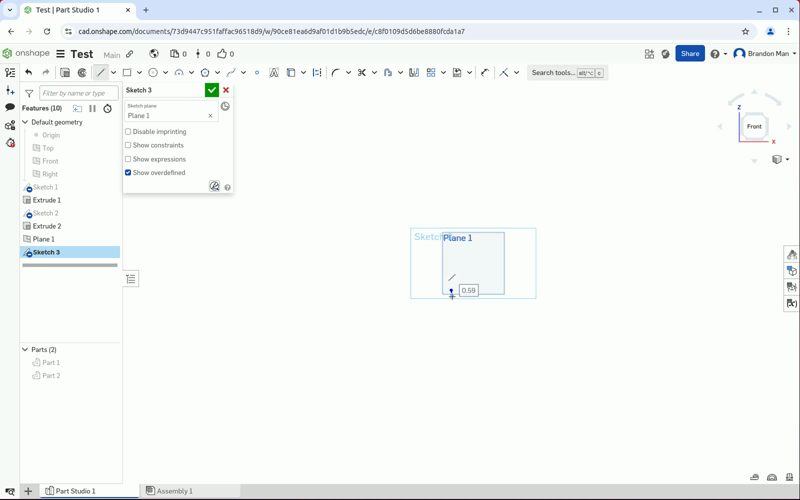
scroll(-6)
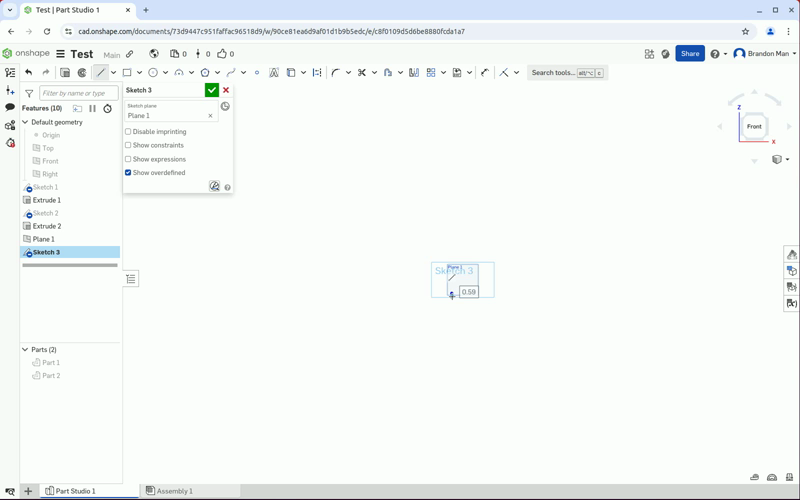
key_up(shift)
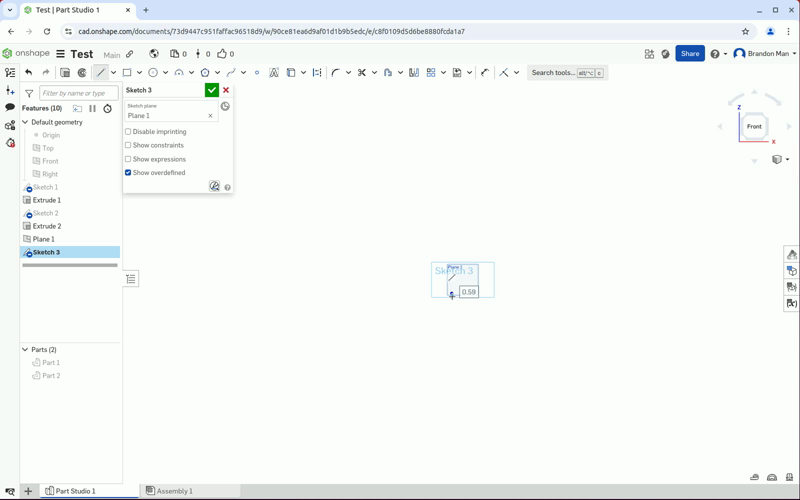
key_down(shift)
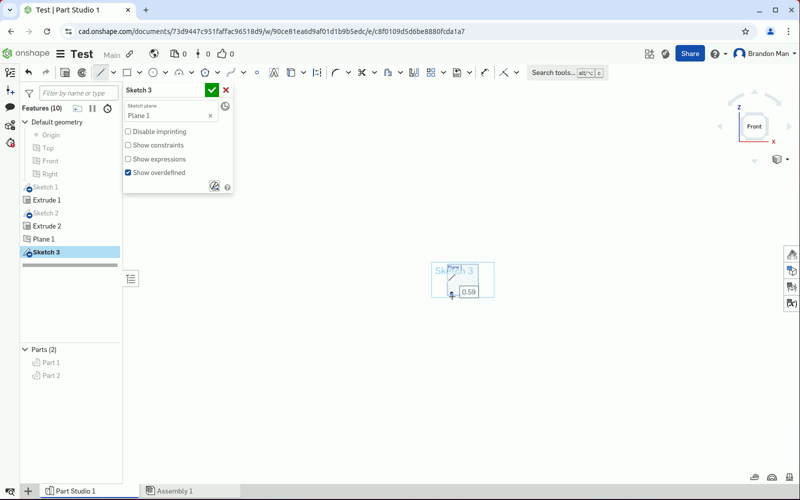
mouse_move(482, 296)
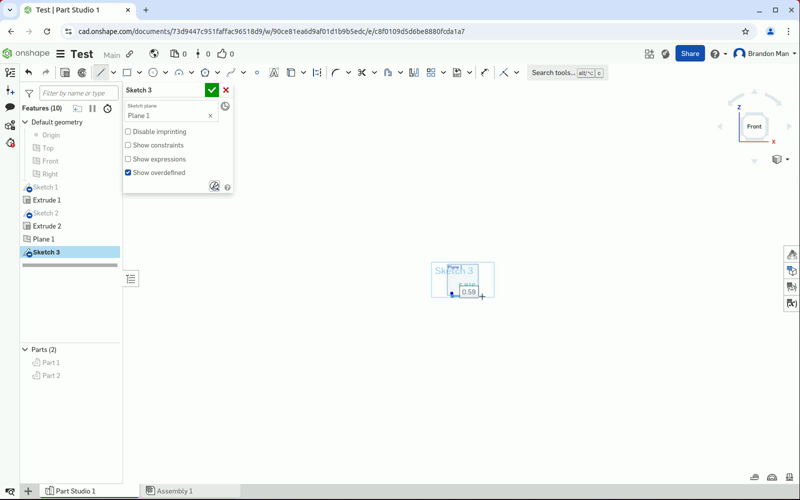
mouse_move(462, 332)
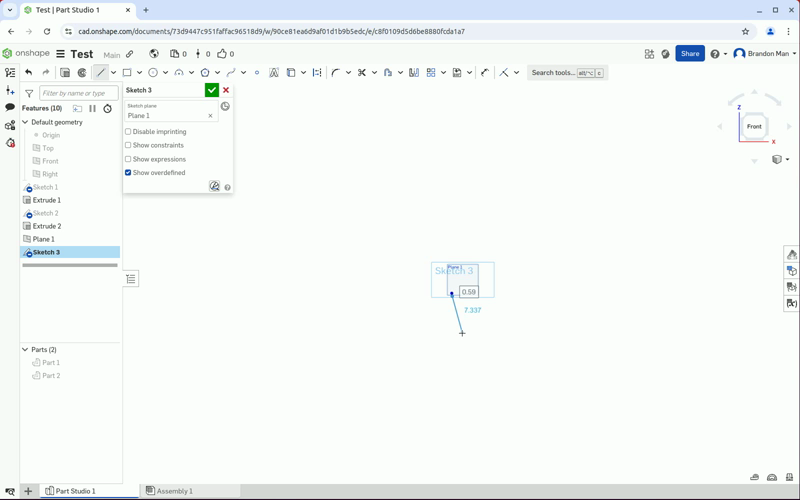
click(462, 332)
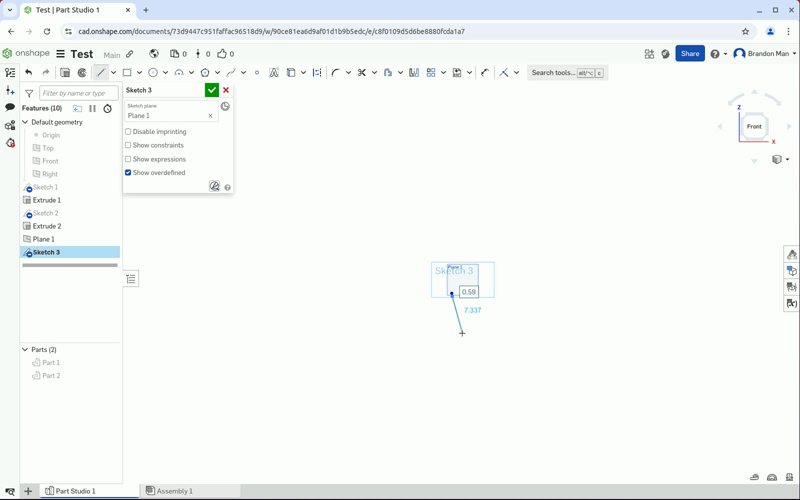
key_up(shift)
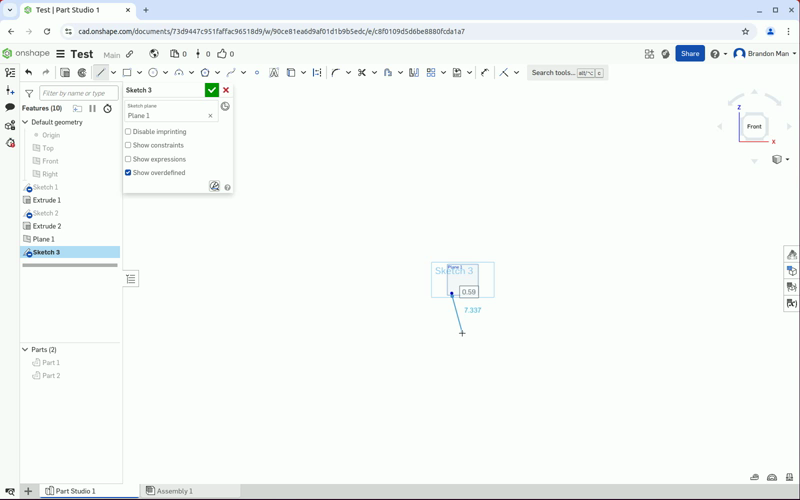
key_down(shift)
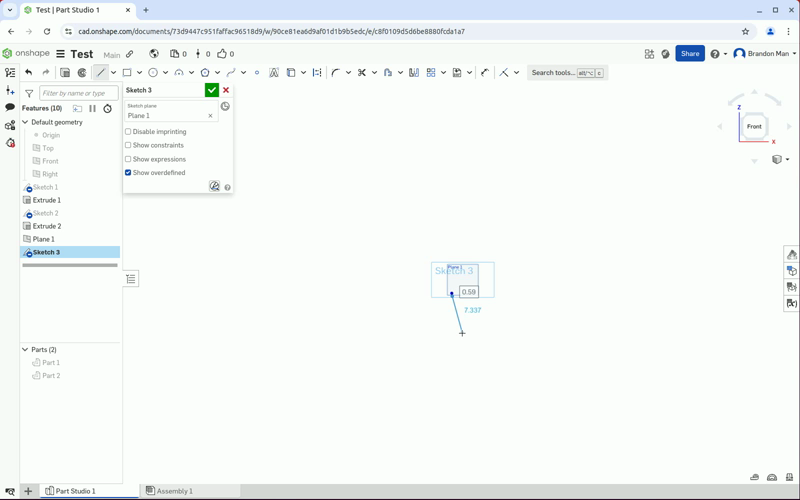
mouse_move(492, 332)
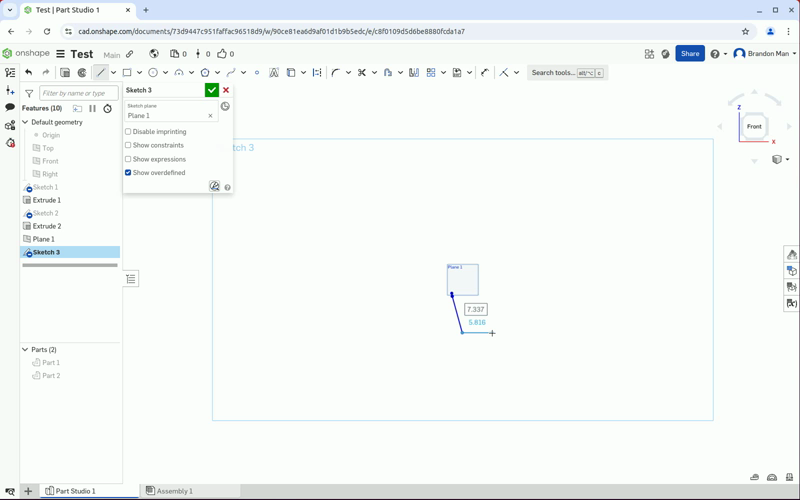
mouse_move(467, 332)
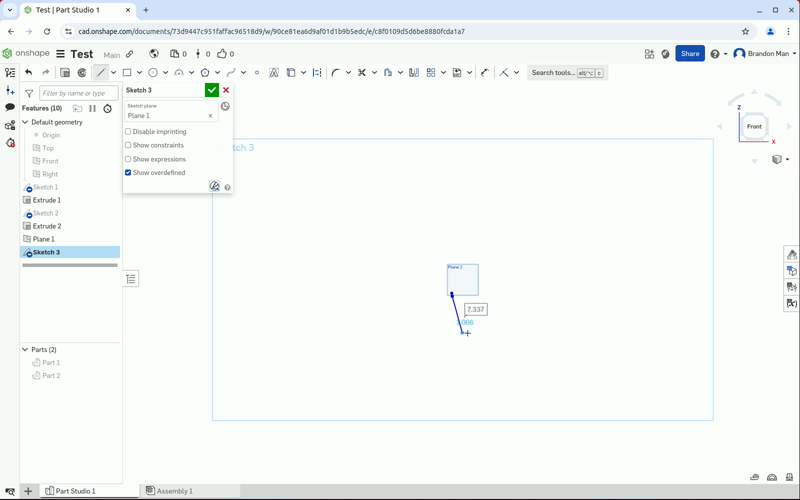
scroll(6)
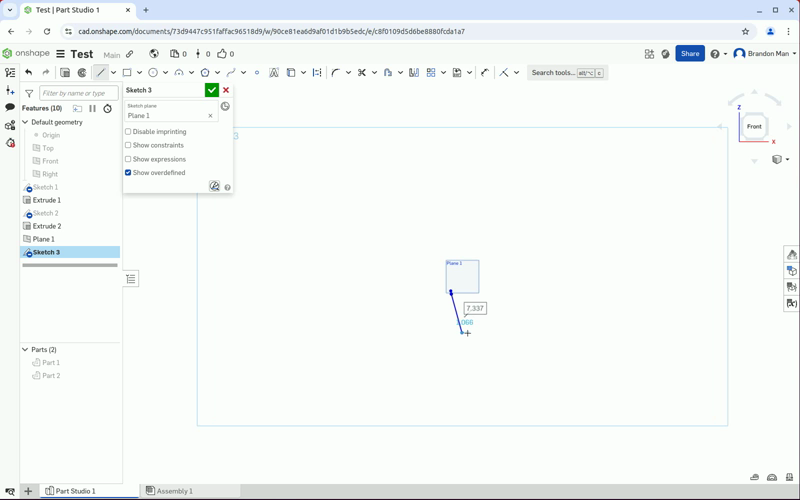
scroll(6)
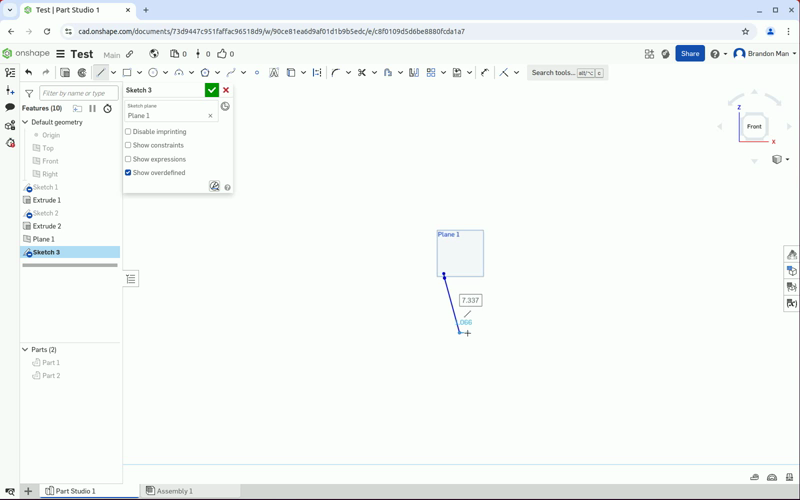
scroll(6)
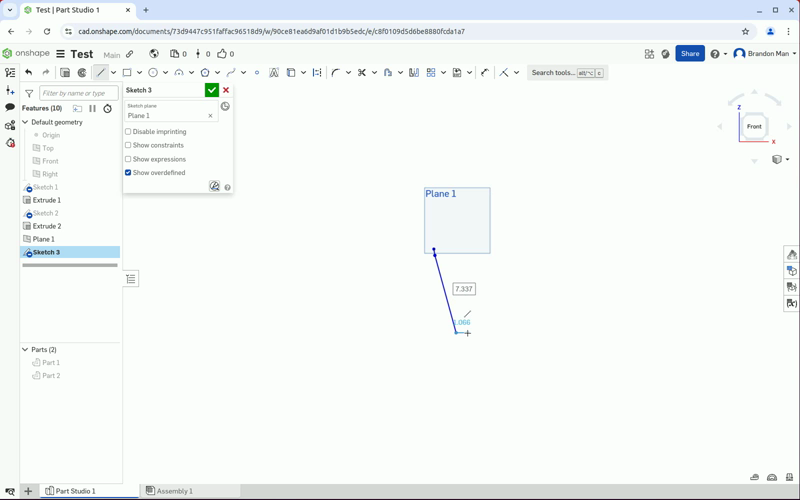
scroll(6)
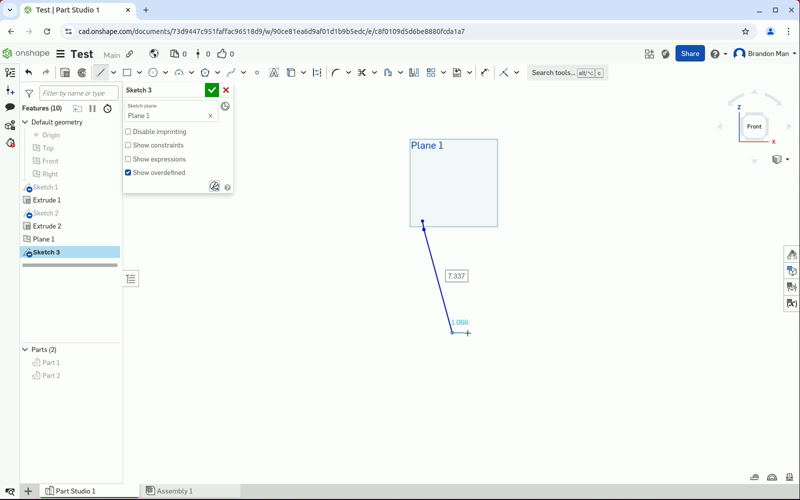
scroll(6)
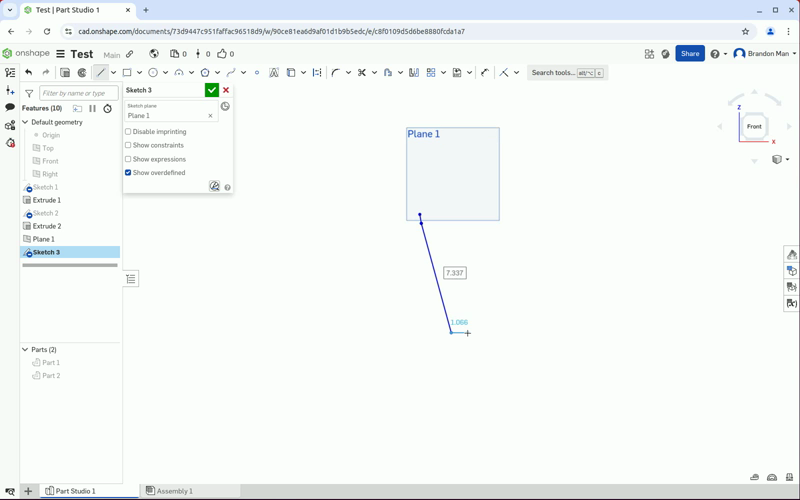
scroll(6)
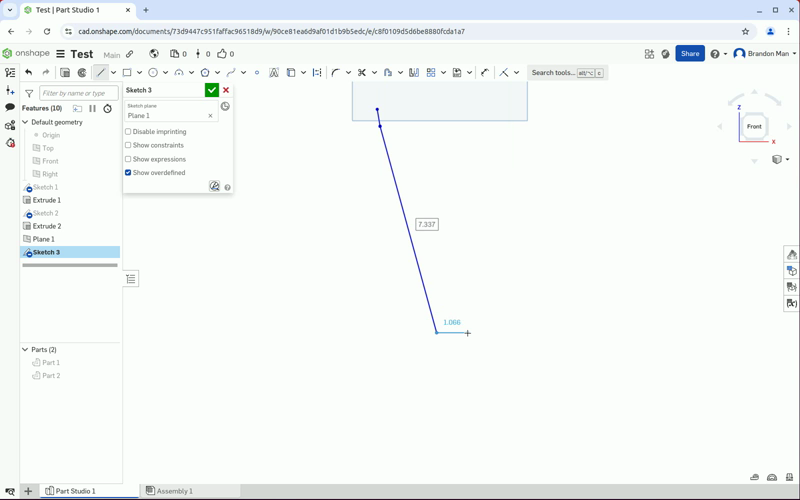
scroll(6)
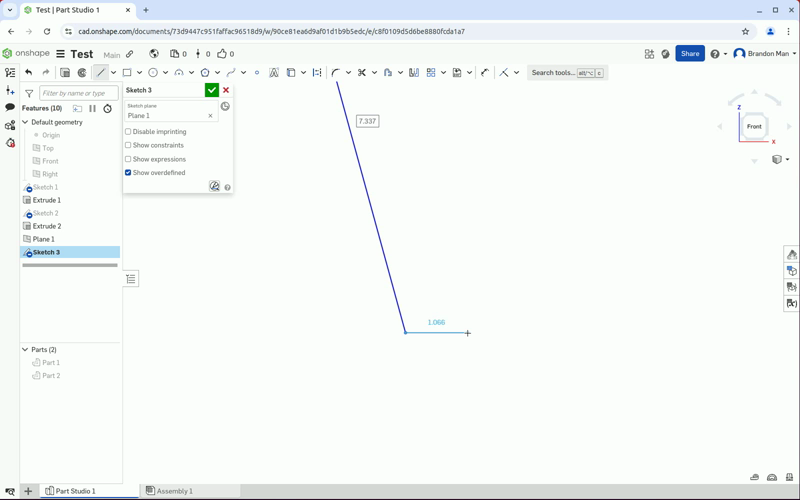
click(467, 332)
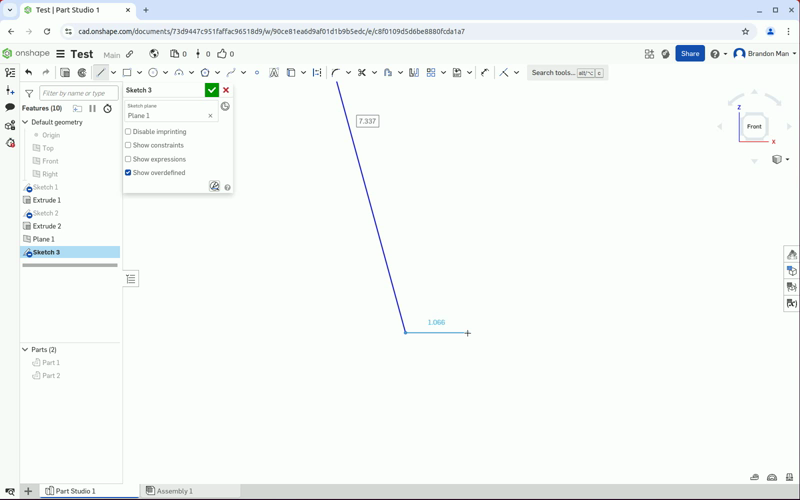
scroll(-6)
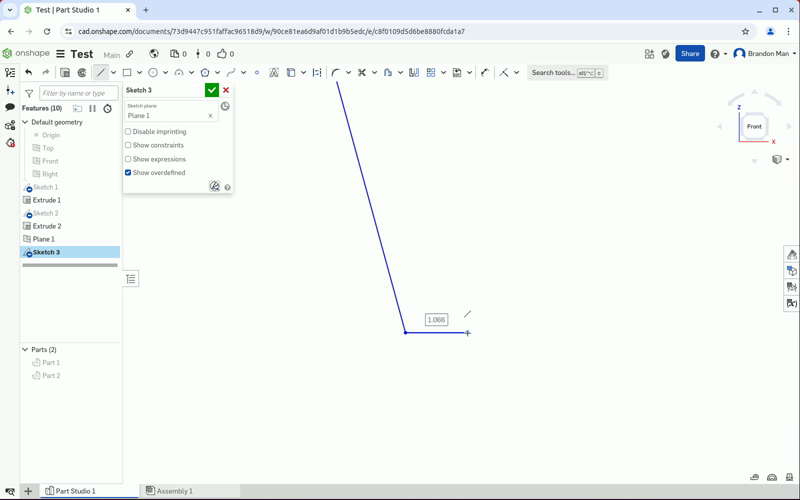
scroll(-6)
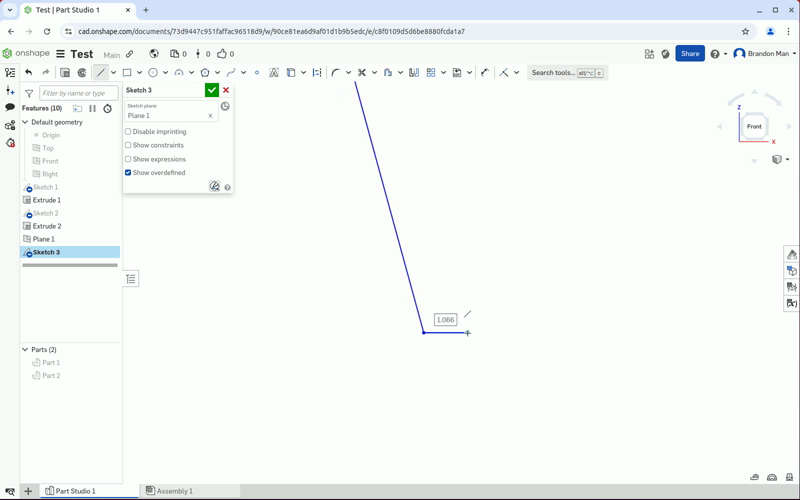
scroll(-6)
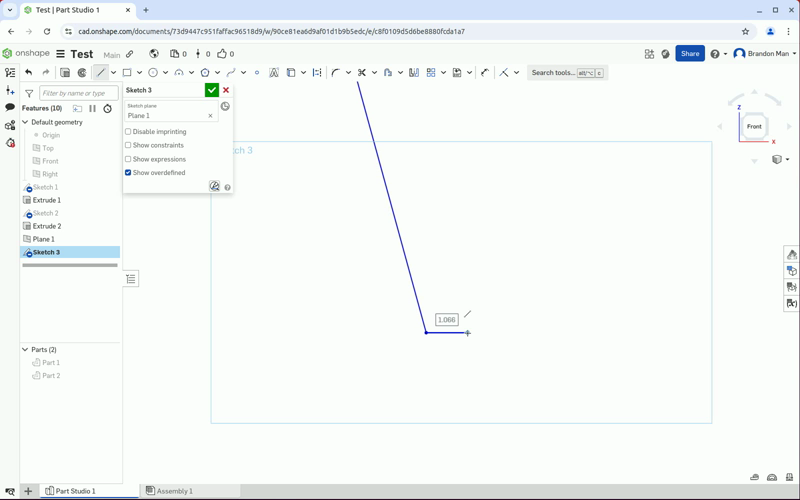
scroll(-6)
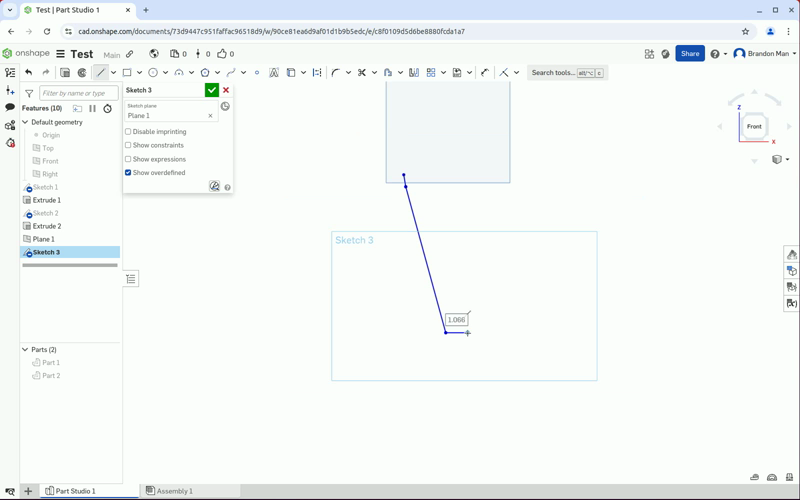
scroll(-6)
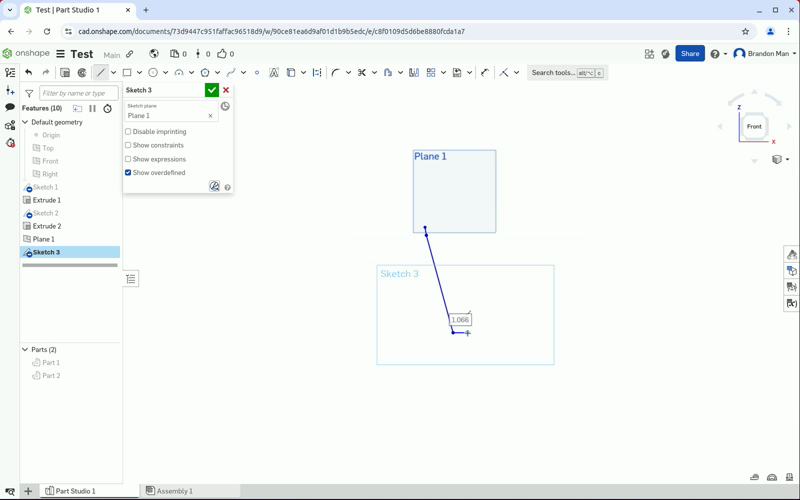
scroll(-6)
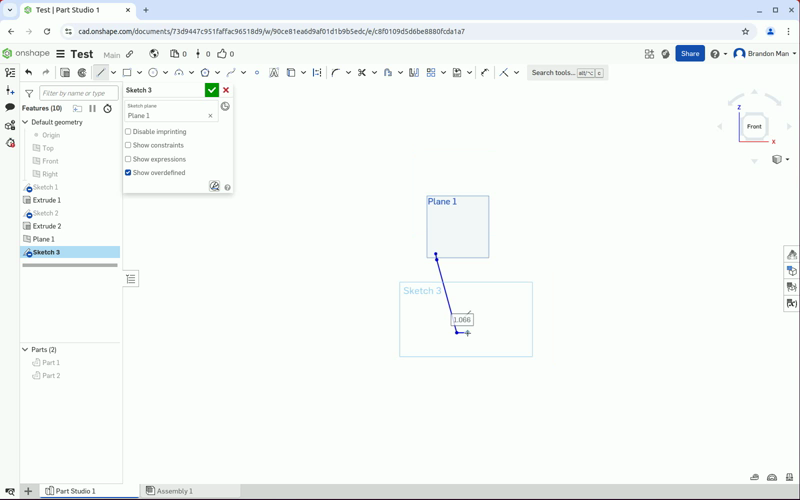
scroll(-6)
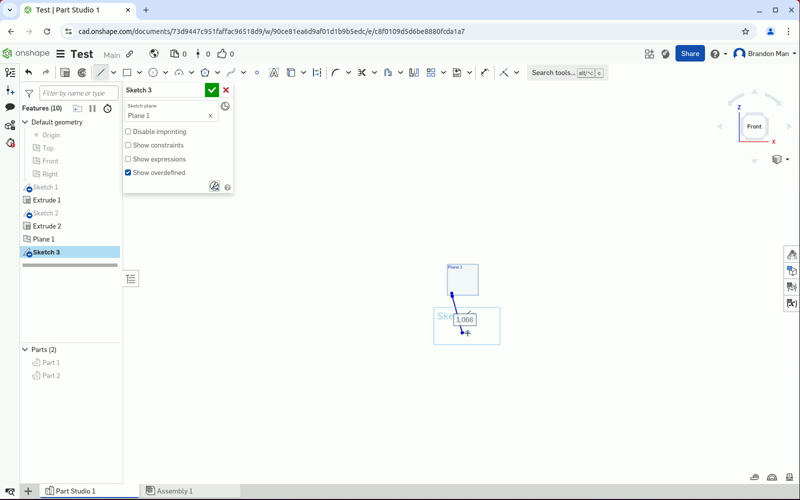
key_up(shift)
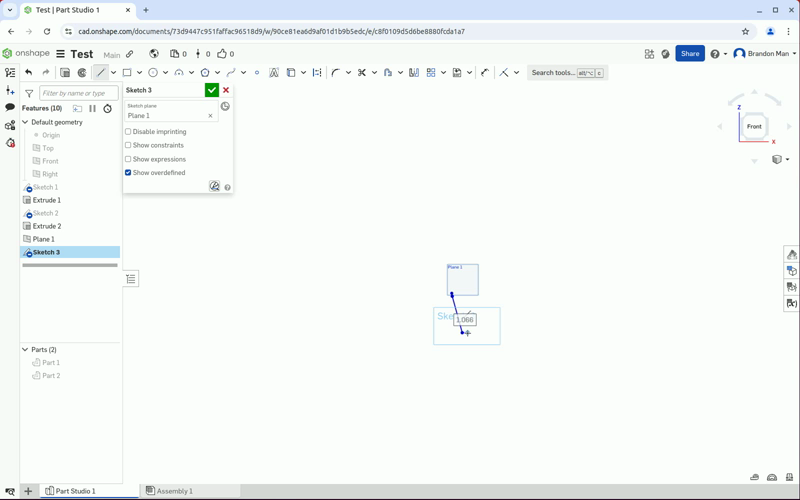
key_down(shift)
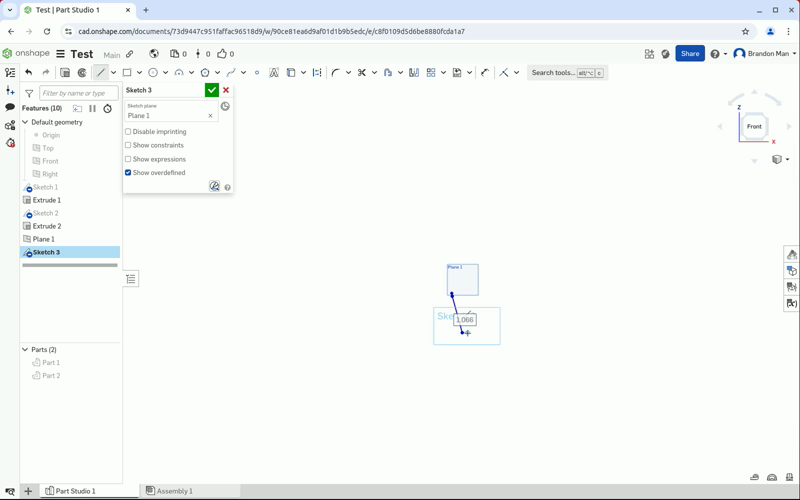
mouse_move(498, 332)
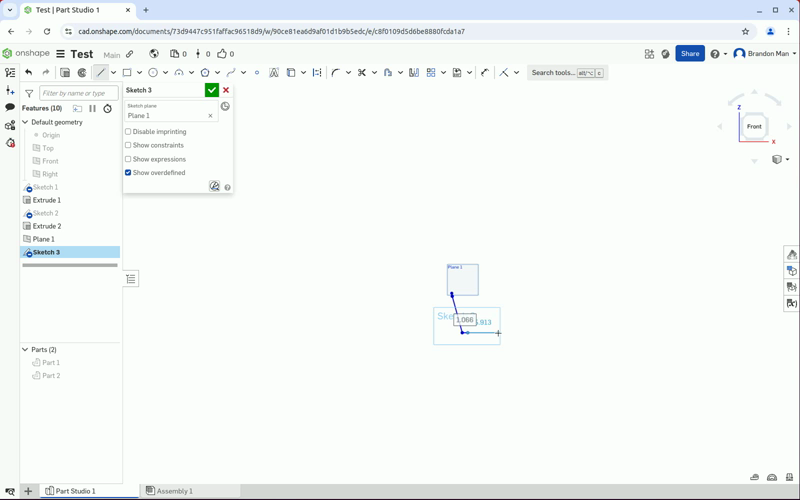
mouse_move(461, 306)
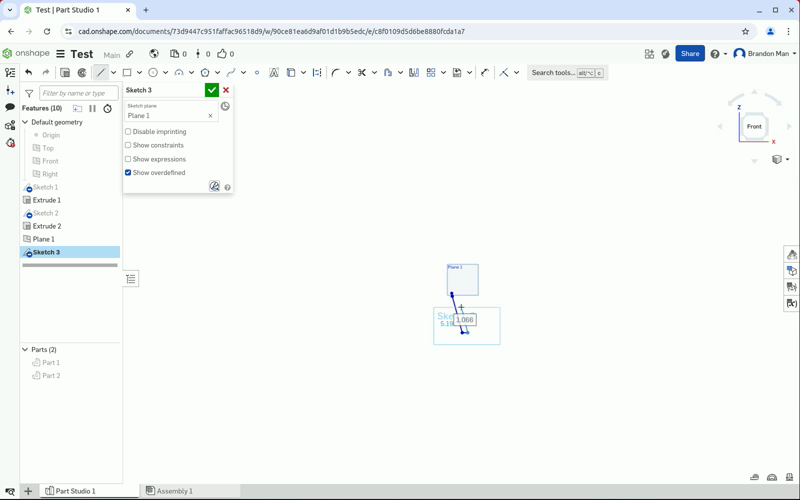
click(461, 306)
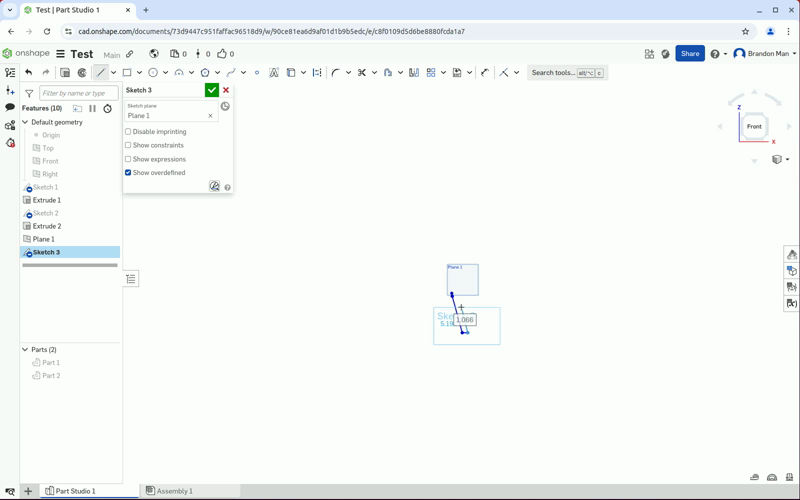
key_up(shift)
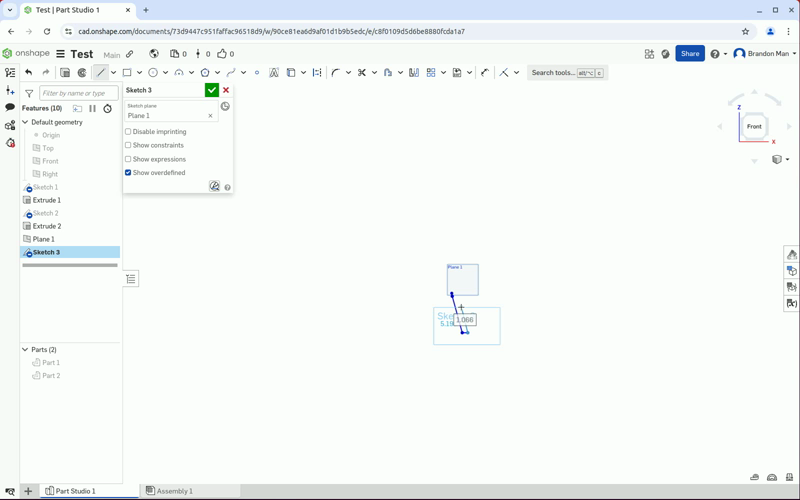
key_down(shift)
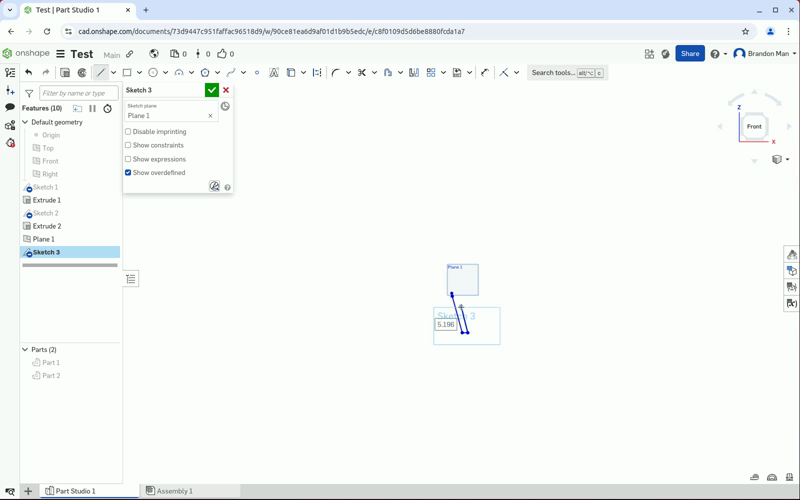
mouse_move(491, 306)
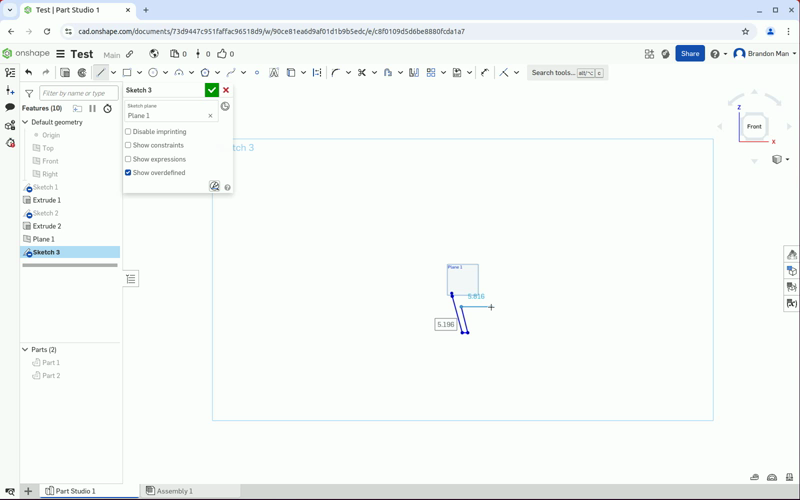
mouse_move(456, 306)
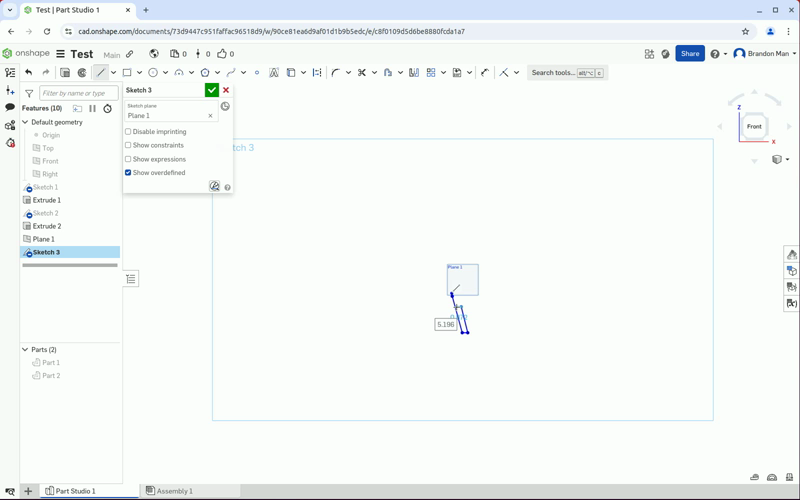
scroll(6)
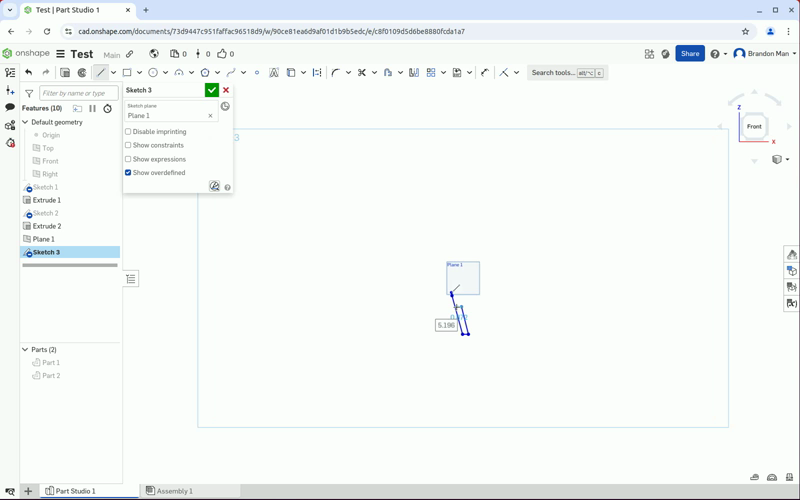
scroll(6)
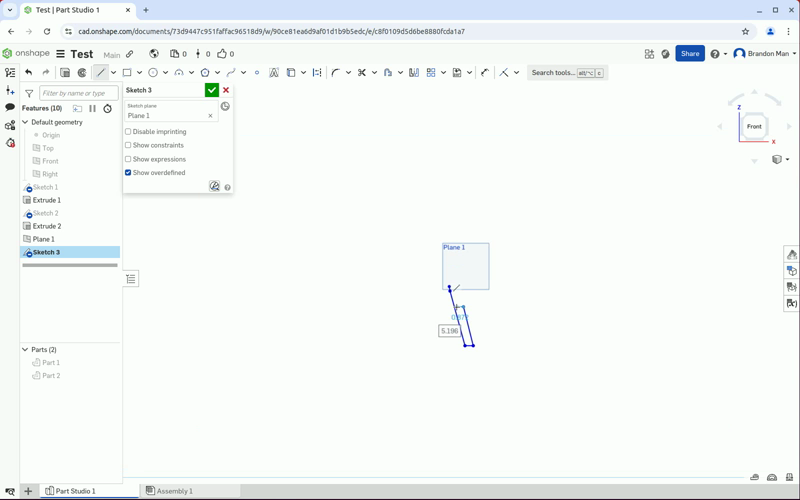
scroll(6)
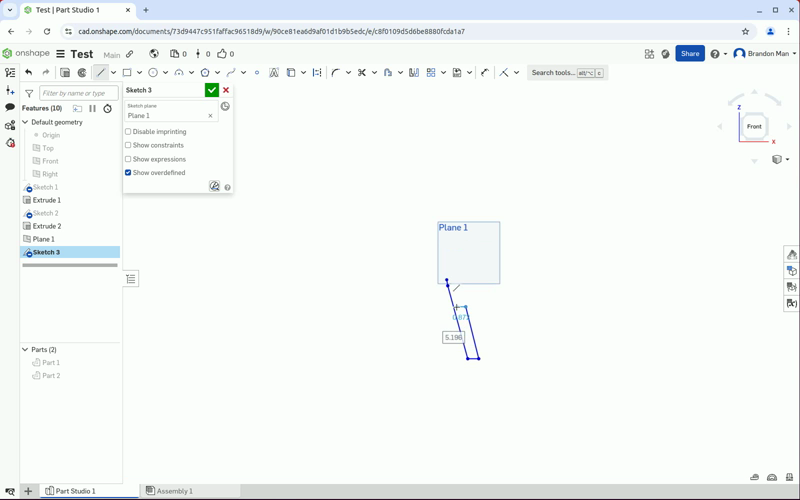
scroll(6)
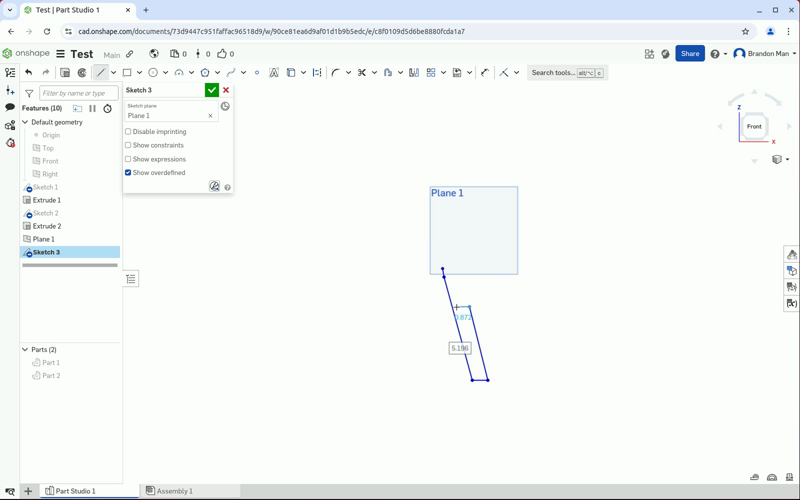
scroll(6)
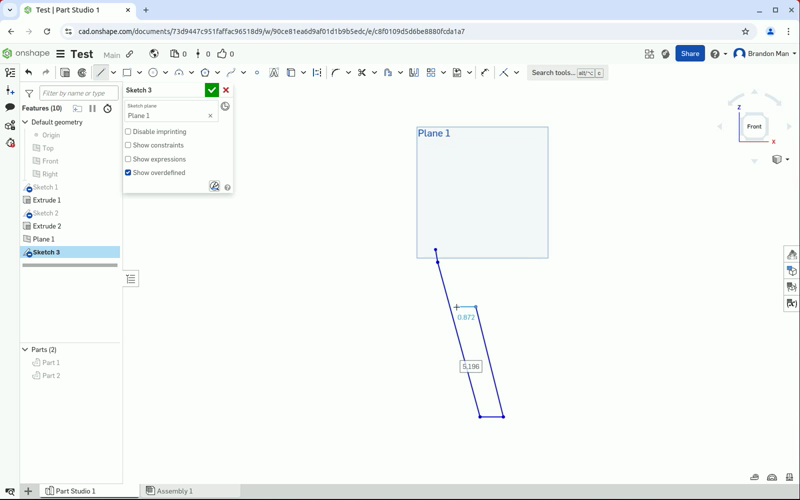
scroll(6)
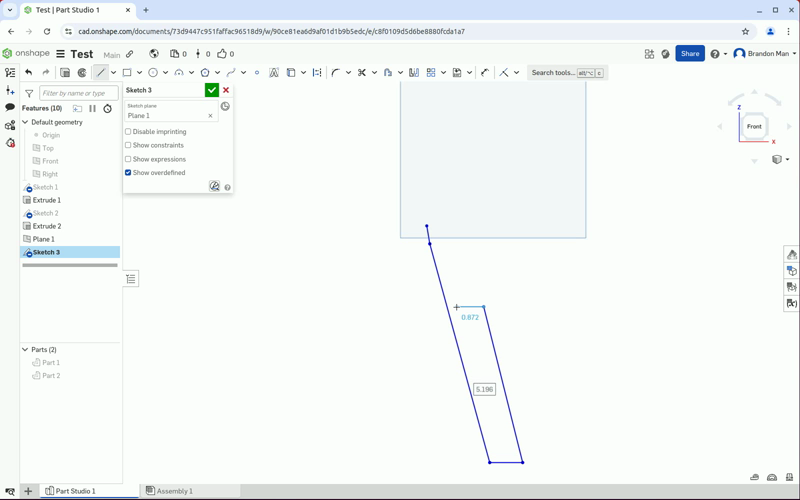
scroll(6)
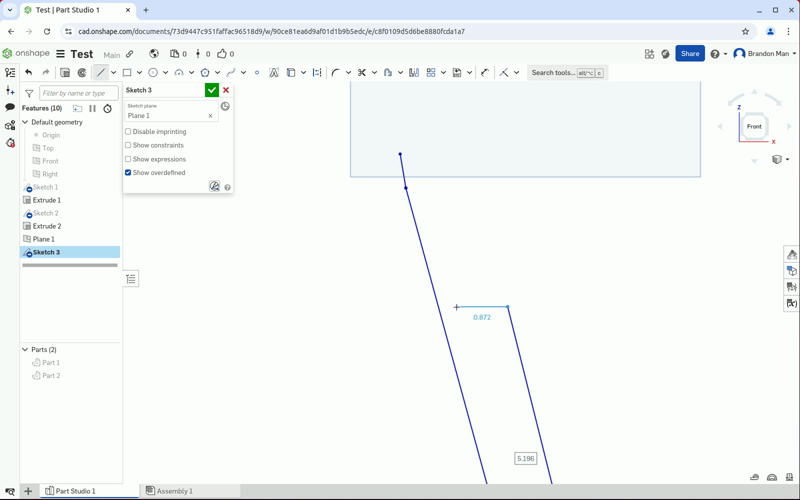
click(456, 306)
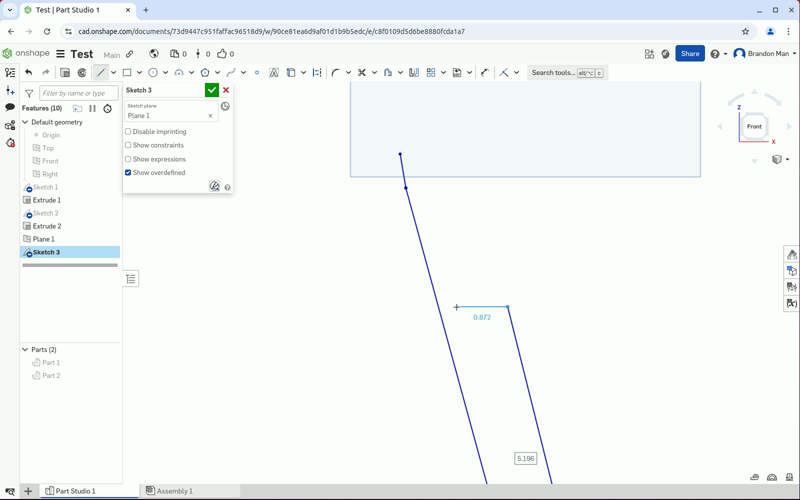
scroll(-6)
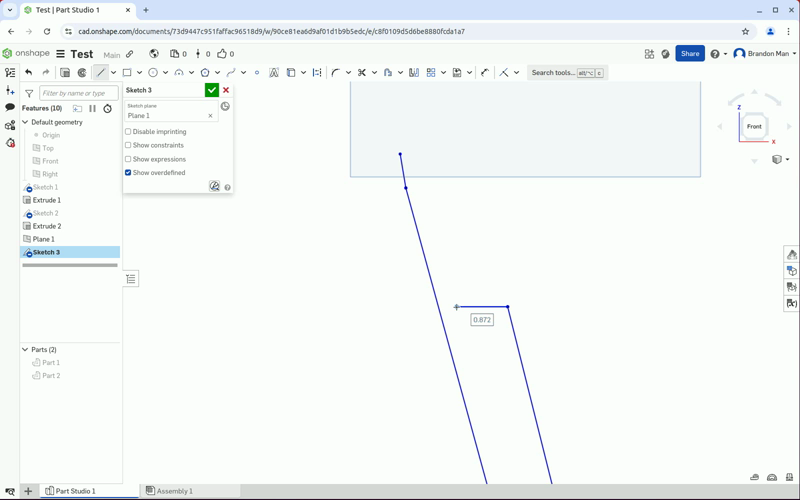
scroll(-6)
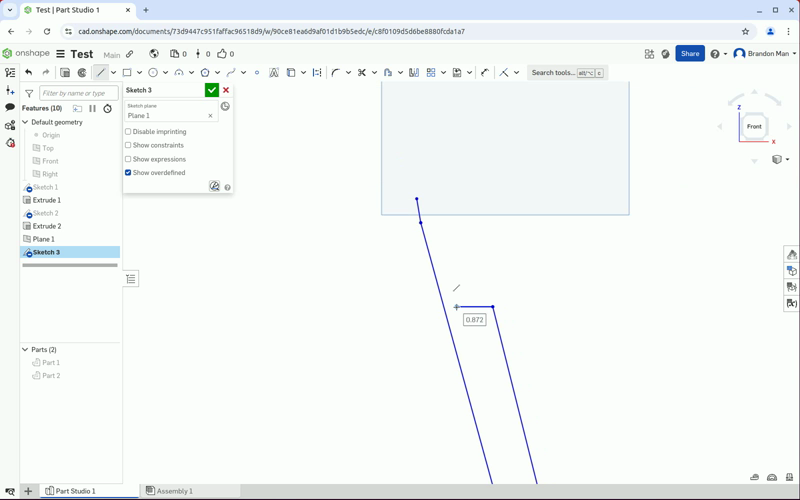
scroll(-6)
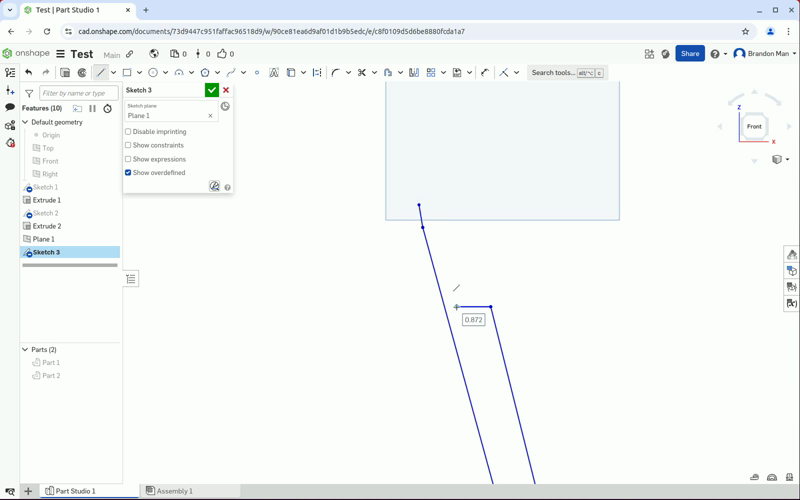
scroll(-6)
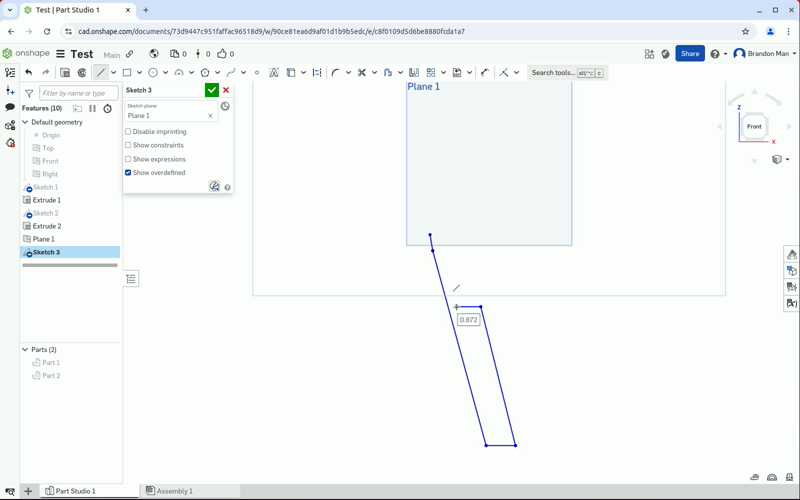
scroll(-6)
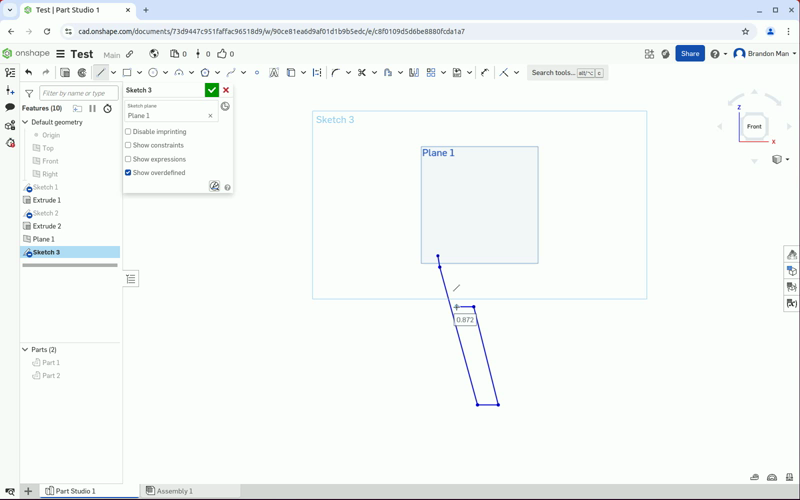
scroll(-6)
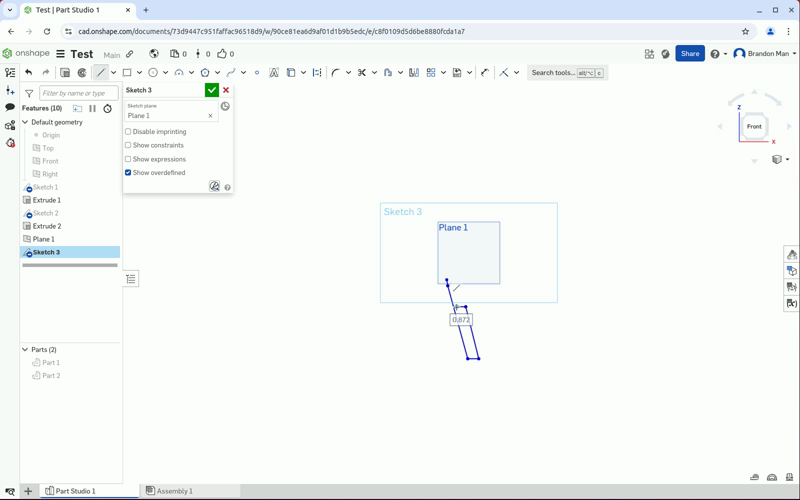
scroll(-6)
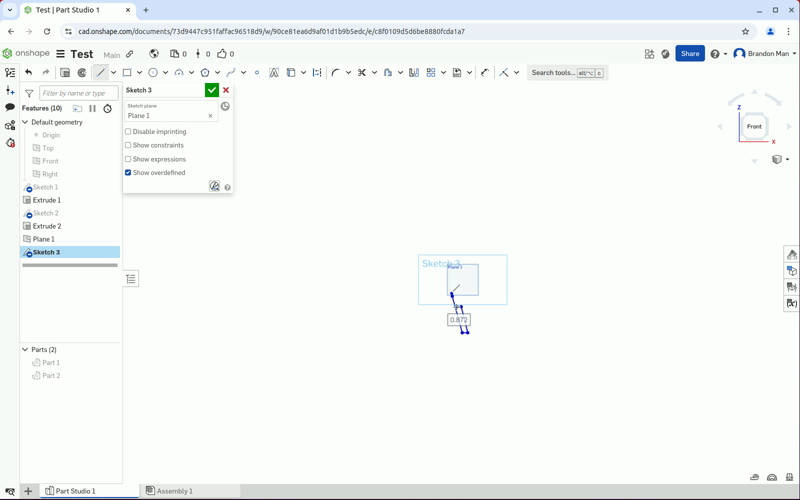
key_up(shift)
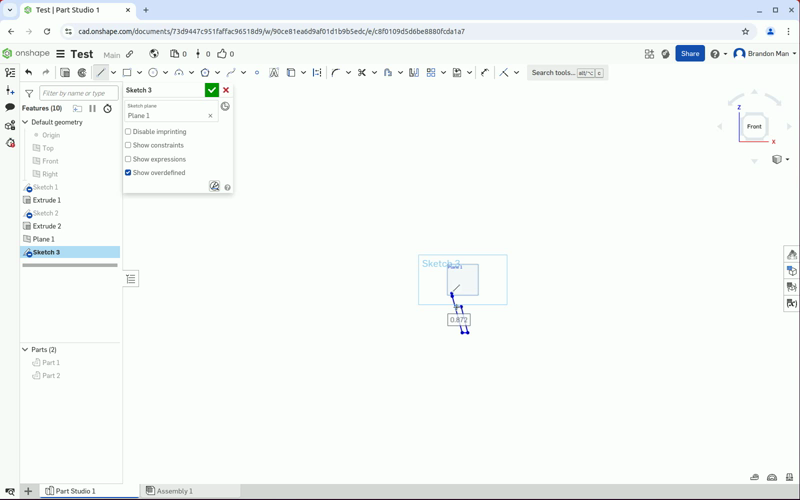
key_down(shift)
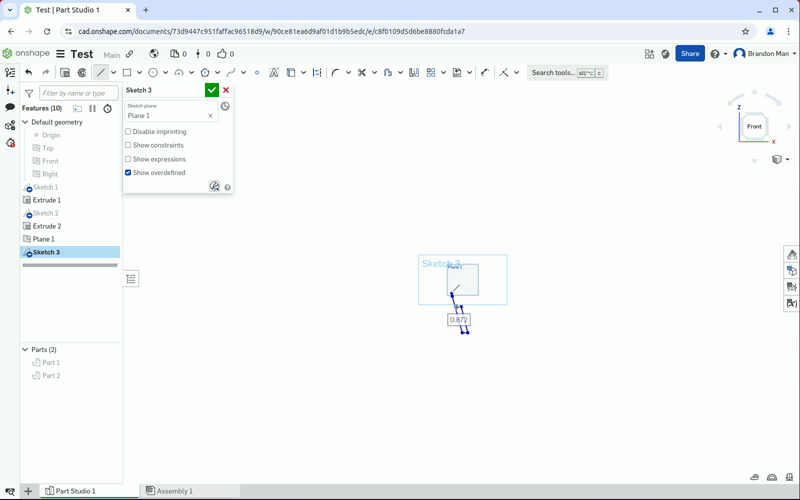
mouse_move(486, 306)
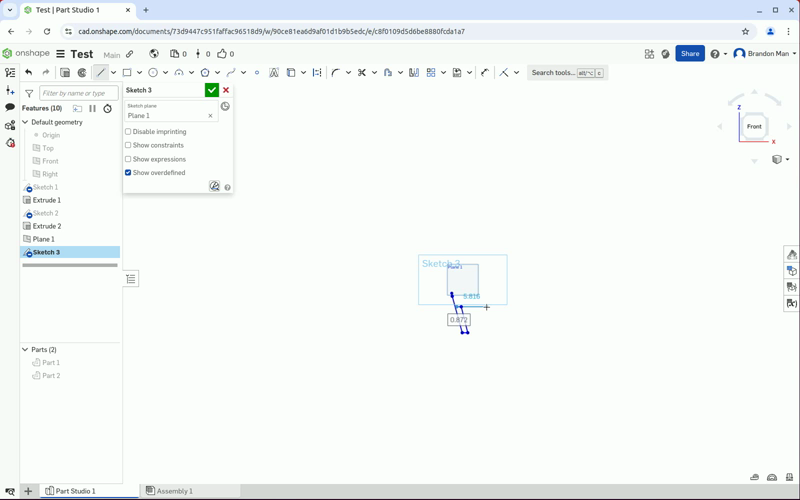
mouse_move(453, 293)
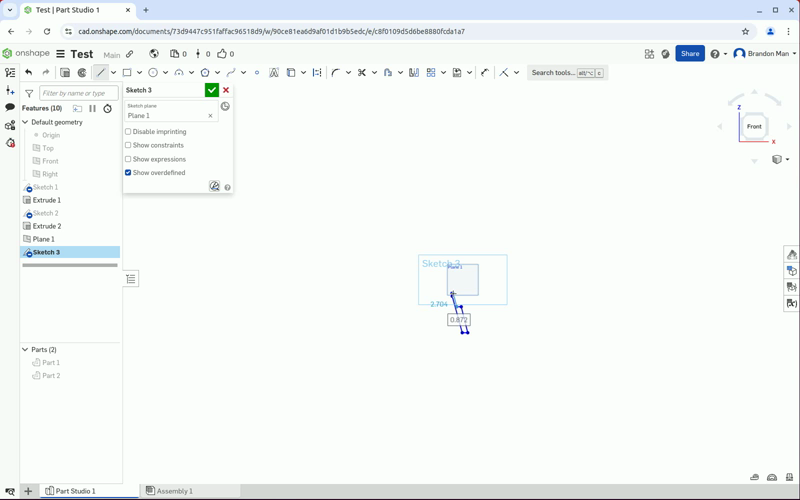
scroll(6)
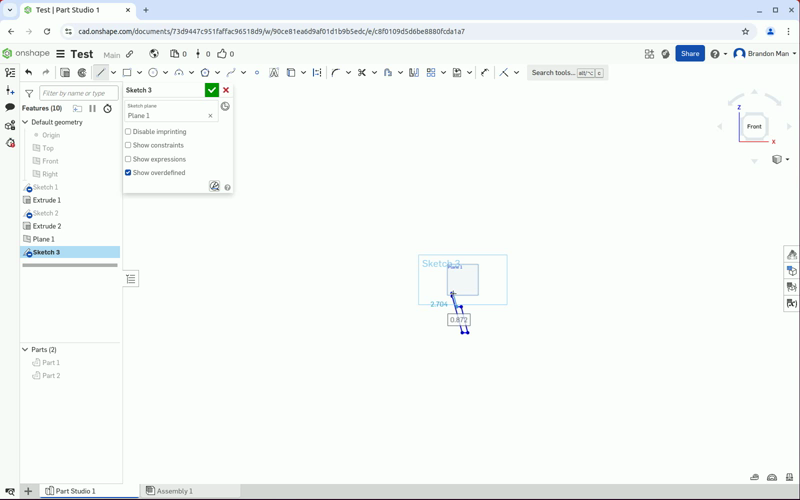
scroll(6)
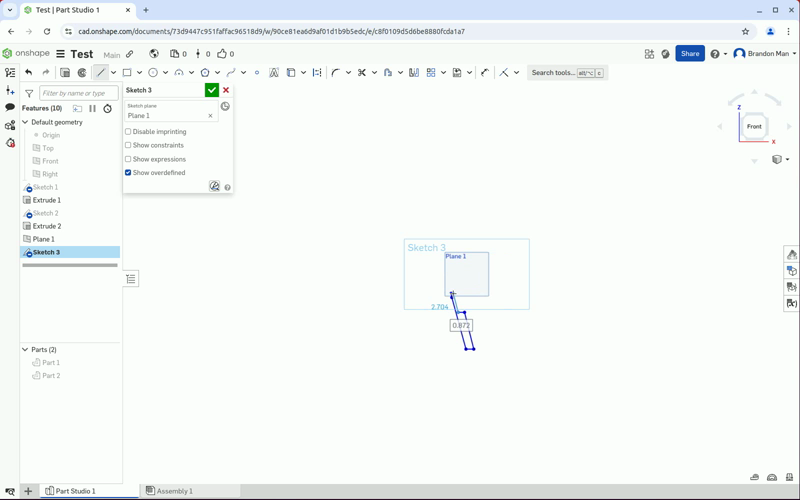
scroll(6)
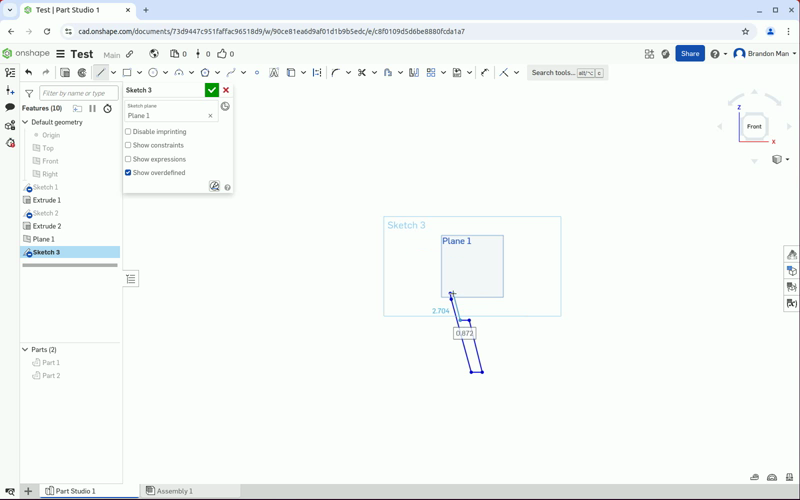
scroll(6)
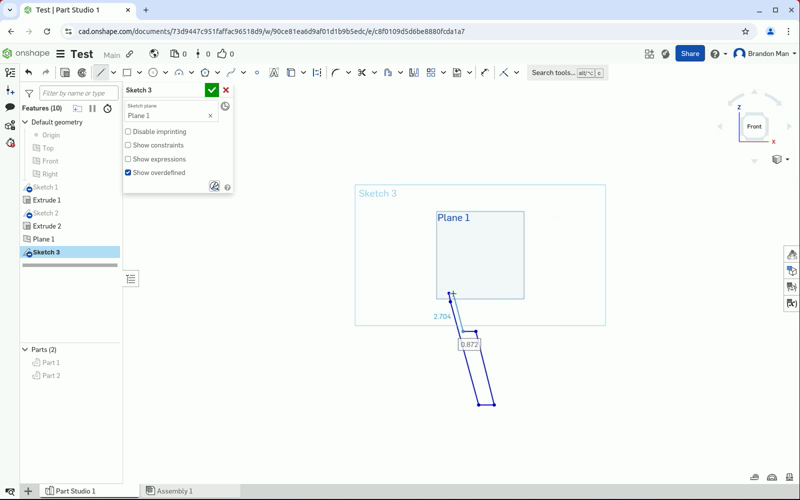
scroll(6)
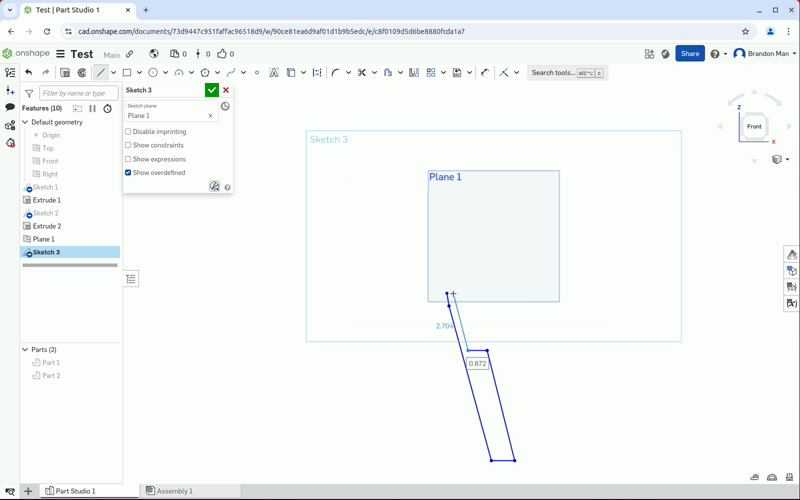
scroll(6)
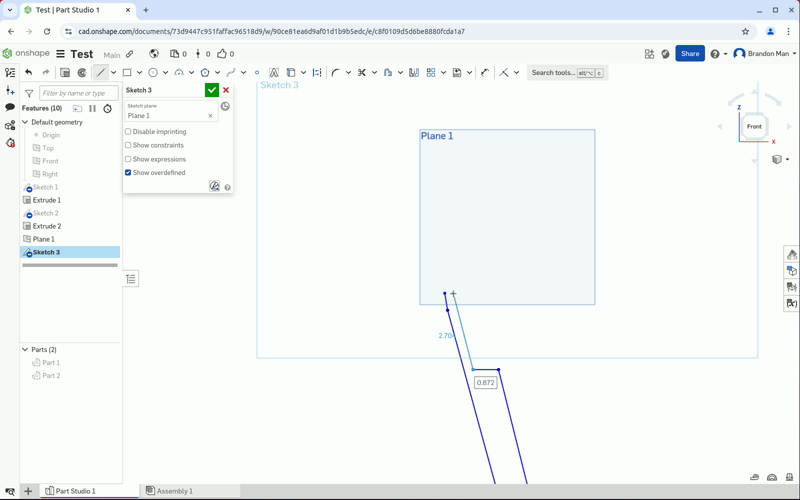
scroll(6)
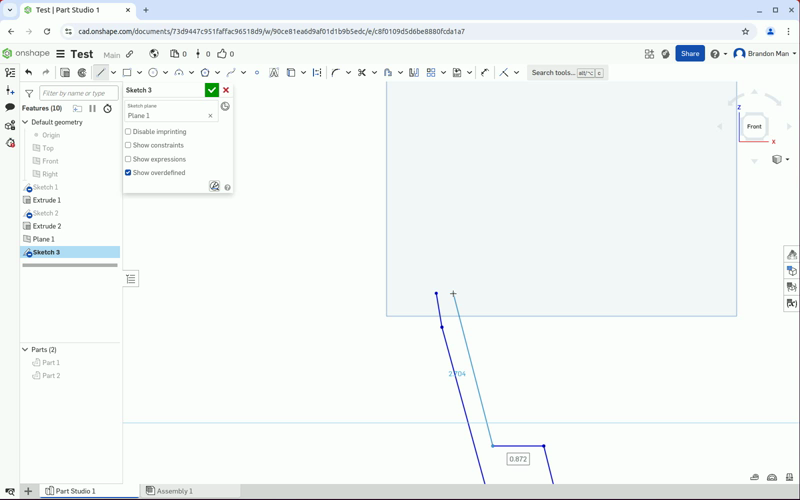
click(453, 293)
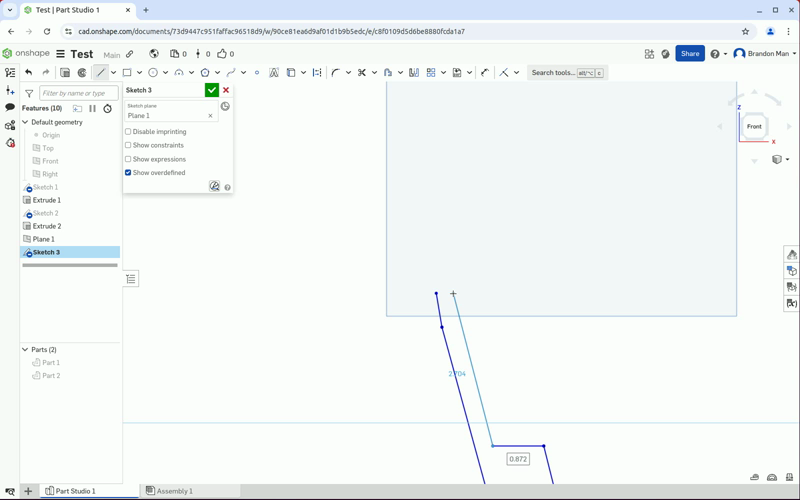
scroll(-6)
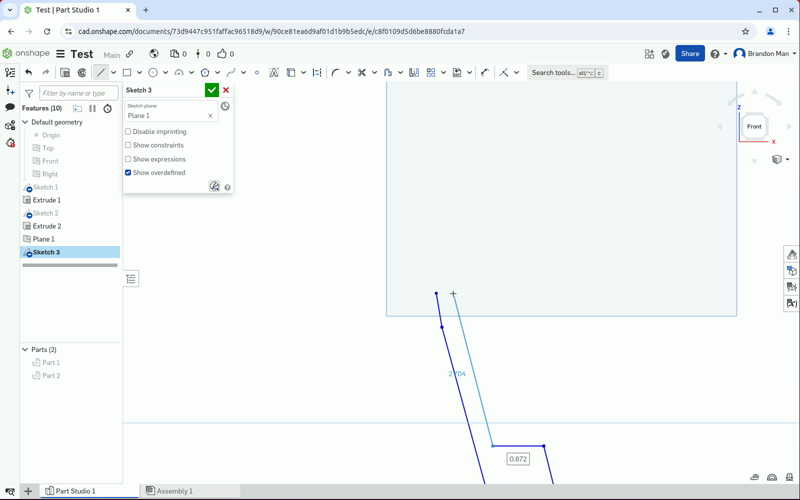
scroll(-6)
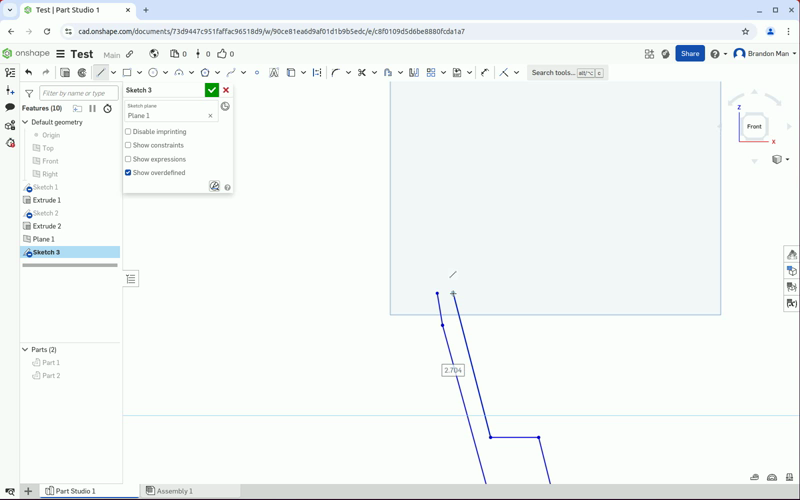
scroll(-6)
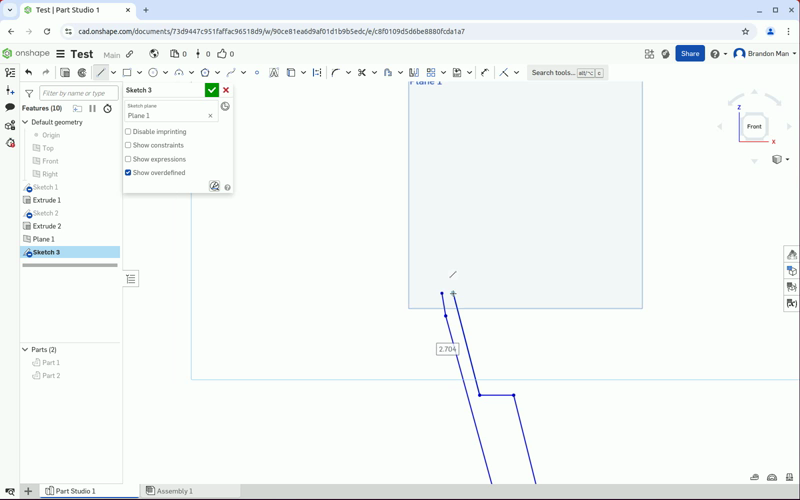
scroll(-6)
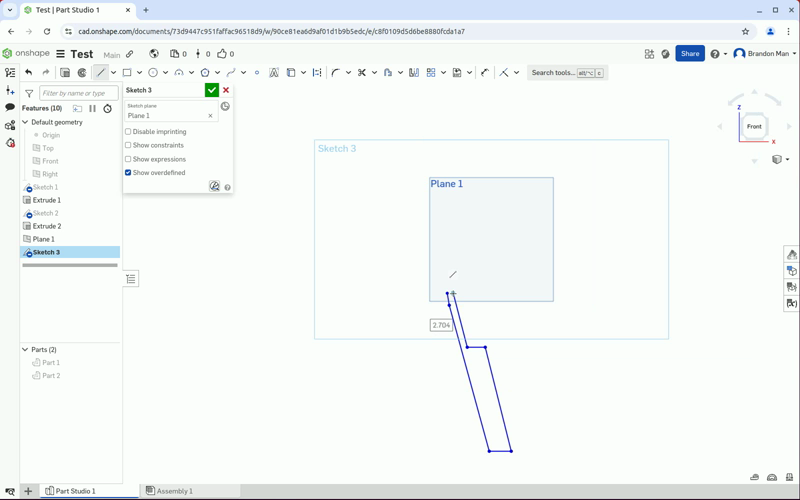
scroll(-6)
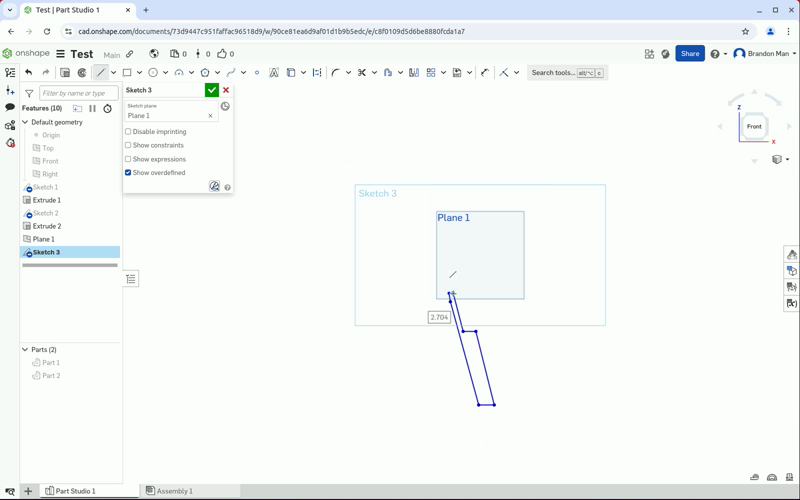
scroll(-6)
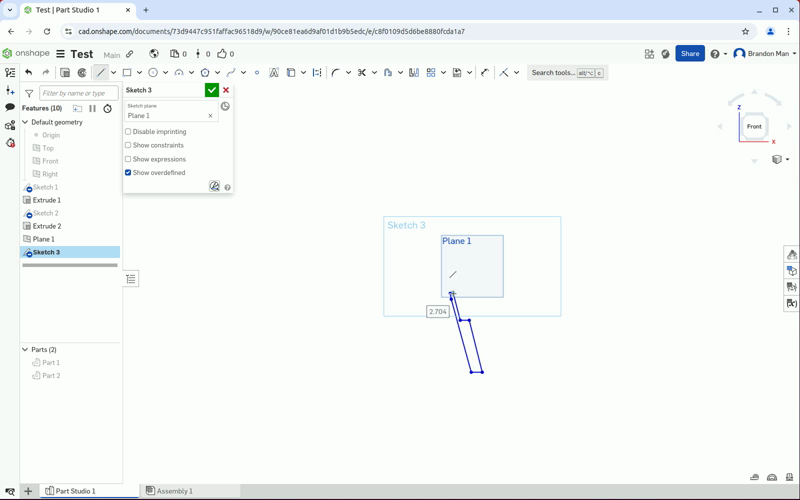
scroll(-6)
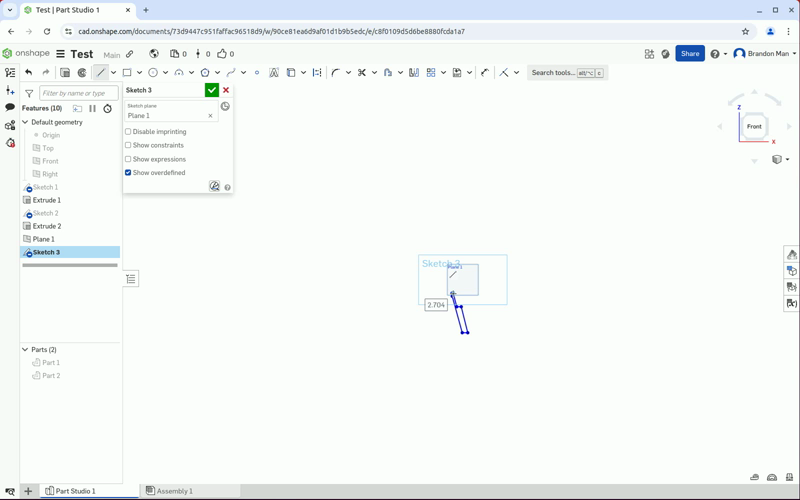
key_up(shift)
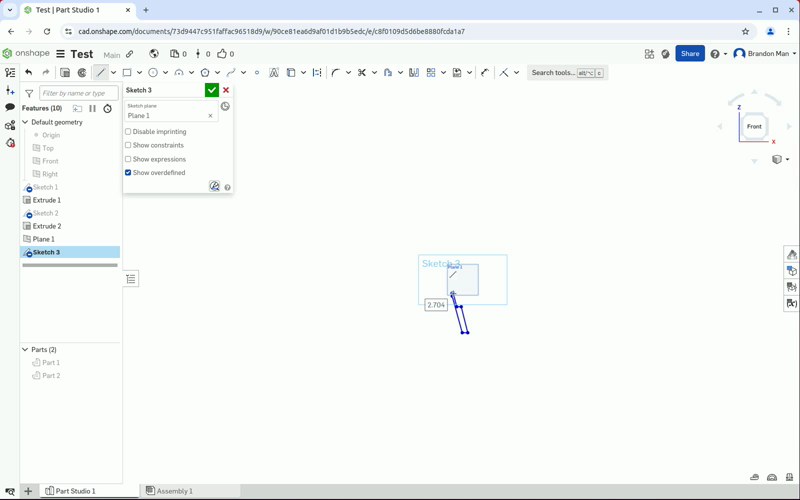
mouse_move(483, 293)
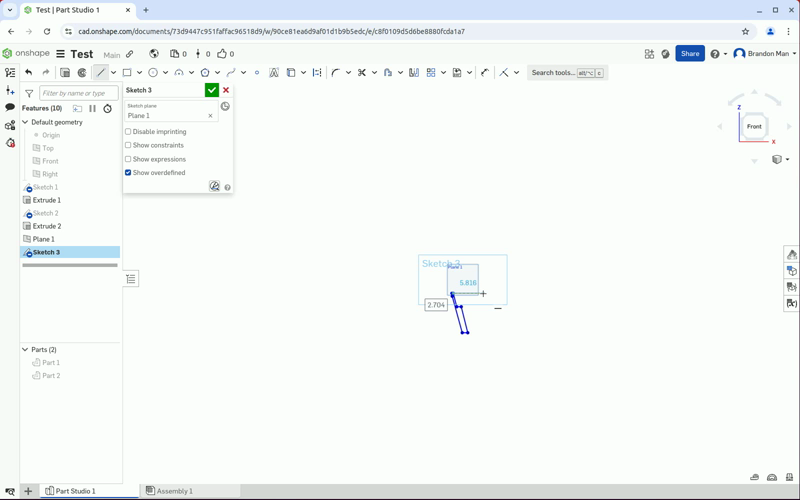
key_down(shift)
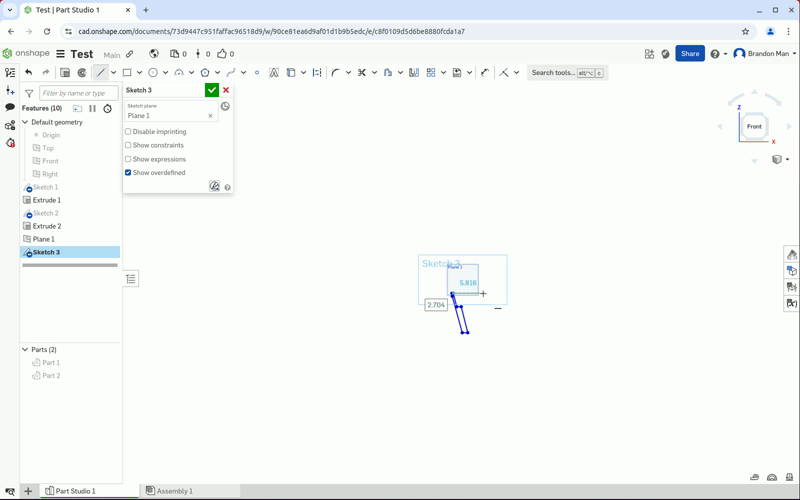
mouse_move(451, 293)
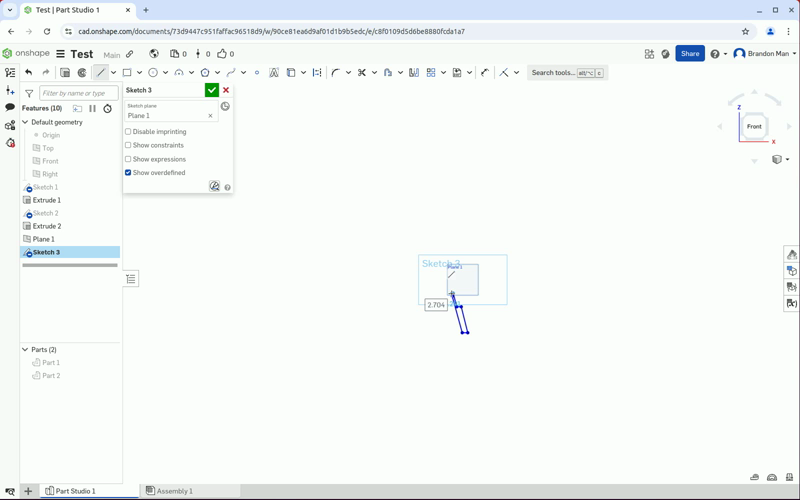
scroll(6)
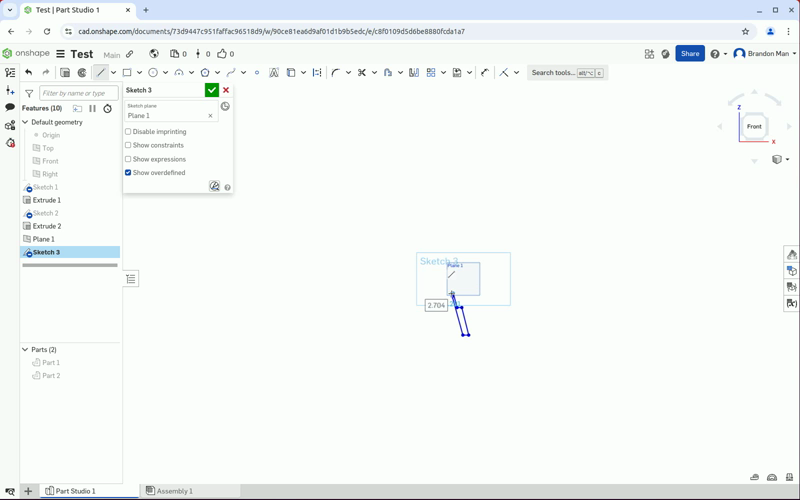
scroll(6)
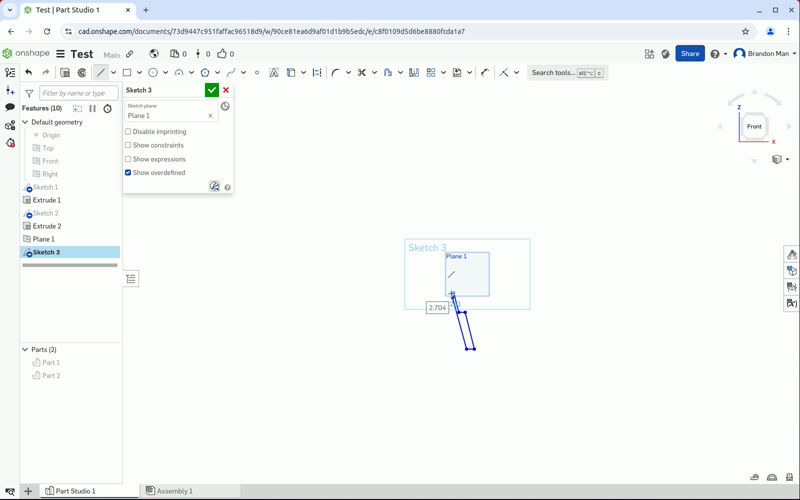
scroll(6)
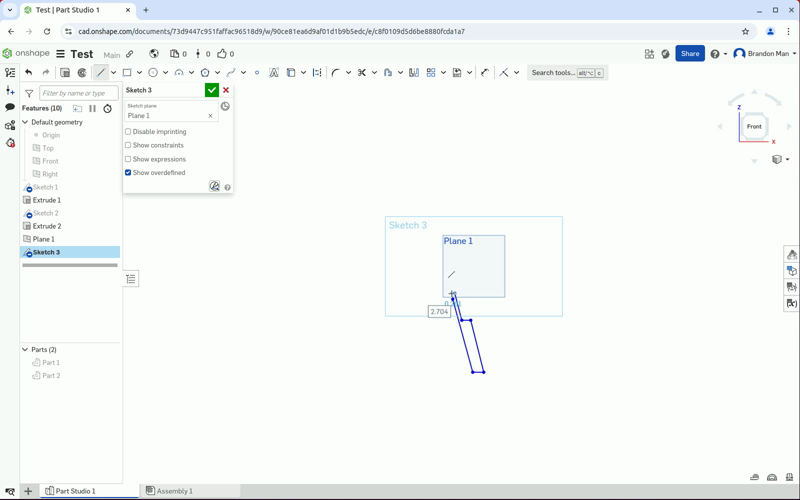
scroll(6)
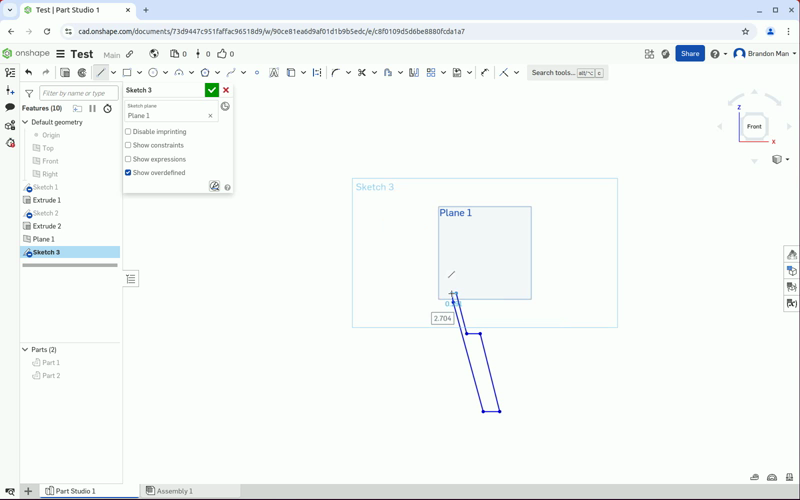
scroll(6)
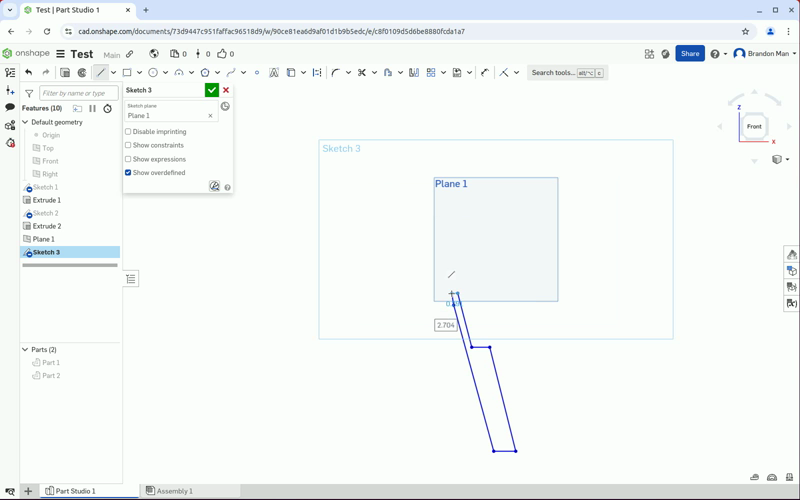
scroll(6)
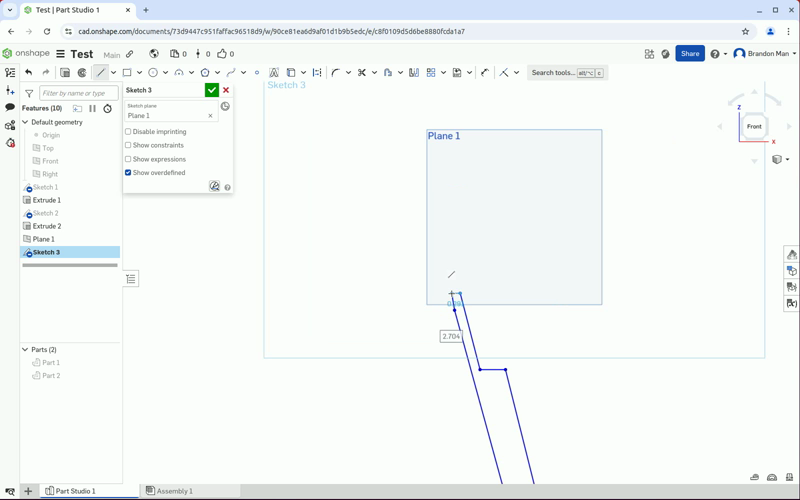
scroll(6)
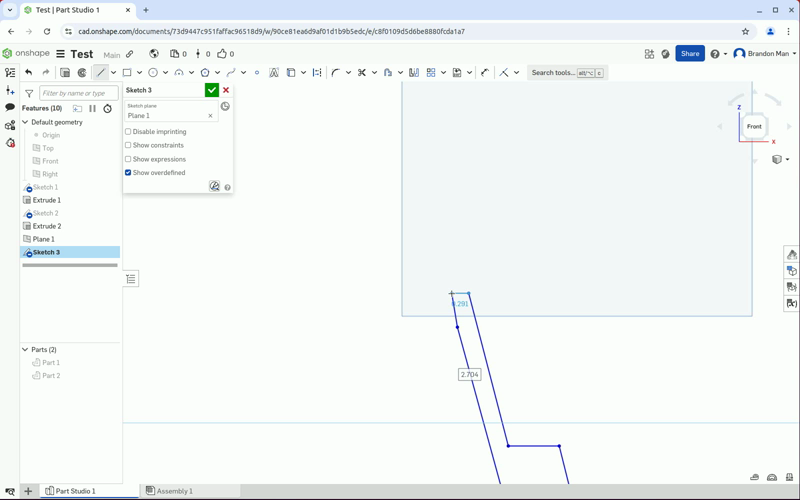
key_up(shift)
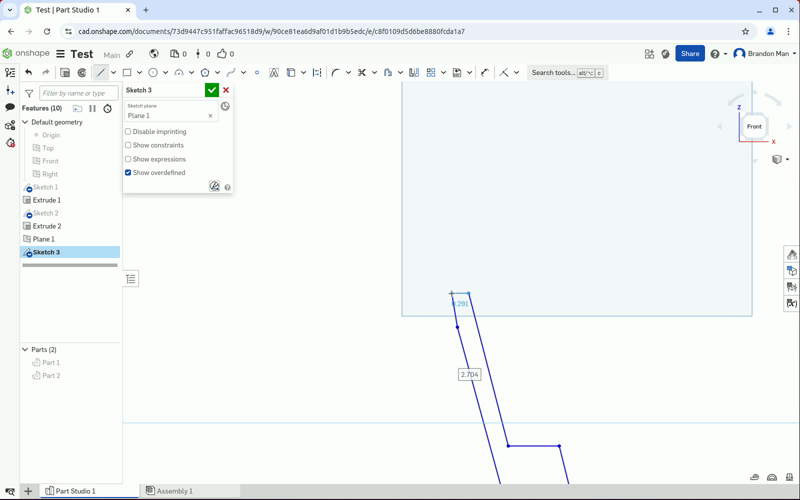
click(451, 293)
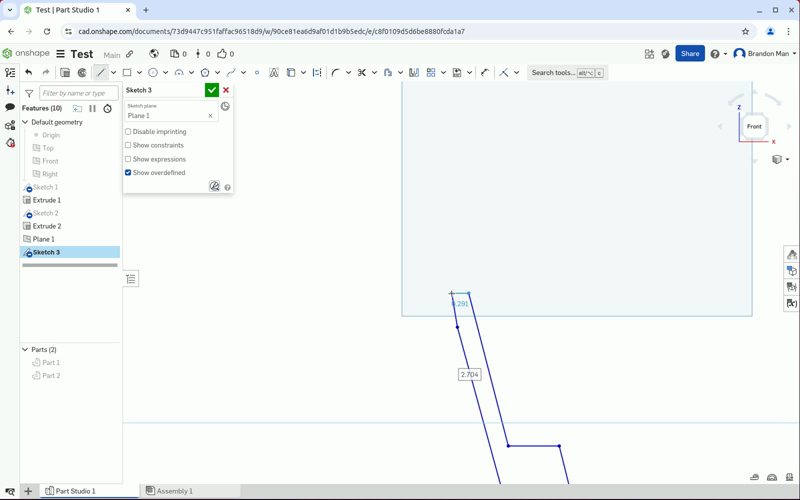
scroll(-6)
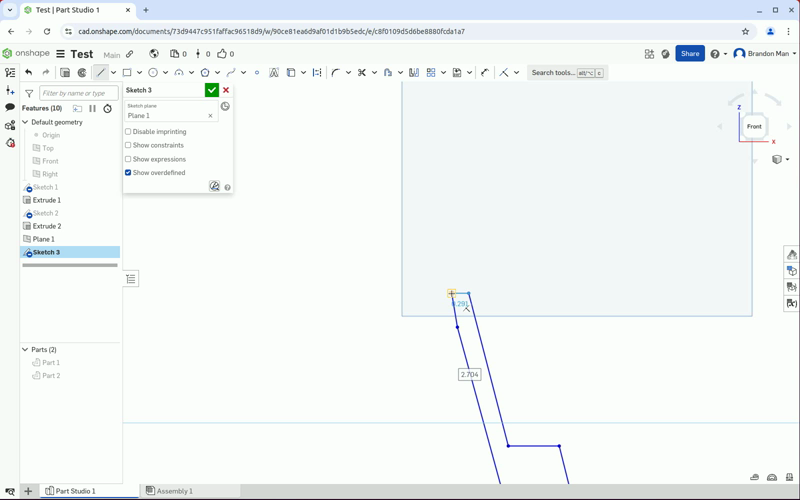
scroll(-6)
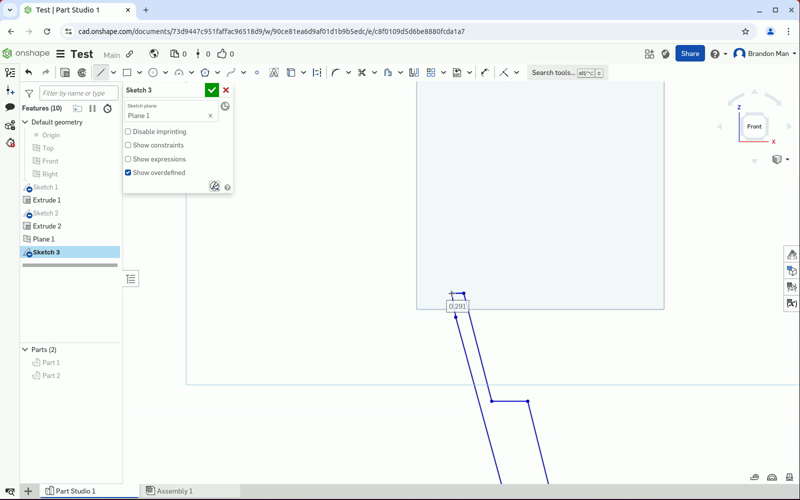
scroll(-6)
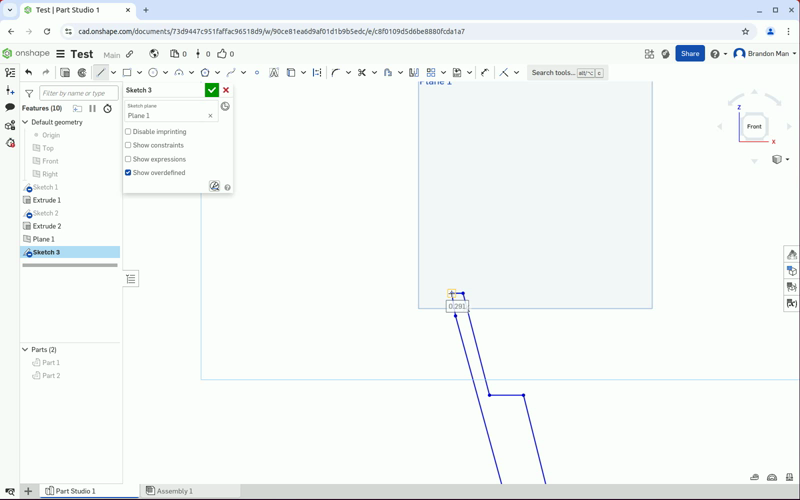
scroll(-6)
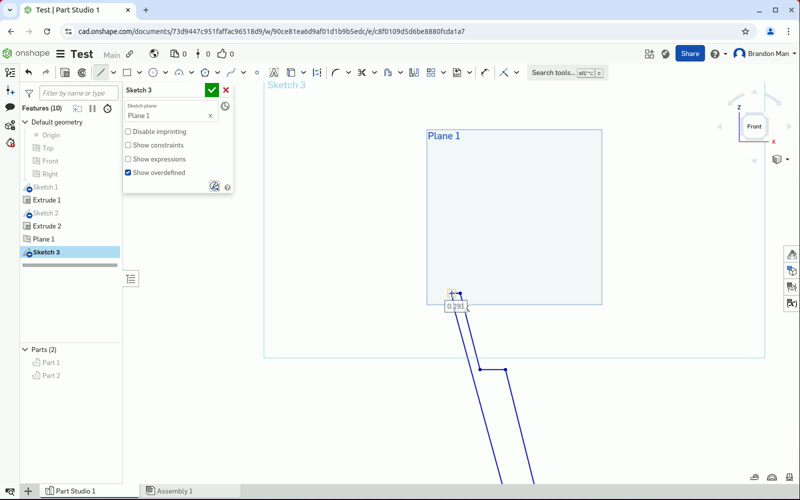
scroll(-6)
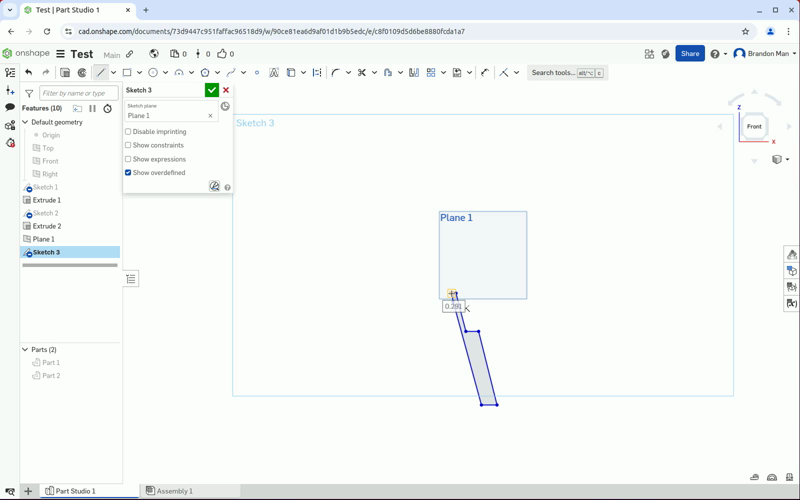
scroll(-6)
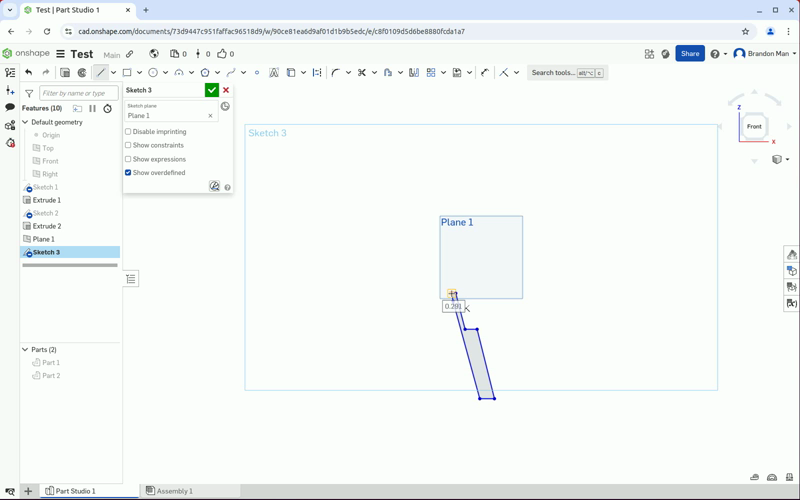
scroll(-6)
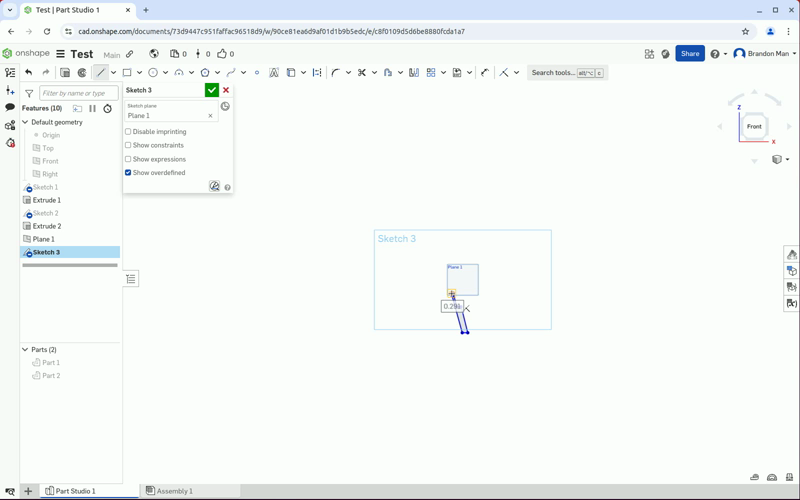
key(esc)
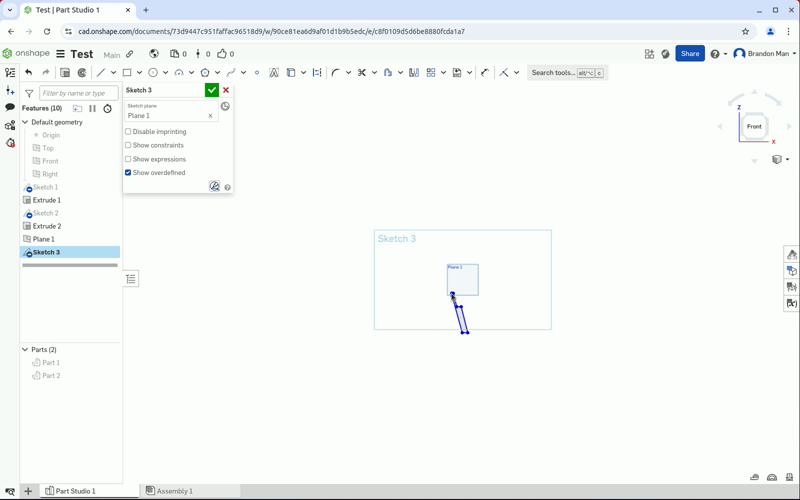
mouse_move(453, 300)
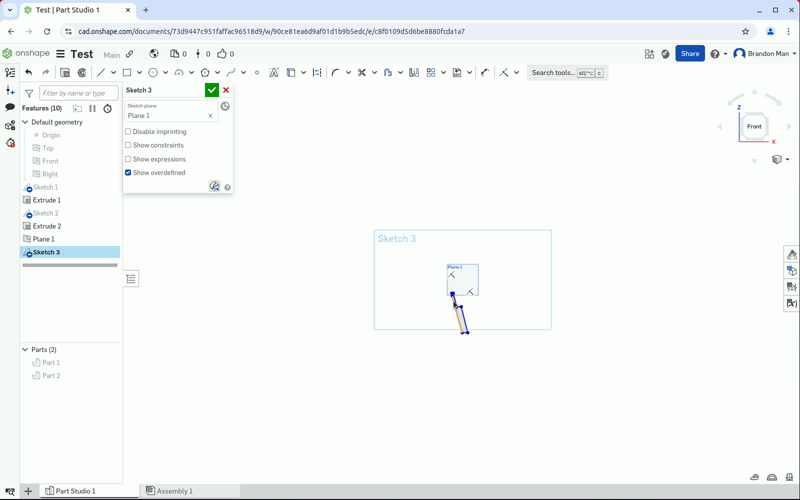
scroll(6)
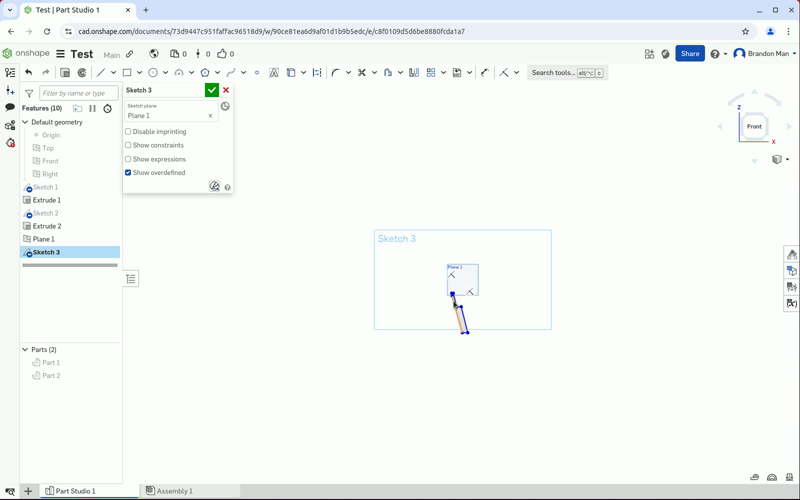
scroll(6)
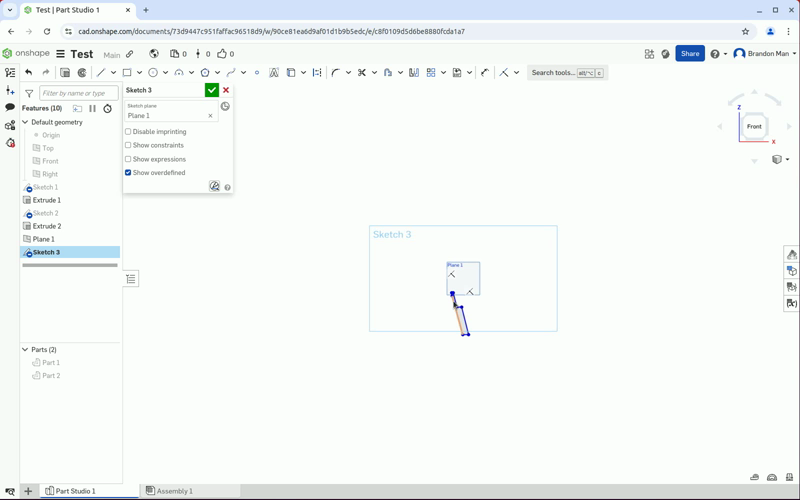
scroll(6)
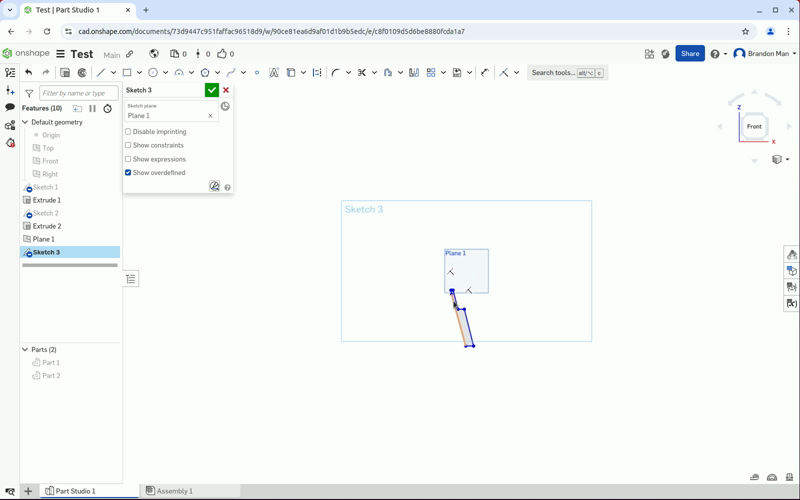
scroll(6)
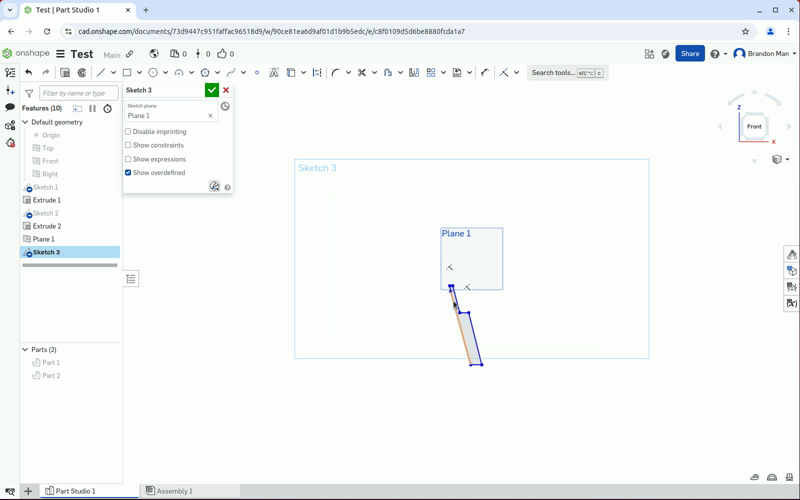
scroll(6)
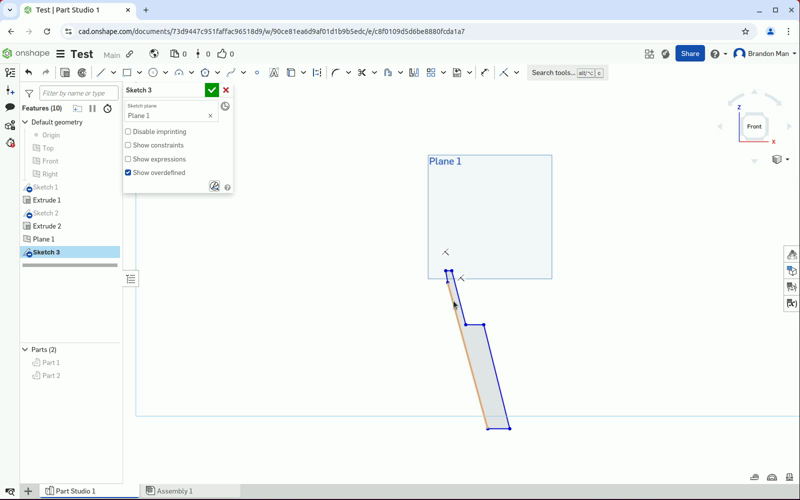
scroll(6)
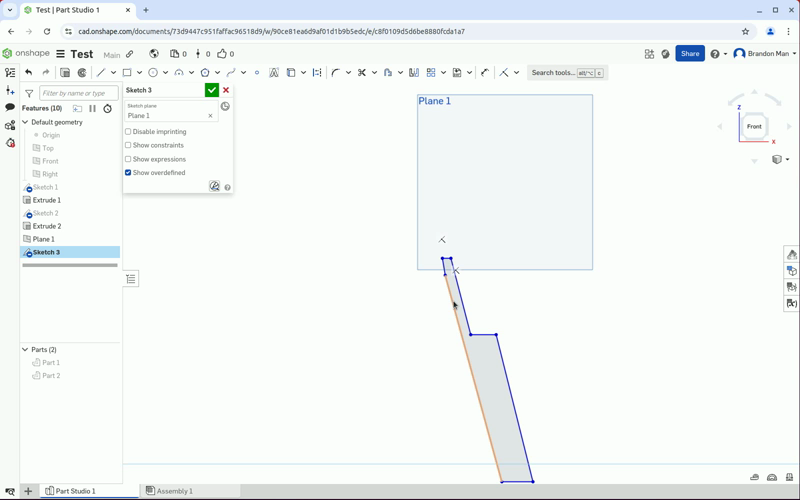
scroll(6)
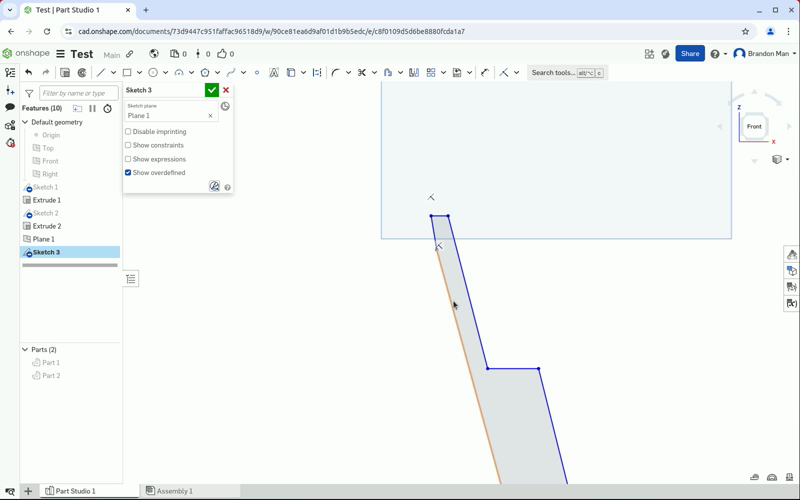
click(453, 300)
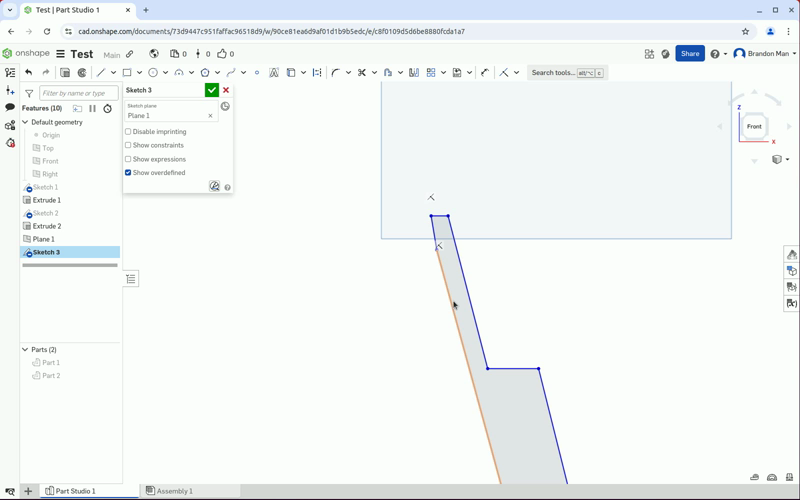
scroll(-6)
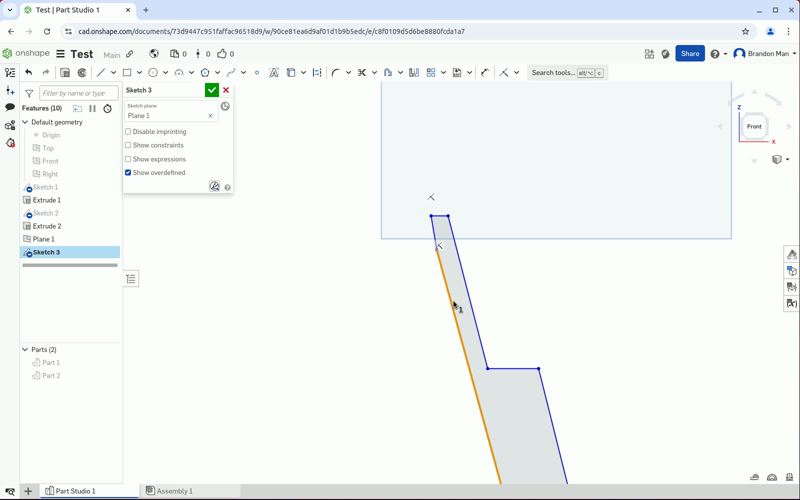
scroll(-6)
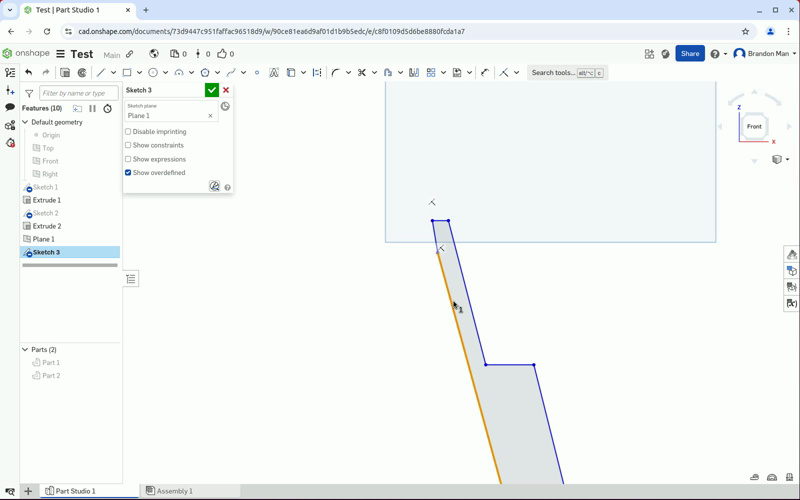
scroll(-6)
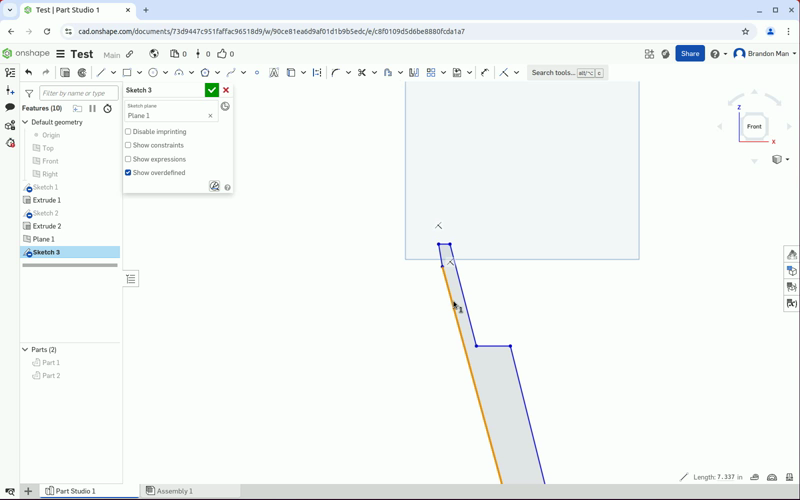
scroll(-6)
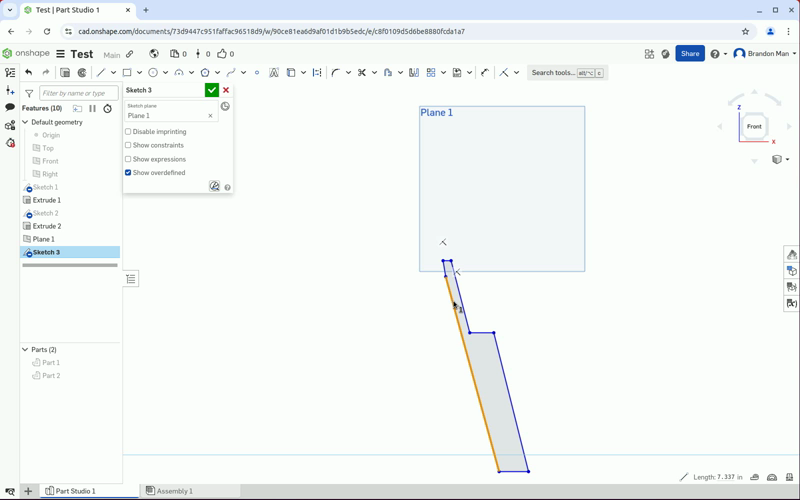
scroll(-6)
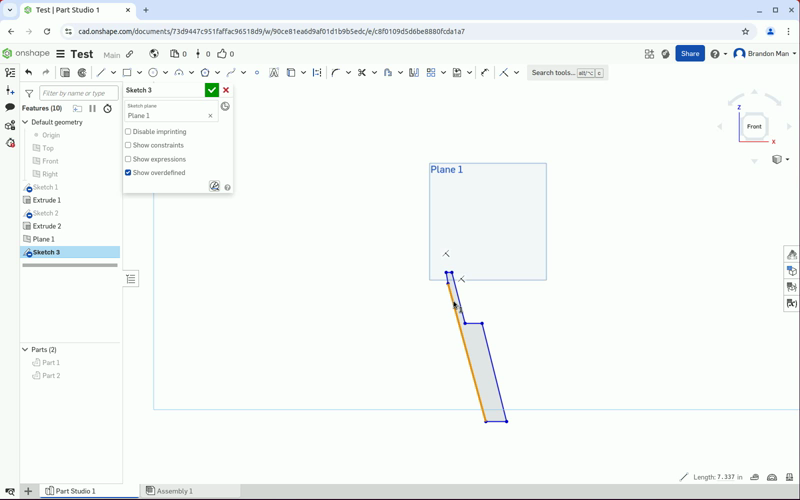
scroll(-6)
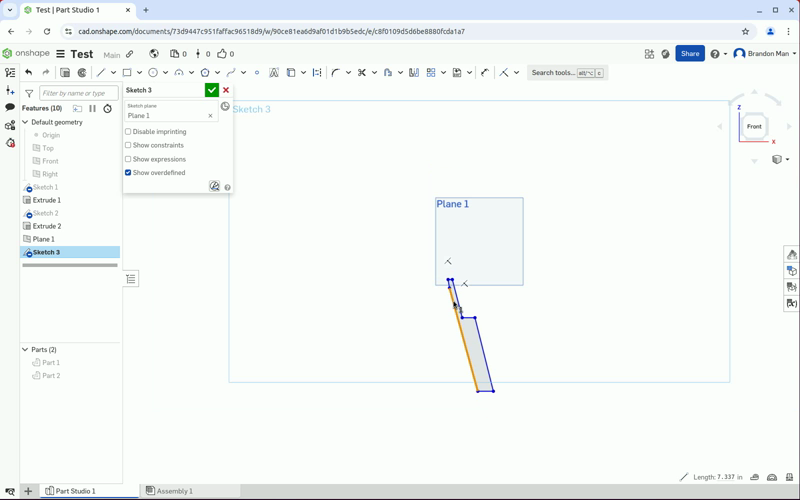
scroll(-6)
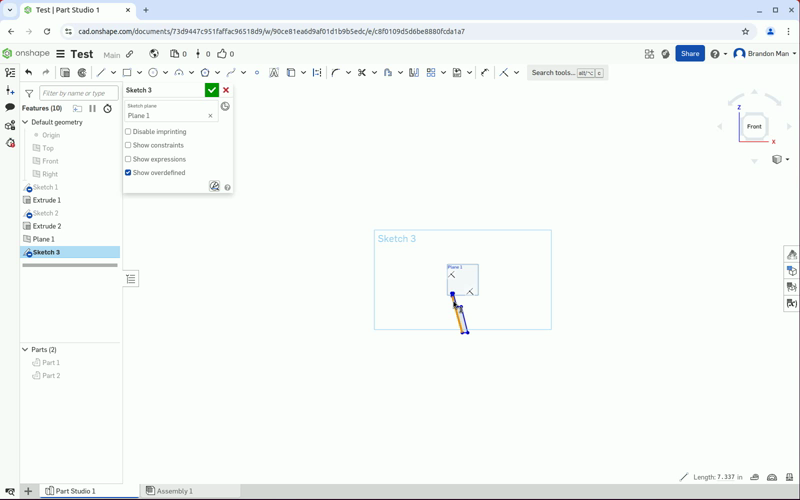
mouse_move(73, 352)
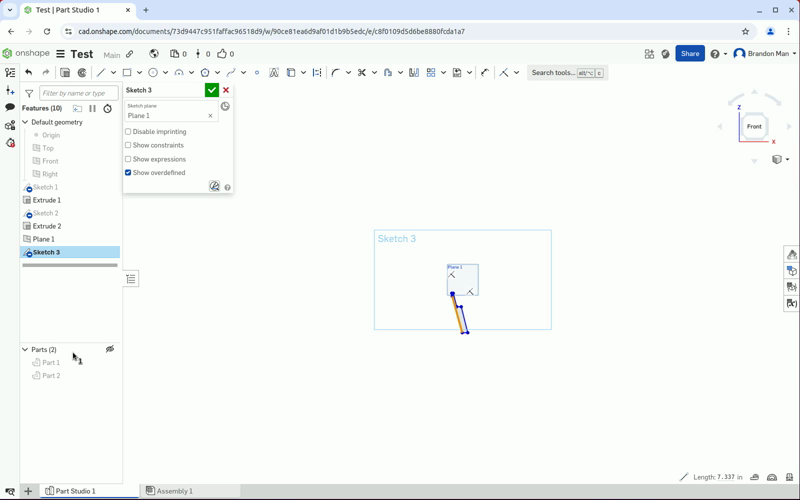
key(shift+y)
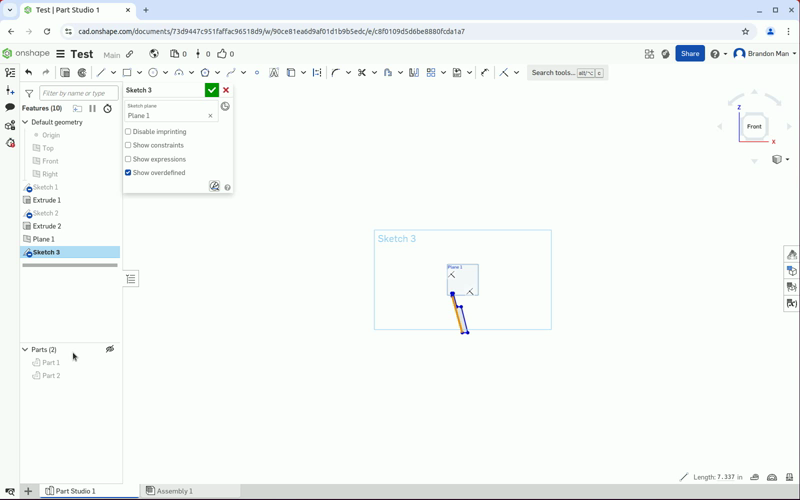
key(shift+e)
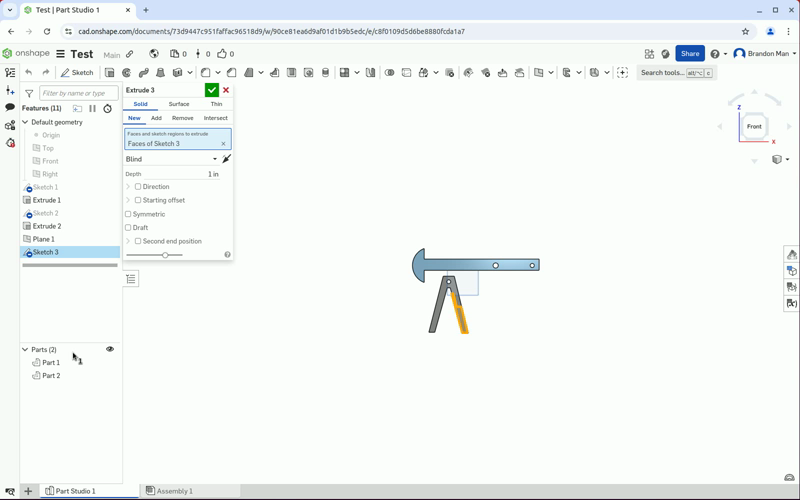
mouse_move(143, 106)
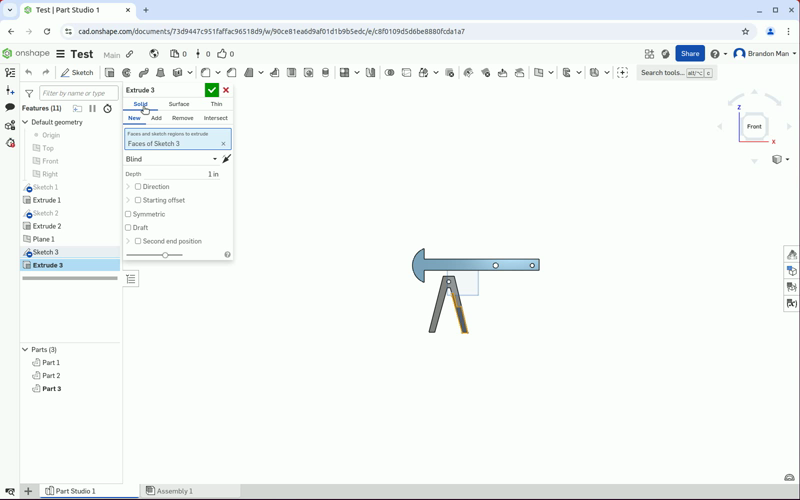
click(143, 106)
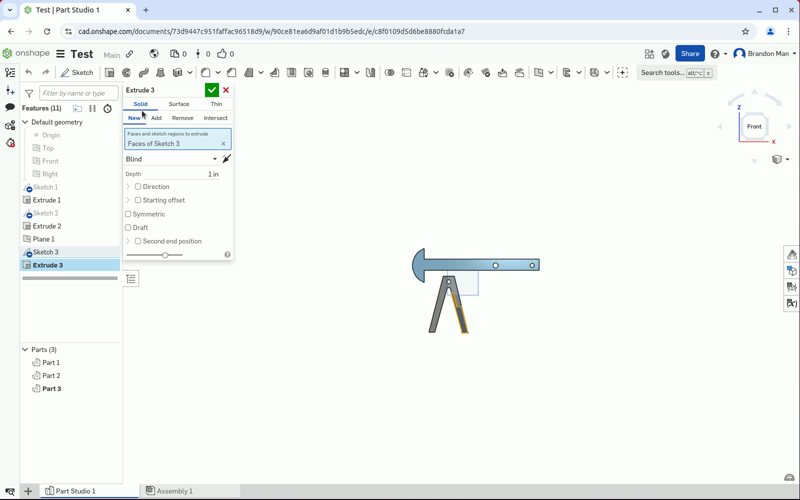
mouse_move(137, 120)
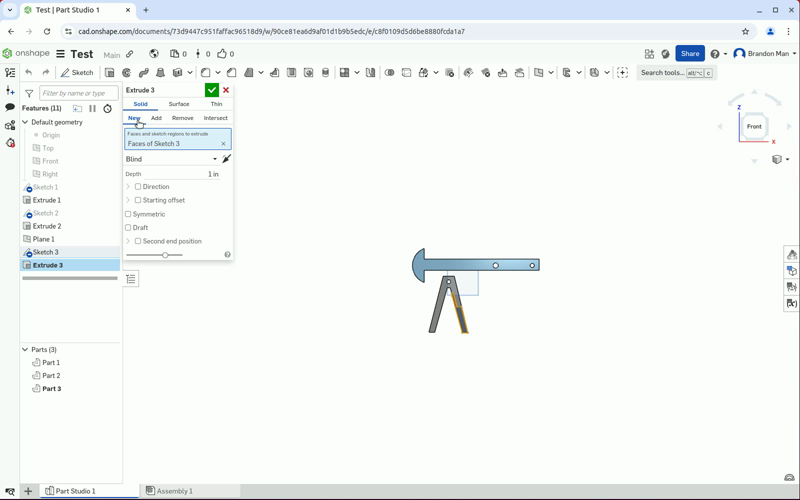
click(137, 120)
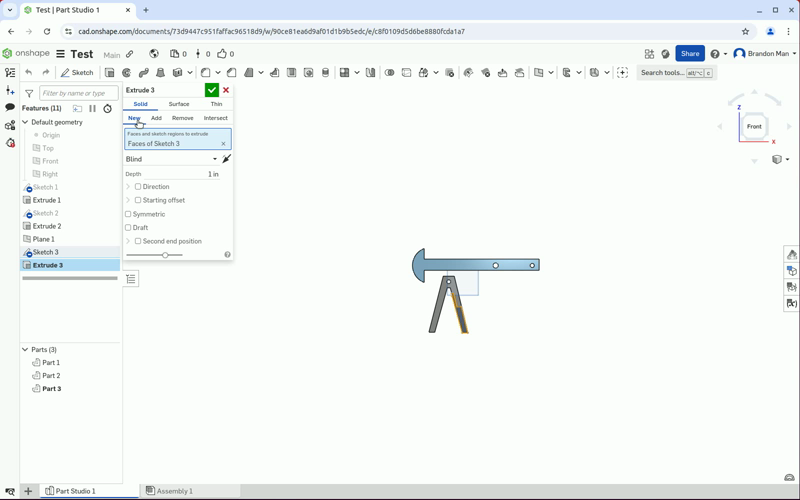
key(tab, 4)
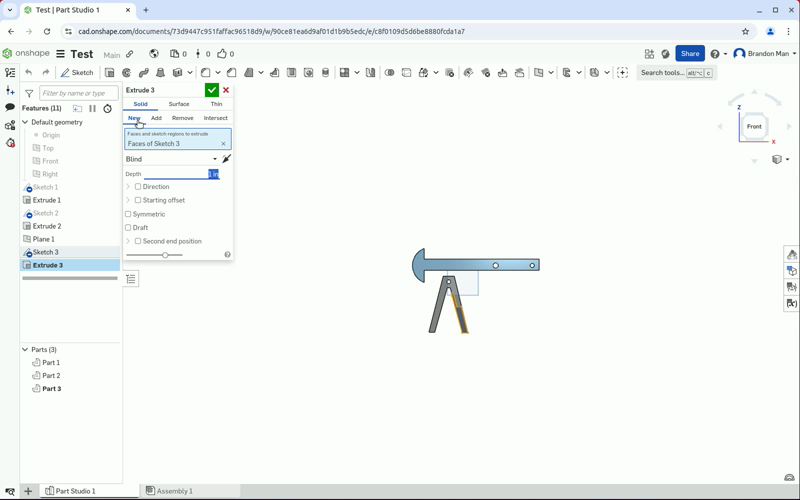
text(1.204)
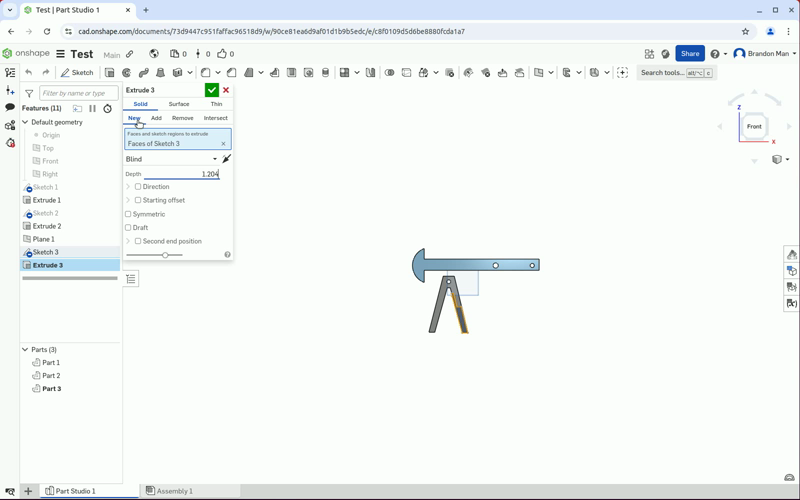
key(enter)
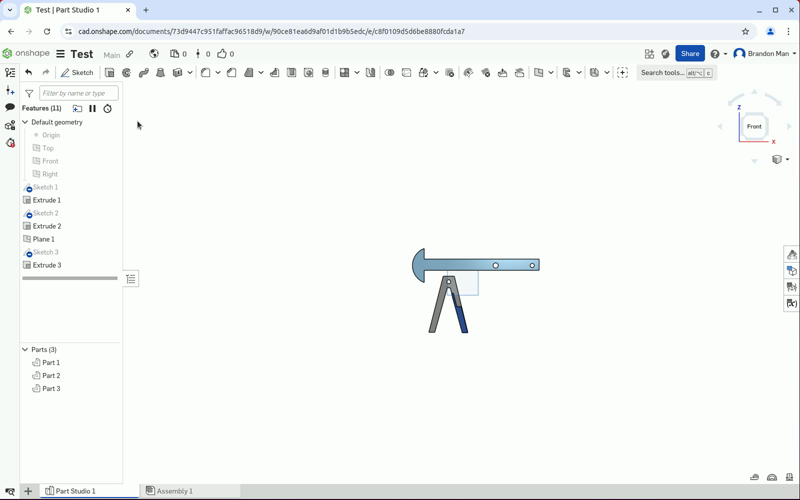
key(shift+h)
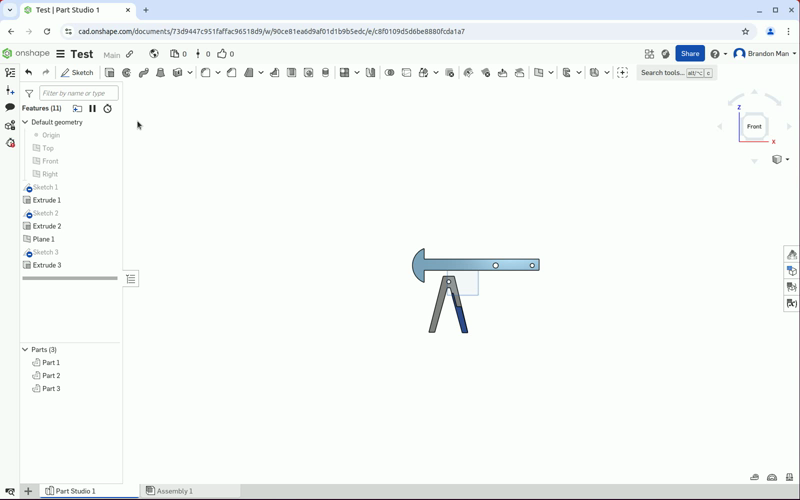
key(shift+h)
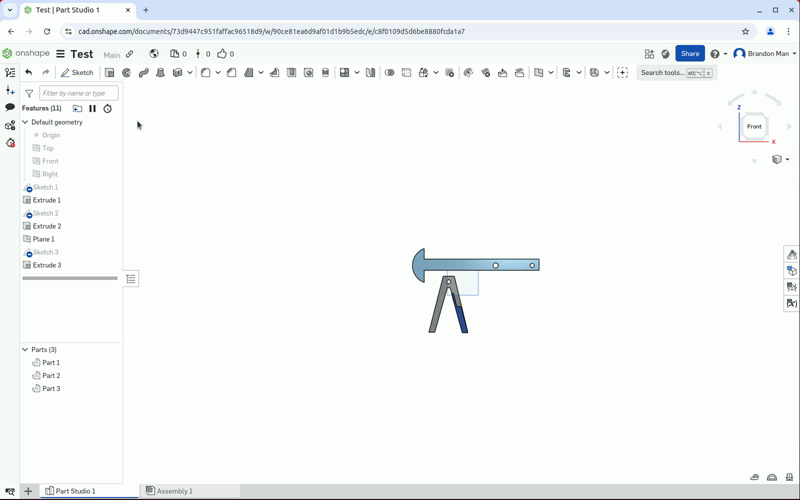
mouse_move(73, 189)
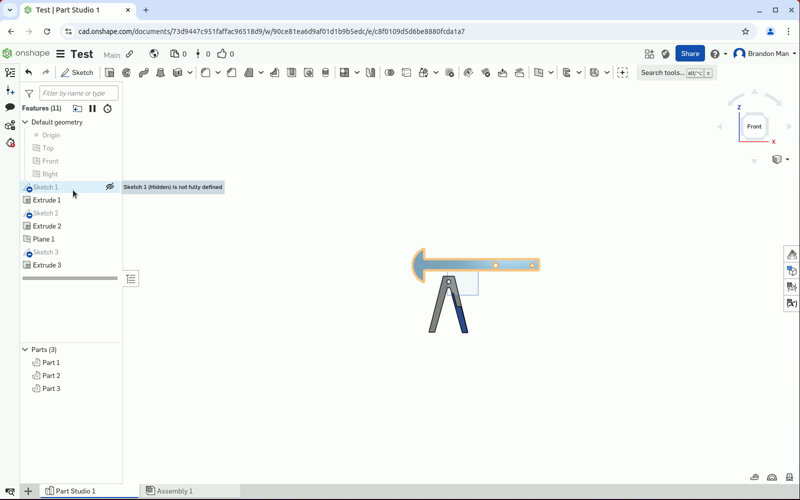
click(73, 189)
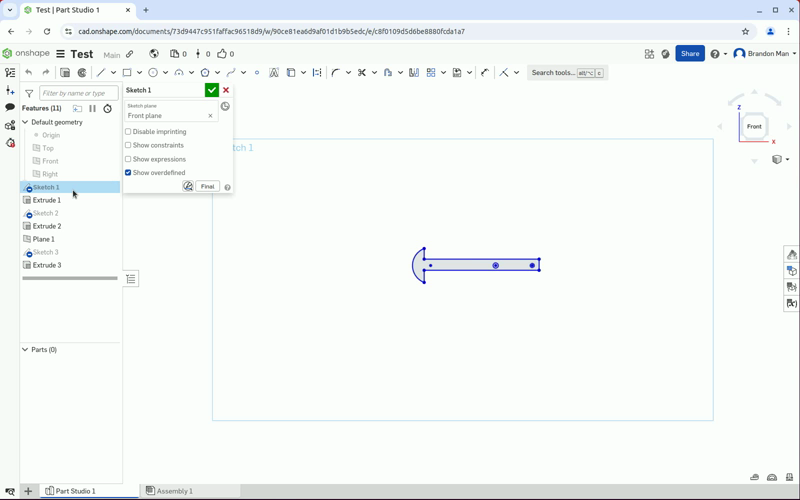
mouse_move(229, 92)
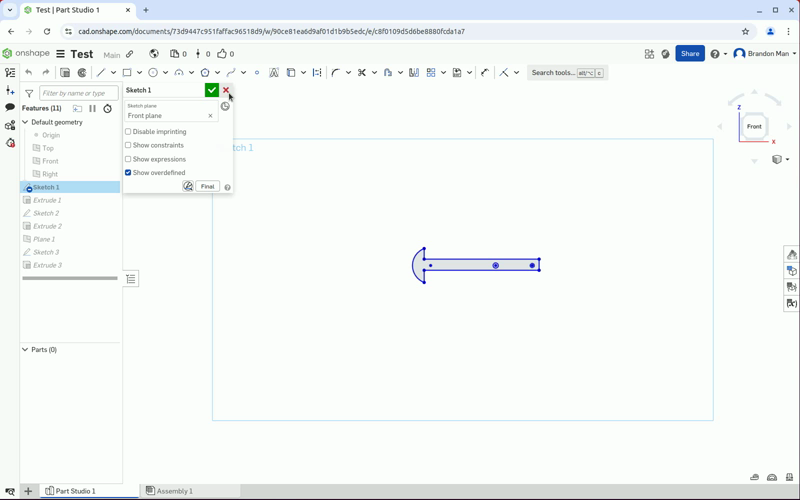
click(229, 92)
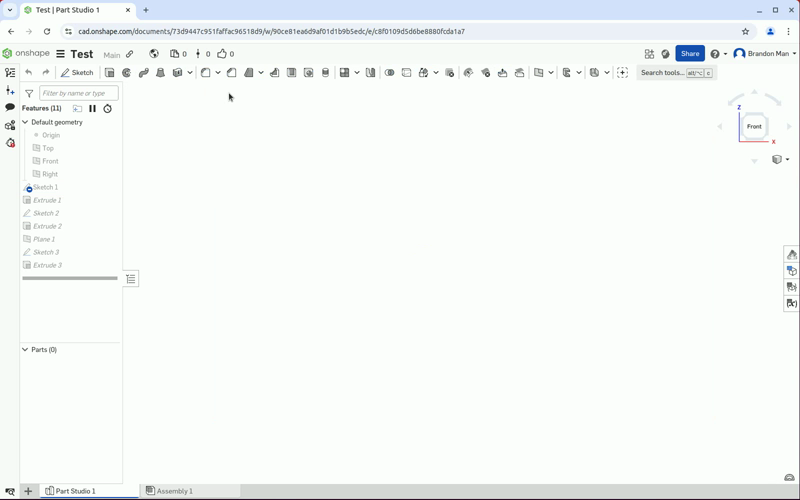
key(shift+s)
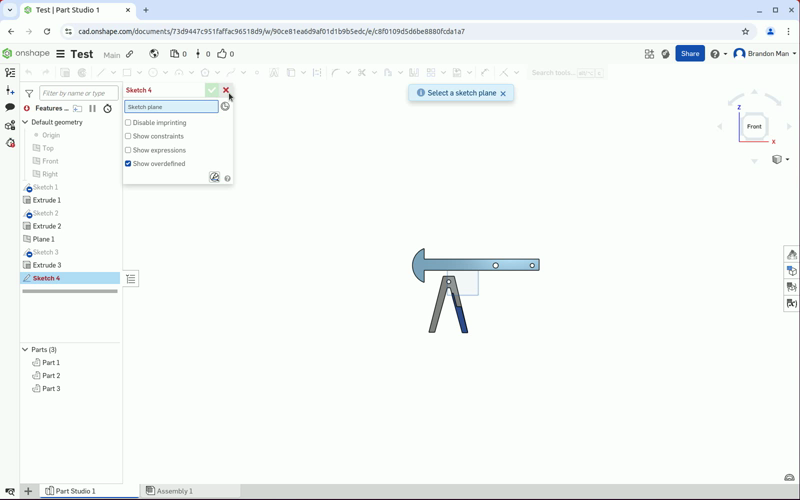
mouse_move(73, 241)
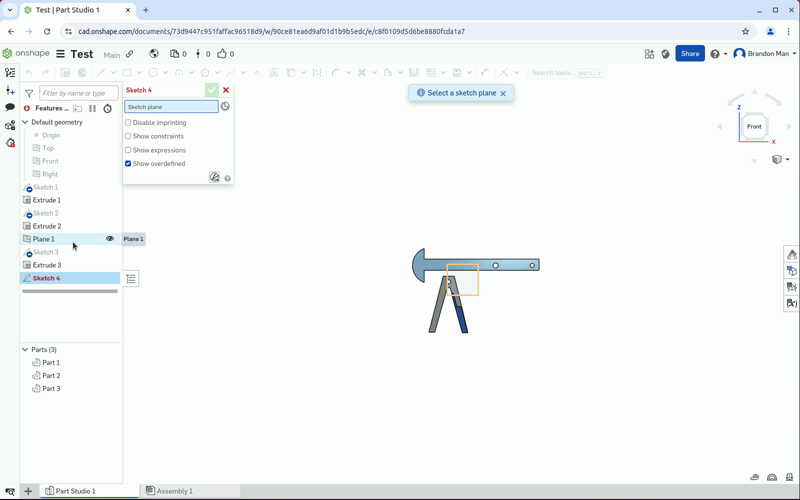
click(73, 241)
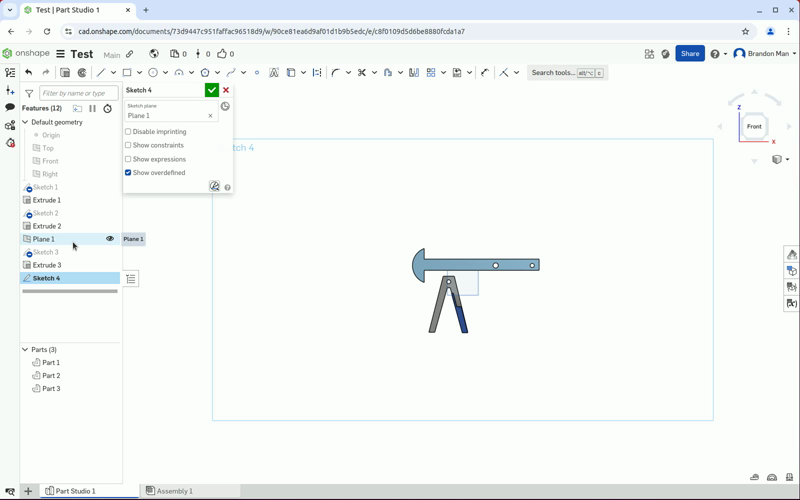
mouse_move(73, 352)
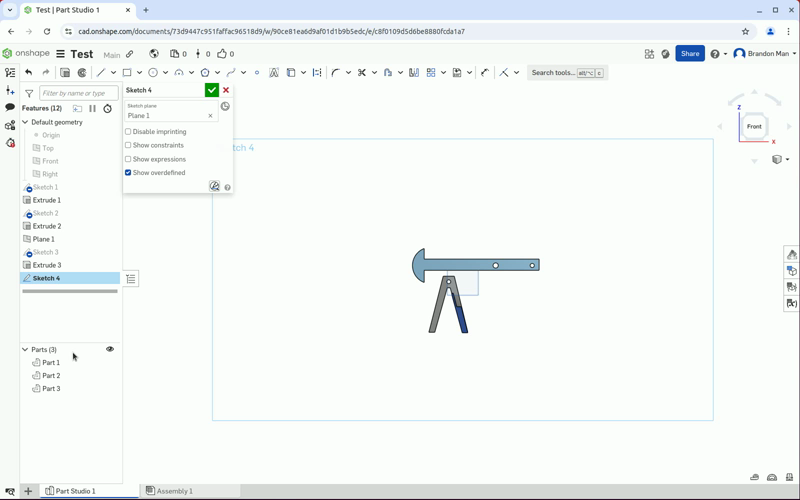
key(y)
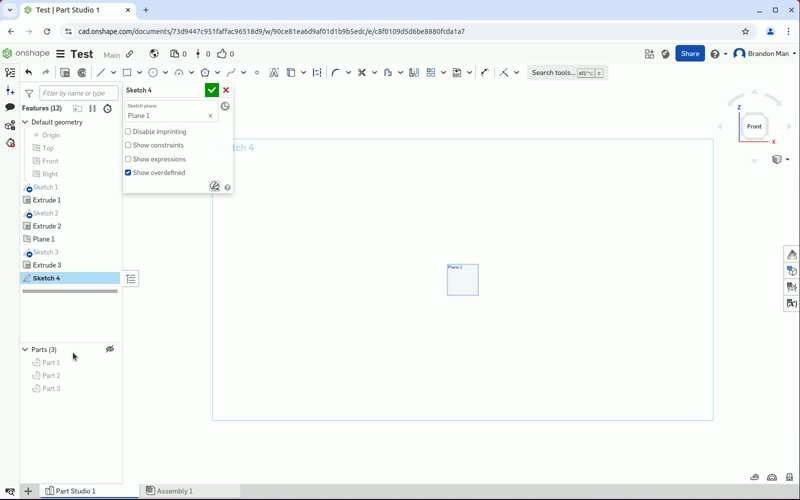
key(l)
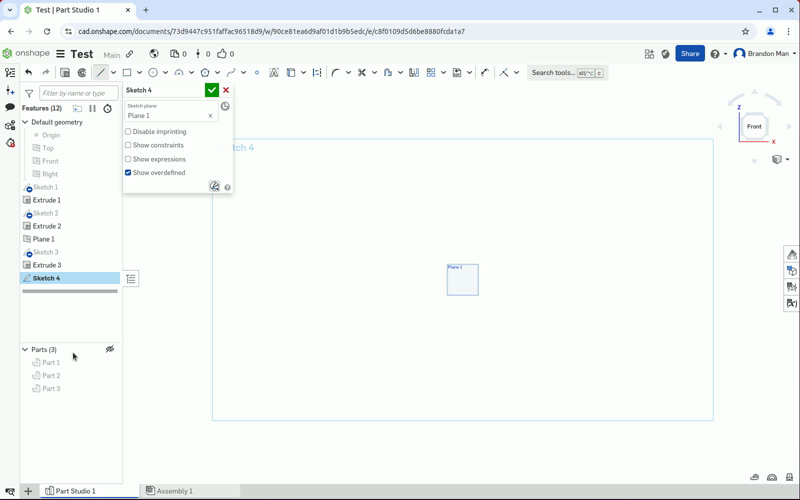
key_down(shift)
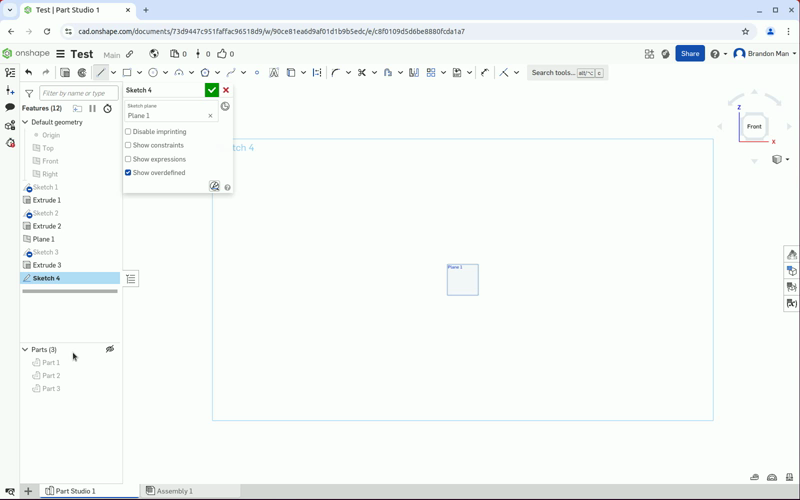
mouse_move(429, 332)
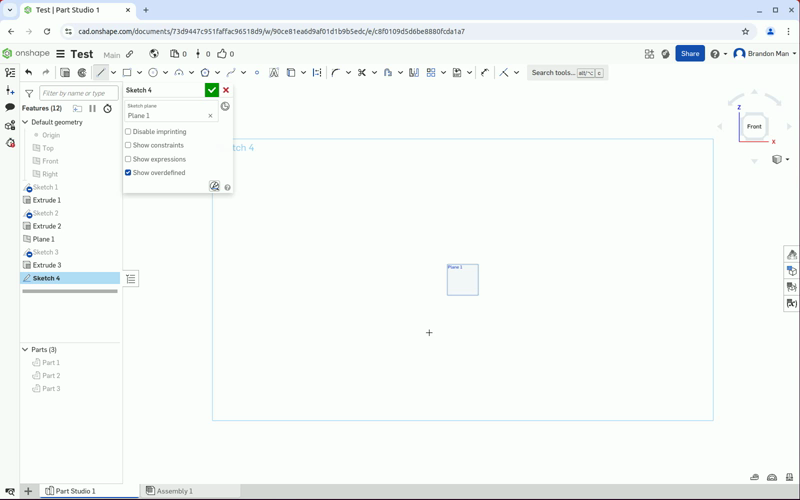
click(429, 332)
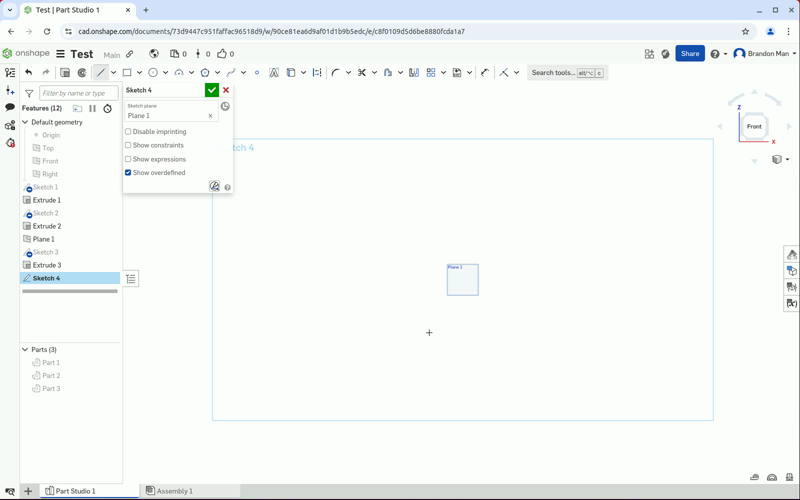
key_up(shift)
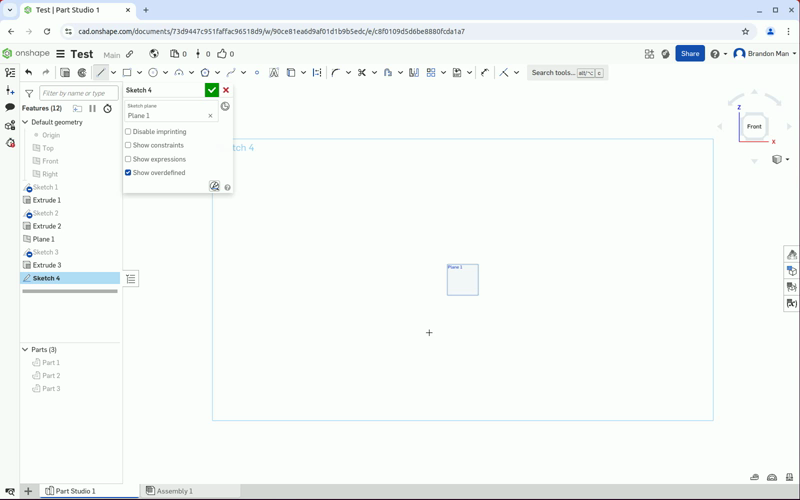
key_down(shift)
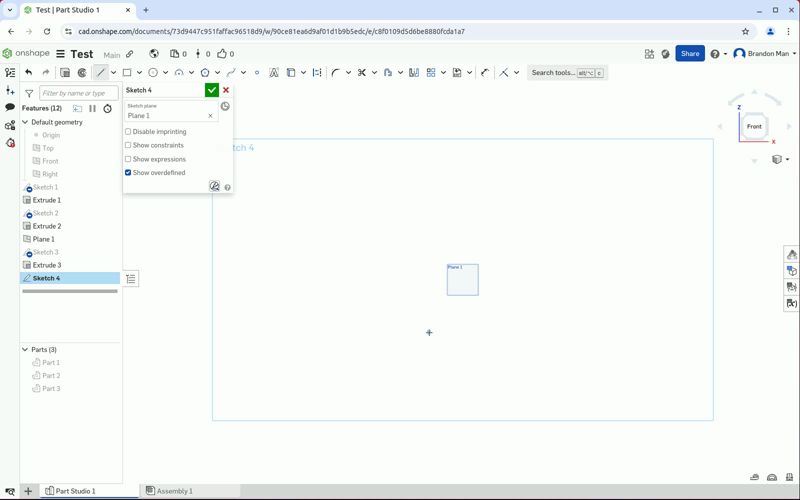
mouse_move(459, 332)
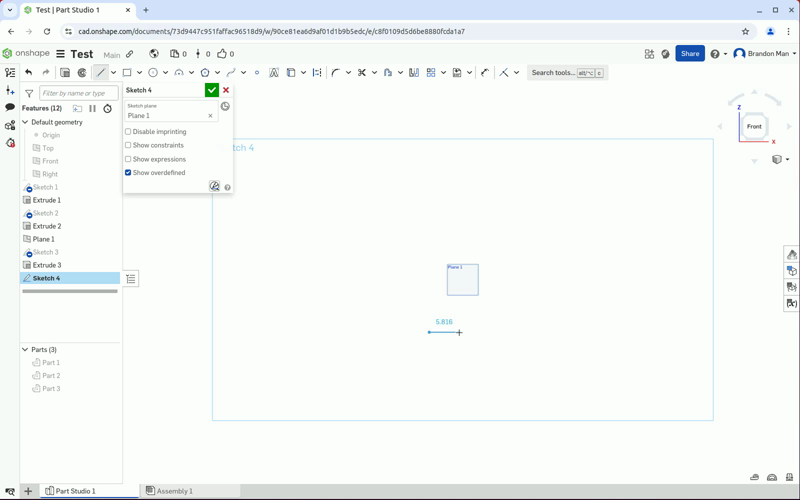
mouse_move(434, 332)
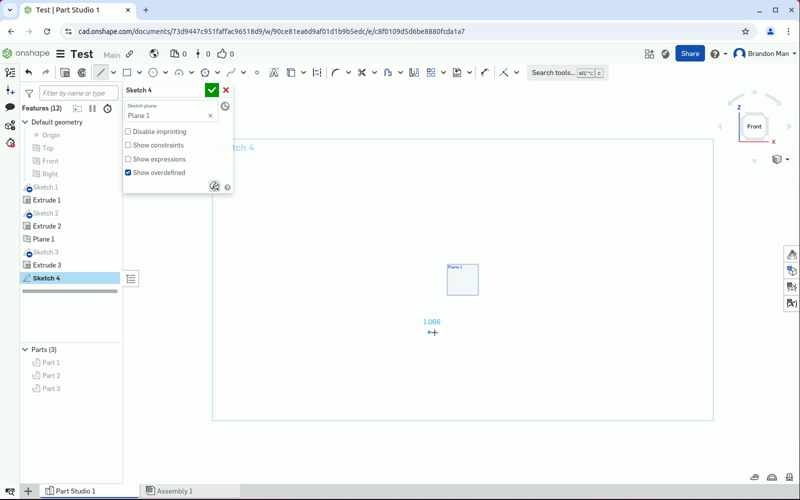
scroll(6)
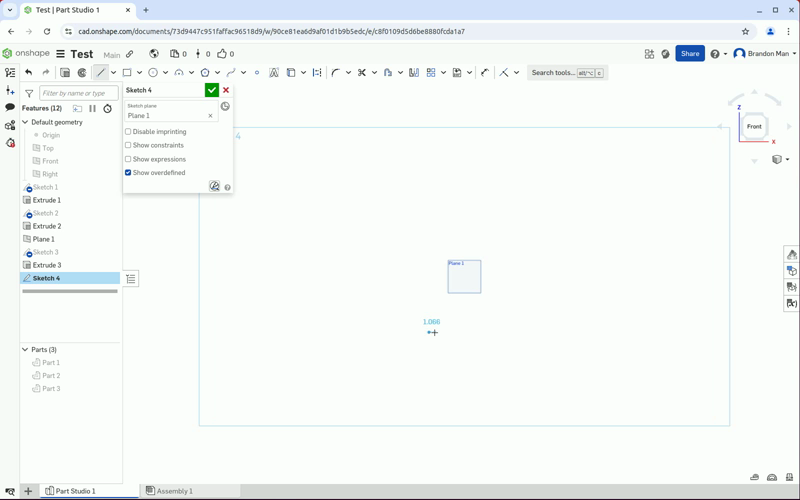
scroll(6)
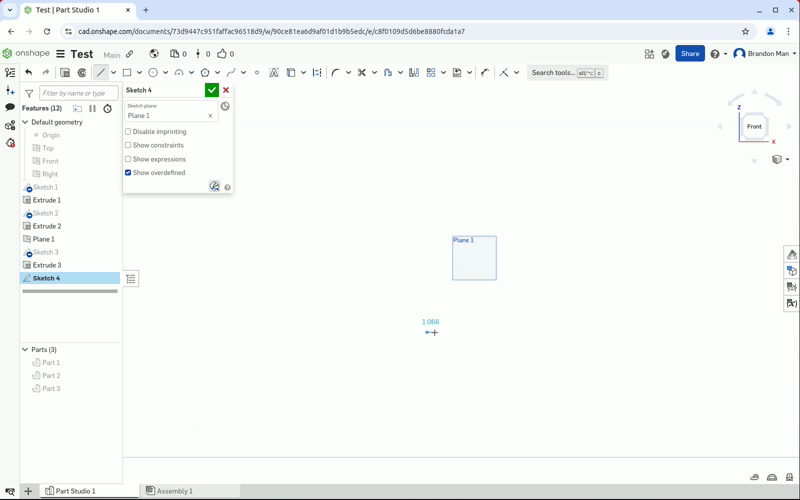
scroll(6)
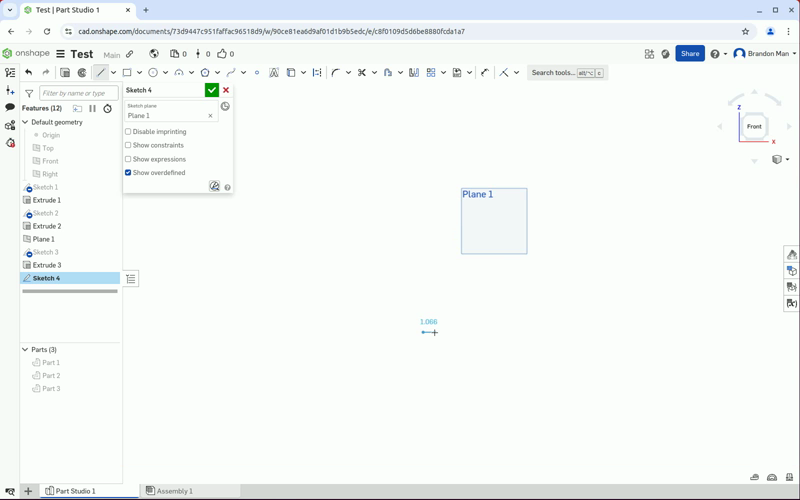
scroll(6)
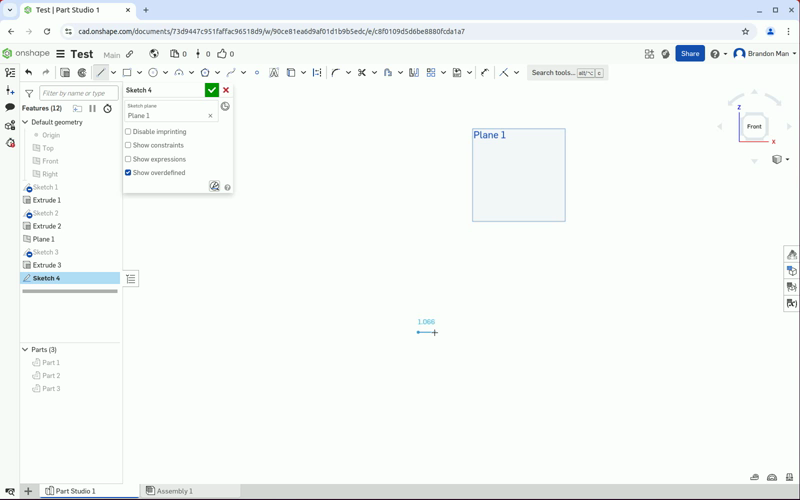
scroll(6)
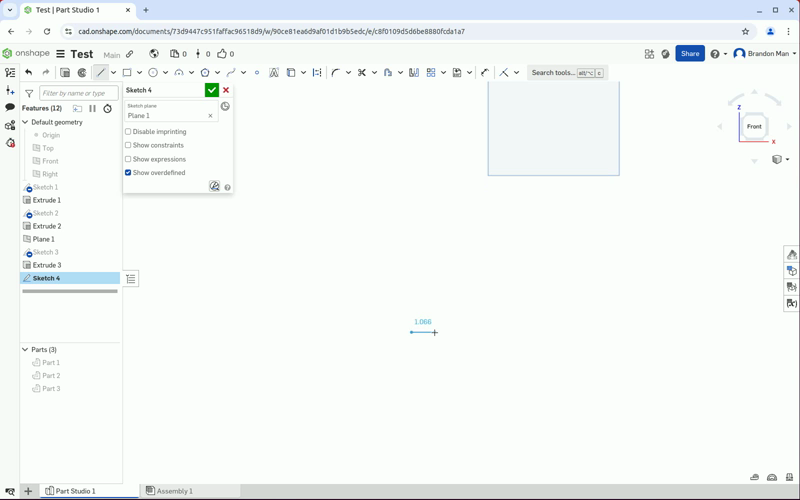
scroll(6)
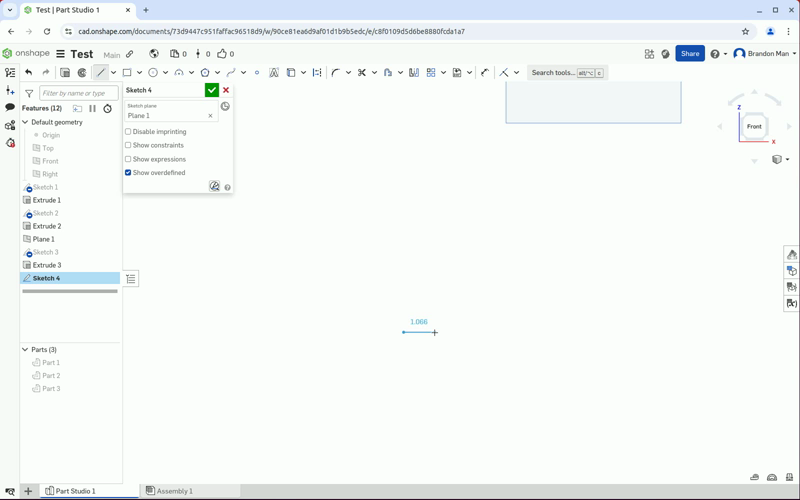
scroll(6)
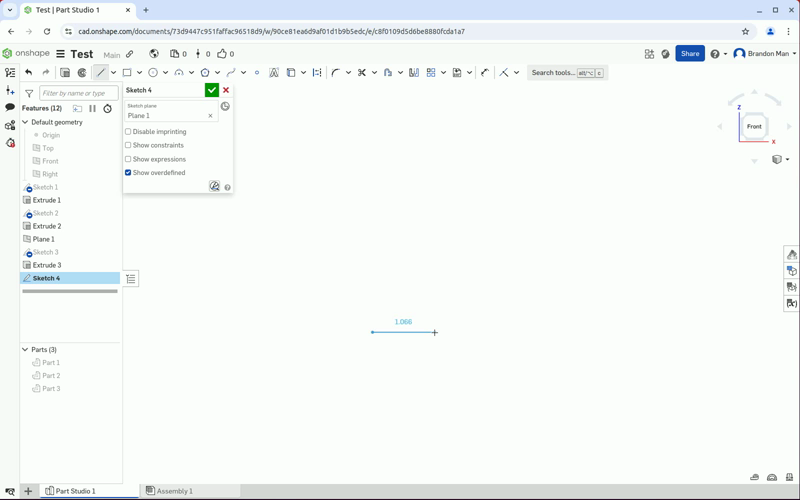
click(434, 332)
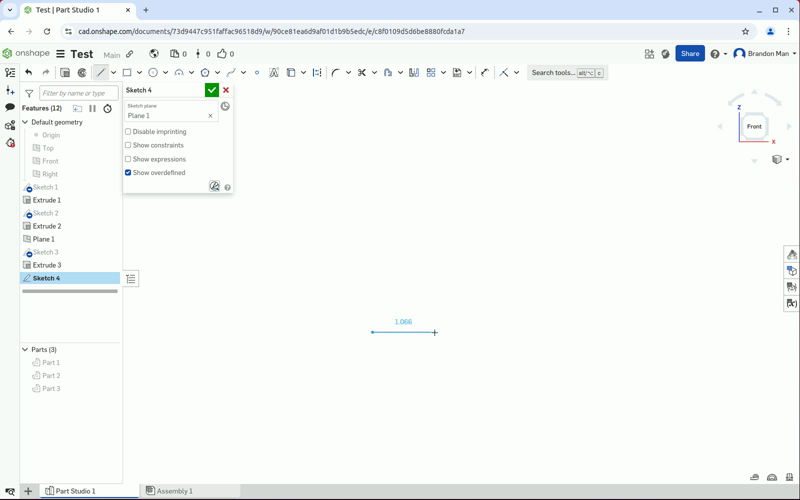
scroll(-6)
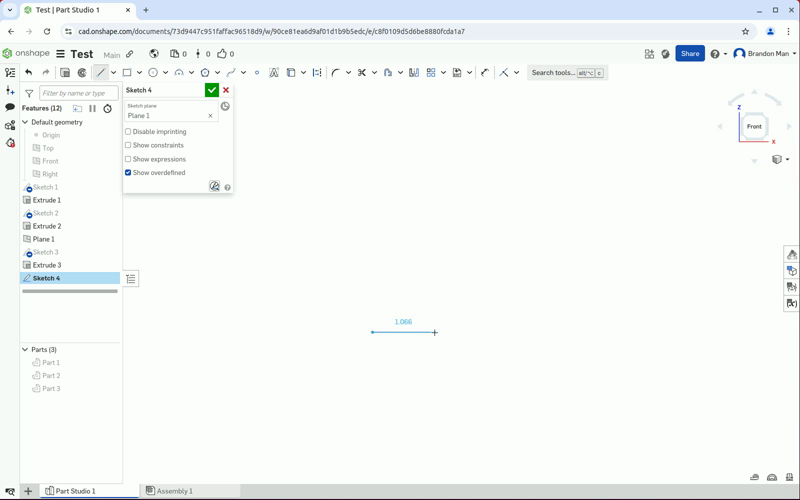
scroll(-6)
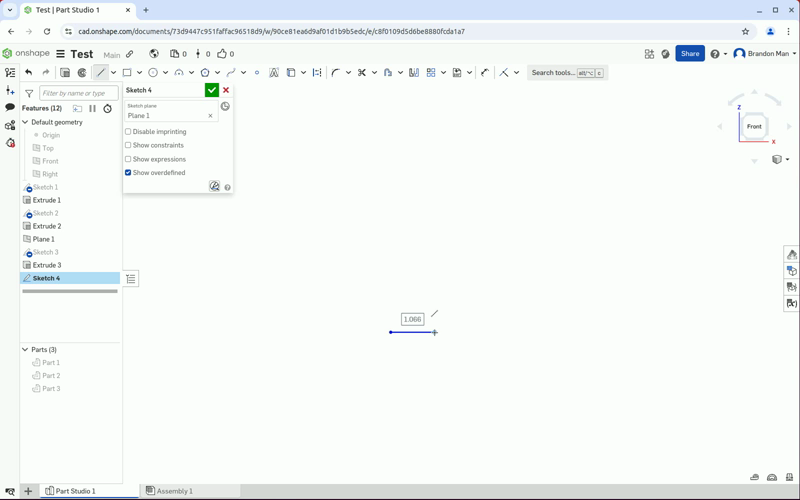
scroll(-6)
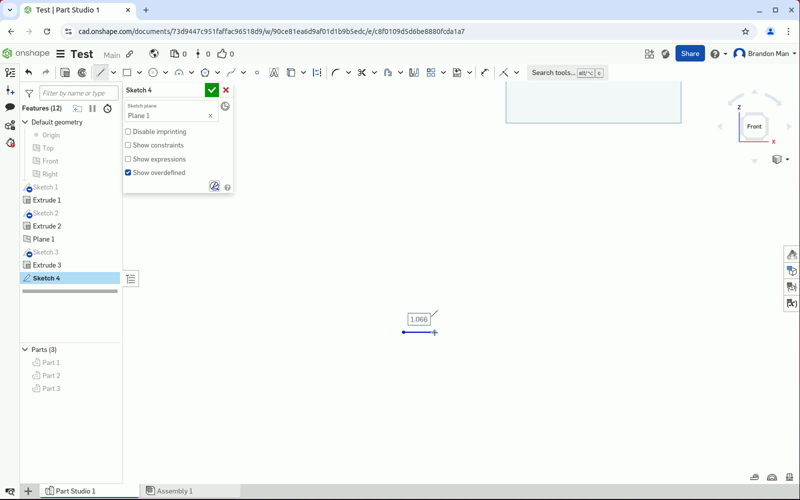
scroll(-6)
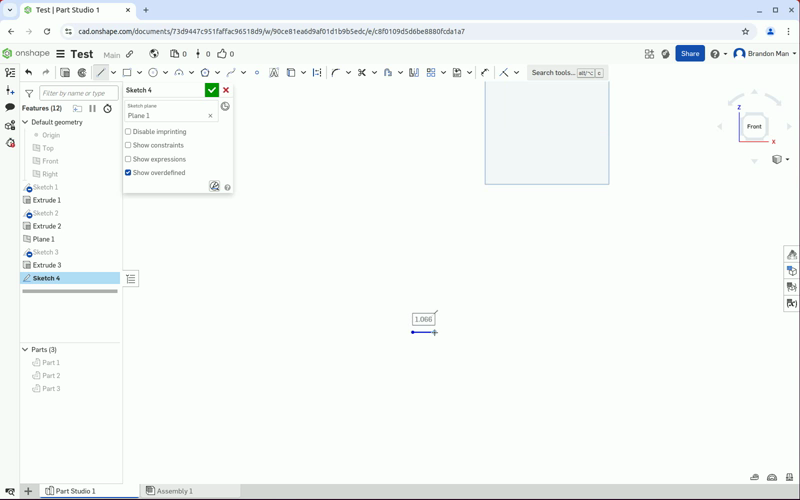
scroll(-6)
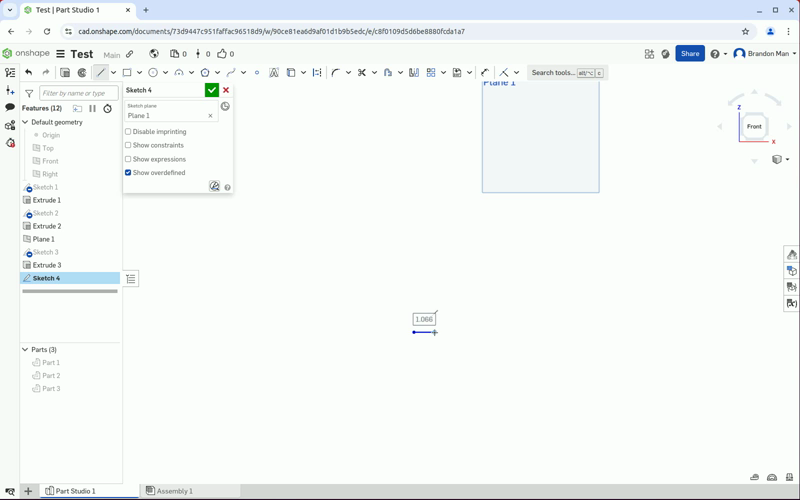
scroll(-6)
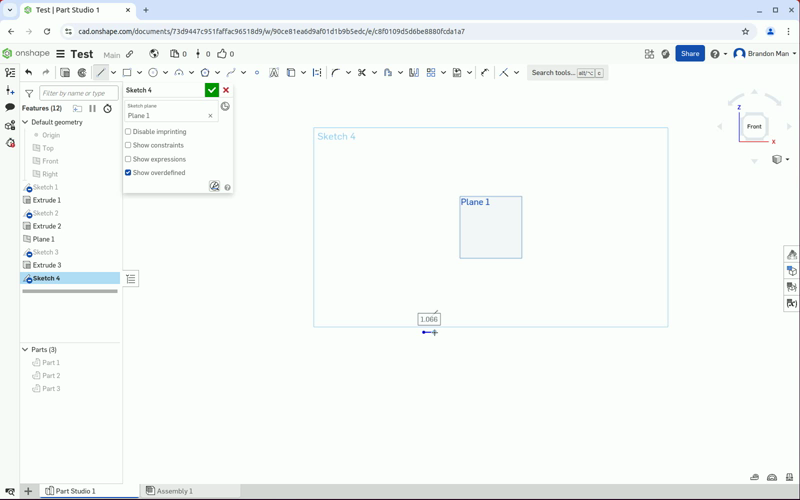
scroll(-6)
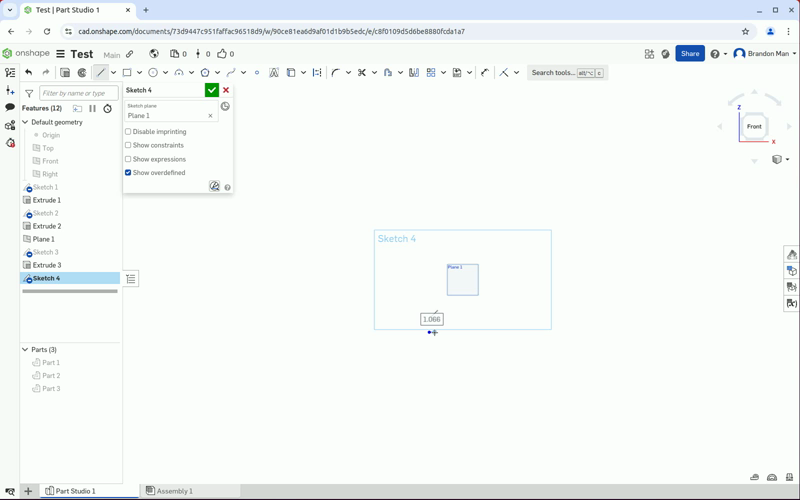
key_up(shift)
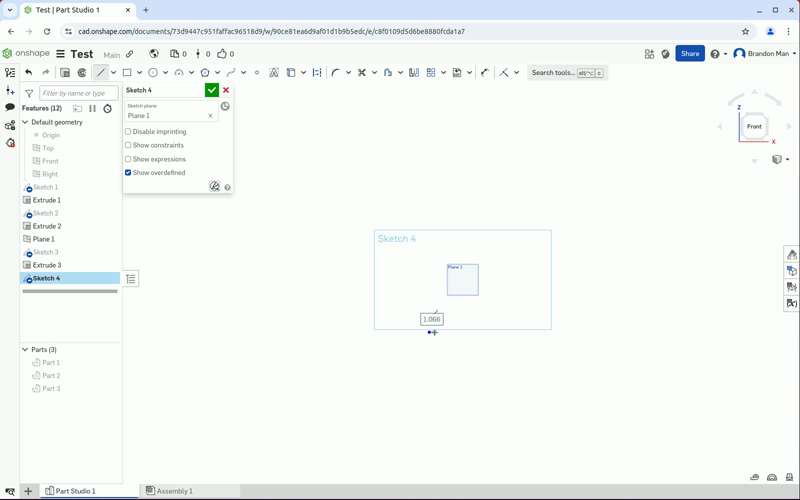
key_down(shift)
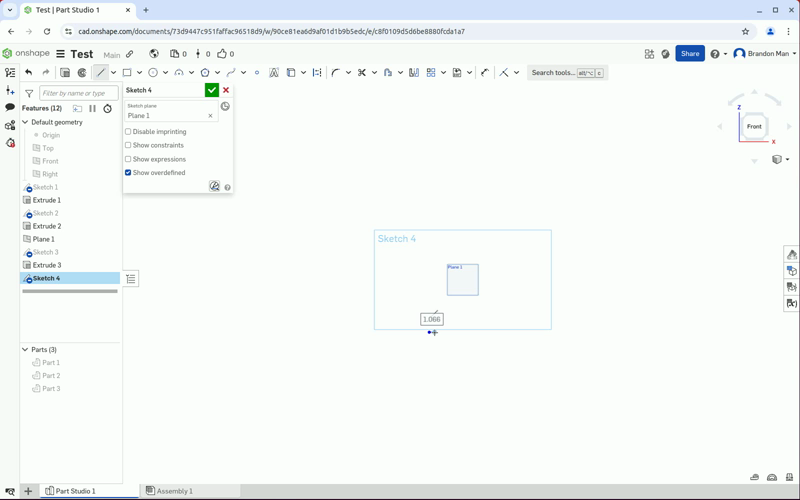
mouse_move(464, 332)
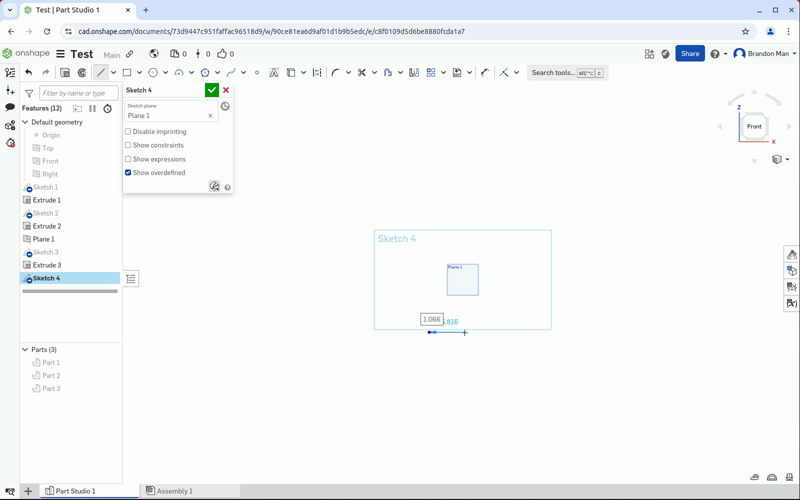
mouse_move(444, 295)
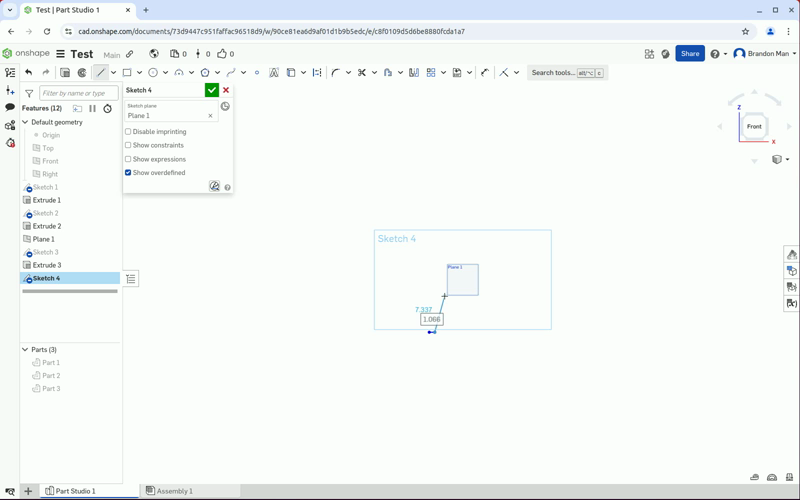
click(444, 295)
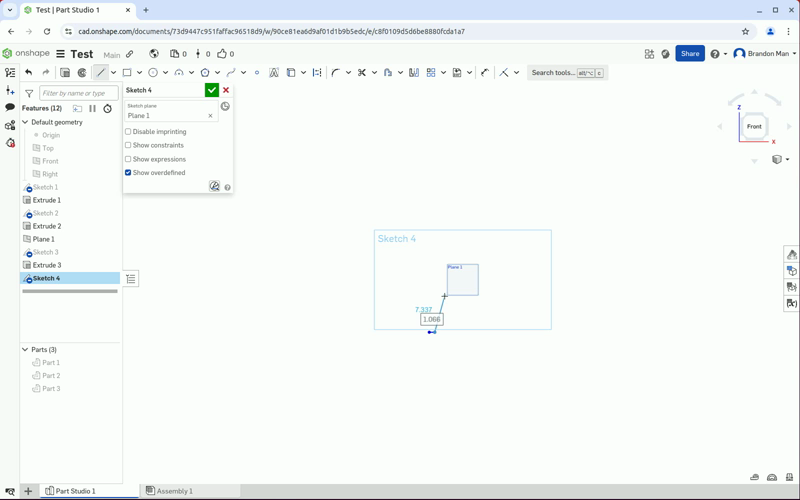
key_up(shift)
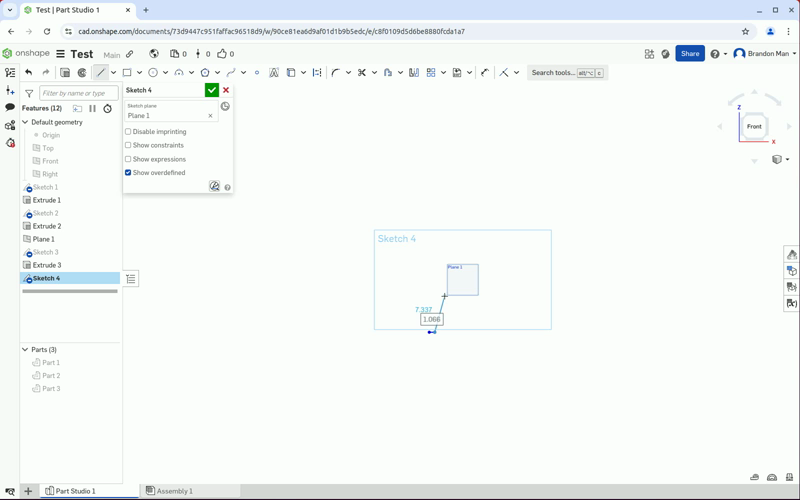
key_down(shift)
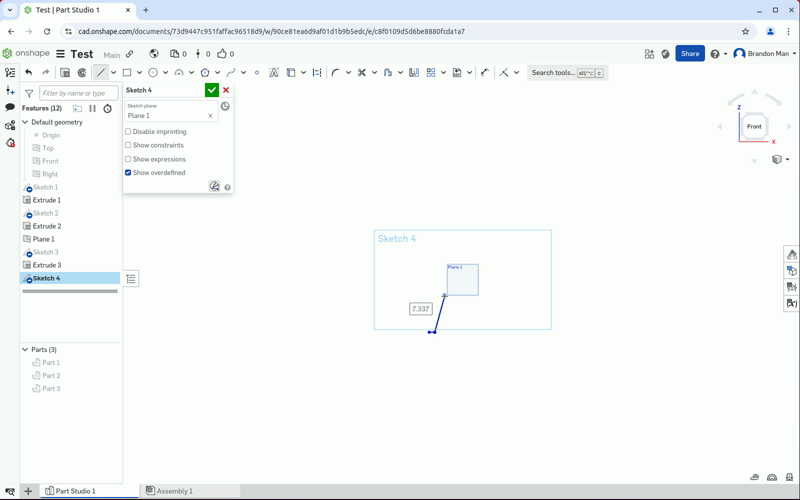
mouse_move(474, 295)
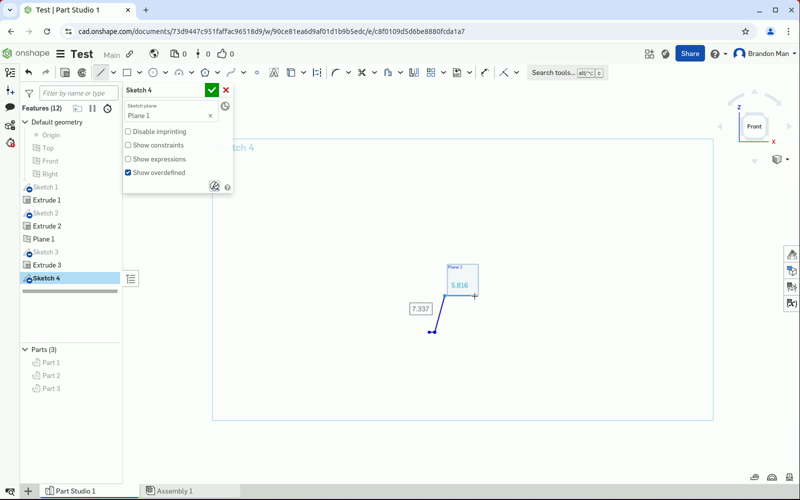
mouse_move(445, 292)
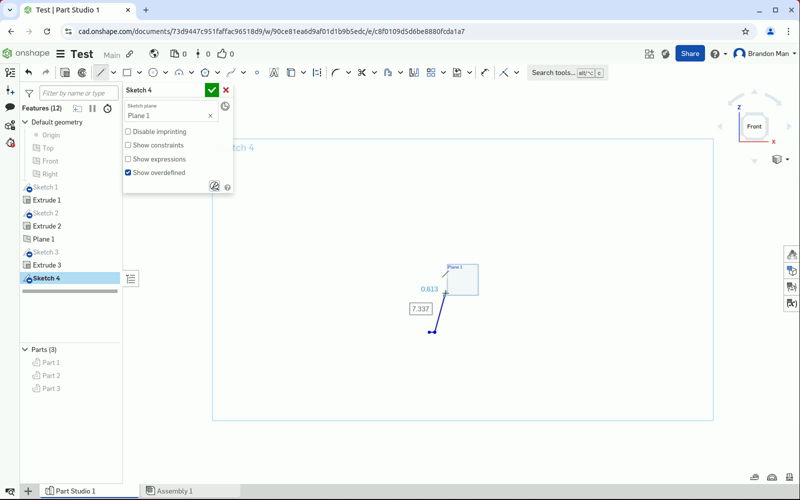
scroll(6)
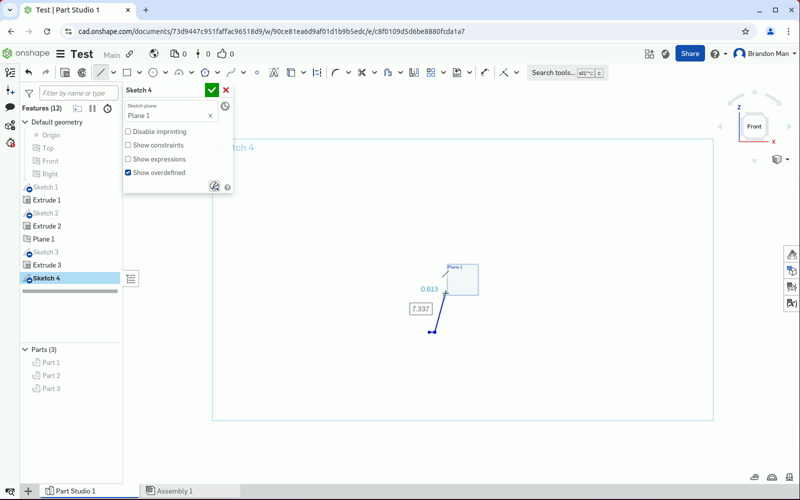
scroll(6)
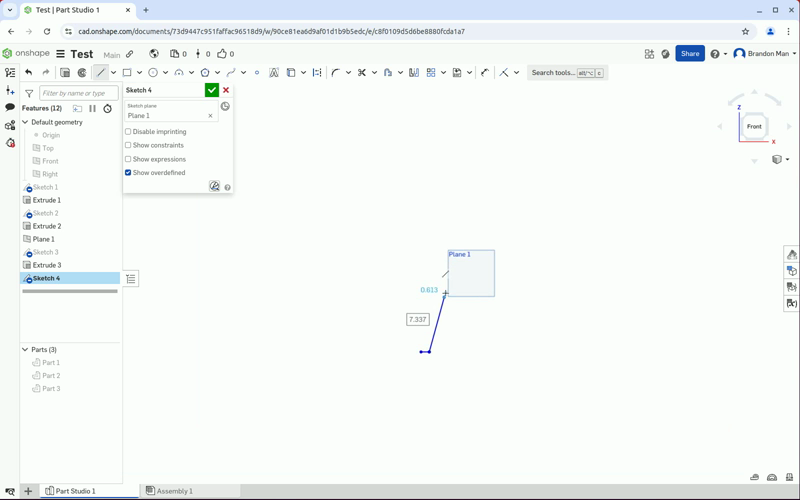
scroll(6)
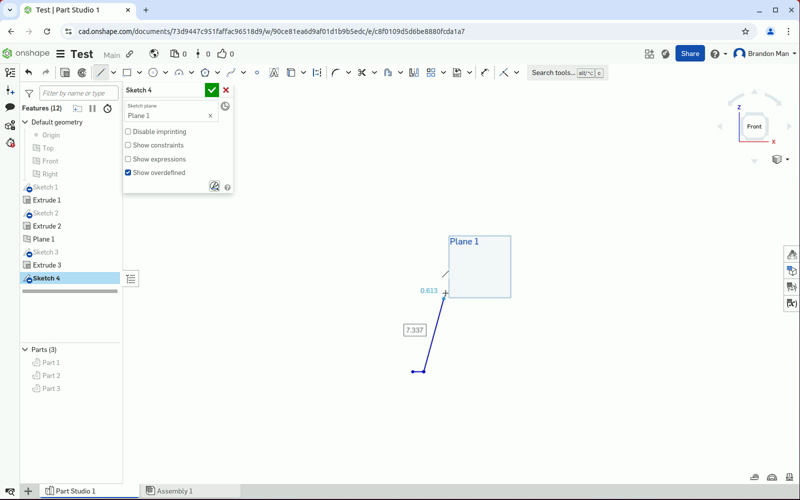
scroll(6)
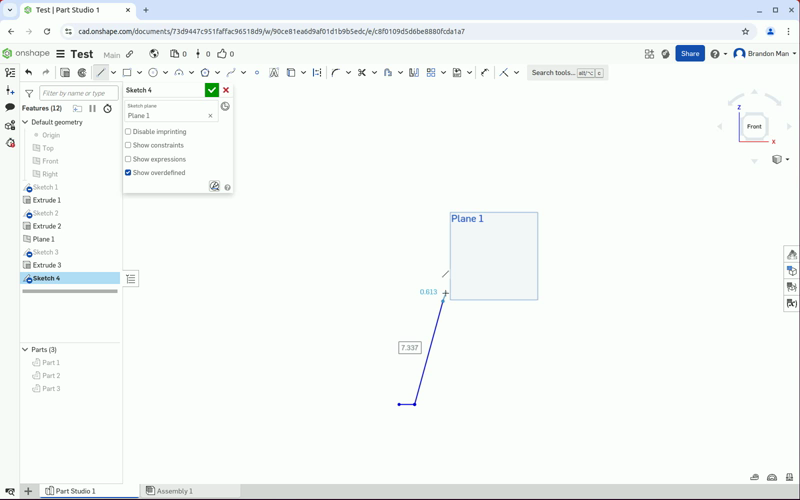
scroll(6)
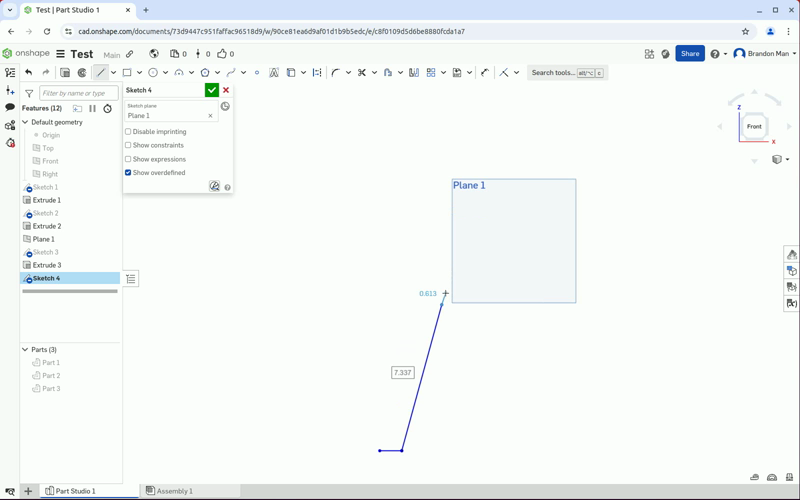
scroll(6)
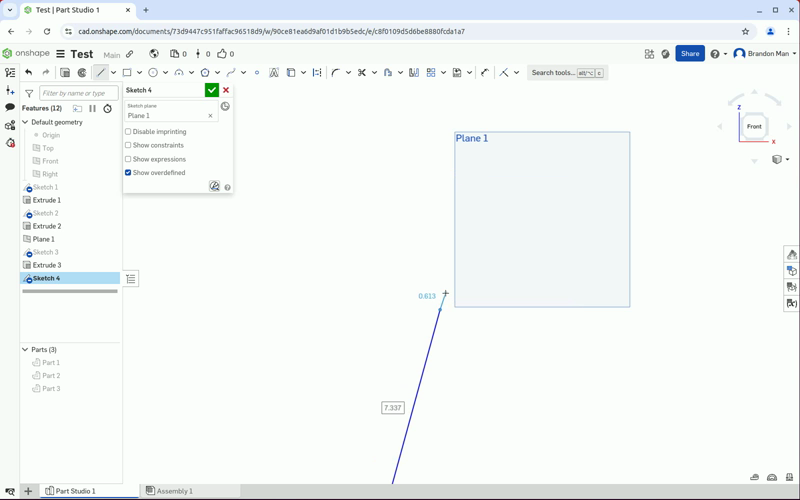
scroll(6)
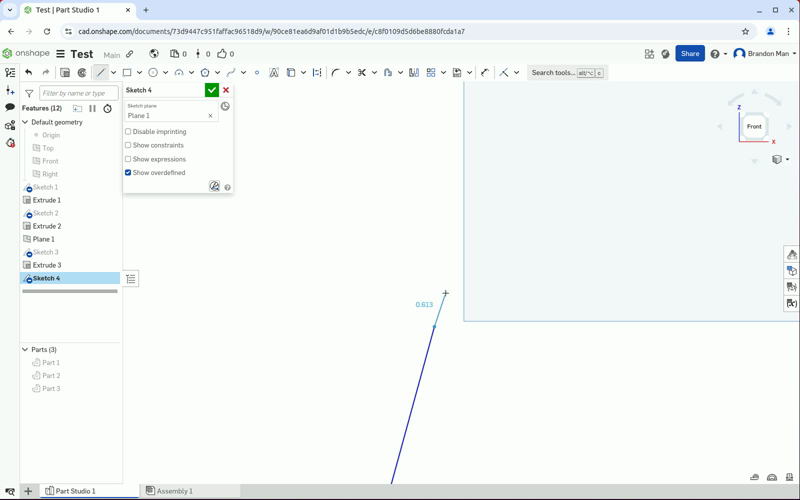
click(445, 292)
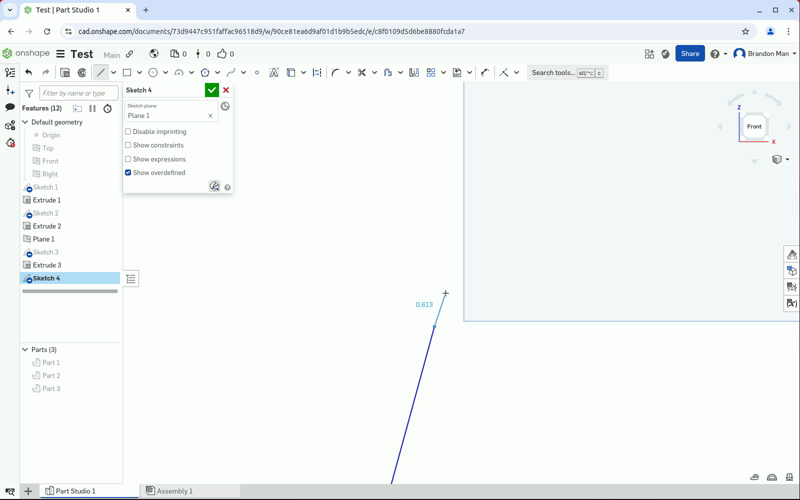
scroll(-6)
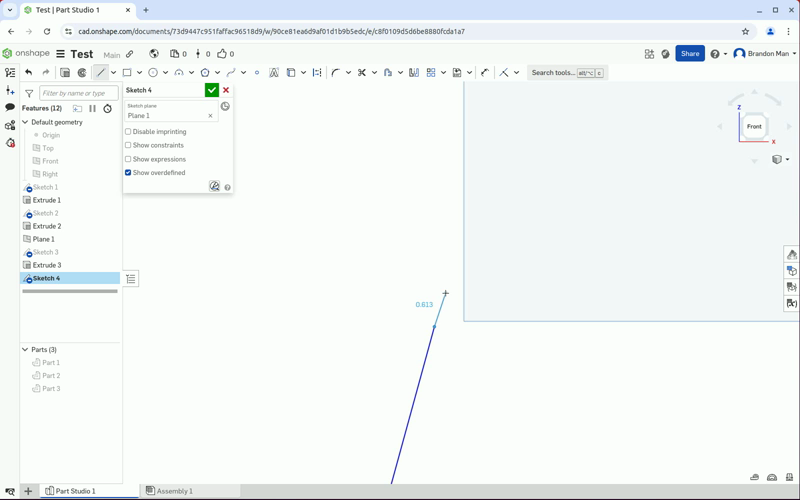
scroll(-6)
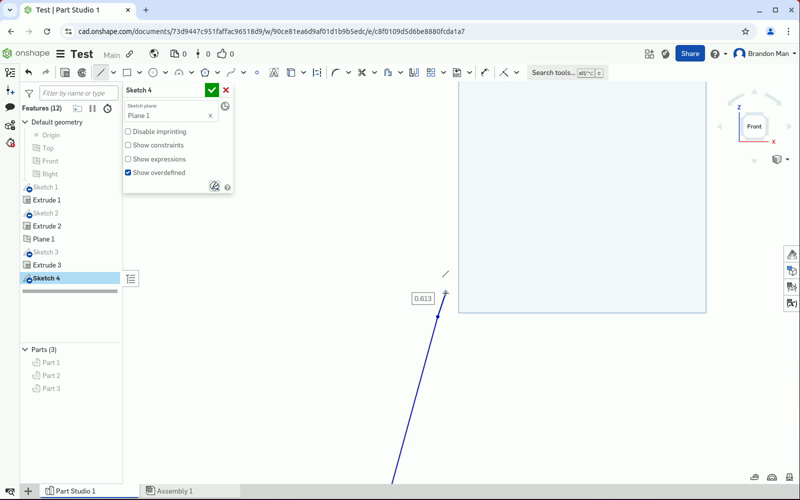
scroll(-6)
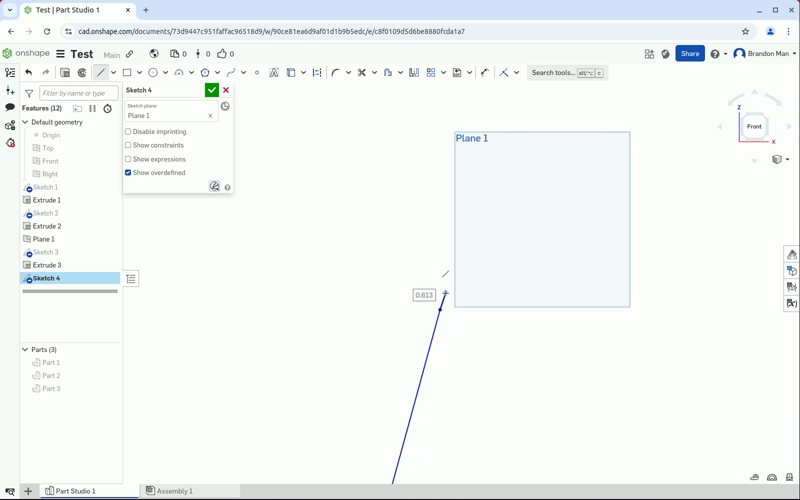
scroll(-6)
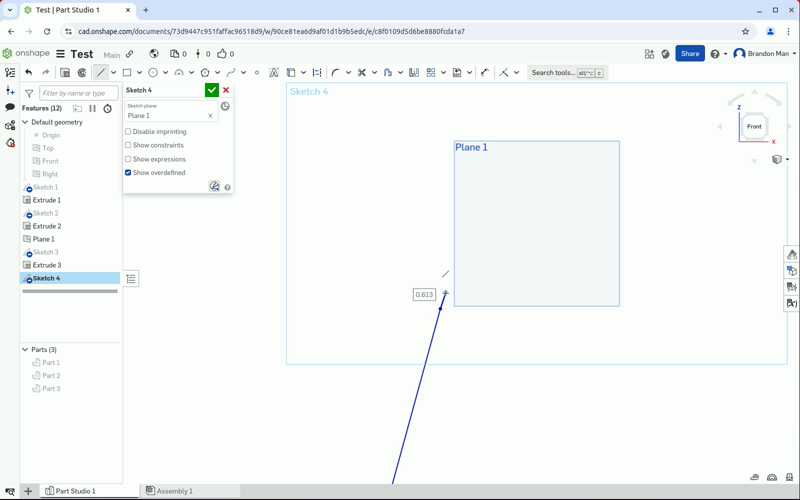
scroll(-6)
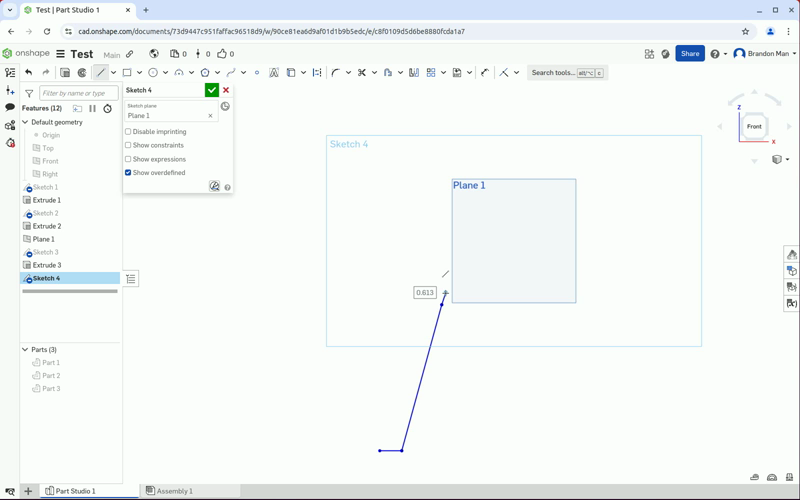
scroll(-6)
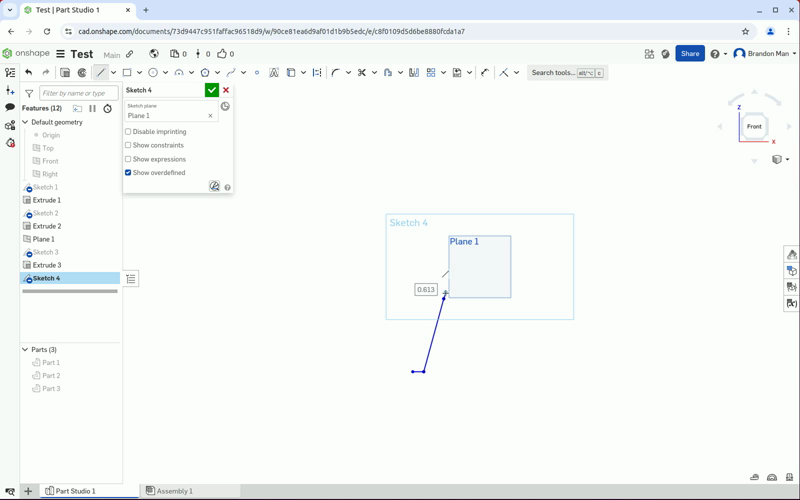
scroll(-6)
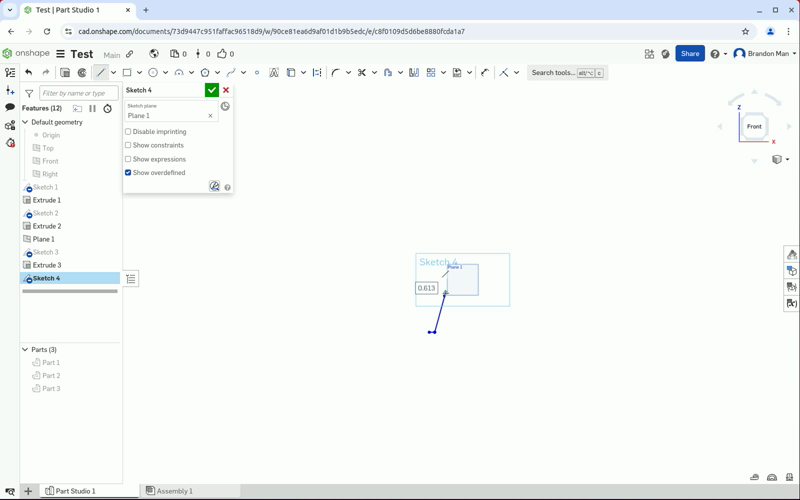
key_up(shift)
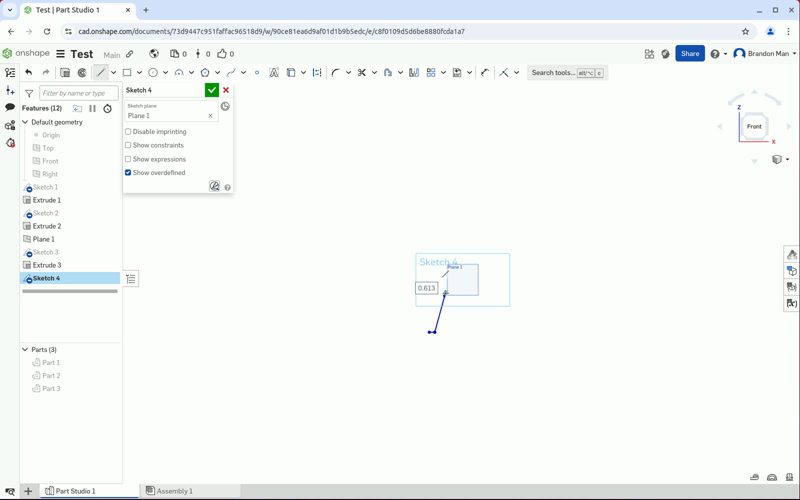
key_down(shift)
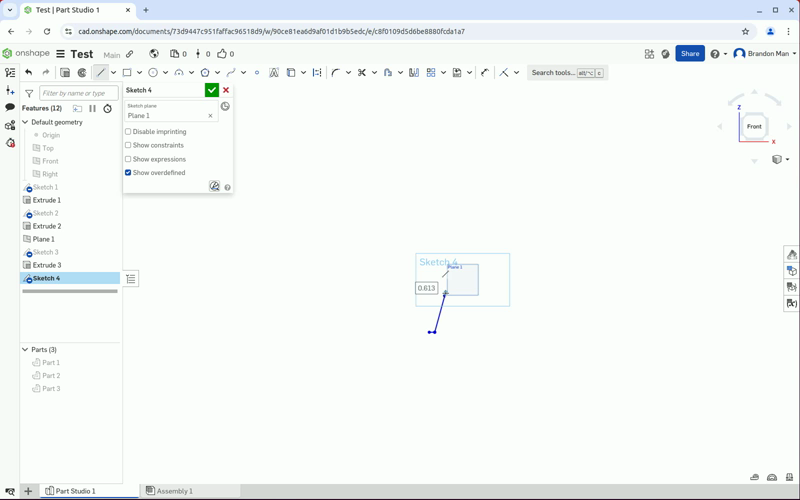
mouse_move(475, 292)
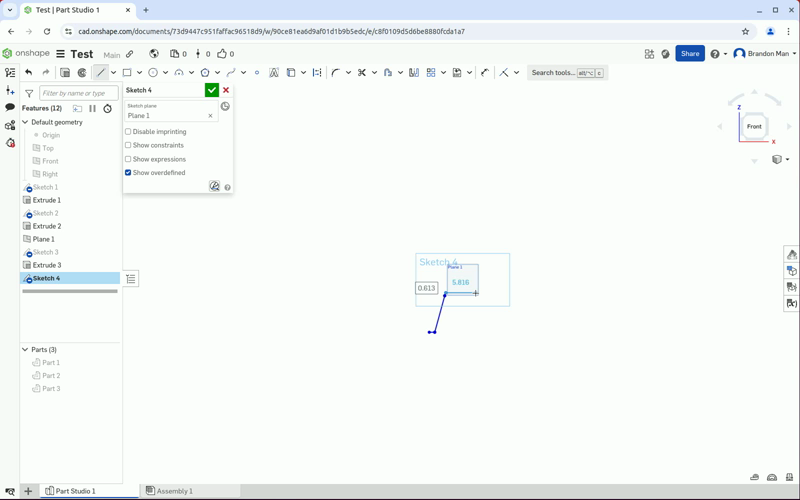
mouse_move(444, 292)
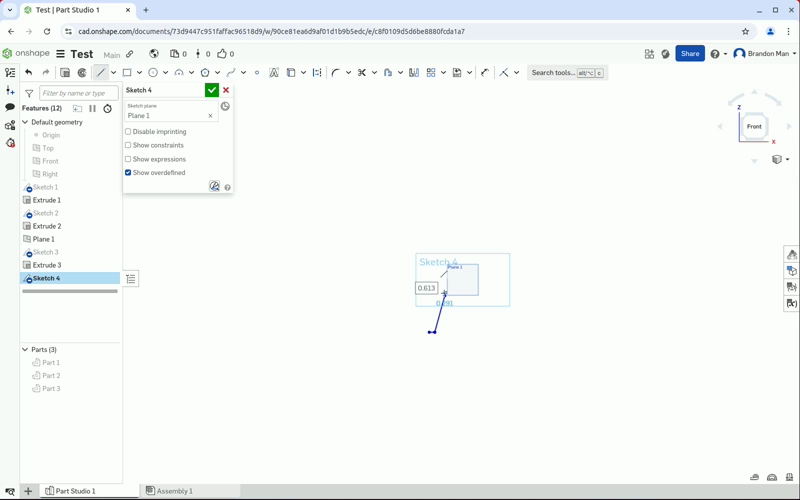
scroll(6)
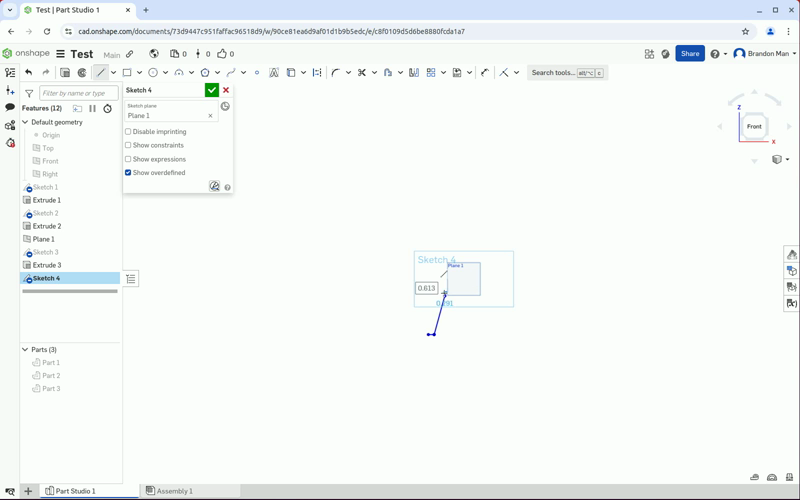
scroll(6)
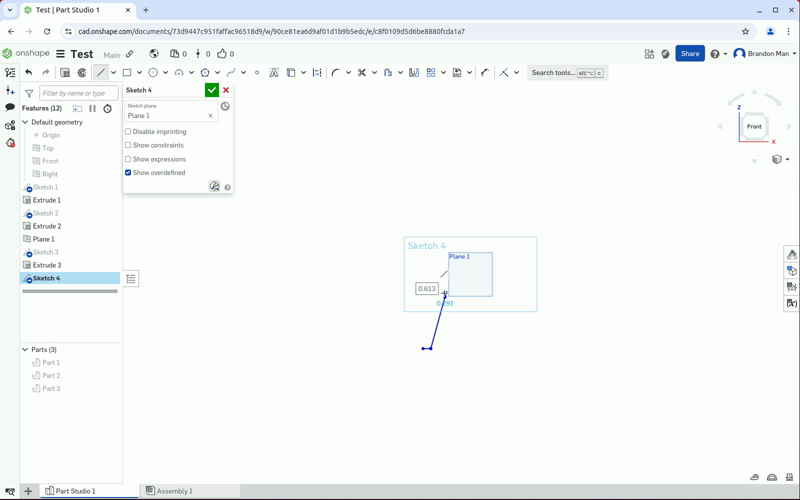
scroll(6)
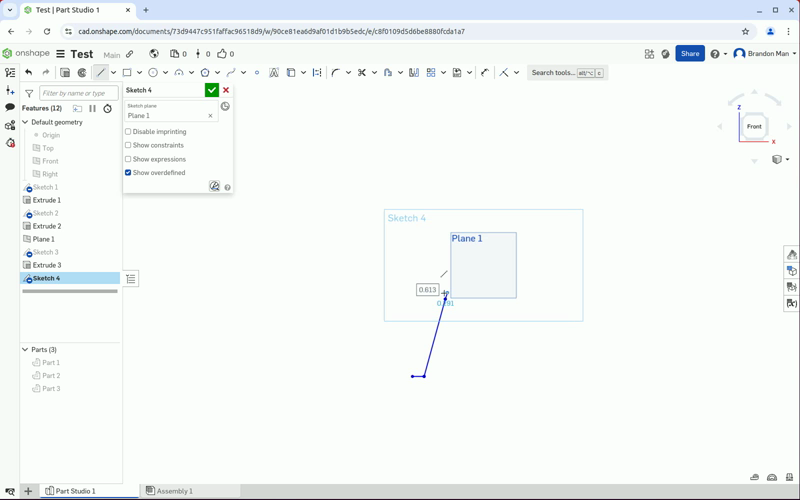
scroll(6)
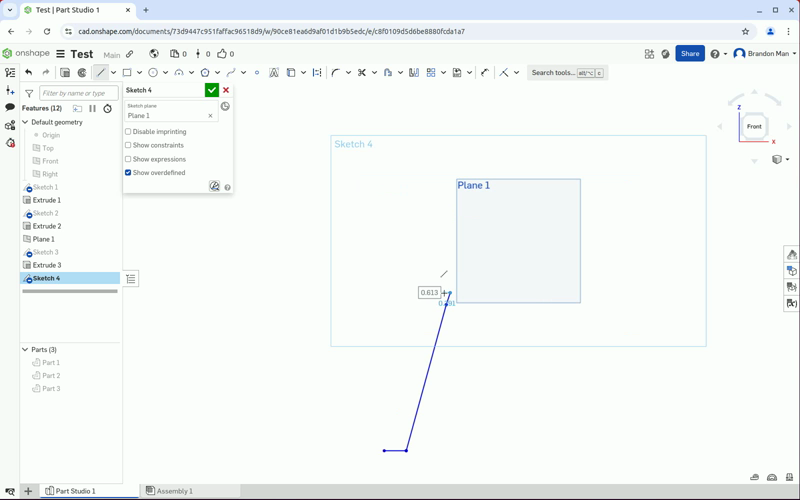
scroll(6)
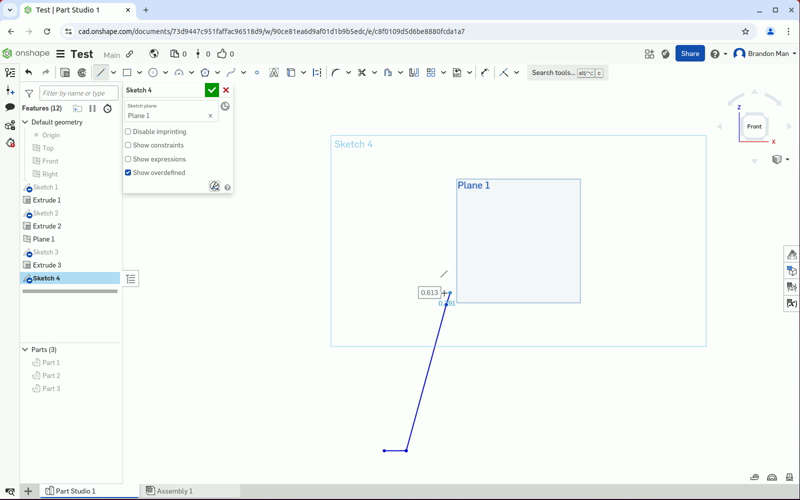
scroll(6)
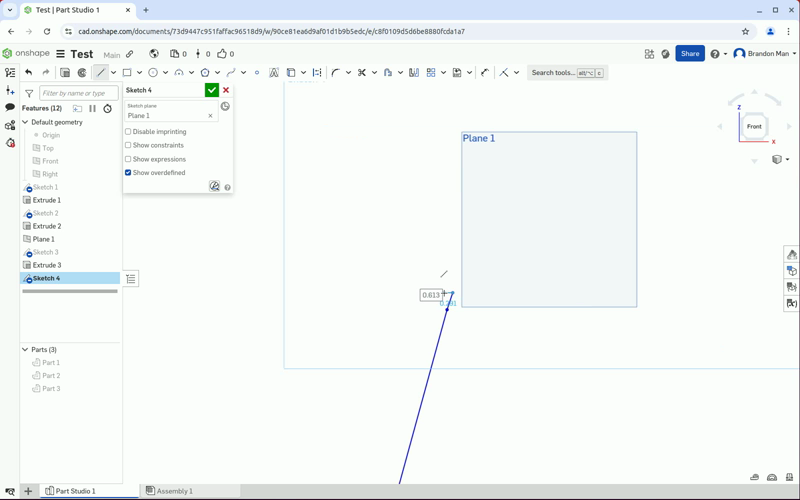
scroll(6)
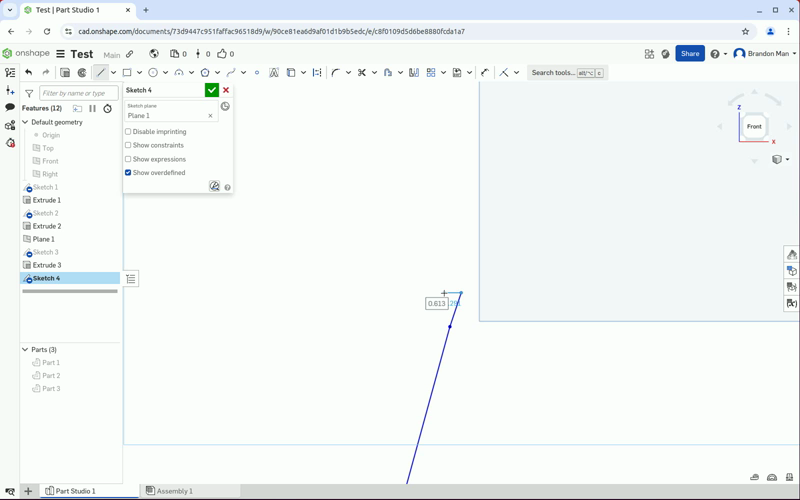
click(444, 292)
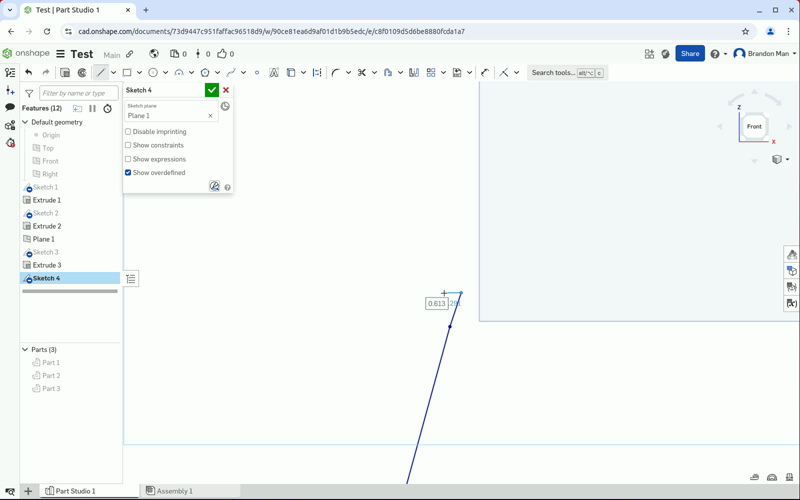
scroll(-6)
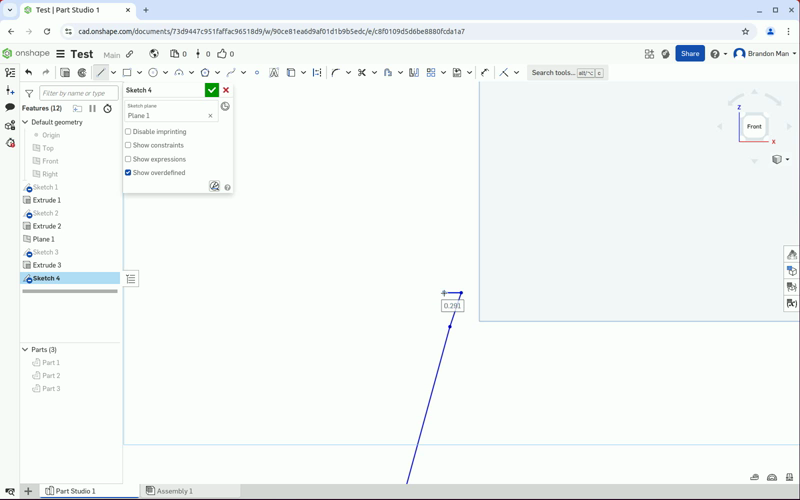
scroll(-6)
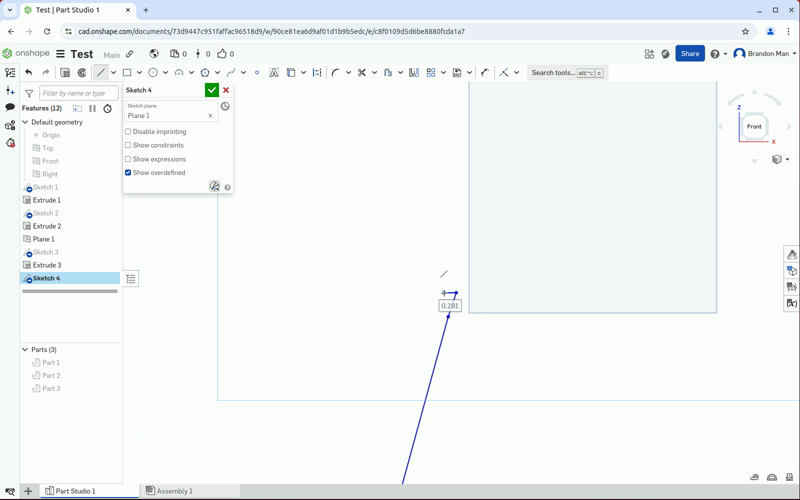
scroll(-6)
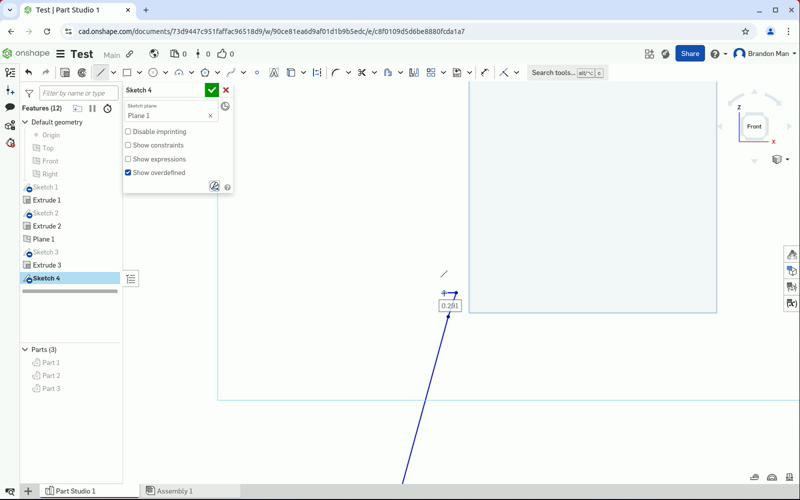
scroll(-6)
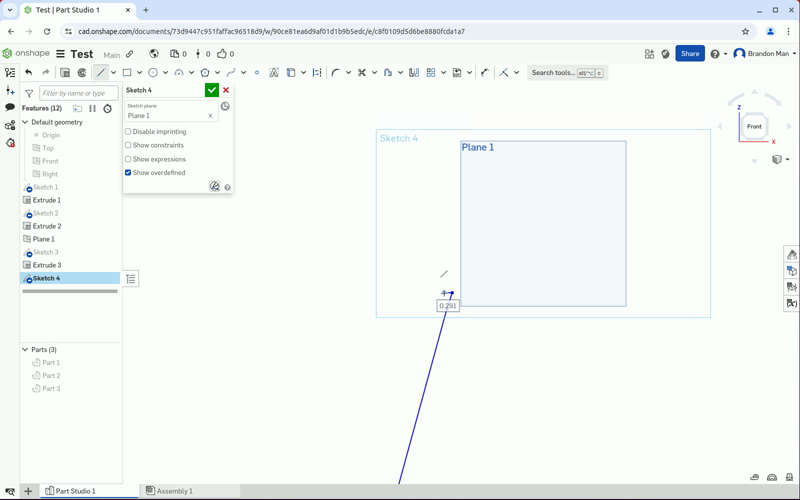
scroll(-6)
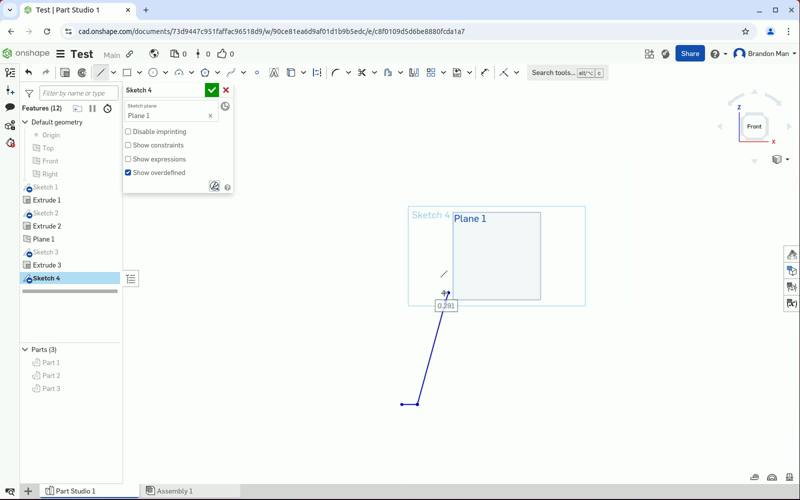
scroll(-6)
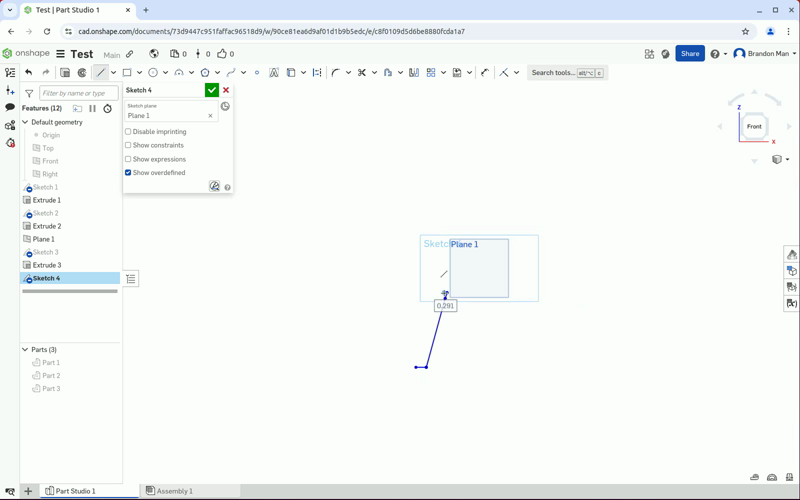
scroll(-6)
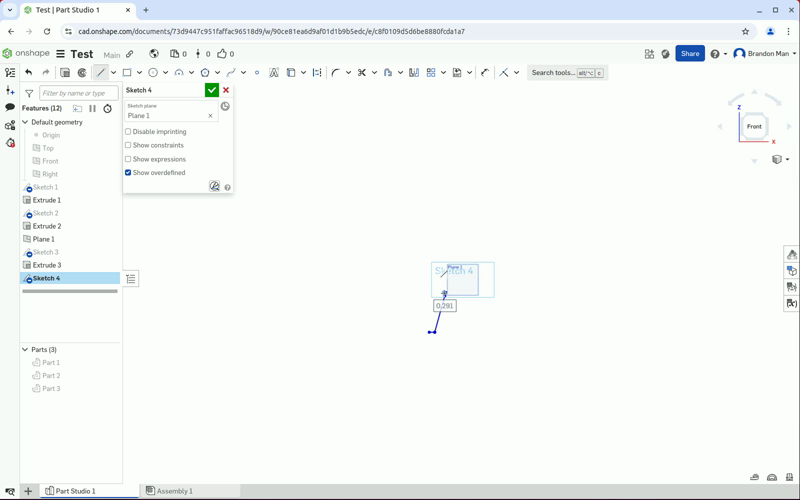
key_up(shift)
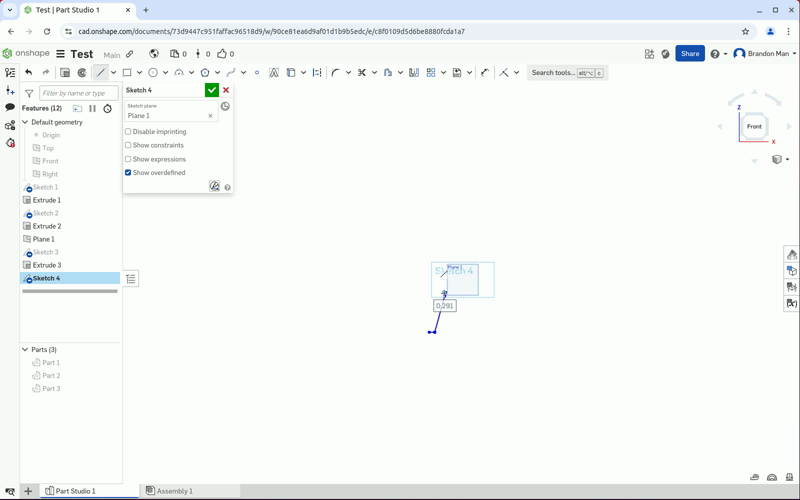
key_down(shift)
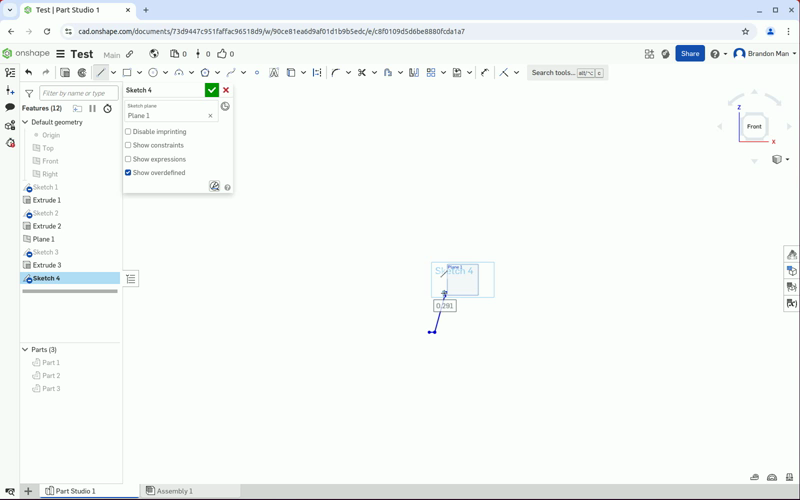
mouse_move(474, 292)
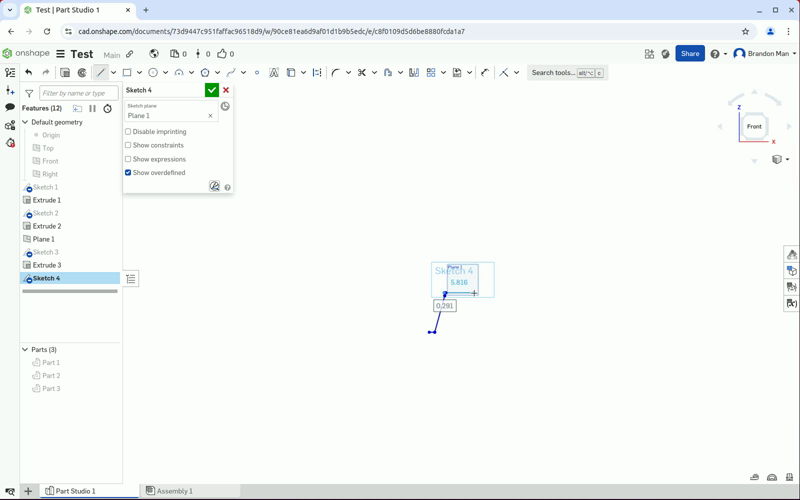
mouse_move(440, 306)
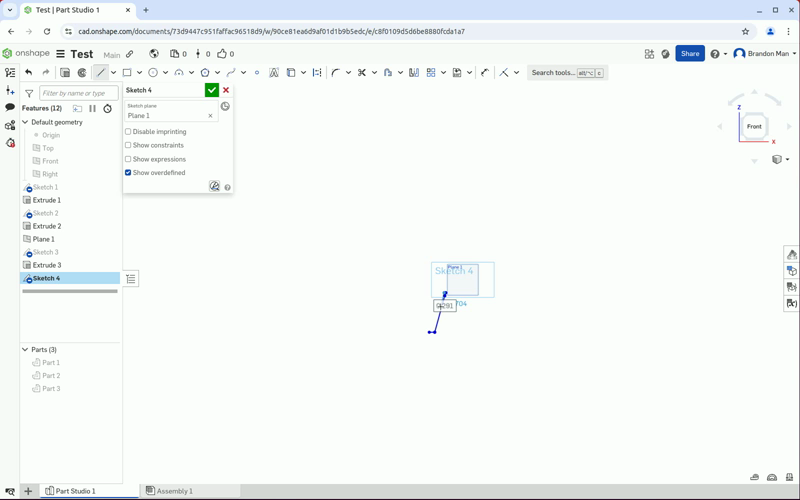
click(440, 306)
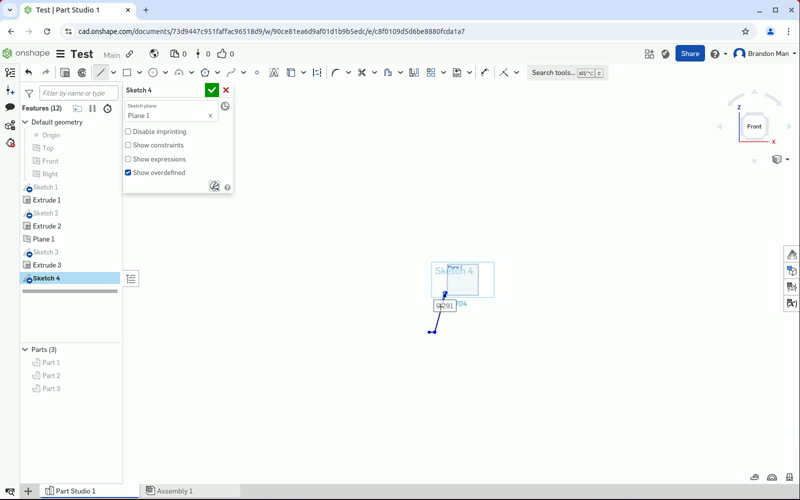
key_up(shift)
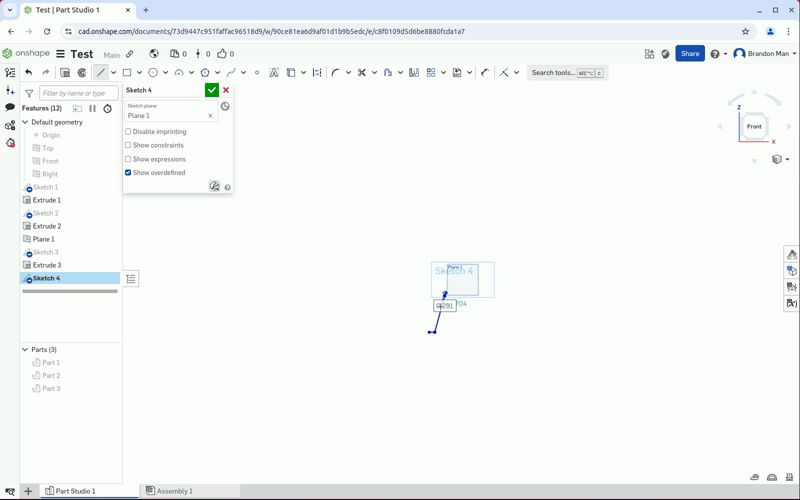
key_down(shift)
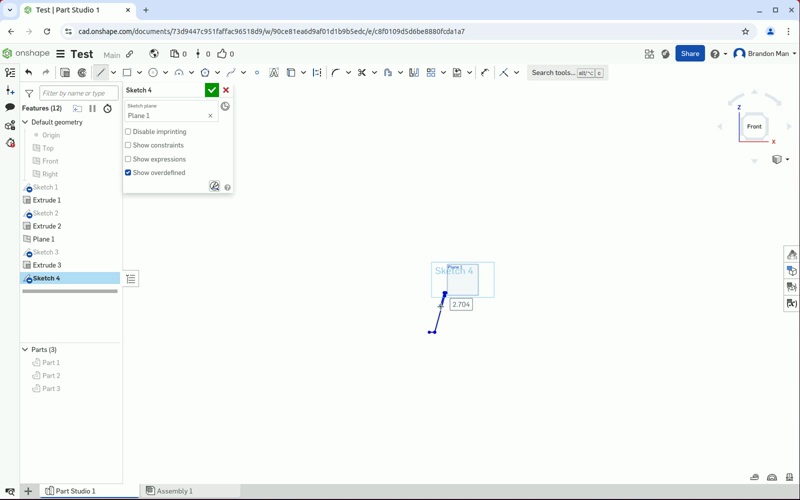
mouse_move(470, 306)
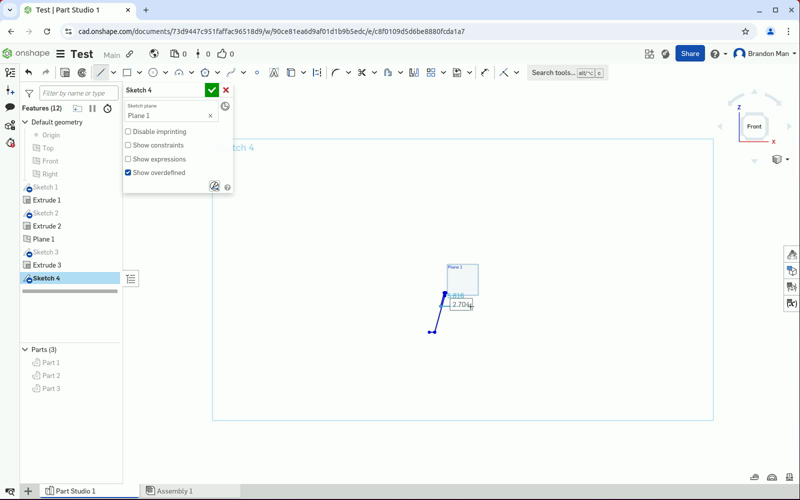
mouse_move(435, 306)
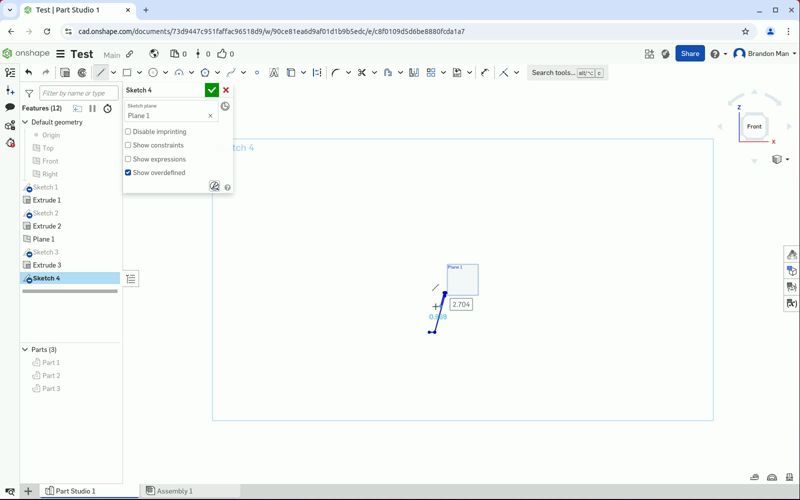
scroll(6)
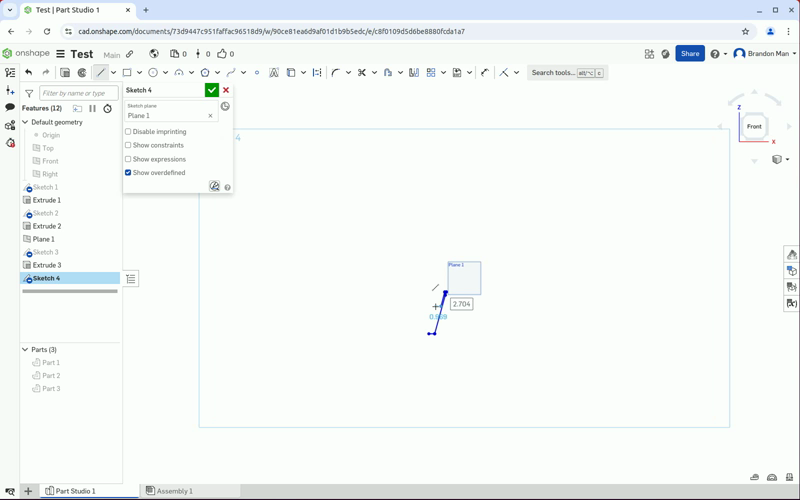
scroll(6)
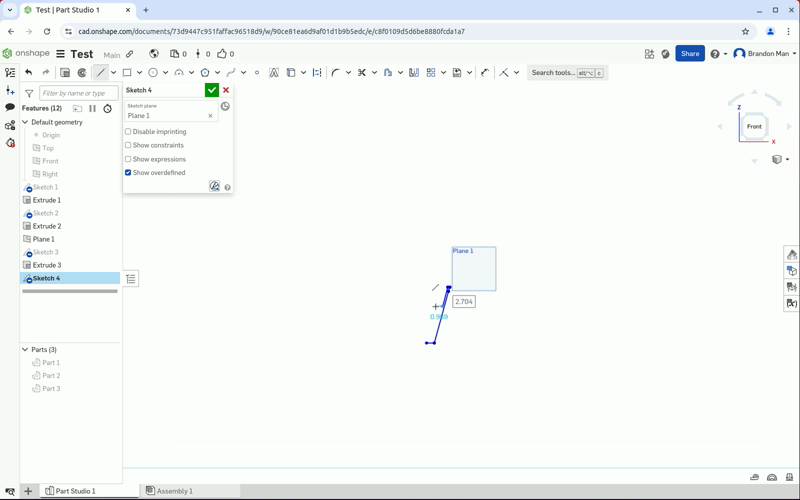
scroll(6)
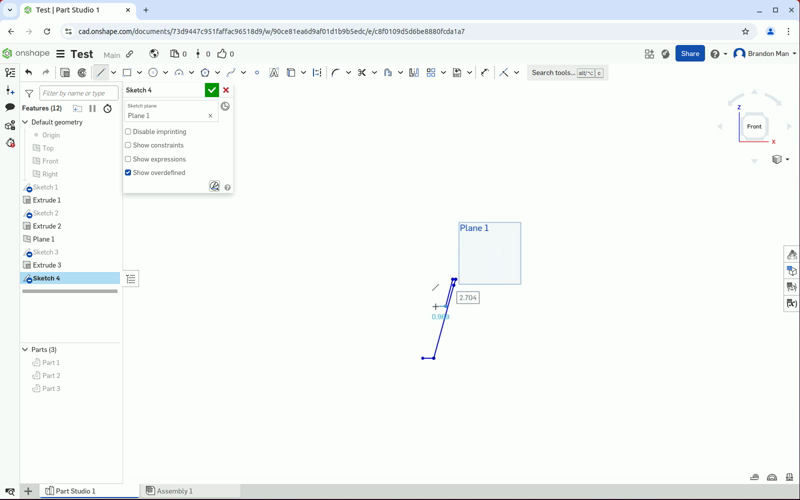
scroll(6)
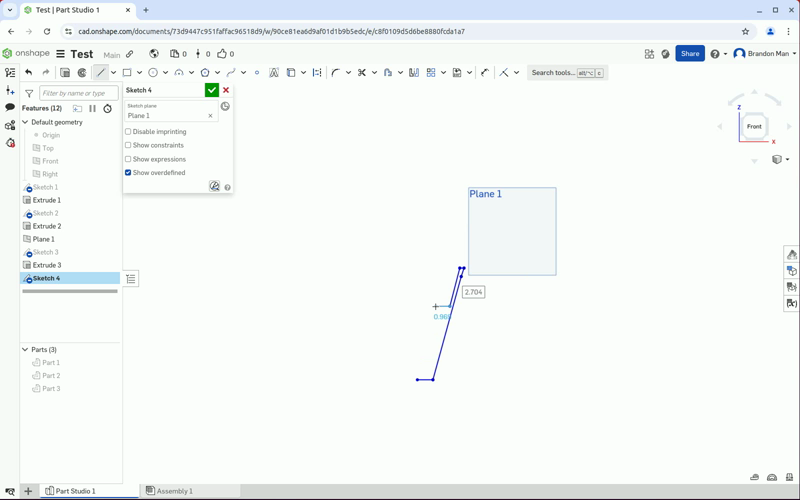
scroll(6)
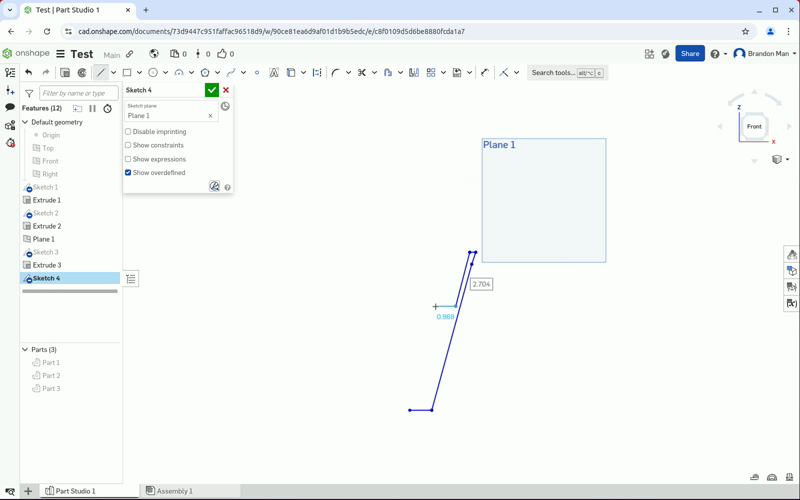
scroll(6)
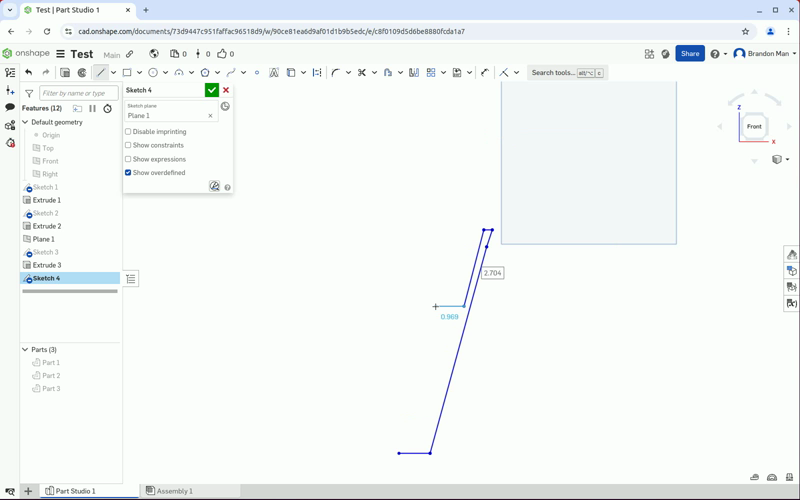
scroll(6)
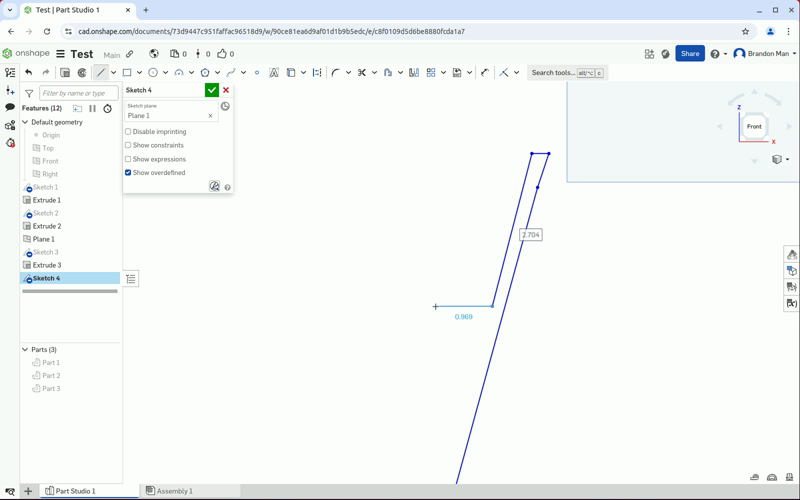
click(435, 306)
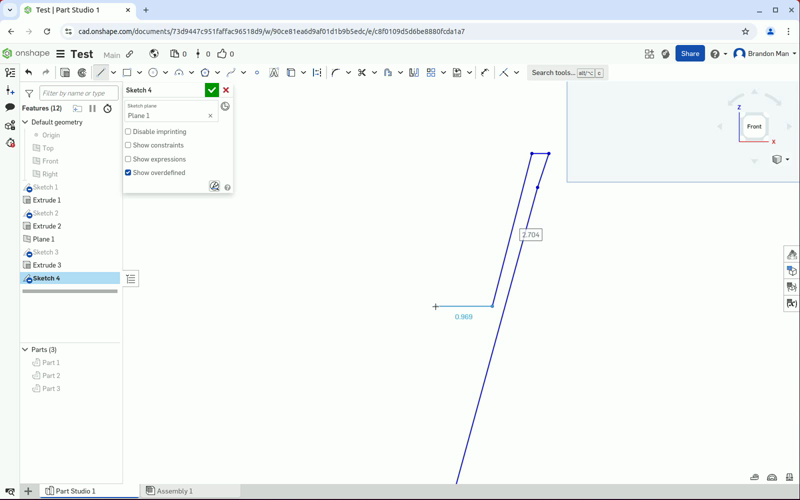
scroll(-6)
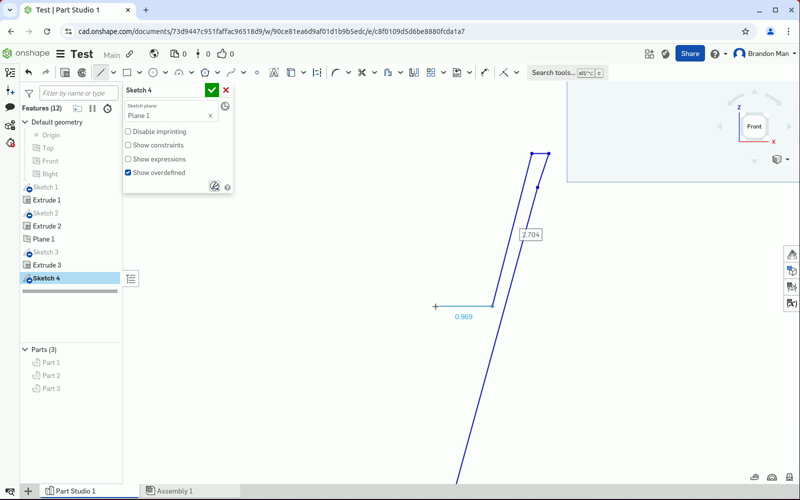
scroll(-6)
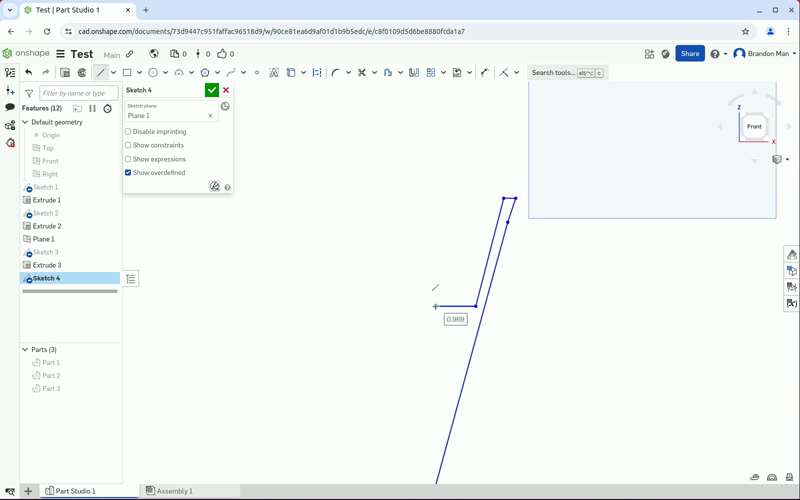
scroll(-6)
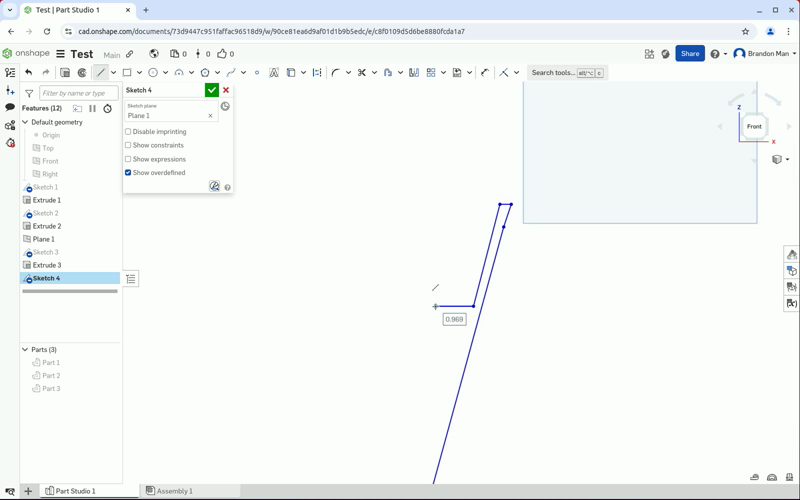
scroll(-6)
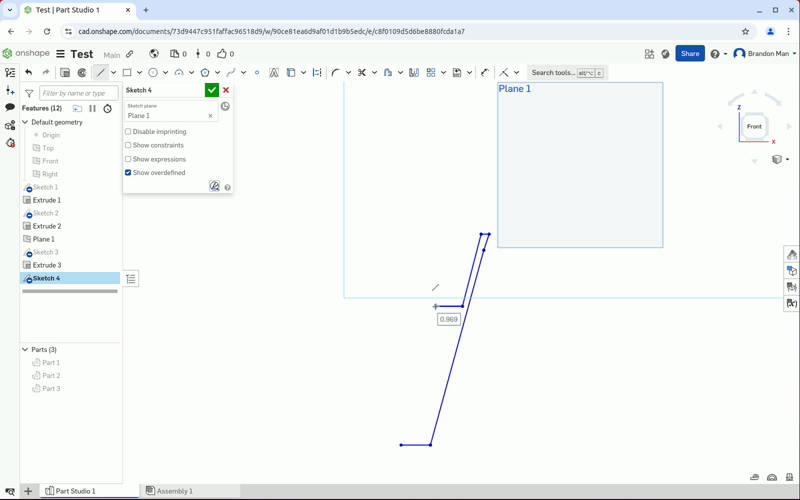
scroll(-6)
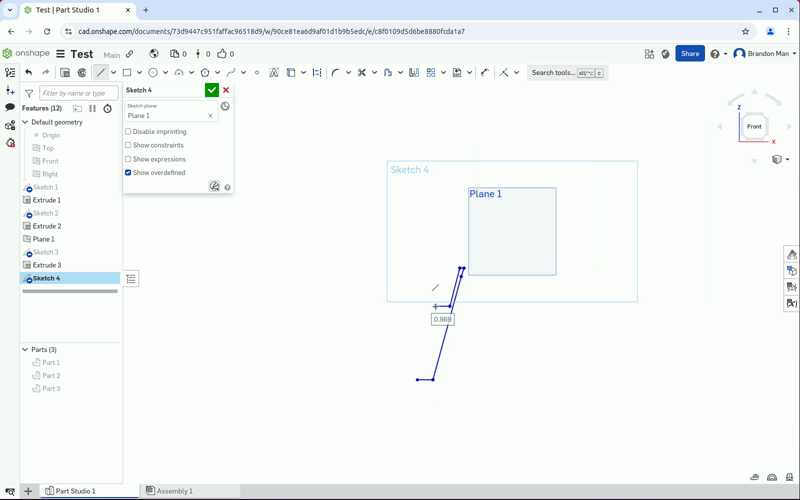
scroll(-6)
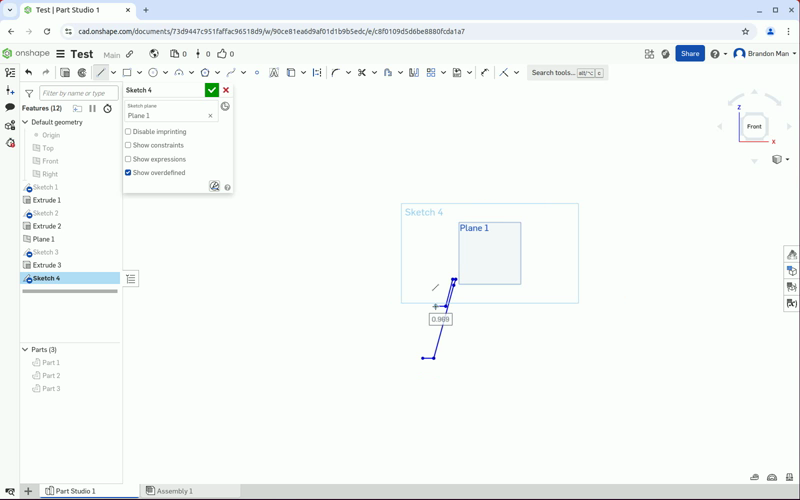
scroll(-6)
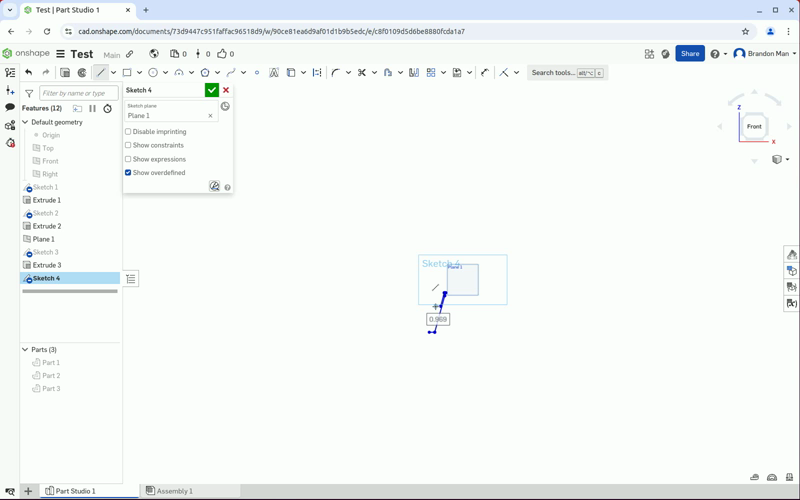
key_up(shift)
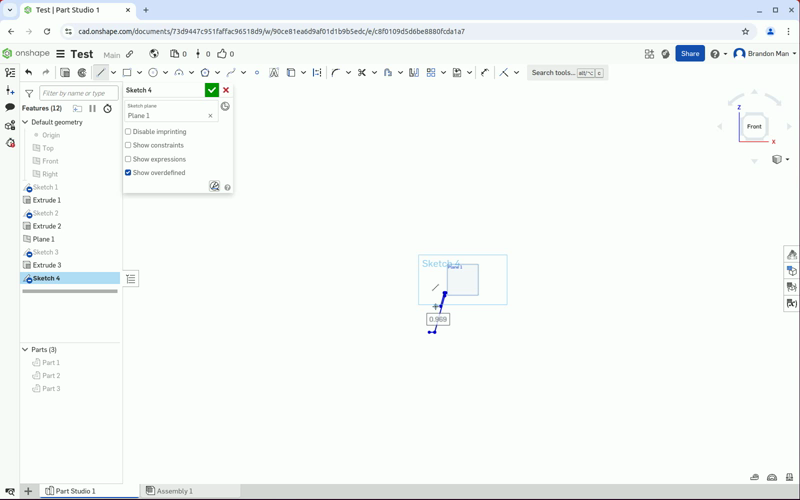
mouse_move(465, 306)
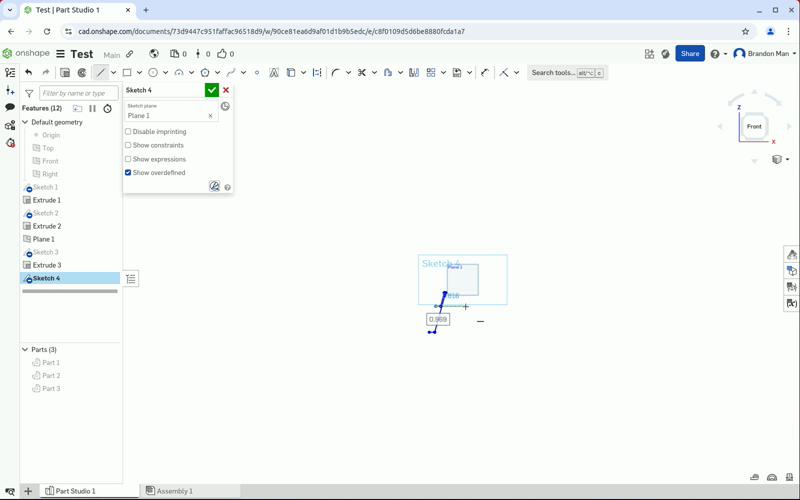
key_down(shift)
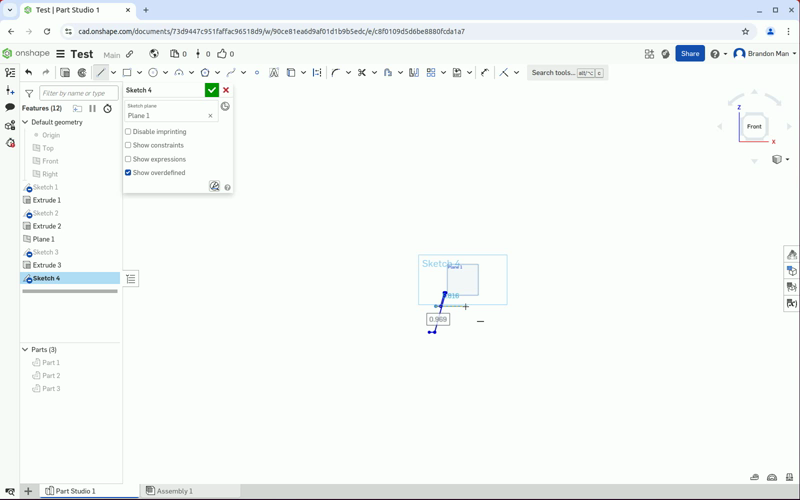
mouse_move(429, 332)
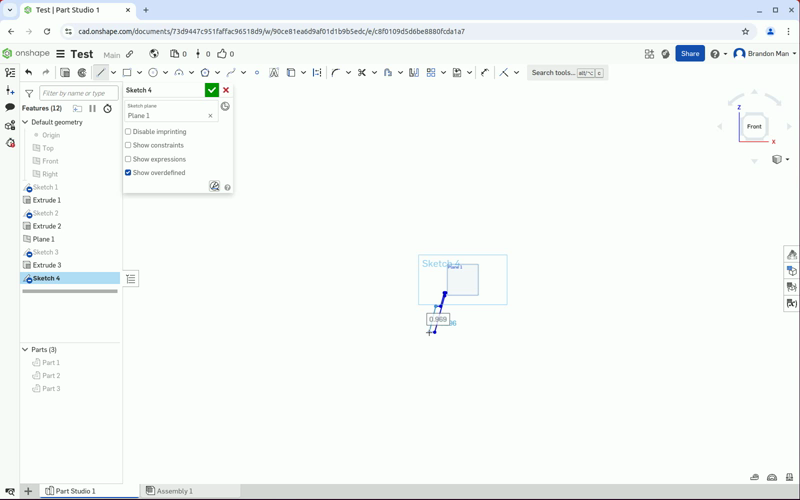
key_up(shift)
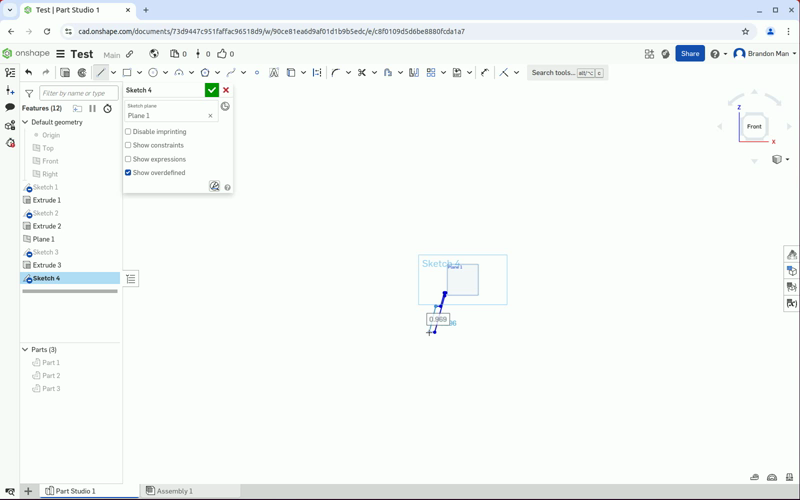
click(429, 332)
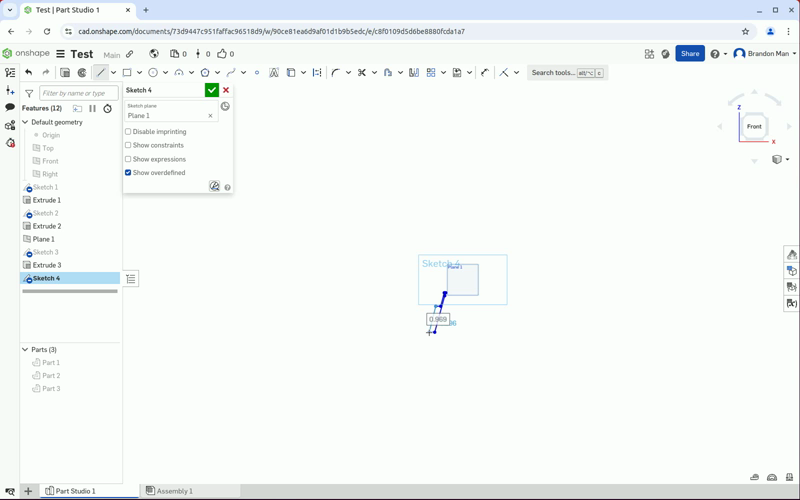
key(esc)
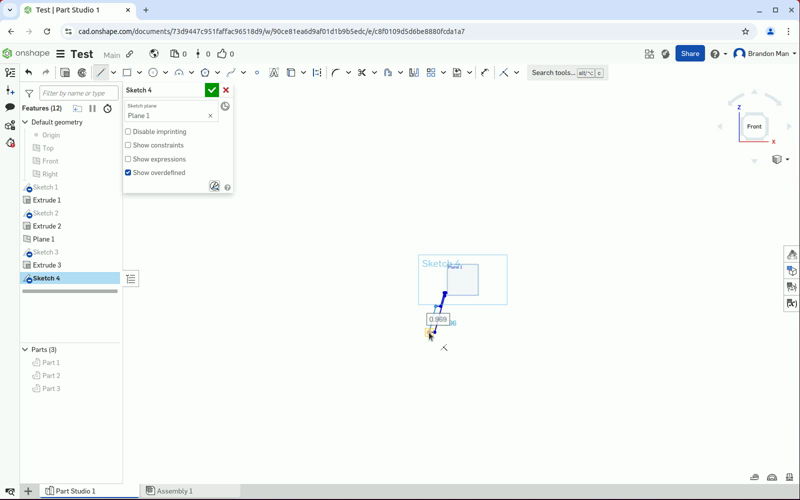
mouse_move(434, 321)
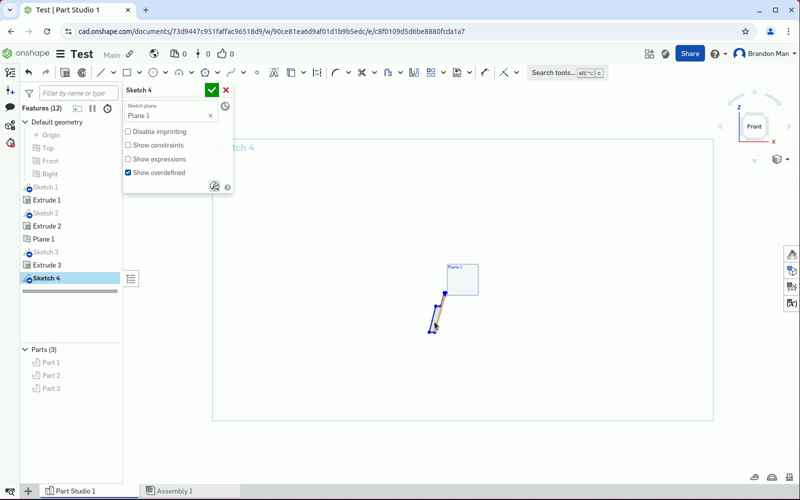
scroll(6)
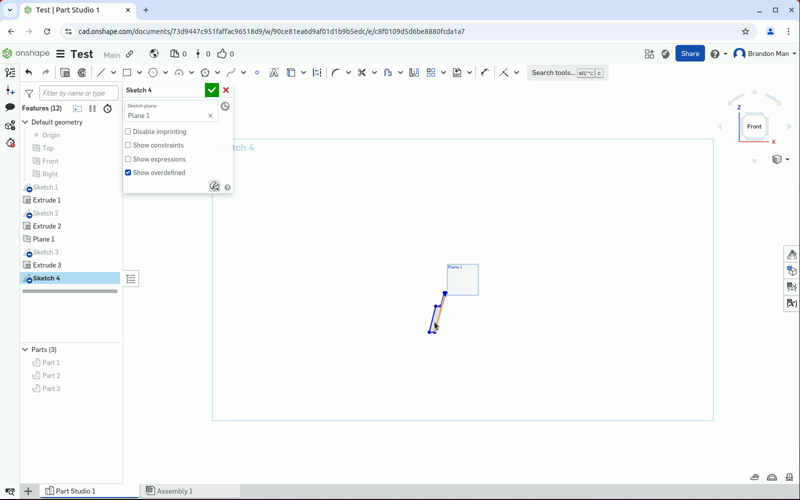
scroll(6)
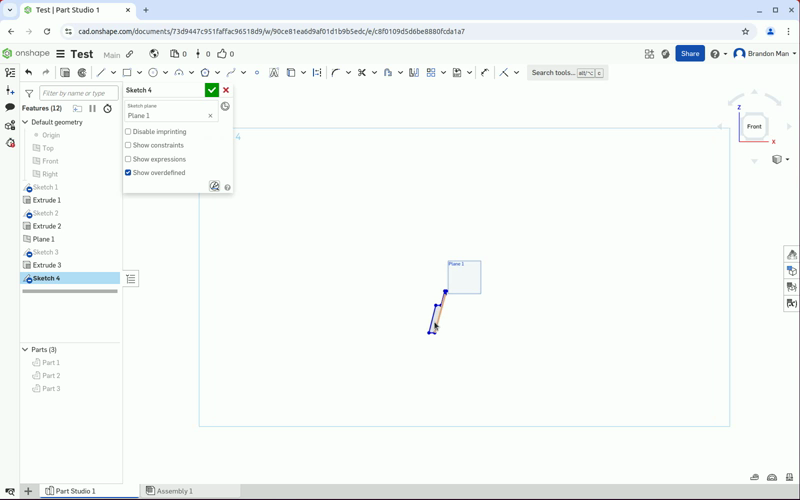
scroll(6)
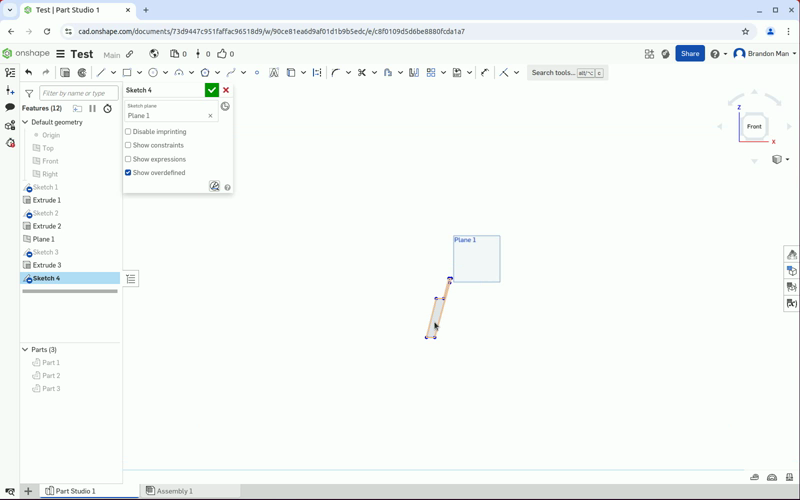
scroll(6)
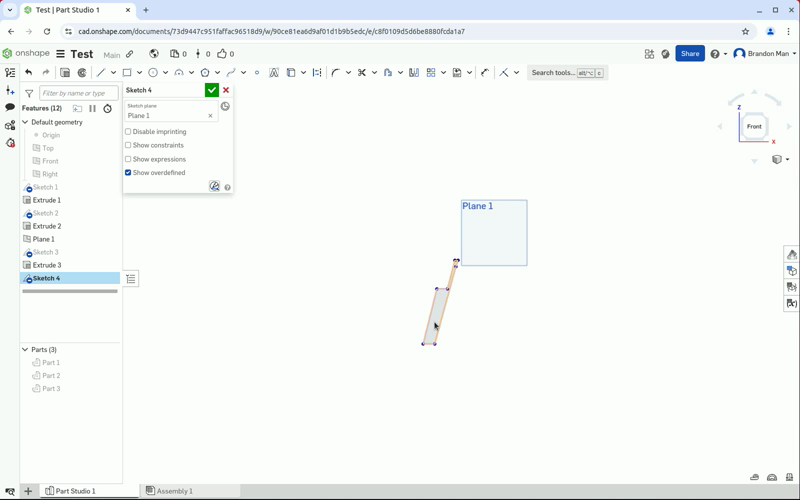
scroll(6)
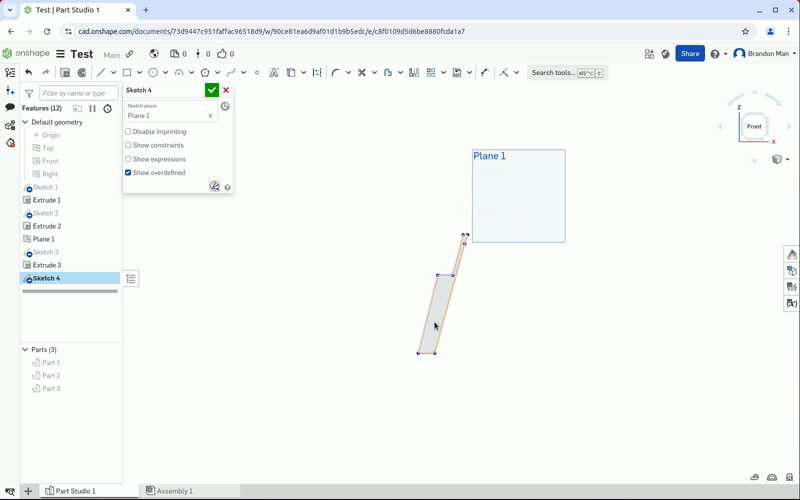
scroll(6)
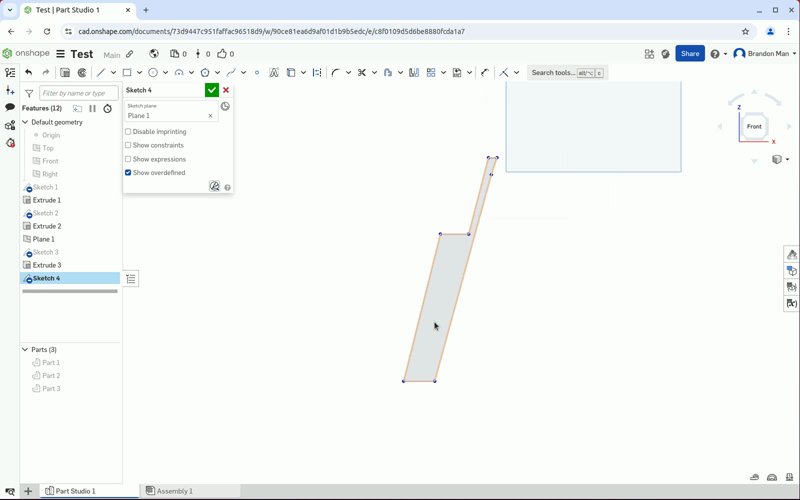
scroll(6)
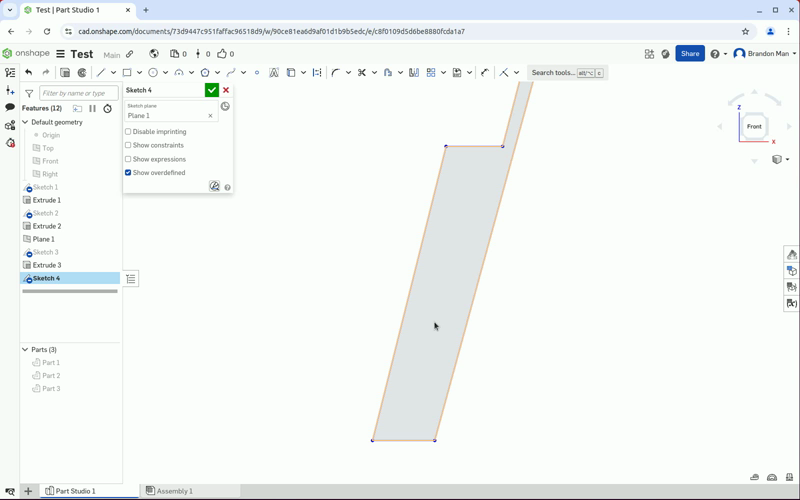
click(434, 321)
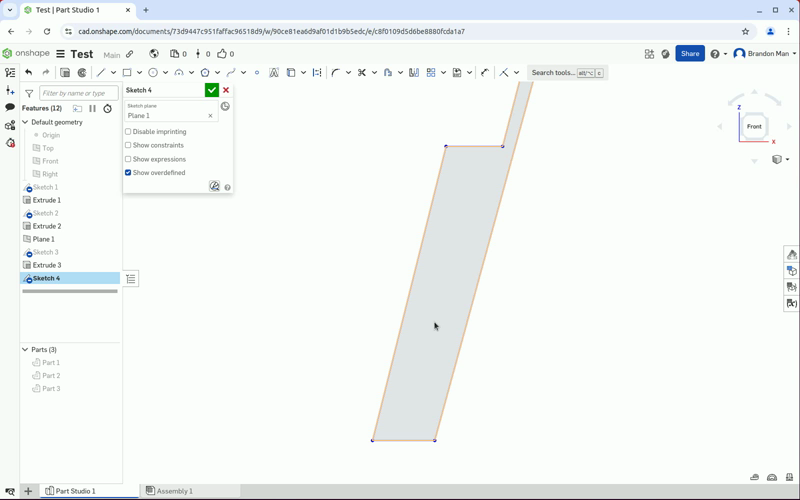
scroll(-6)
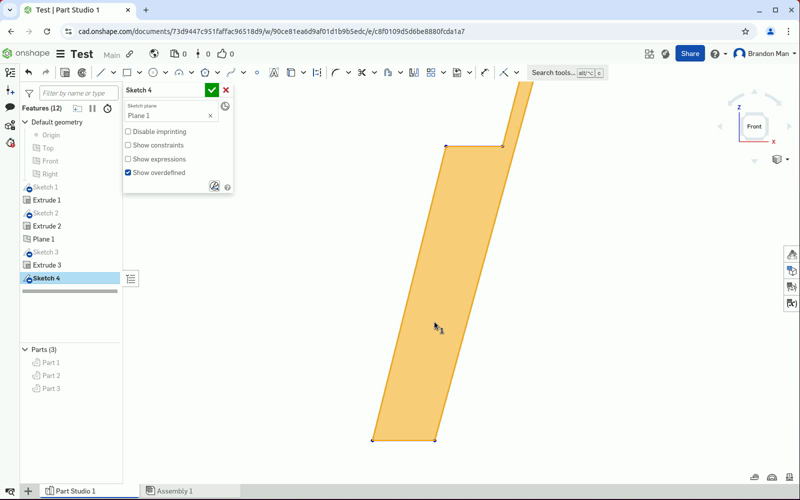
scroll(-6)
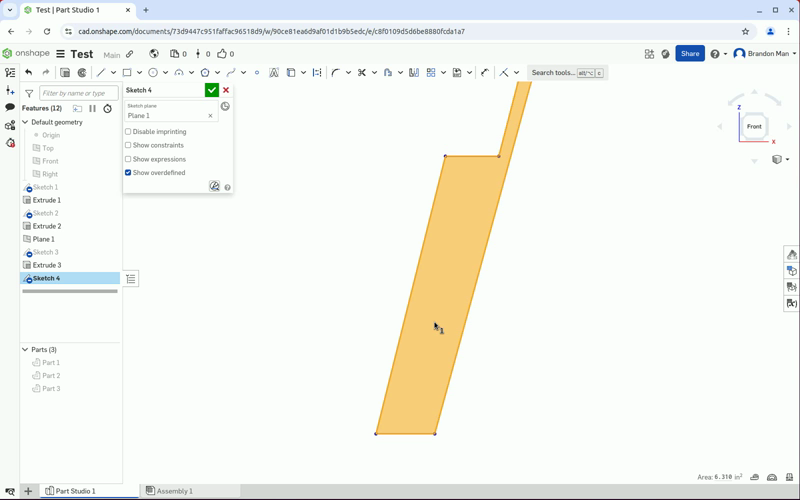
scroll(-6)
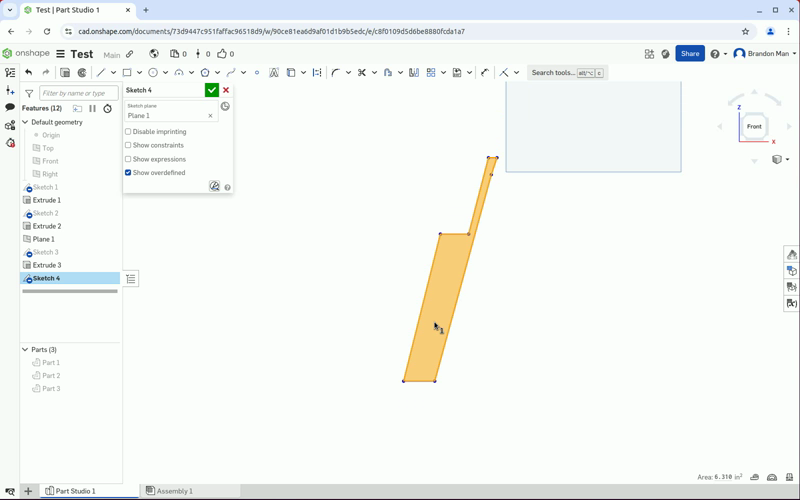
scroll(-6)
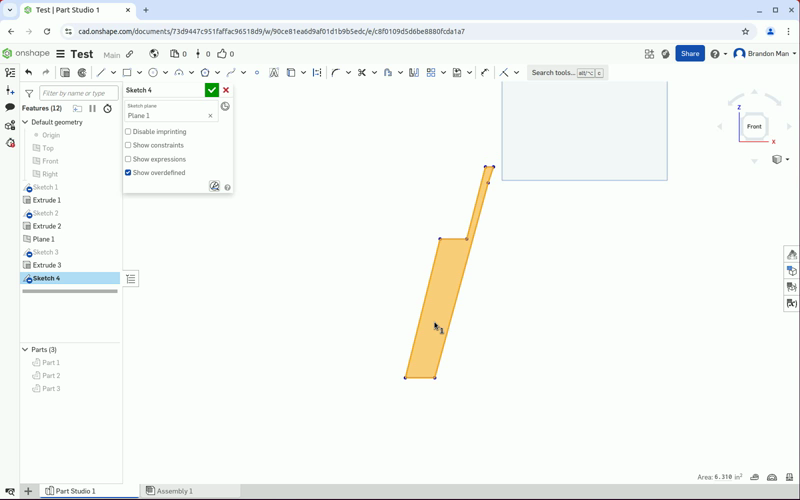
scroll(-6)
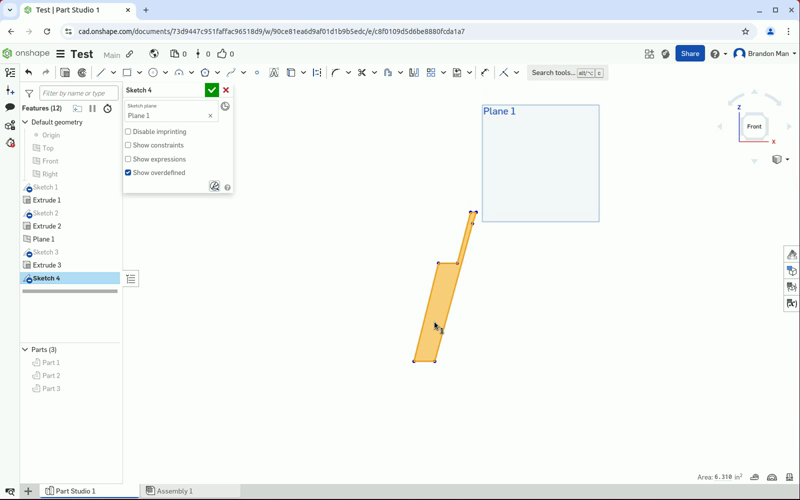
scroll(-6)
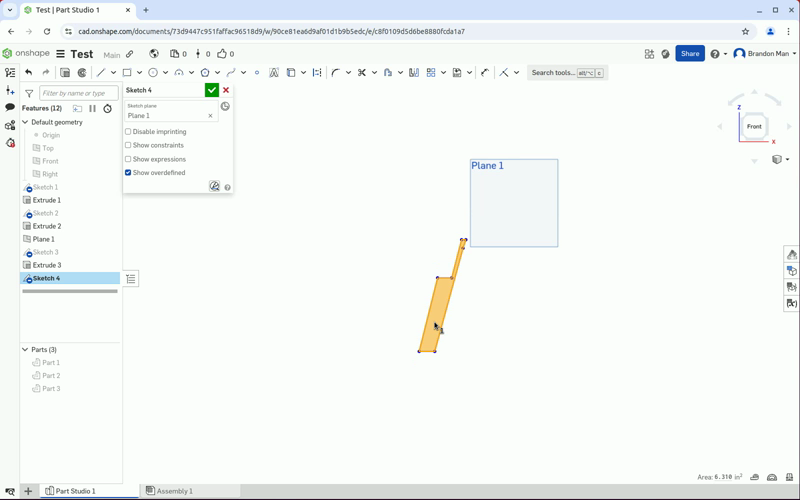
scroll(-6)
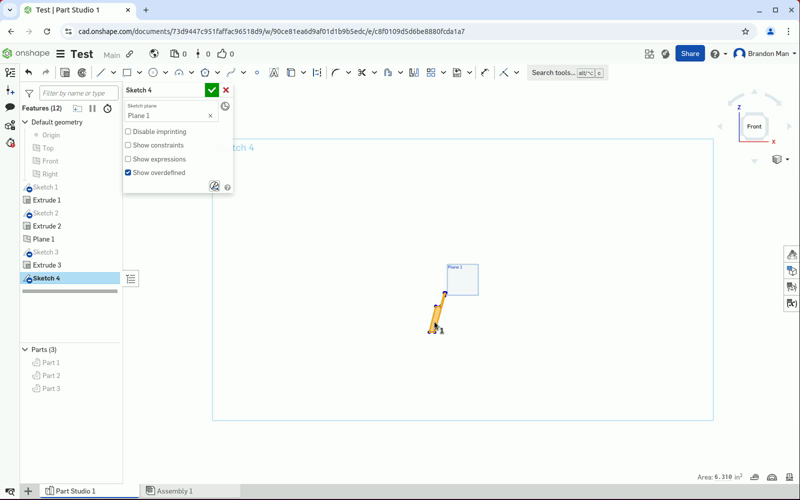
mouse_move(73, 352)
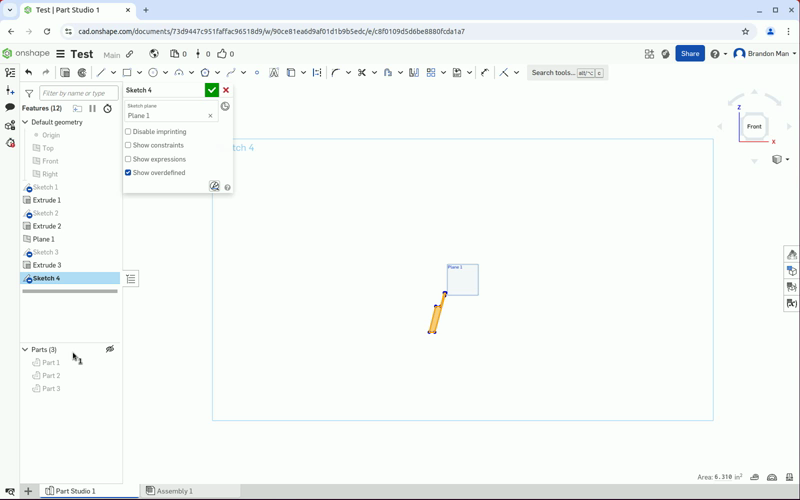
key(shift+y)
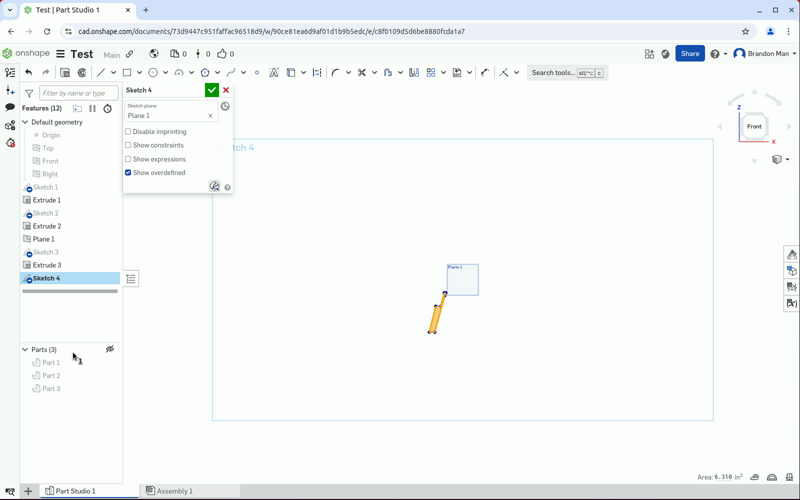
key(shift+e)
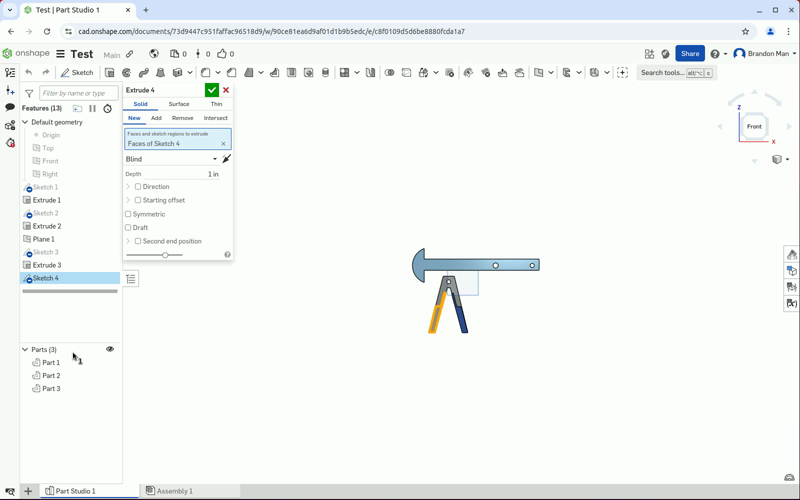
mouse_move(143, 106)
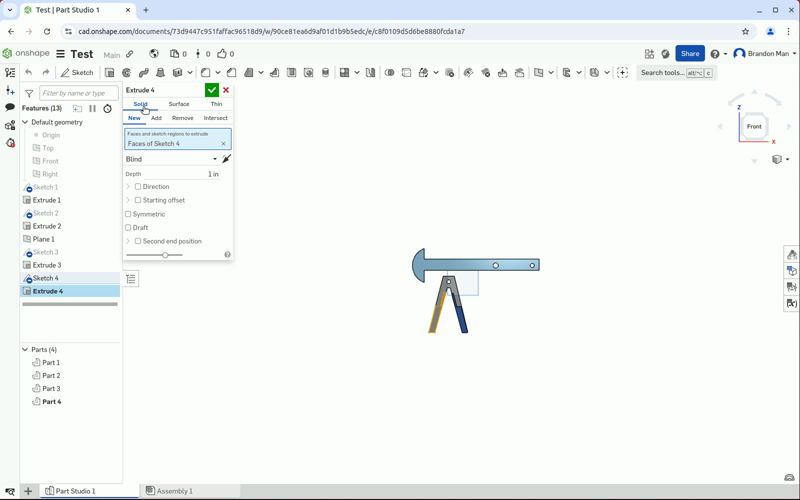
click(143, 106)
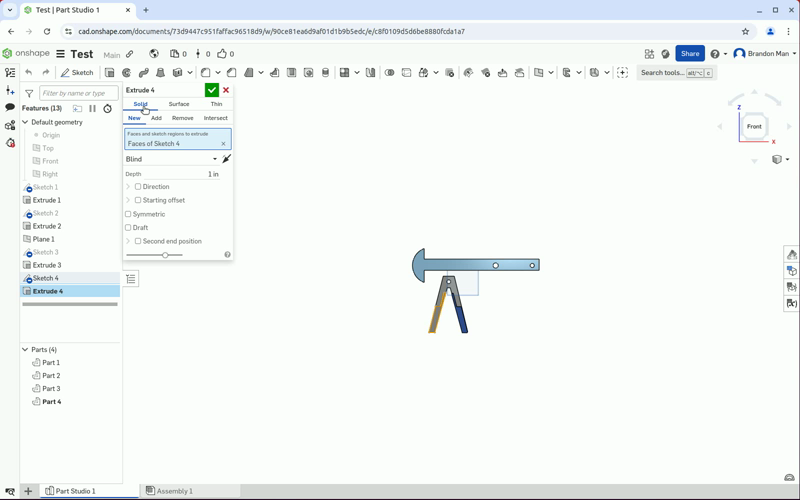
mouse_move(137, 120)
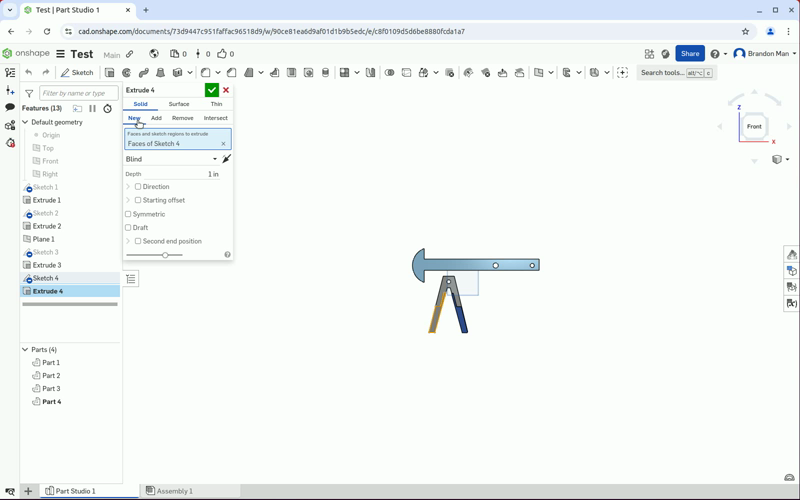
click(137, 120)
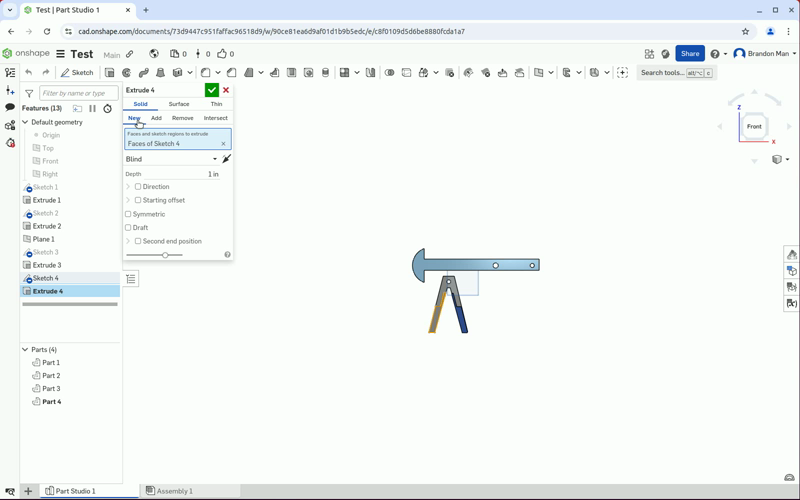
key(tab, 4)
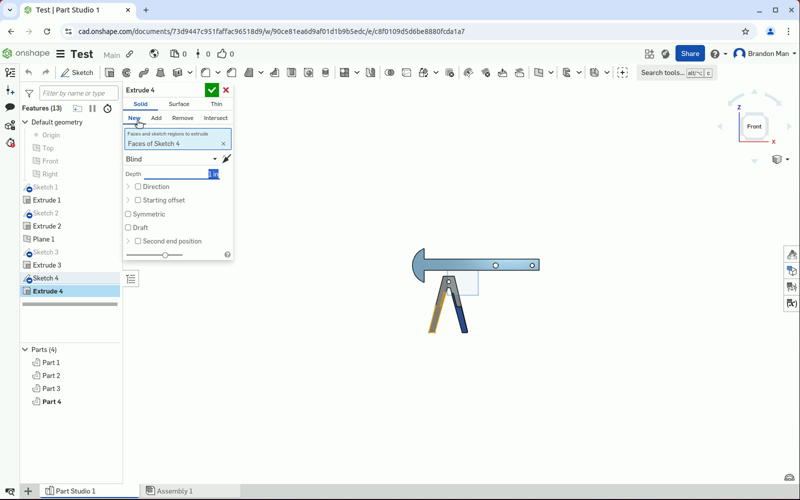
text(1.204)
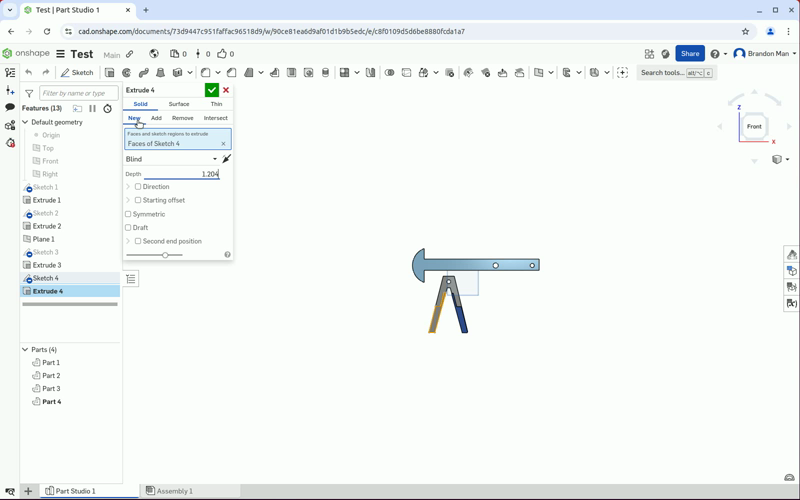
key(enter)
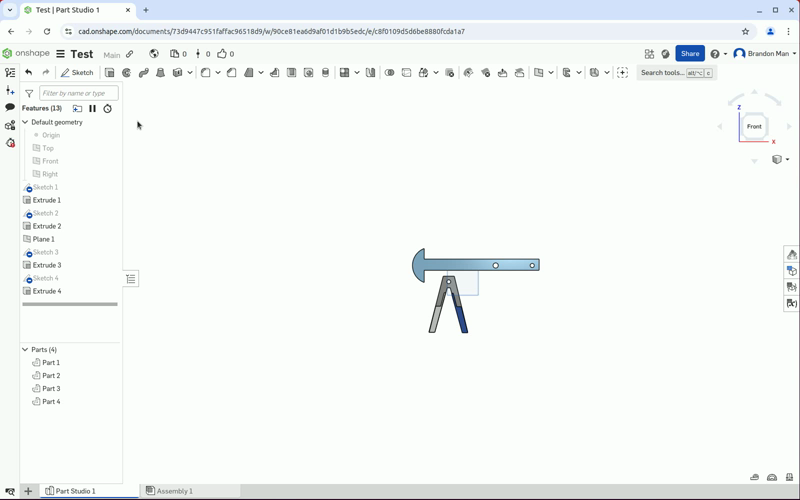
key(shift+h)
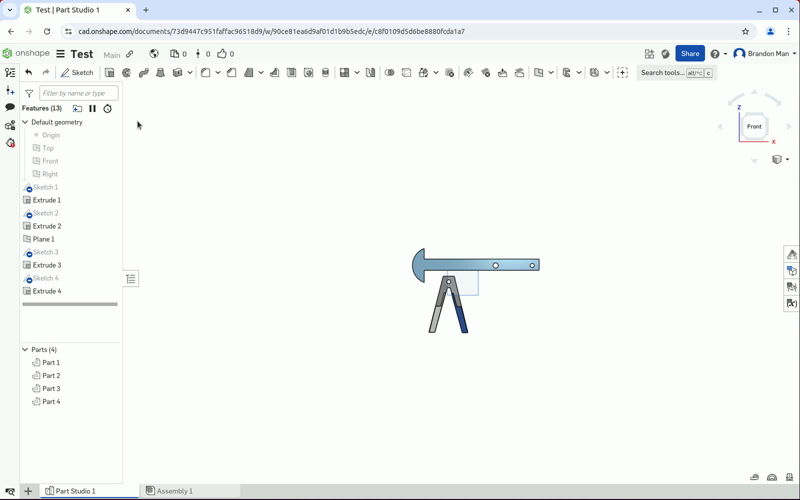
key(shift+h)
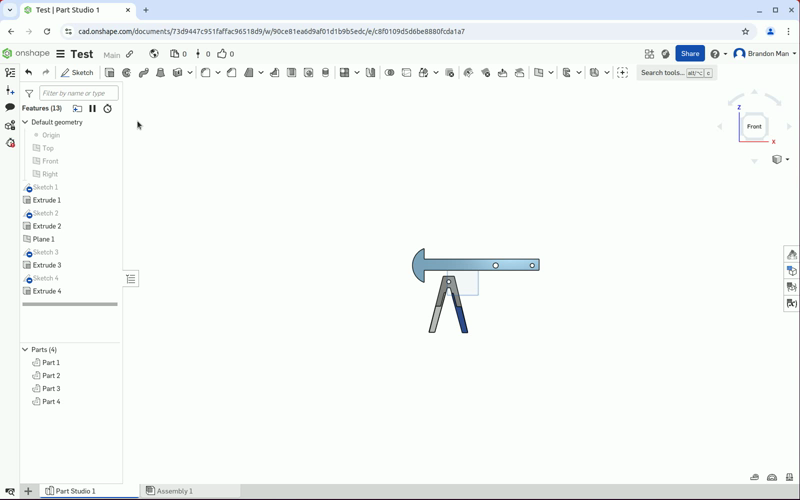
mouse_move(73, 189)
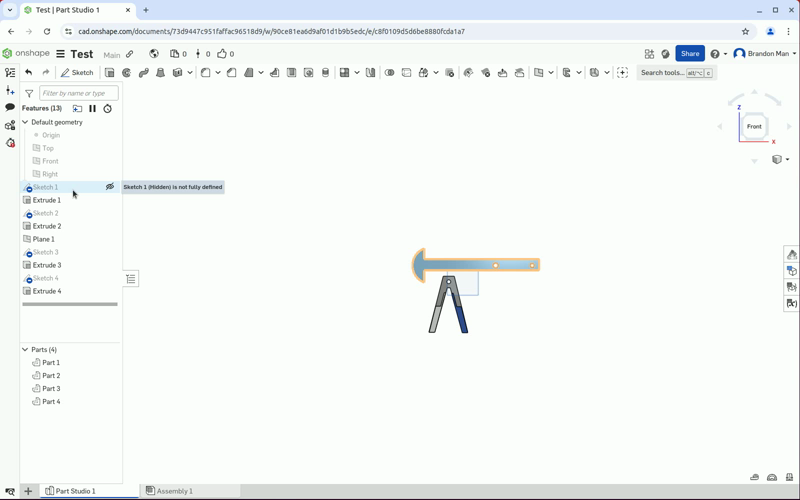
click(73, 189)
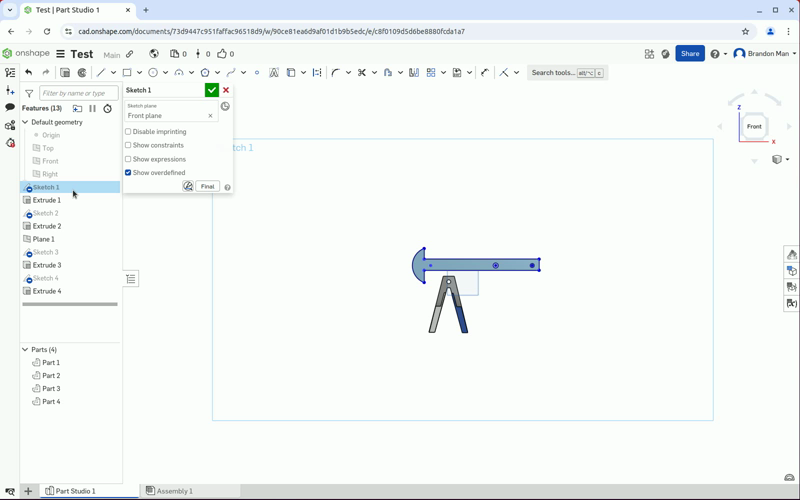
mouse_move(229, 92)
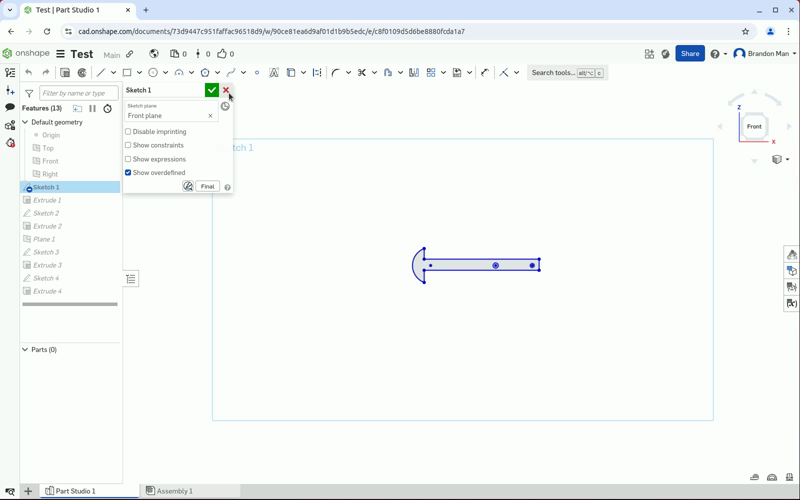
click(229, 92)
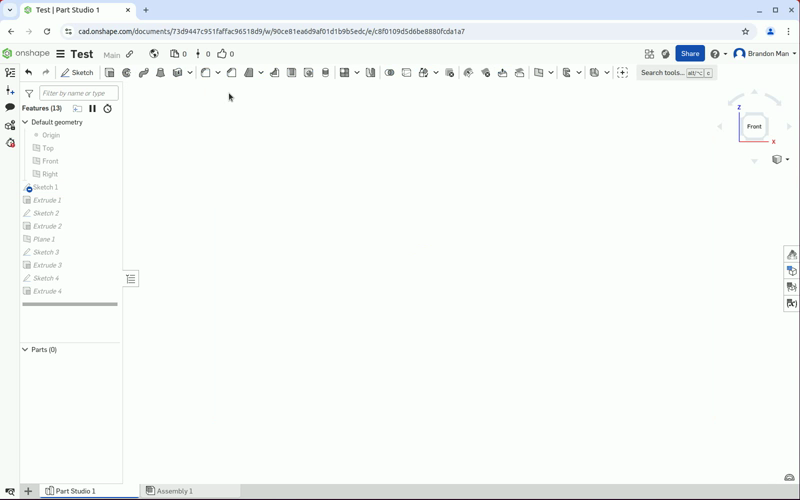
key(shift+s)
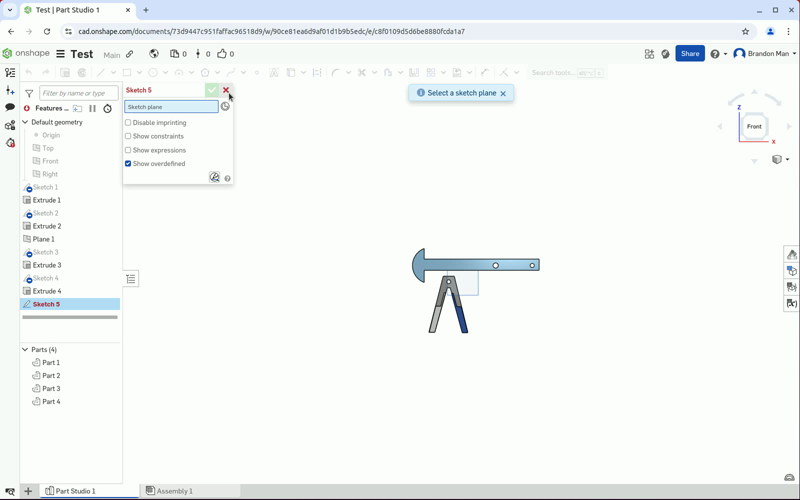
mouse_move(73, 241)
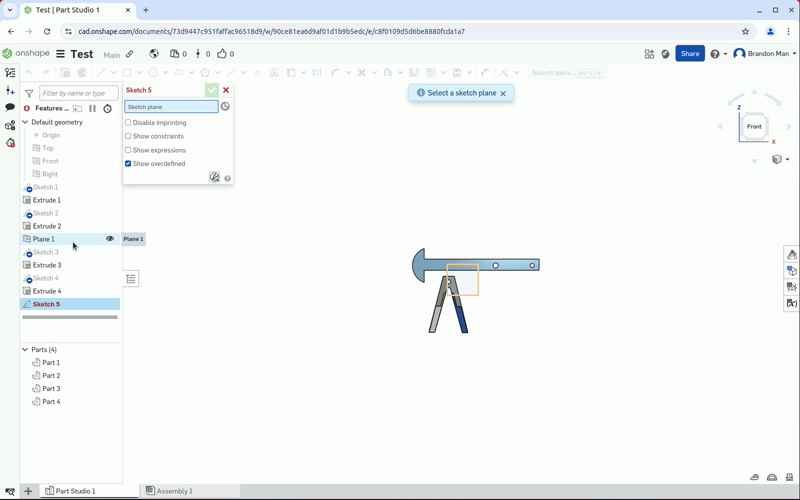
click(73, 241)
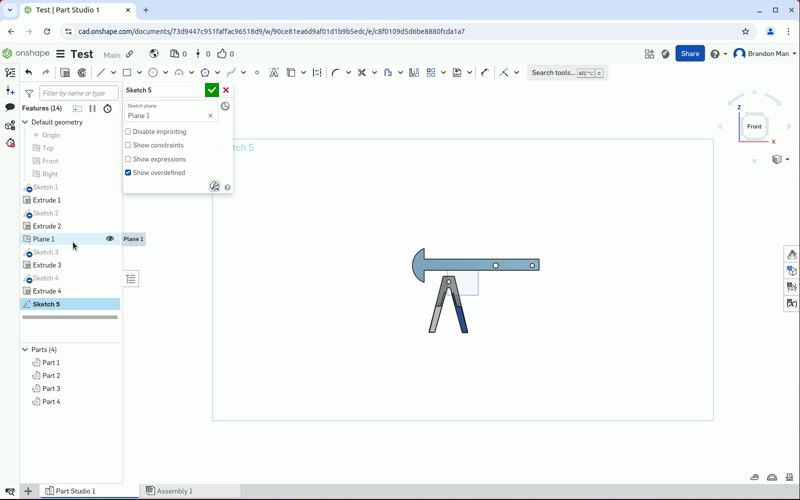
mouse_move(73, 352)
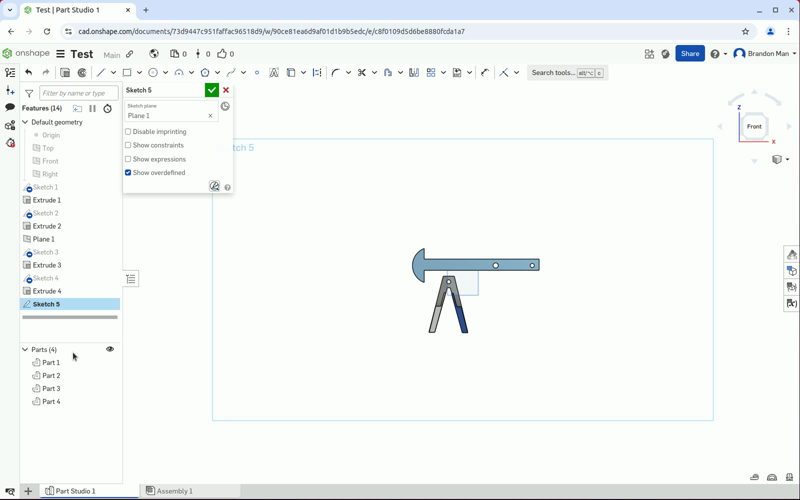
key(y)
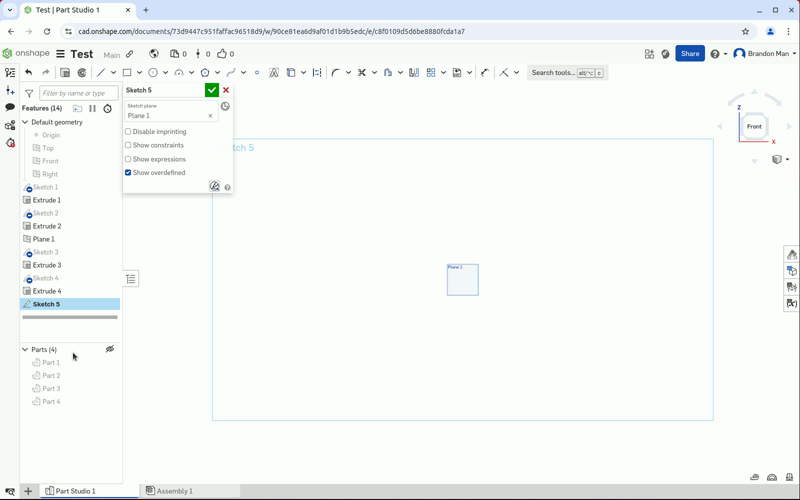
key(l)
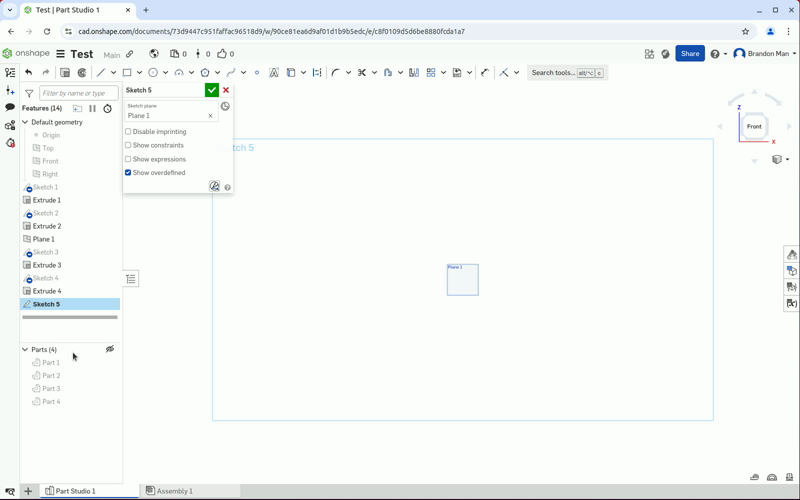
key_down(shift)
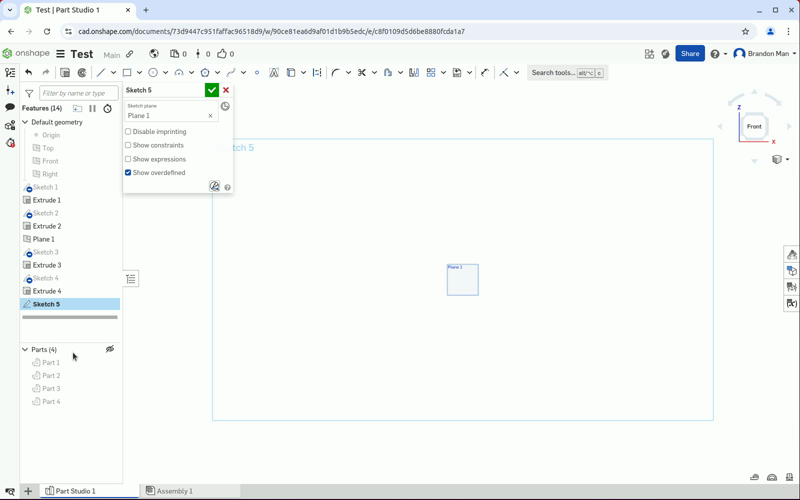
mouse_move(444, 295)
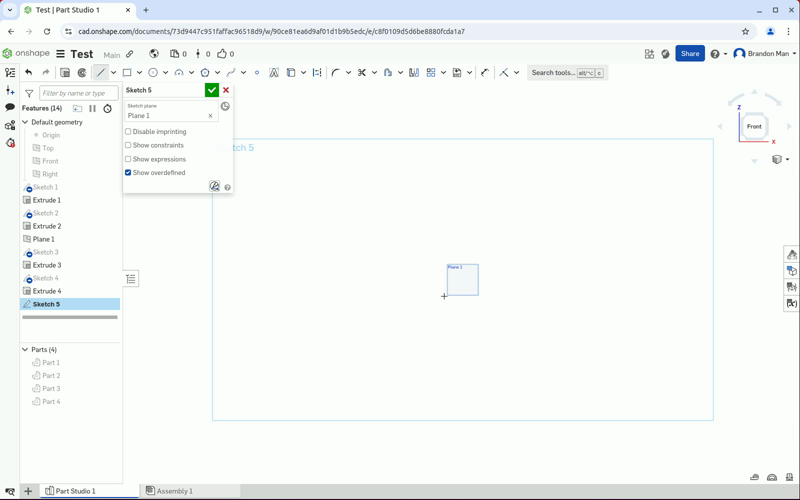
click(444, 295)
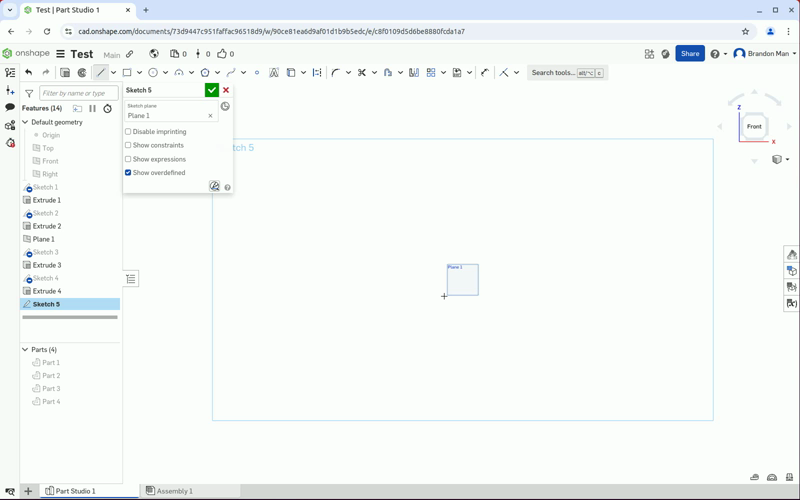
key_up(shift)
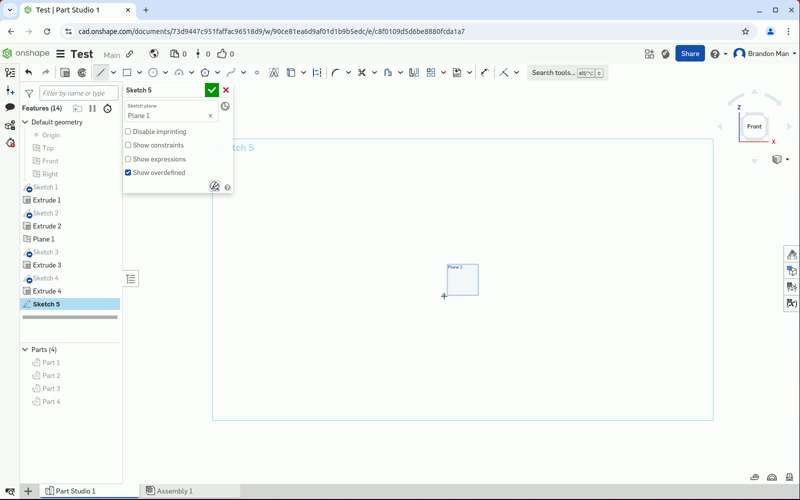
key_down(shift)
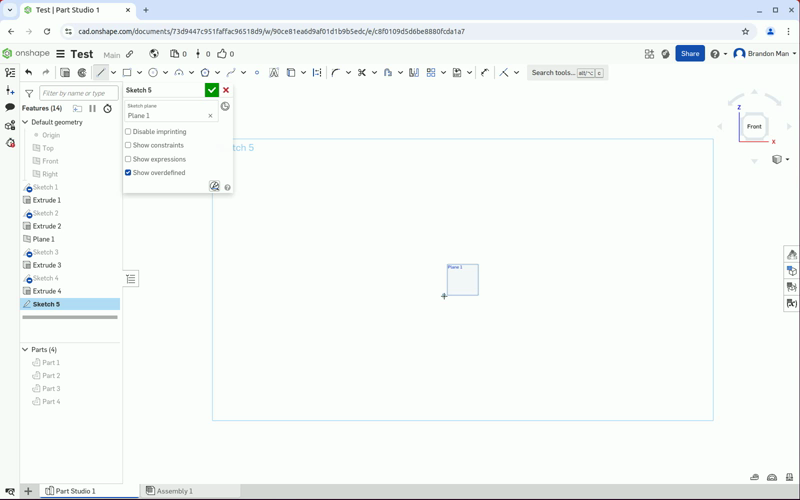
mouse_move(474, 295)
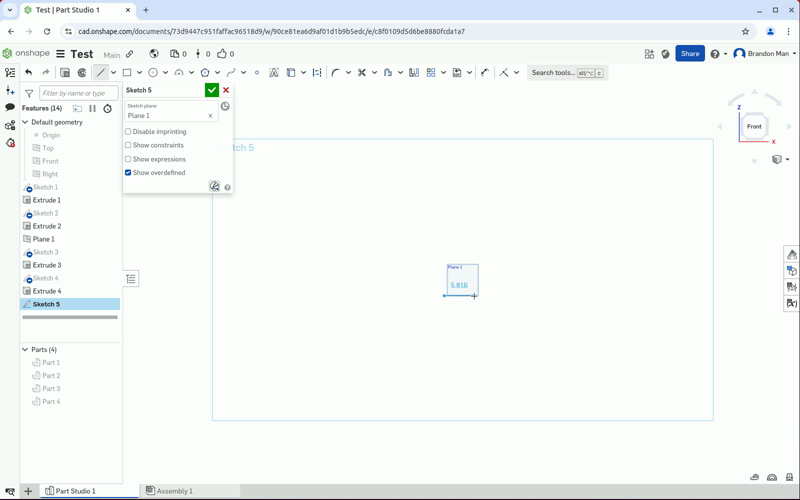
mouse_move(452, 295)
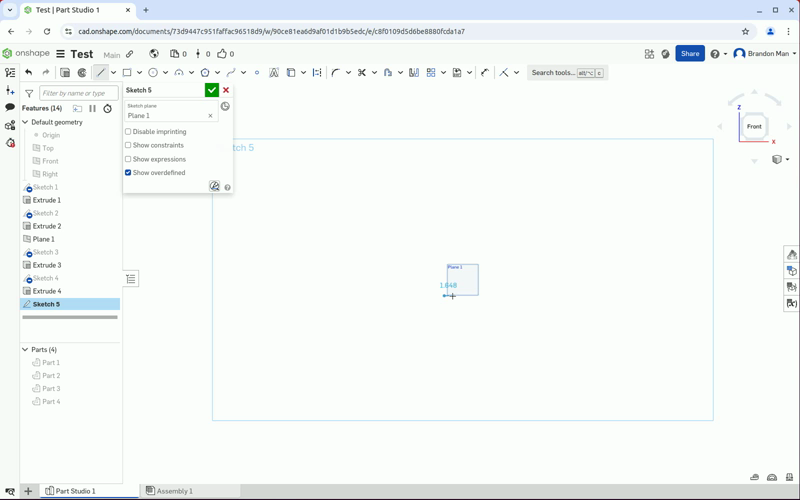
click(452, 295)
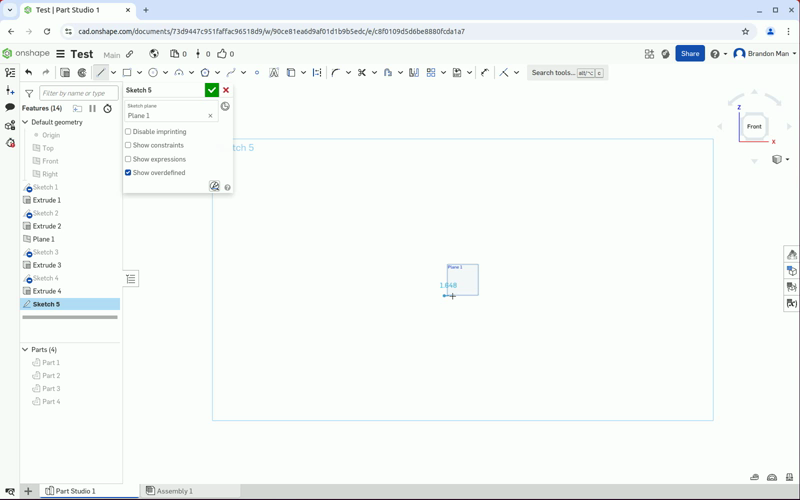
key_up(shift)
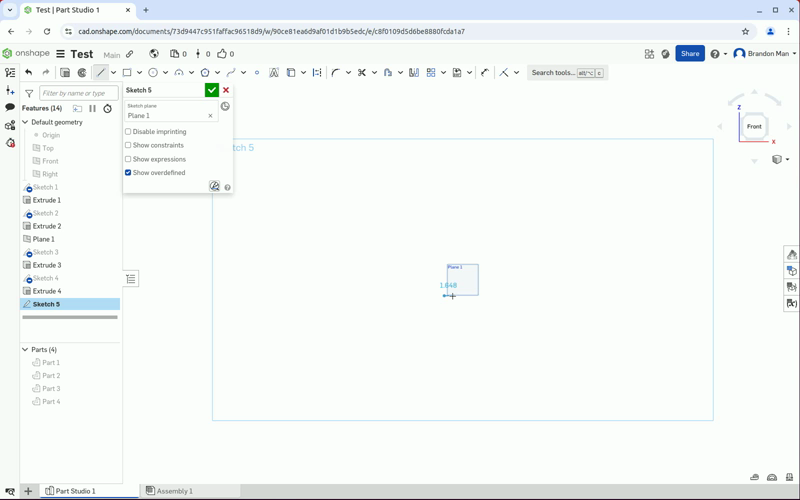
key_down(shift)
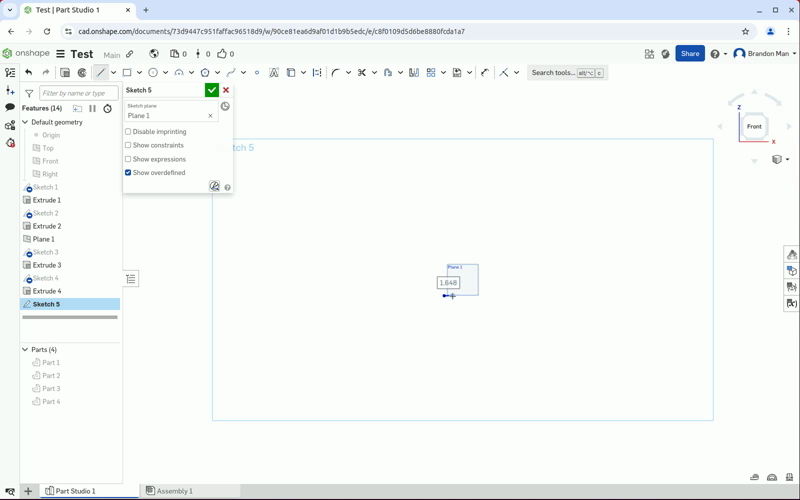
mouse_move(482, 295)
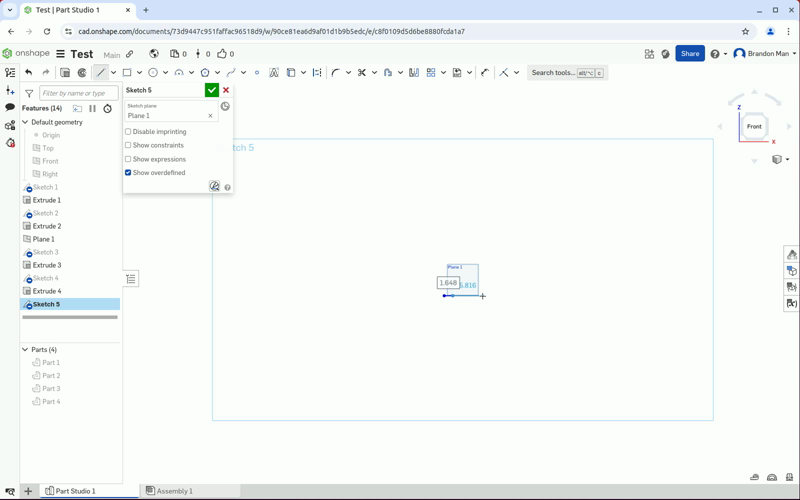
mouse_move(451, 292)
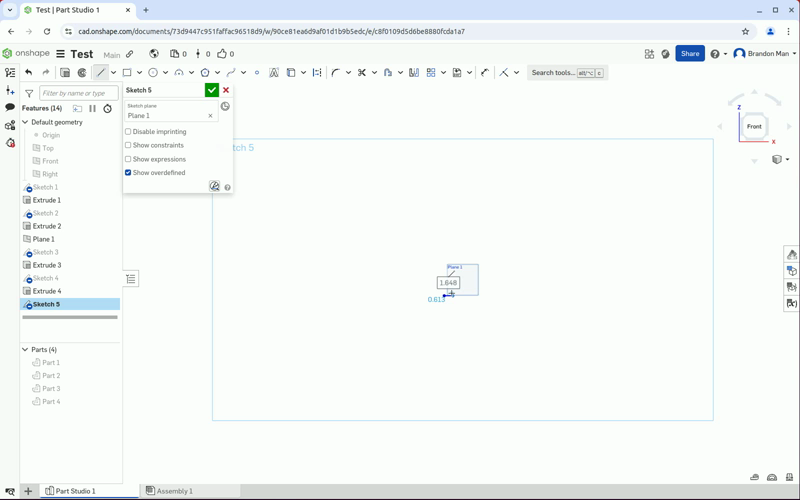
scroll(6)
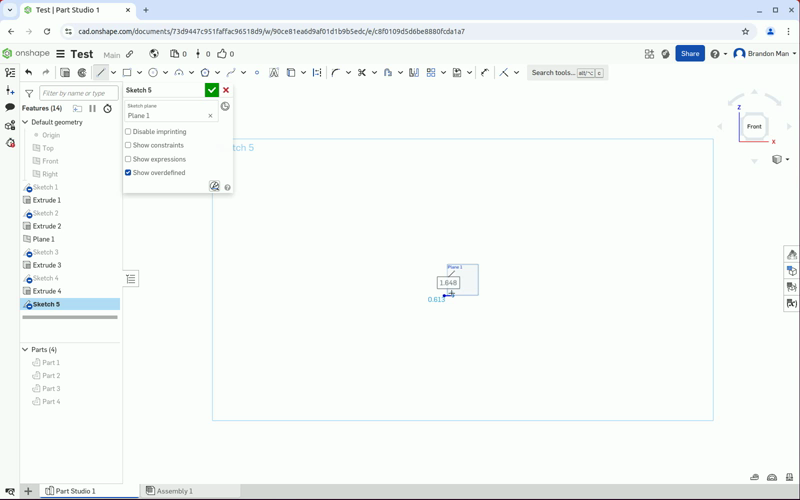
scroll(6)
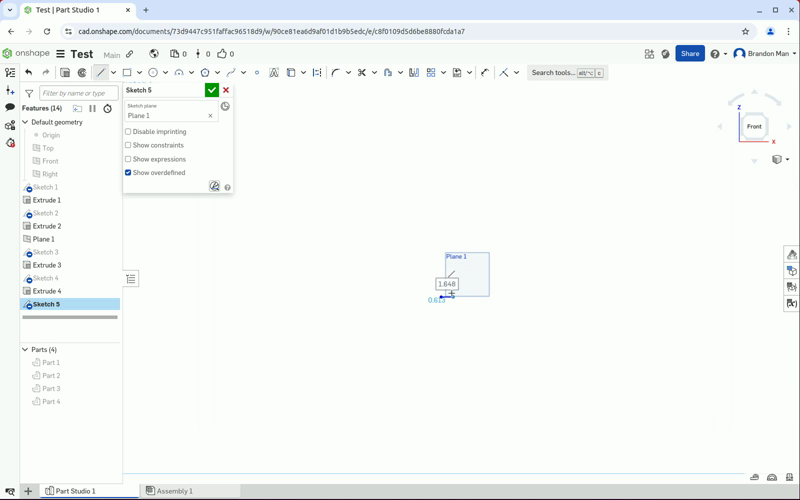
scroll(6)
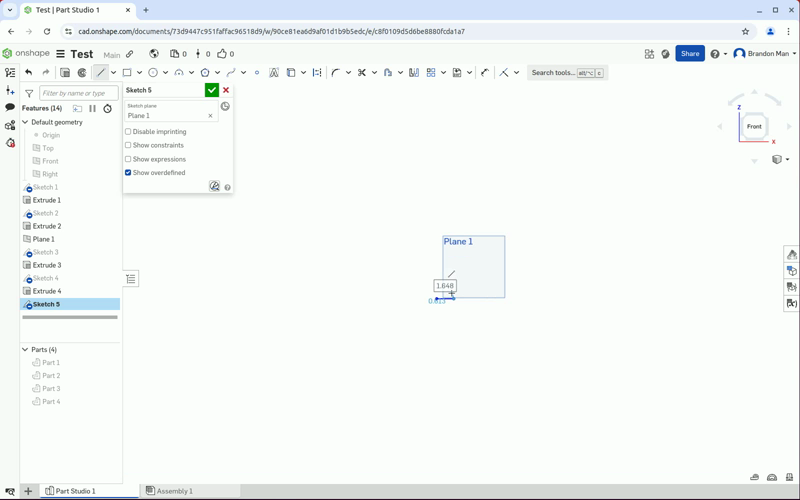
scroll(6)
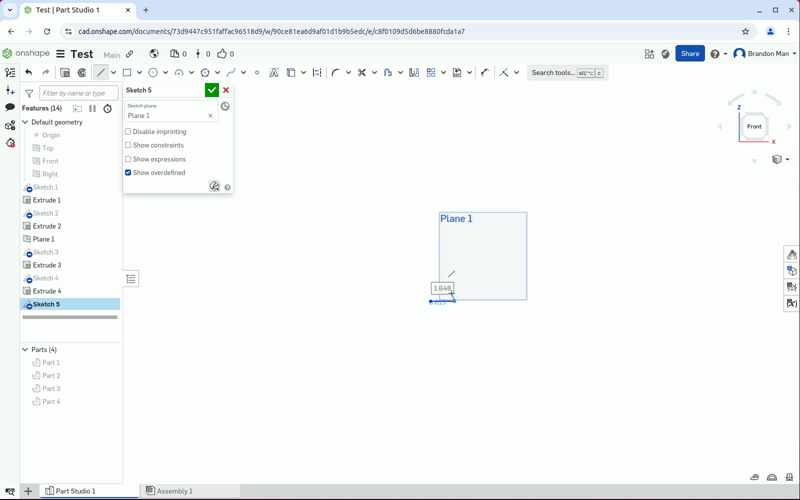
scroll(6)
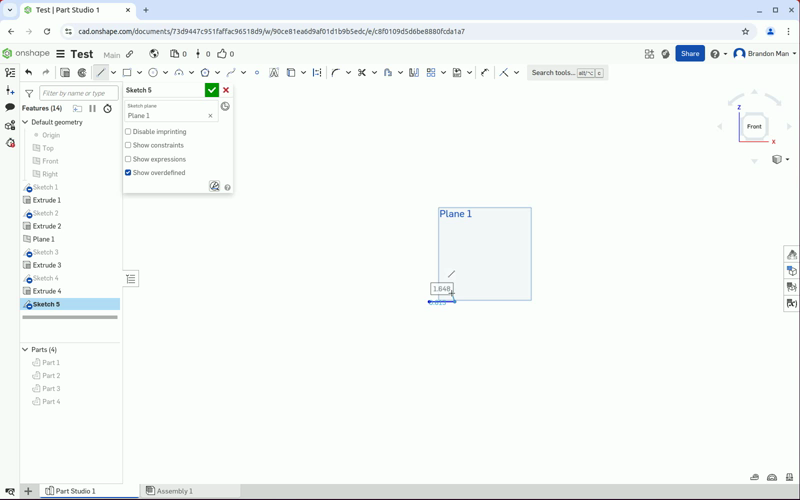
scroll(6)
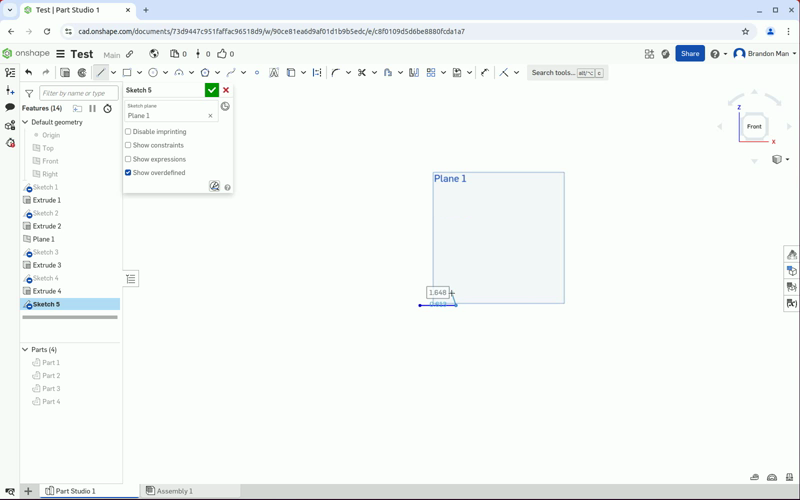
scroll(6)
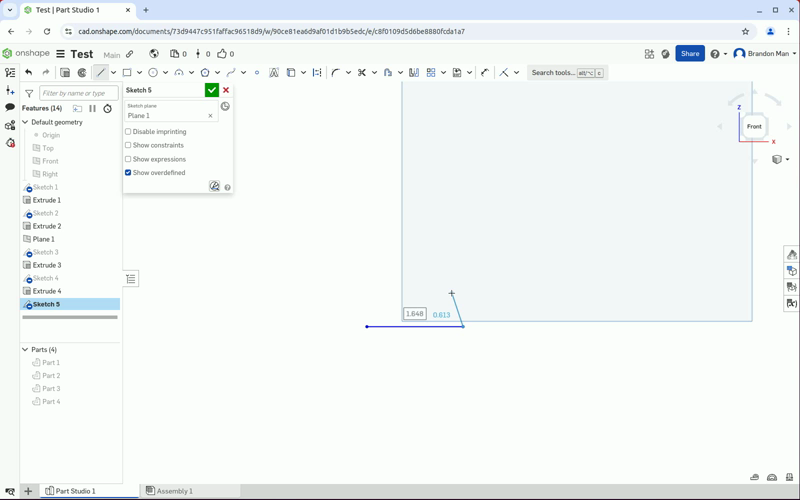
click(451, 292)
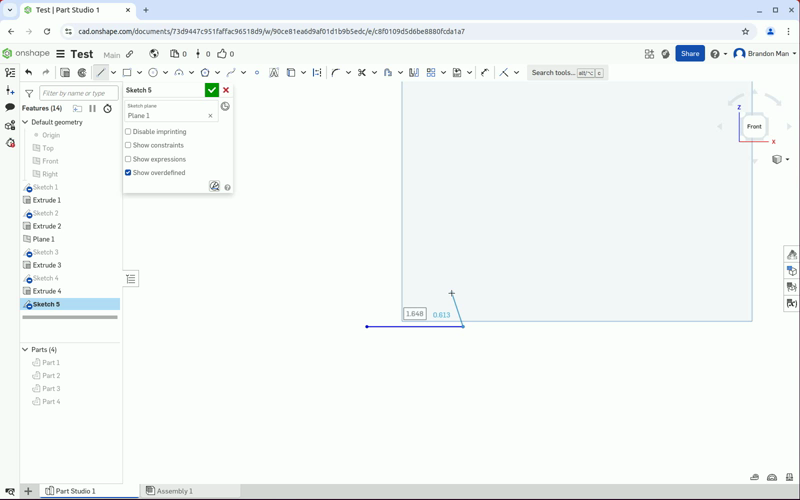
scroll(-6)
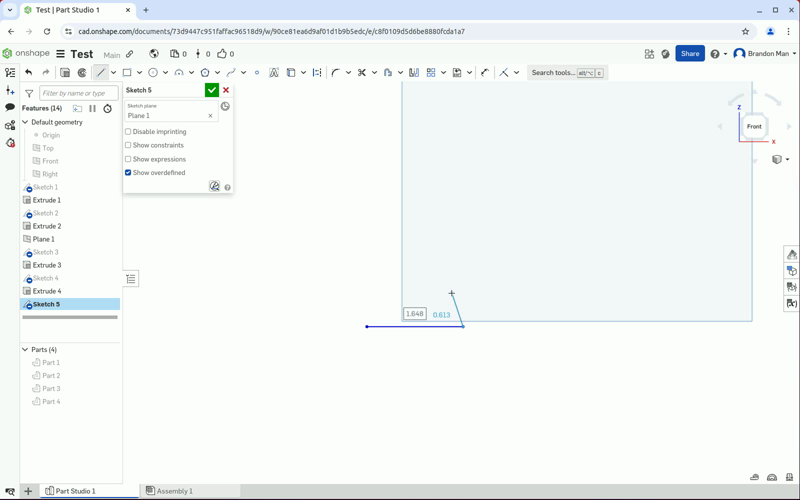
scroll(-6)
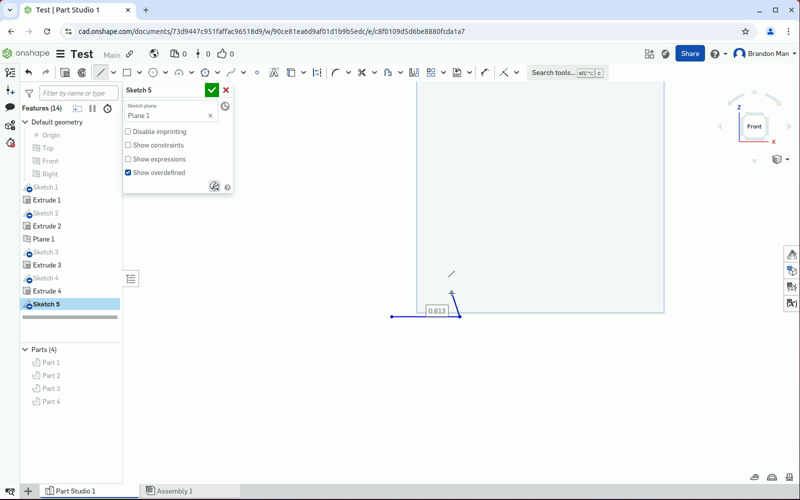
scroll(-6)
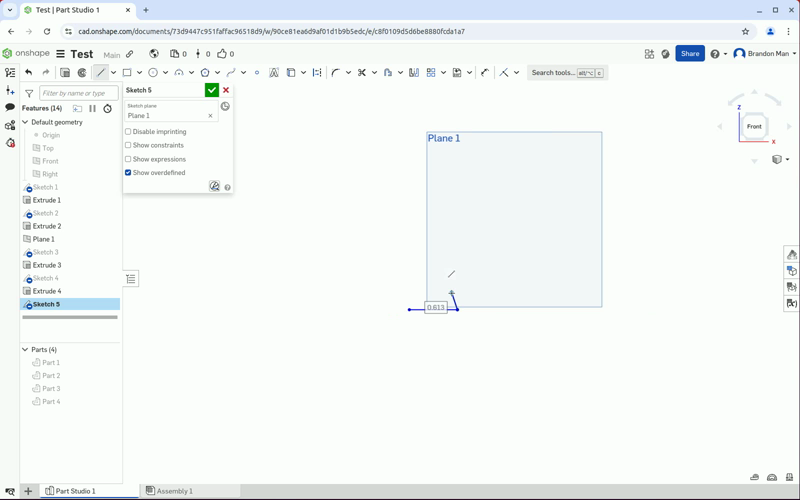
scroll(-6)
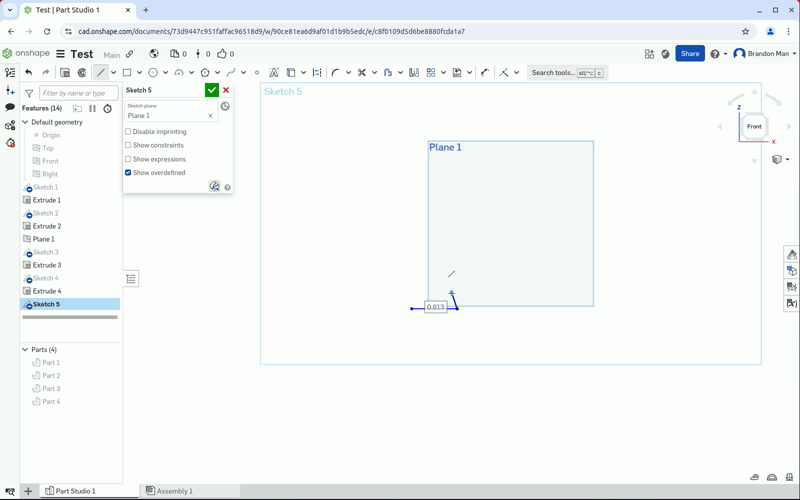
scroll(-6)
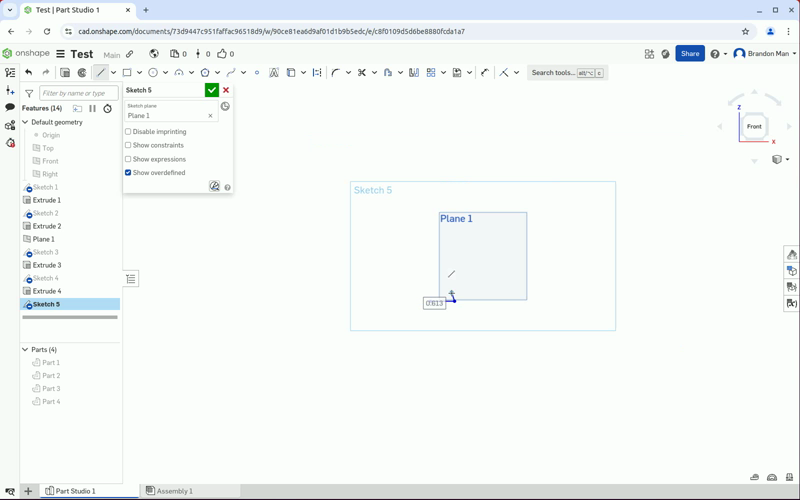
scroll(-6)
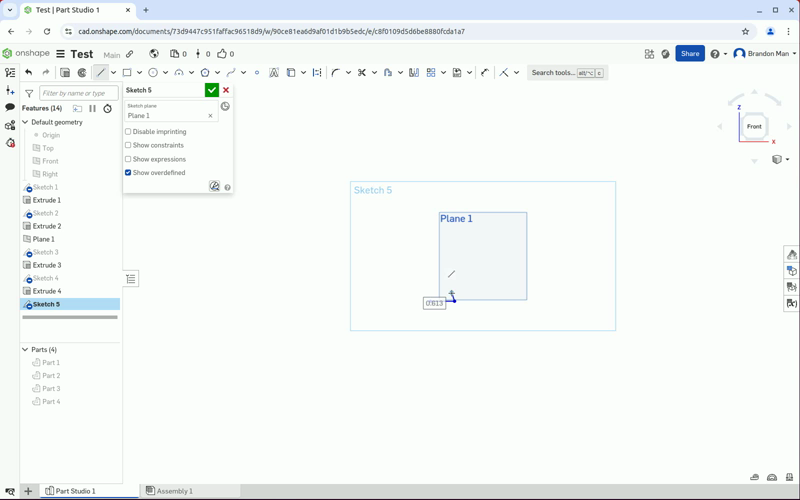
scroll(-6)
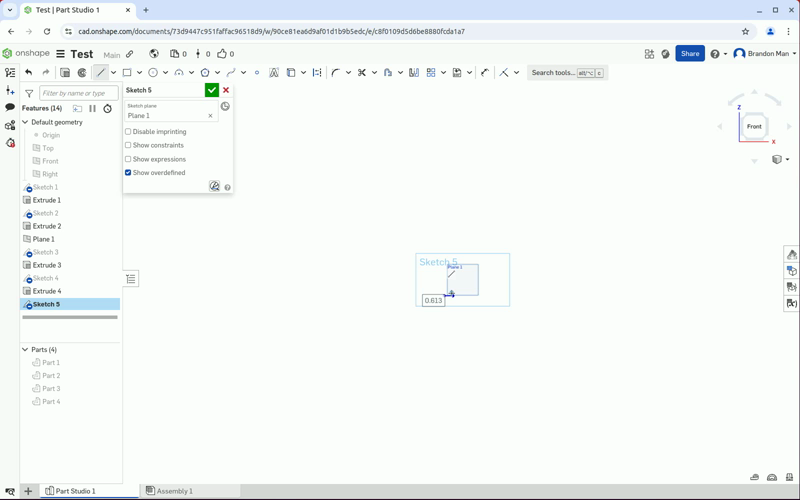
key_up(shift)
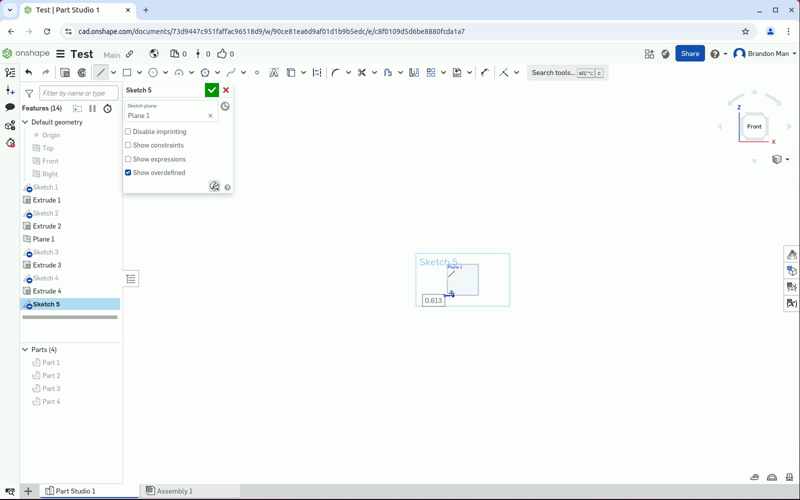
key_down(shift)
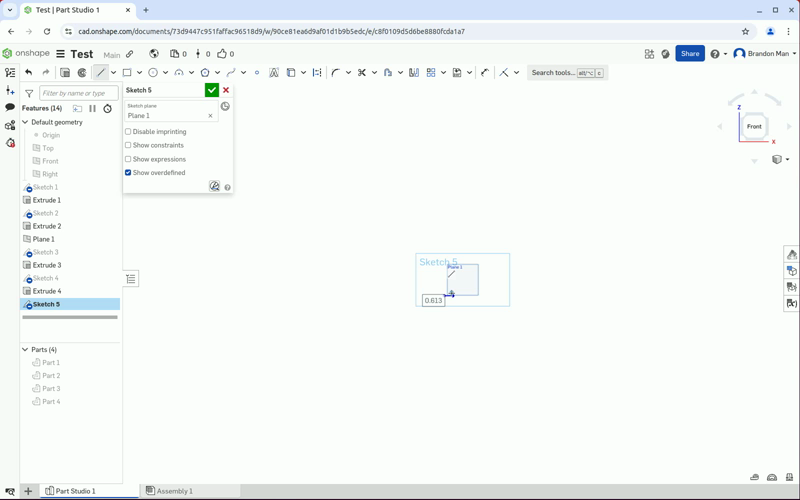
mouse_move(481, 292)
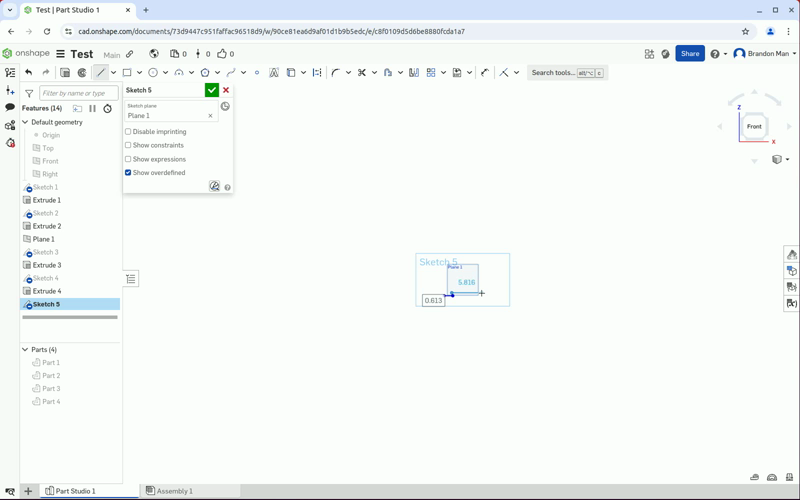
mouse_move(445, 292)
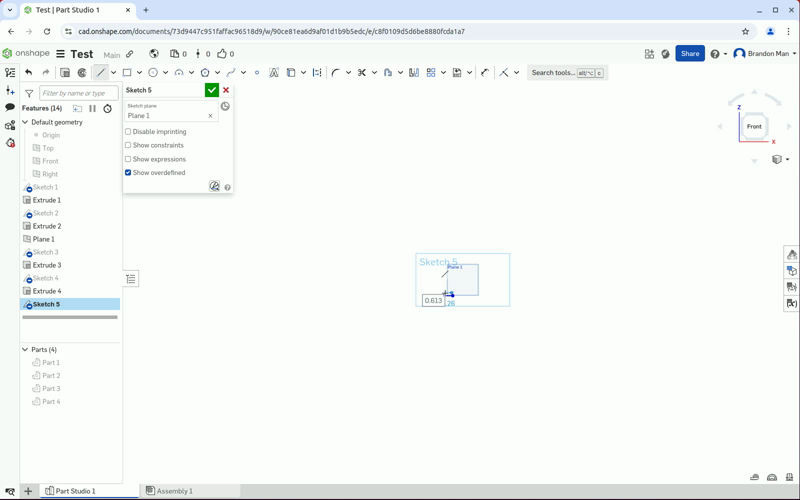
scroll(6)
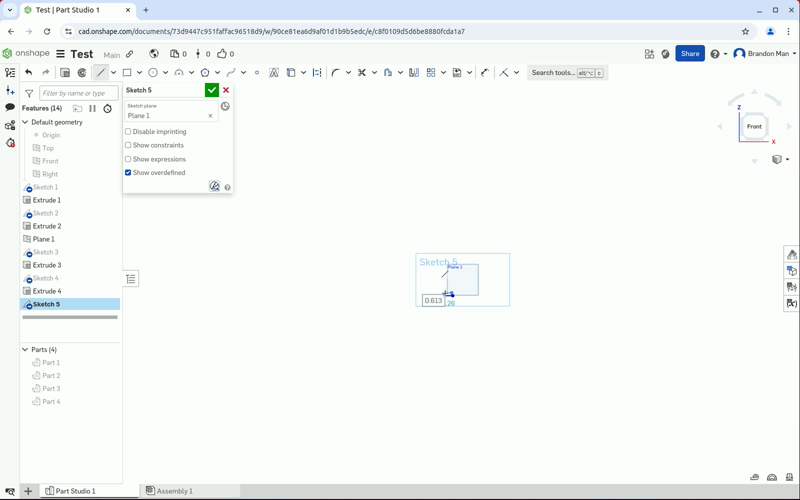
scroll(6)
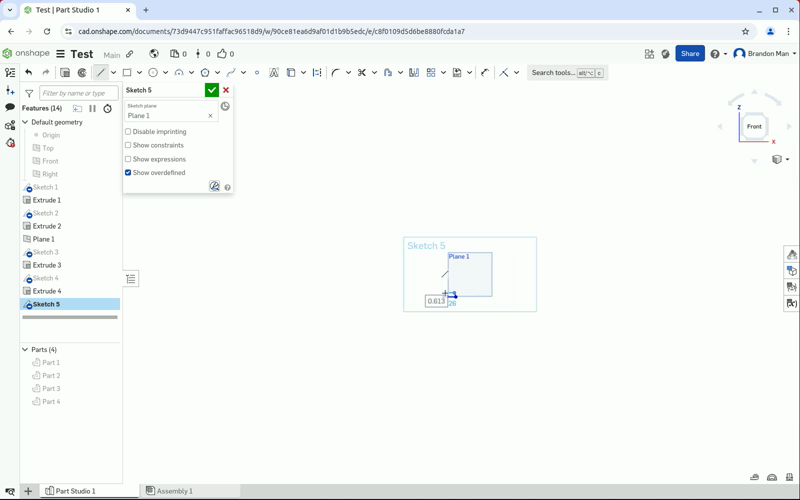
scroll(6)
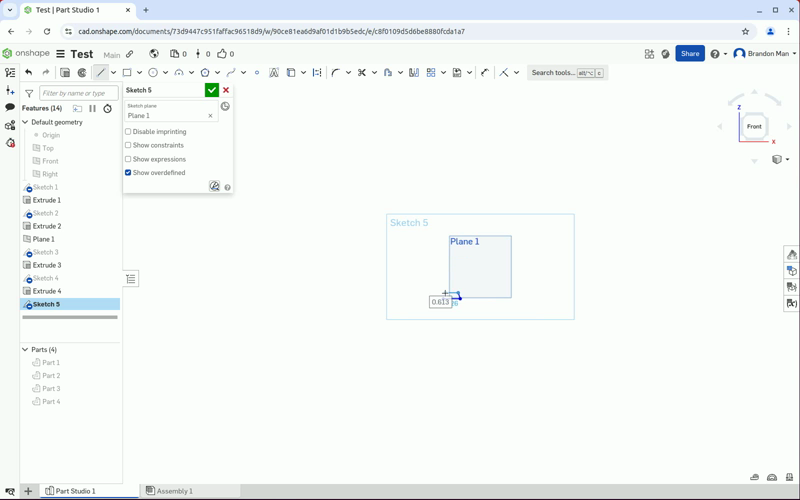
scroll(6)
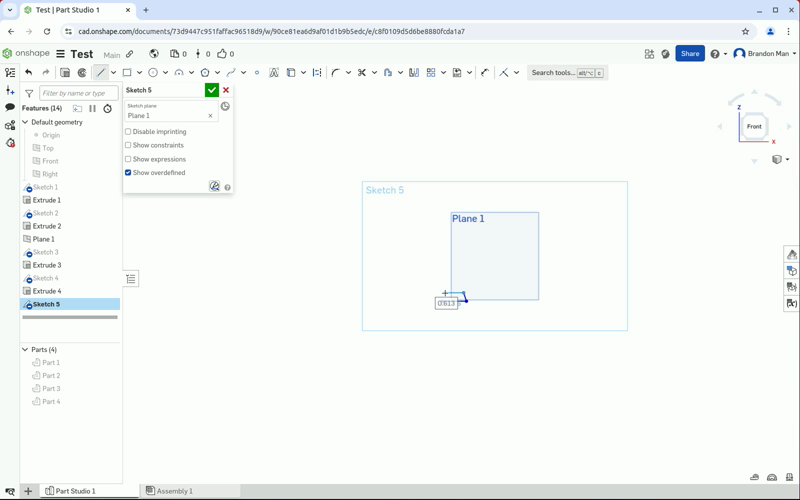
scroll(6)
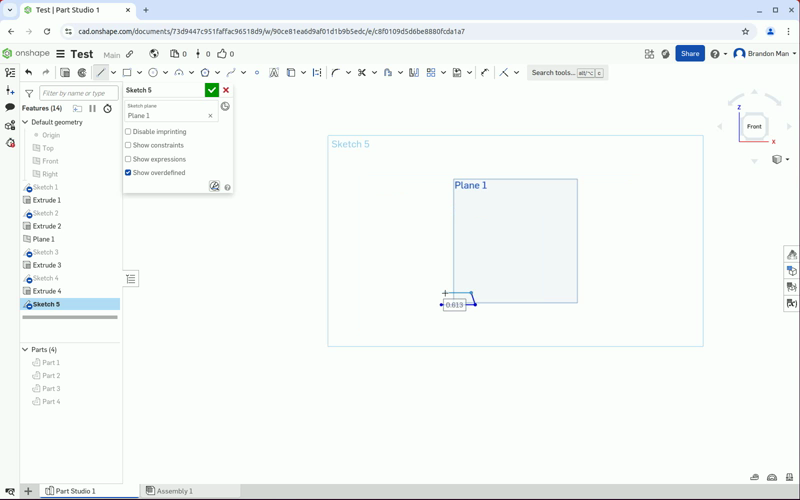
scroll(6)
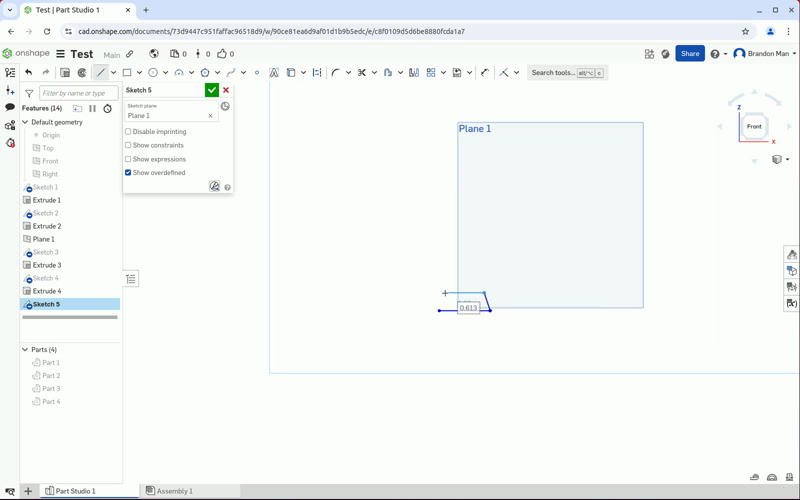
scroll(6)
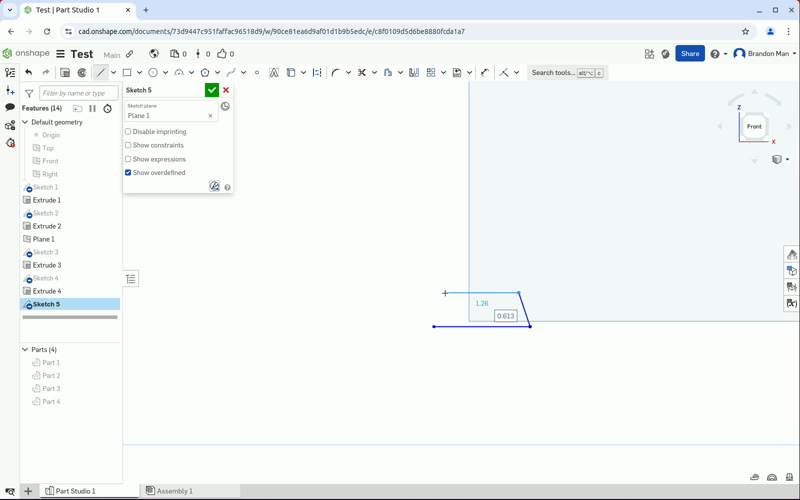
click(445, 292)
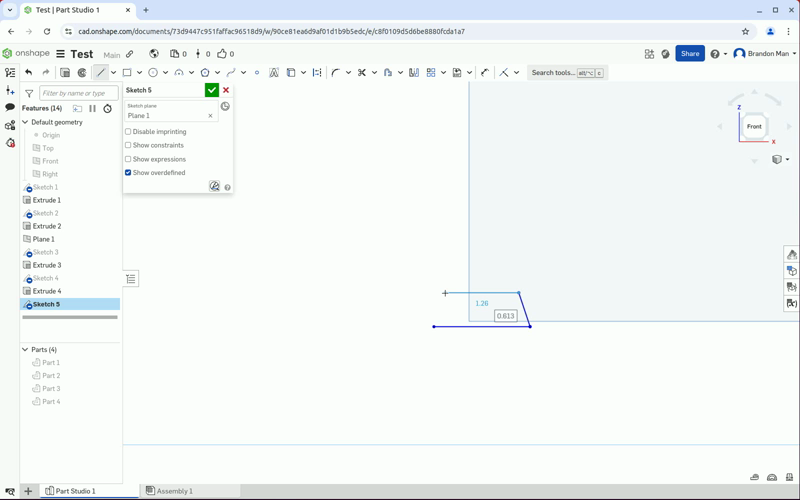
scroll(-6)
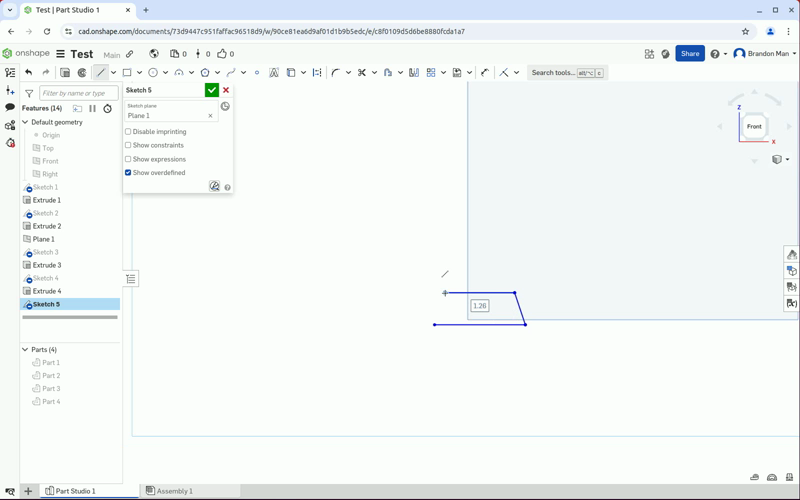
scroll(-6)
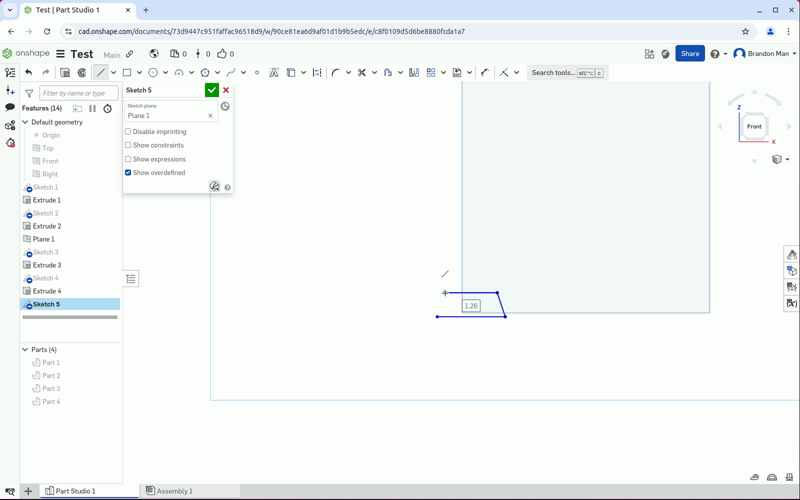
scroll(-6)
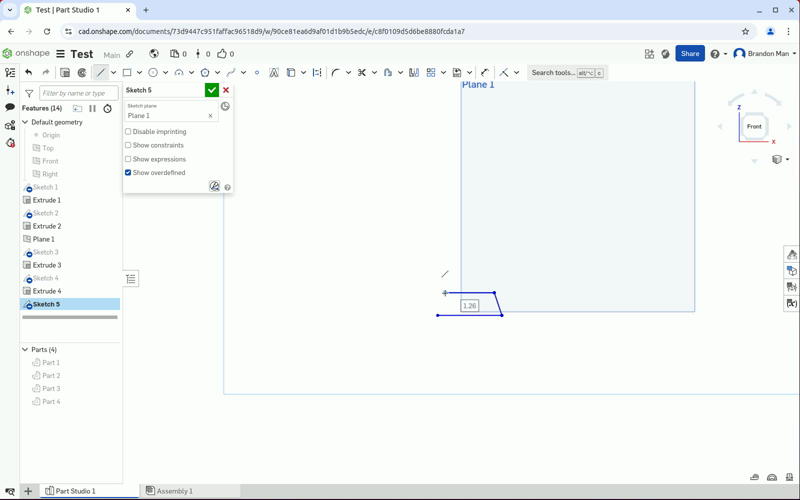
scroll(-6)
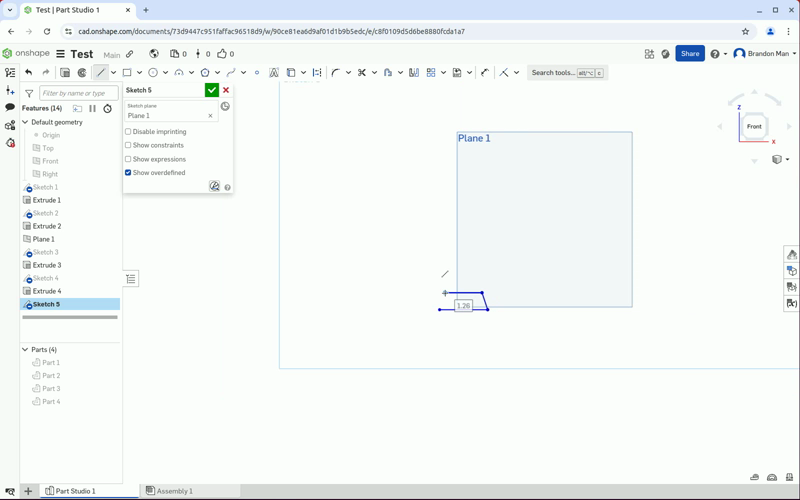
scroll(-6)
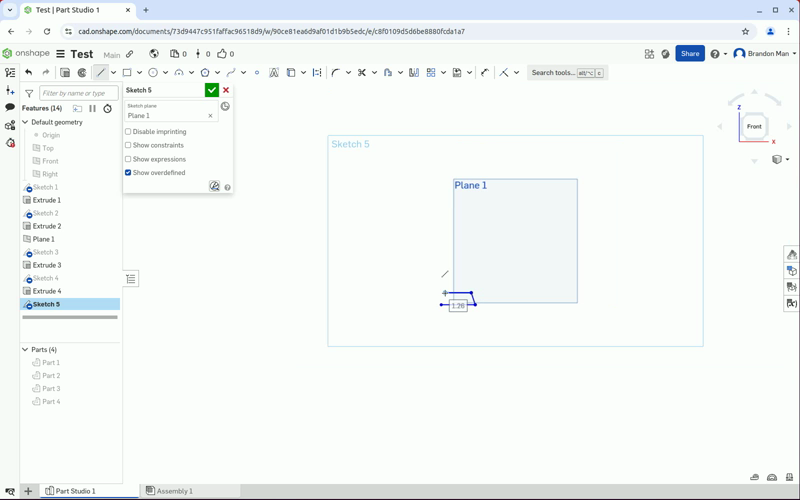
scroll(-6)
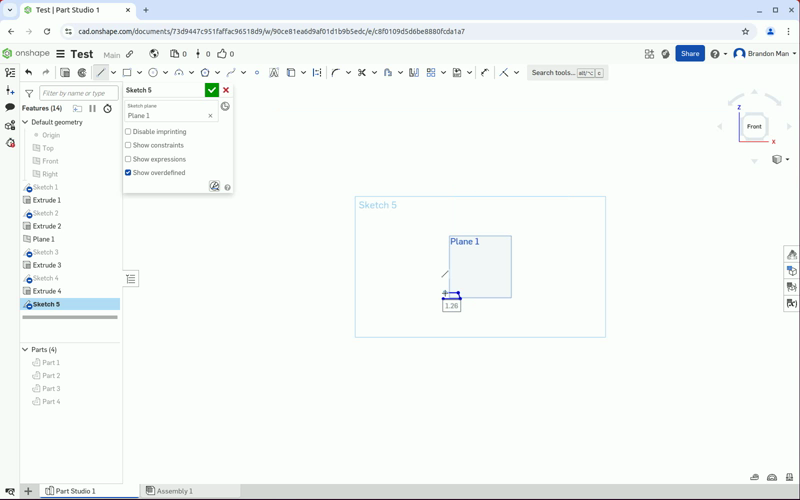
scroll(-6)
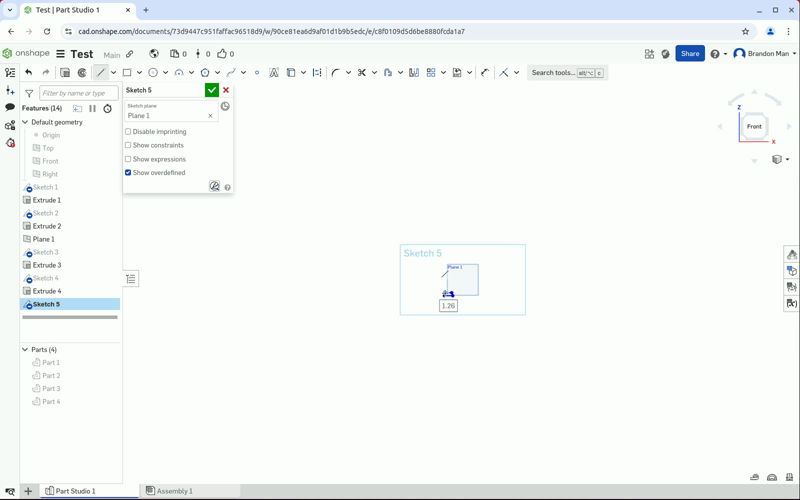
key_up(shift)
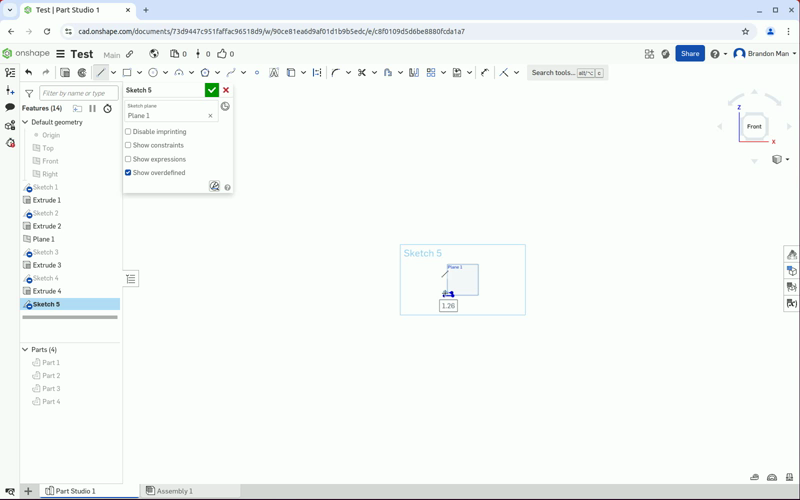
mouse_move(475, 292)
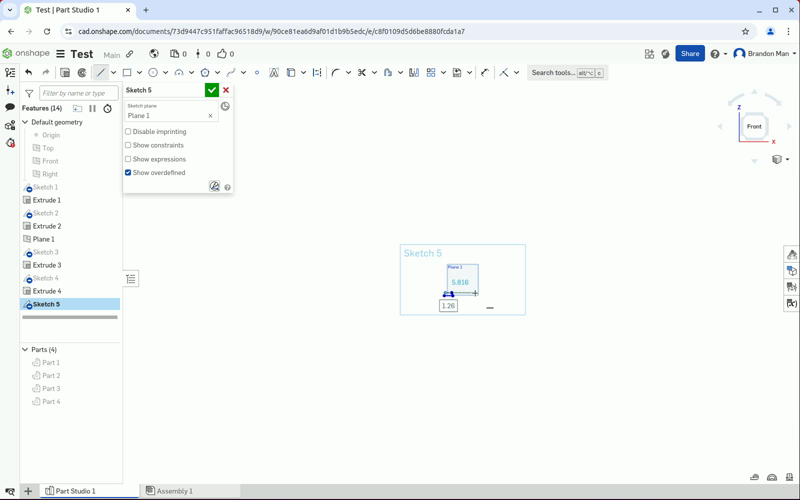
key_down(shift)
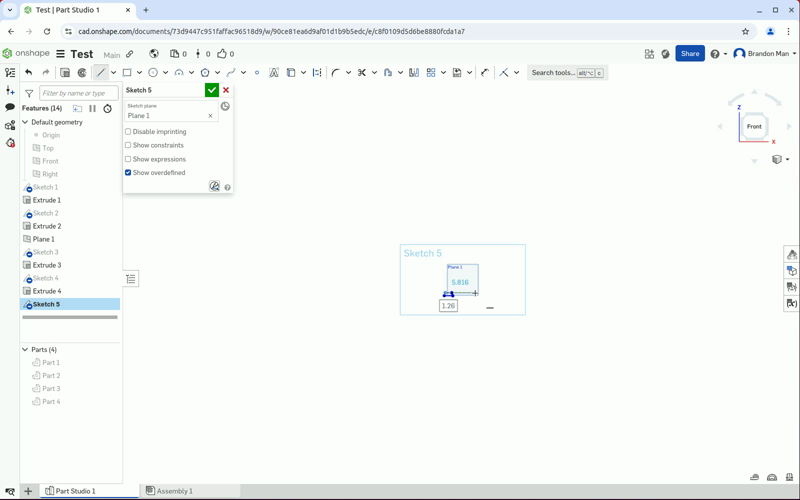
mouse_move(444, 295)
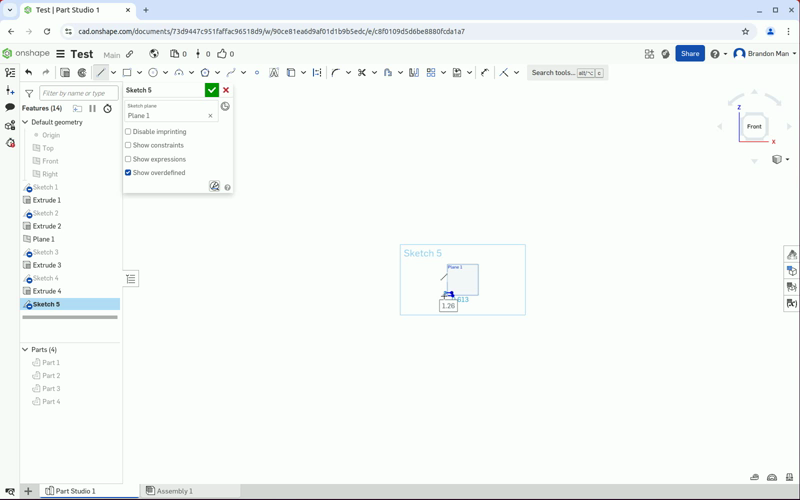
scroll(6)
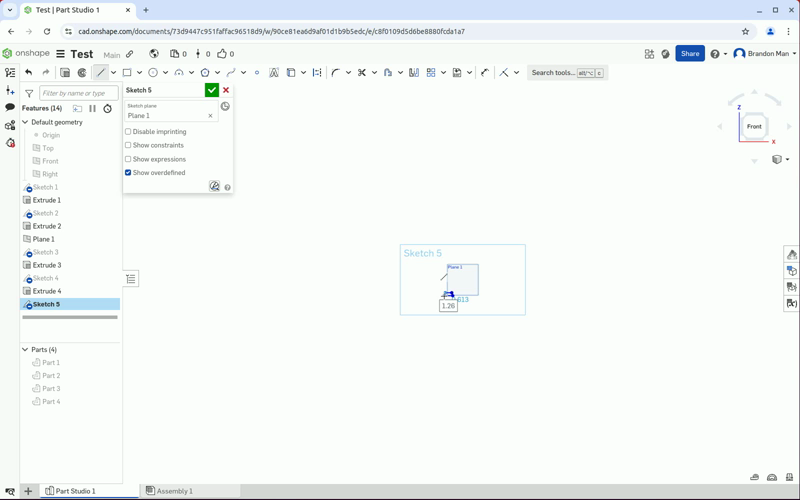
scroll(6)
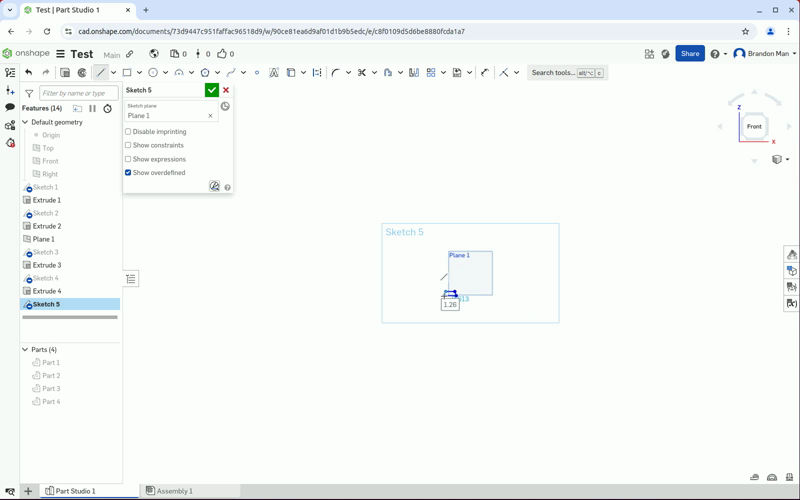
scroll(6)
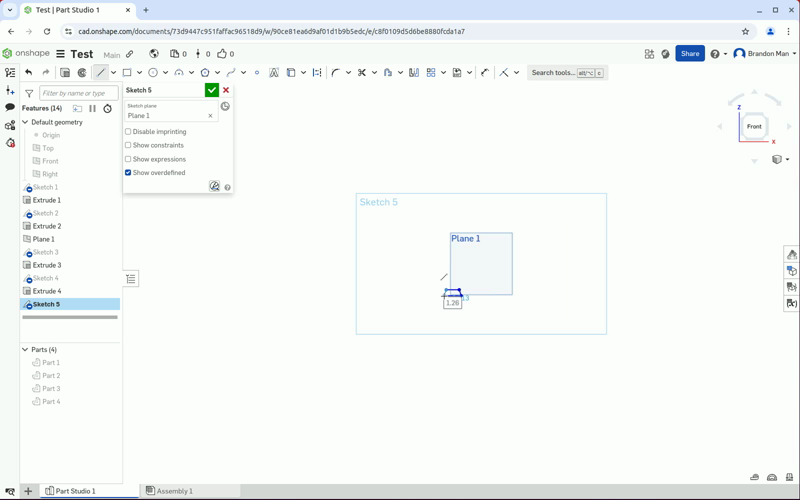
scroll(6)
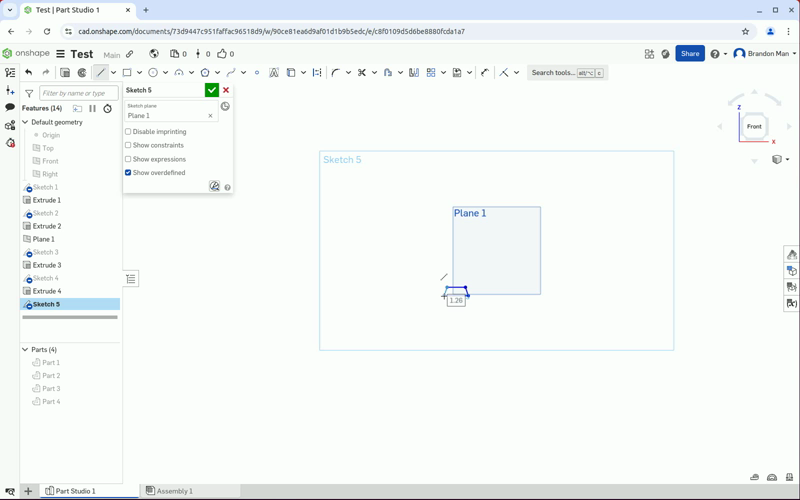
scroll(6)
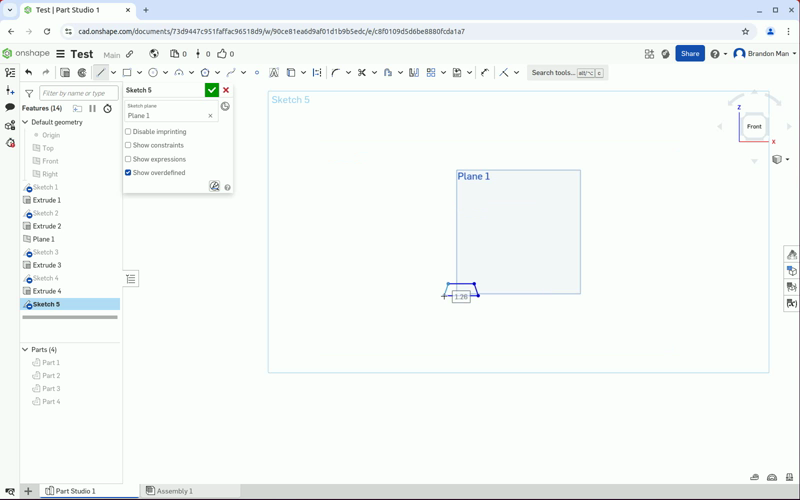
scroll(6)
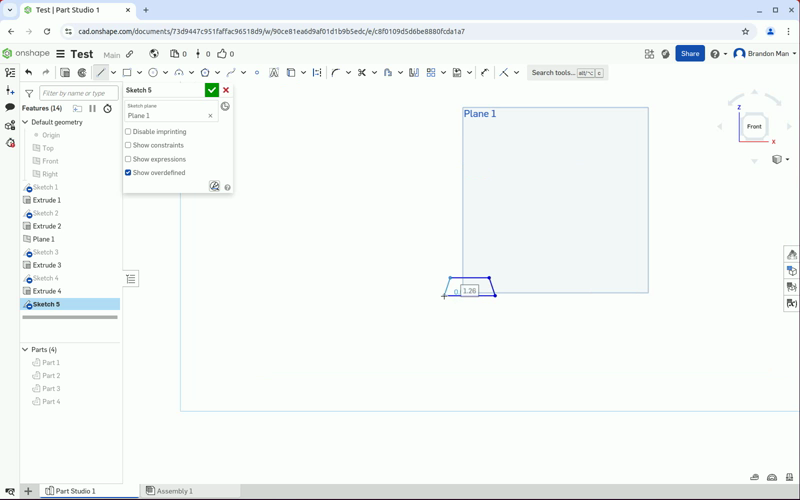
scroll(6)
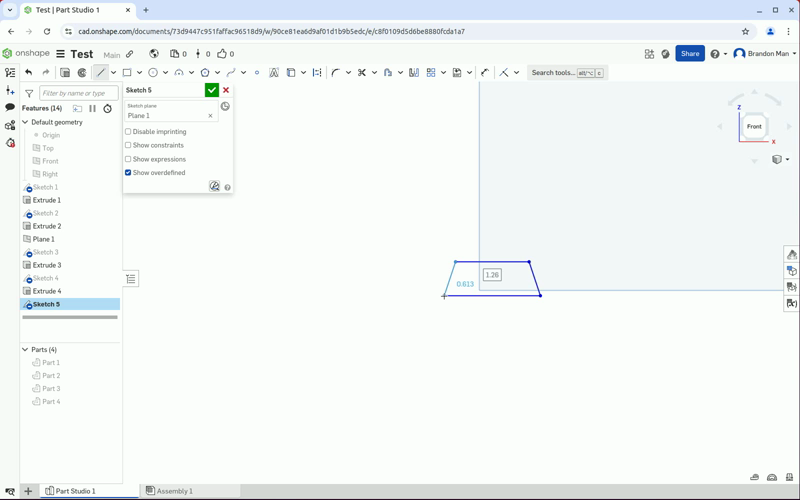
key_up(shift)
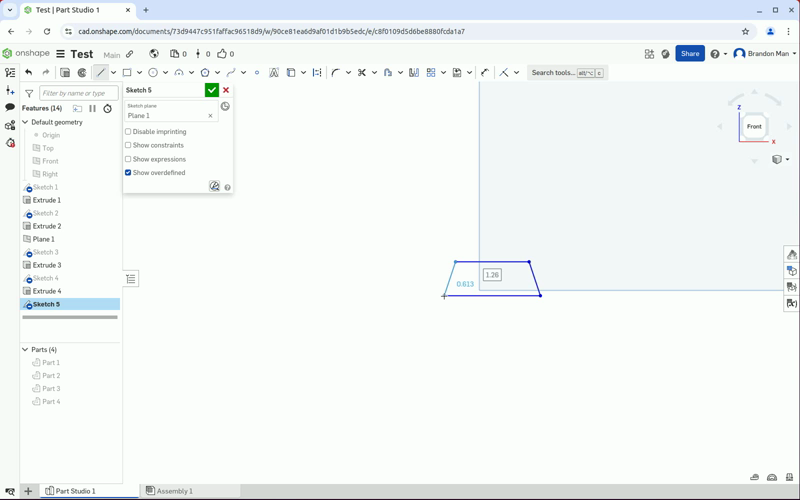
click(444, 295)
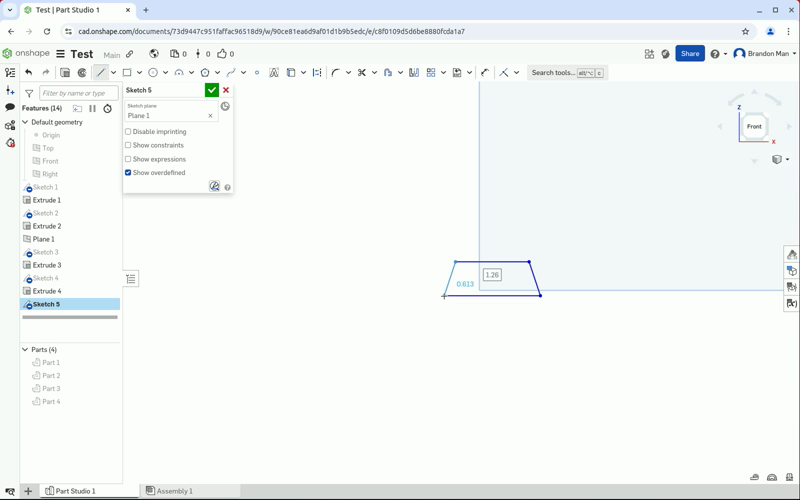
scroll(-6)
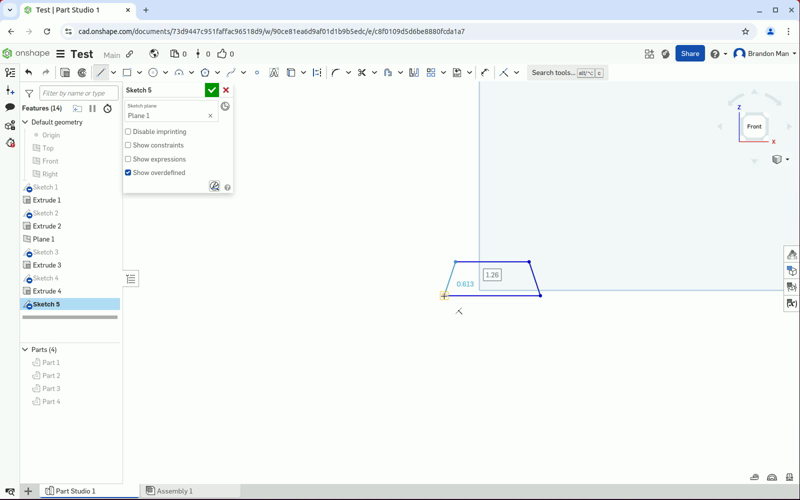
scroll(-6)
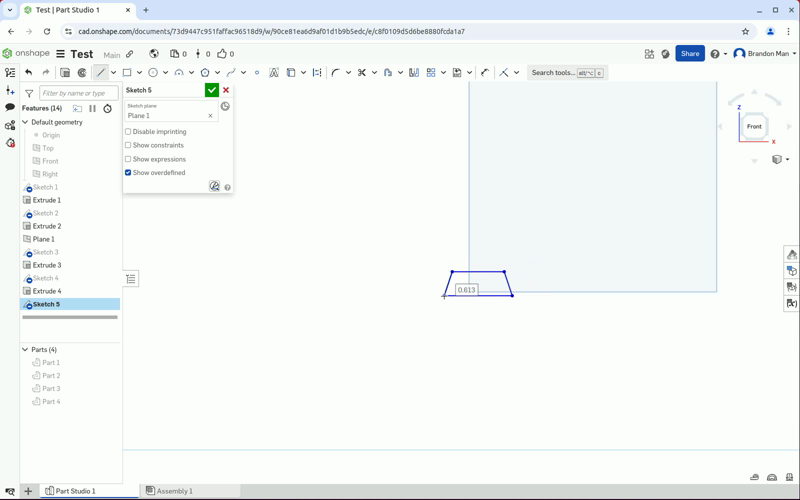
scroll(-6)
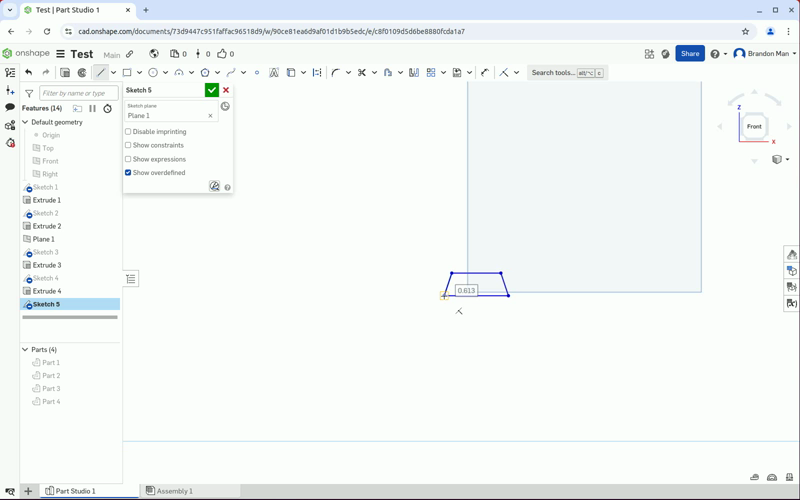
scroll(-6)
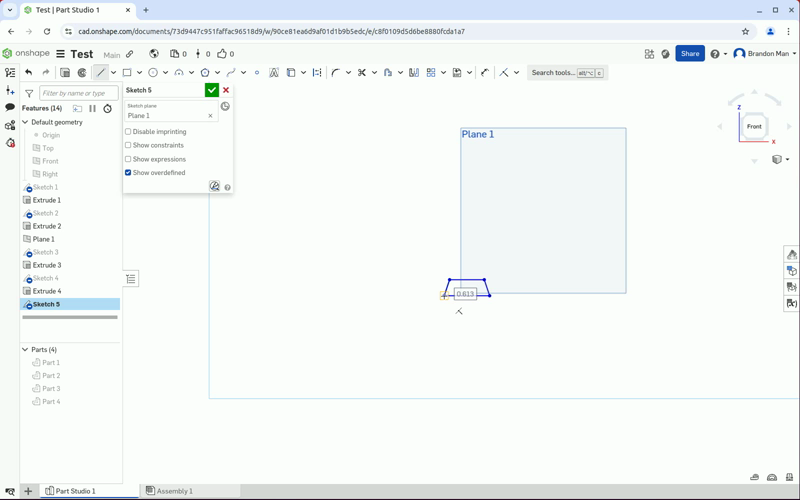
scroll(-6)
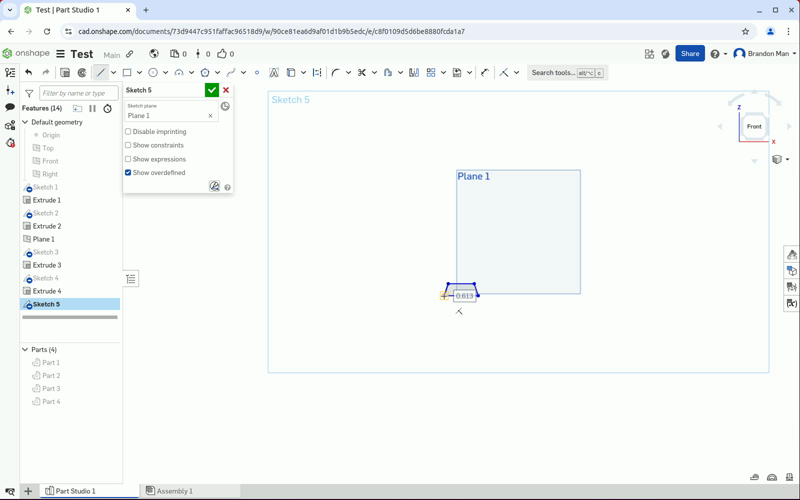
scroll(-6)
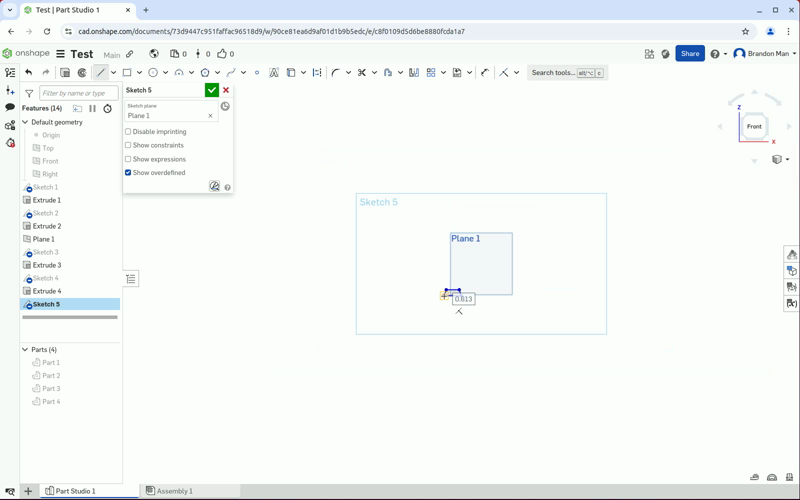
scroll(-6)
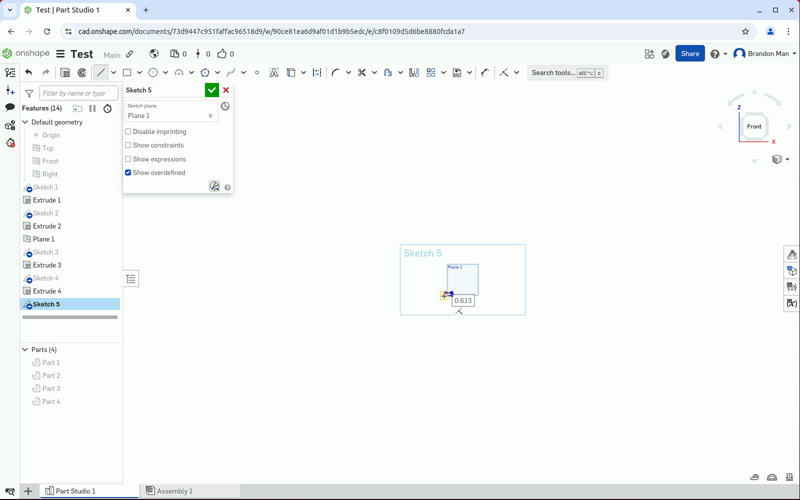
key(esc)
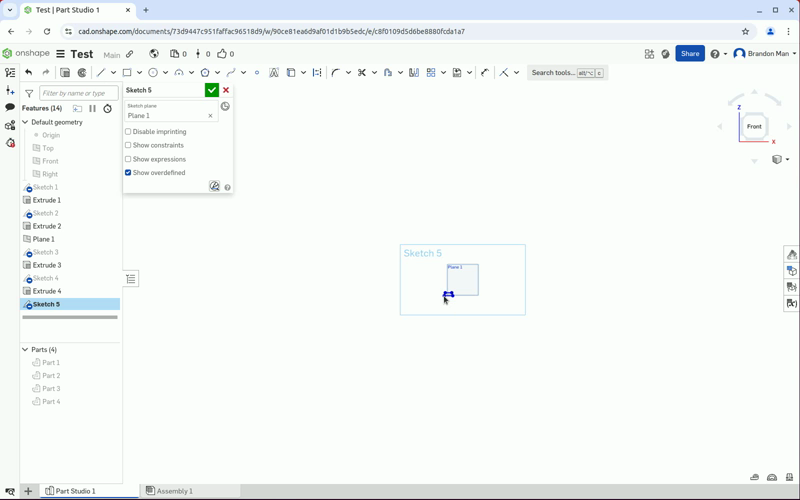
mouse_move(448, 293)
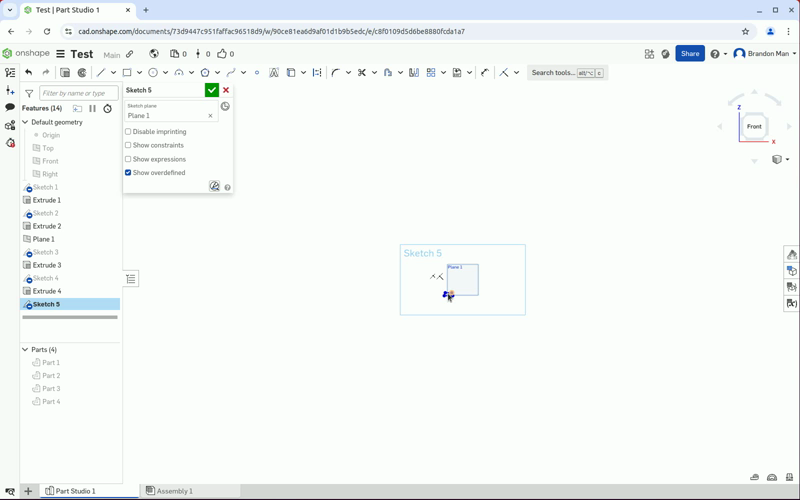
scroll(6)
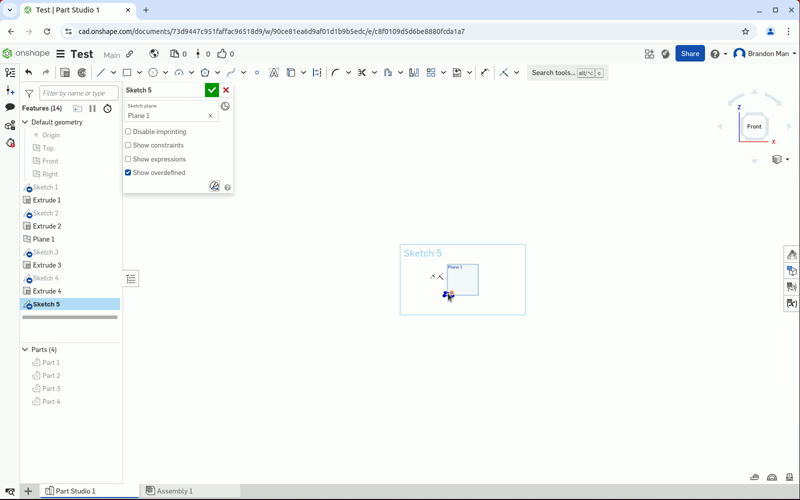
scroll(6)
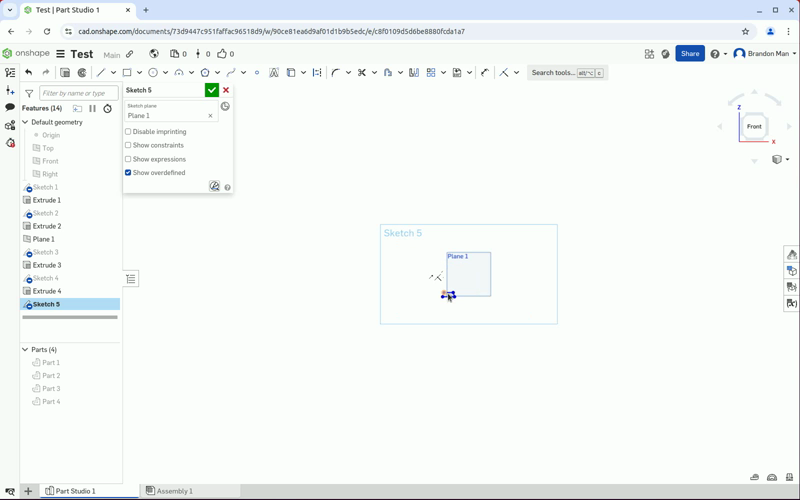
scroll(6)
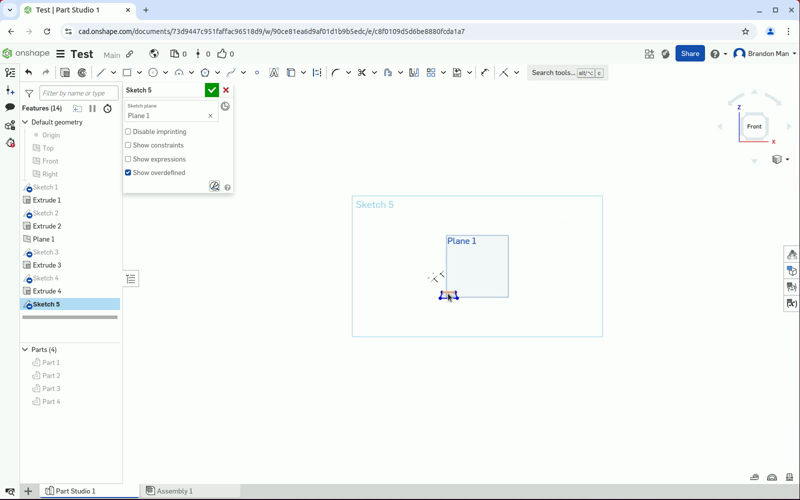
scroll(6)
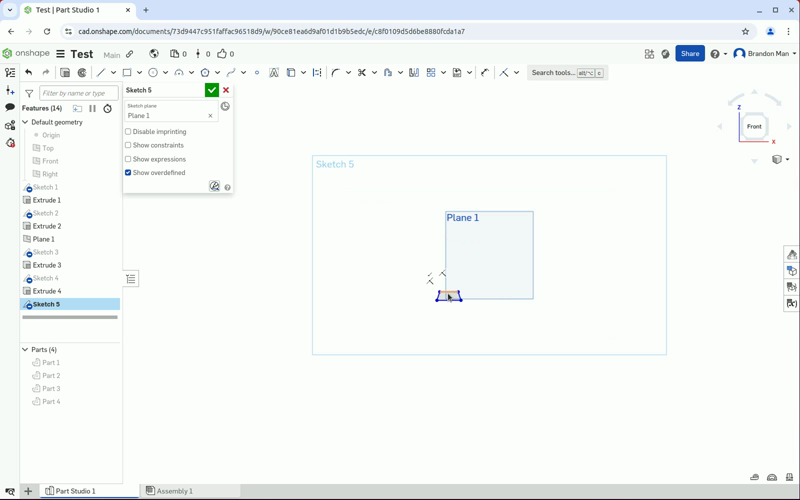
scroll(6)
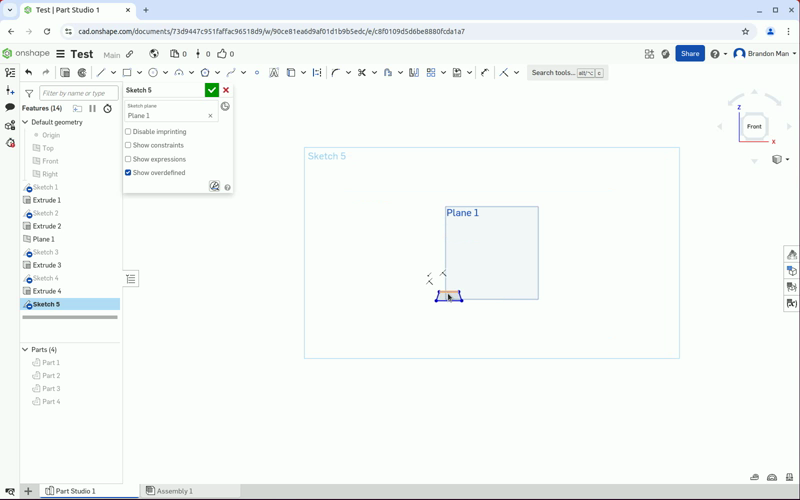
scroll(6)
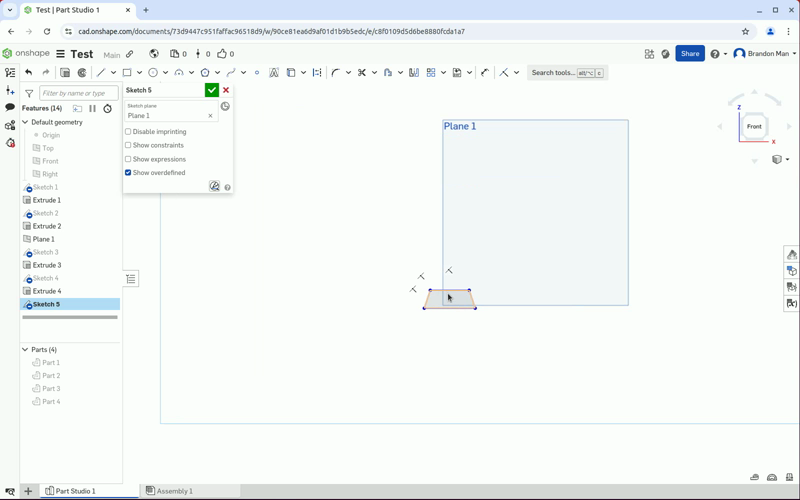
scroll(6)
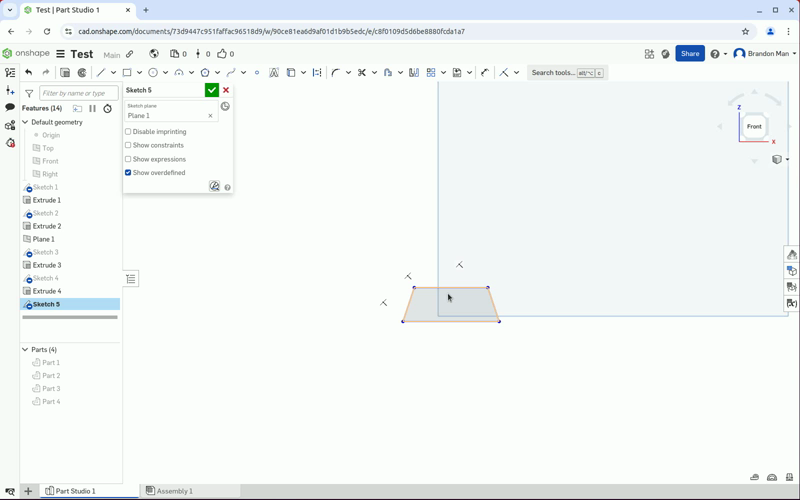
click(448, 293)
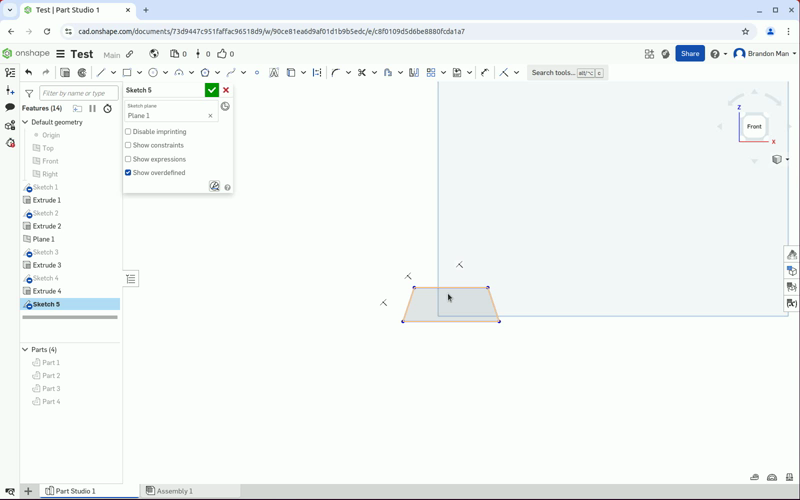
scroll(-6)
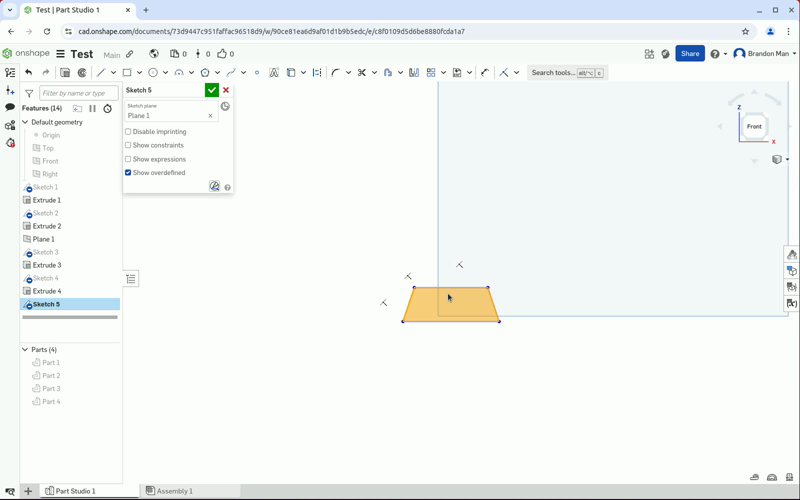
scroll(-6)
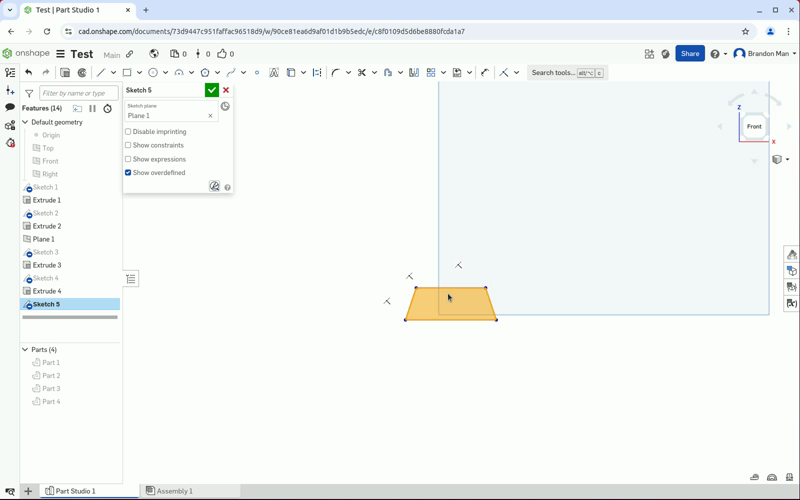
scroll(-6)
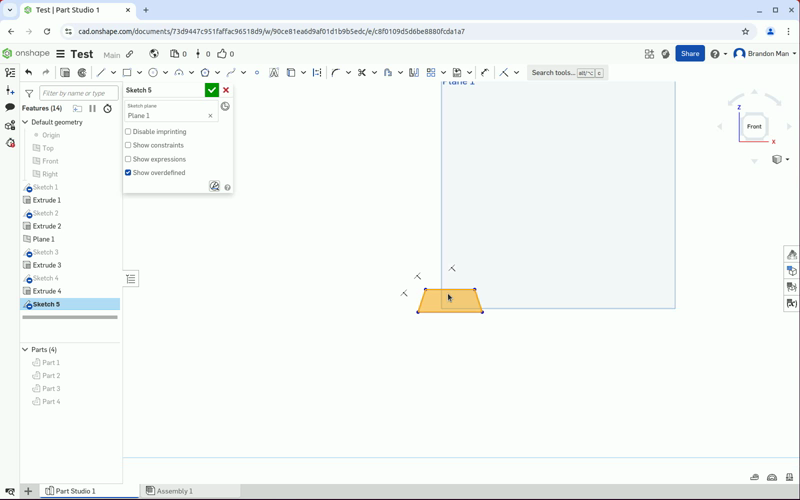
scroll(-6)
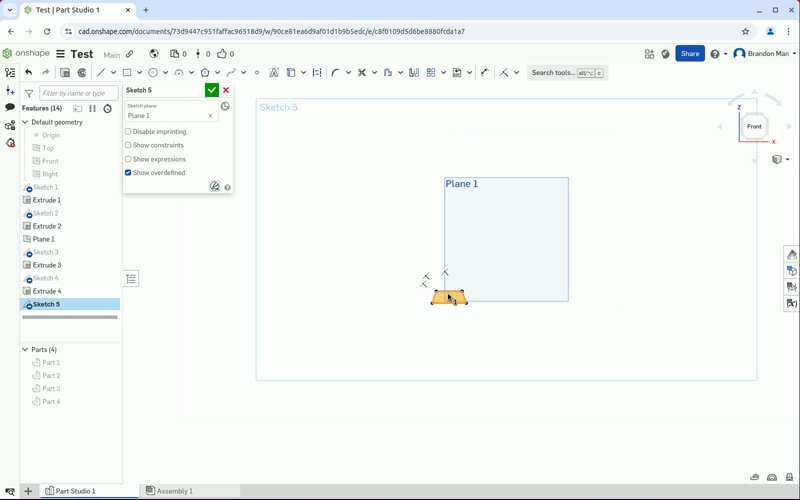
scroll(-6)
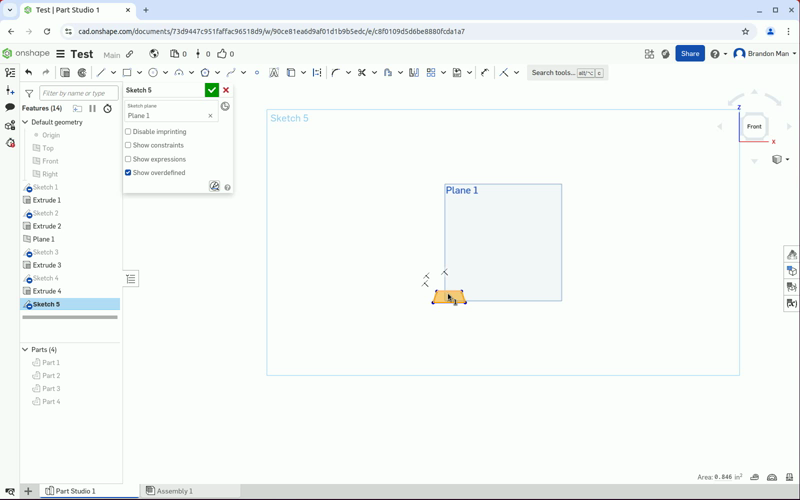
scroll(-6)
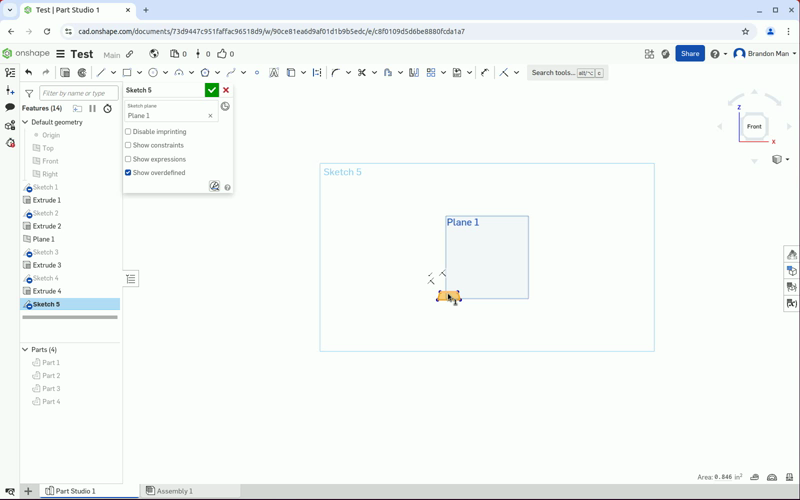
scroll(-6)
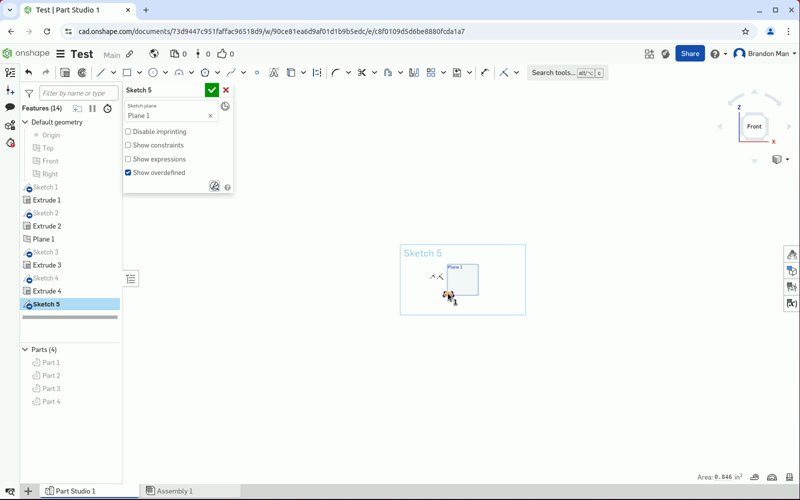
mouse_move(73, 352)
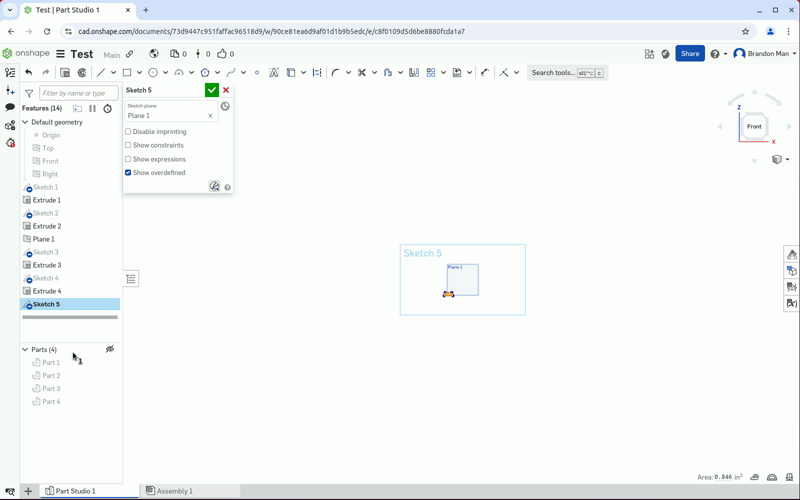
key(shift+y)
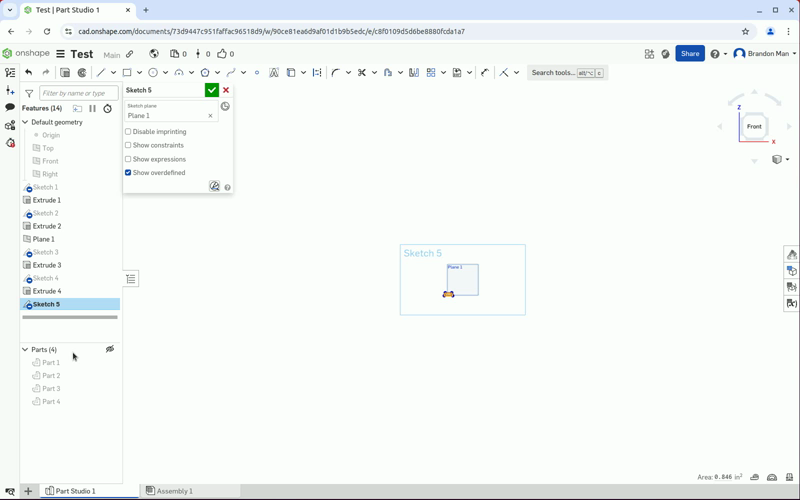
key(shift+e)
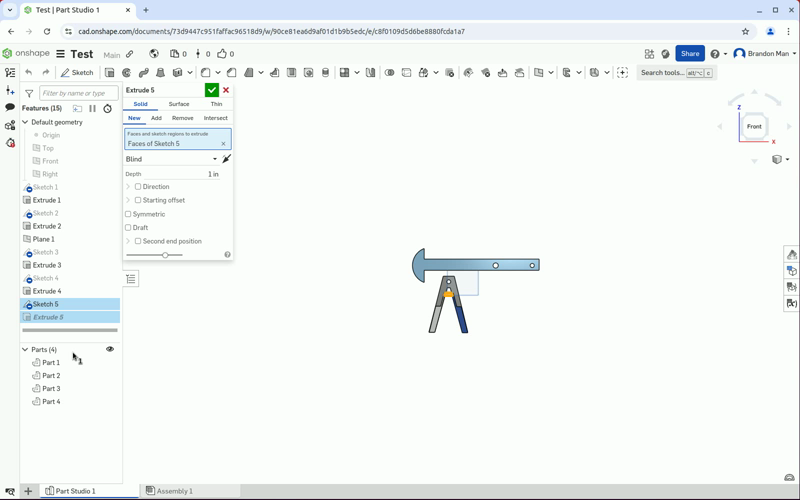
mouse_move(143, 106)
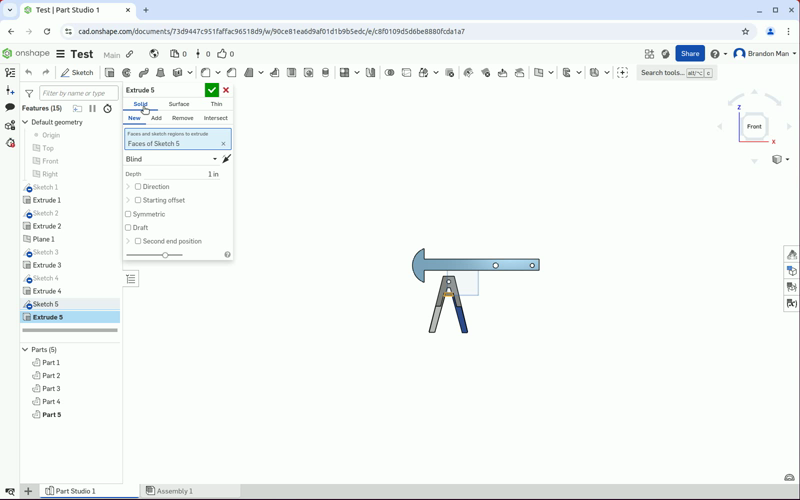
click(143, 106)
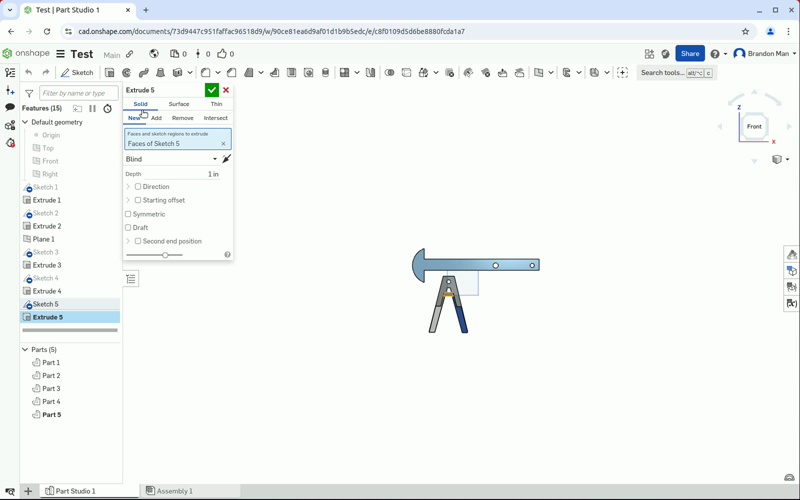
mouse_move(137, 120)
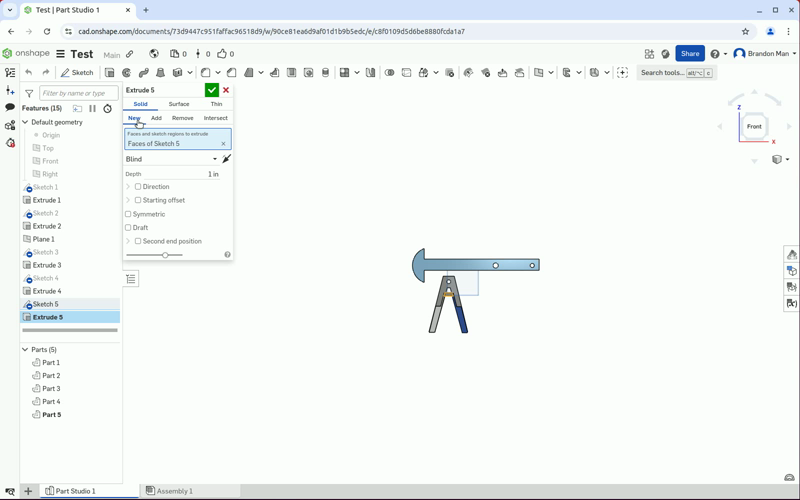
click(137, 120)
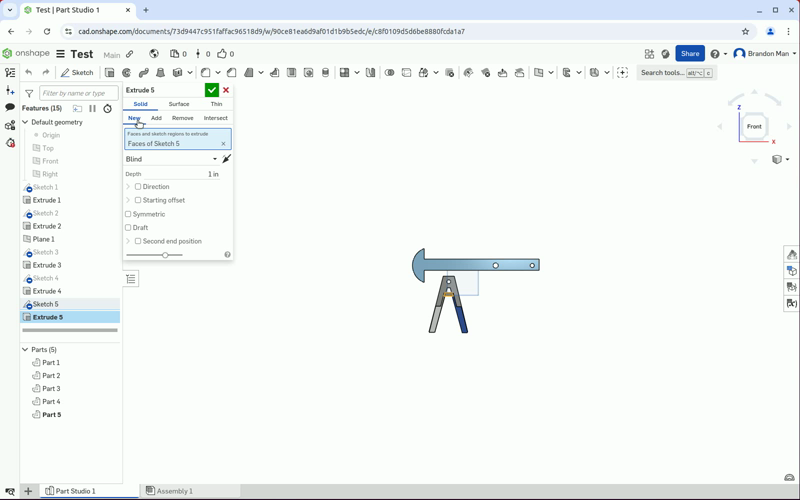
key(tab, 4)
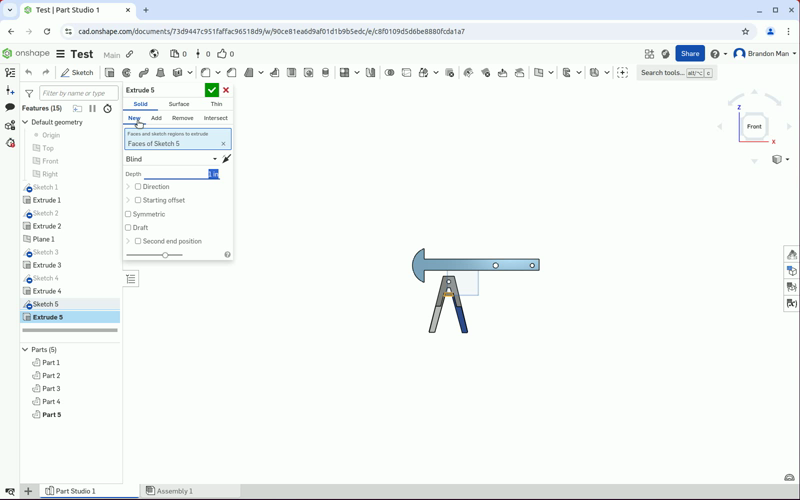
text(1.204)
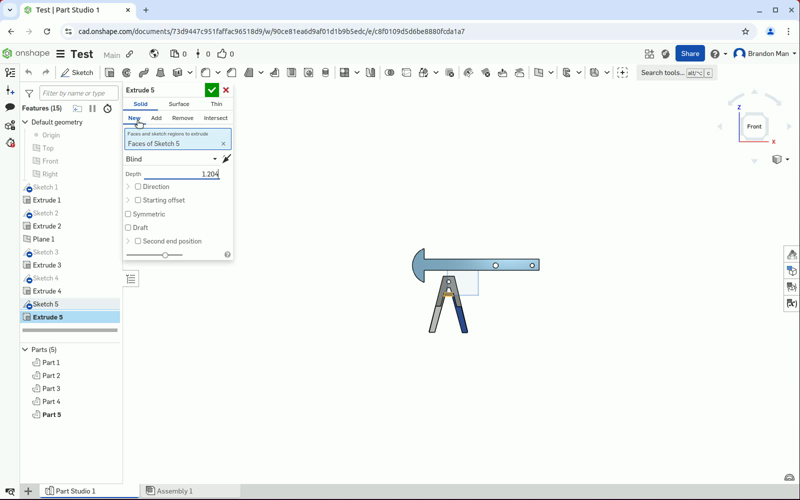
key(enter)
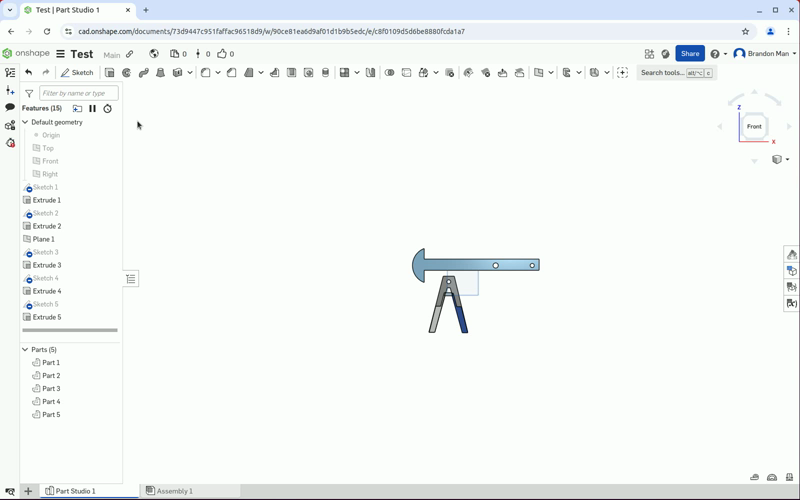
key(shift+h)
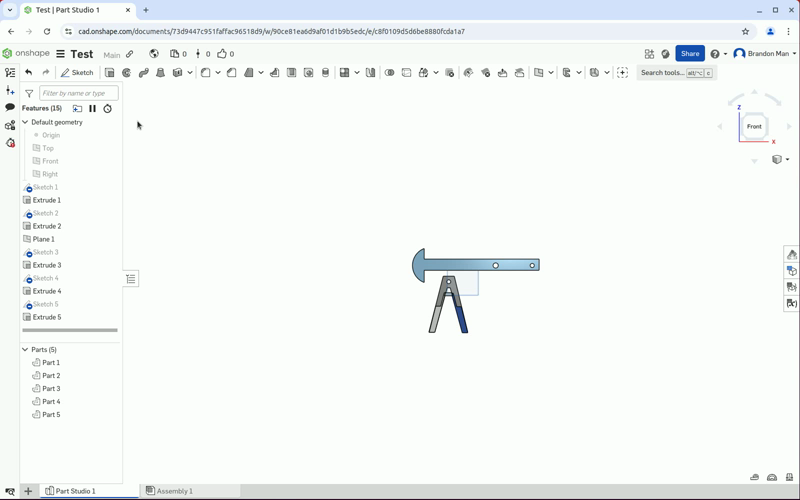
key(shift+h)
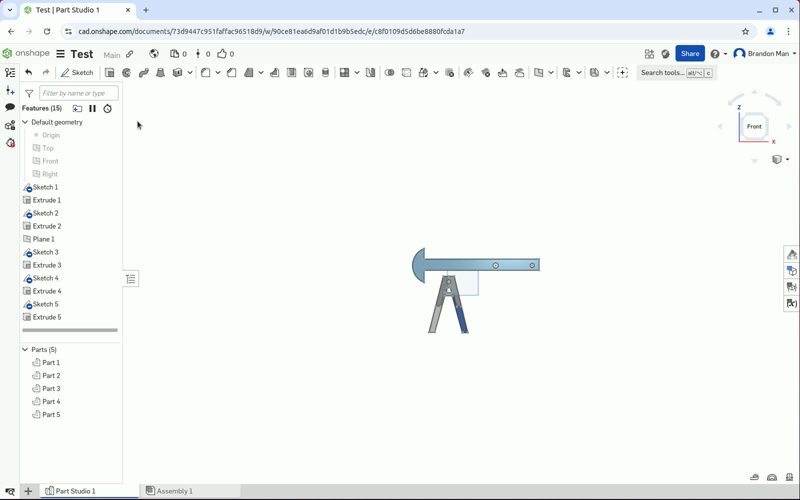
key(shift+7)
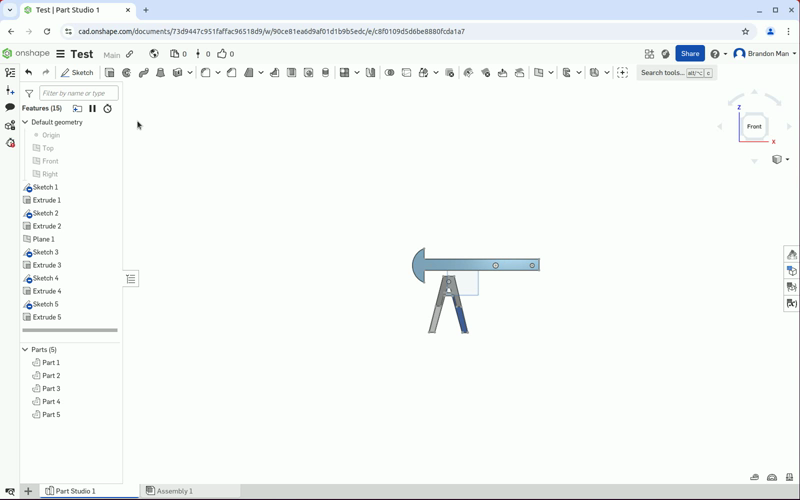
key(left, 2)
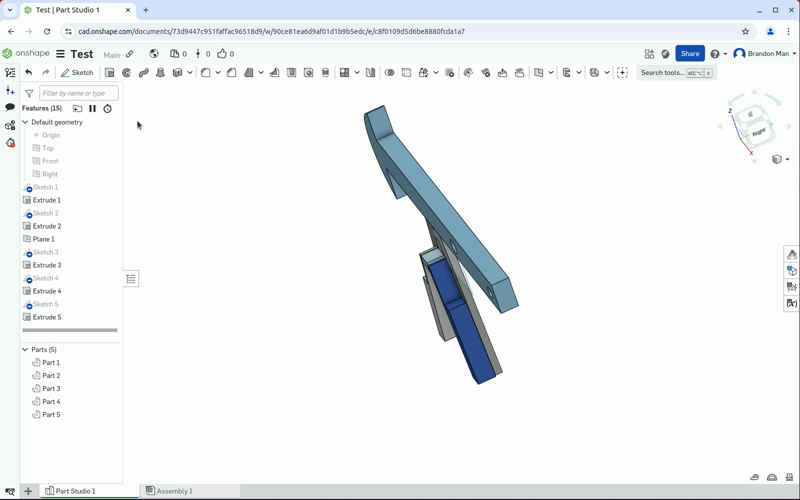
key(down, 2)
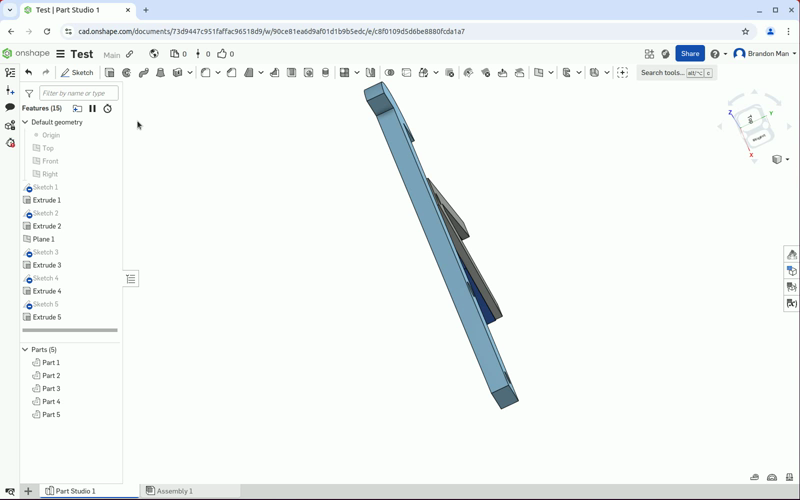
key(up, 2)
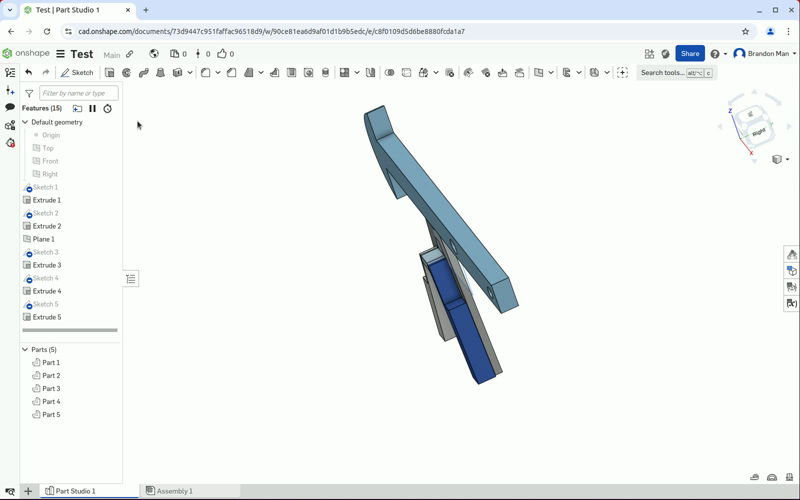
key(right, 2)
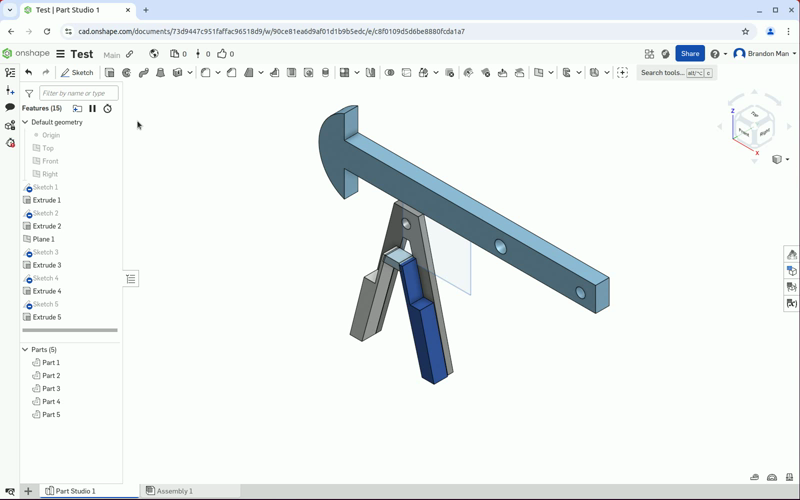
mouse_move(73, 189)
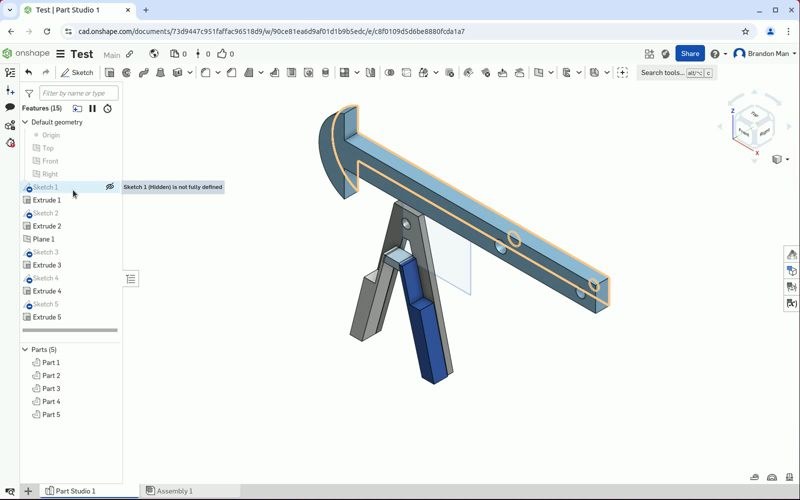
click(73, 189)